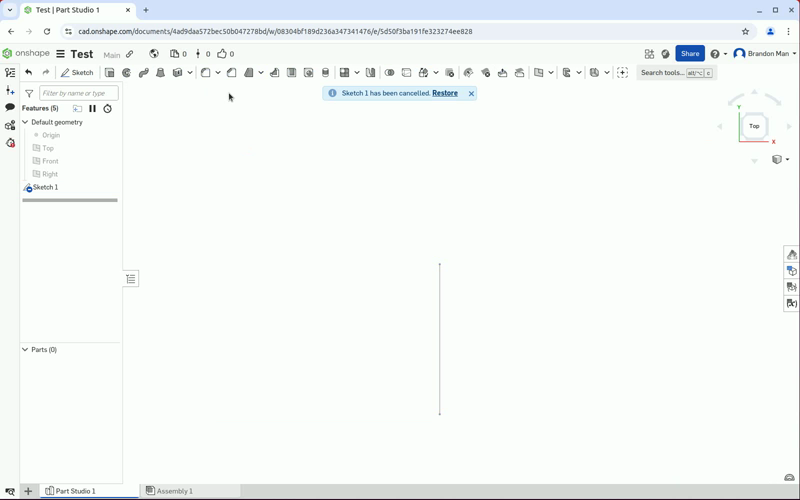
key(shift+h)
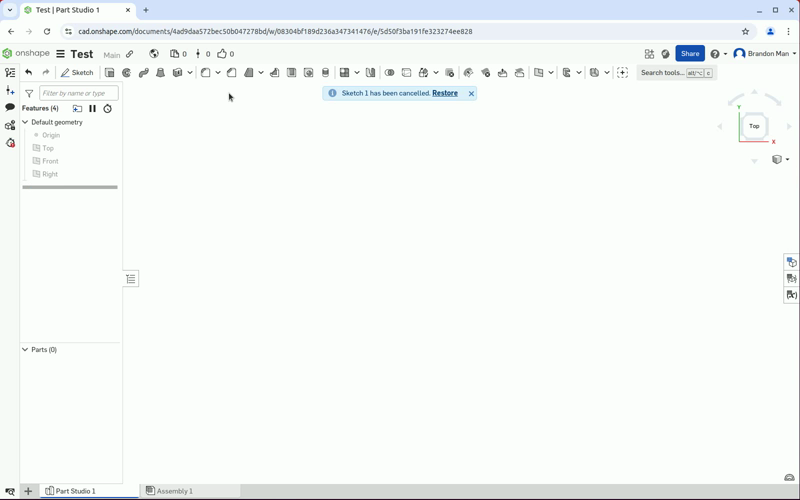
mouse_move(73, 352)
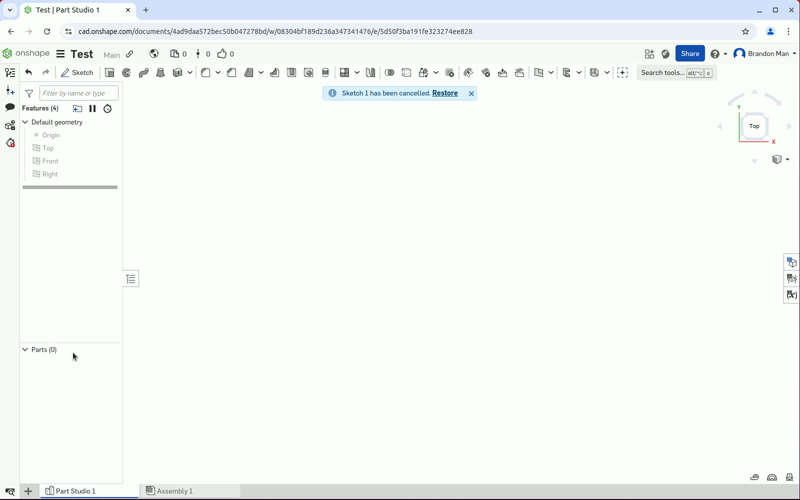
key(y)
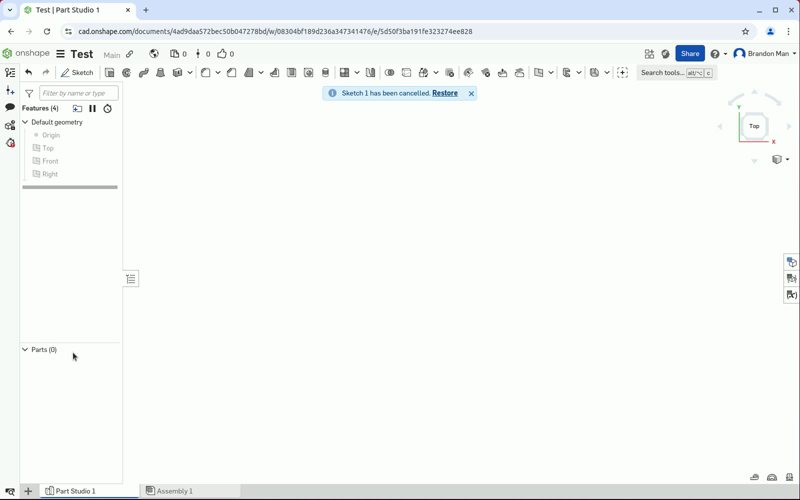
key(shift+p)
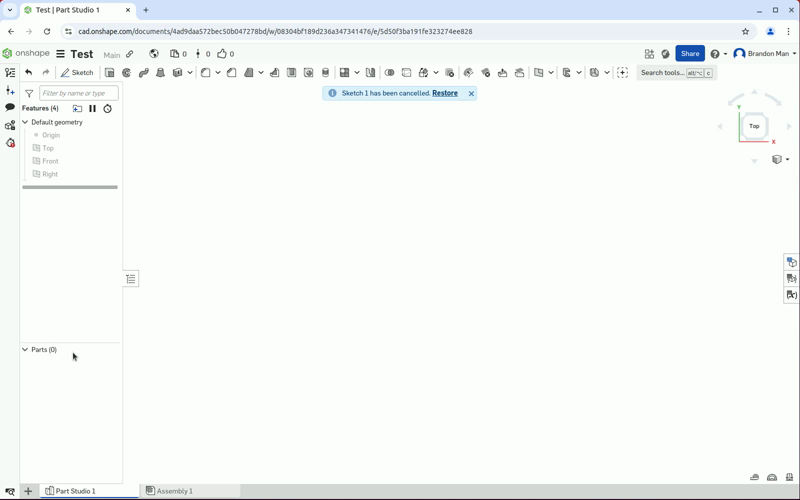
key(space)
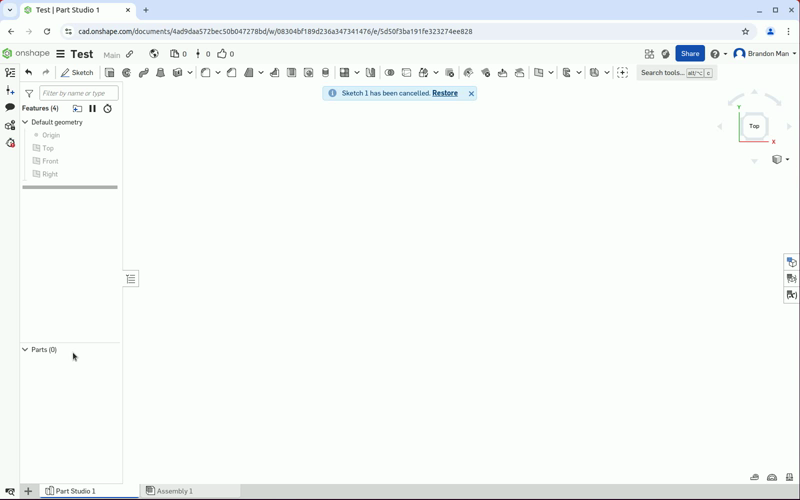
key_down(shift)
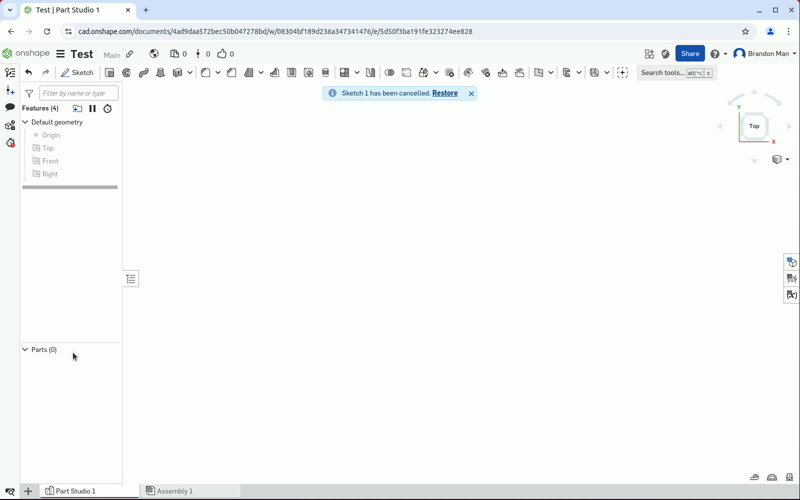
key(up)
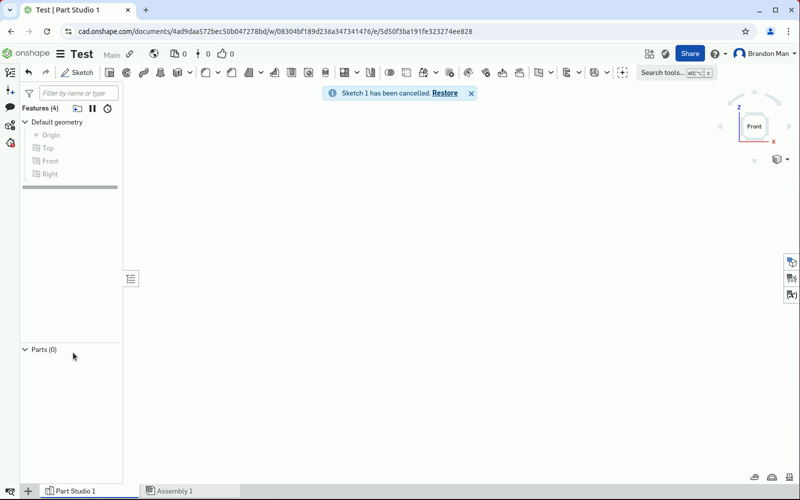
key_up(shift)
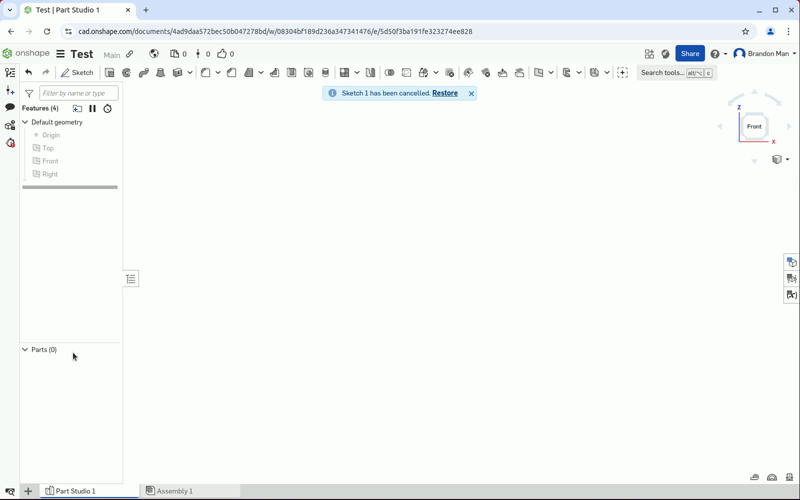
key(space)
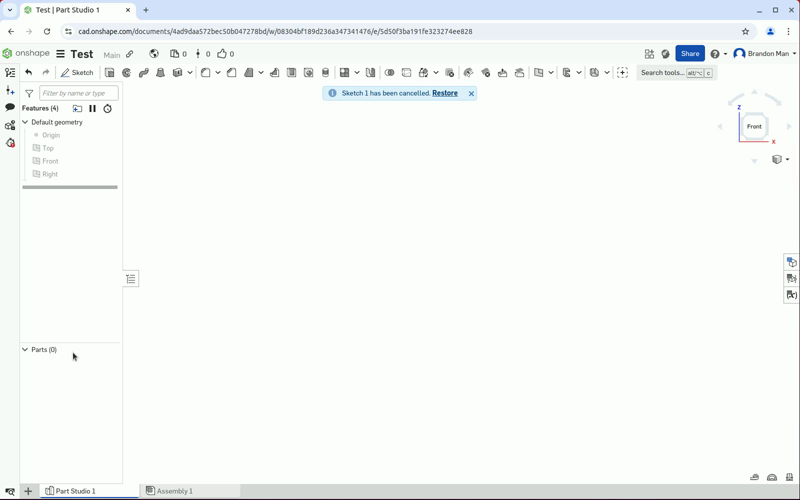
key_down(shift)
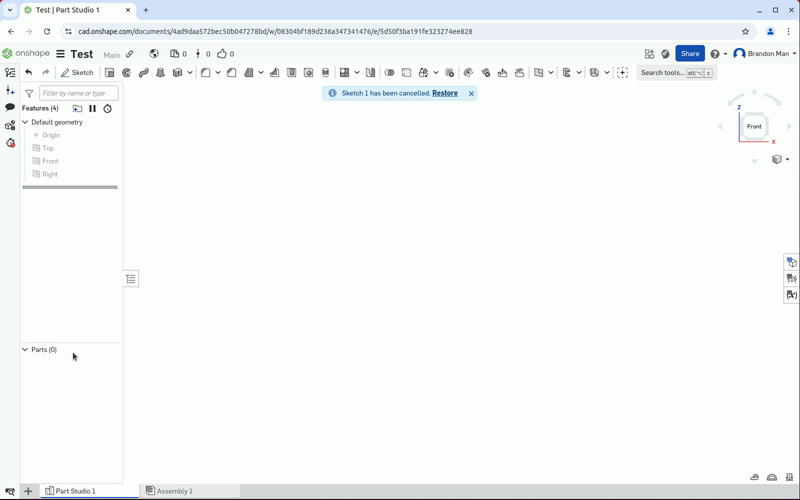
key(left)
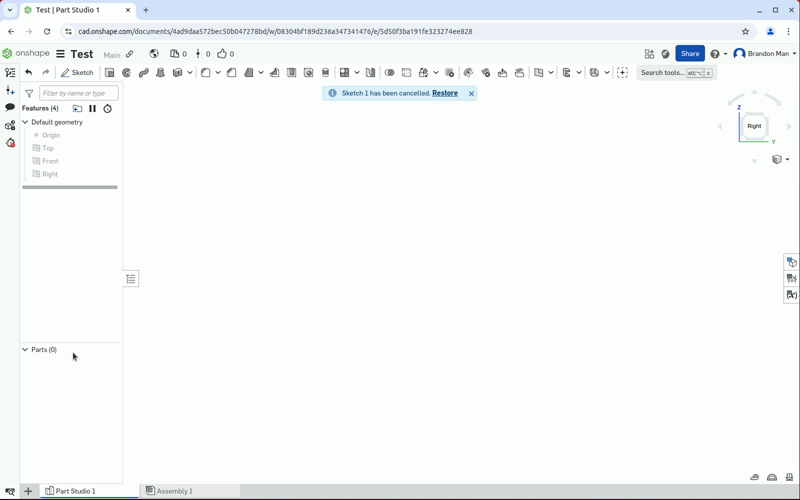
key_up(shift)
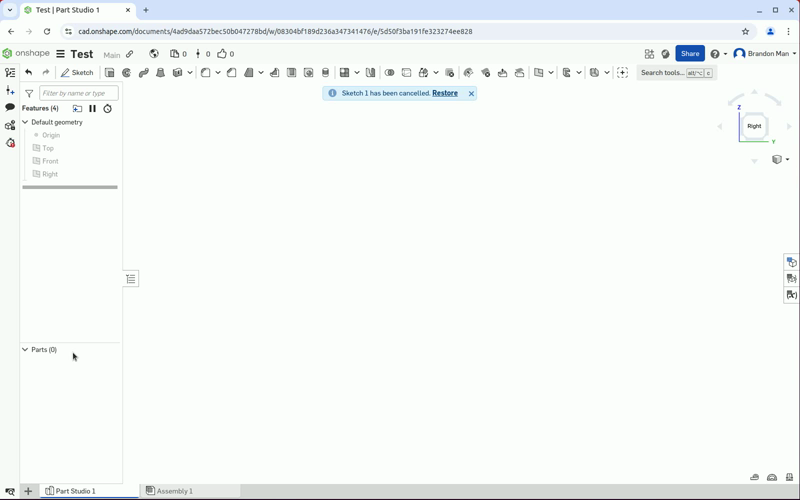
mouse_move(73, 352)
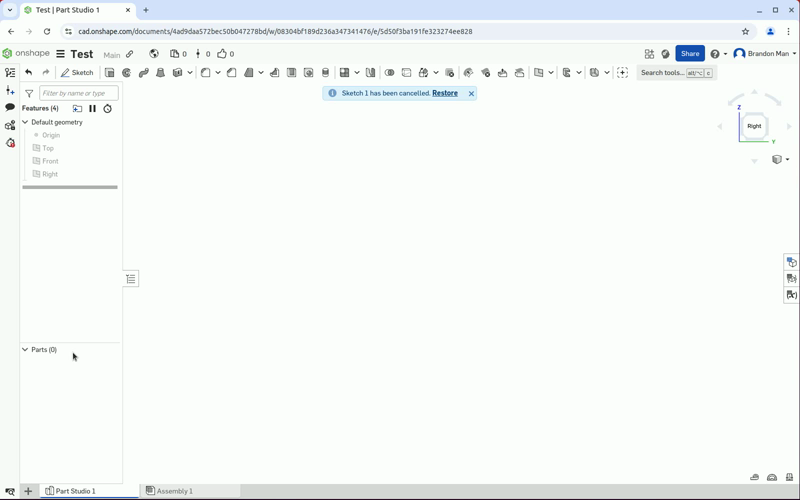
key(shift+y)
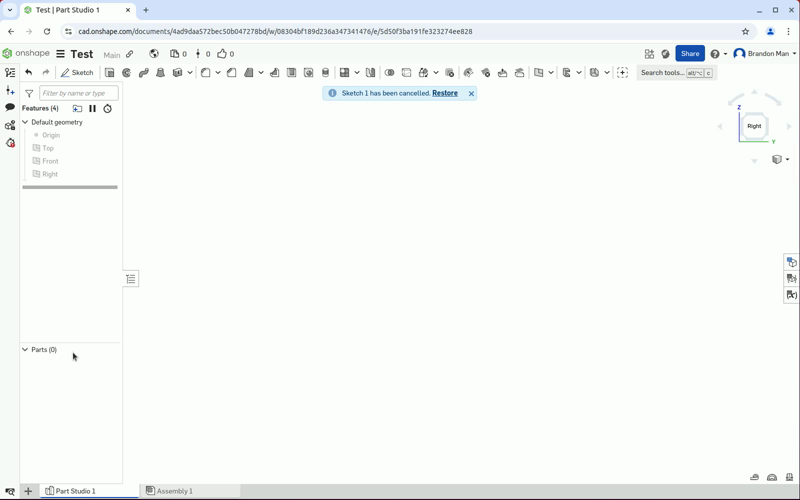
mouse_move(541, 75)
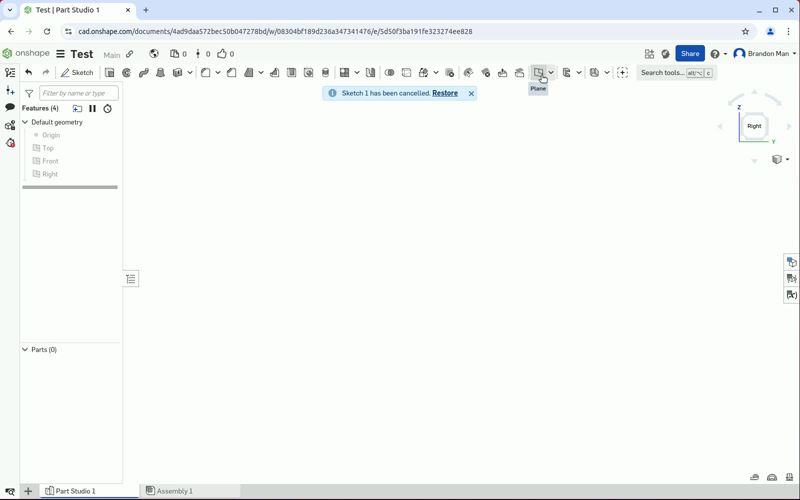
click(541, 75)
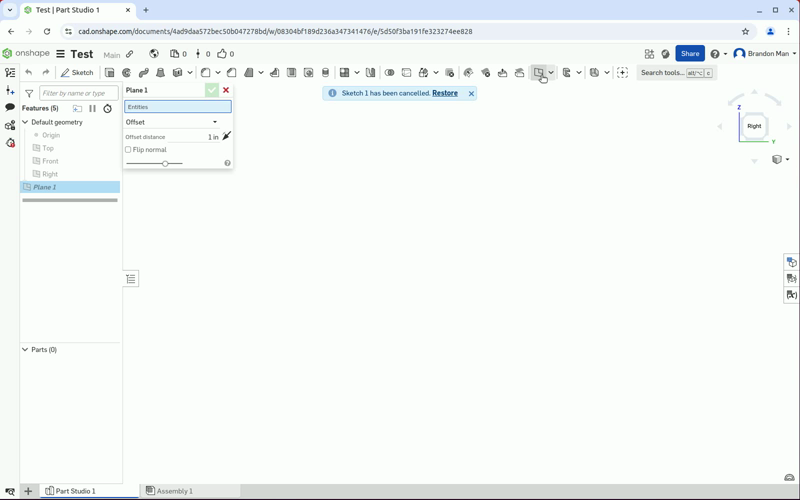
mouse_move(73, 176)
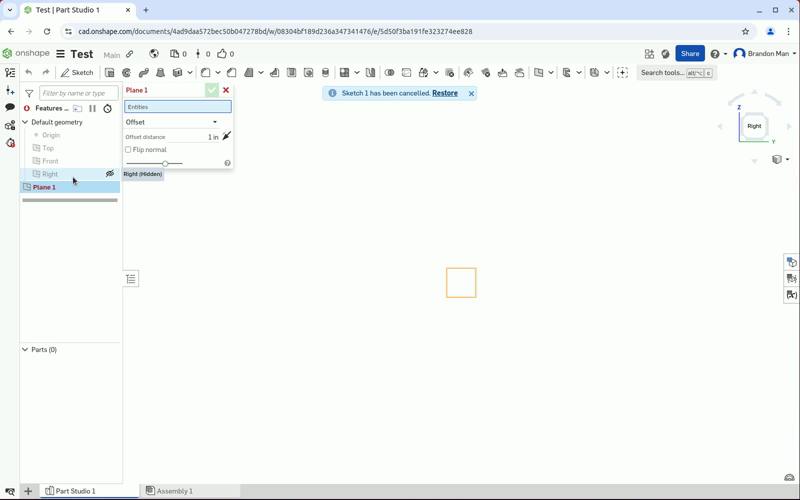
click(73, 176)
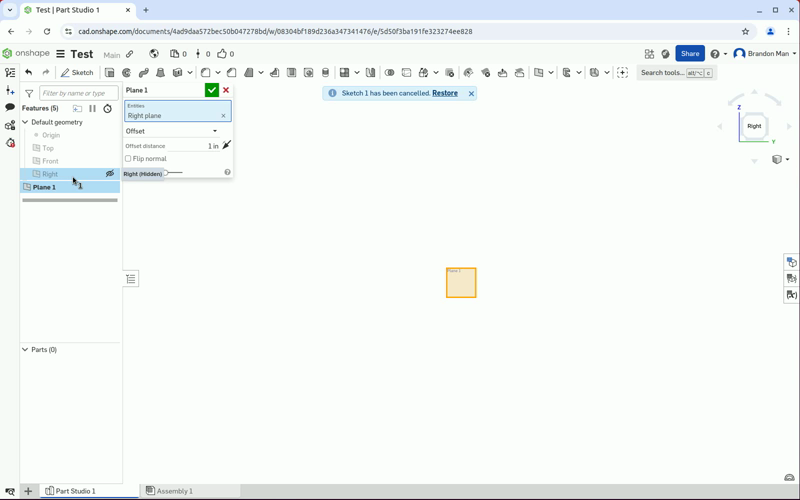
key(tab, 2)
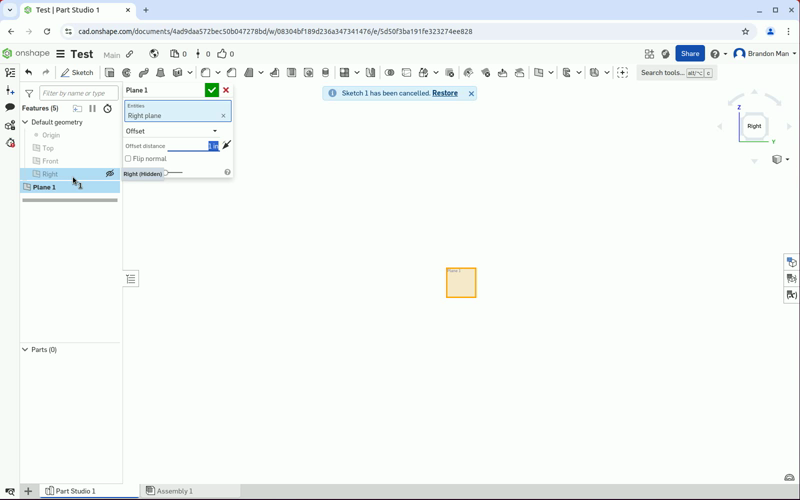
text(8.658)
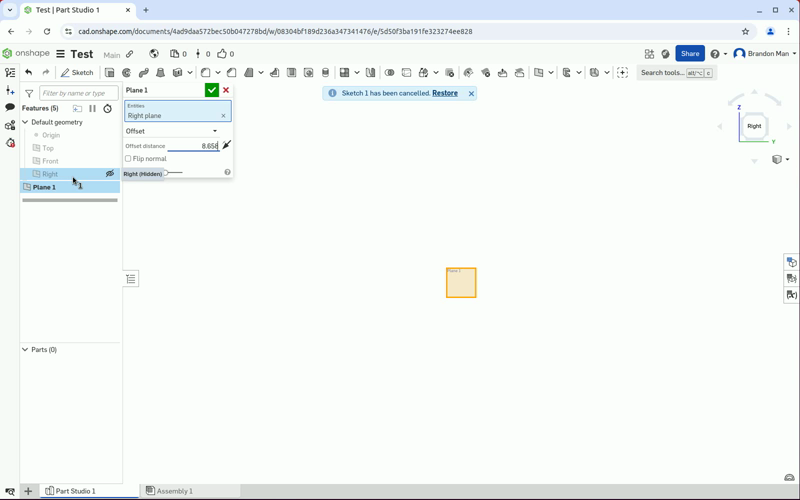
key(enter, 2)
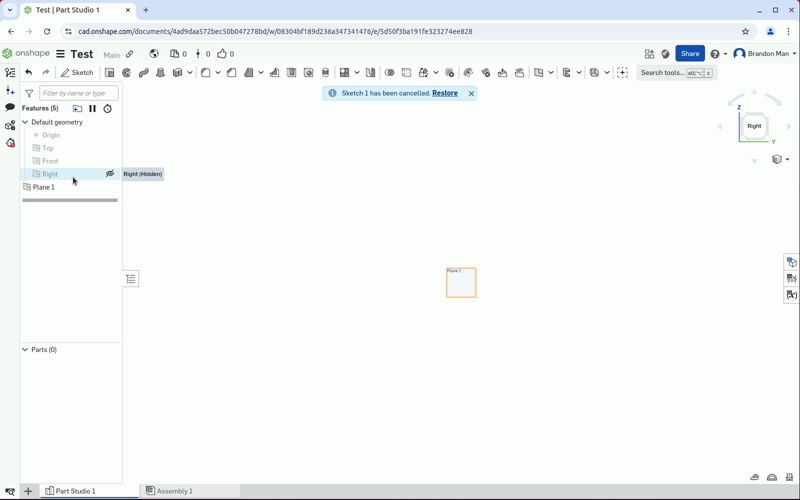
key(shift+s)
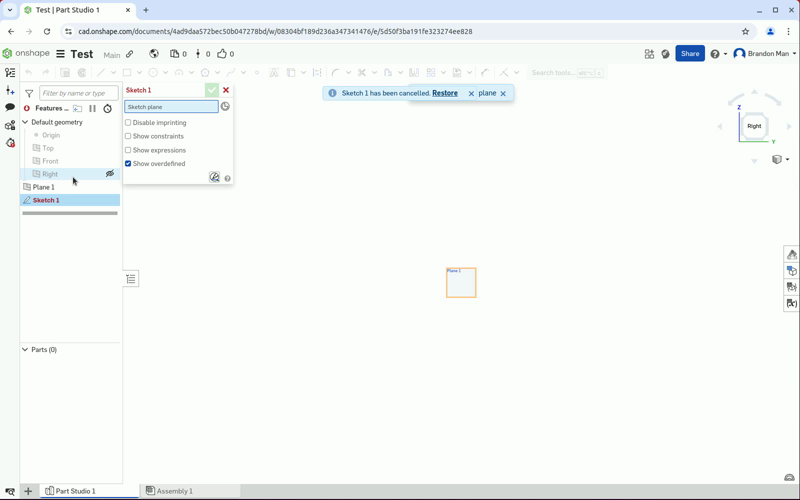
mouse_move(73, 189)
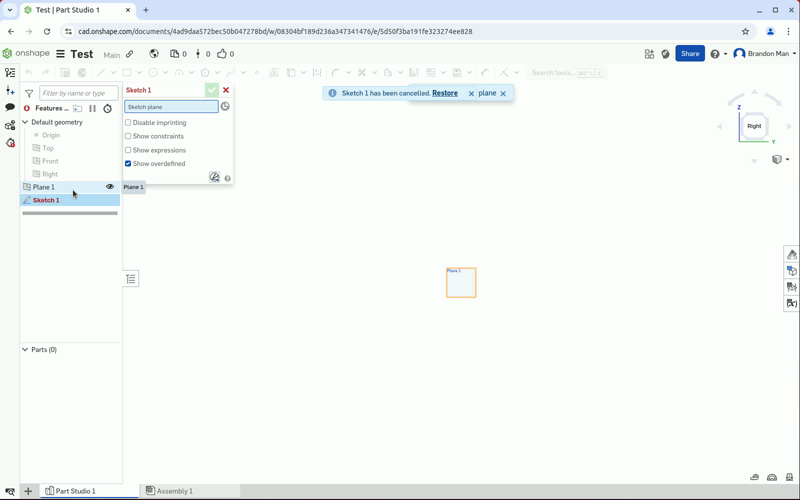
click(73, 189)
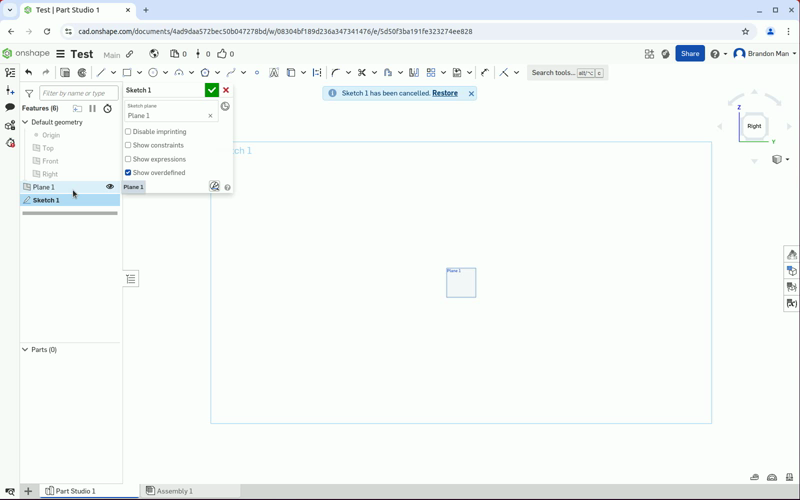
mouse_move(73, 352)
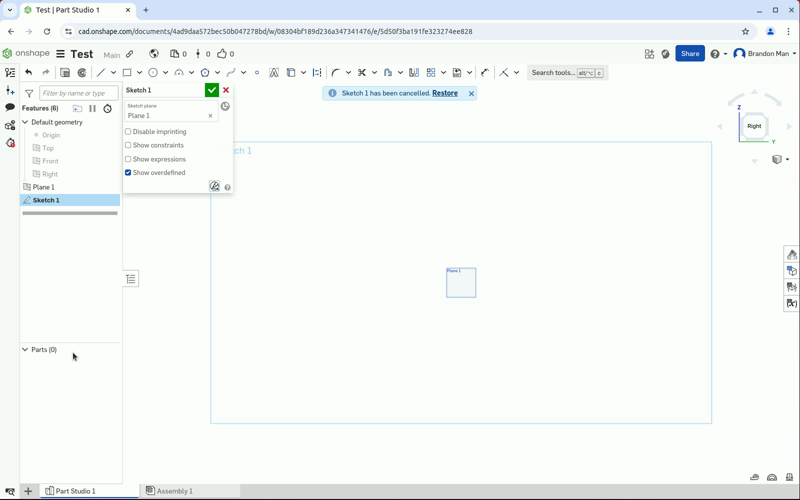
key(y)
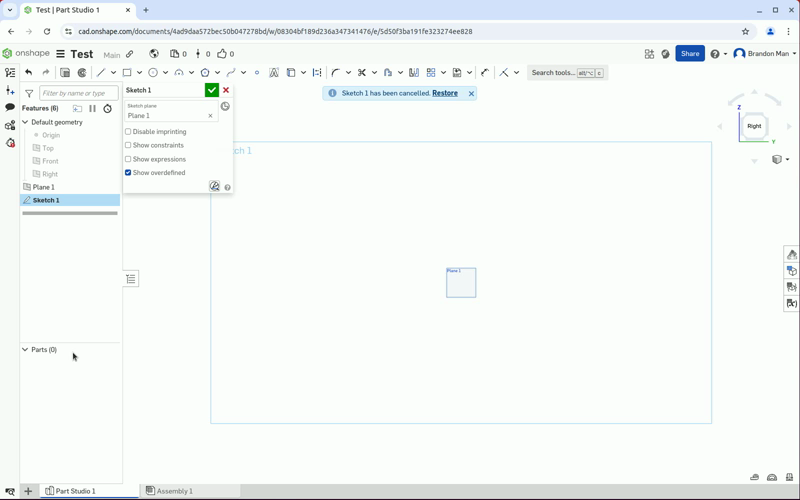
key(a)
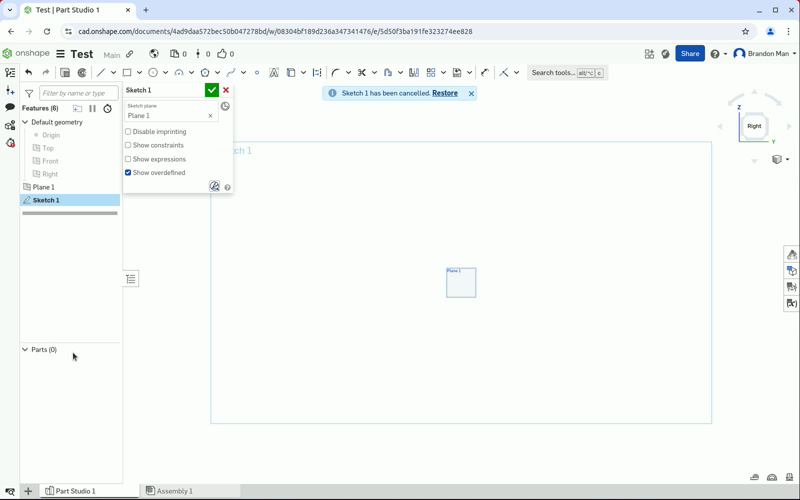
key_down(shift)
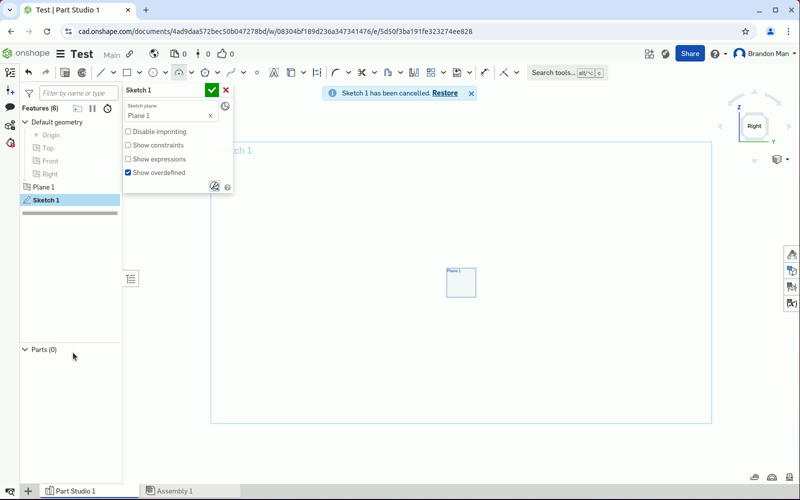
mouse_move(417, 230)
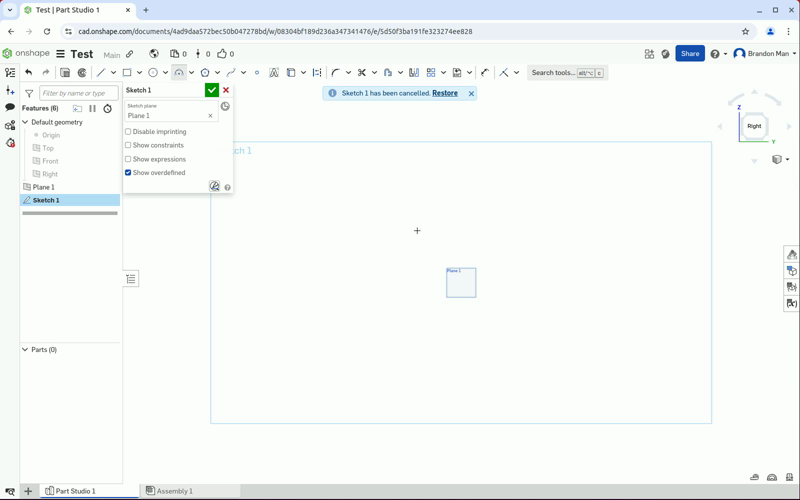
click(417, 230)
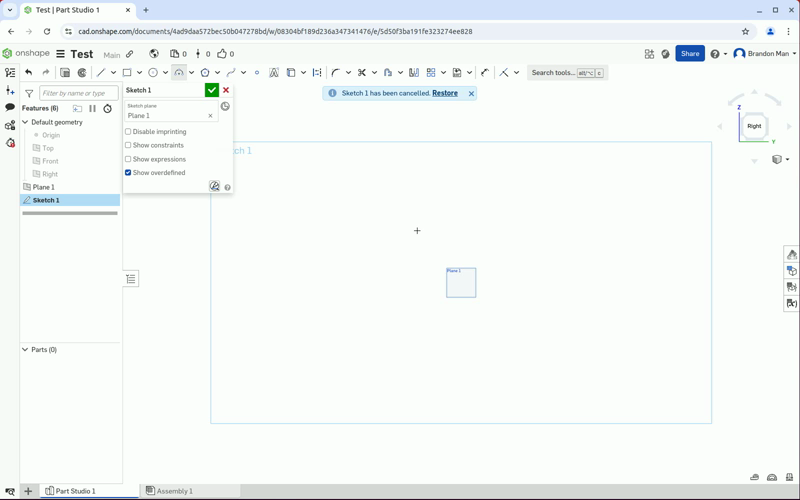
key_up(shift)
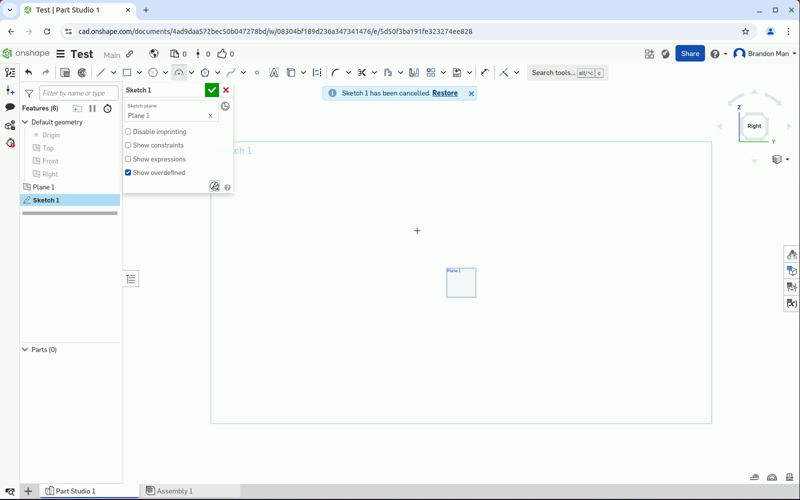
key_down(shift)
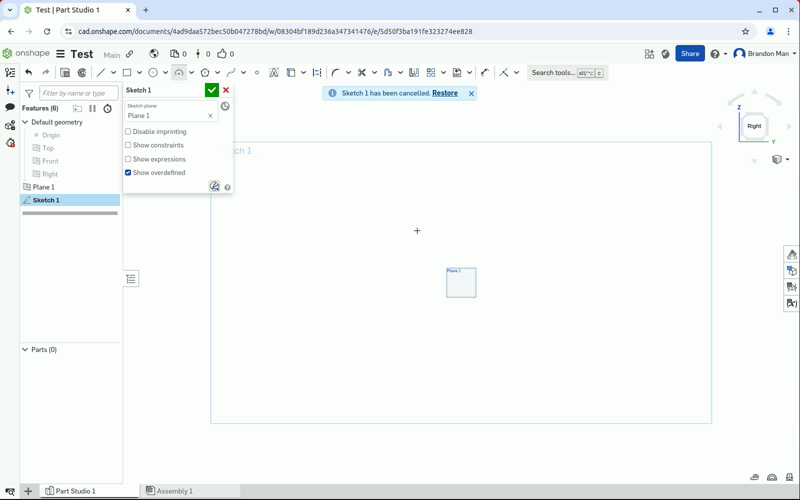
mouse_move(421, 232)
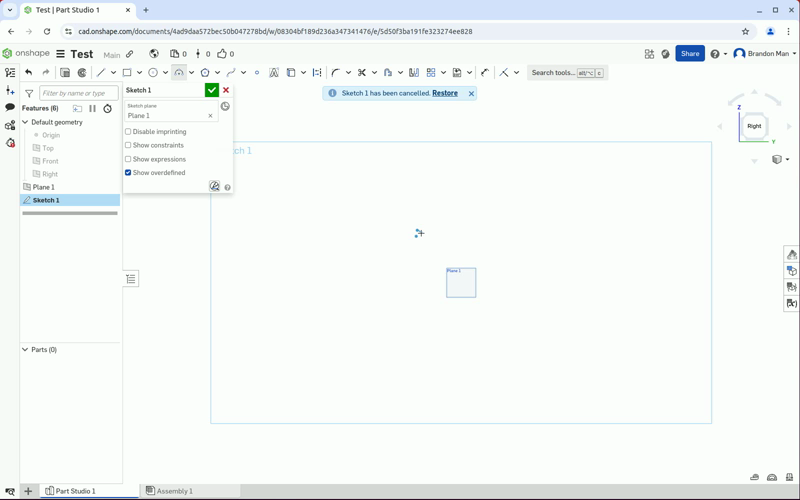
scroll(6)
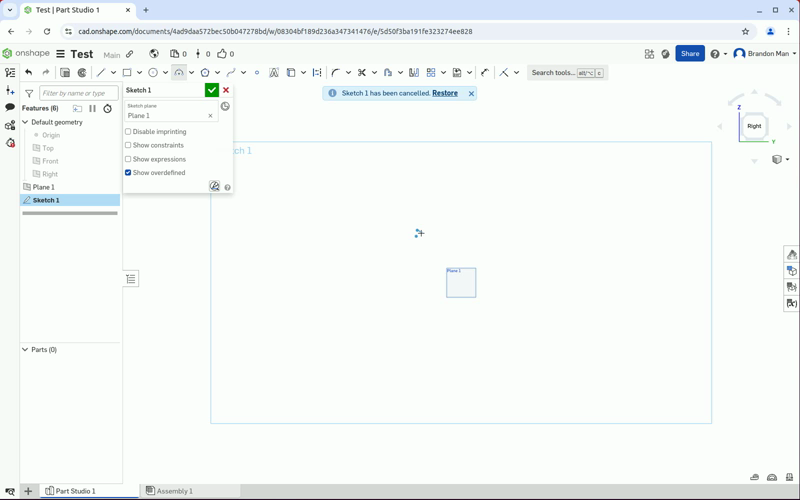
scroll(6)
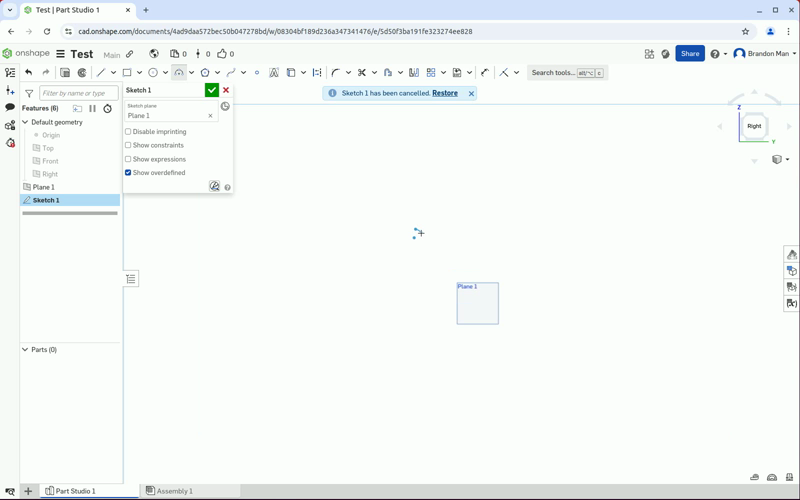
scroll(6)
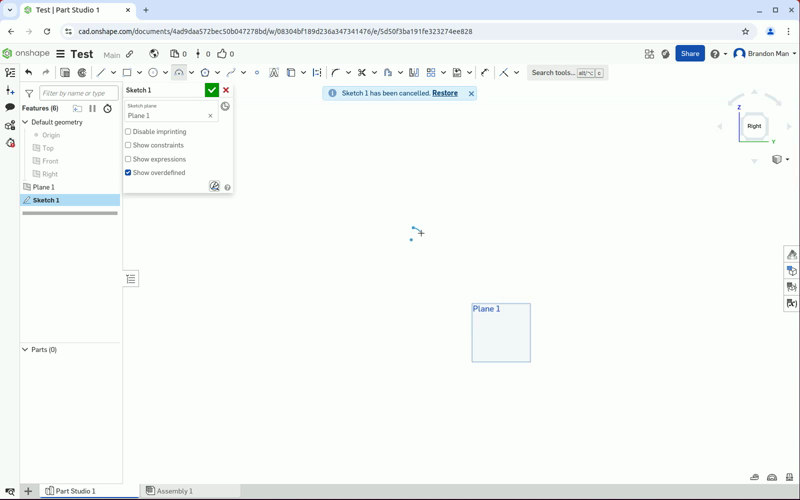
scroll(6)
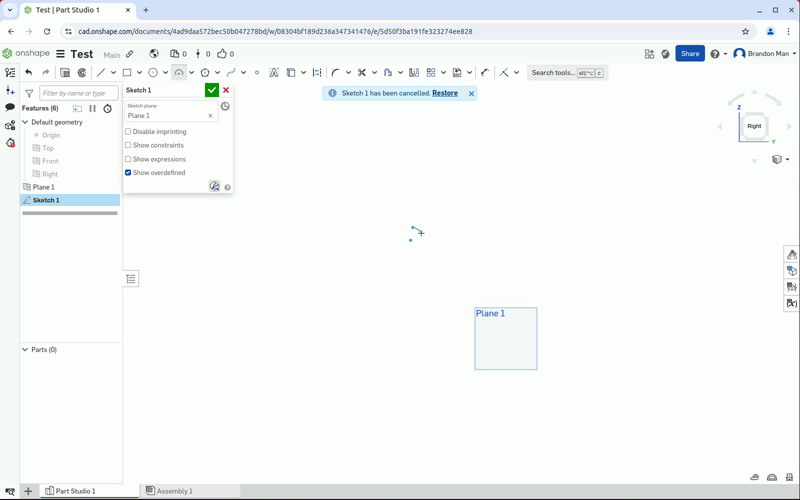
scroll(6)
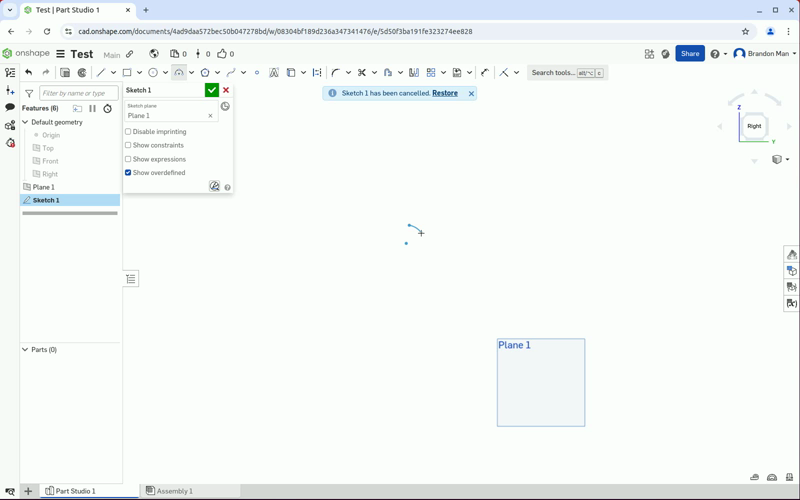
scroll(6)
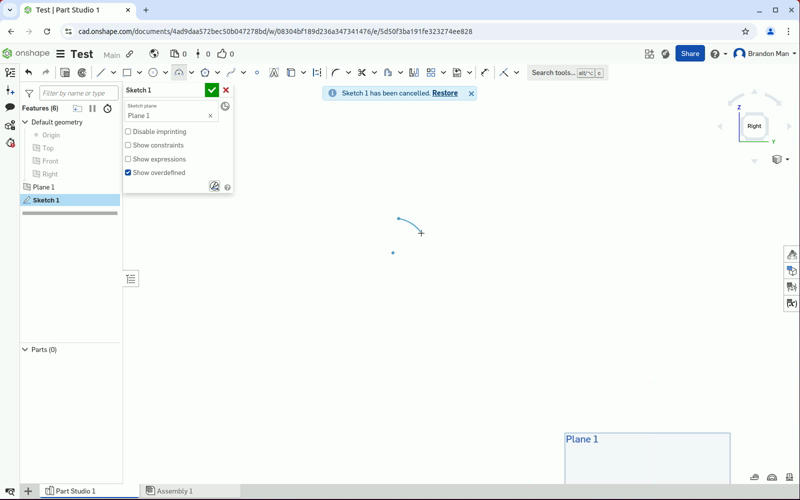
scroll(6)
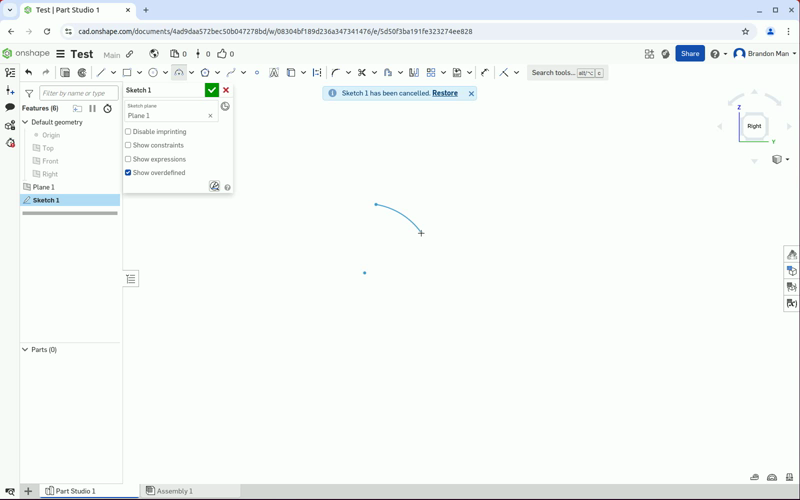
click(421, 232)
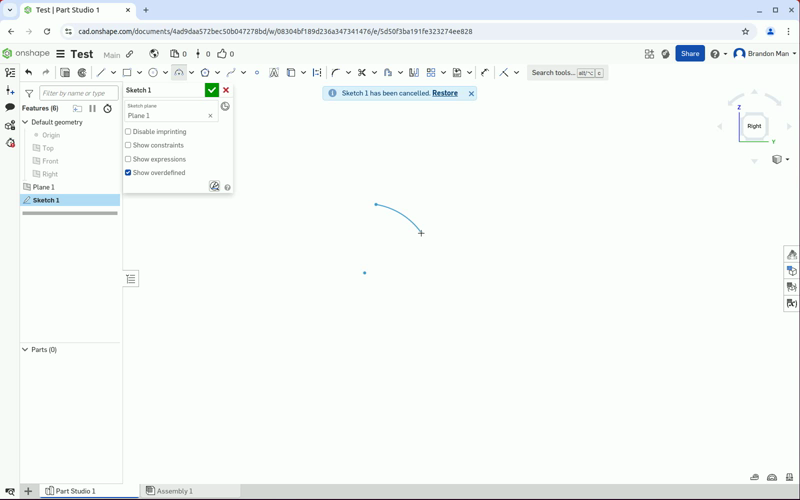
scroll(-6)
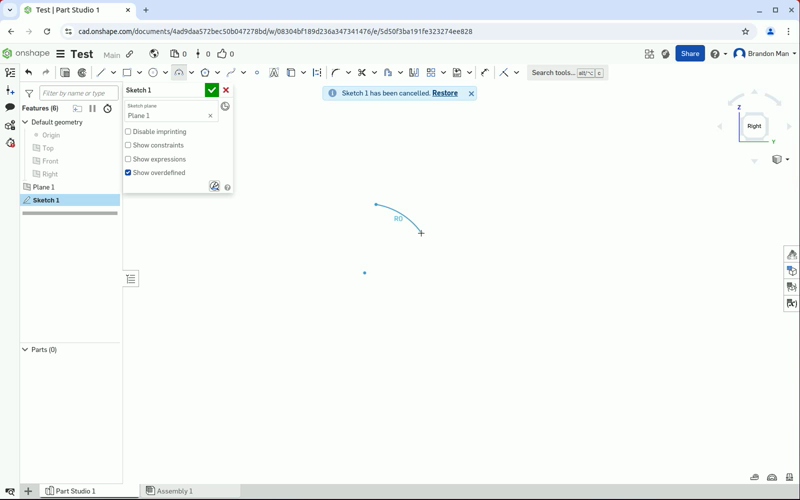
scroll(-6)
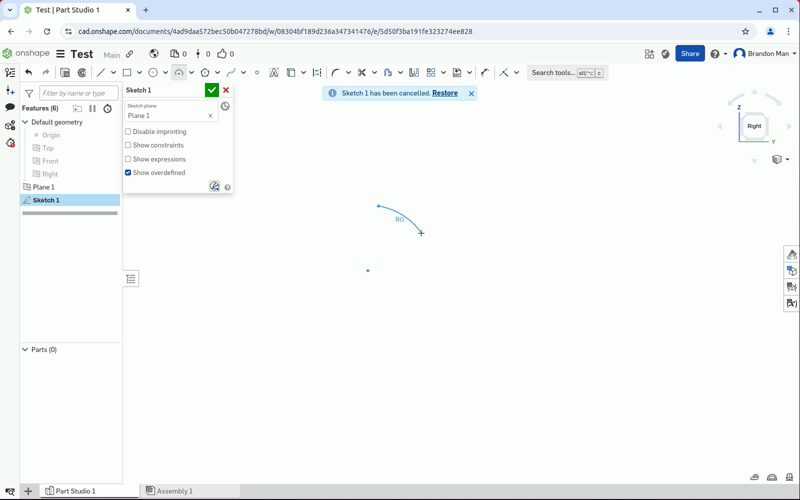
scroll(-6)
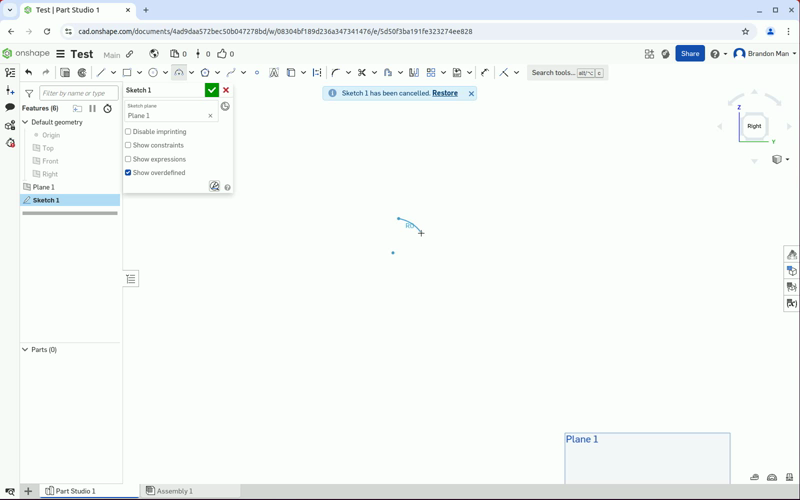
scroll(-6)
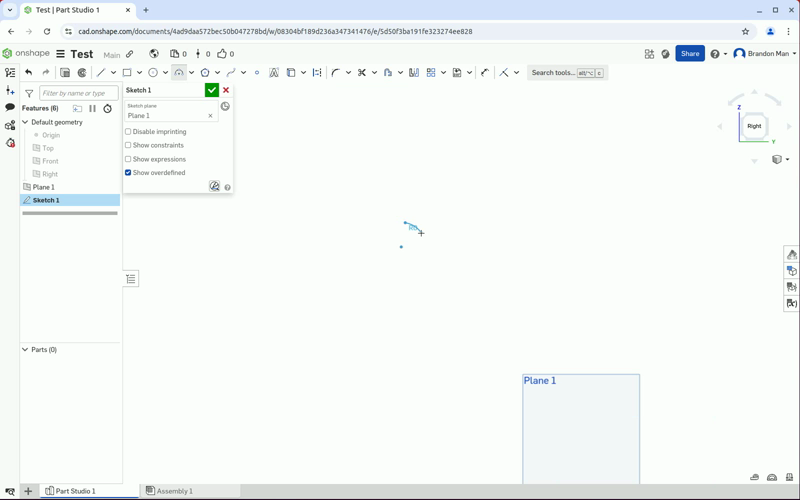
scroll(-6)
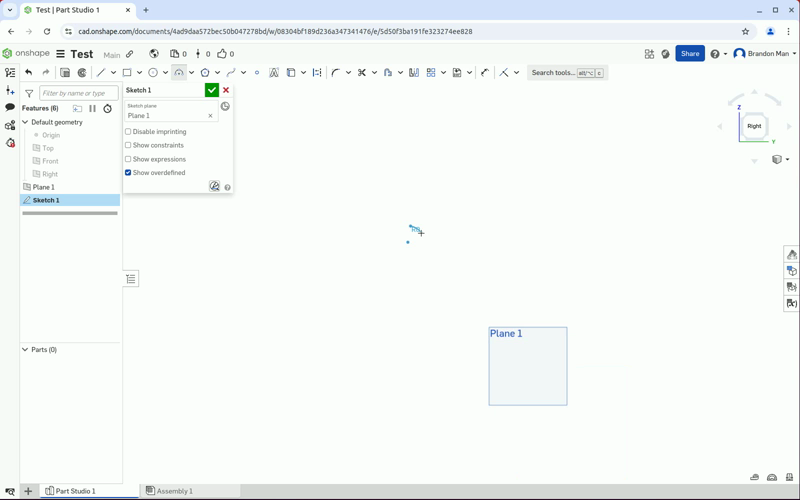
scroll(-6)
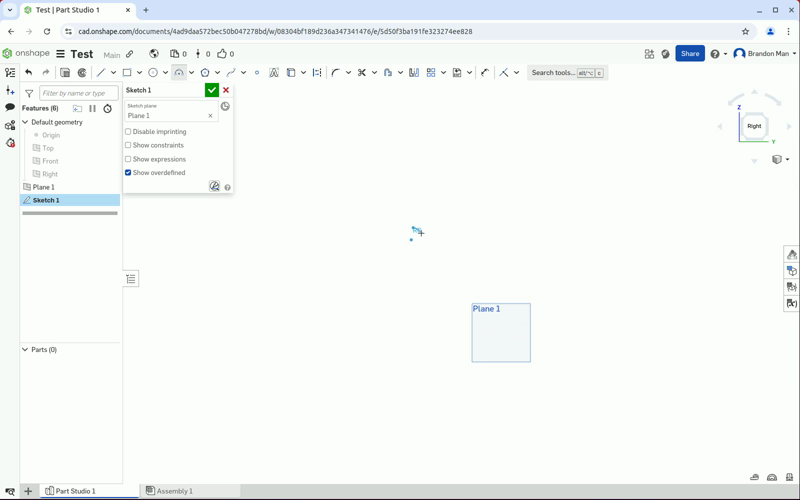
scroll(-6)
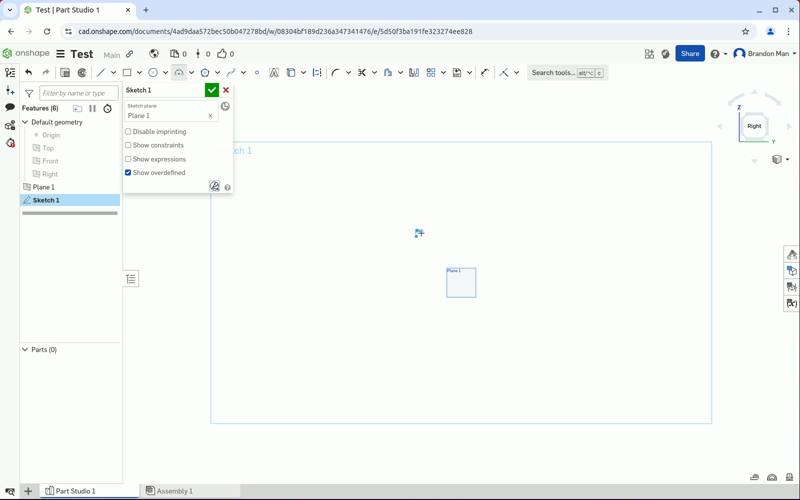
mouse_move(418, 233)
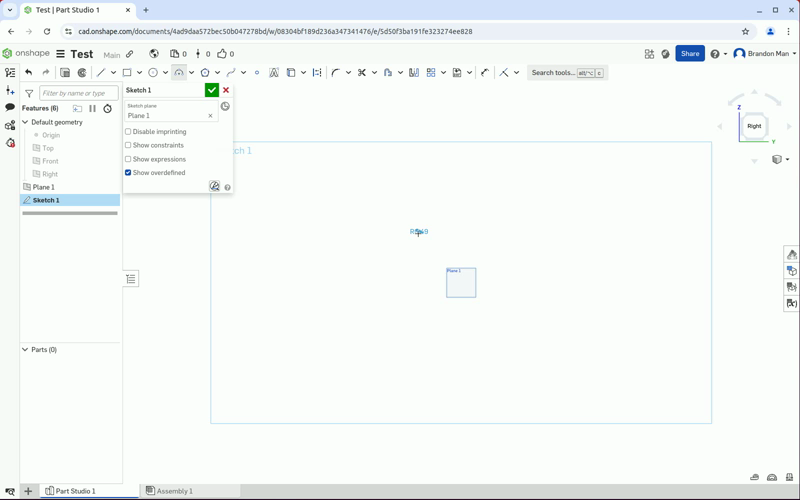
scroll(6)
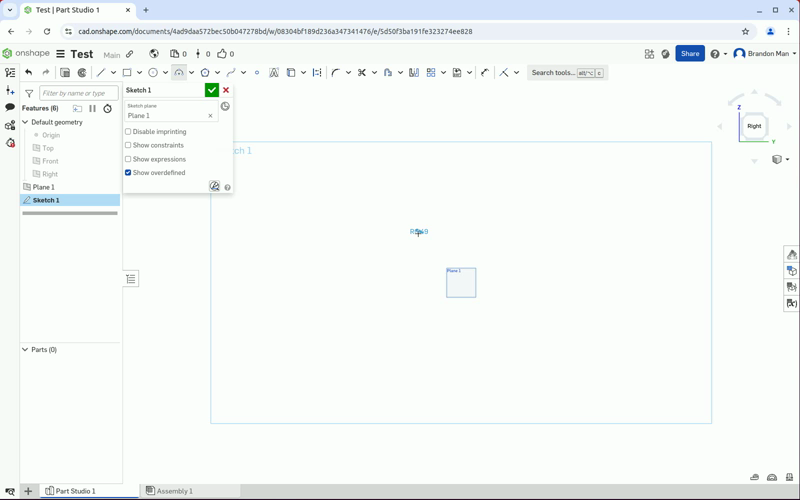
scroll(6)
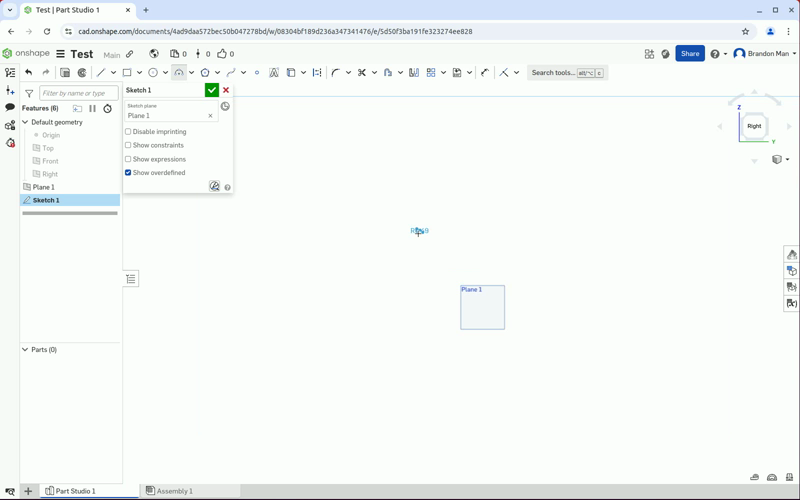
scroll(6)
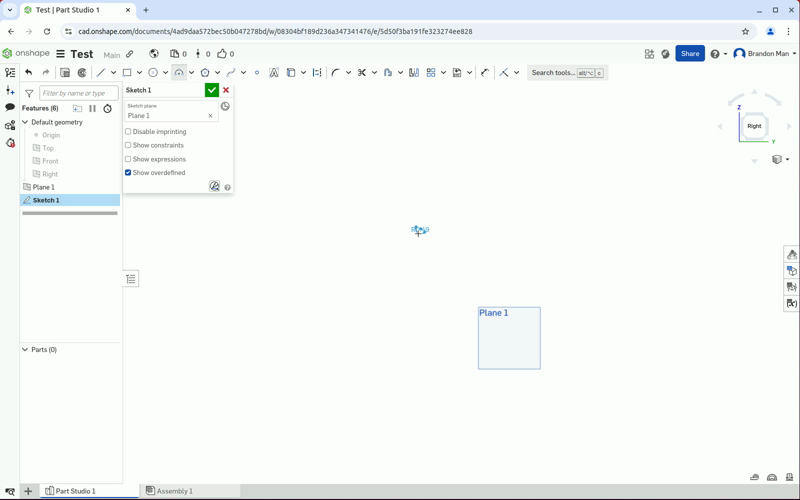
scroll(6)
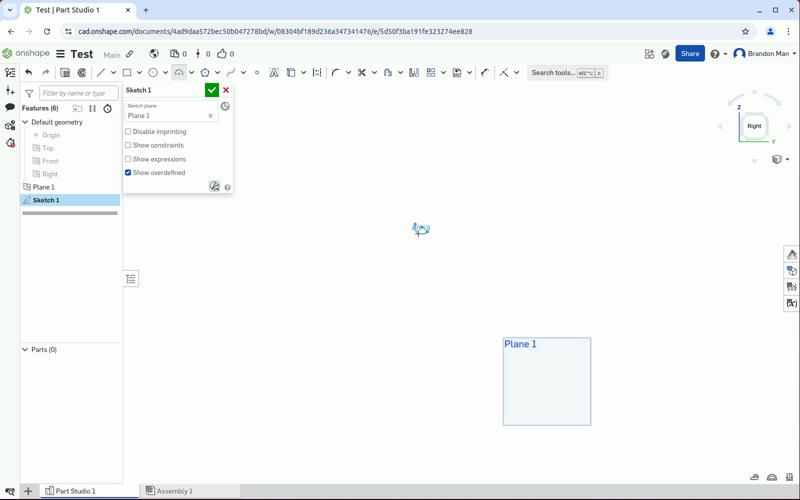
scroll(6)
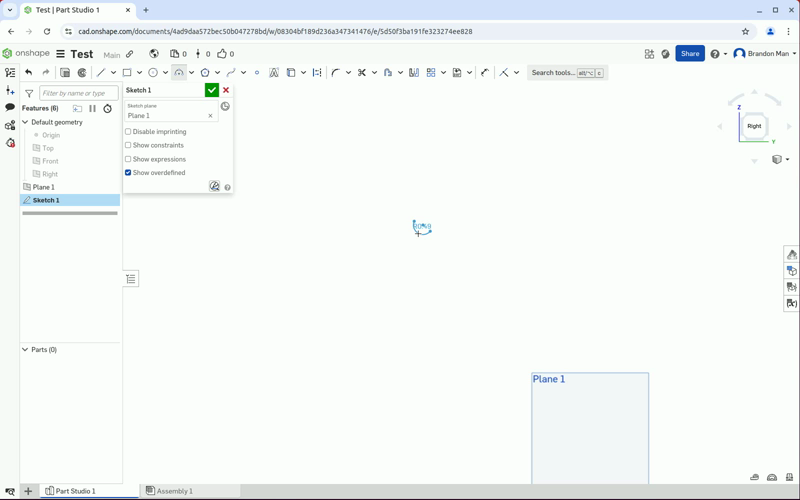
scroll(6)
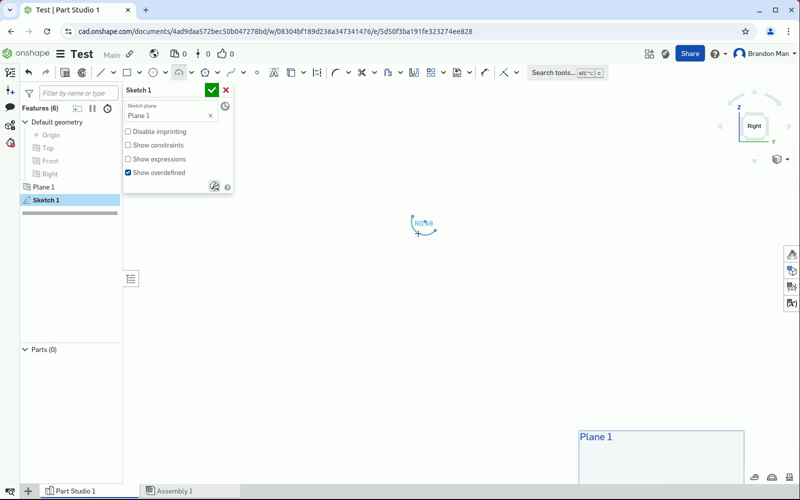
scroll(6)
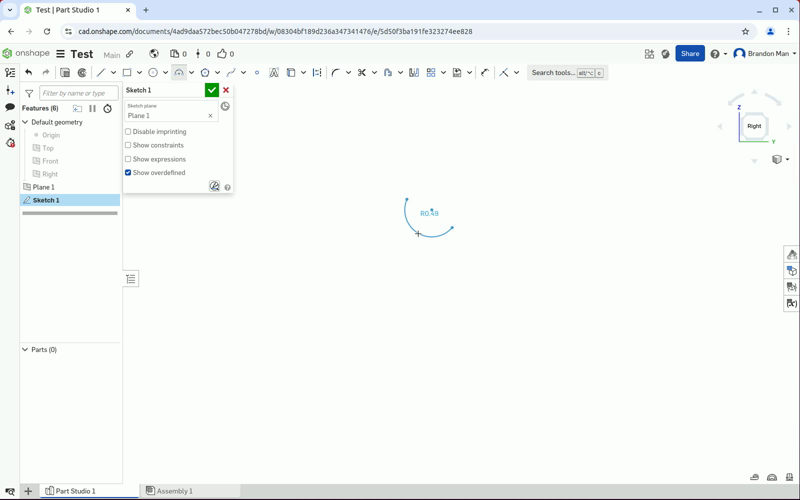
click(418, 233)
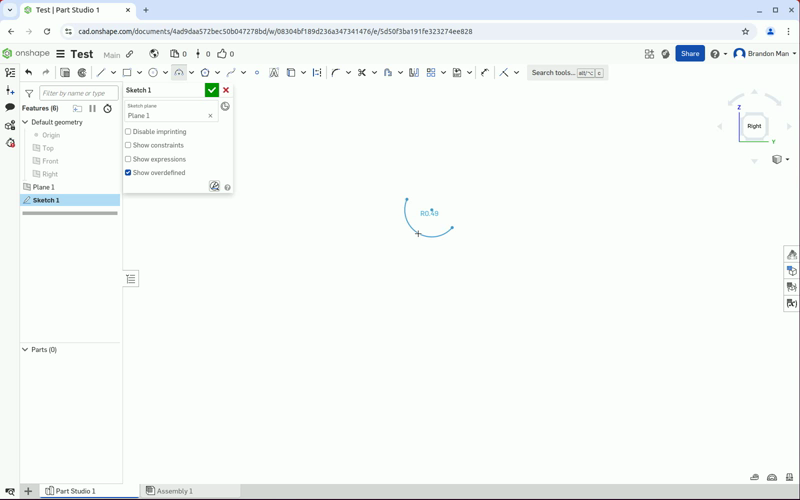
scroll(-6)
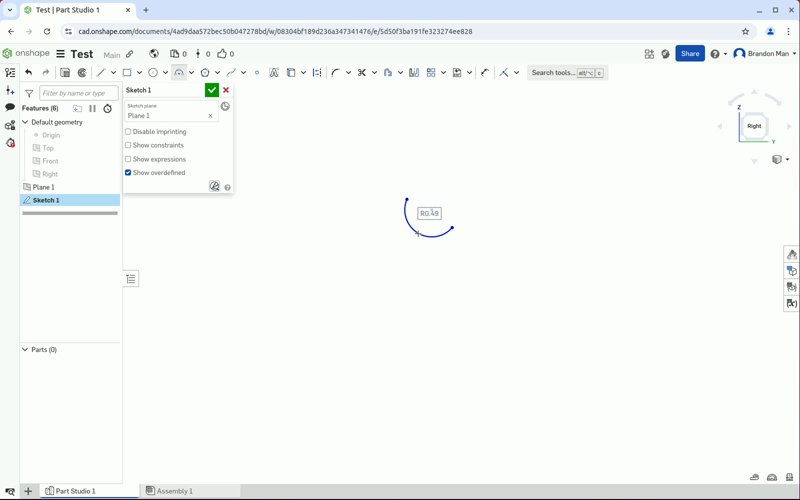
scroll(-6)
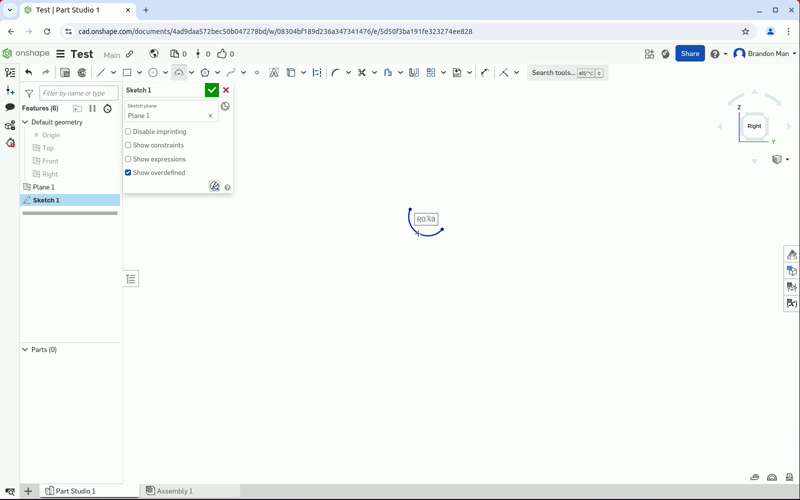
scroll(-6)
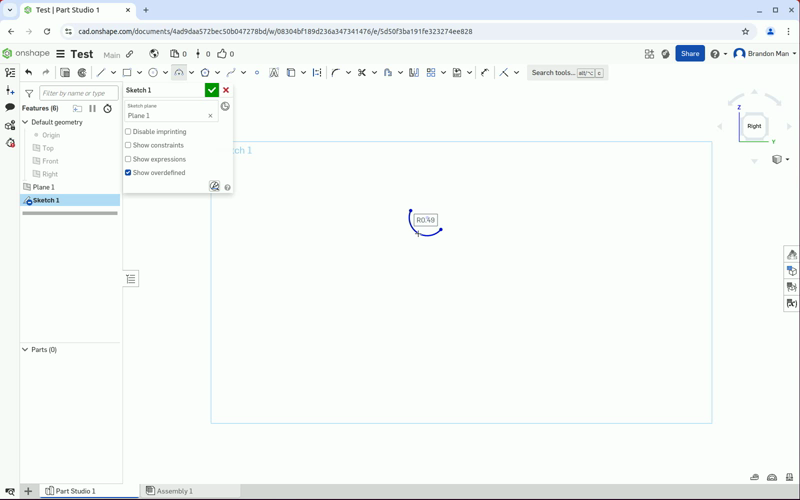
scroll(-6)
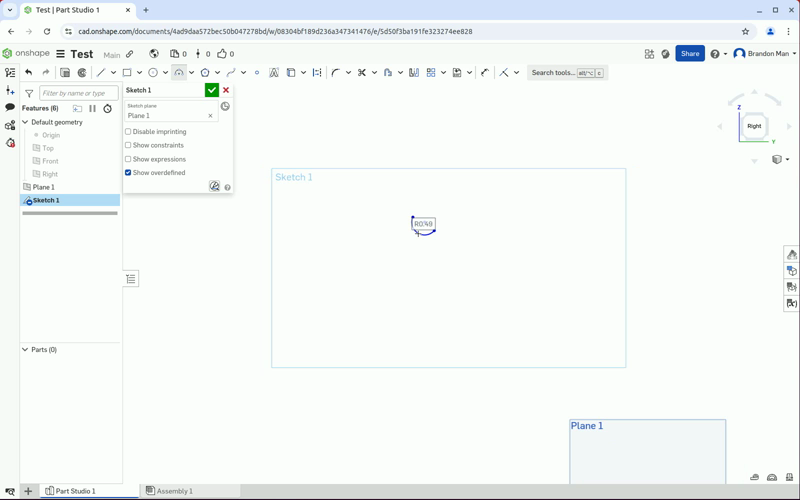
scroll(-6)
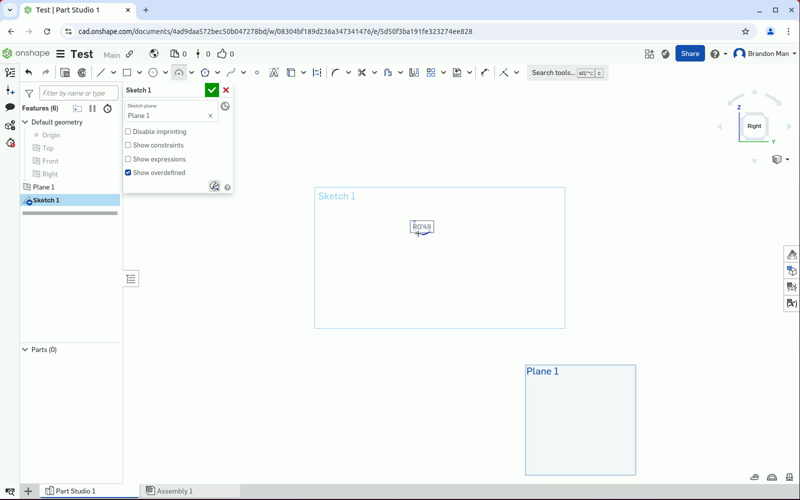
scroll(-6)
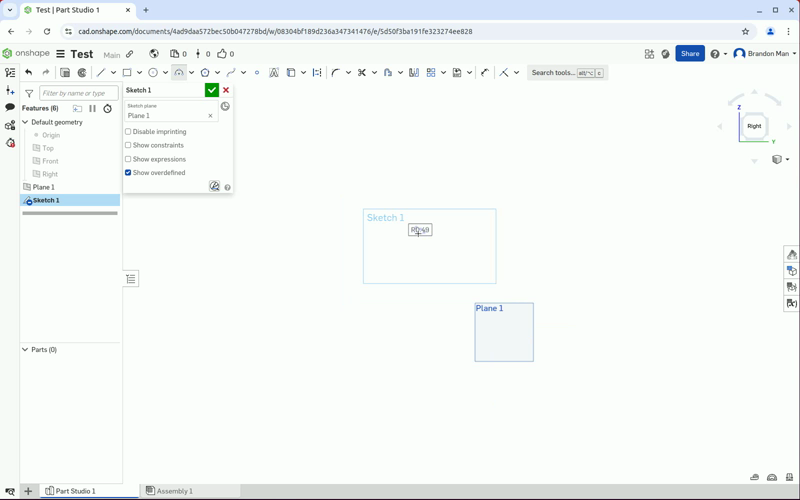
scroll(-6)
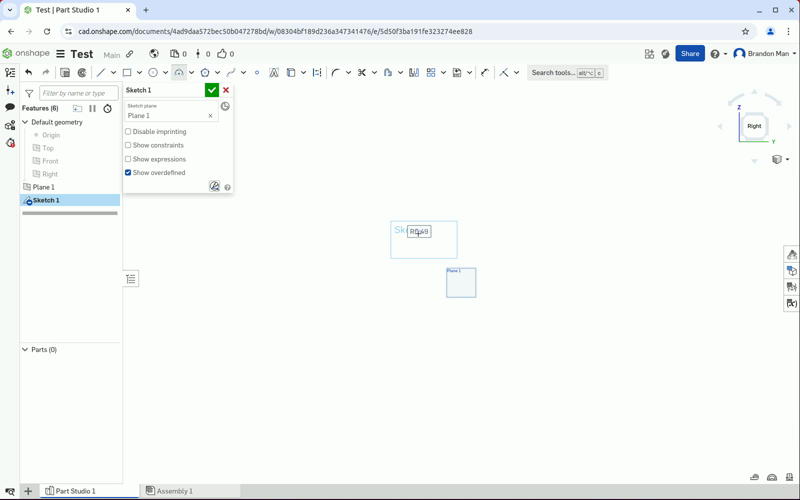
key_up(shift)
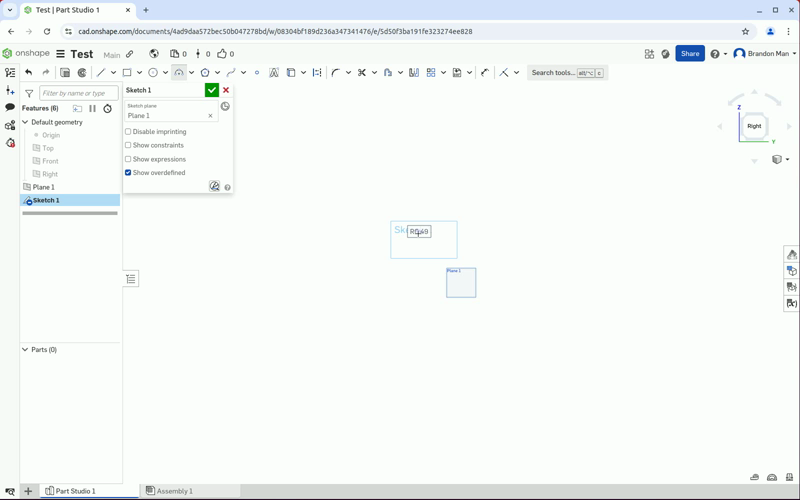
key(esc)
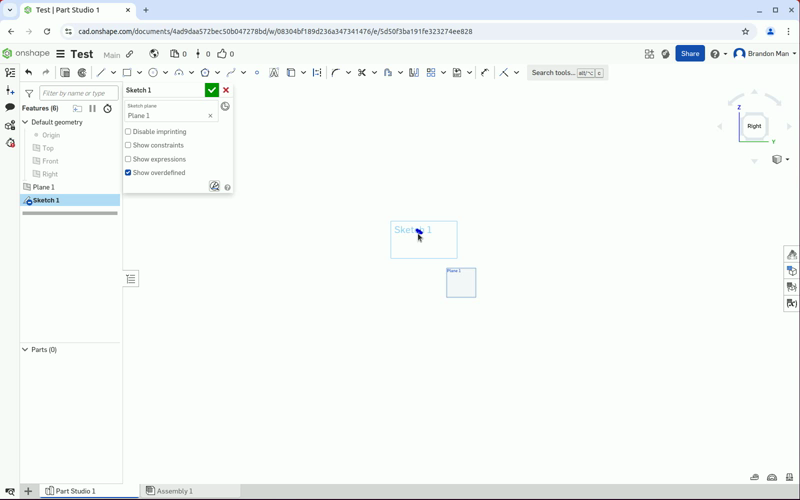
key(l)
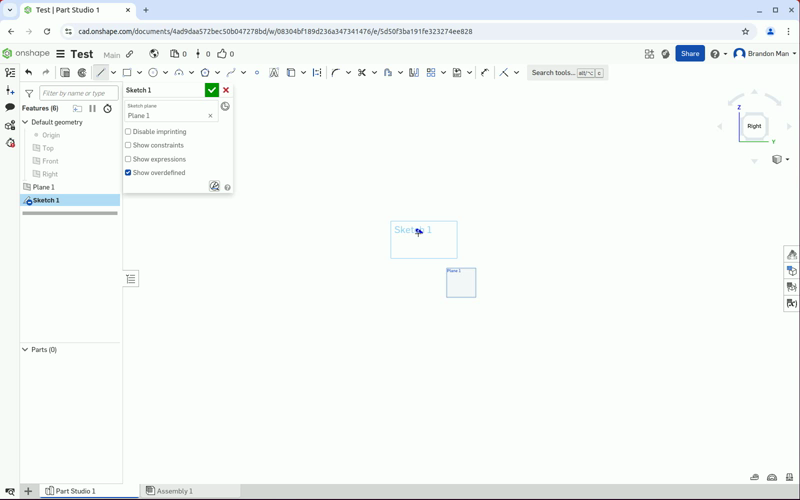
mouse_move(421, 232)
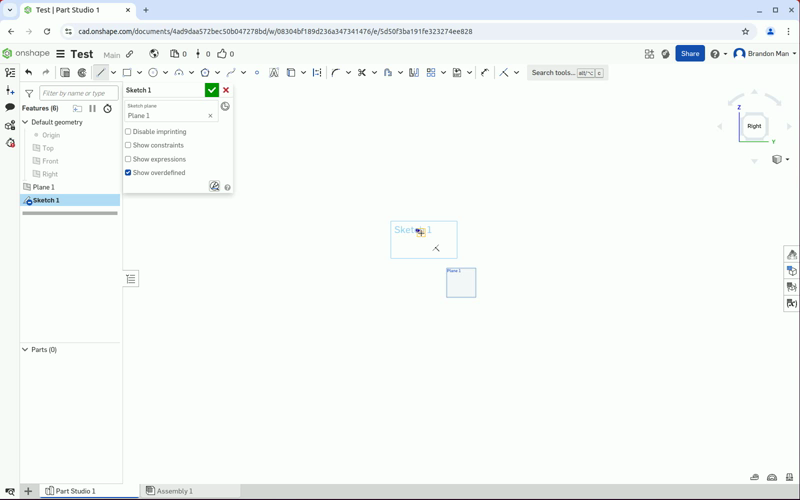
scroll(6)
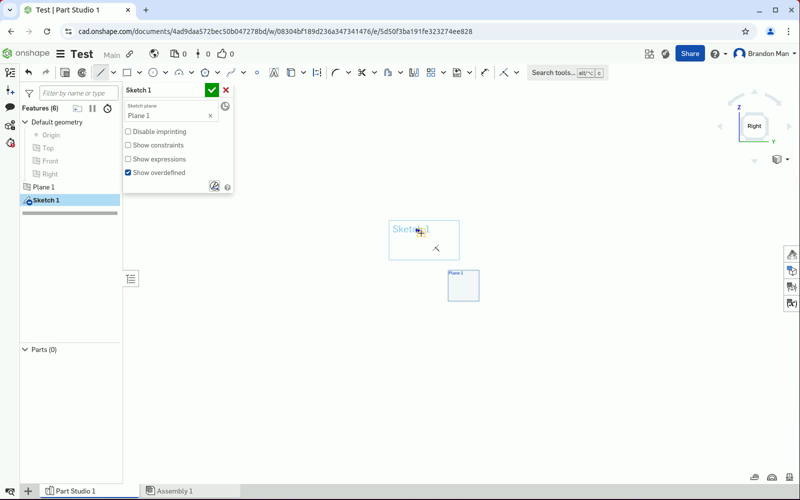
scroll(6)
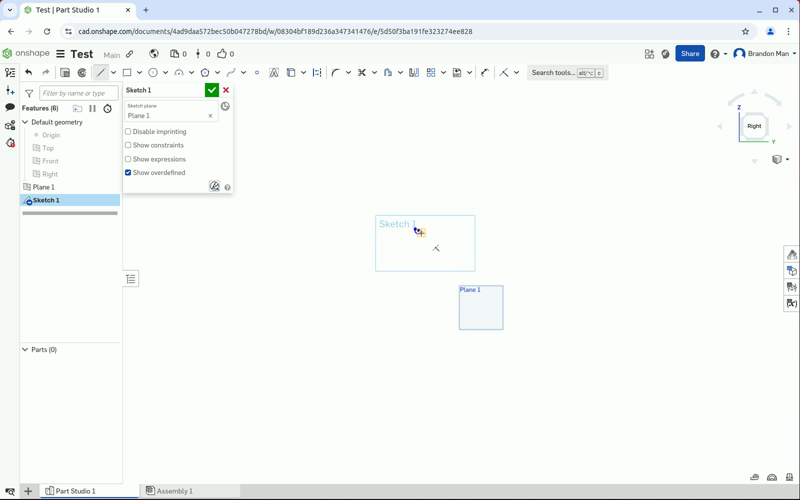
scroll(6)
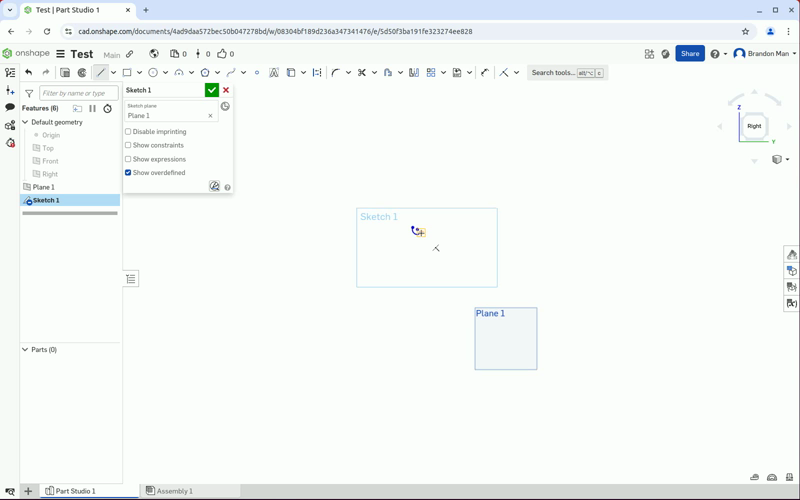
scroll(6)
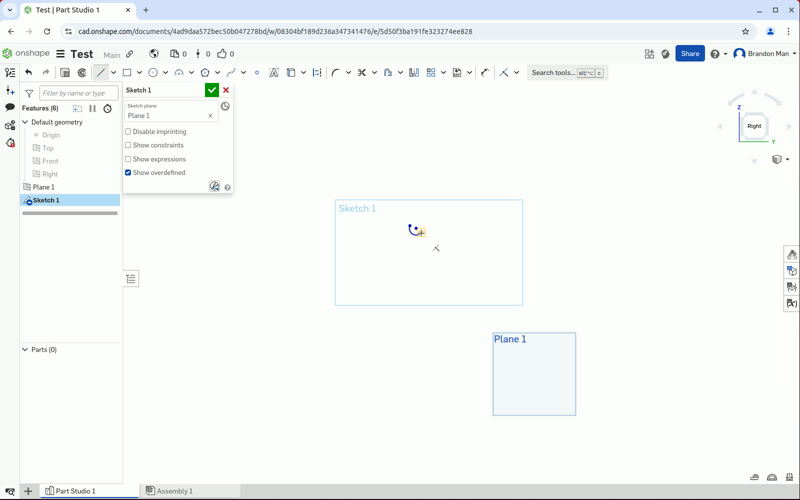
scroll(6)
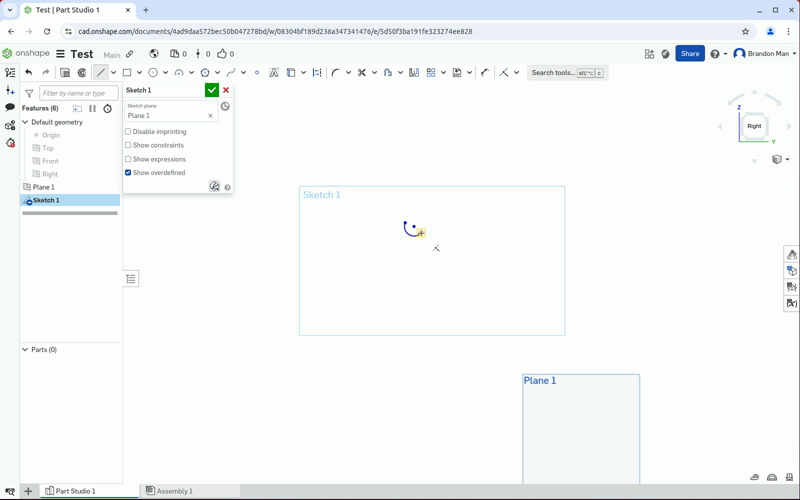
scroll(6)
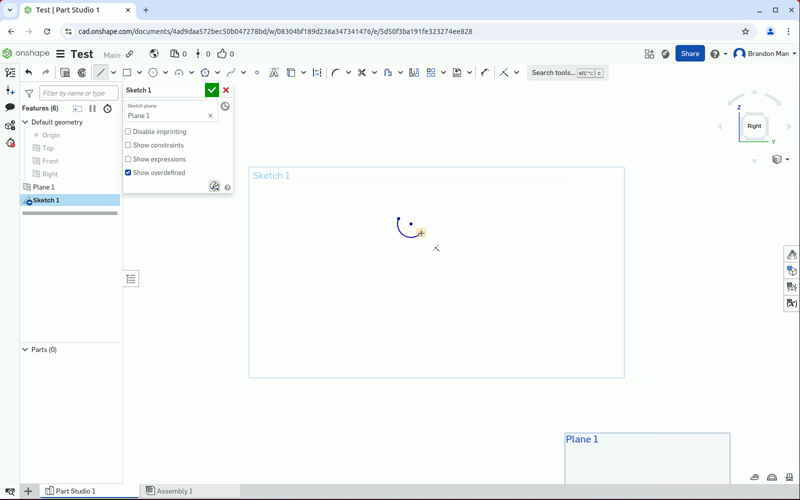
scroll(6)
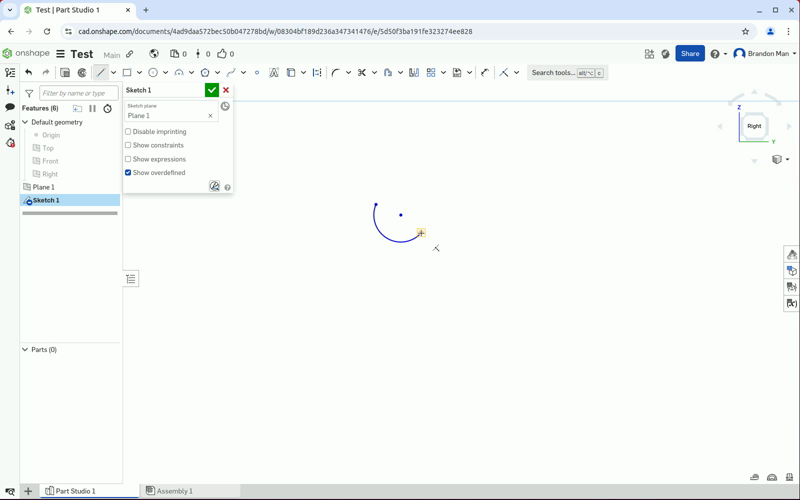
click(421, 232)
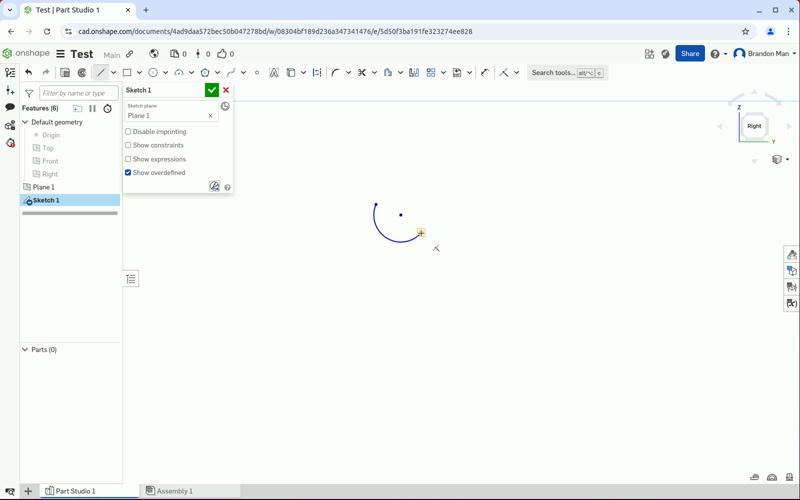
scroll(-6)
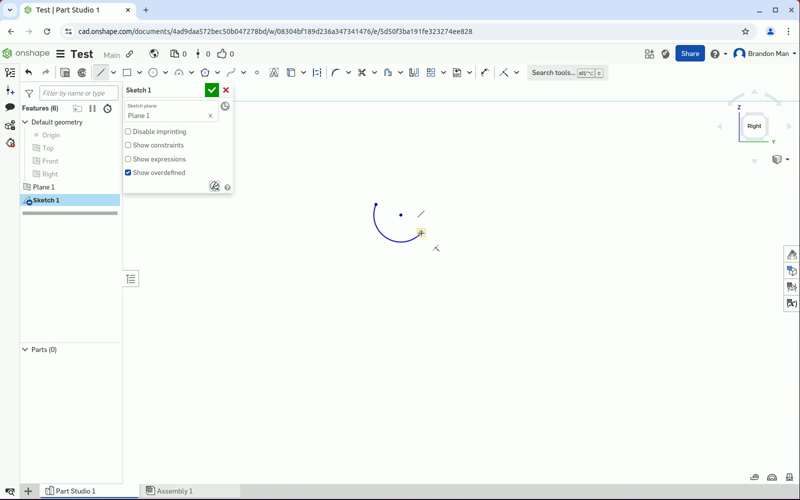
scroll(-6)
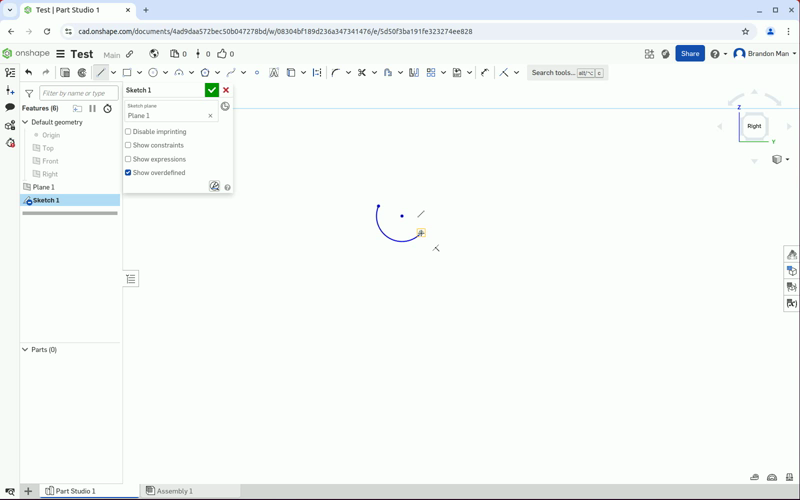
scroll(-6)
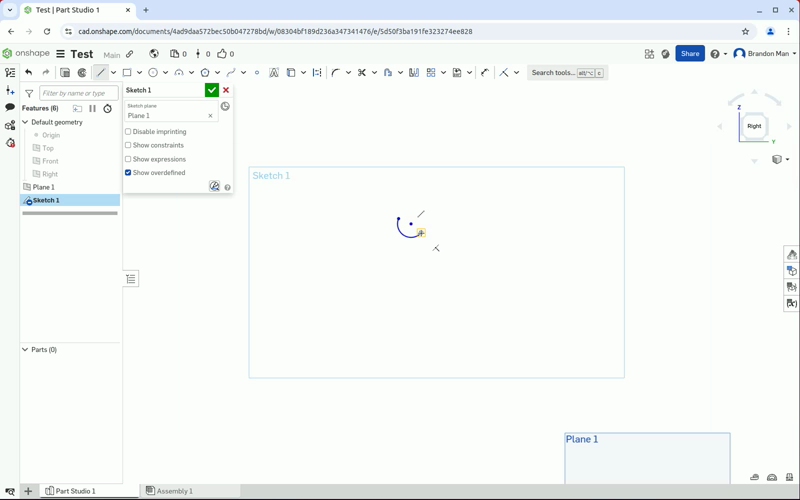
scroll(-6)
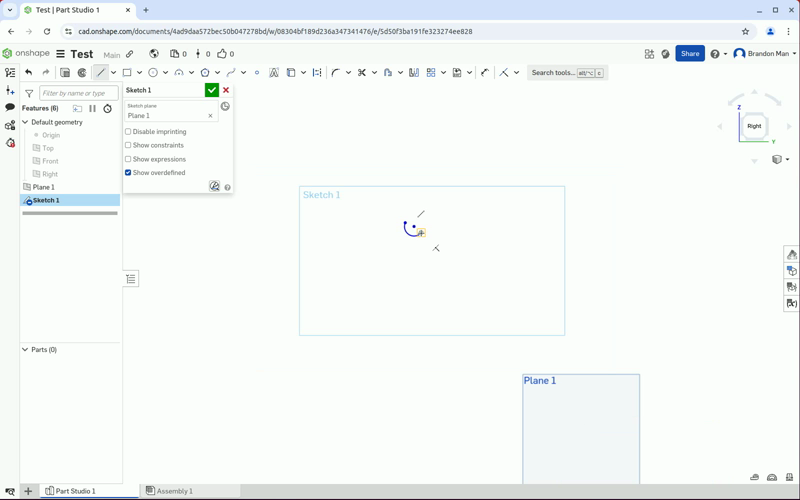
scroll(-6)
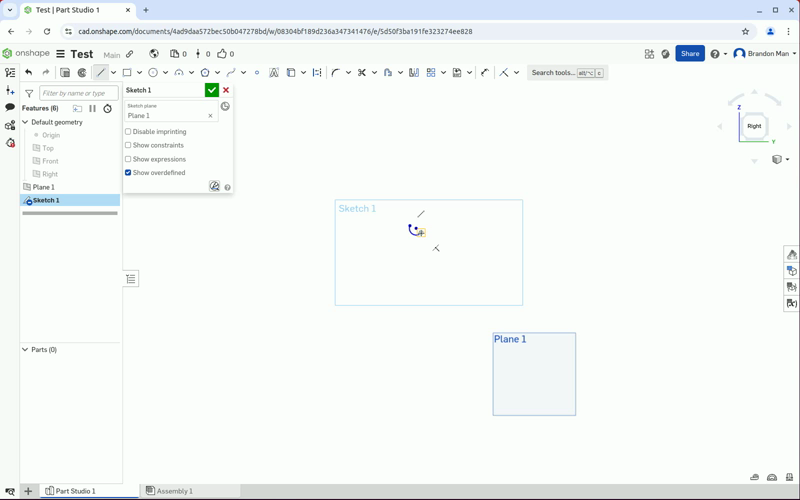
scroll(-6)
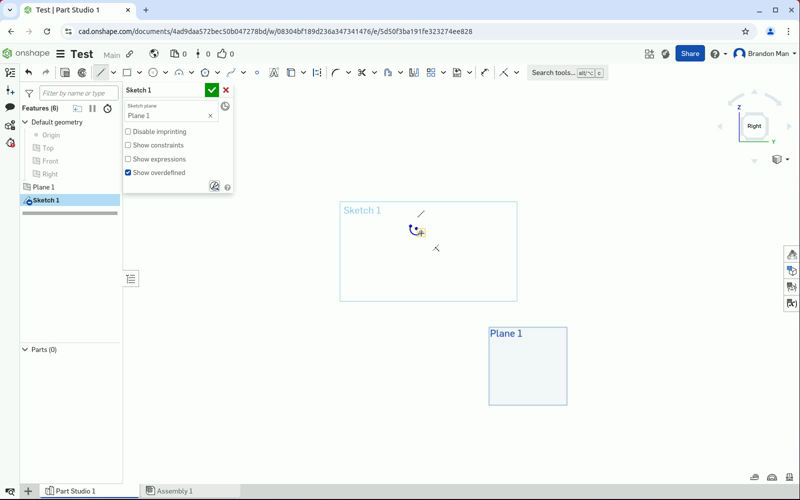
scroll(-6)
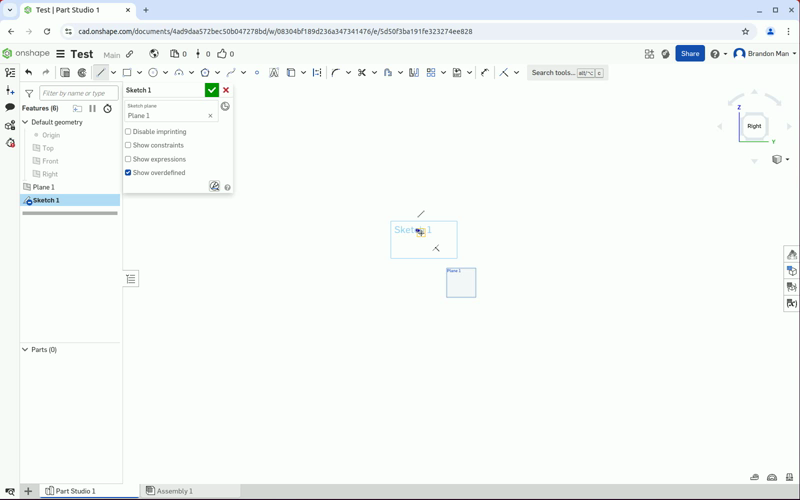
key_down(shift)
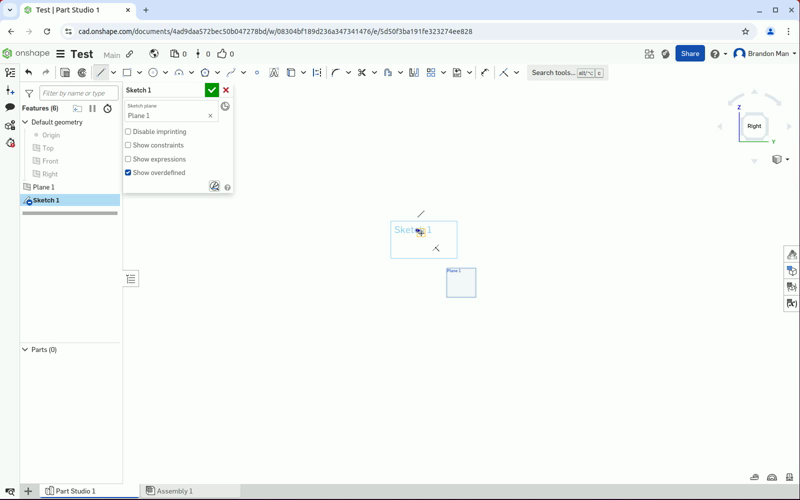
mouse_move(454, 174)
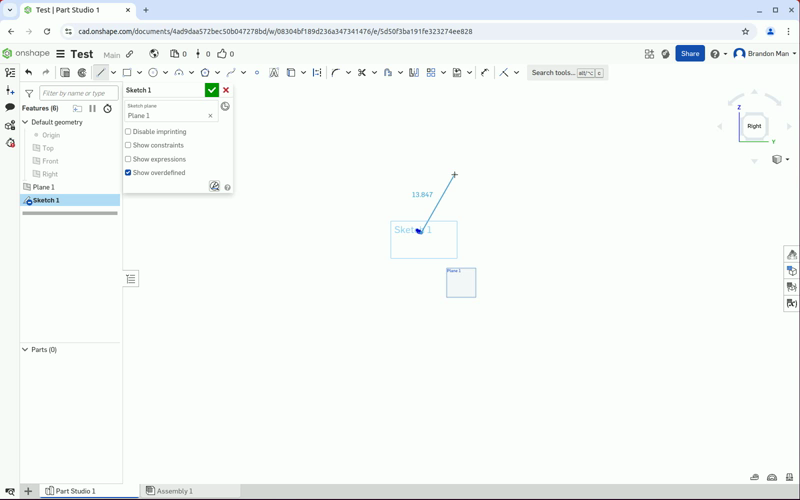
click(454, 174)
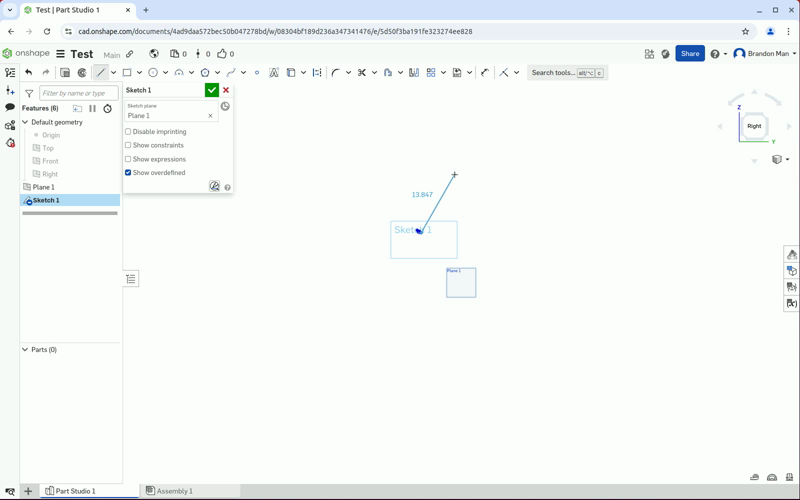
key_up(shift)
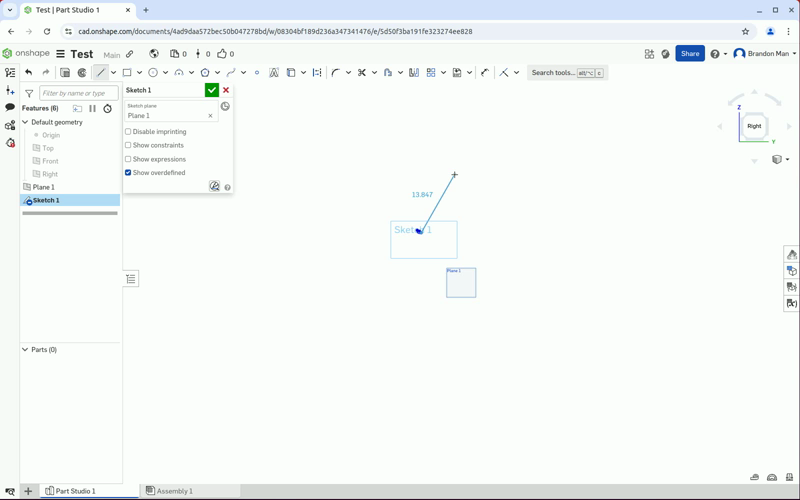
key_down(shift)
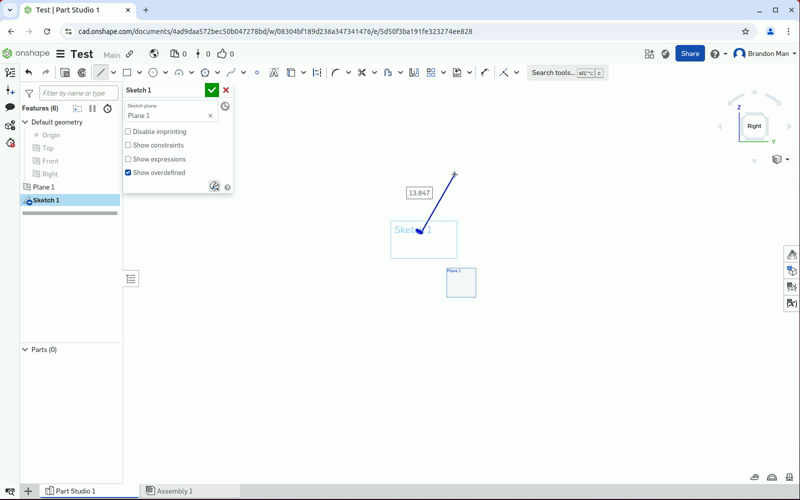
mouse_move(484, 174)
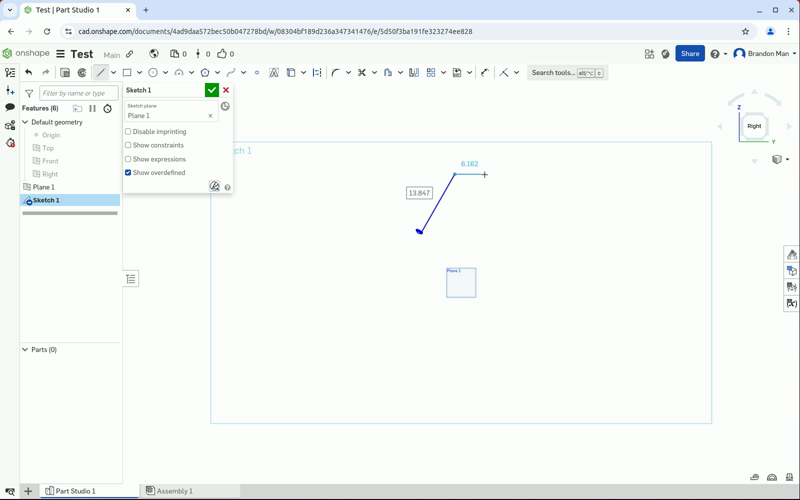
mouse_move(449, 174)
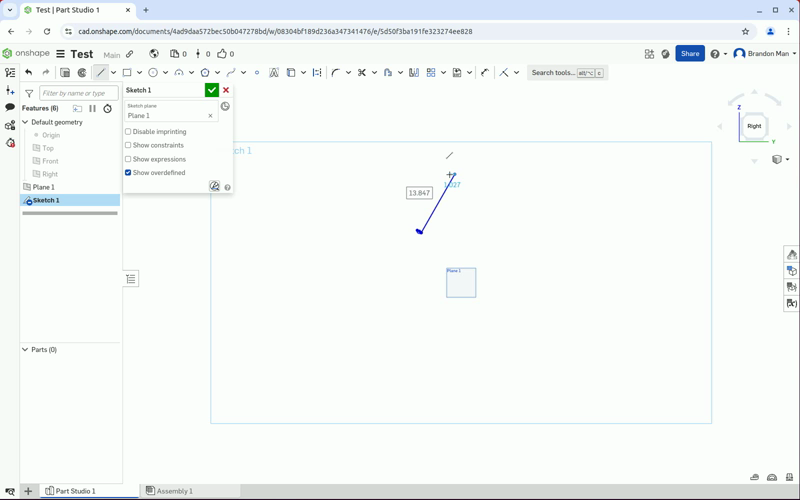
scroll(6)
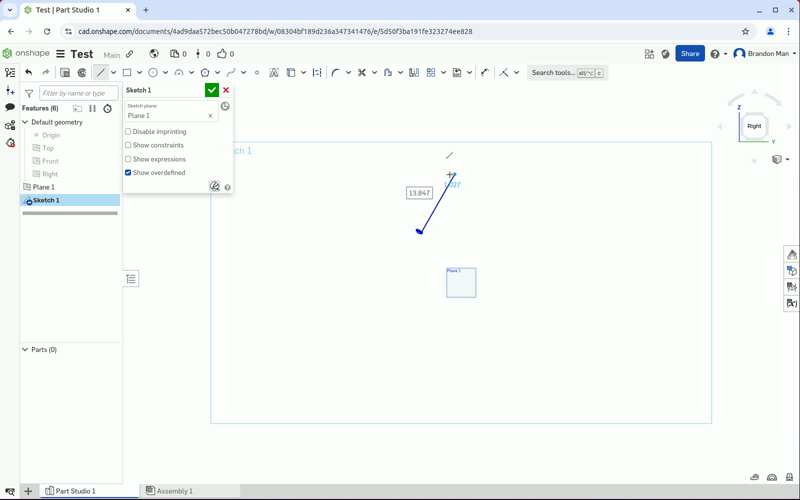
scroll(6)
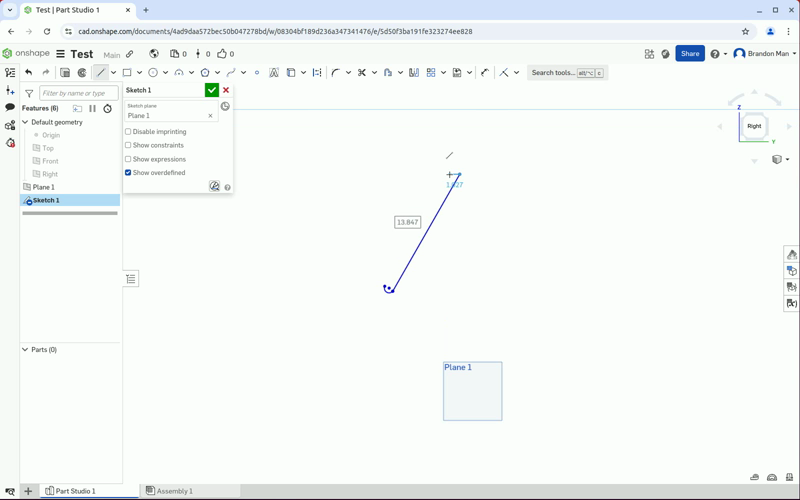
scroll(6)
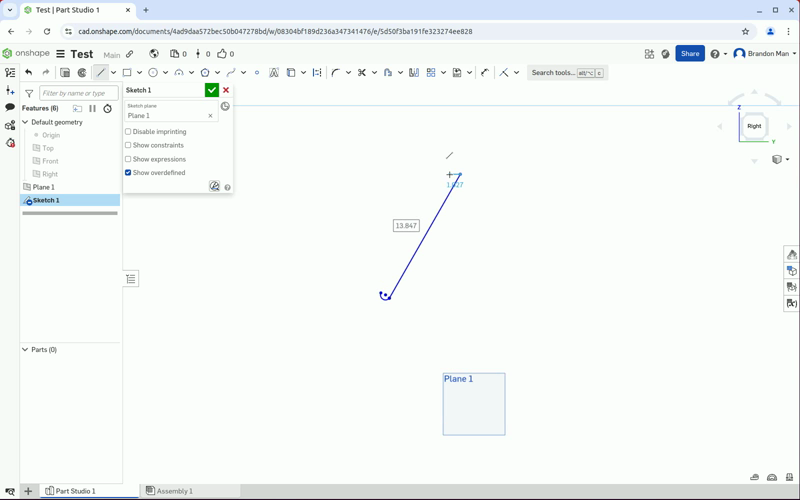
scroll(6)
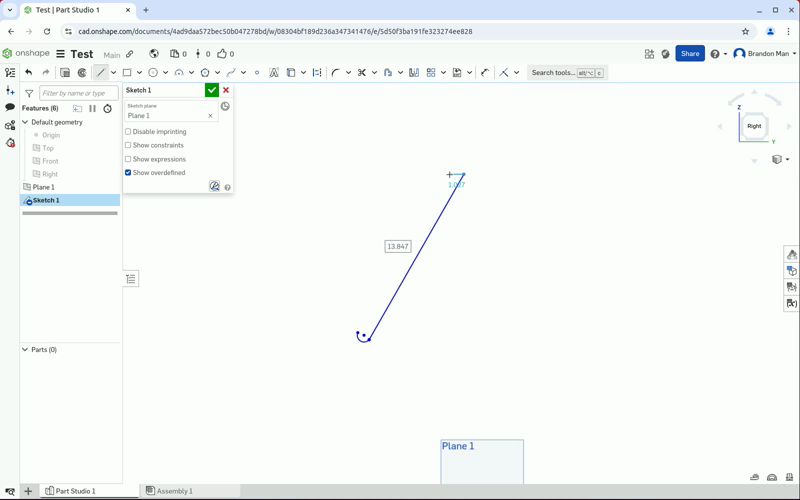
scroll(6)
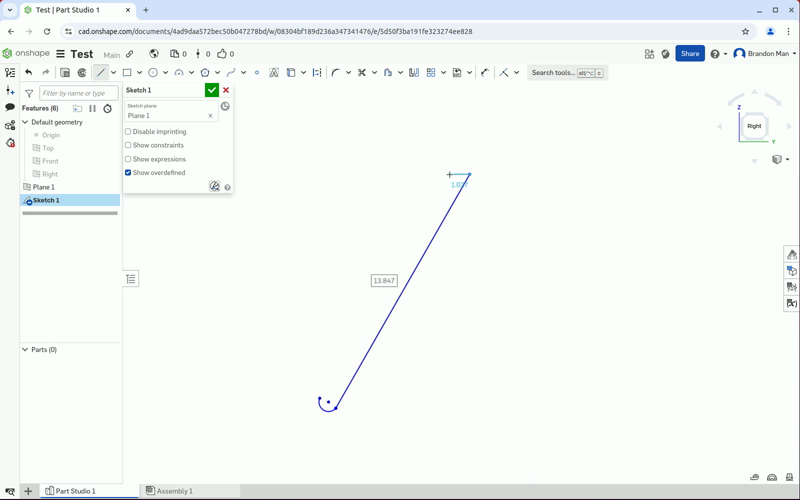
scroll(6)
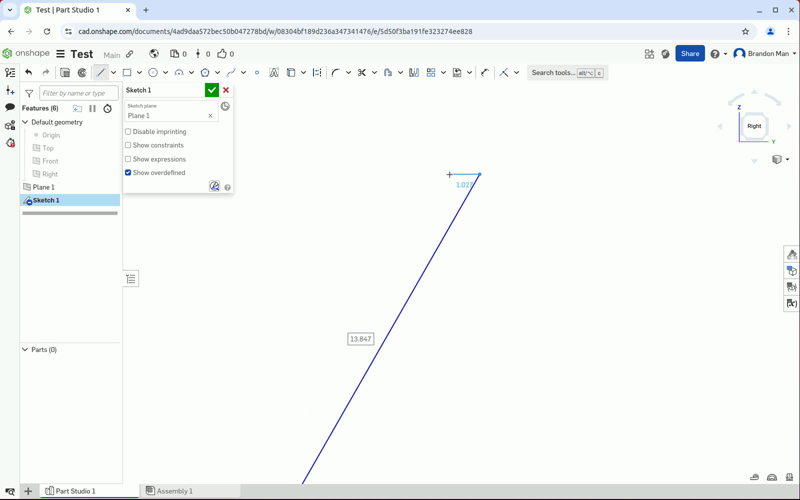
scroll(6)
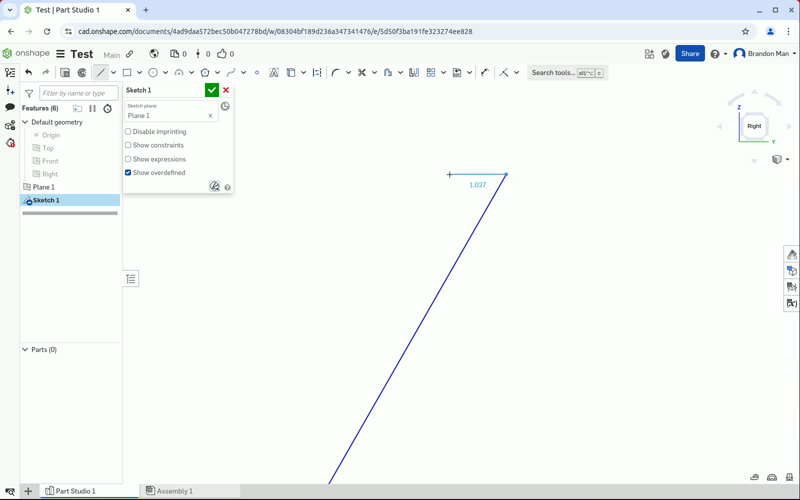
click(449, 174)
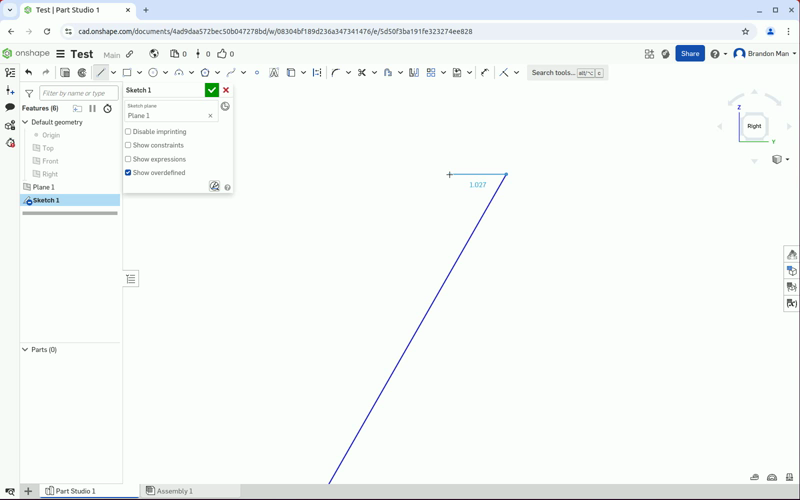
scroll(-6)
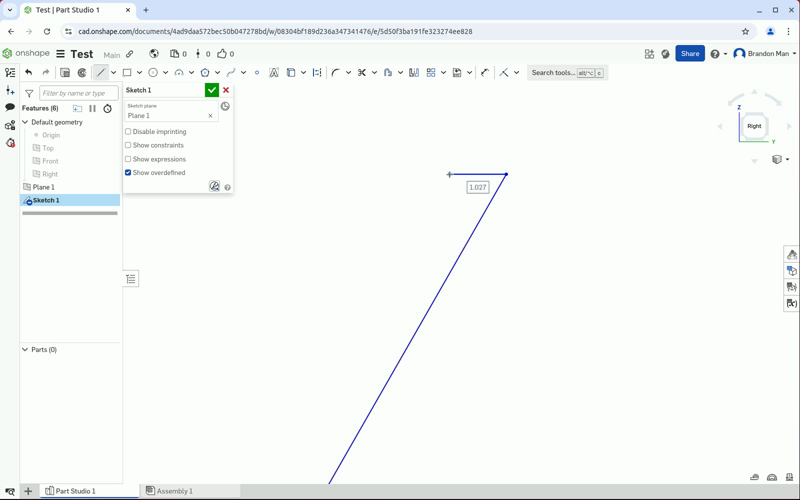
scroll(-6)
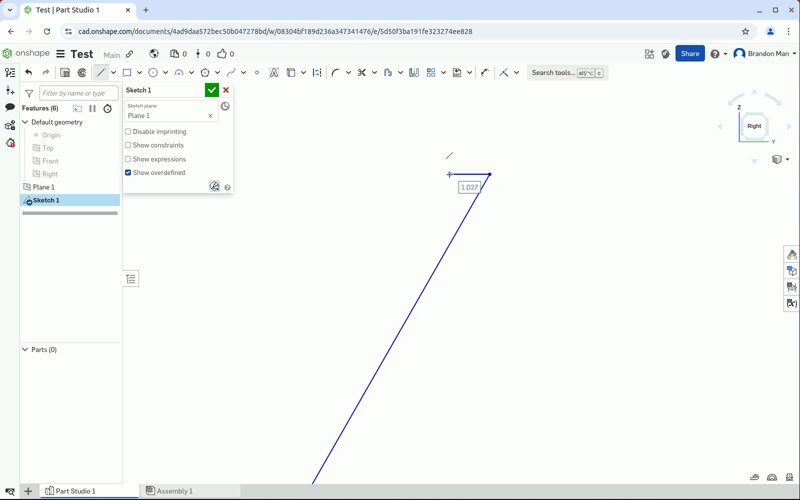
scroll(-6)
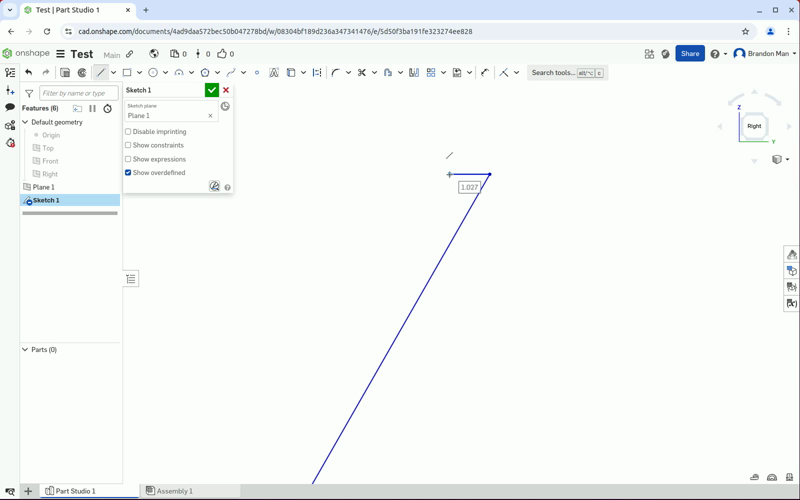
scroll(-6)
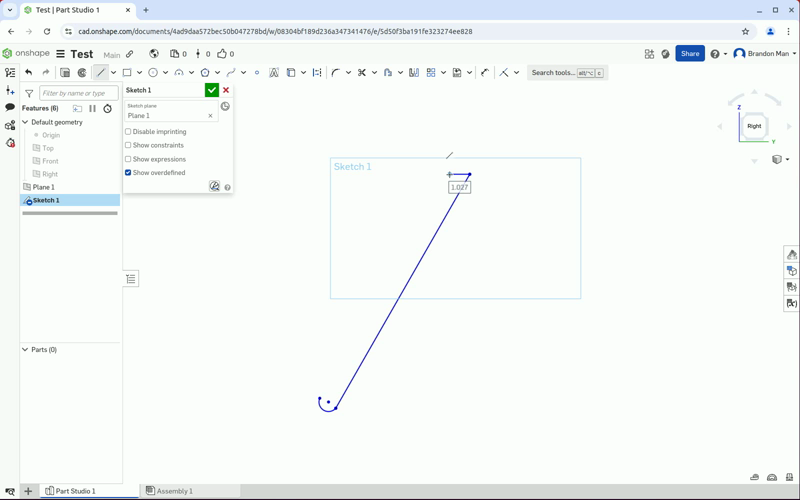
scroll(-6)
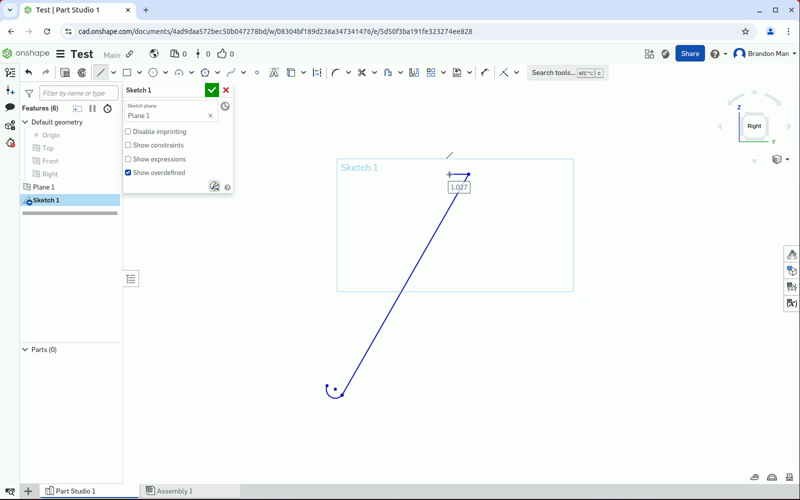
scroll(-6)
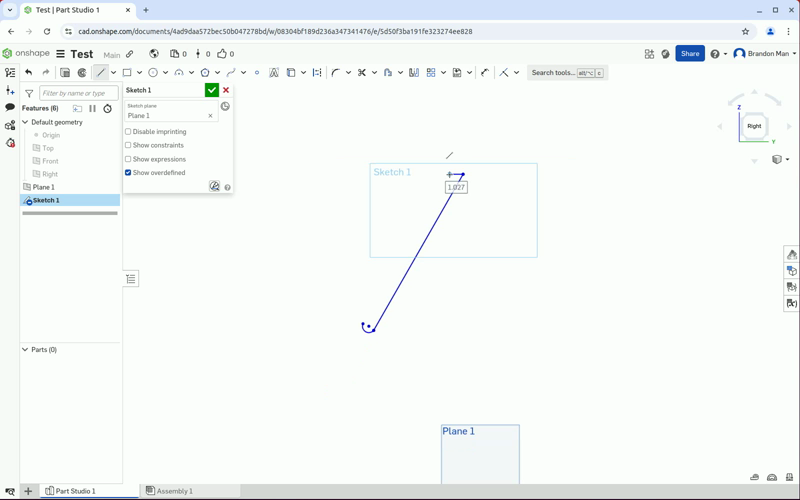
scroll(-6)
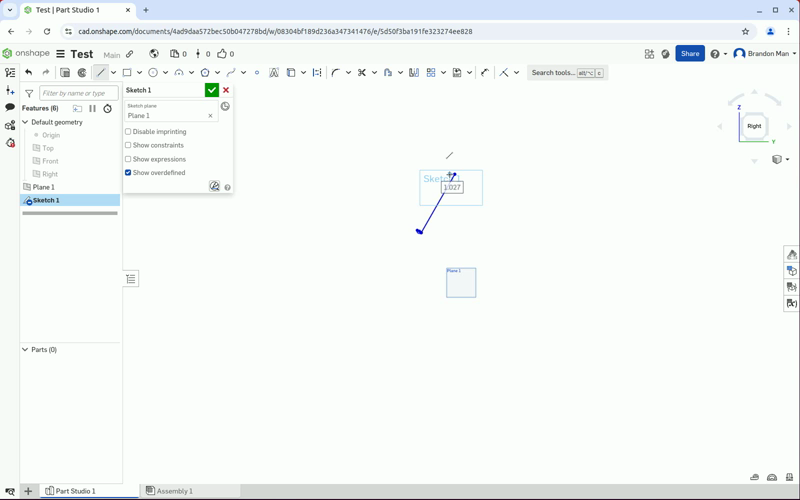
key_up(shift)
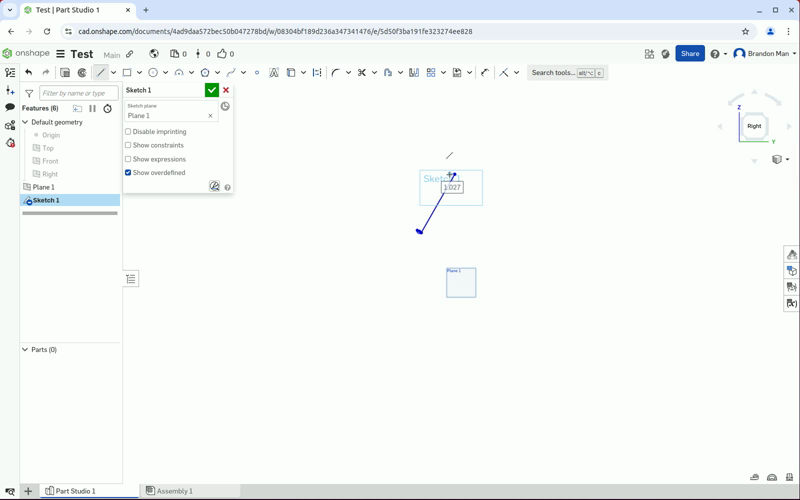
key_down(shift)
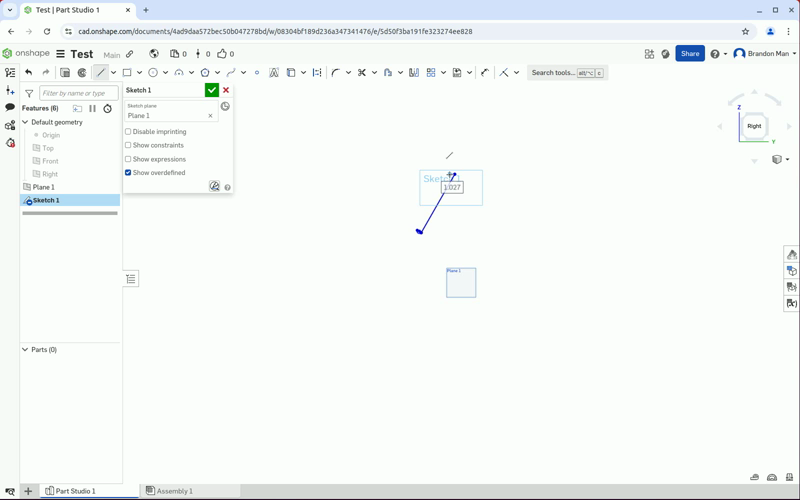
mouse_move(417, 230)
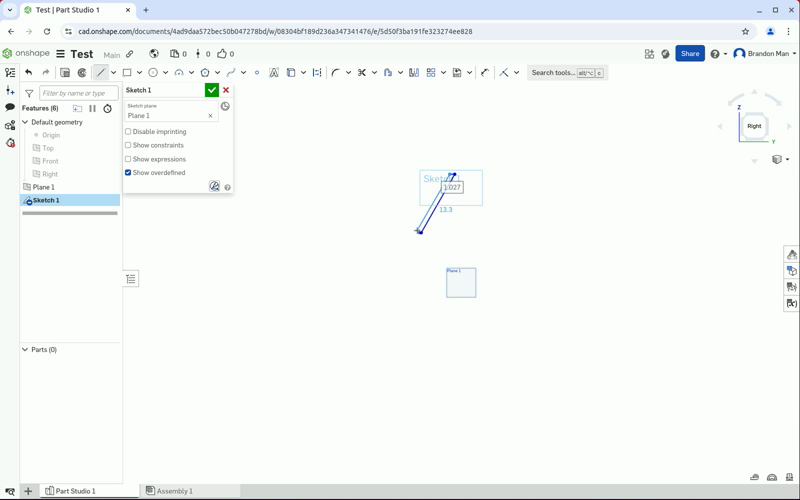
scroll(6)
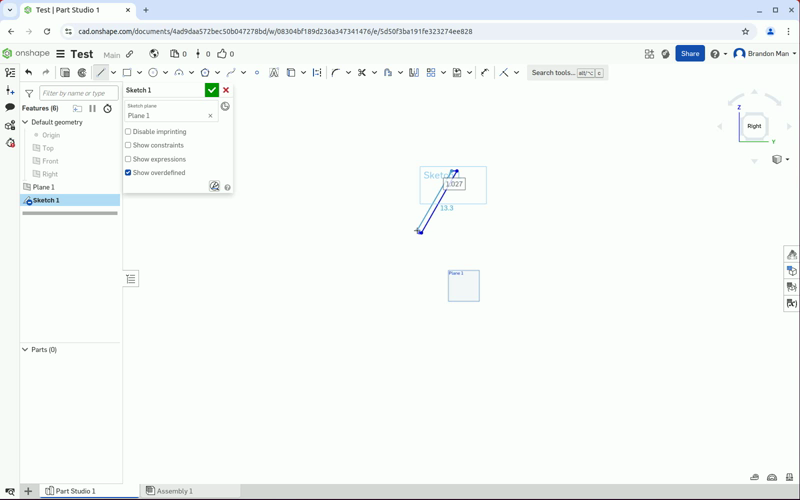
scroll(6)
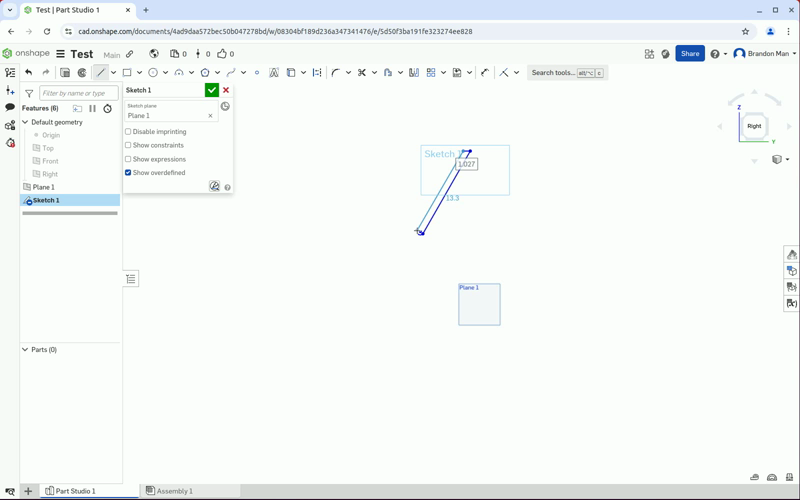
scroll(6)
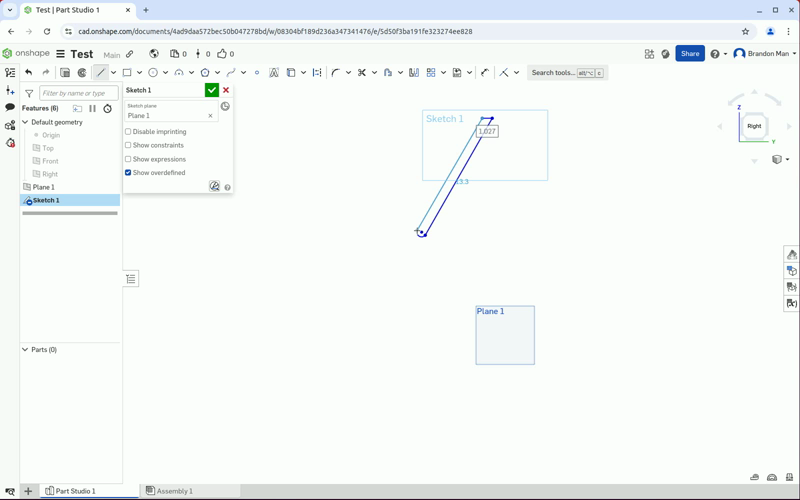
scroll(6)
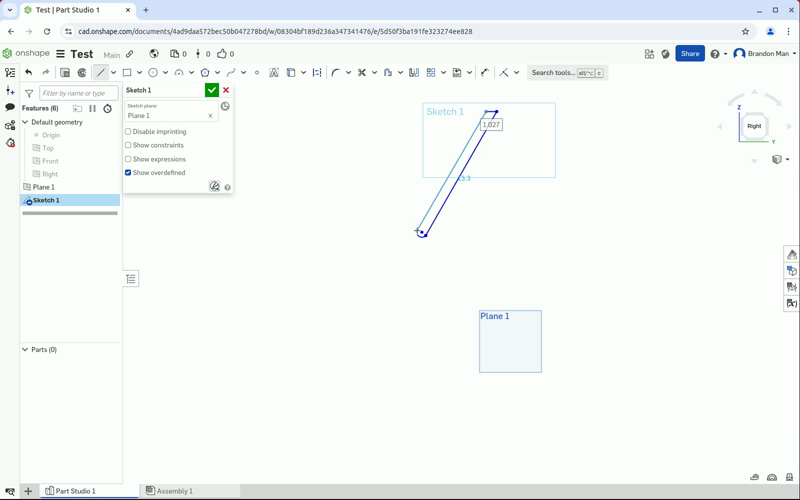
scroll(6)
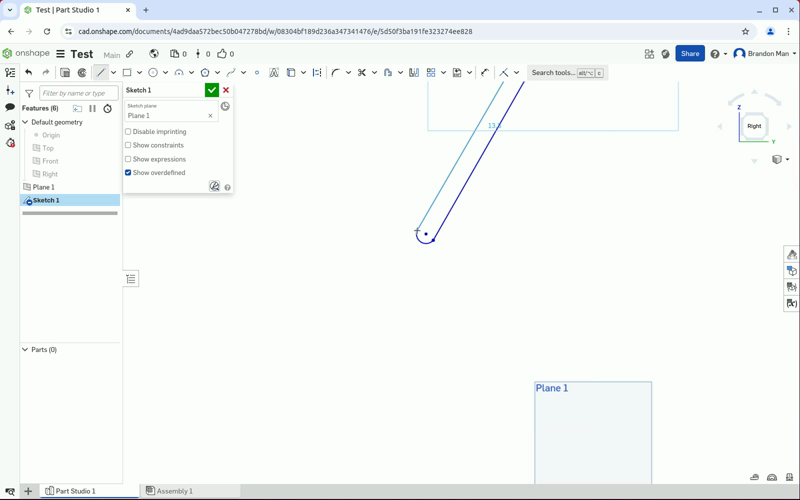
scroll(6)
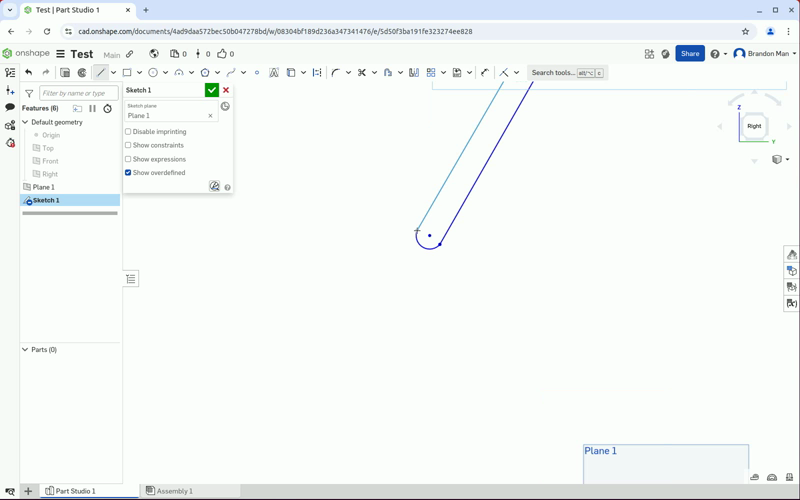
scroll(6)
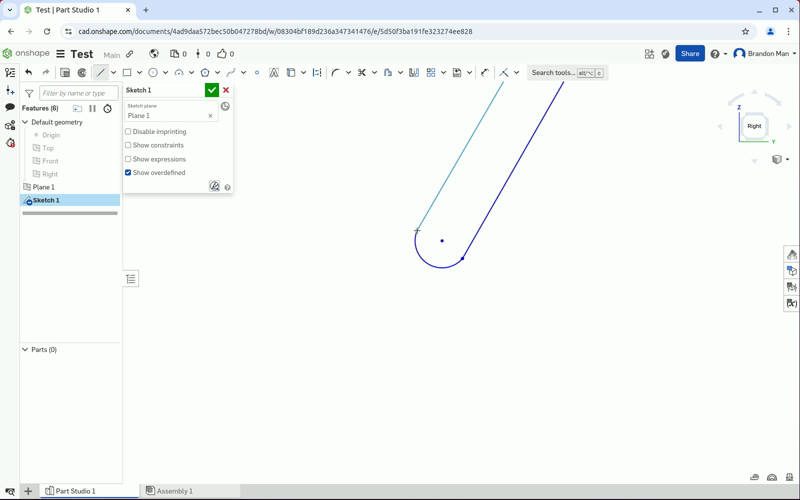
key_up(shift)
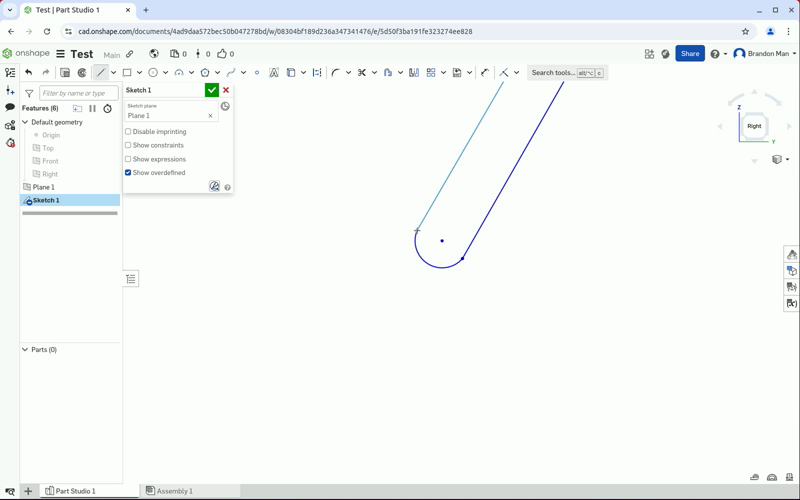
click(417, 230)
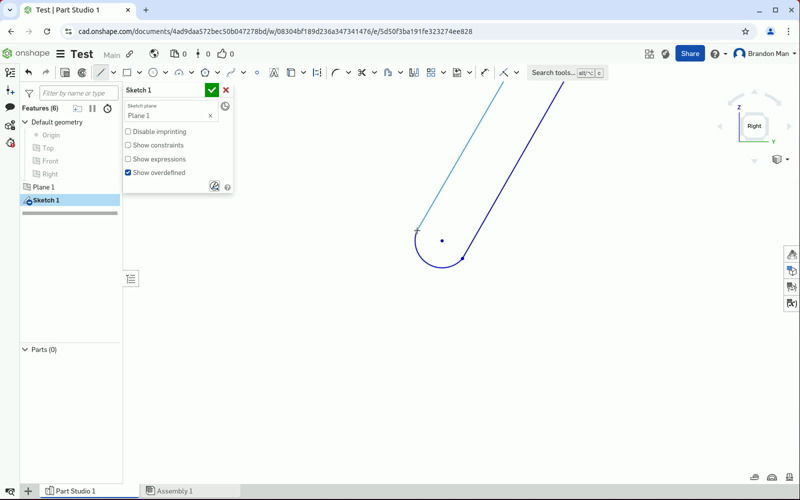
scroll(-6)
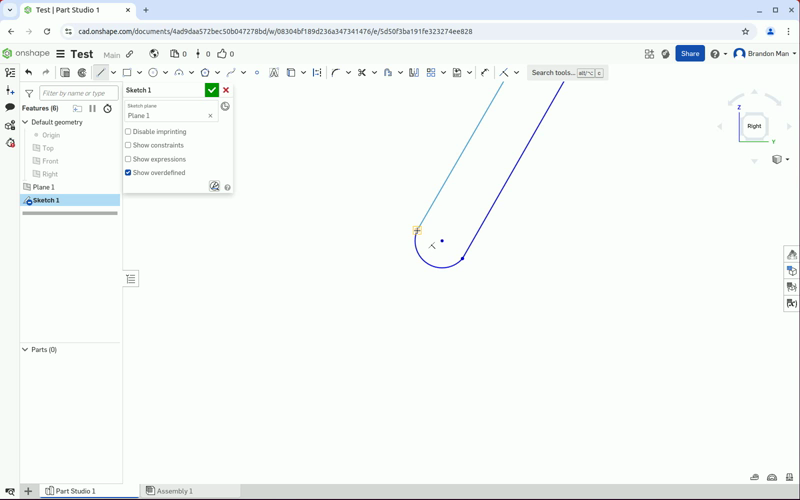
scroll(-6)
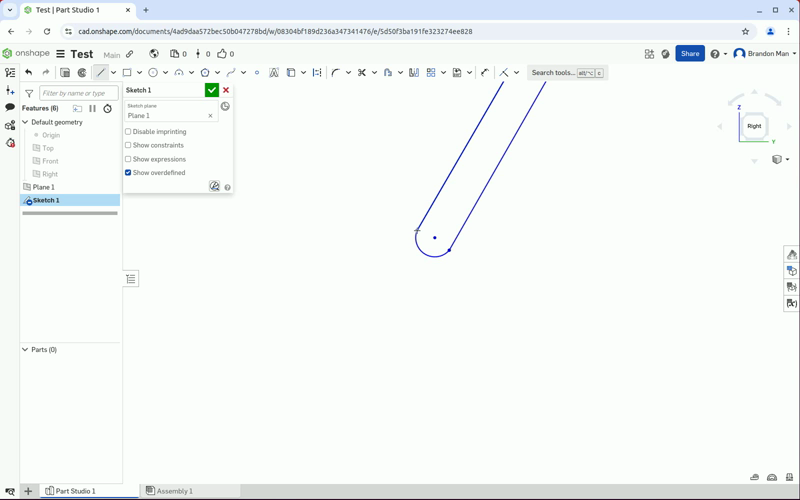
scroll(-6)
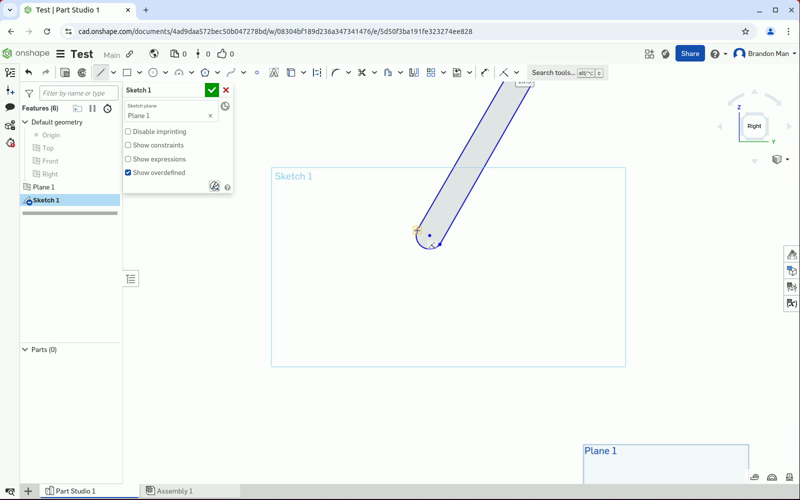
scroll(-6)
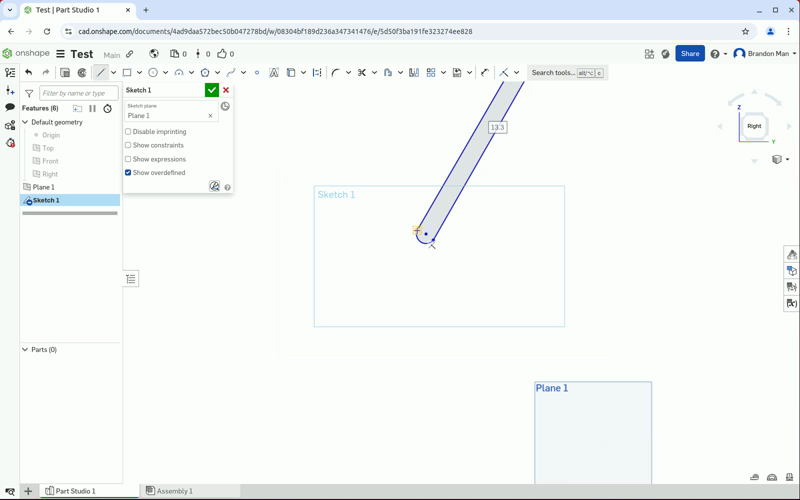
scroll(-6)
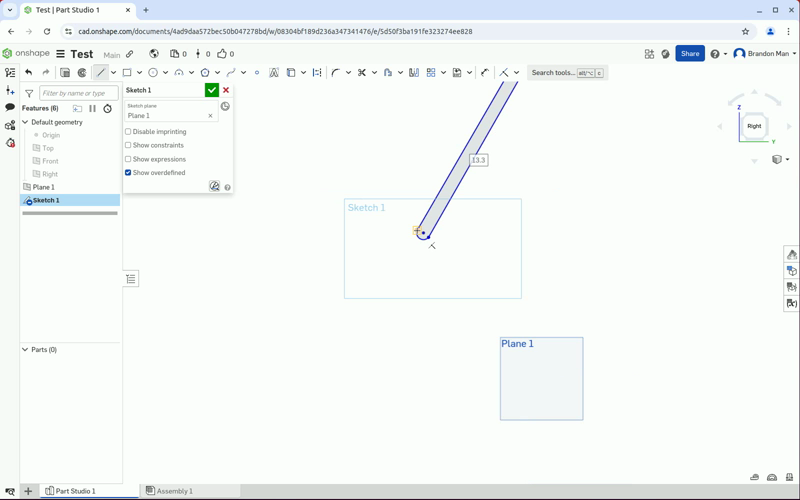
scroll(-6)
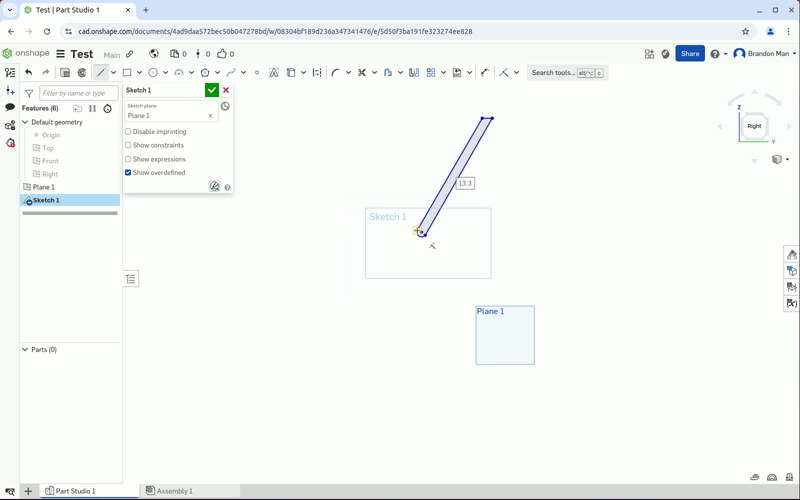
scroll(-6)
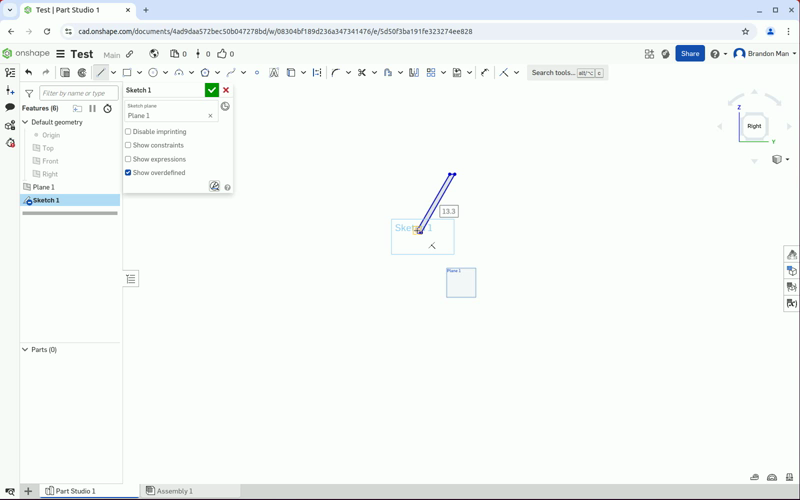
key(esc)
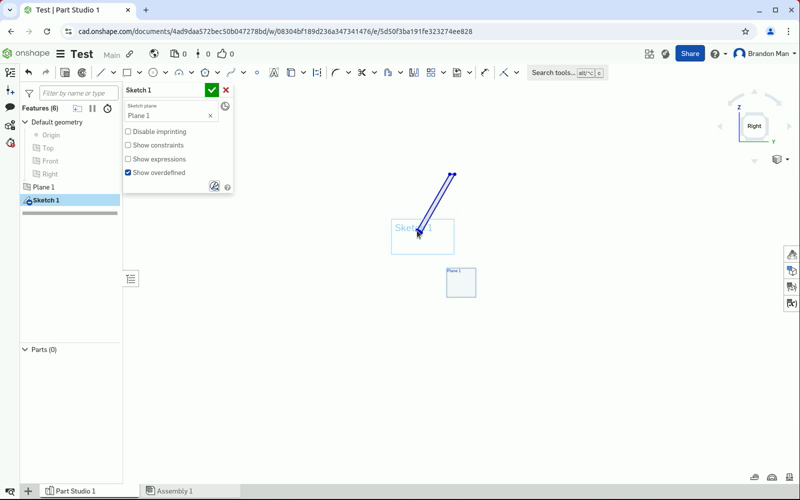
key(c)
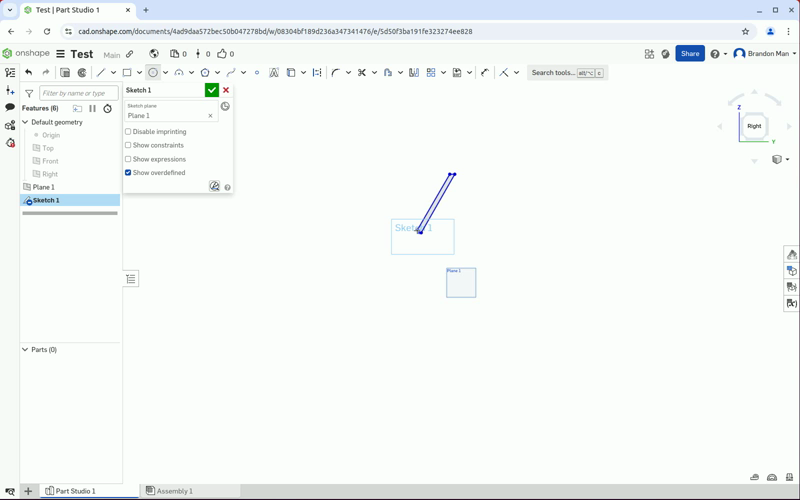
key_down(shift)
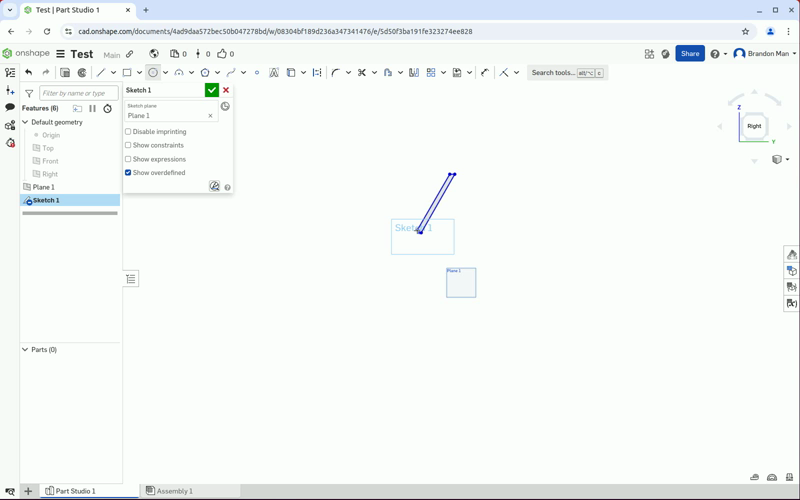
mouse_move(419, 231)
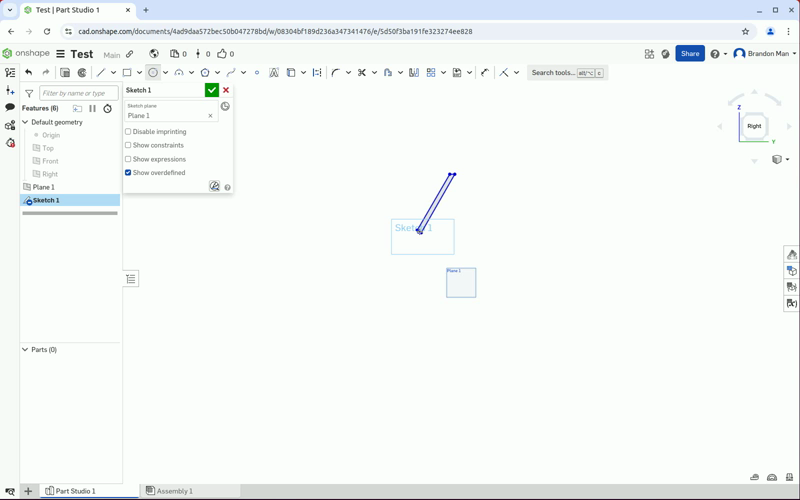
scroll(6)
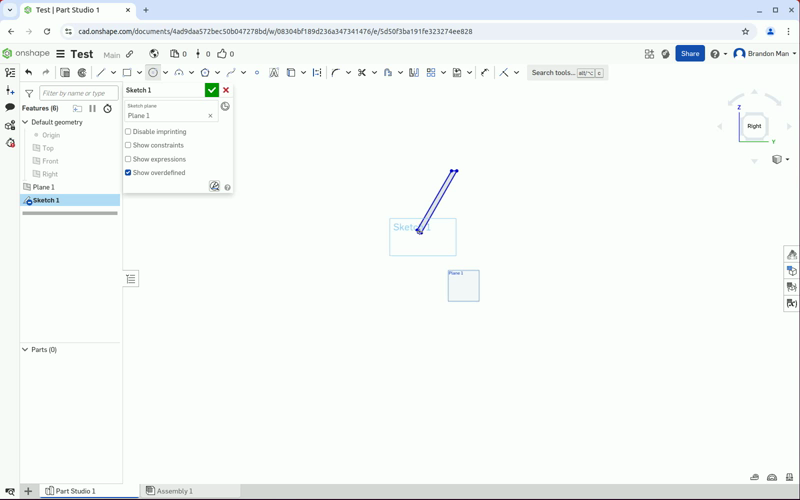
scroll(6)
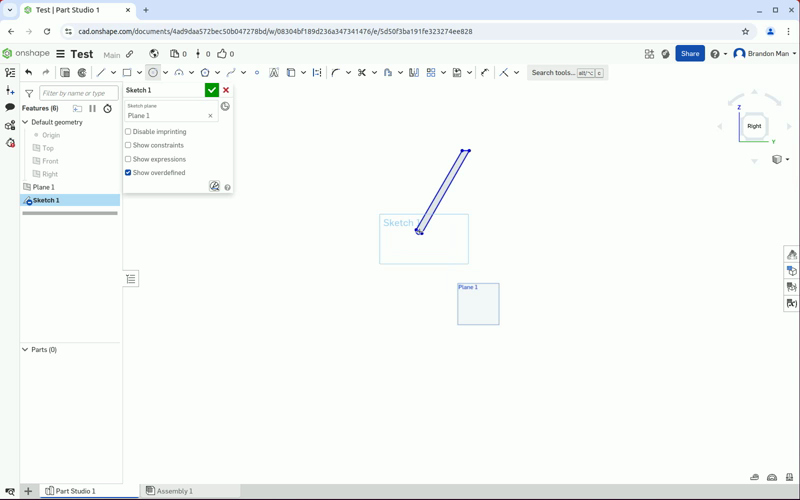
scroll(6)
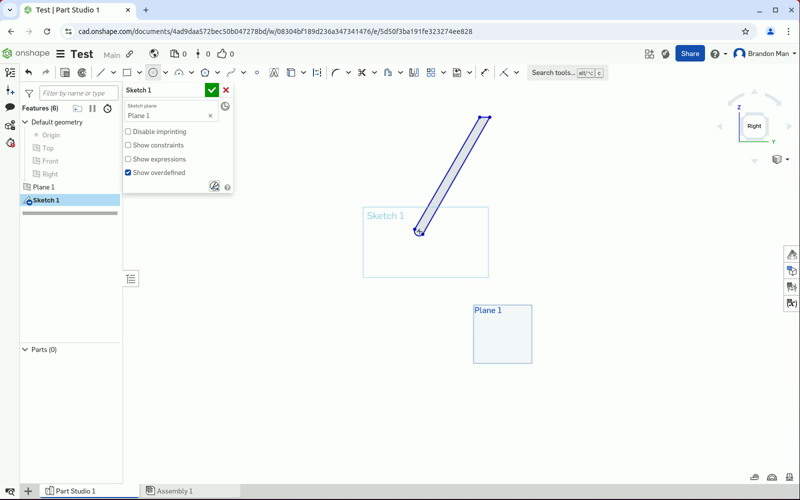
scroll(6)
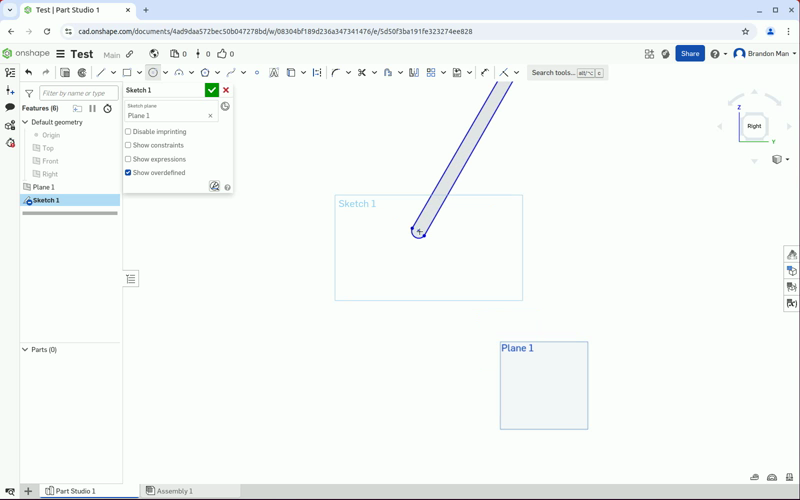
scroll(6)
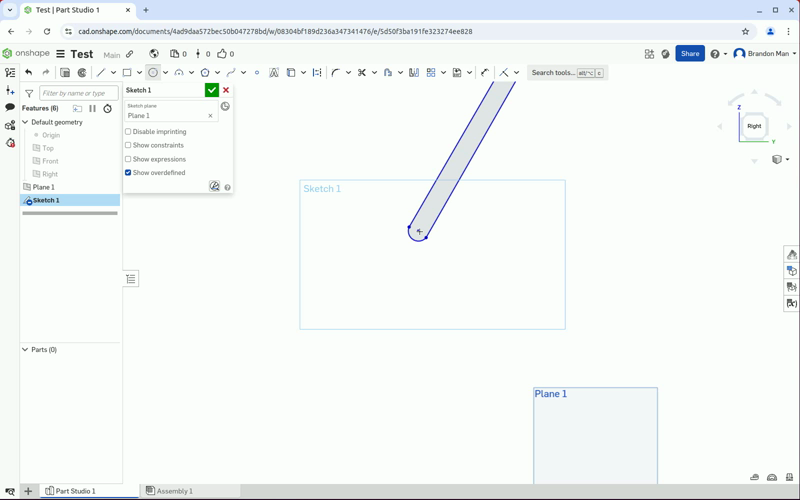
scroll(6)
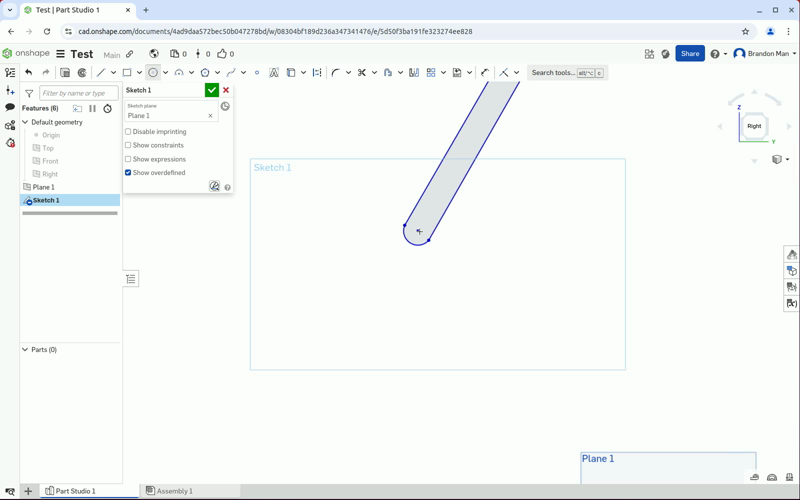
scroll(6)
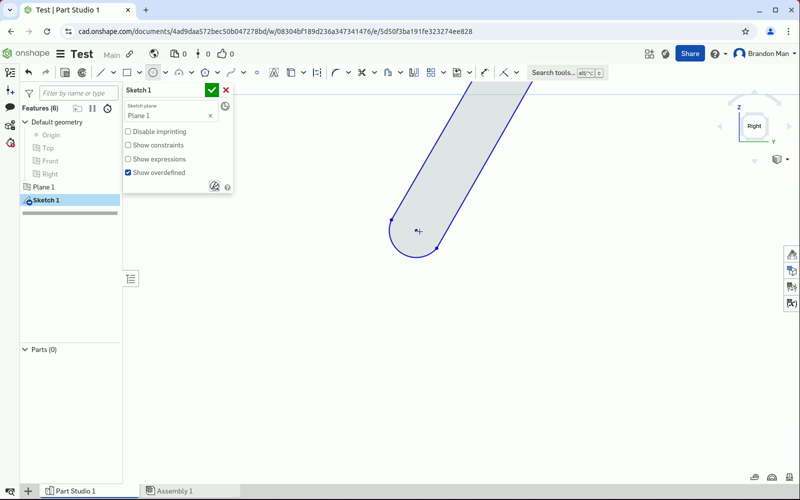
click(419, 231)
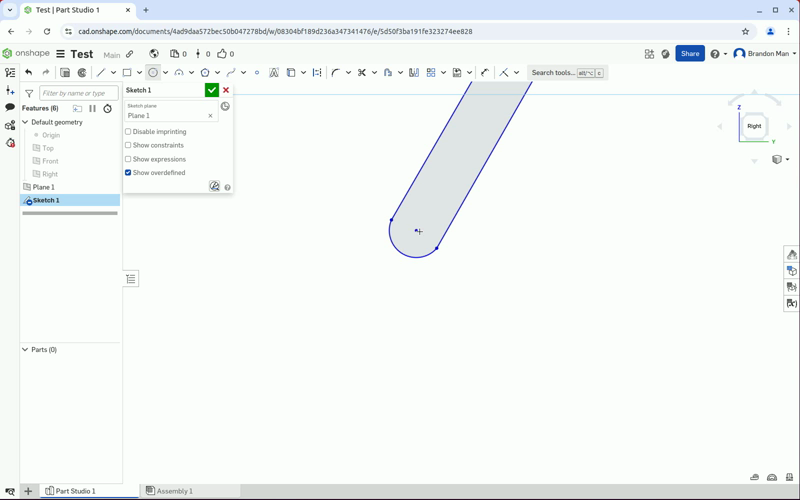
scroll(-6)
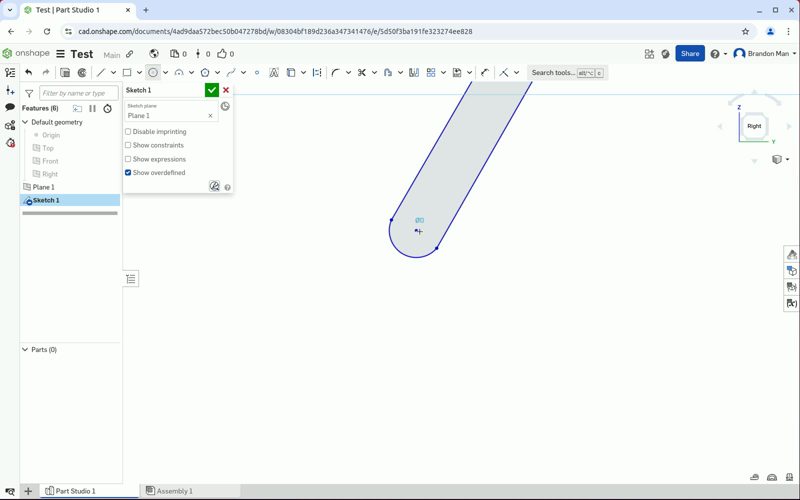
scroll(-6)
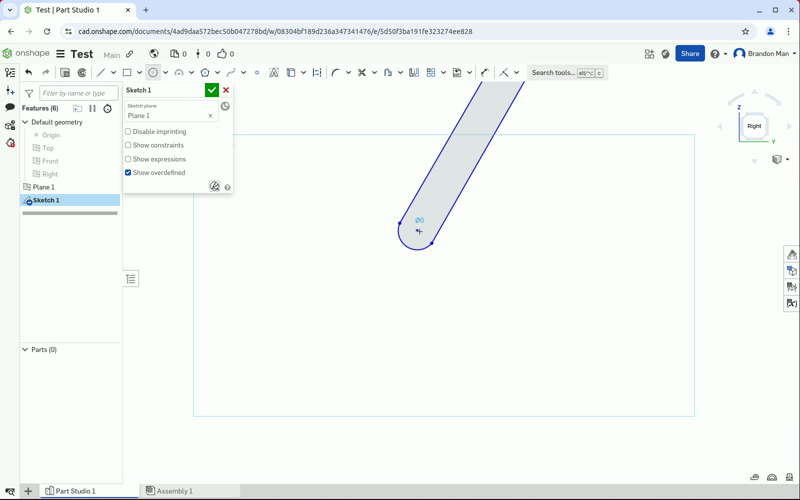
scroll(-6)
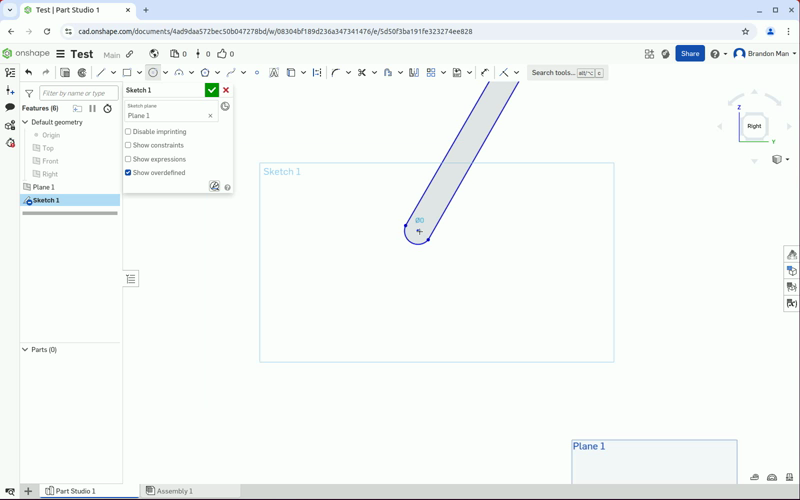
scroll(-6)
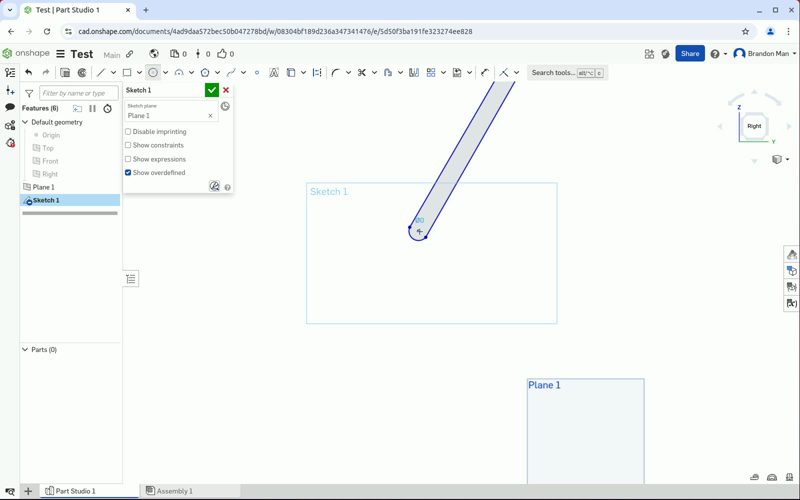
scroll(-6)
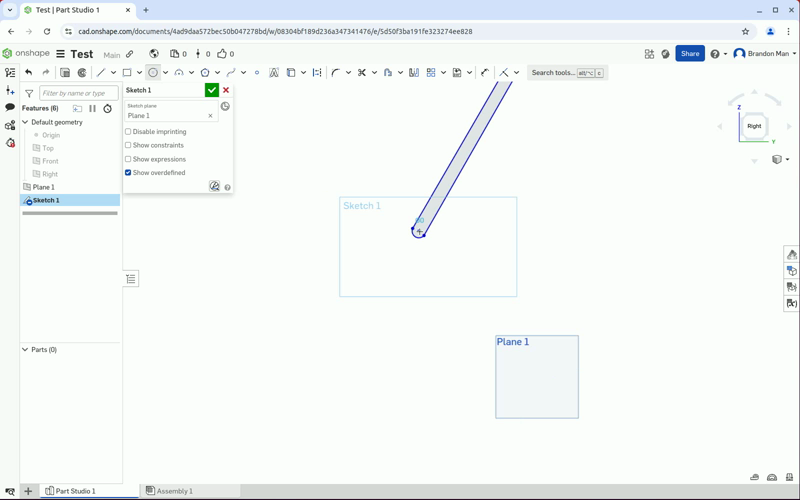
scroll(-6)
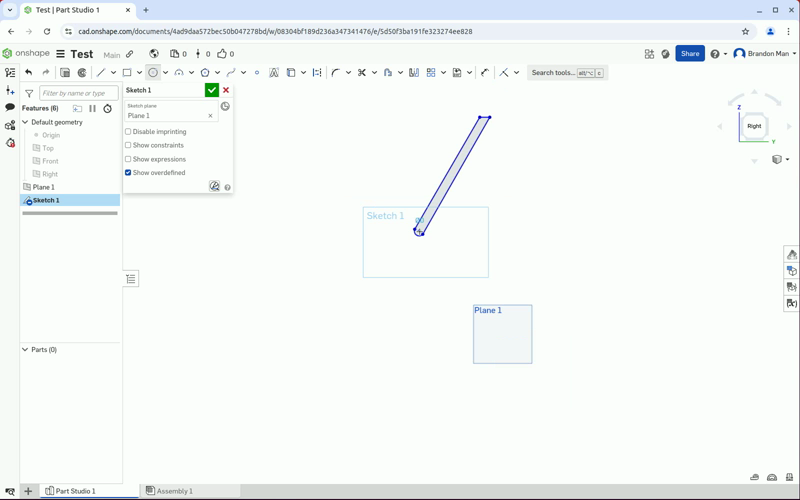
scroll(-6)
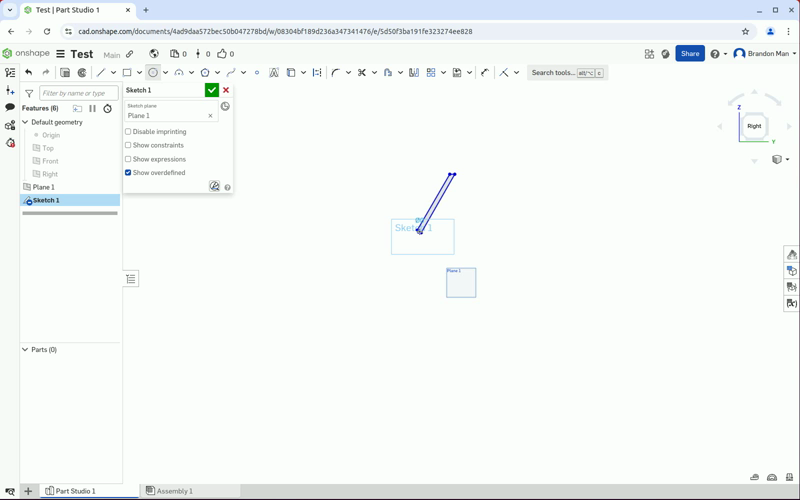
key_up(shift)
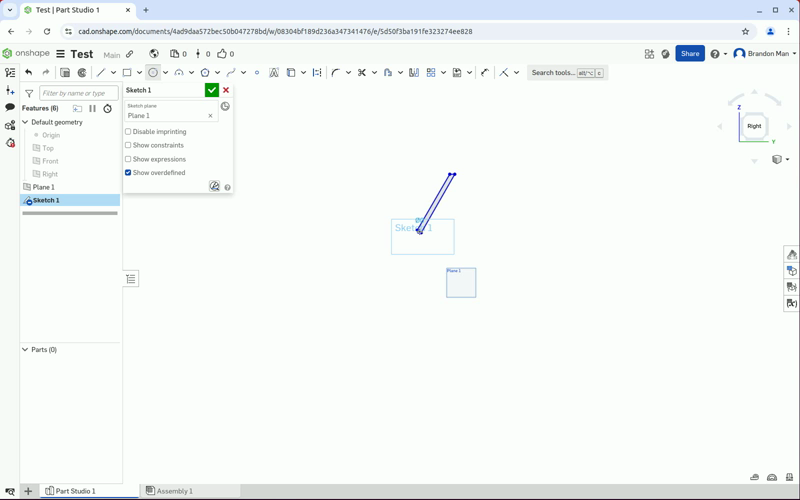
mouse_move(420, 231)
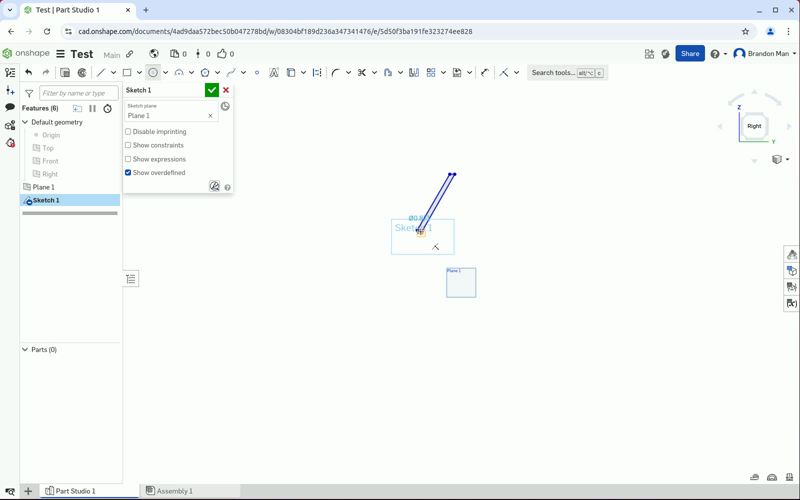
scroll(6)
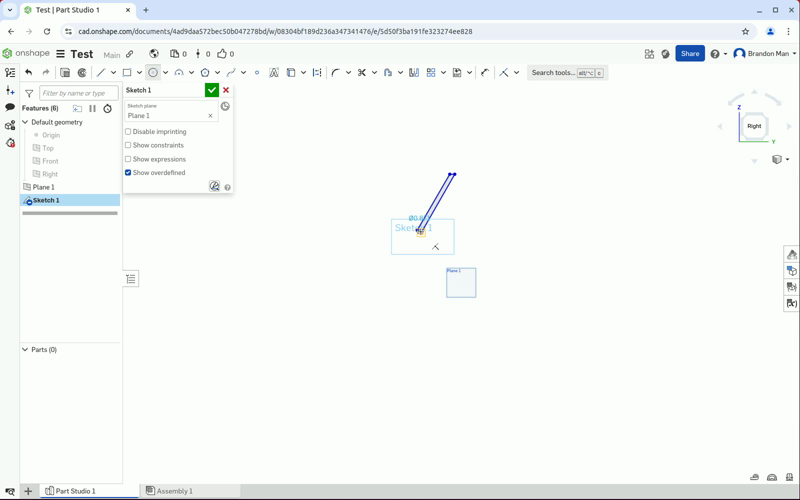
scroll(6)
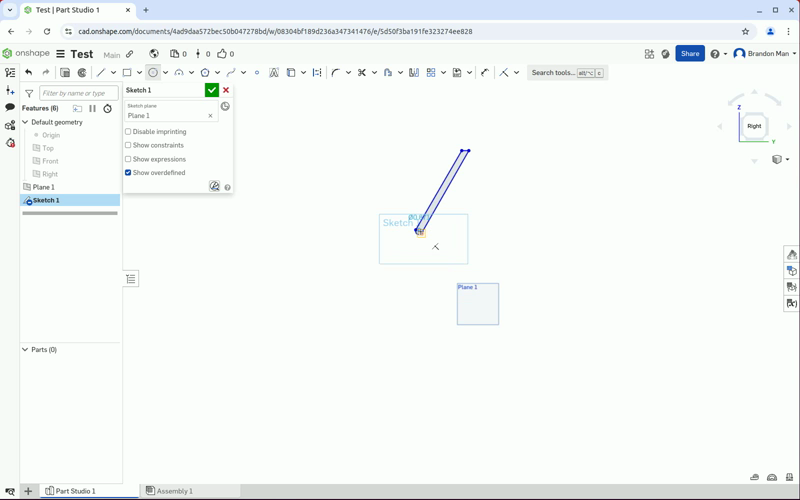
scroll(6)
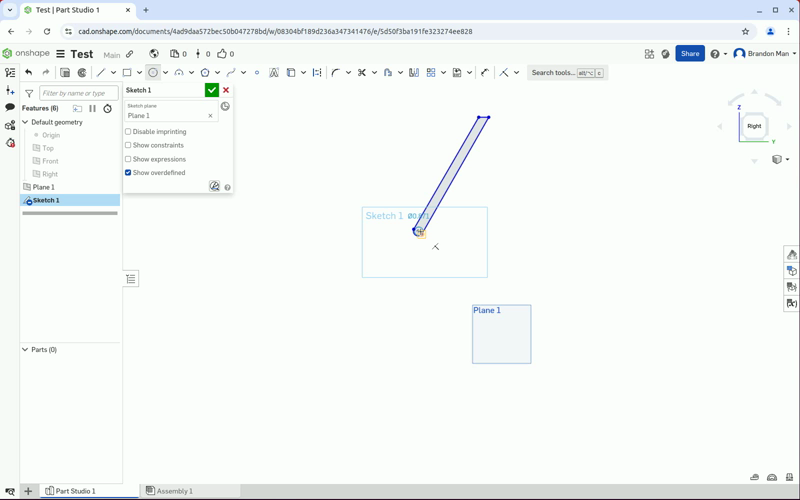
scroll(6)
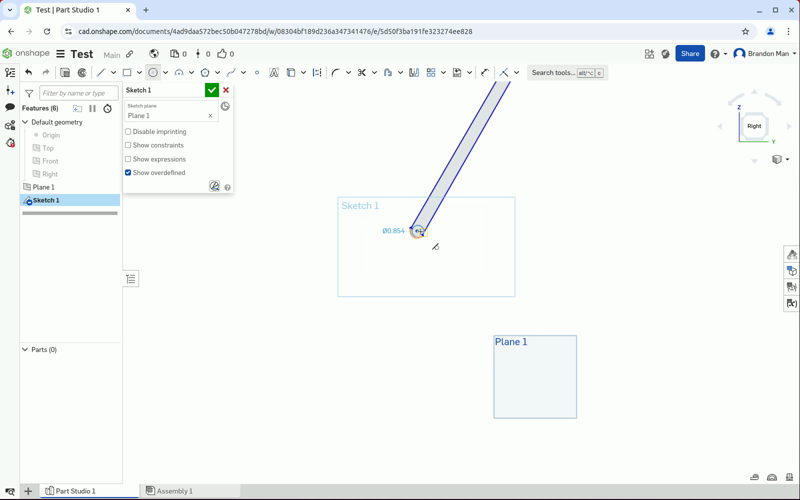
scroll(6)
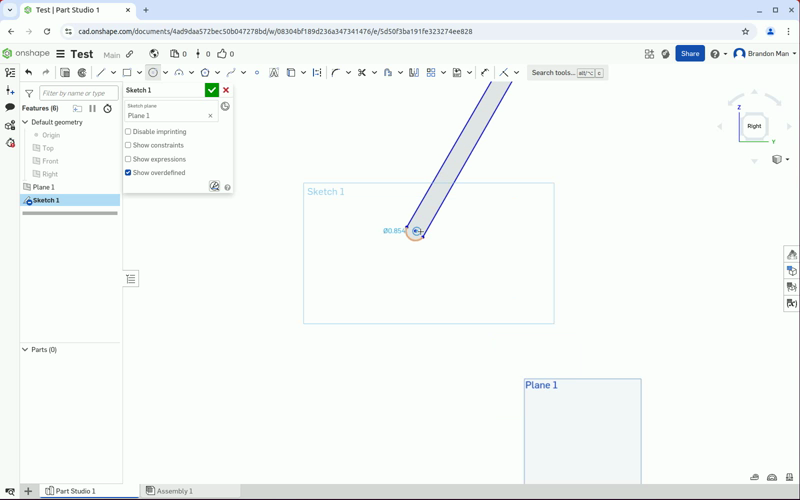
scroll(6)
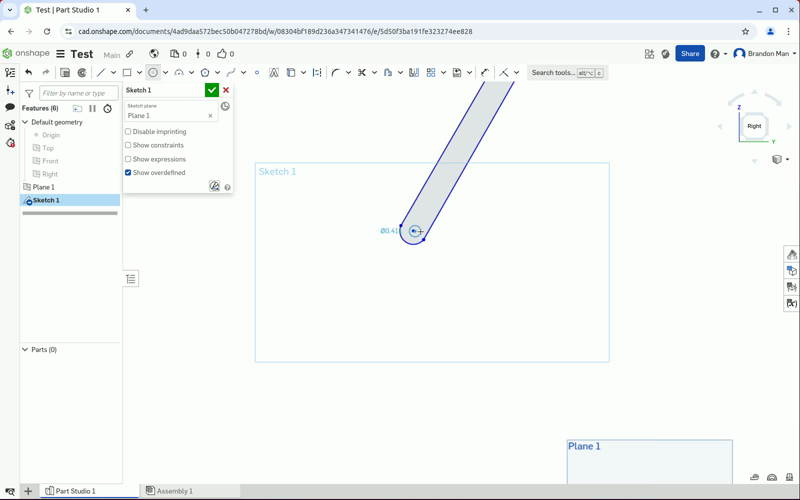
scroll(6)
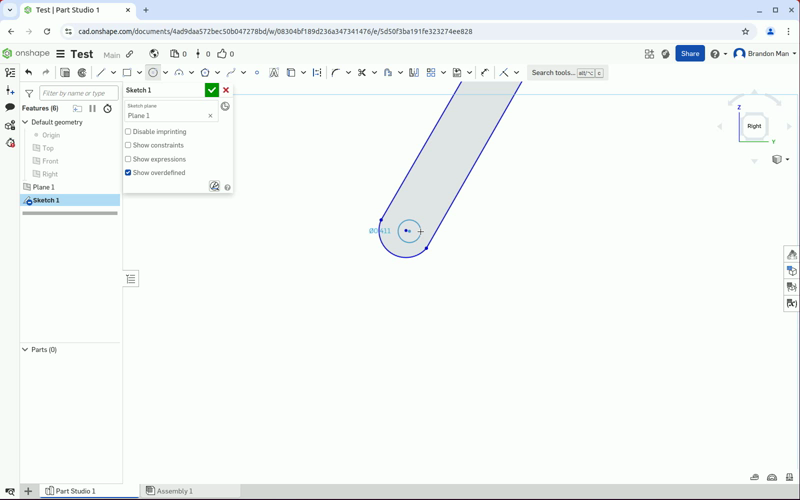
click(420, 231)
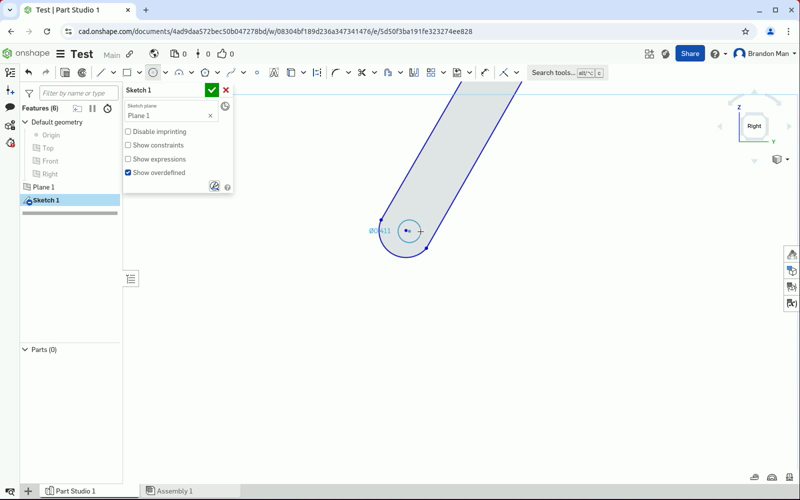
scroll(-6)
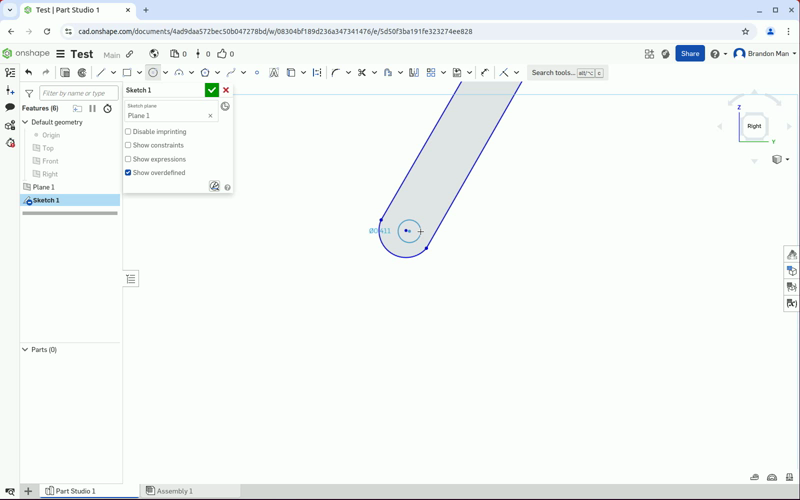
scroll(-6)
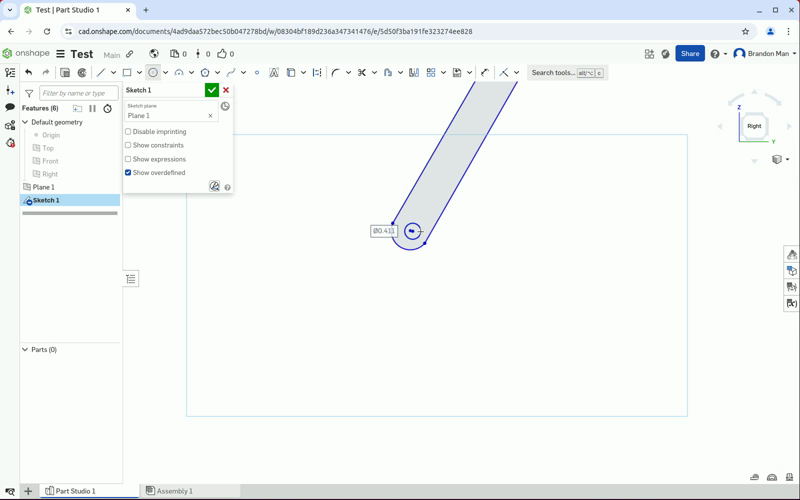
scroll(-6)
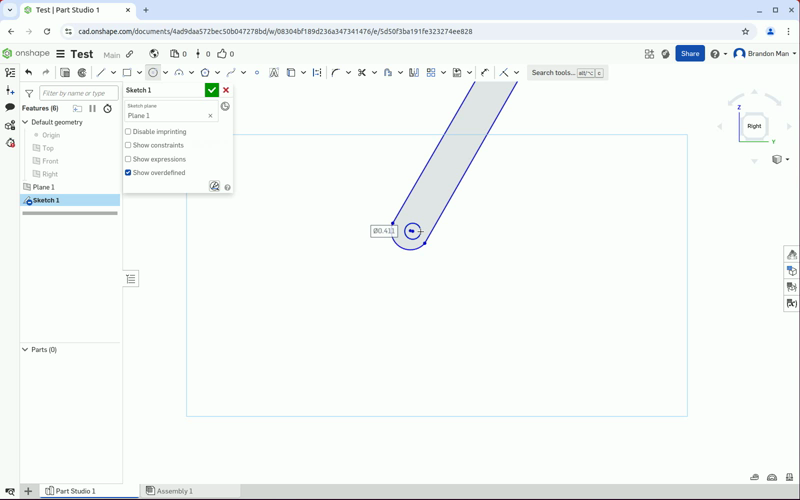
scroll(-6)
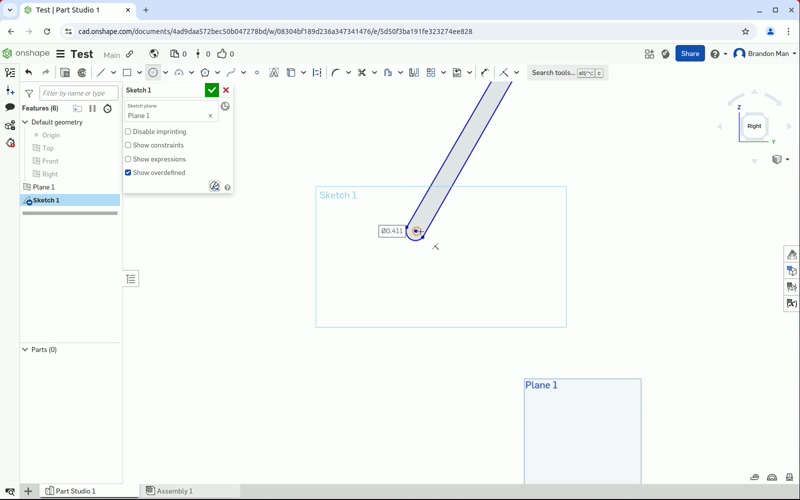
scroll(-6)
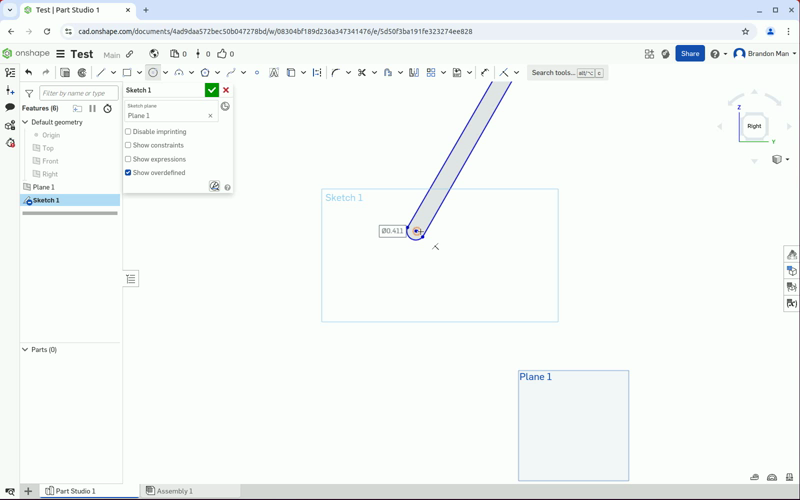
scroll(-6)
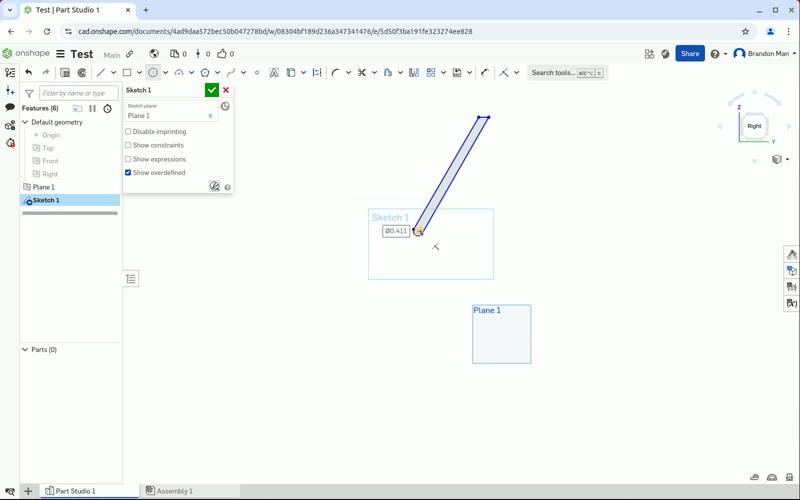
scroll(-6)
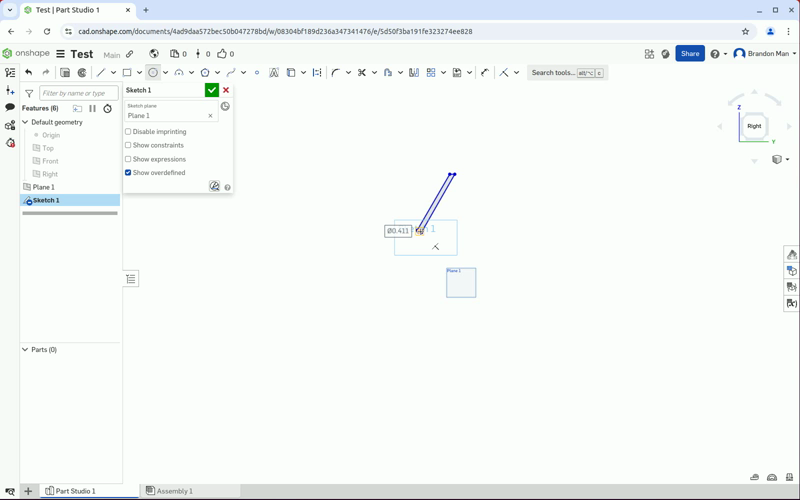
key(esc)
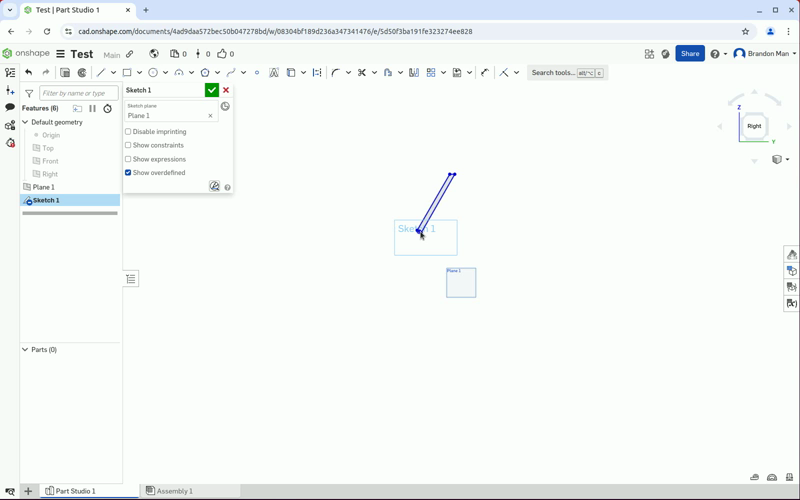
mouse_move(448, 180)
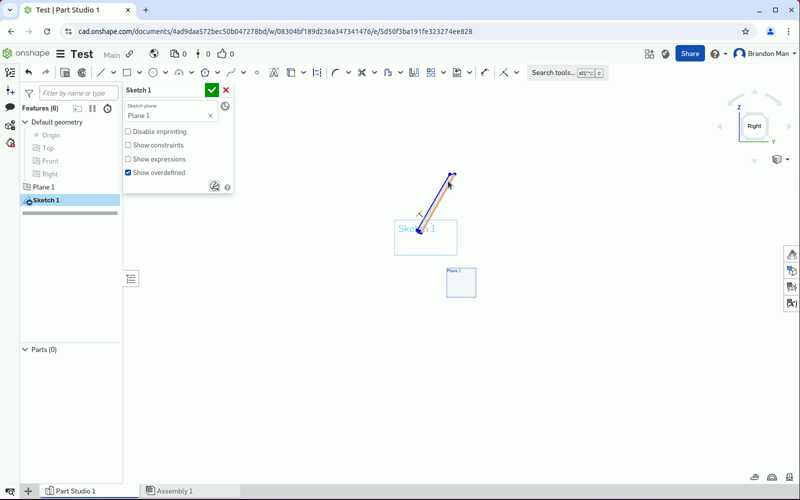
scroll(6)
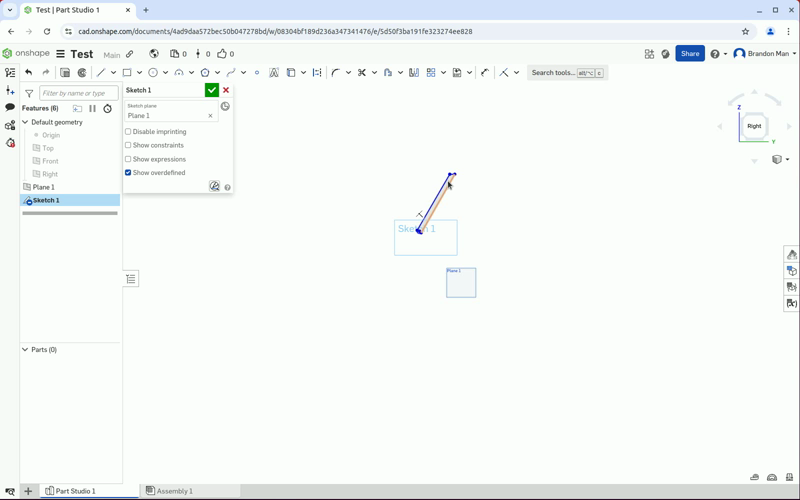
scroll(6)
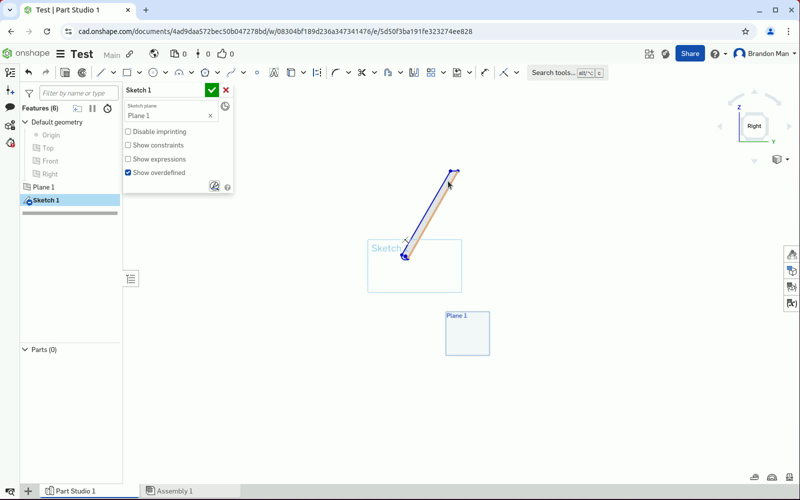
scroll(6)
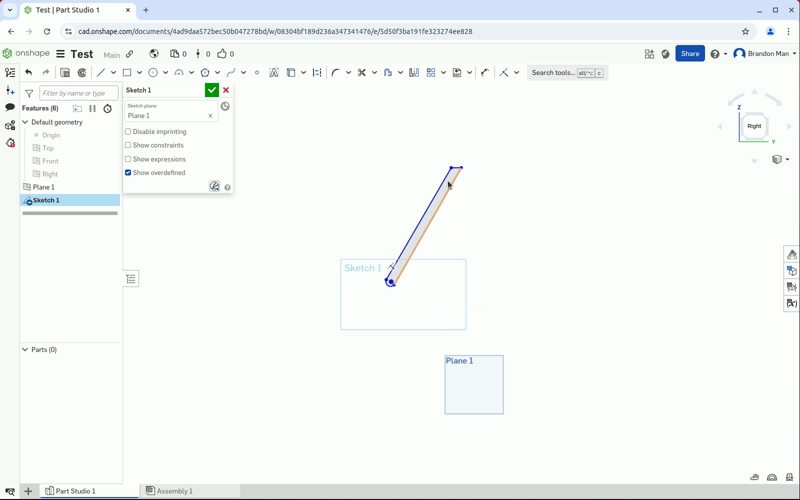
scroll(6)
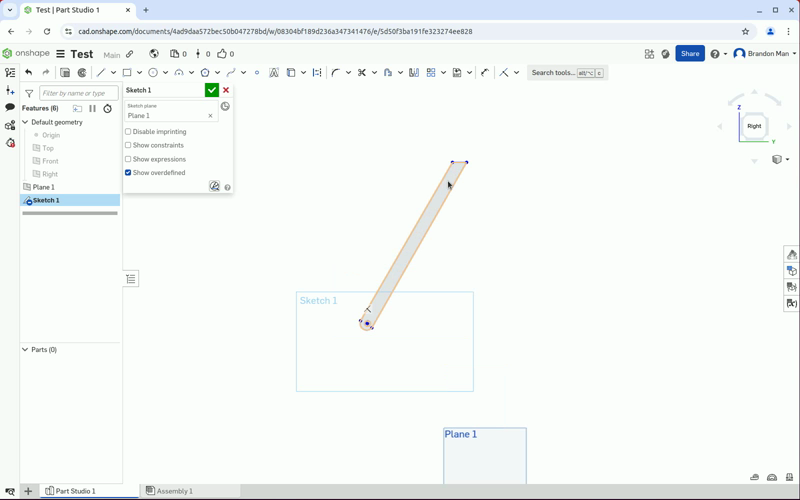
scroll(6)
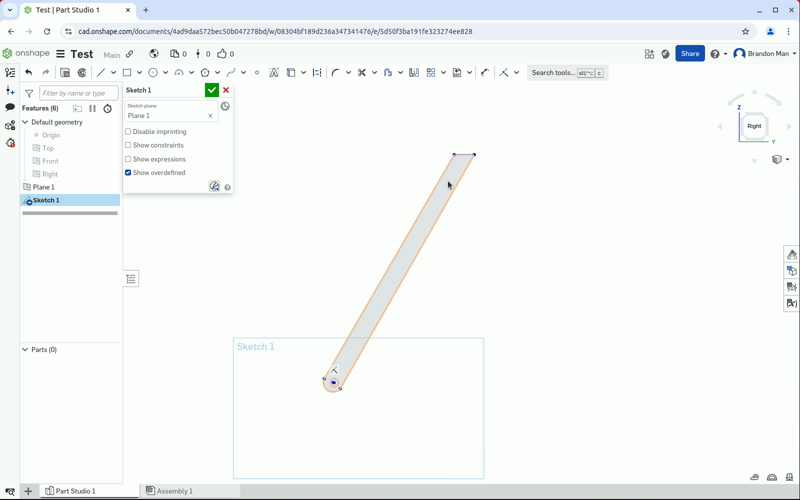
scroll(6)
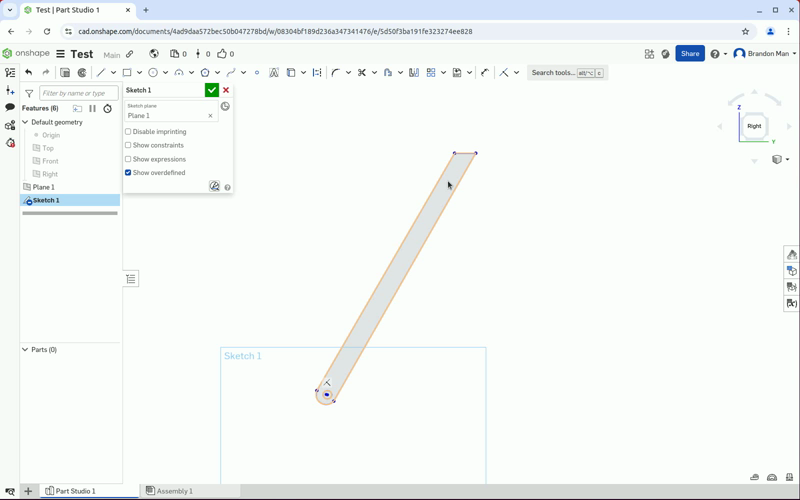
scroll(6)
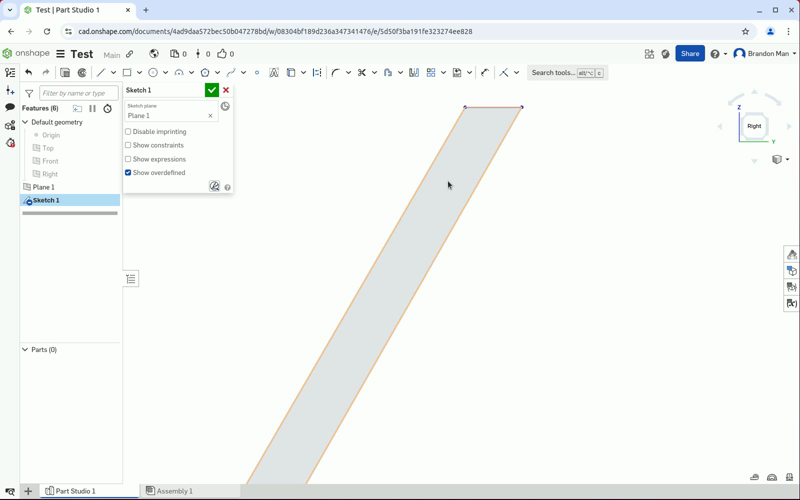
click(448, 180)
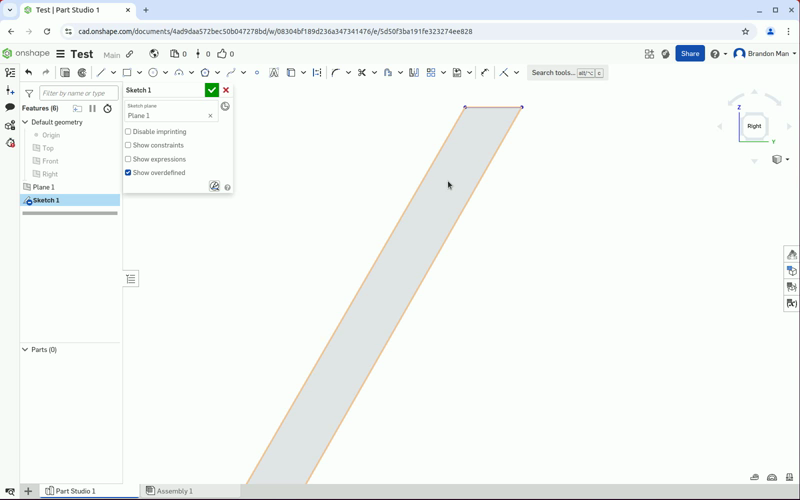
scroll(-6)
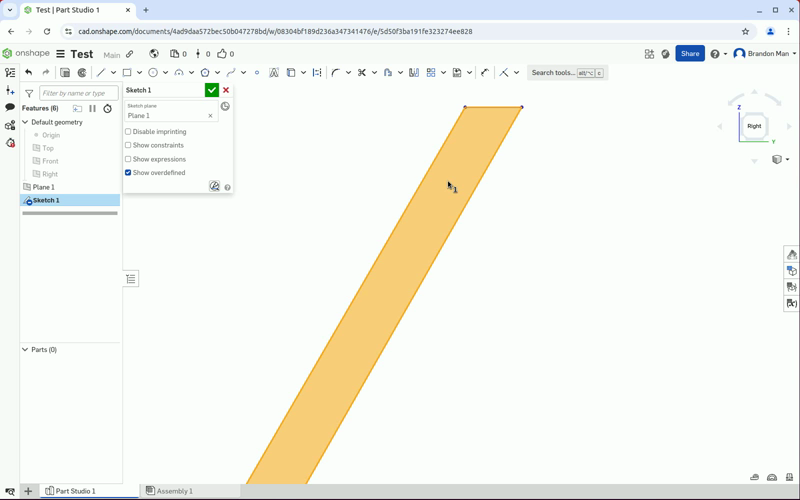
scroll(-6)
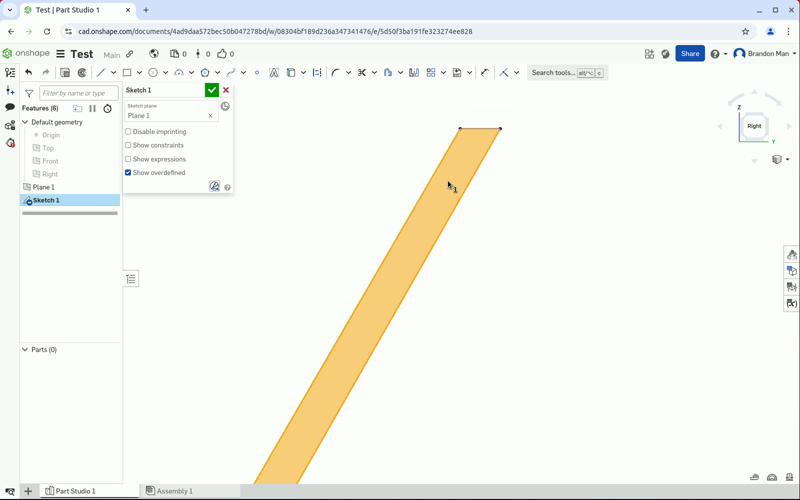
scroll(-6)
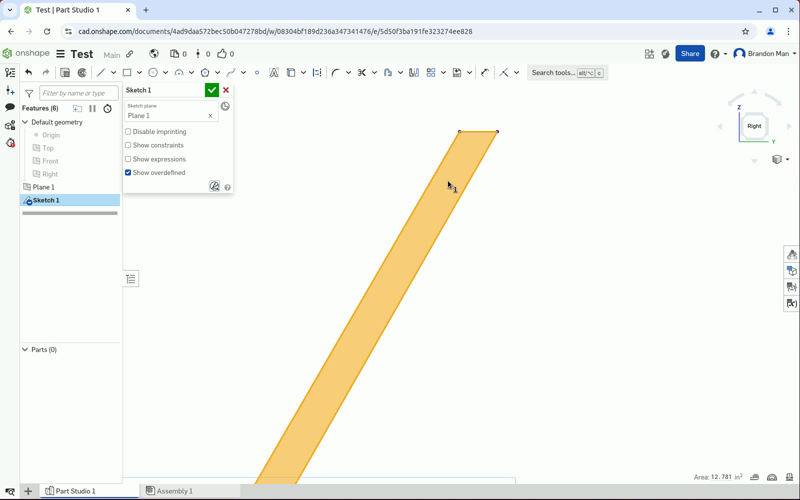
scroll(-6)
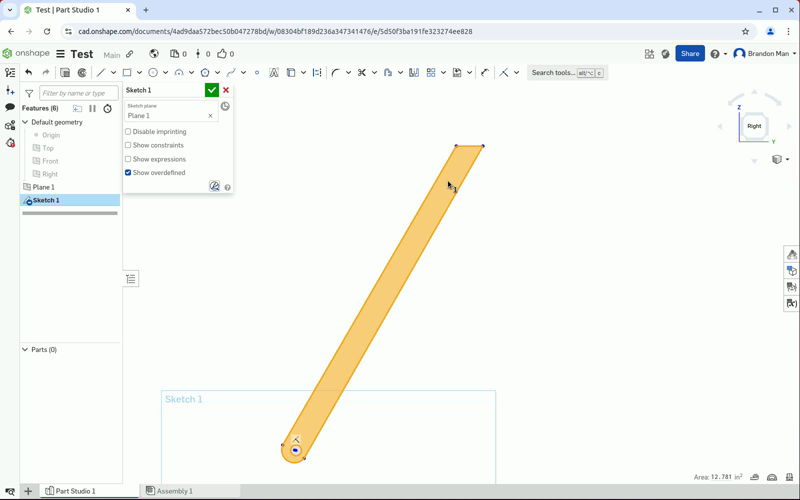
scroll(-6)
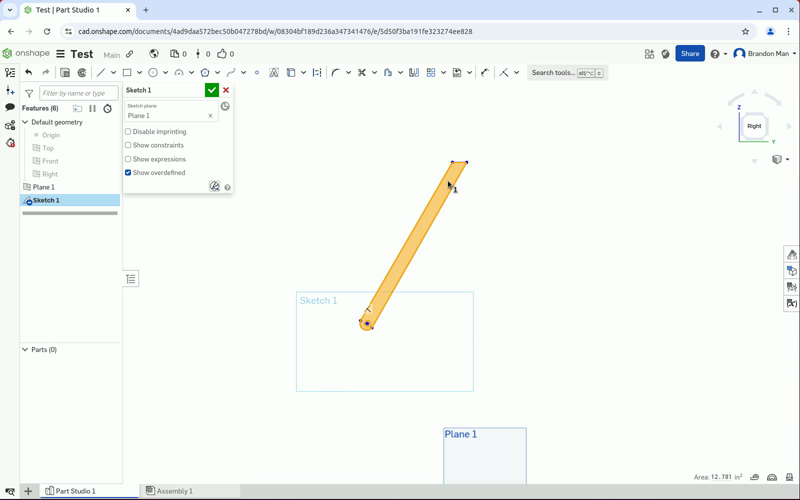
scroll(-6)
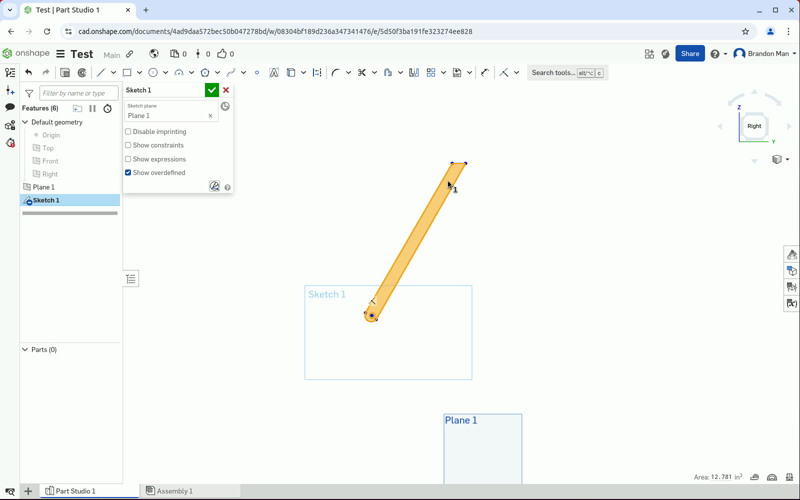
scroll(-6)
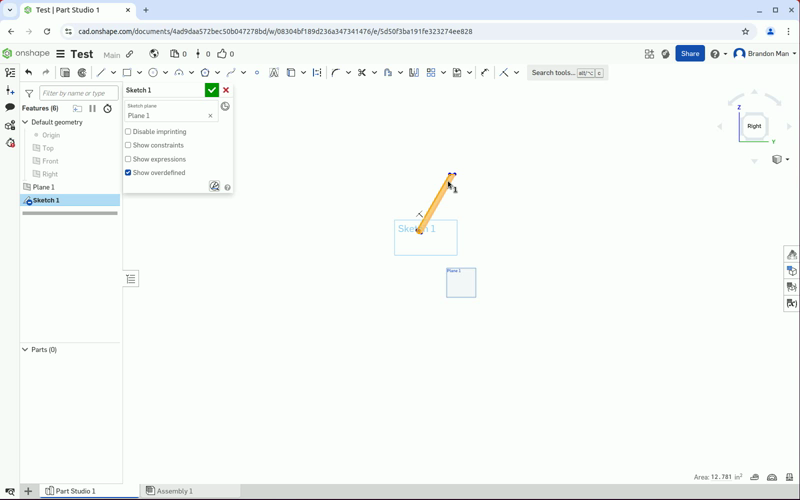
mouse_move(73, 352)
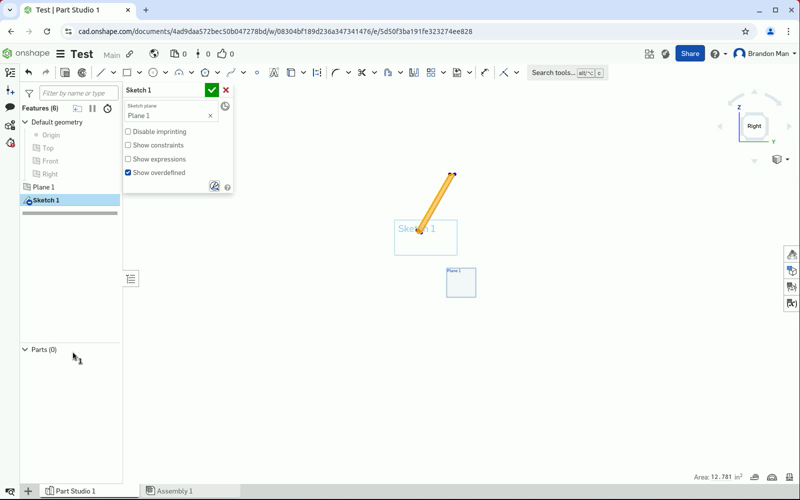
key(shift+y)
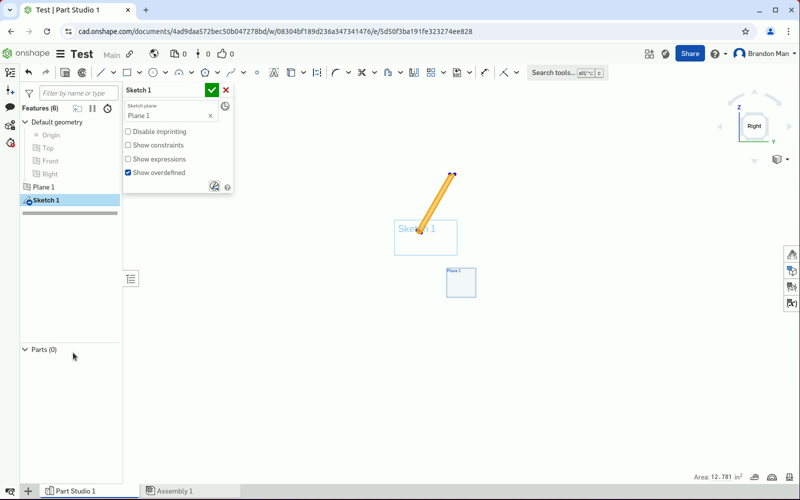
key(shift+e)
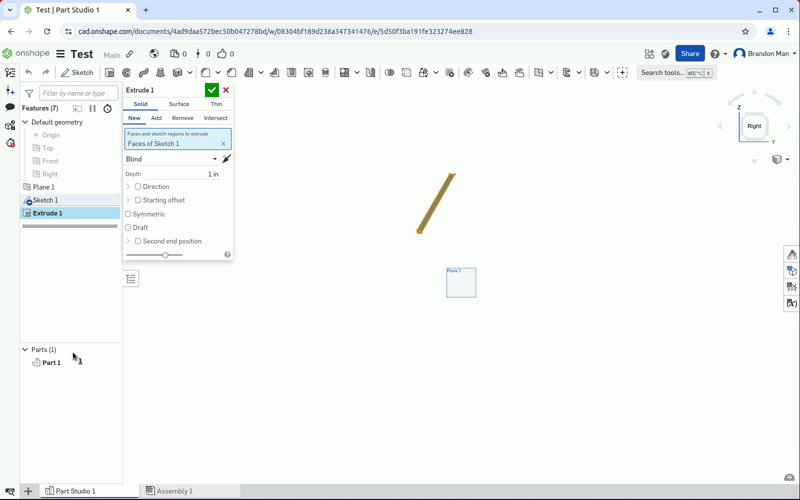
mouse_move(143, 106)
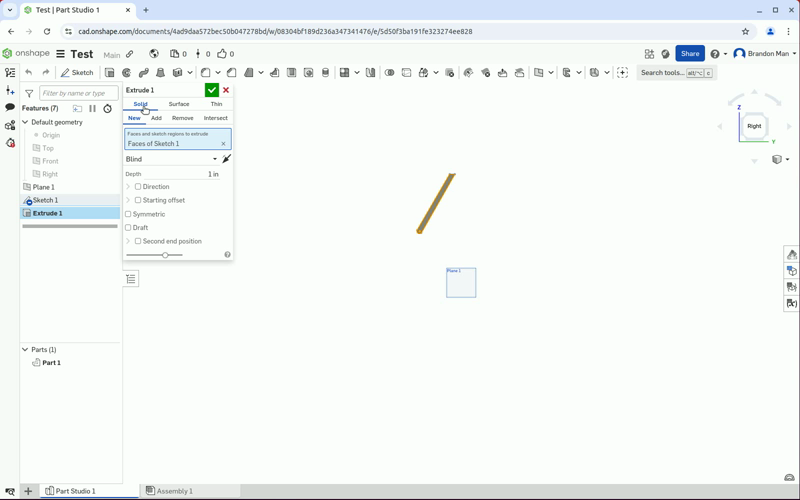
click(143, 106)
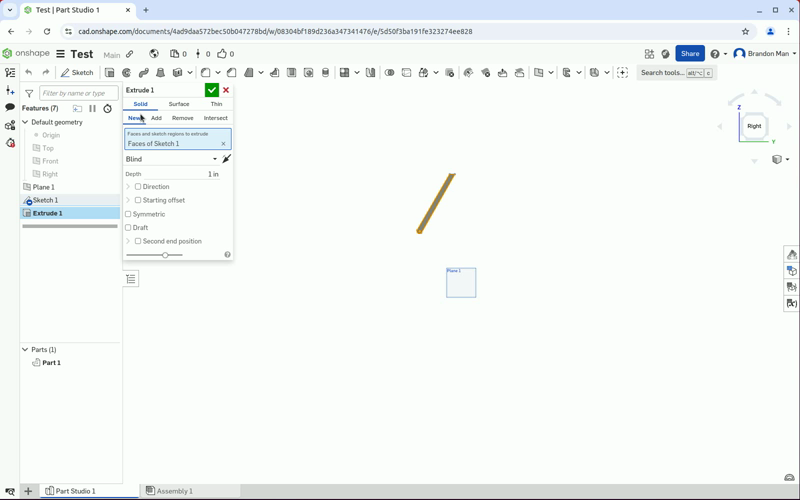
mouse_move(137, 120)
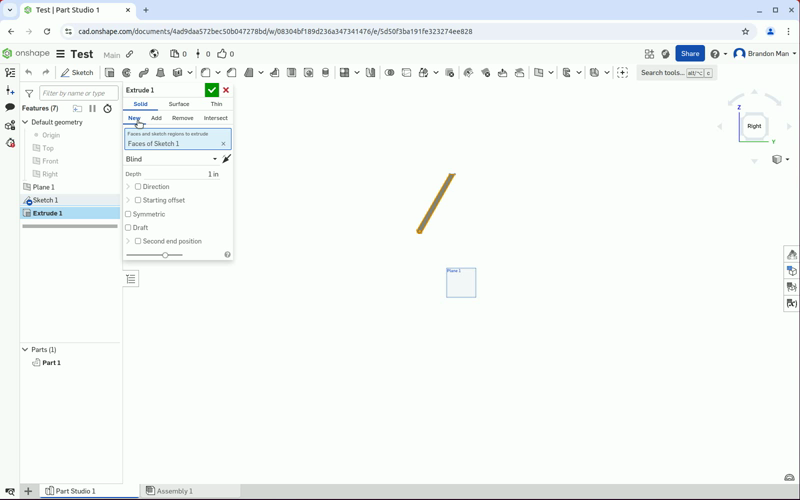
click(137, 120)
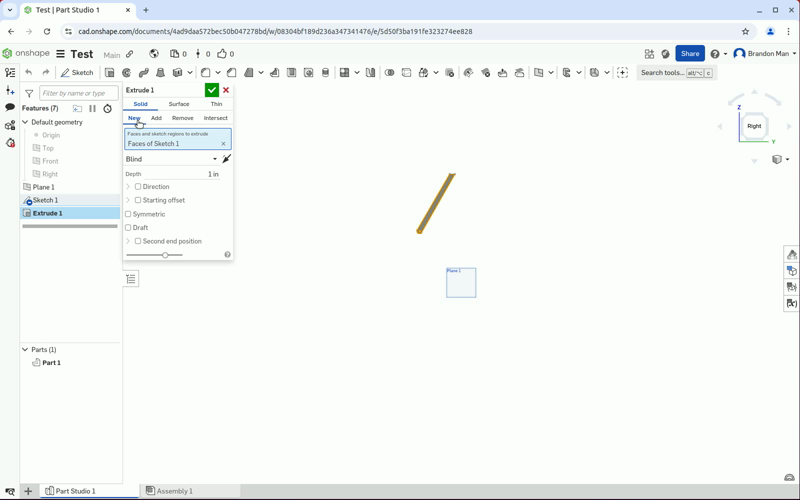
key(tab, 4)
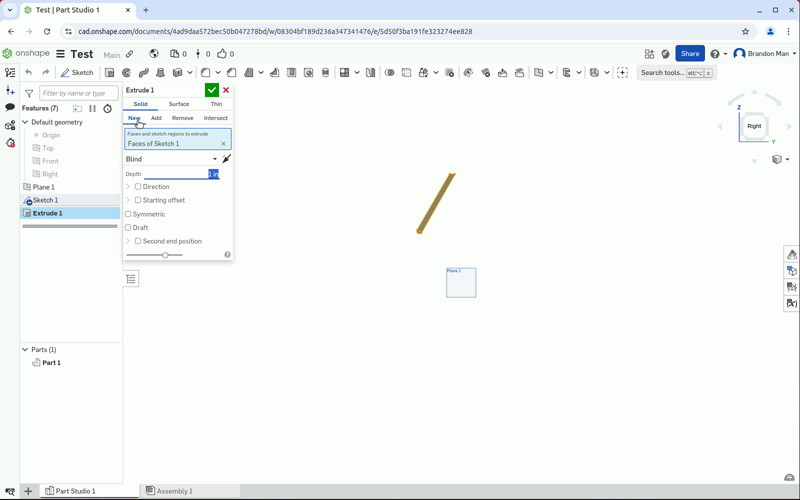
text(-0.241)
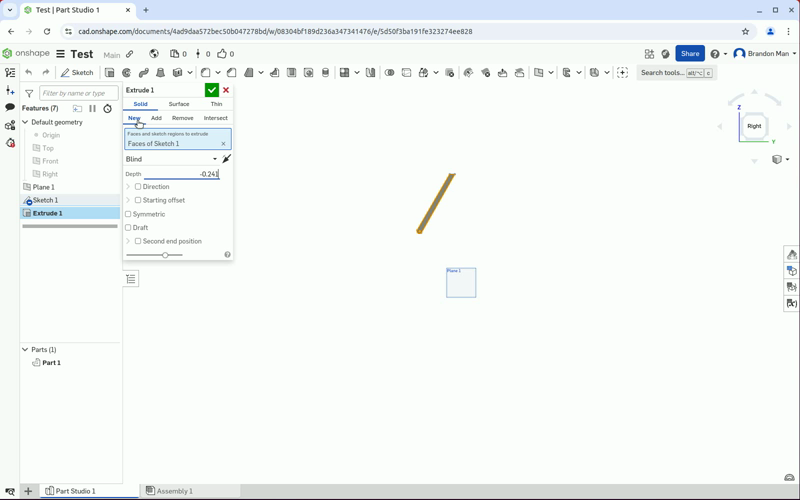
key(enter)
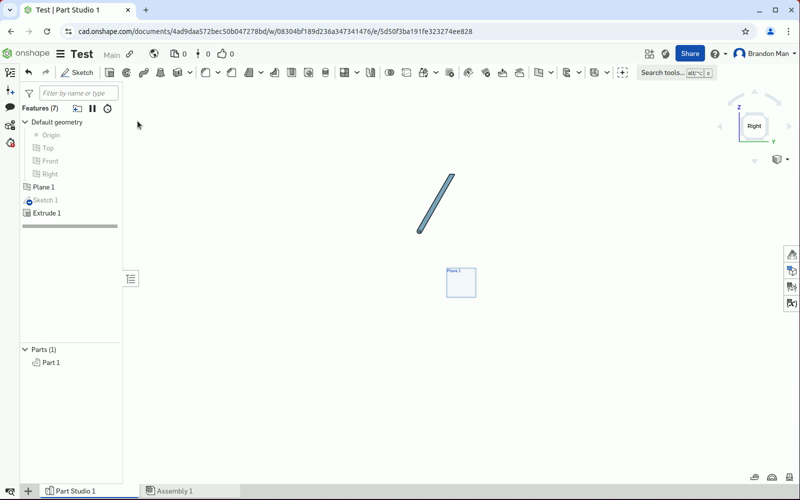
key(shift+h)
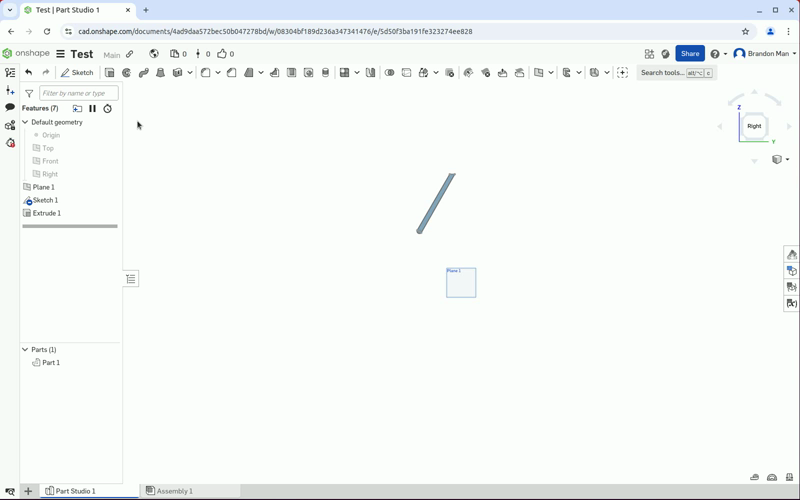
key(shift+h)
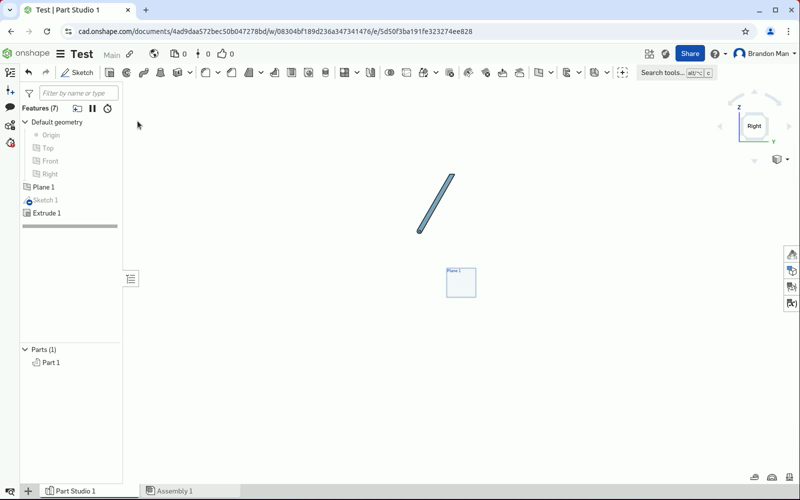
mouse_move(73, 189)
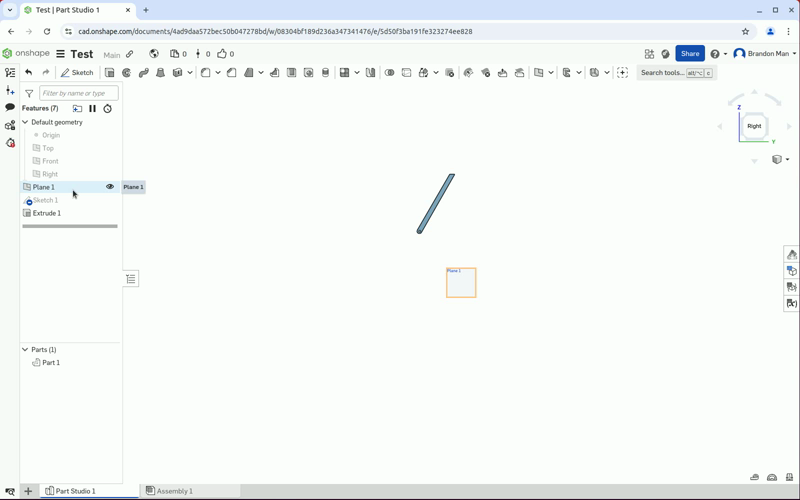
click(73, 189)
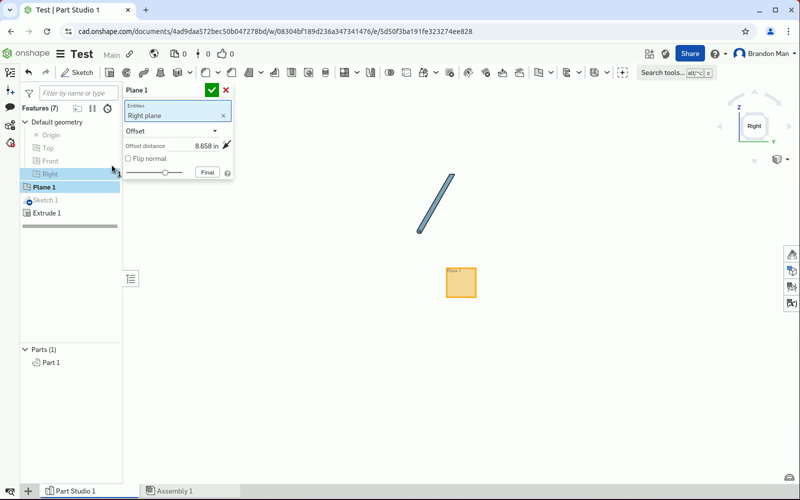
mouse_move(229, 92)
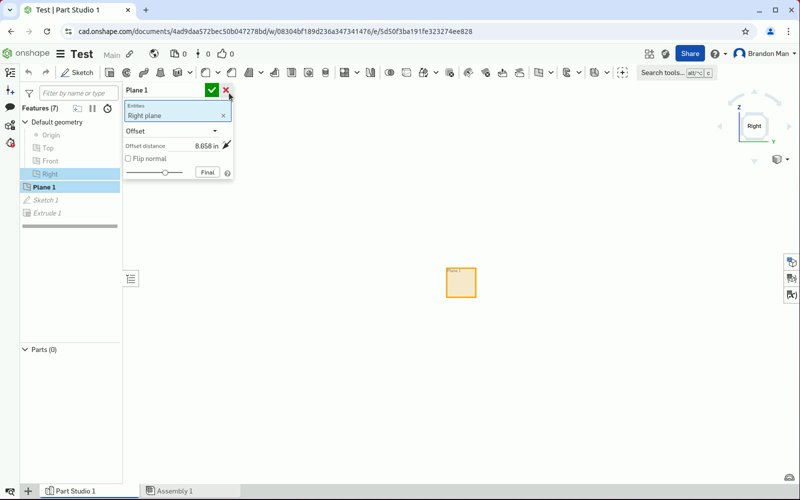
click(229, 92)
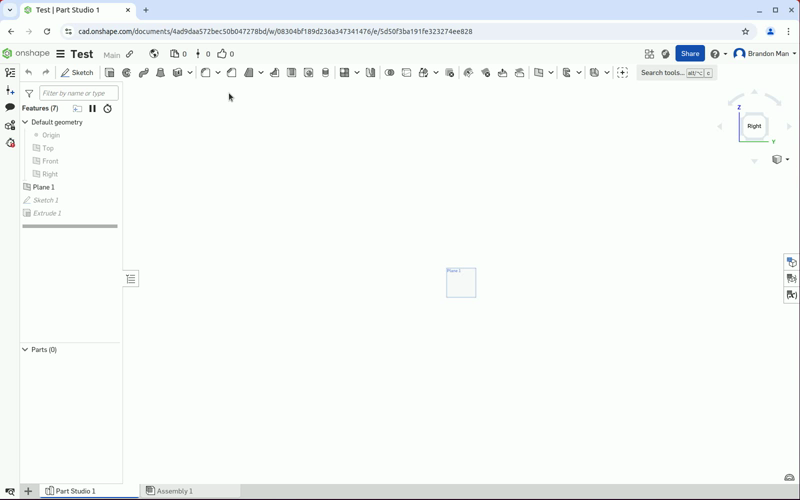
key(shift+s)
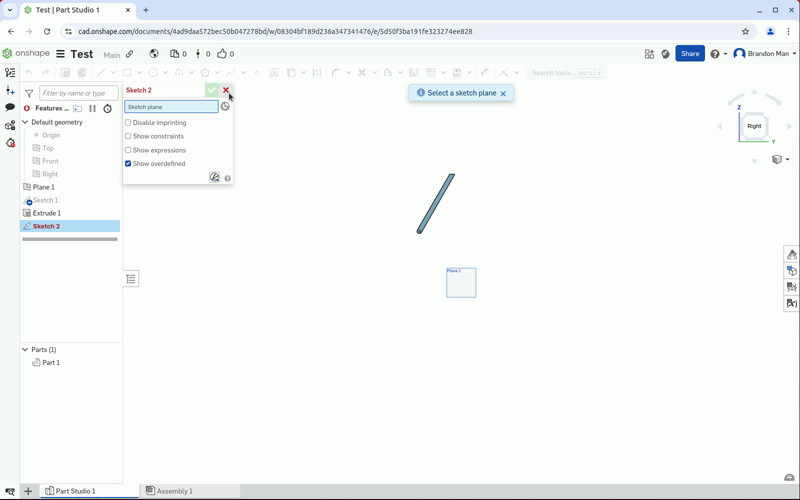
mouse_move(73, 189)
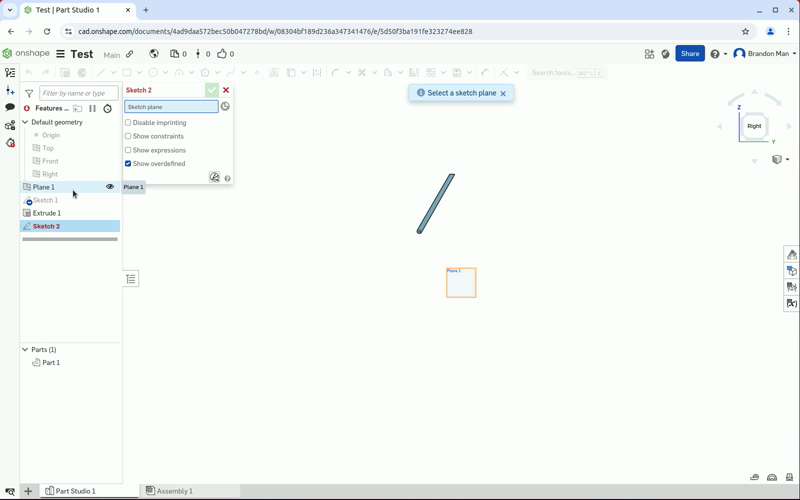
click(73, 189)
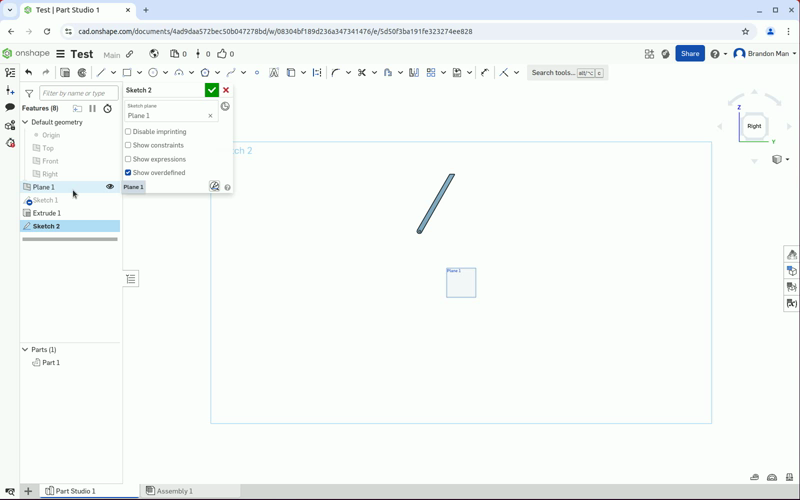
mouse_move(73, 352)
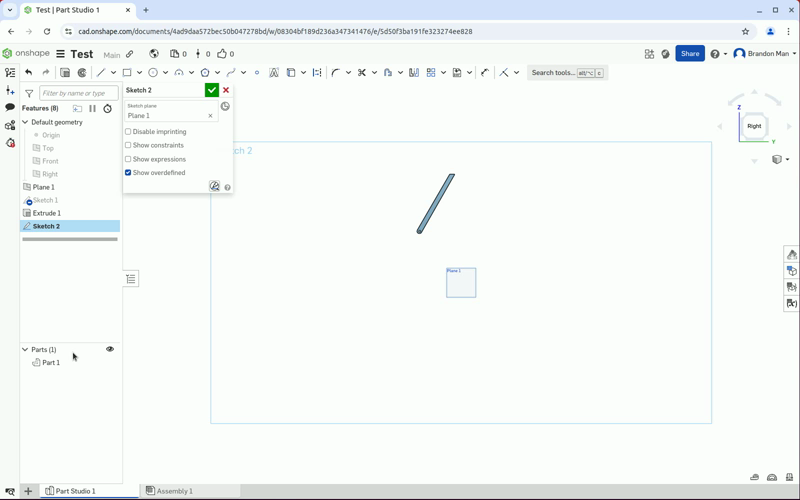
key(y)
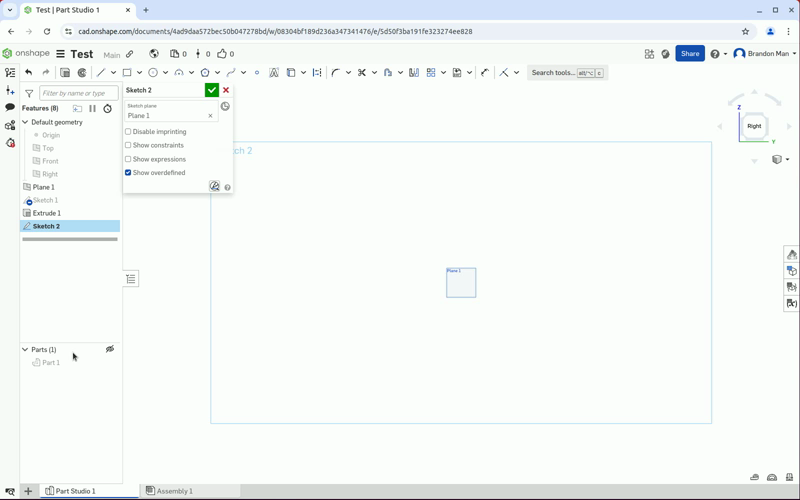
key(l)
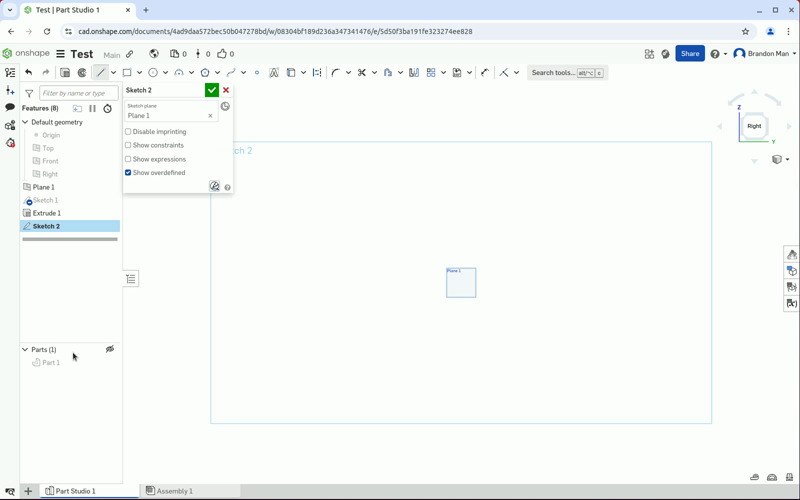
key_down(shift)
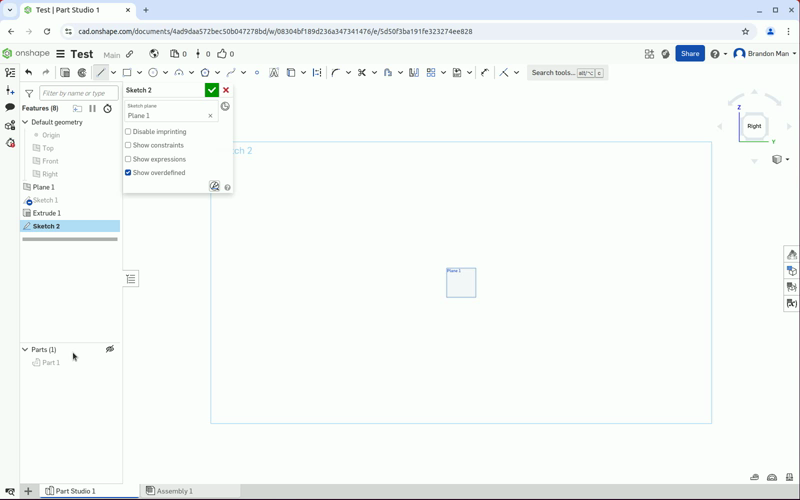
mouse_move(449, 175)
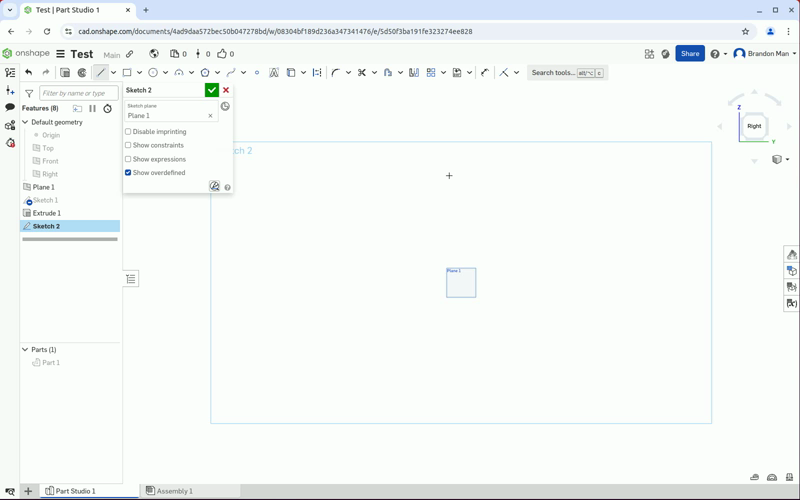
click(449, 175)
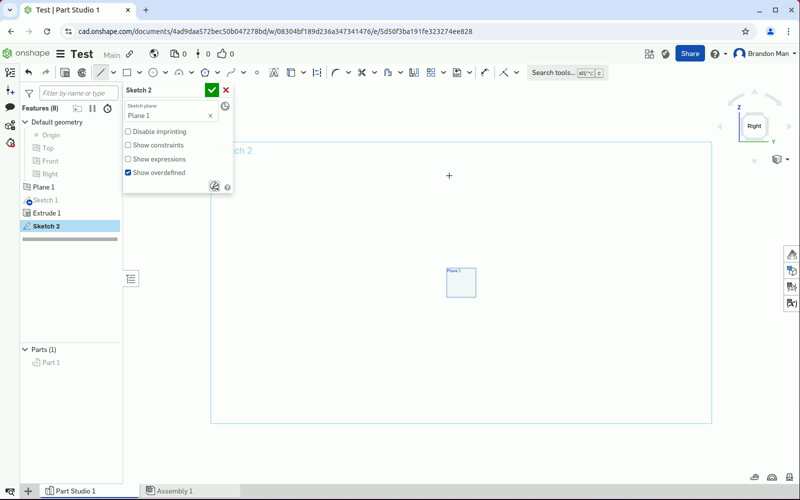
key_up(shift)
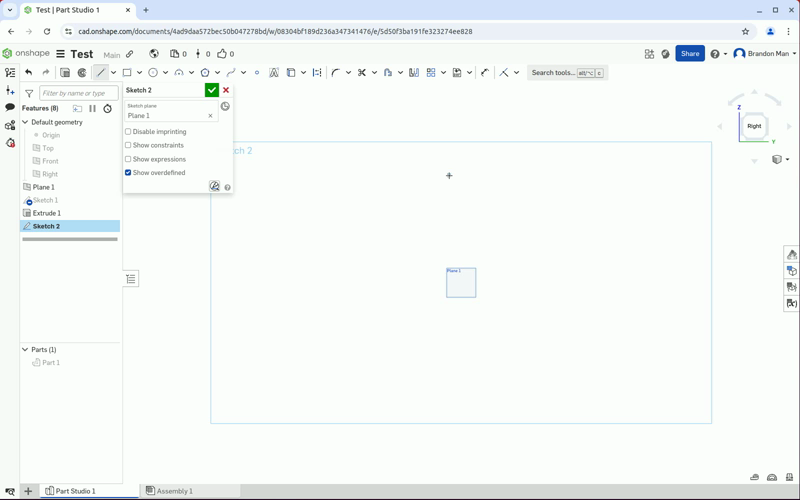
key_down(shift)
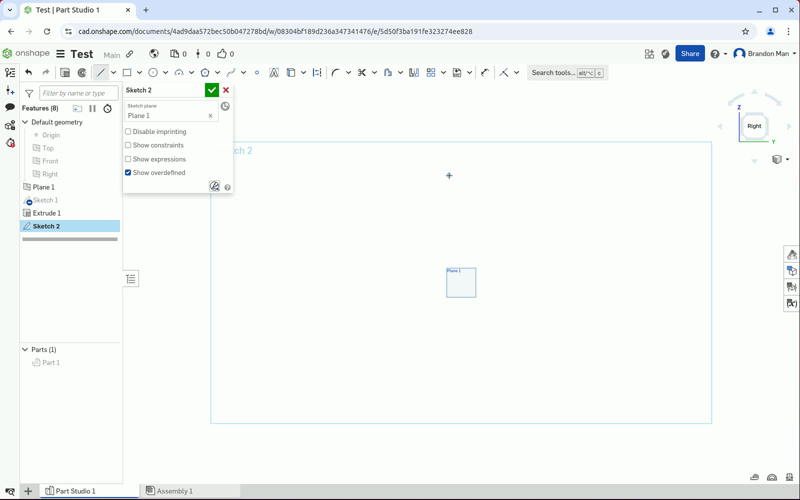
mouse_move(479, 175)
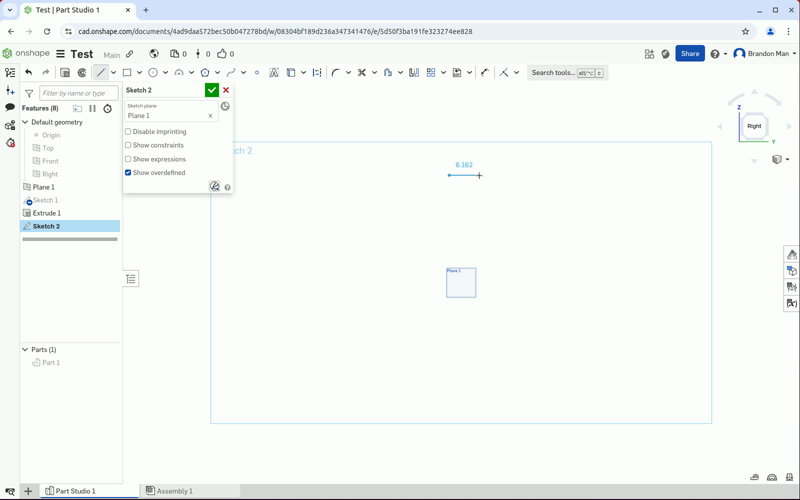
mouse_move(455, 175)
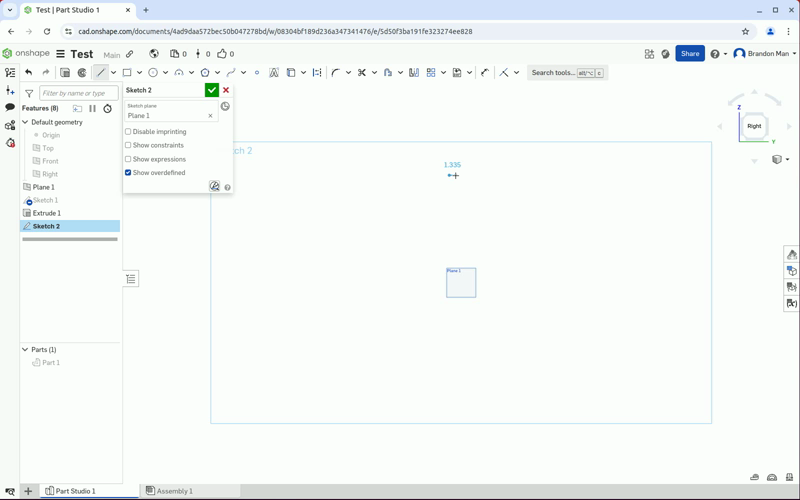
scroll(6)
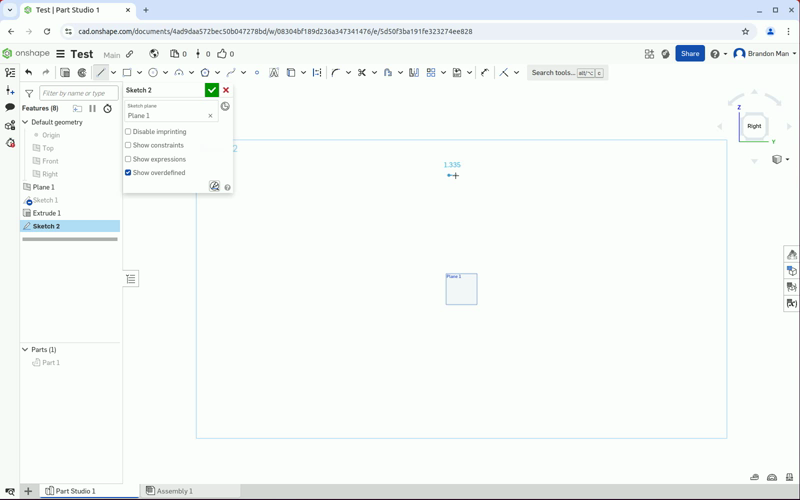
scroll(6)
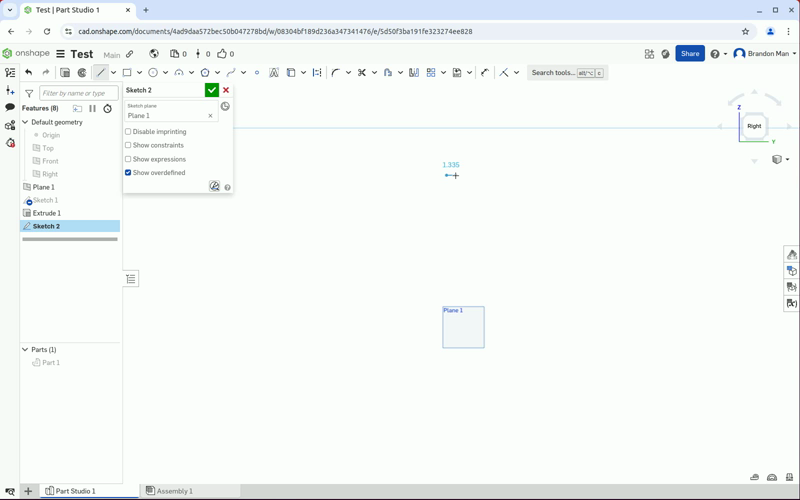
scroll(6)
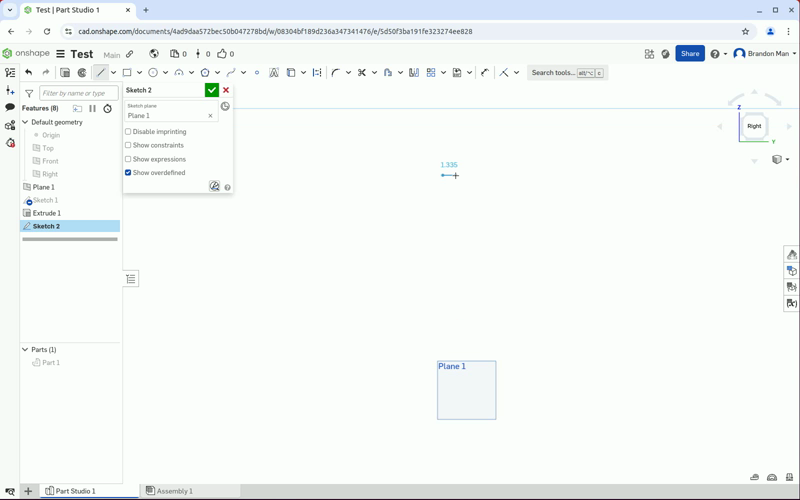
scroll(6)
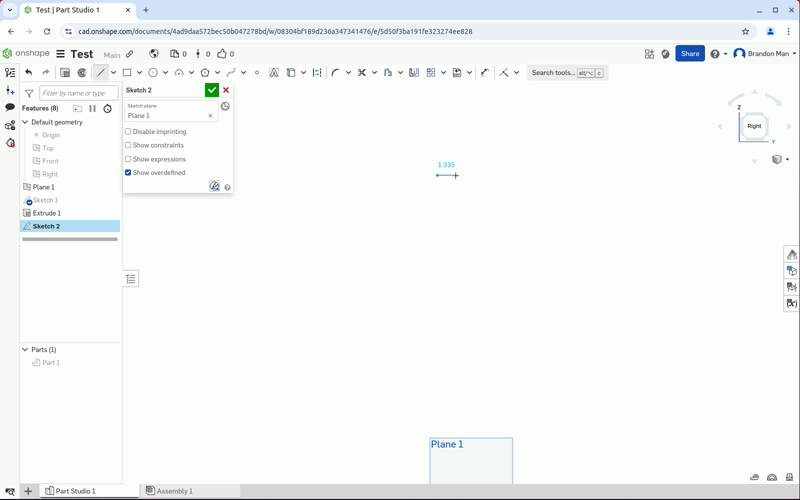
scroll(6)
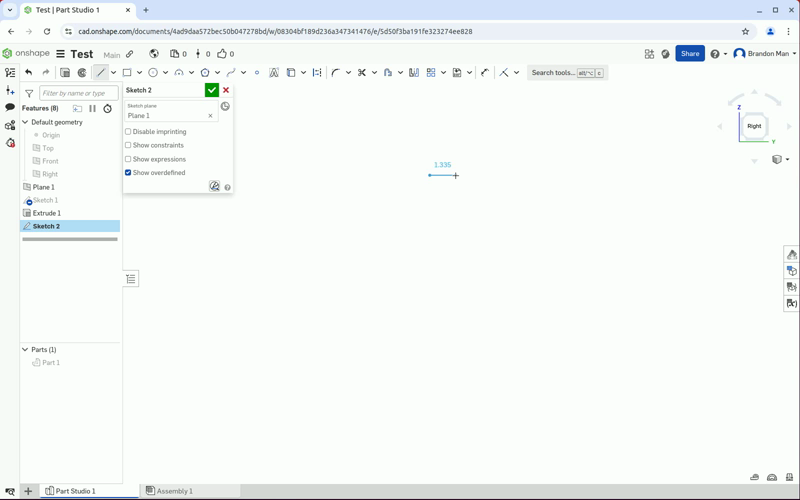
scroll(6)
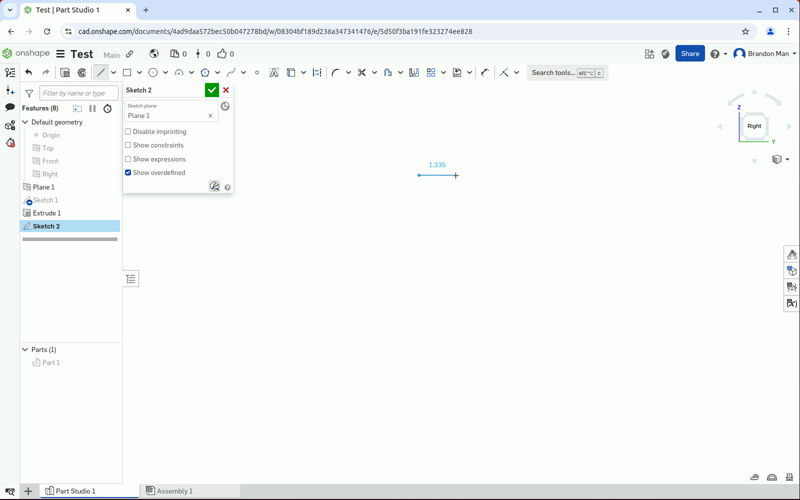
scroll(6)
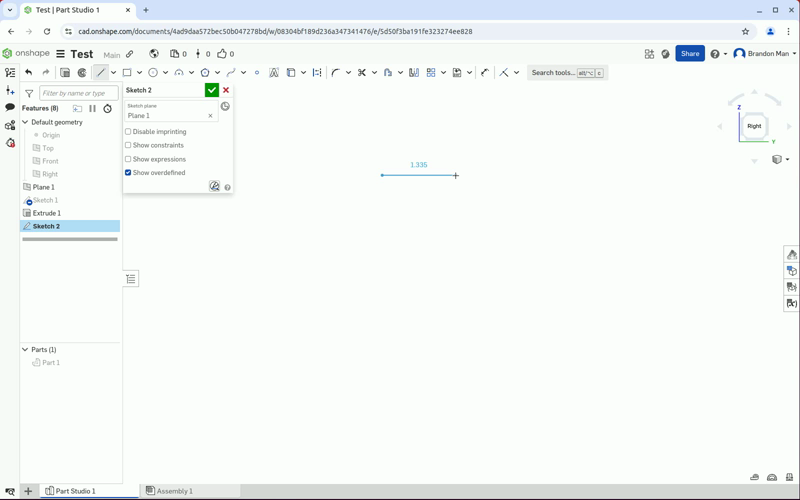
click(455, 175)
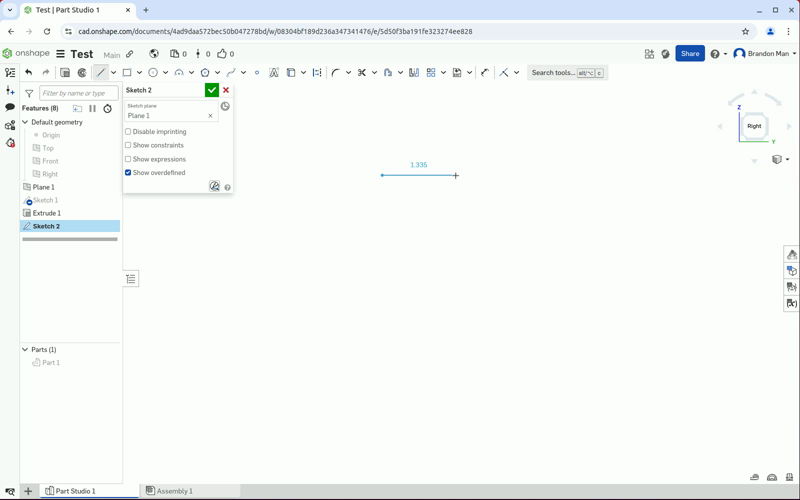
scroll(-6)
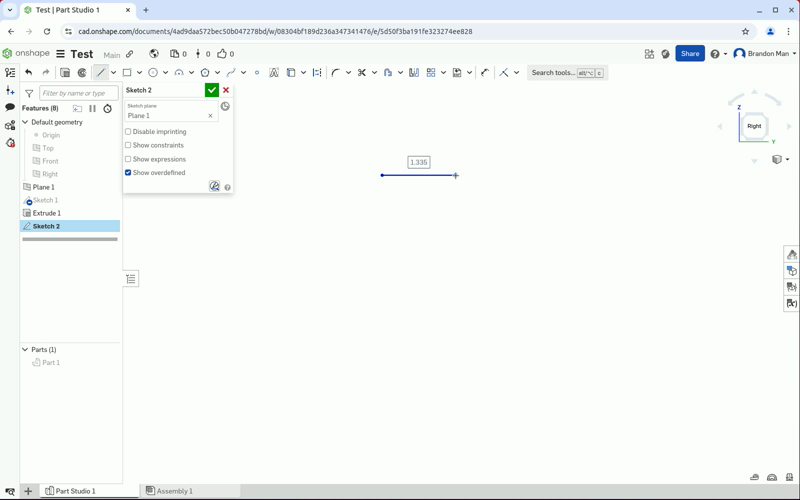
scroll(-6)
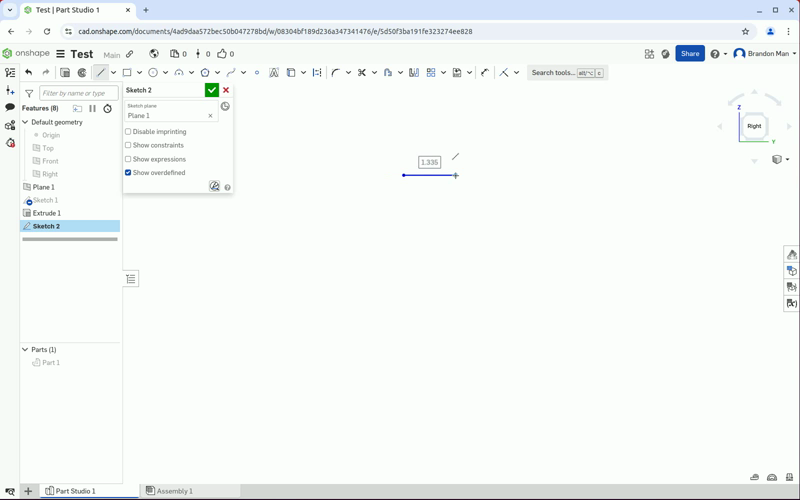
scroll(-6)
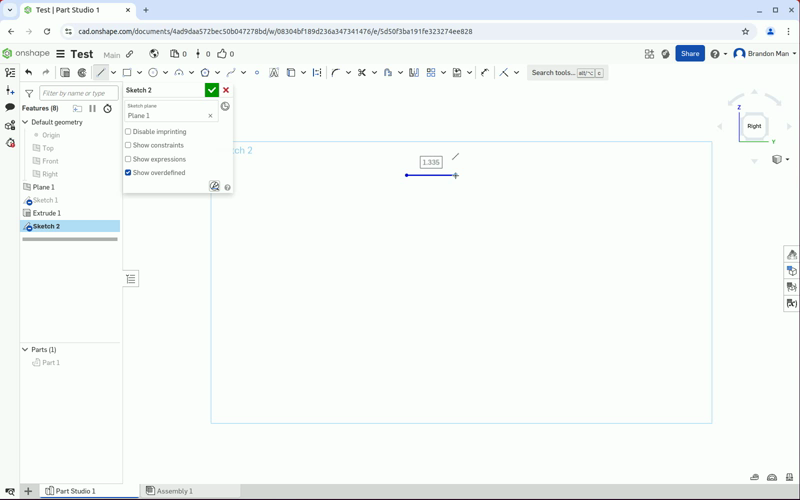
scroll(-6)
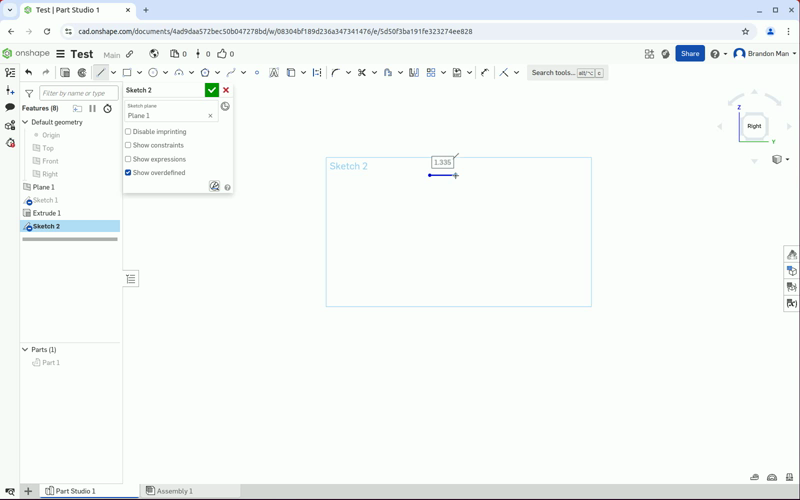
scroll(-6)
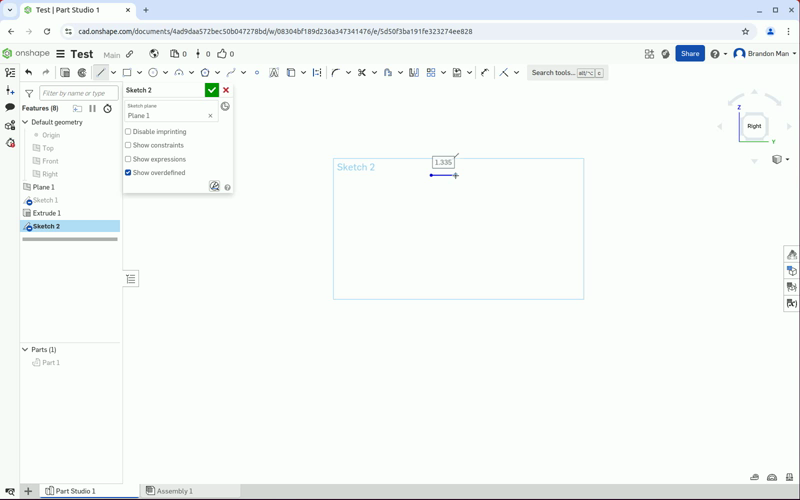
scroll(-6)
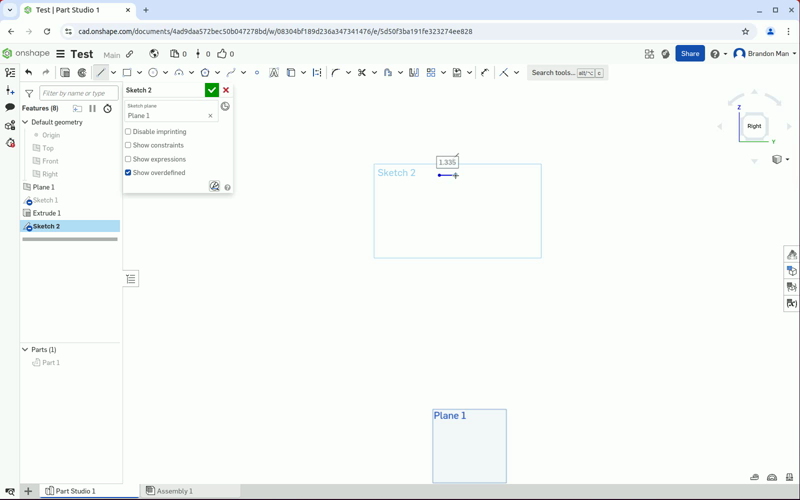
scroll(-6)
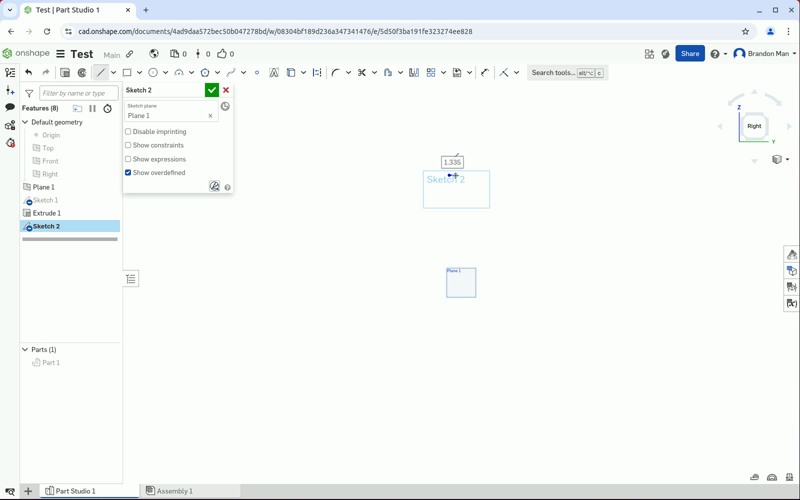
key_up(shift)
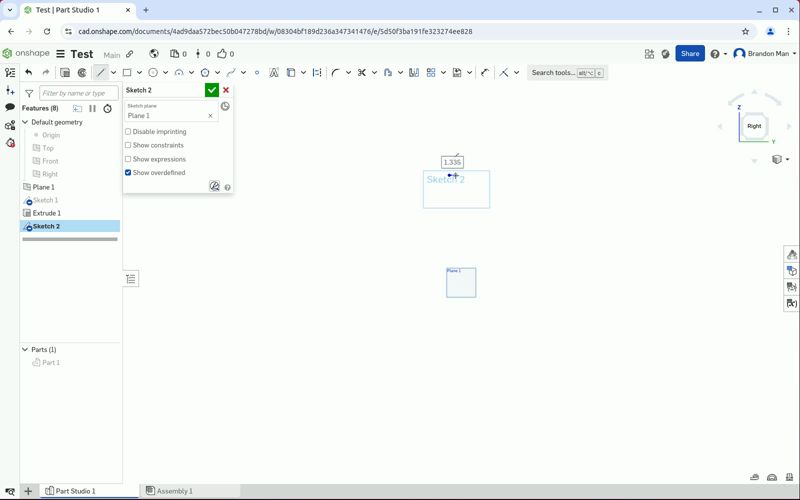
key_down(shift)
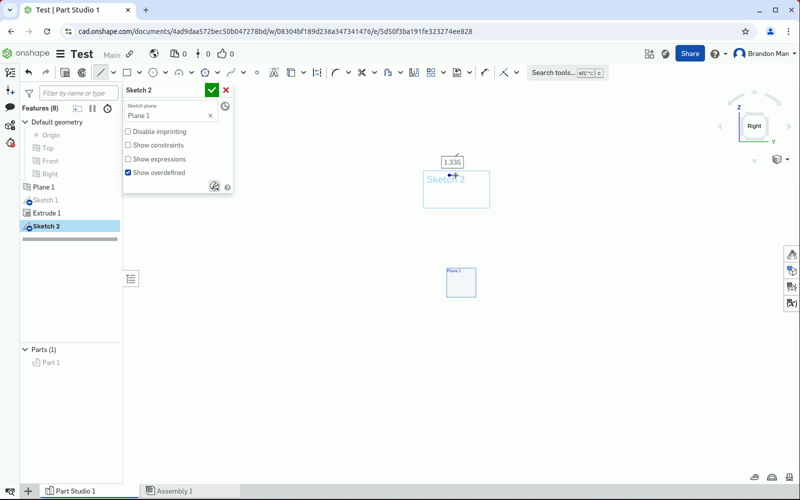
mouse_move(485, 175)
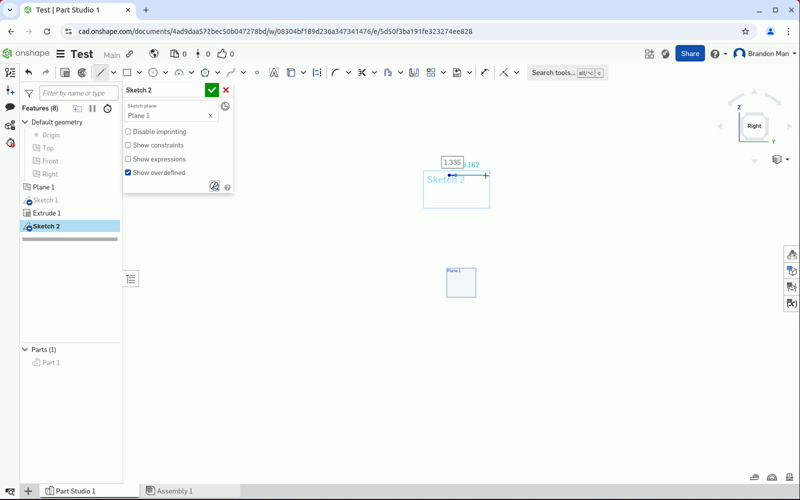
mouse_move(456, 173)
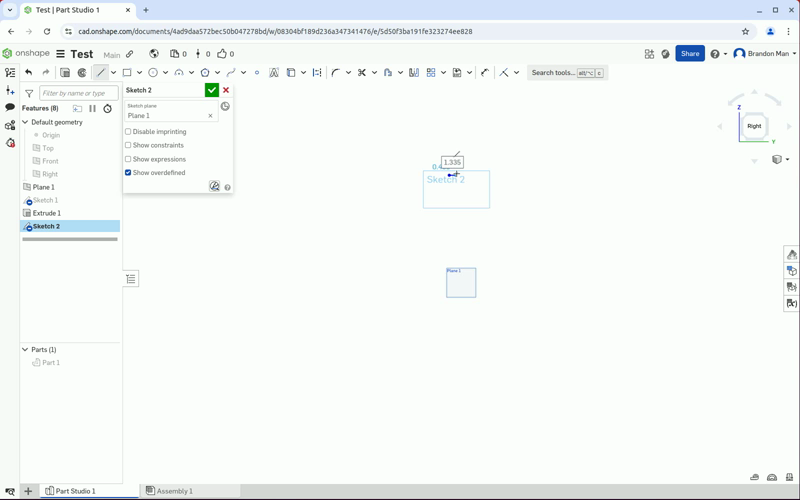
scroll(6)
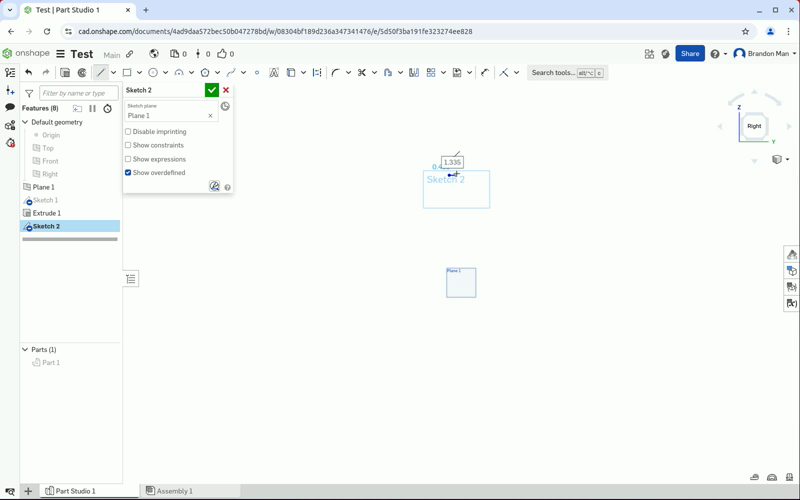
scroll(6)
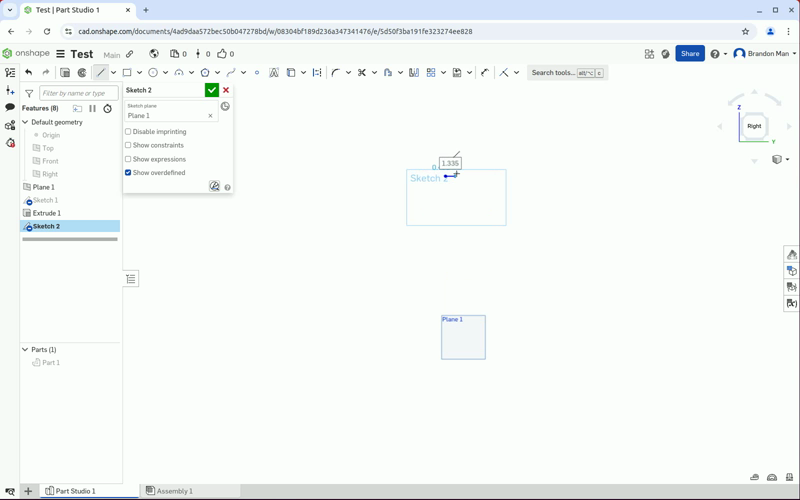
scroll(6)
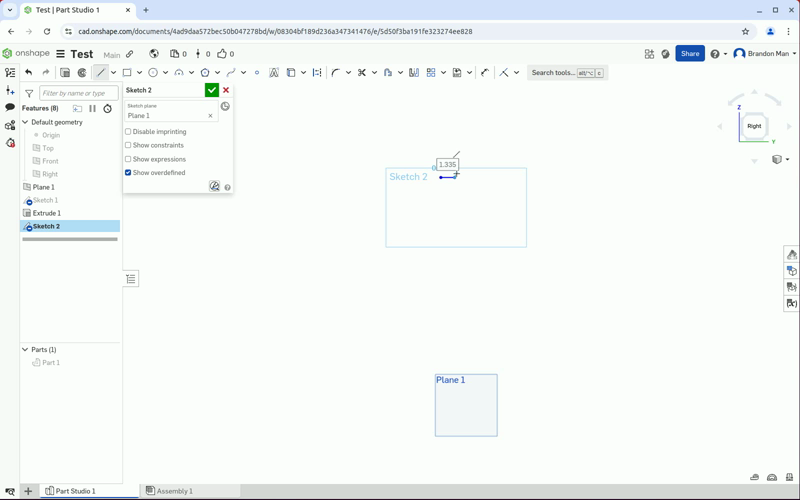
scroll(6)
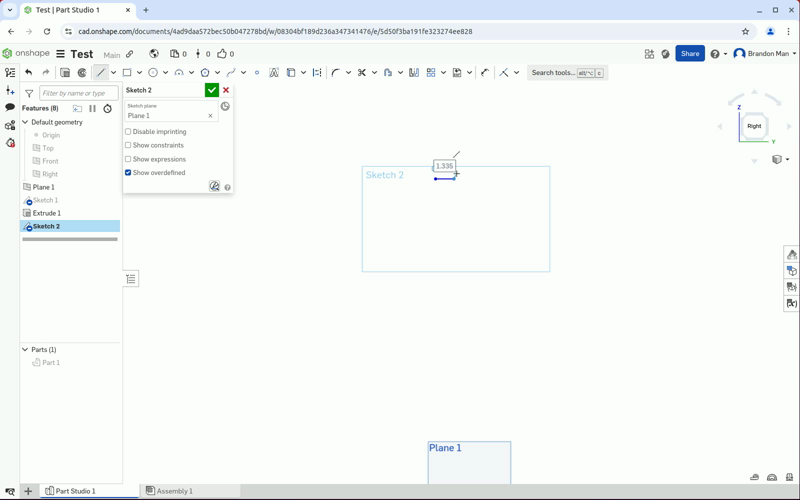
scroll(6)
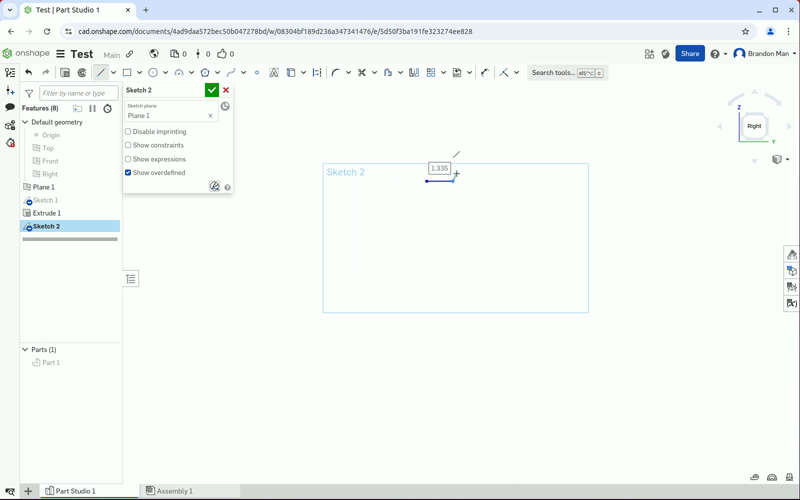
scroll(6)
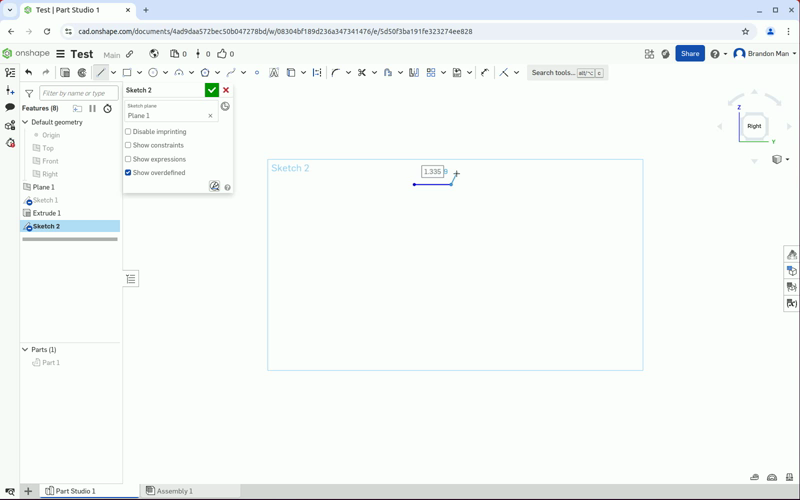
scroll(6)
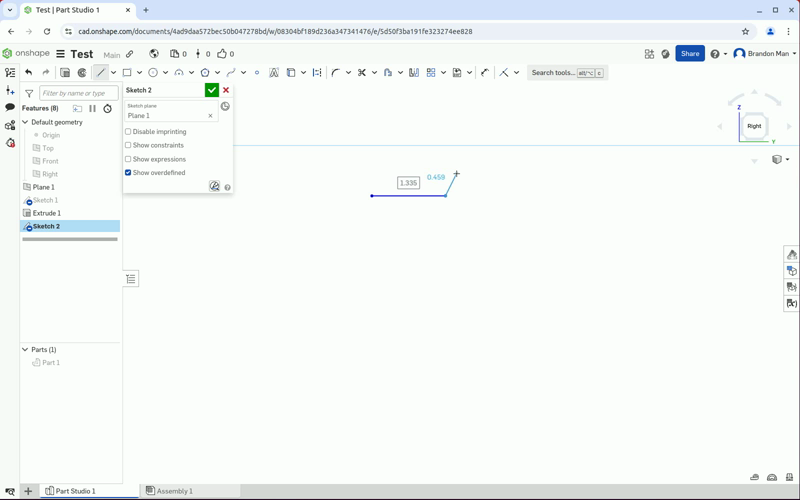
click(456, 173)
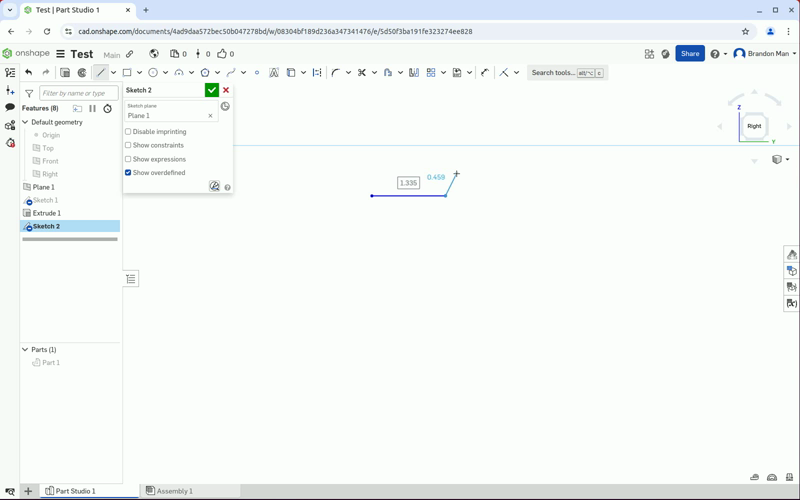
scroll(-6)
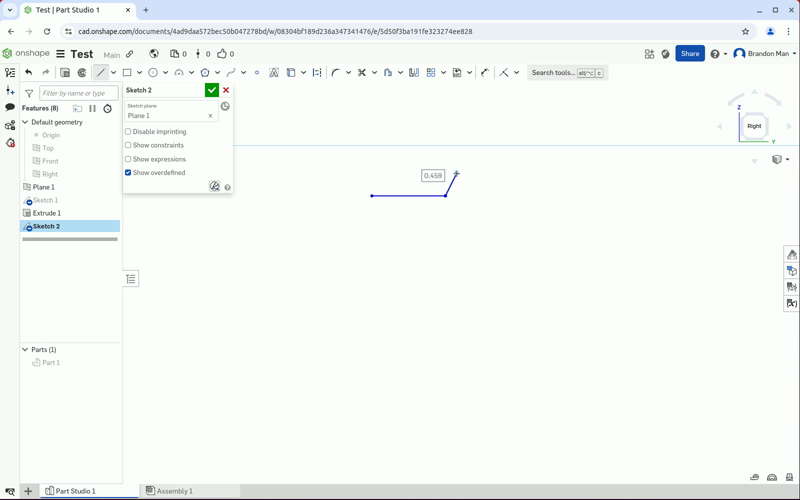
scroll(-6)
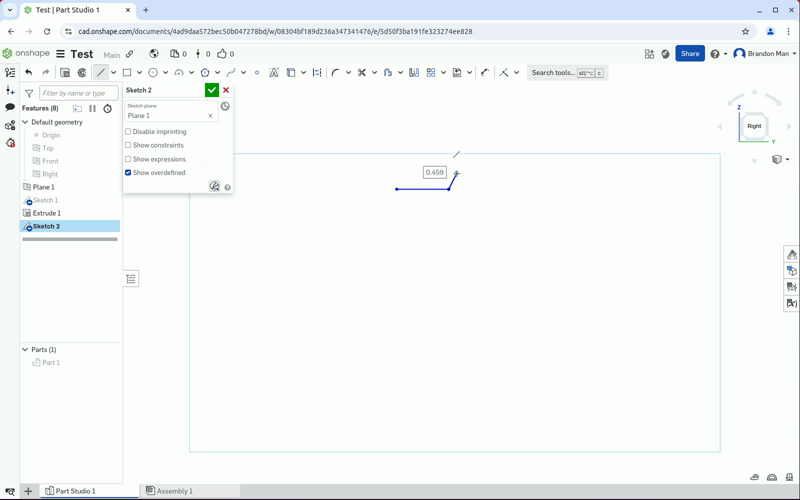
scroll(-6)
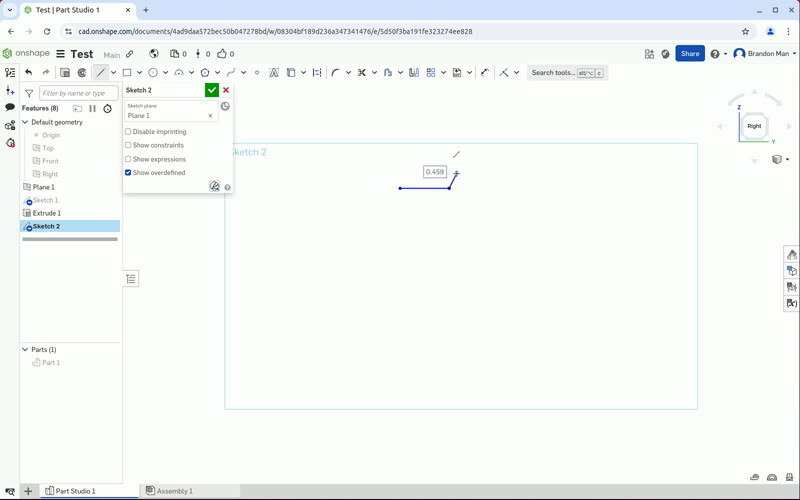
scroll(-6)
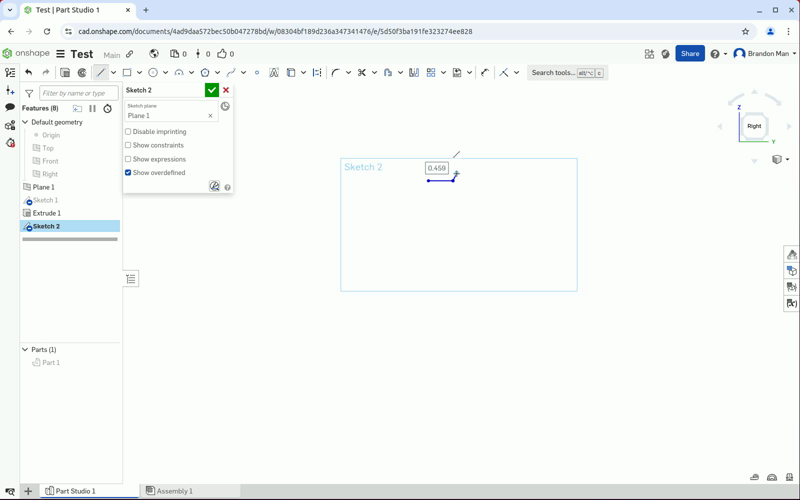
scroll(-6)
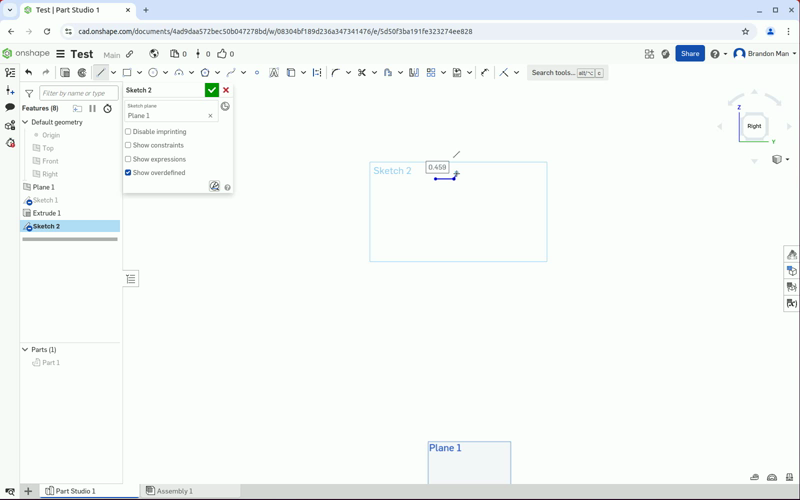
scroll(-6)
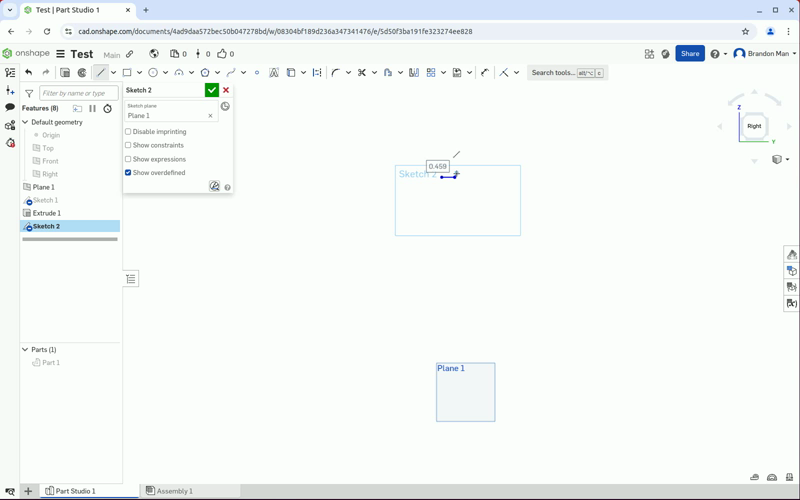
scroll(-6)
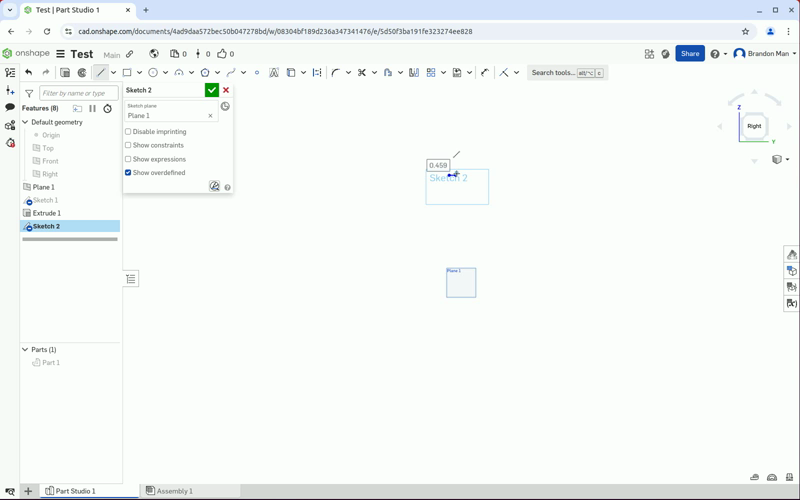
key_up(shift)
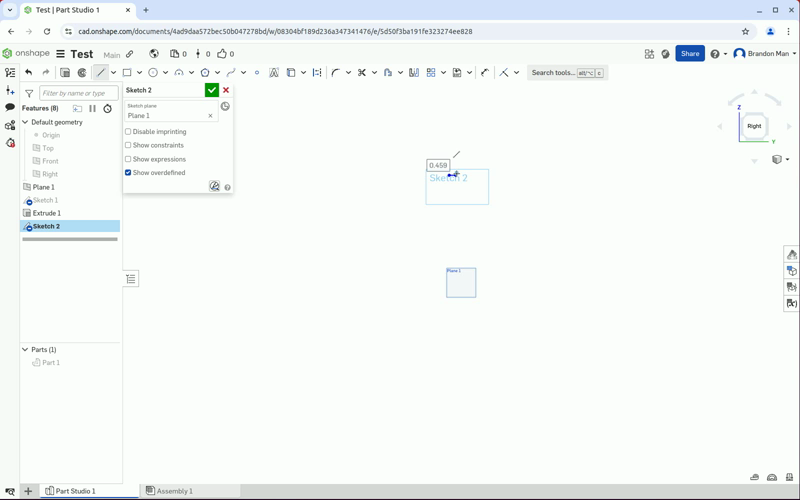
key(esc)
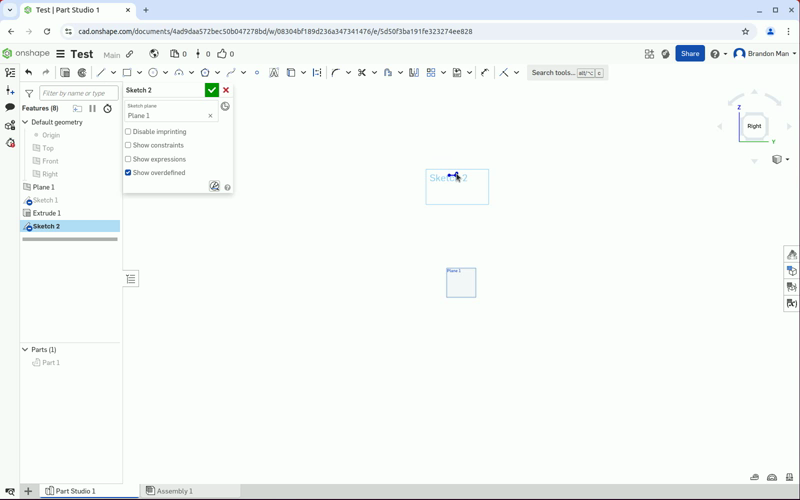
key(a)
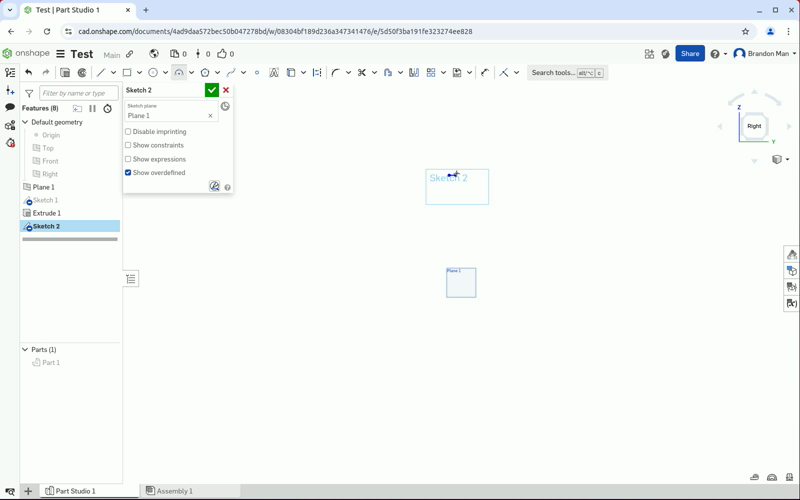
mouse_move(456, 173)
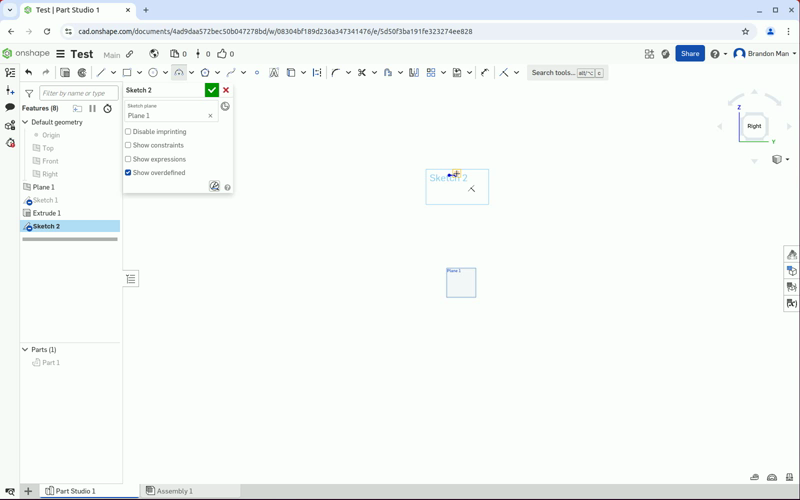
scroll(6)
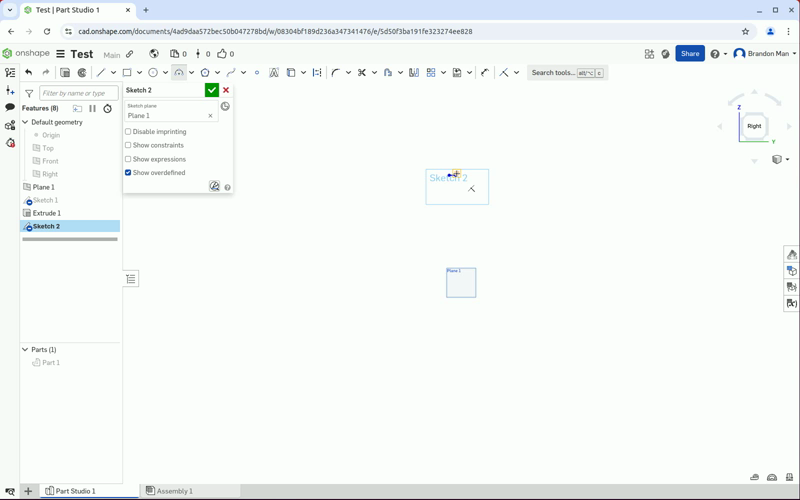
scroll(6)
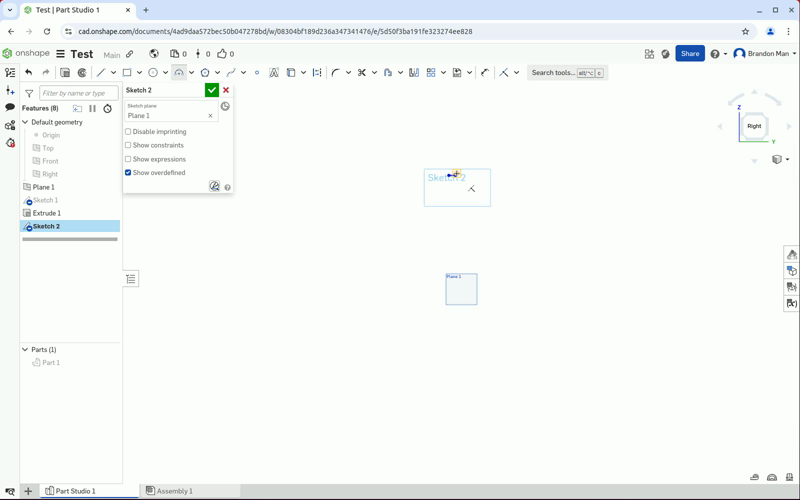
scroll(6)
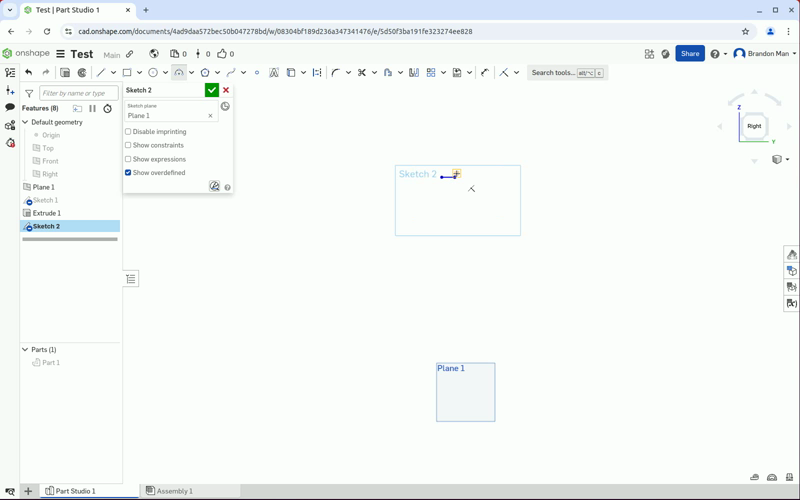
scroll(6)
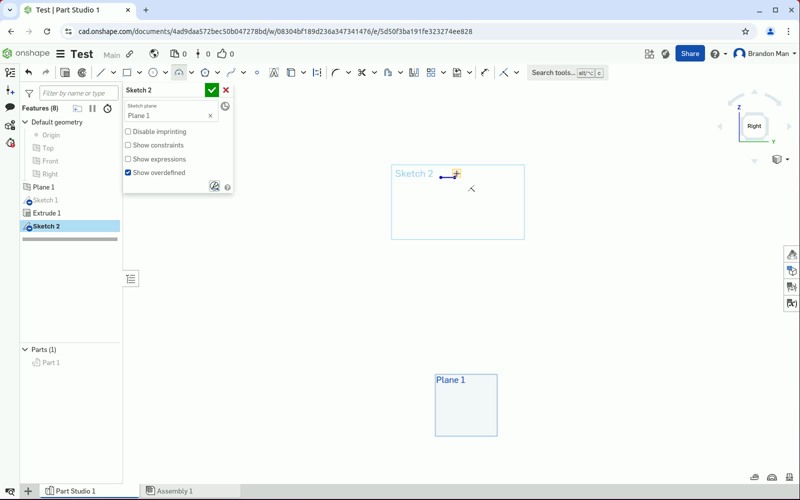
scroll(6)
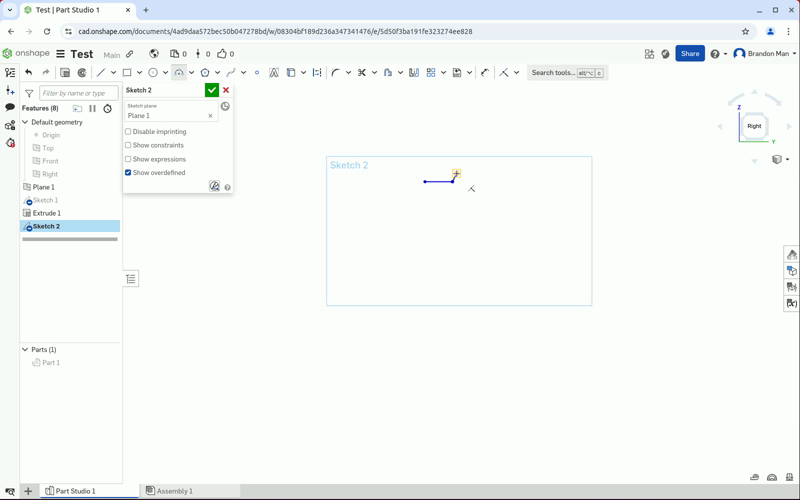
scroll(6)
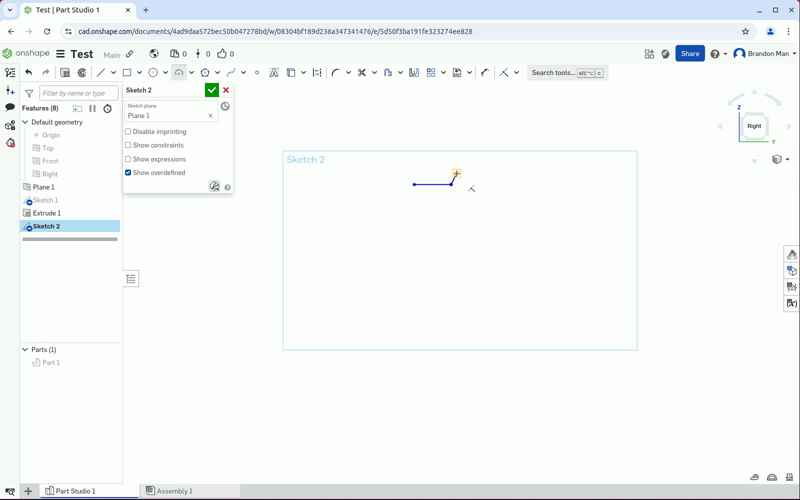
scroll(6)
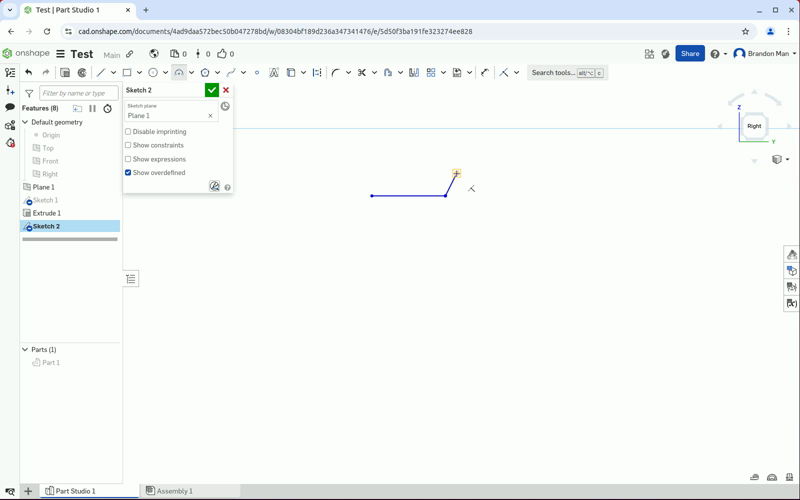
click(456, 173)
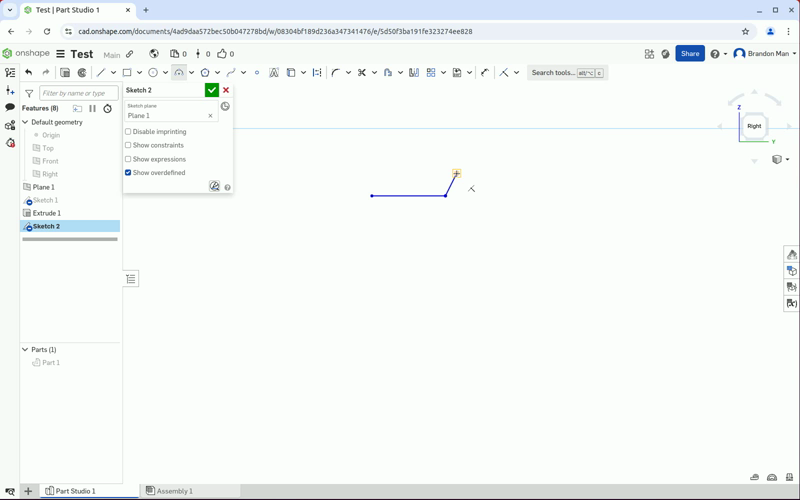
scroll(-6)
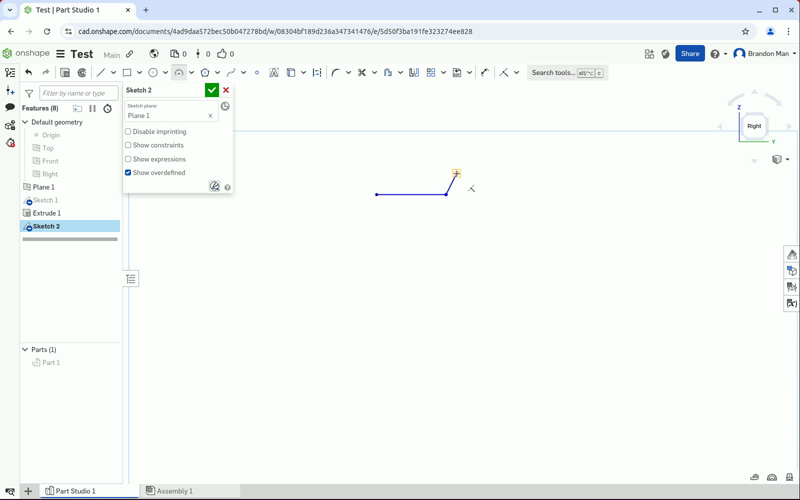
scroll(-6)
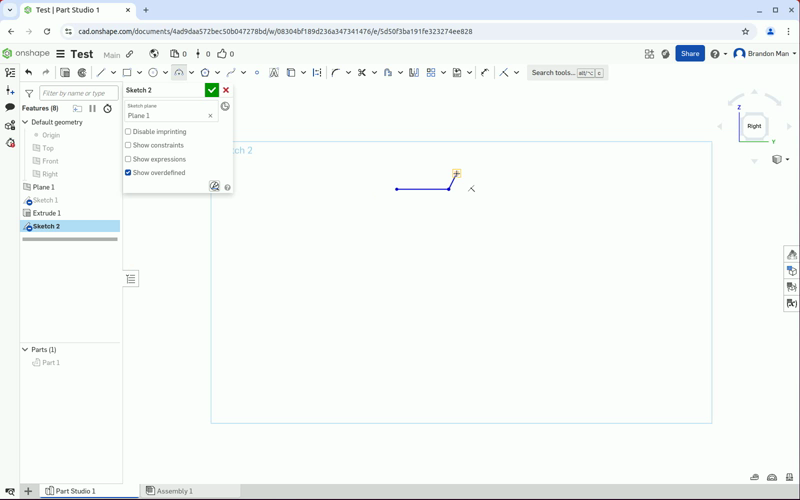
scroll(-6)
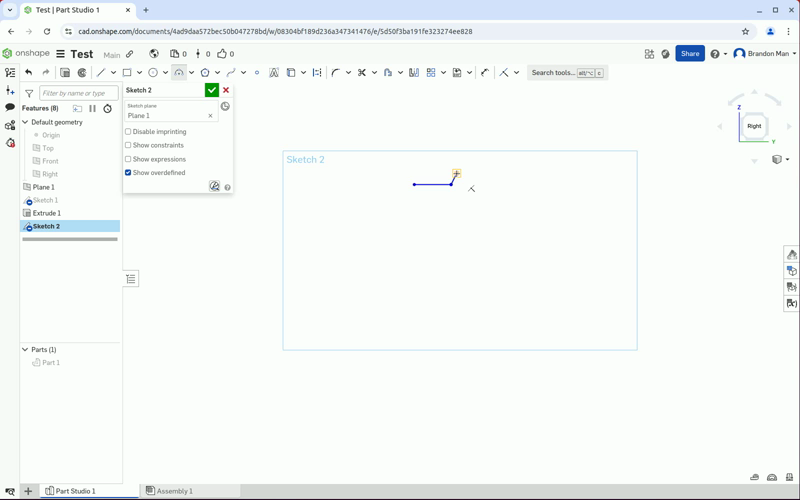
scroll(-6)
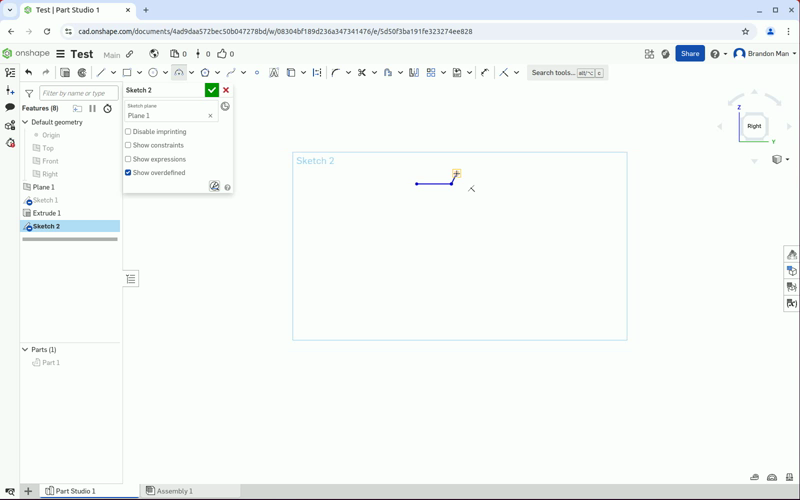
scroll(-6)
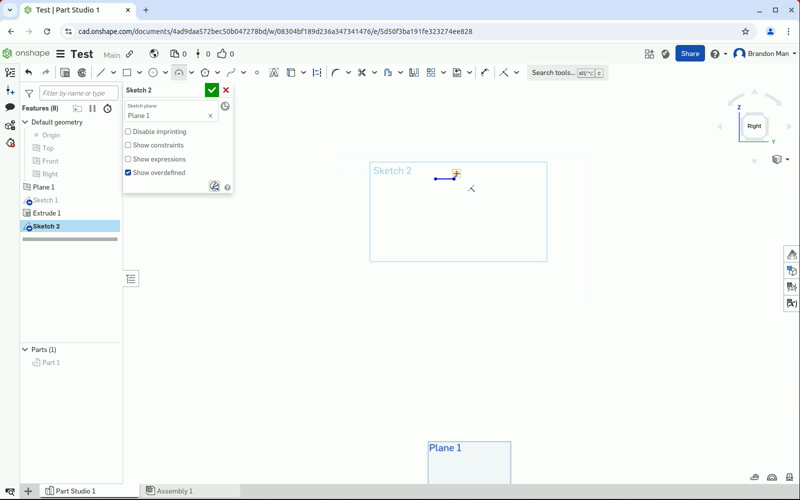
scroll(-6)
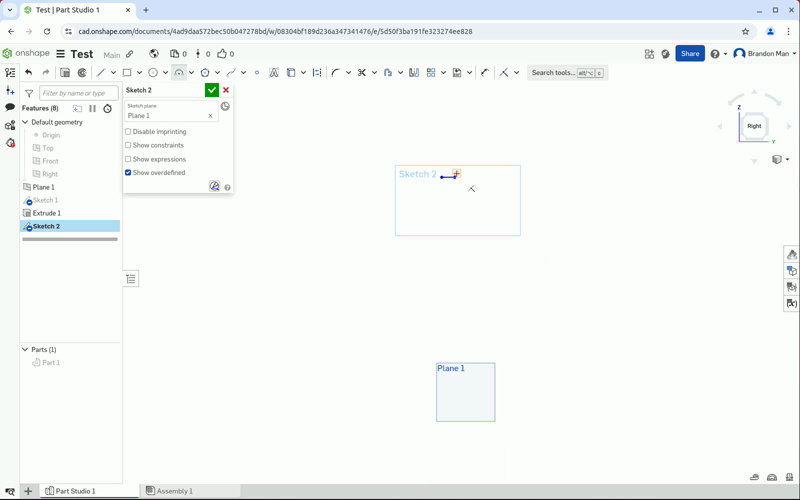
scroll(-6)
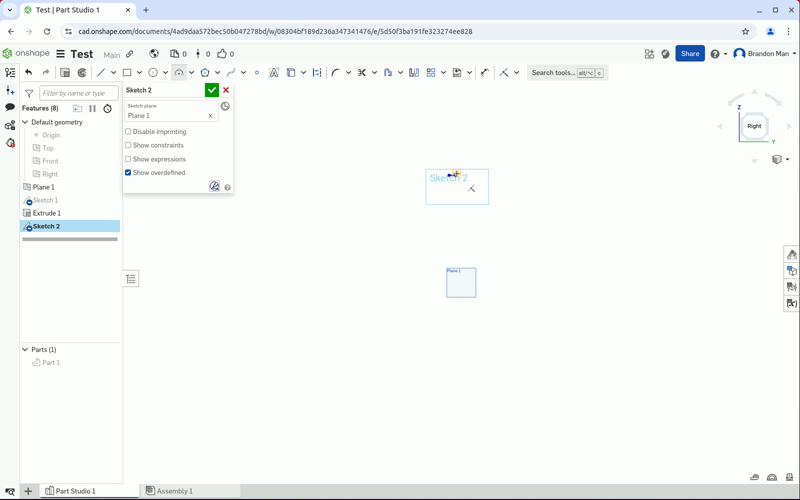
key_down(shift)
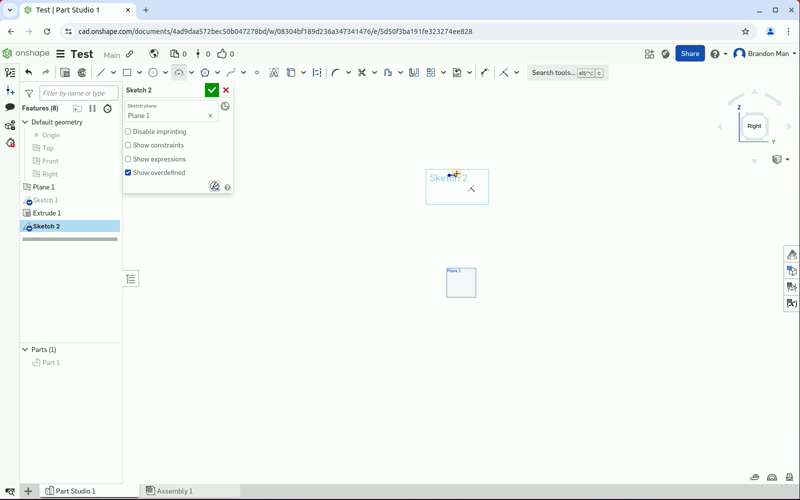
mouse_move(451, 170)
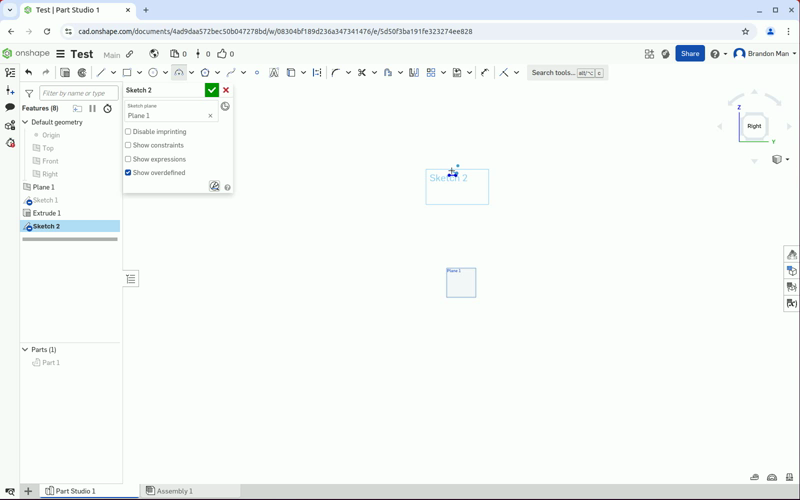
scroll(6)
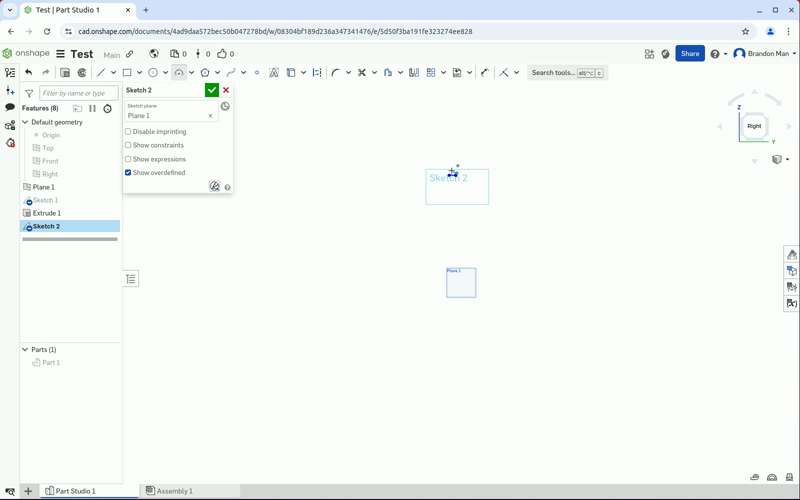
scroll(6)
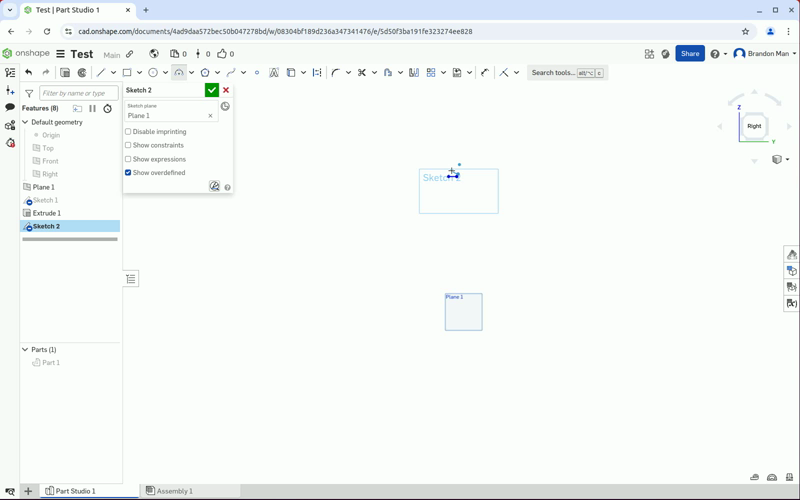
scroll(6)
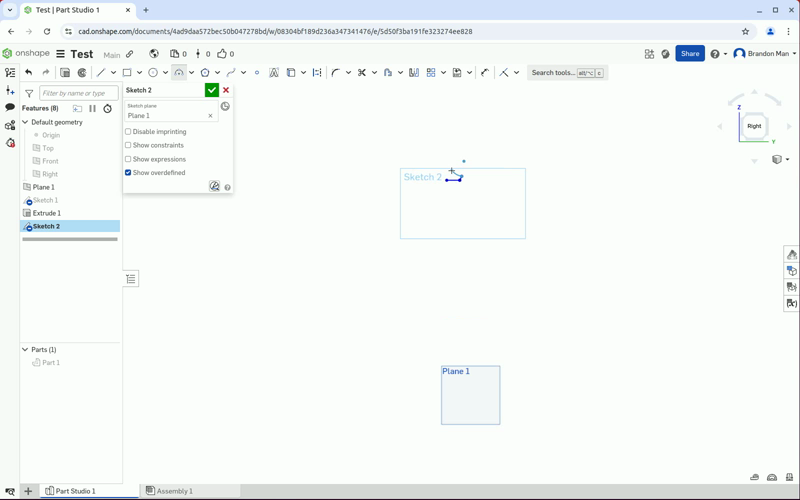
scroll(6)
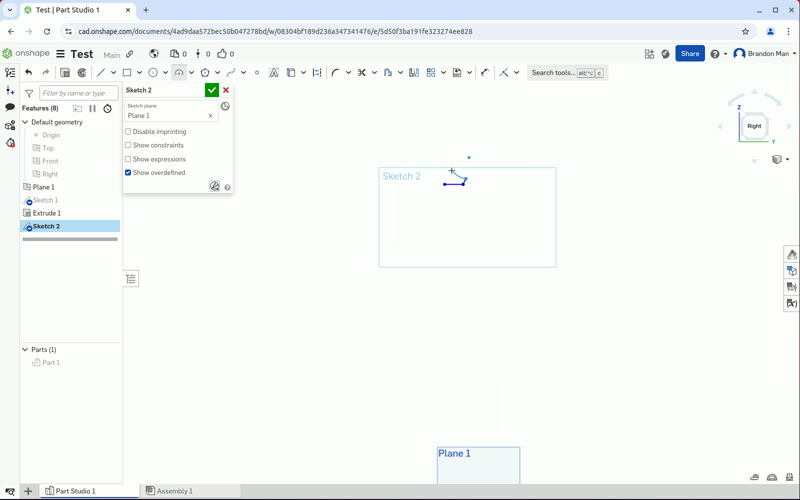
scroll(6)
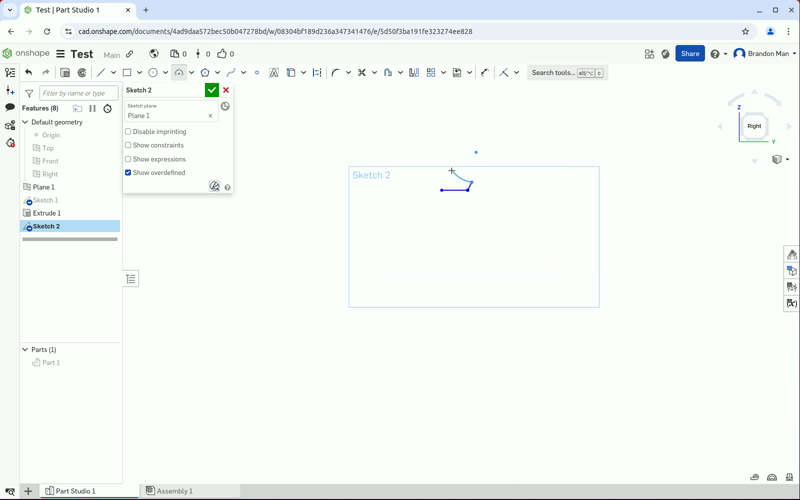
scroll(6)
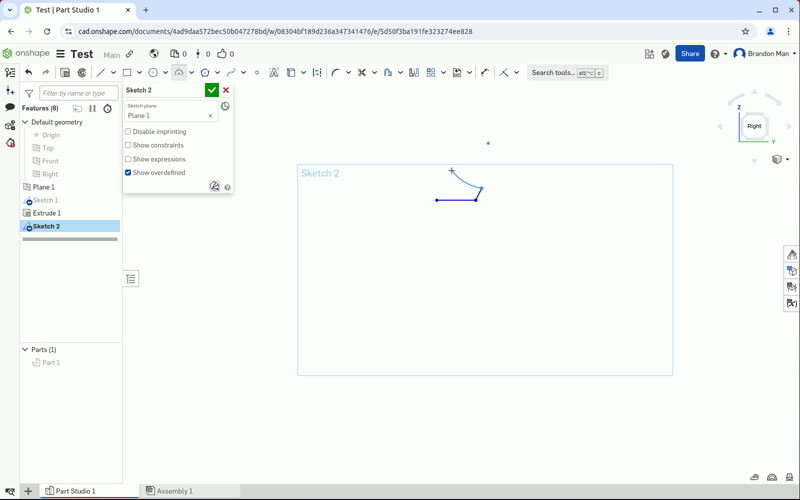
scroll(6)
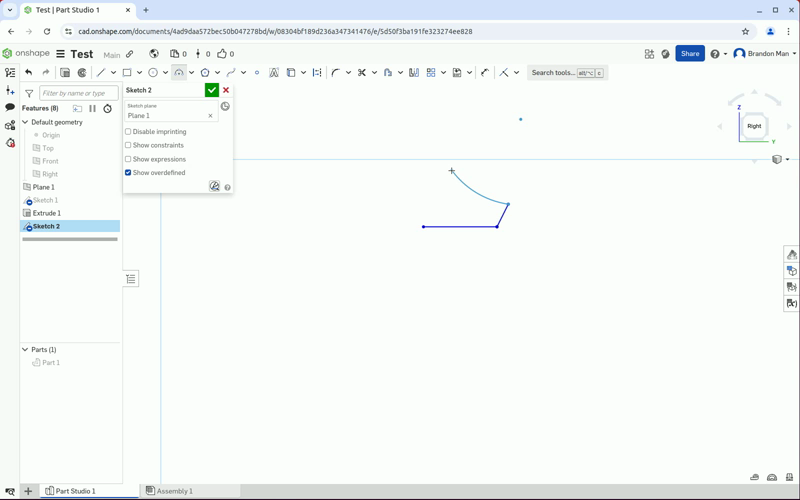
click(451, 170)
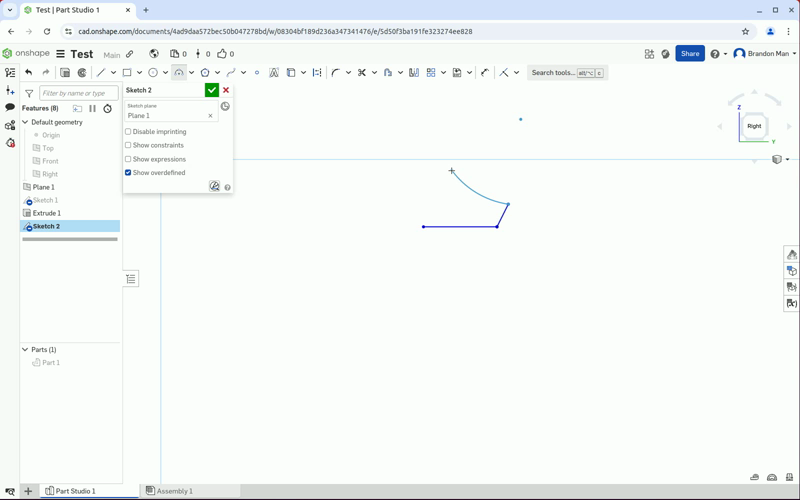
scroll(-6)
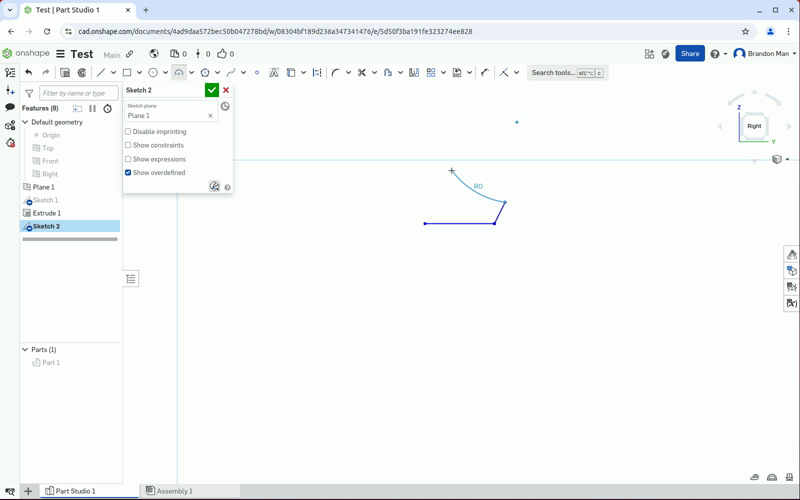
scroll(-6)
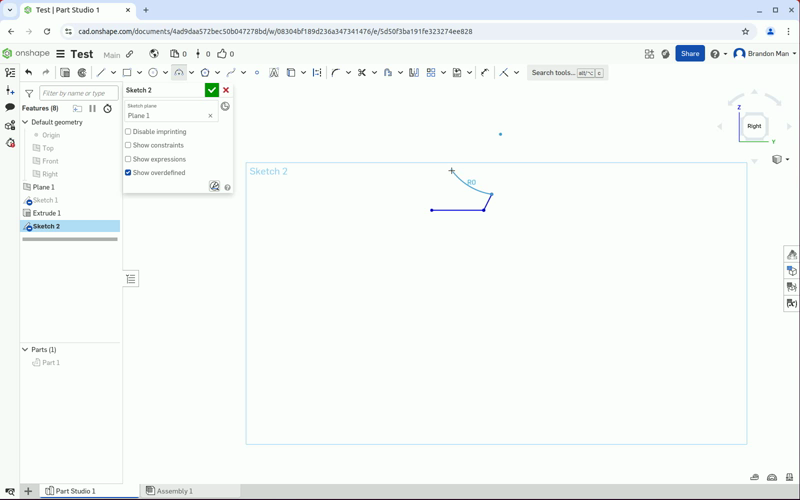
scroll(-6)
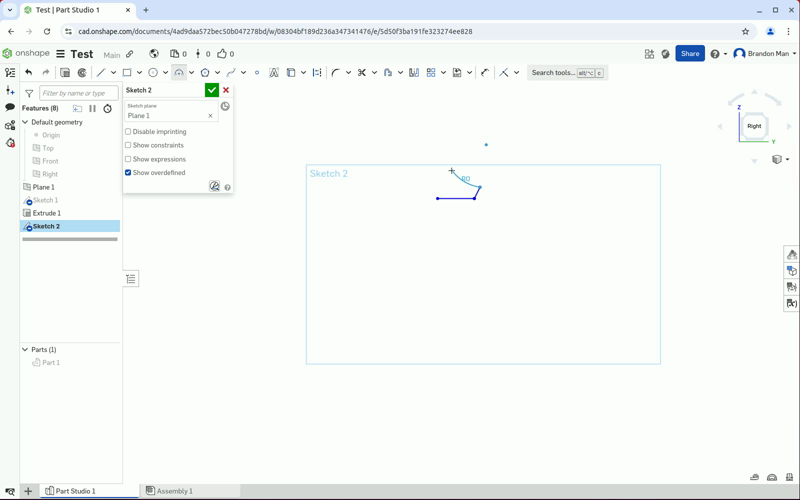
scroll(-6)
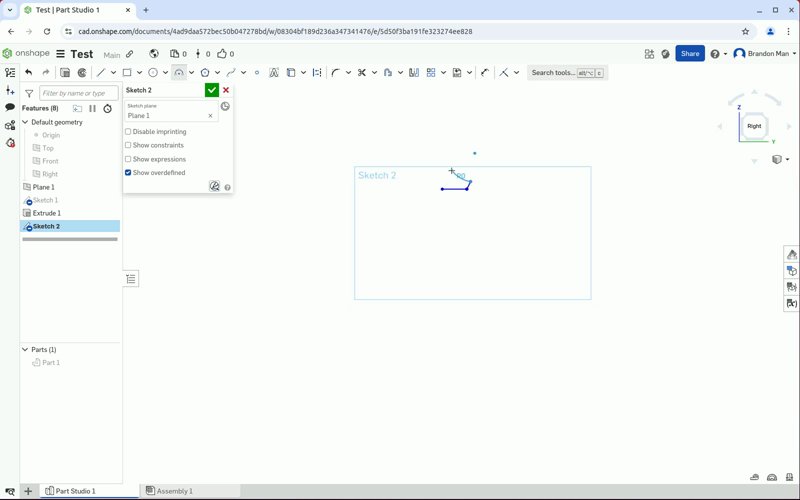
scroll(-6)
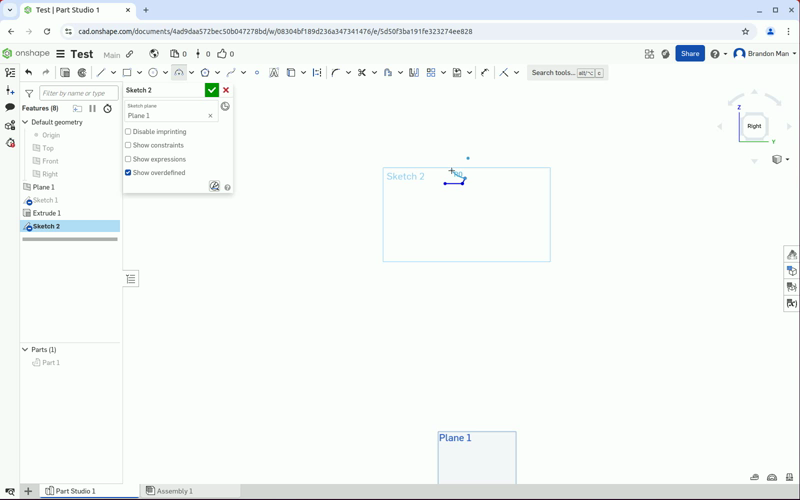
scroll(-6)
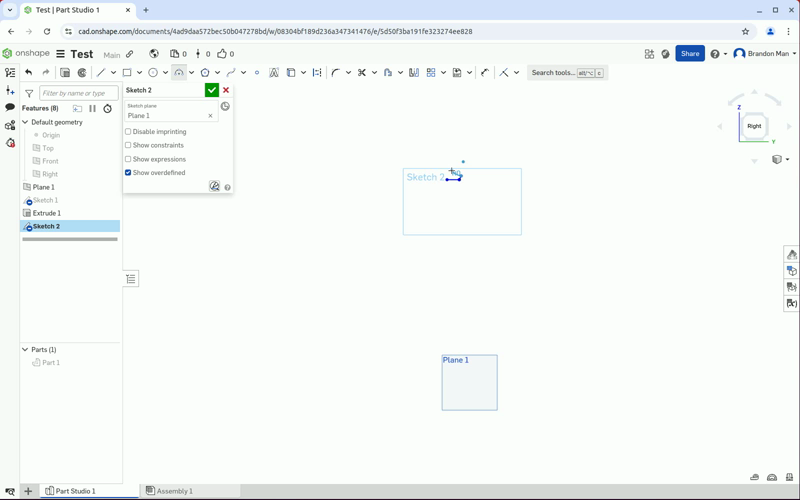
scroll(-6)
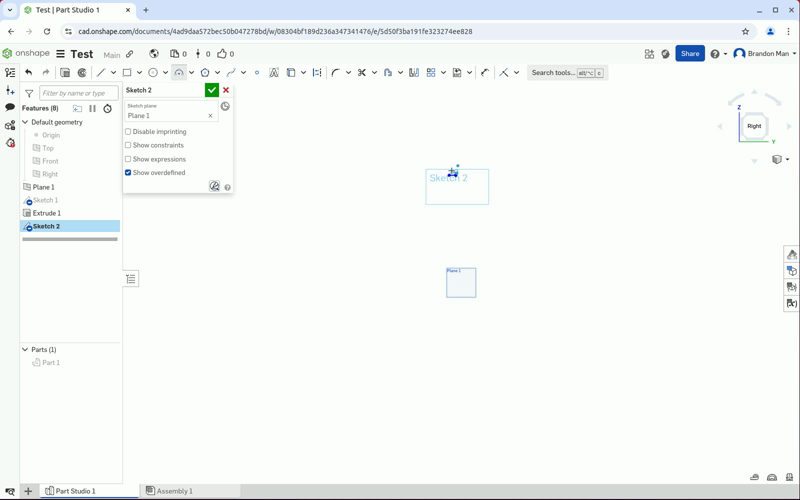
mouse_move(456, 169)
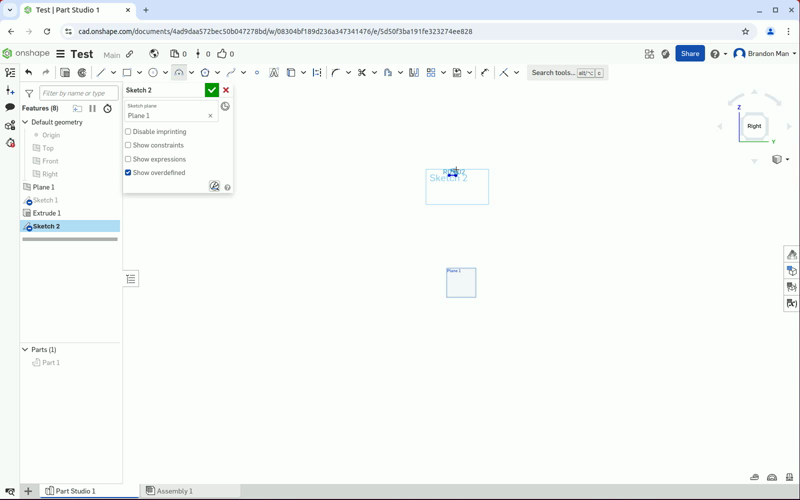
scroll(6)
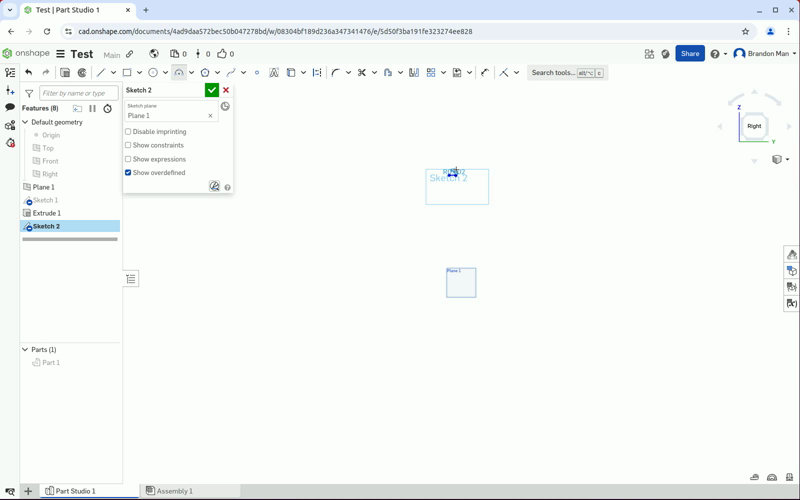
scroll(6)
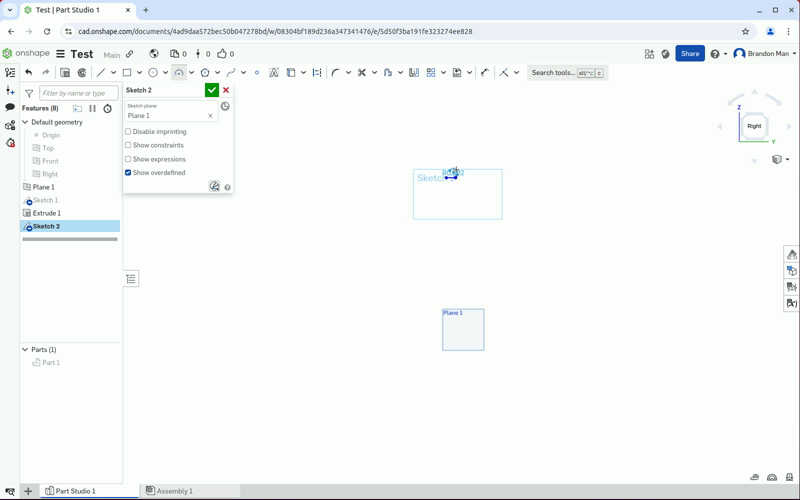
scroll(6)
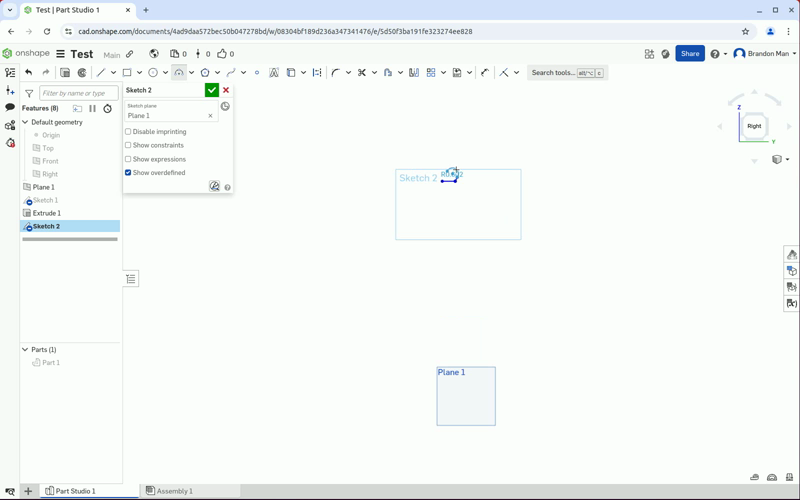
scroll(6)
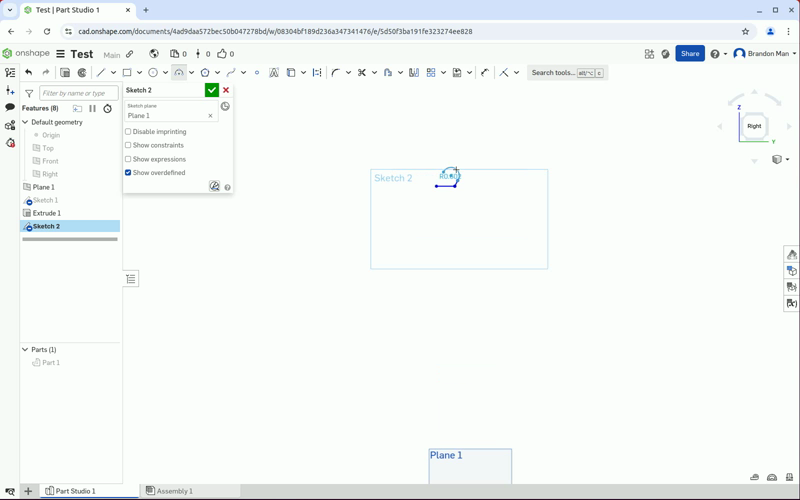
scroll(6)
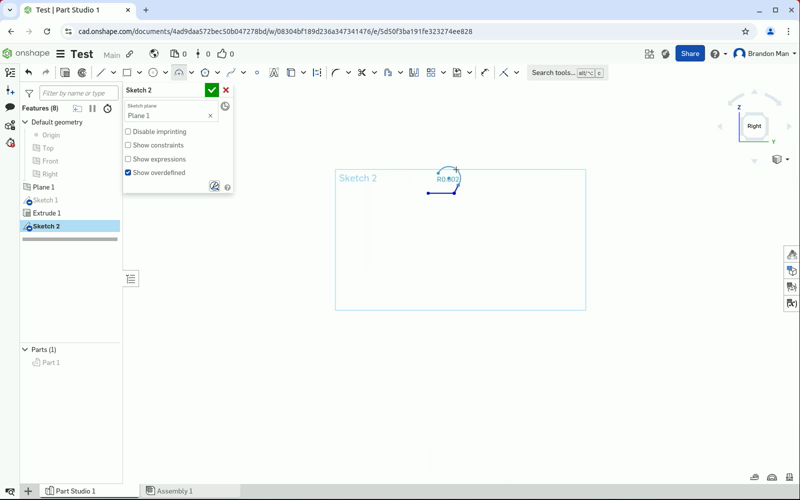
scroll(6)
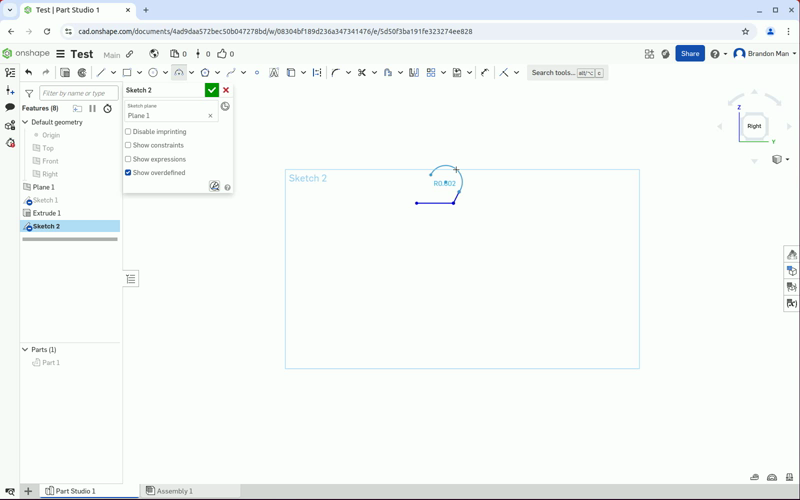
scroll(6)
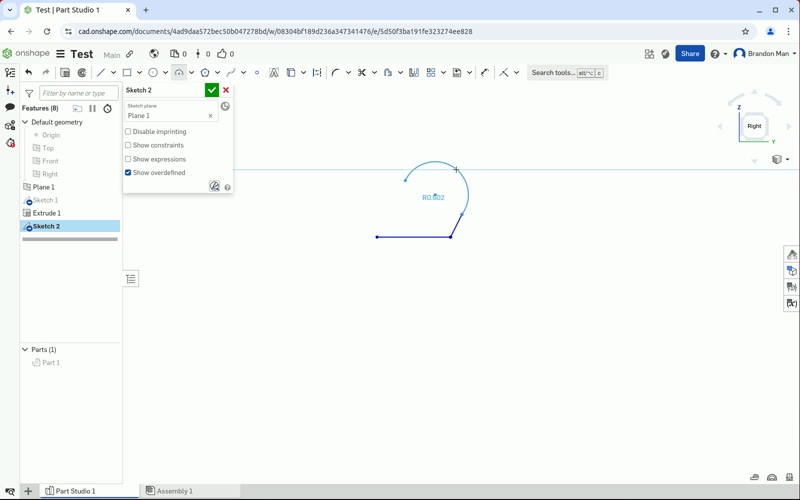
click(456, 169)
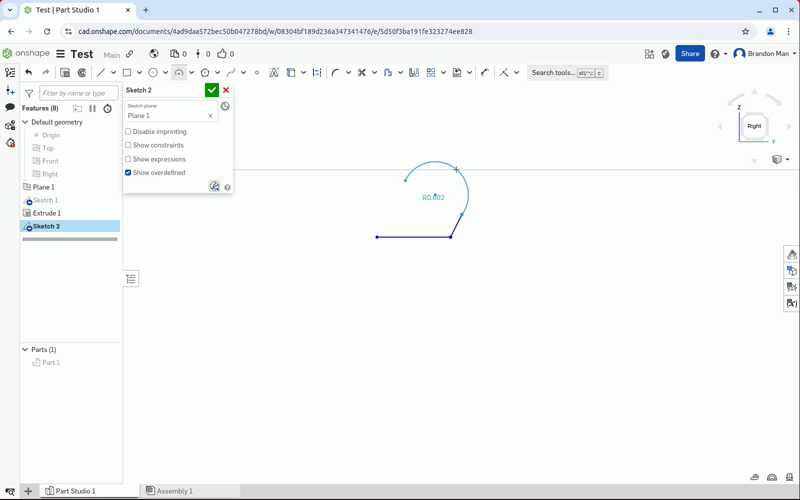
scroll(-6)
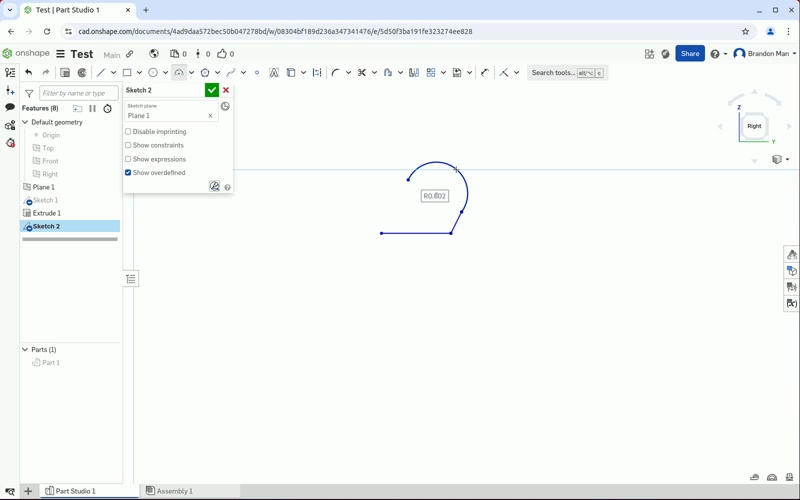
scroll(-6)
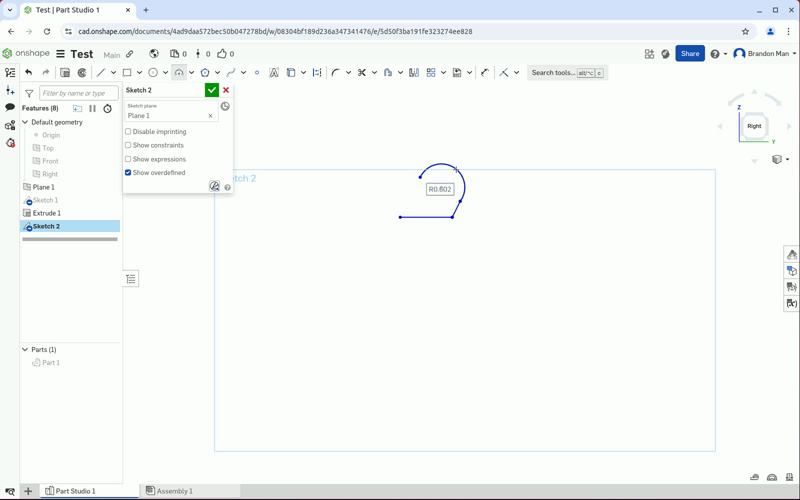
scroll(-6)
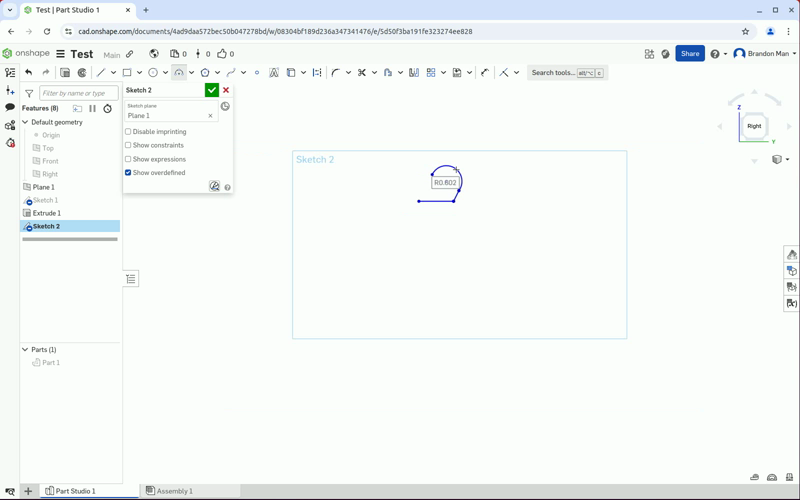
scroll(-6)
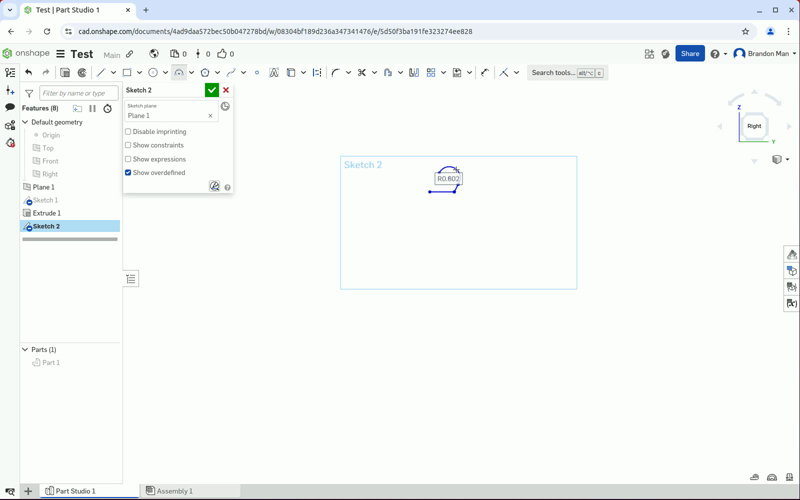
scroll(-6)
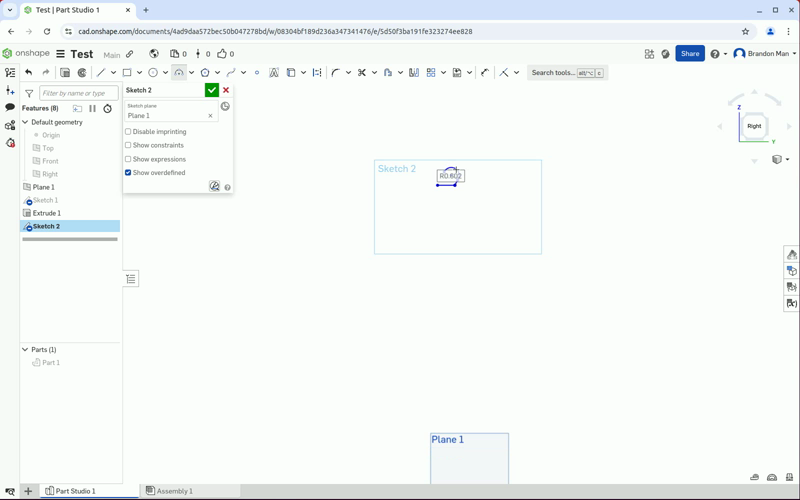
scroll(-6)
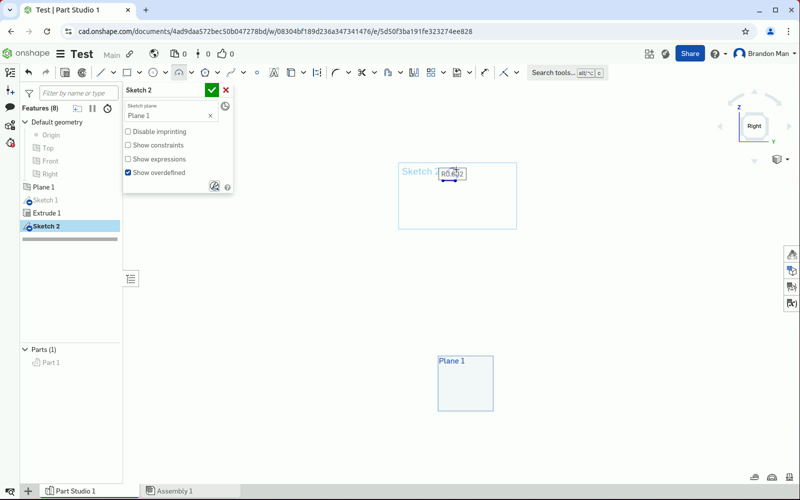
scroll(-6)
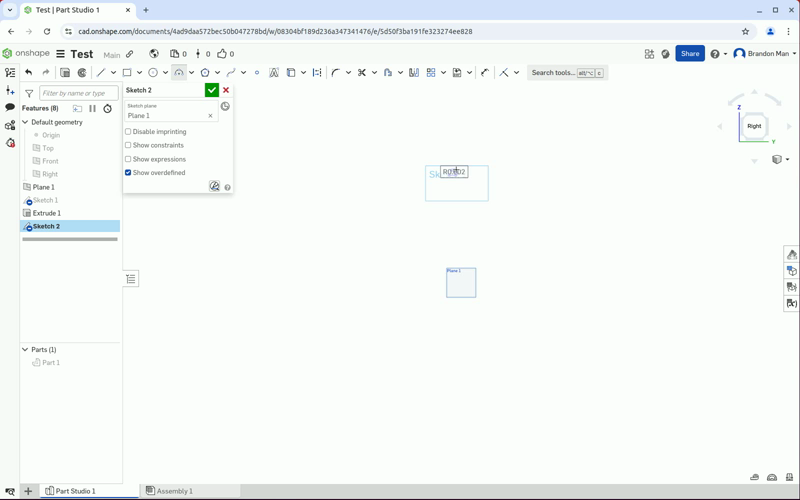
key_up(shift)
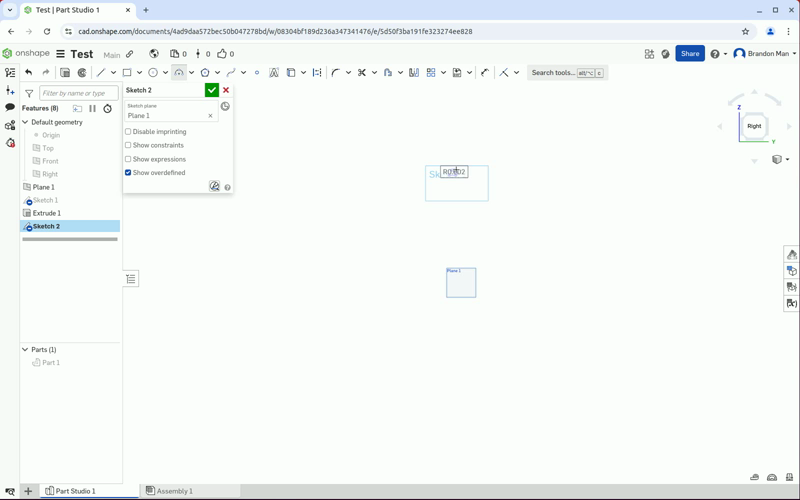
key(esc)
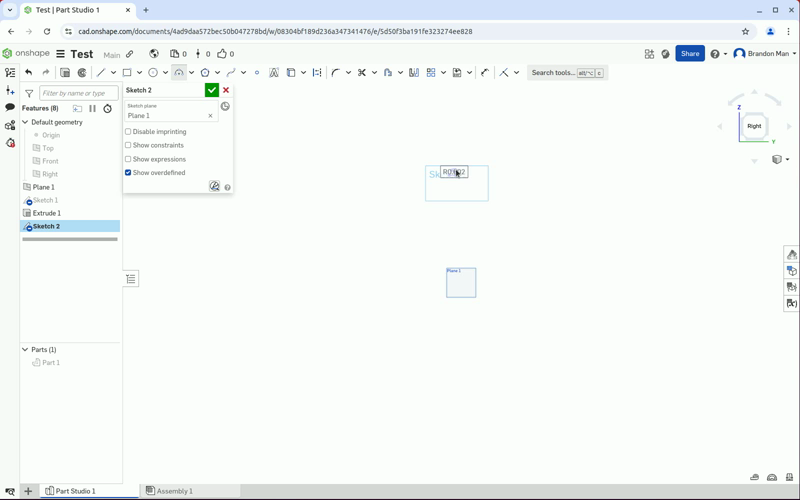
key(l)
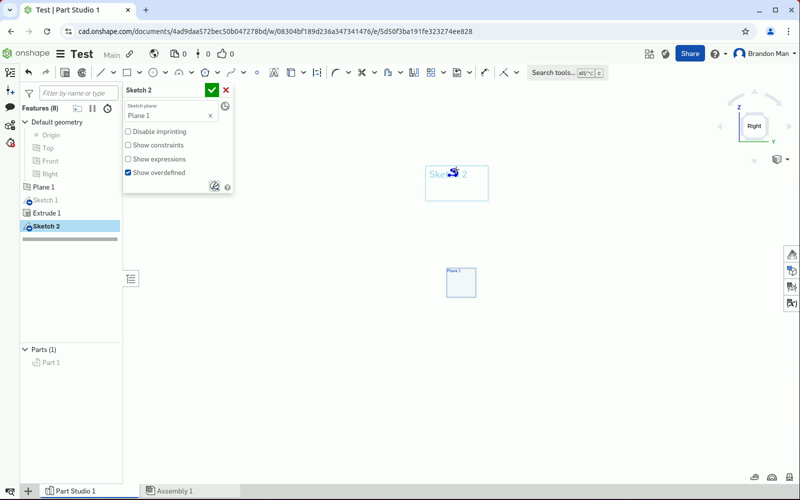
mouse_move(451, 170)
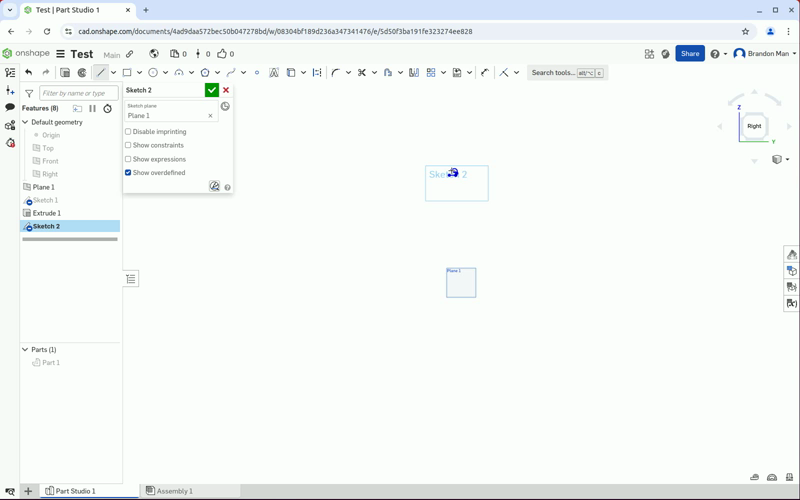
scroll(6)
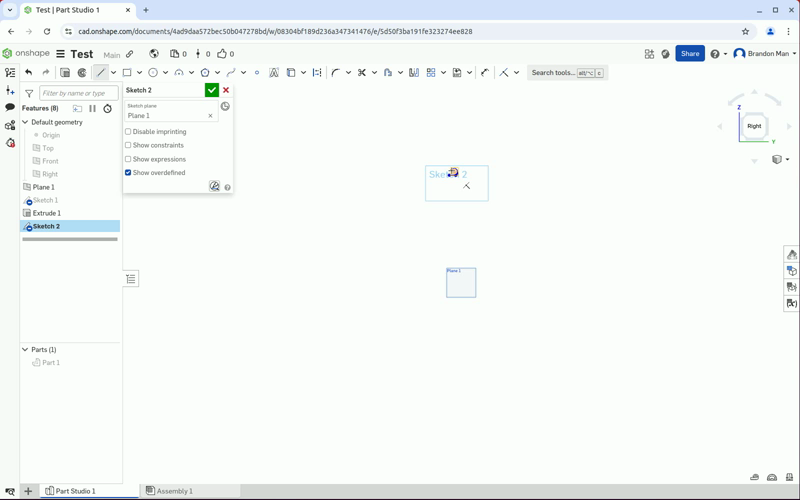
scroll(6)
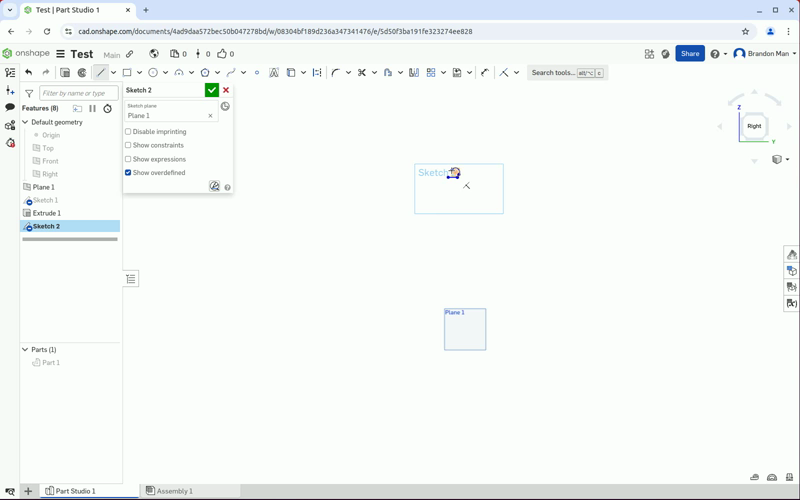
scroll(6)
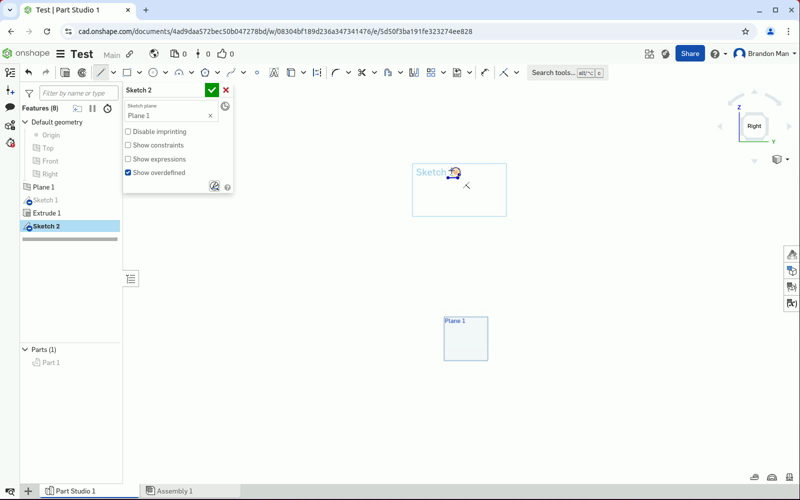
scroll(6)
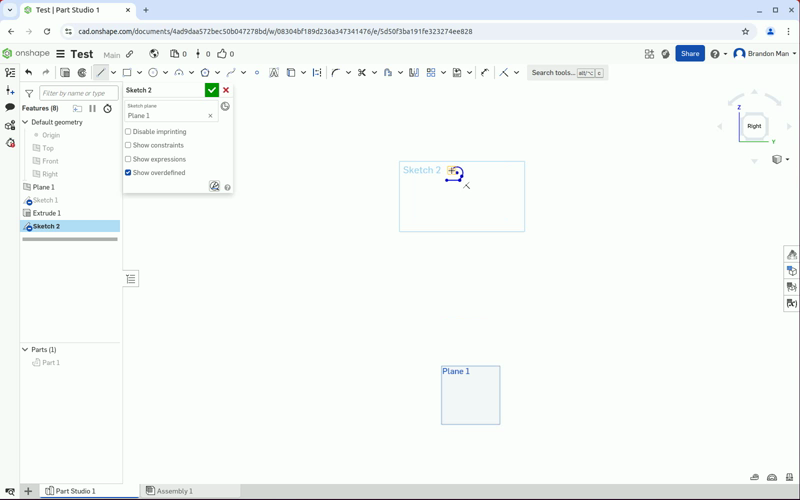
scroll(6)
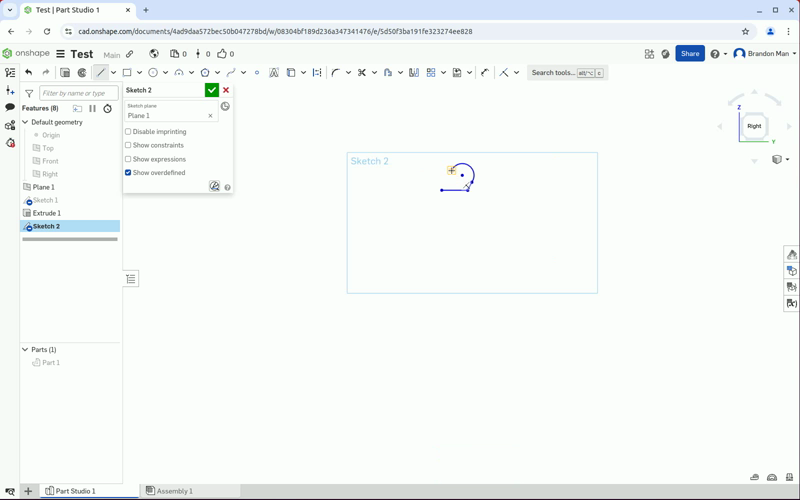
scroll(6)
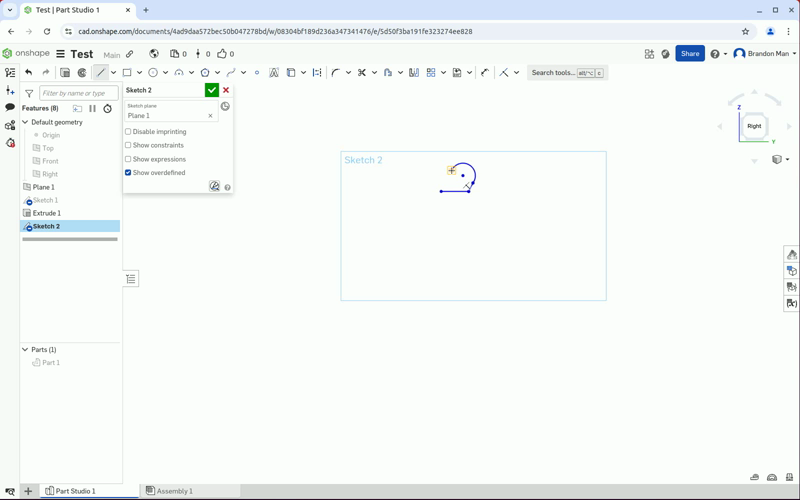
scroll(6)
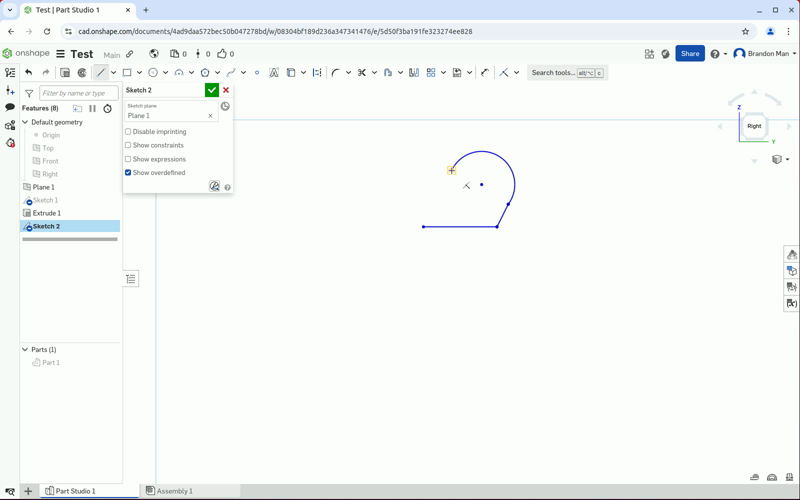
click(451, 170)
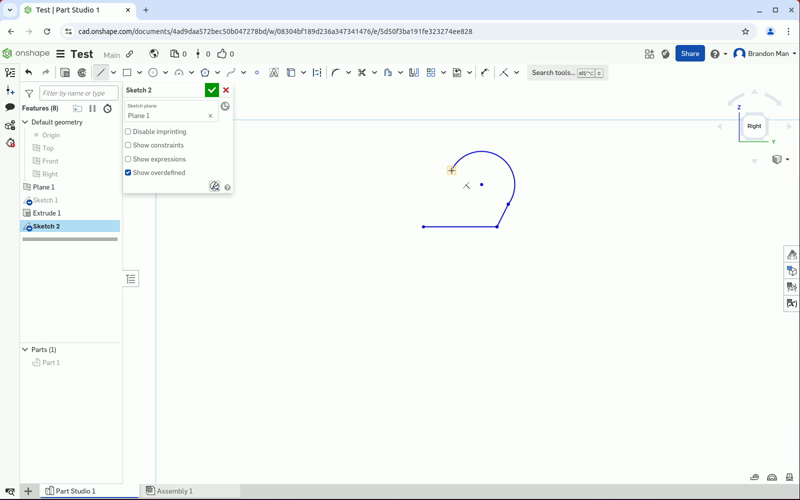
scroll(-6)
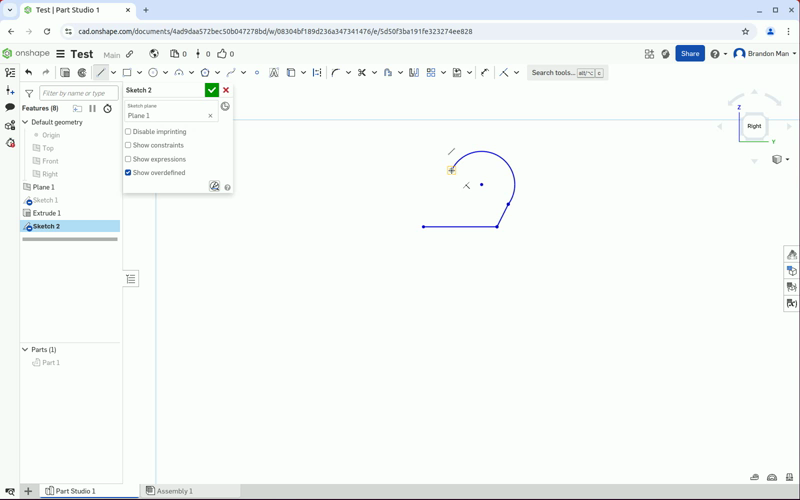
scroll(-6)
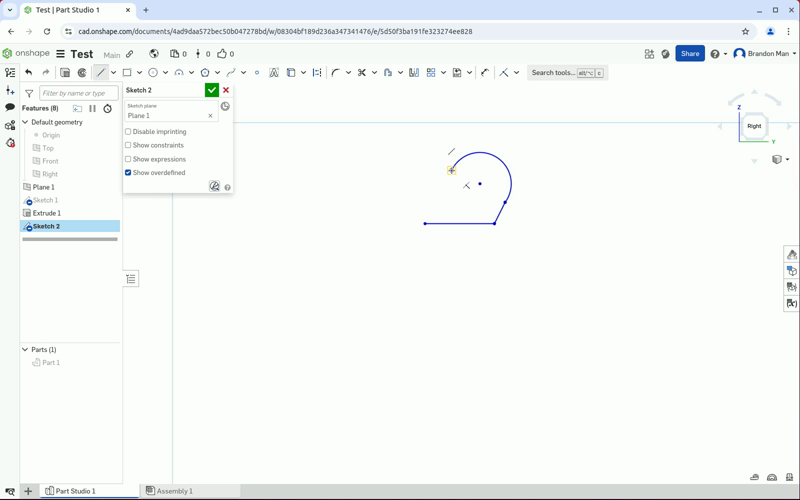
scroll(-6)
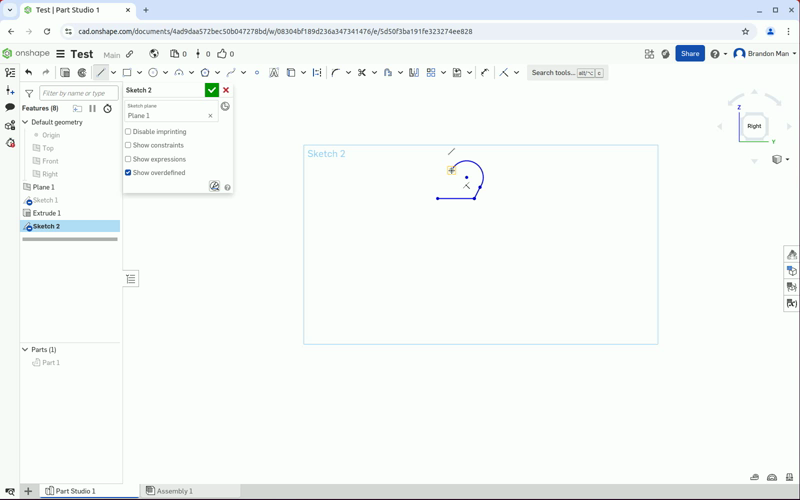
scroll(-6)
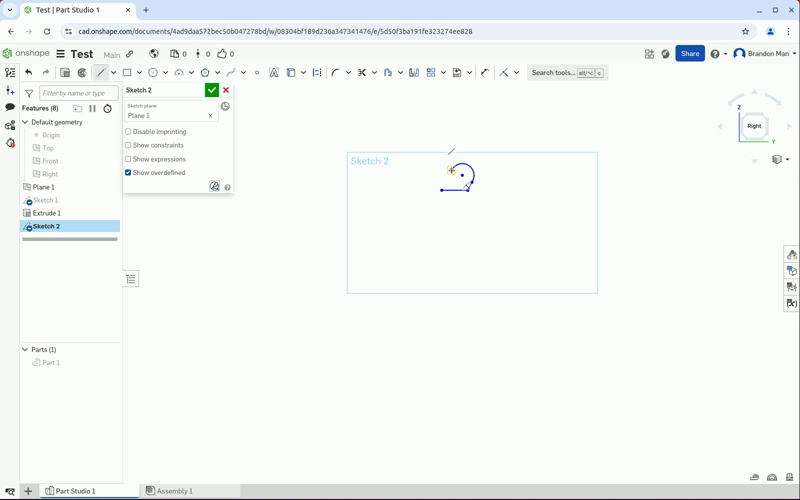
scroll(-6)
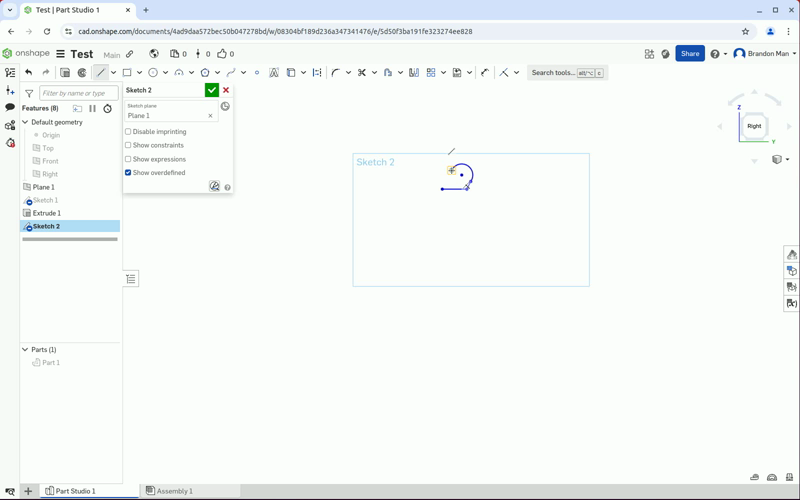
scroll(-6)
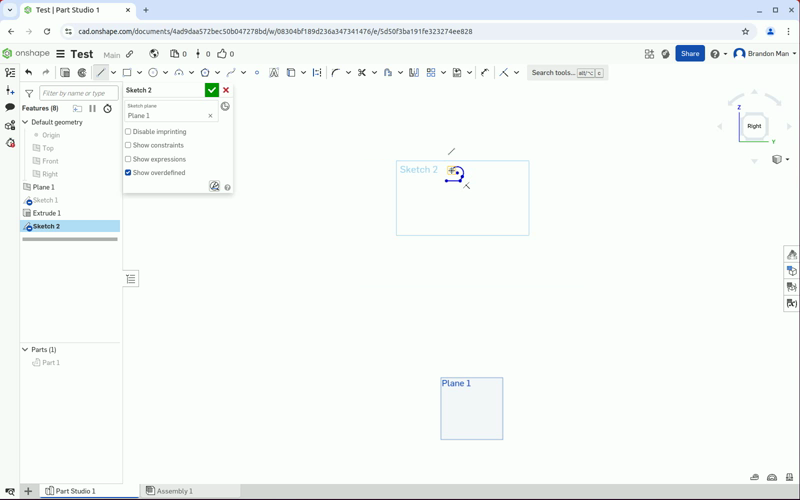
scroll(-6)
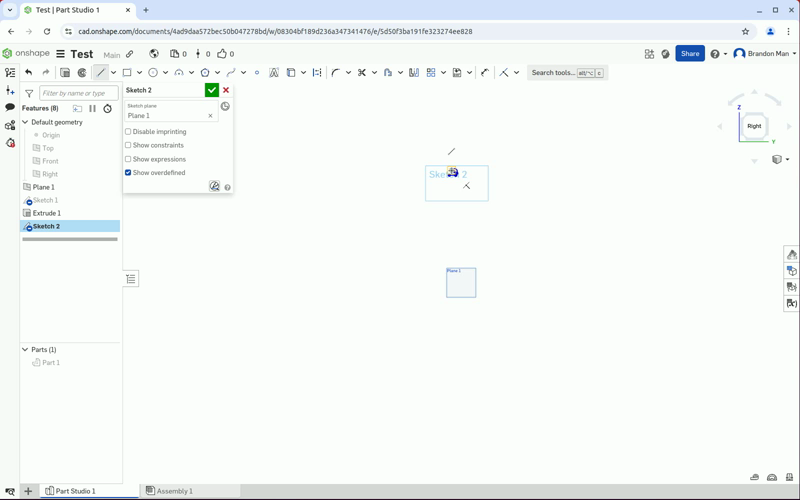
mouse_move(481, 170)
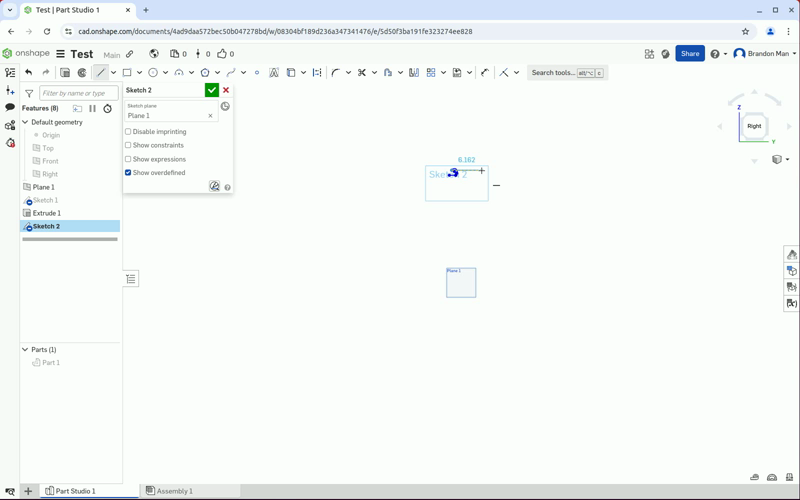
key_down(shift)
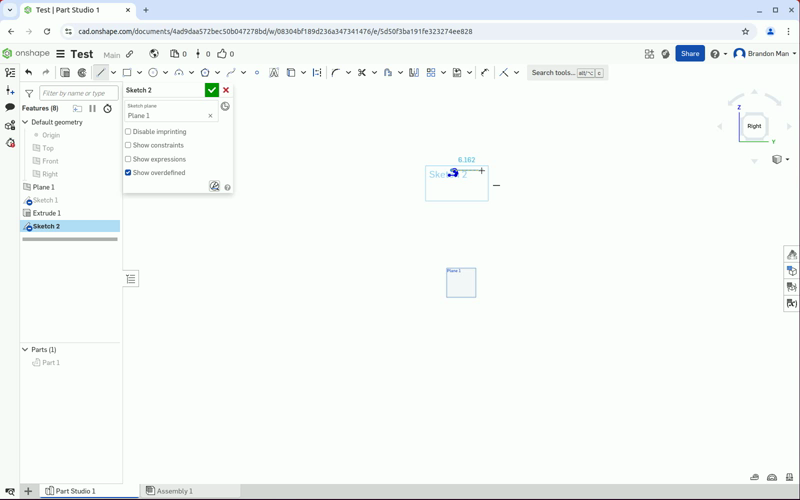
mouse_move(449, 175)
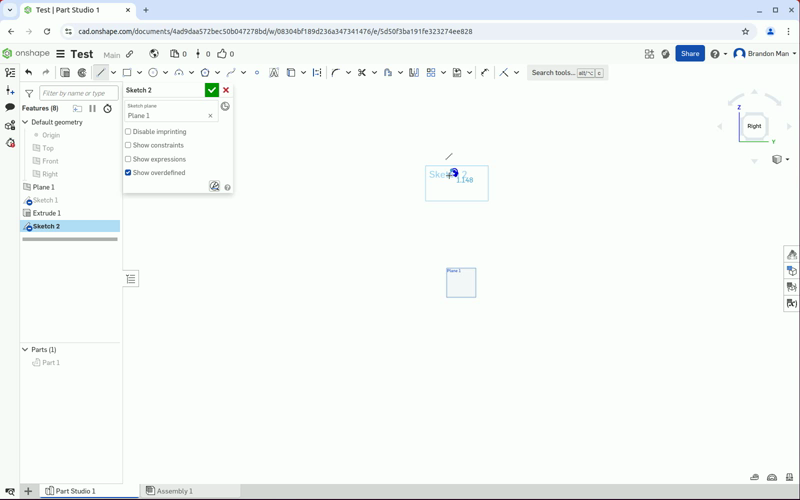
scroll(6)
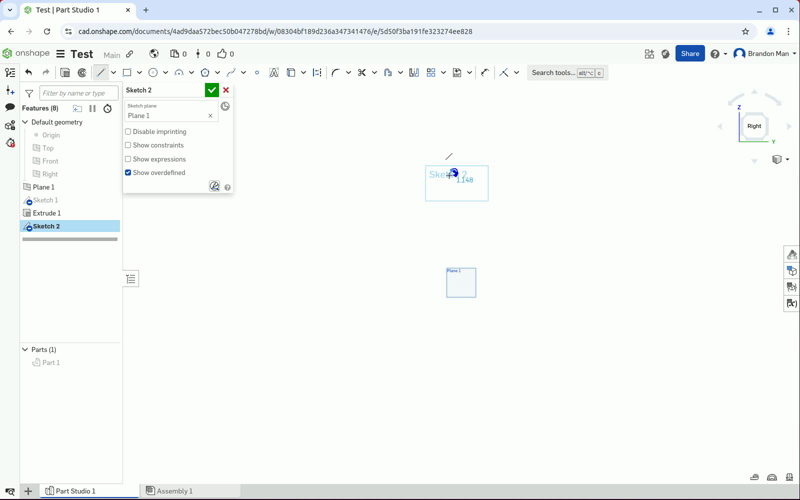
scroll(6)
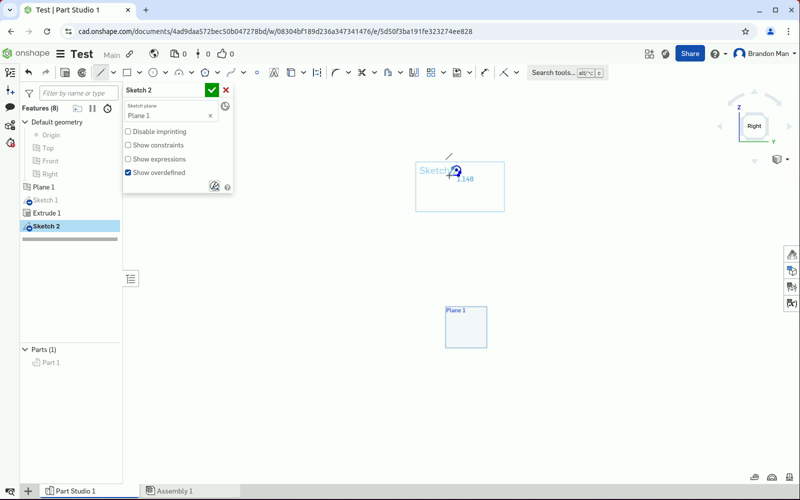
scroll(6)
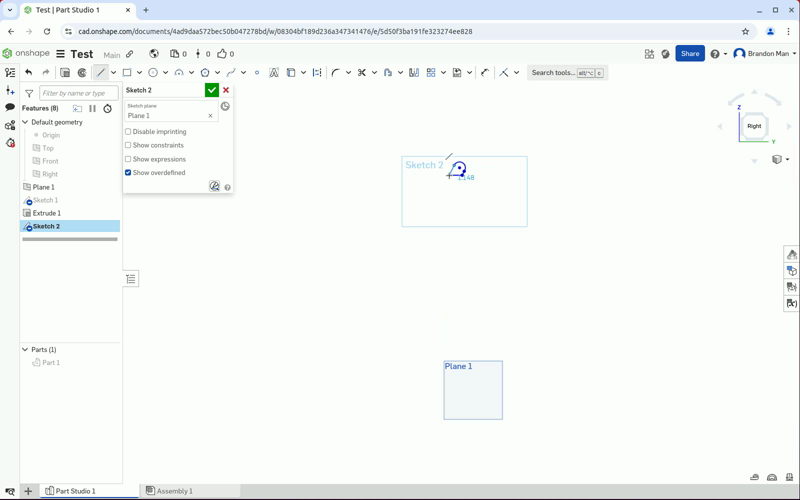
scroll(6)
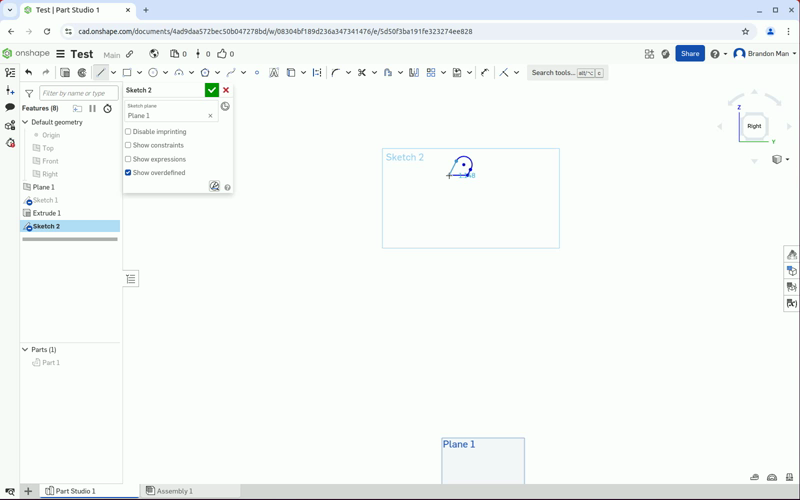
scroll(6)
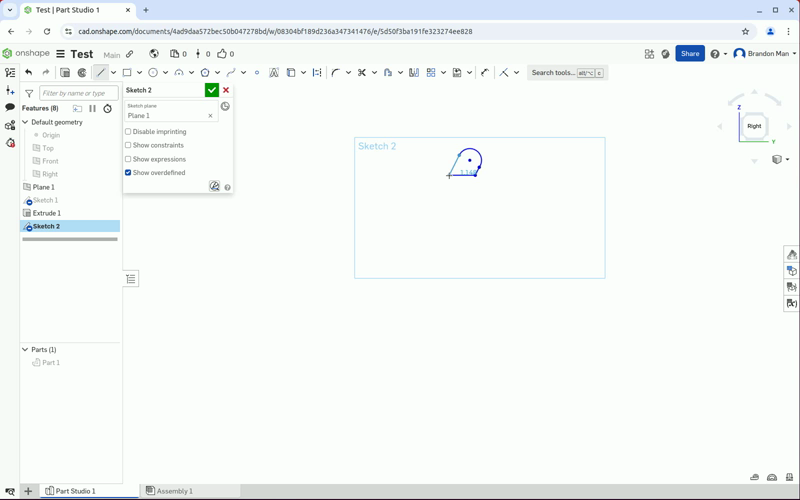
scroll(6)
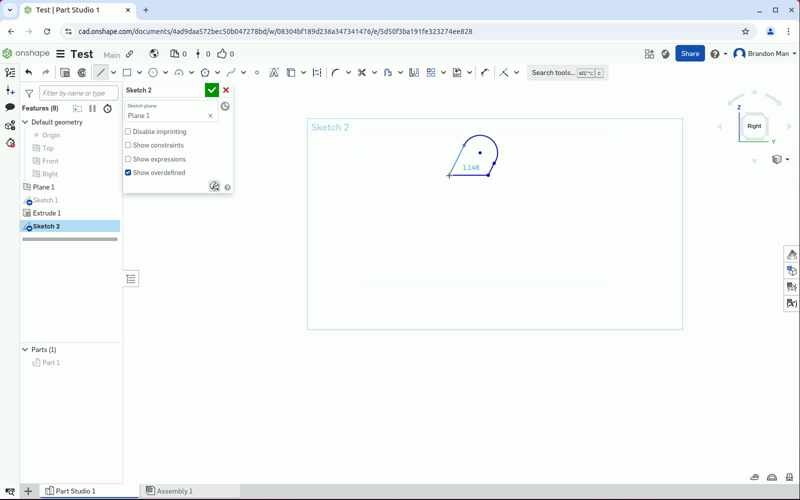
scroll(6)
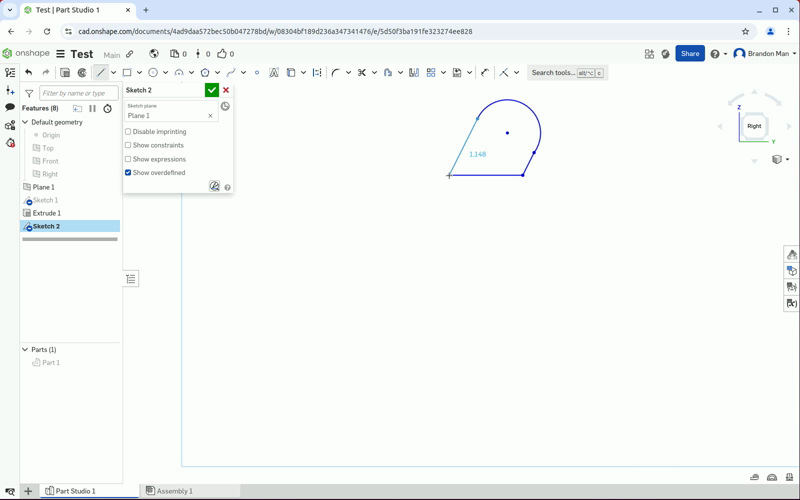
key_up(shift)
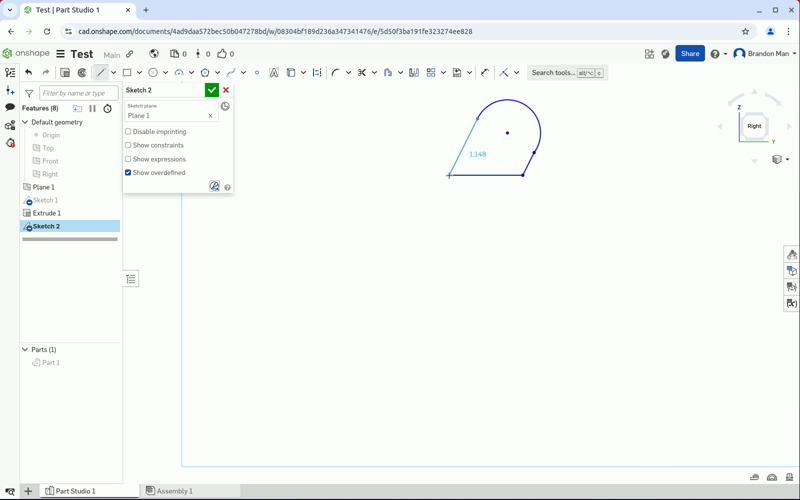
click(449, 175)
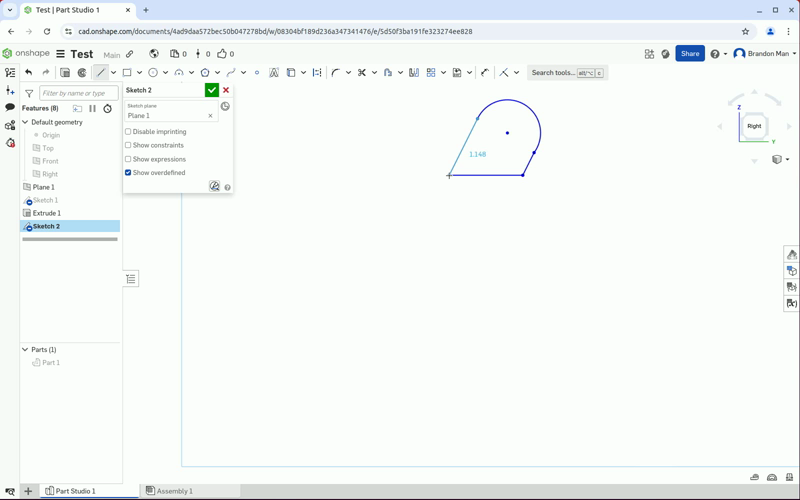
scroll(-6)
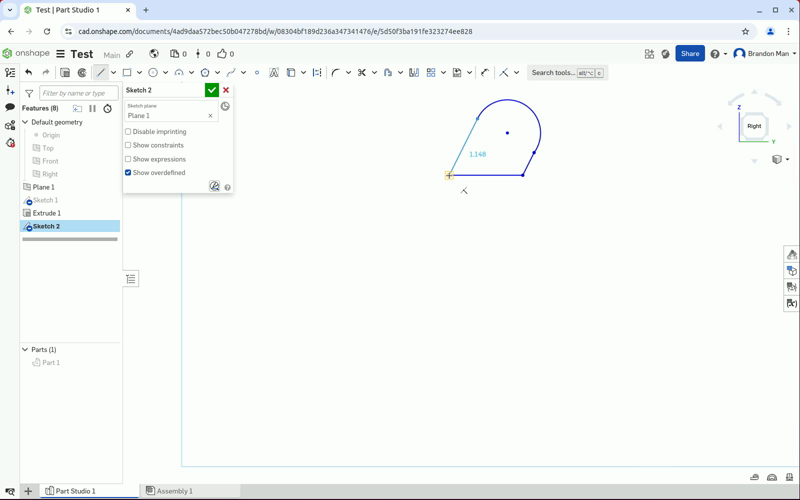
scroll(-6)
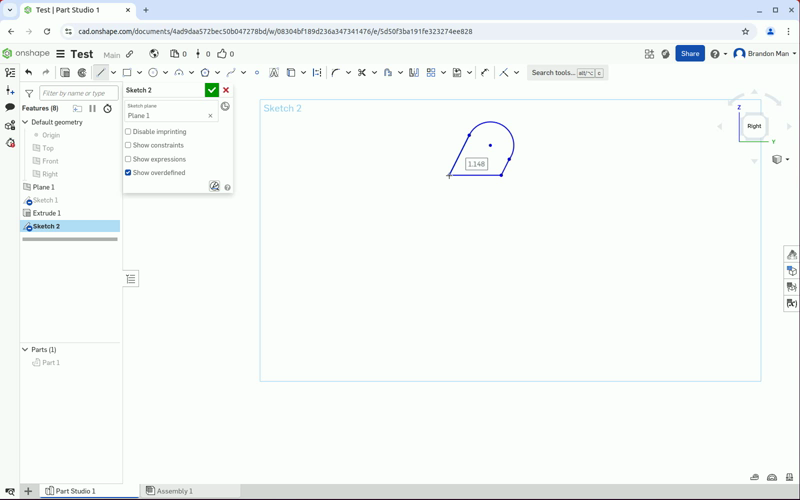
scroll(-6)
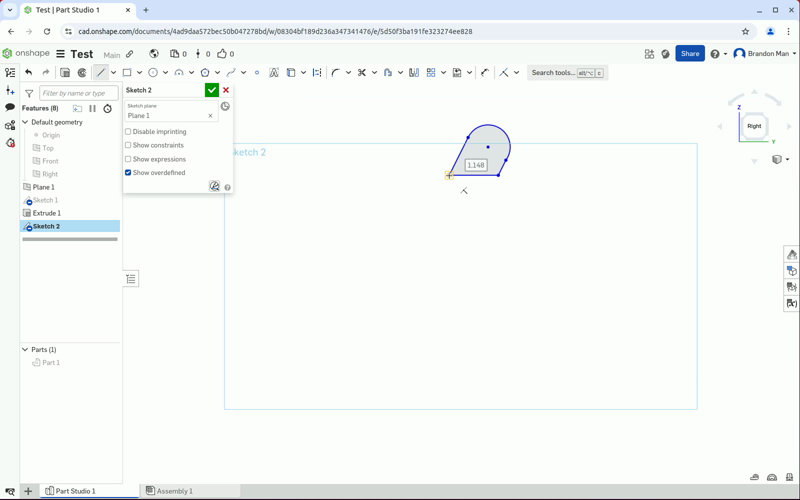
scroll(-6)
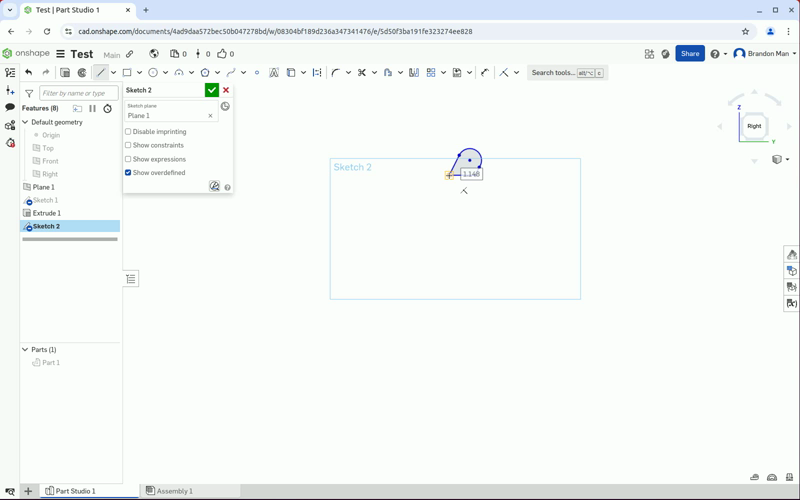
scroll(-6)
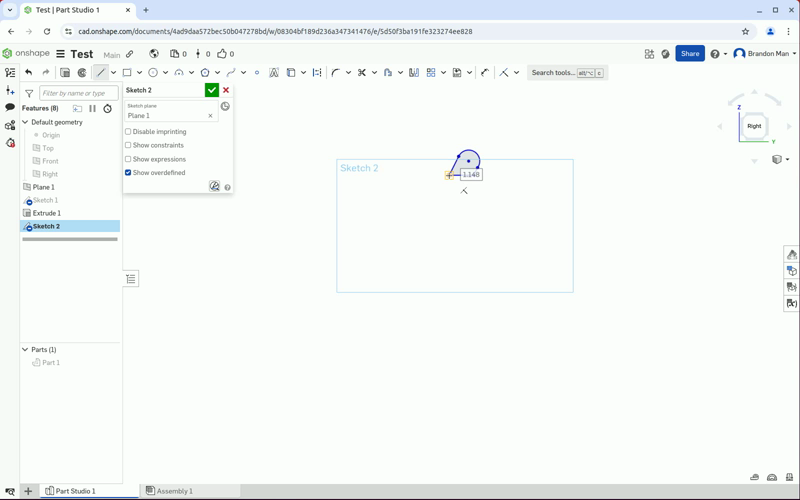
scroll(-6)
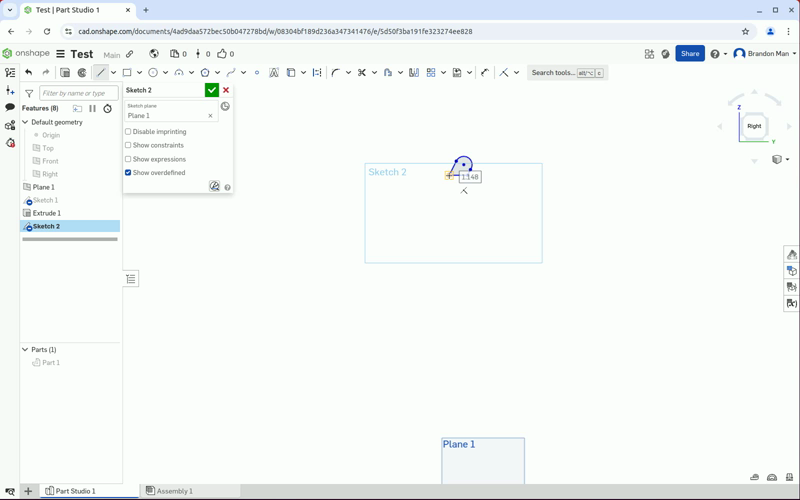
scroll(-6)
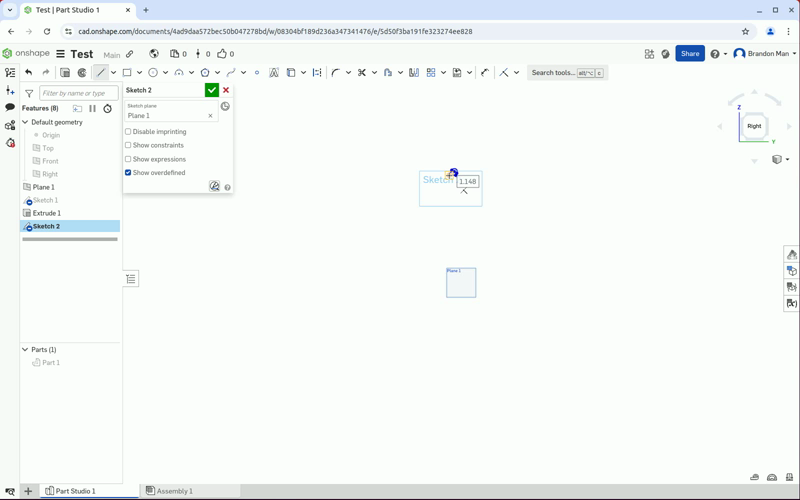
key(esc)
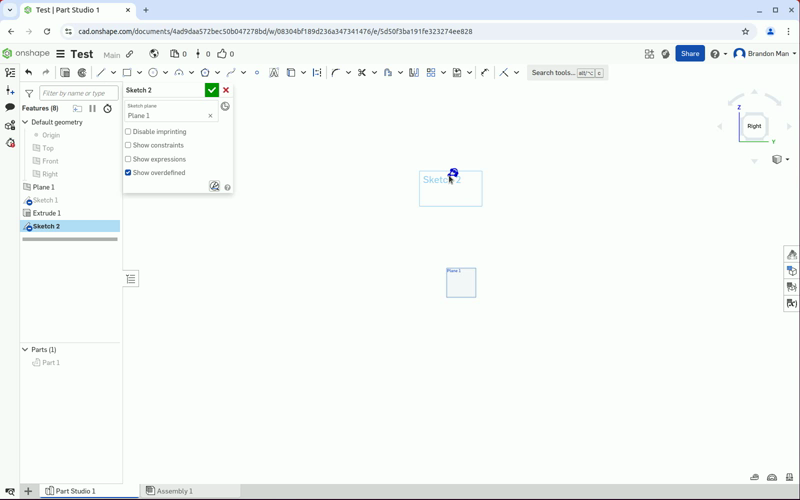
key(c)
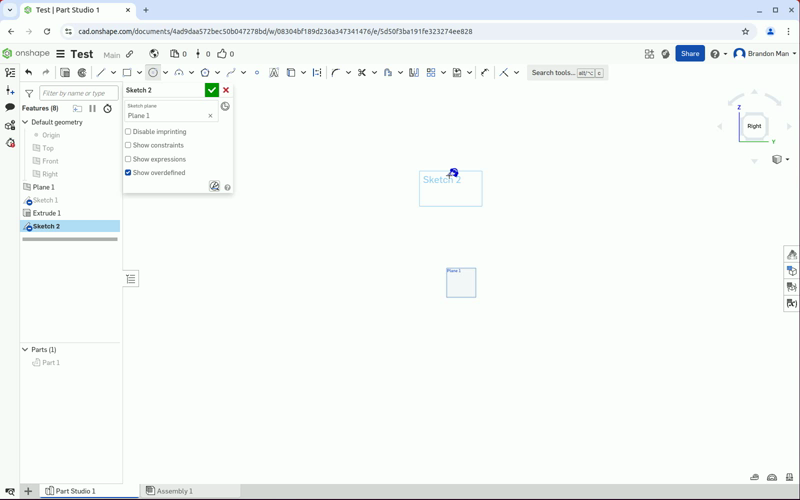
key_down(shift)
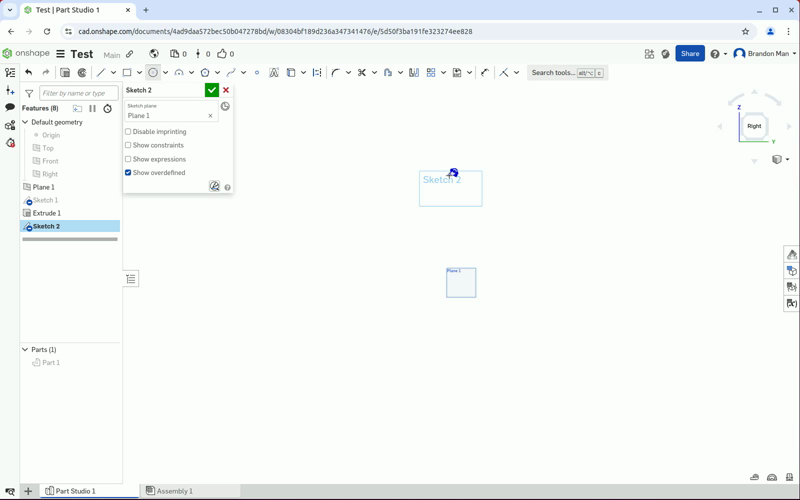
mouse_move(454, 171)
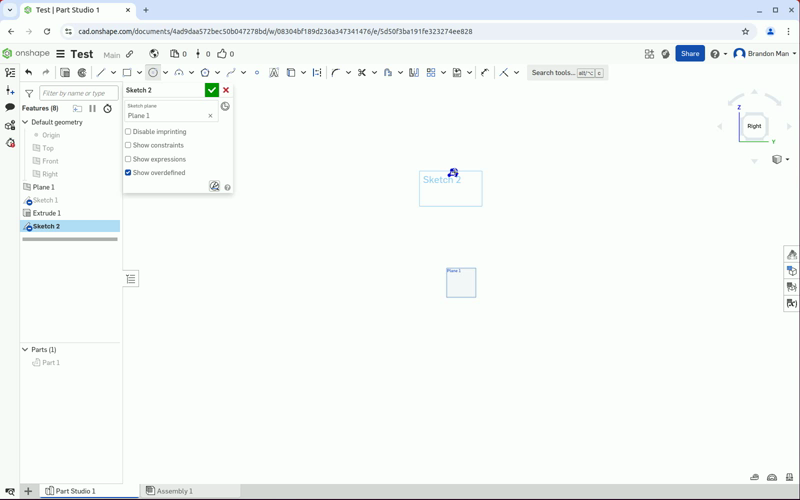
scroll(6)
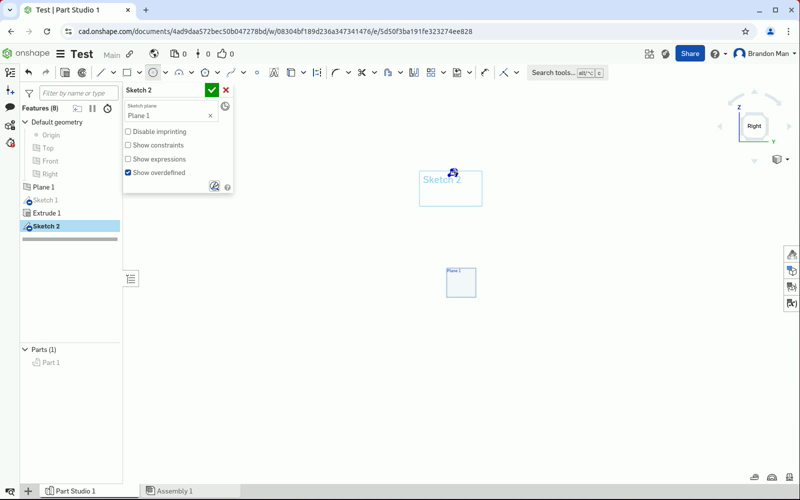
scroll(6)
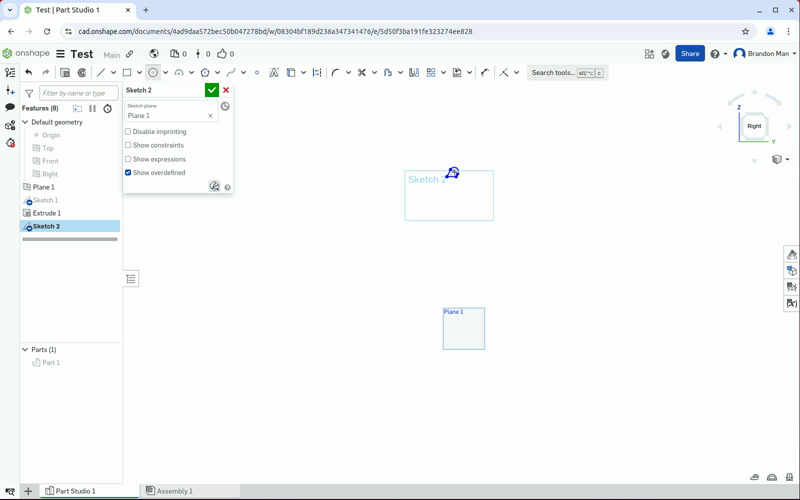
scroll(6)
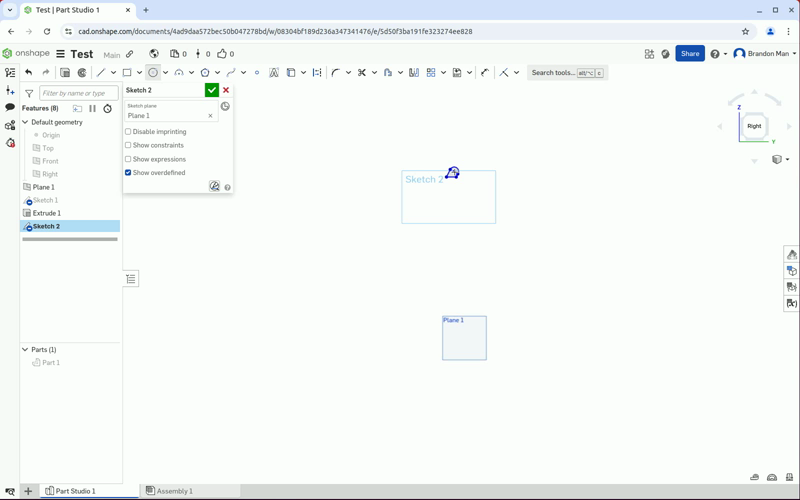
scroll(6)
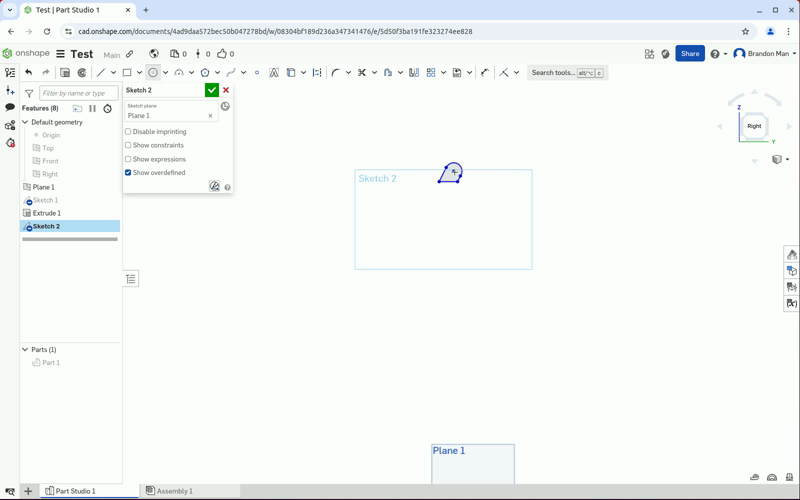
scroll(6)
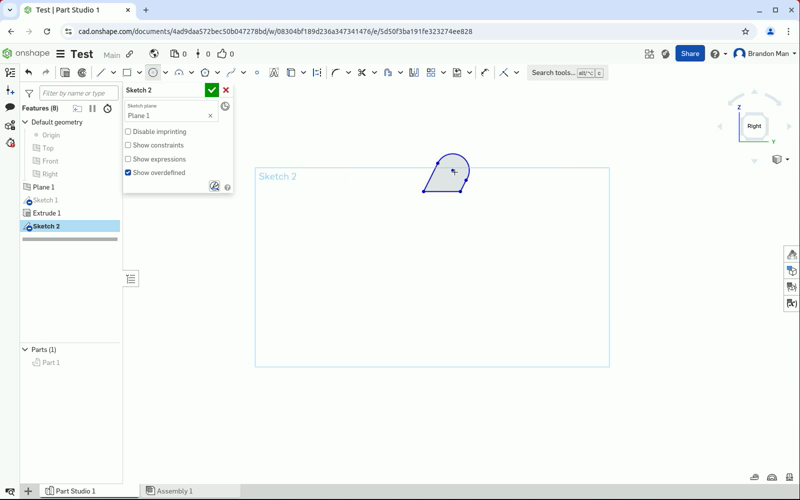
scroll(6)
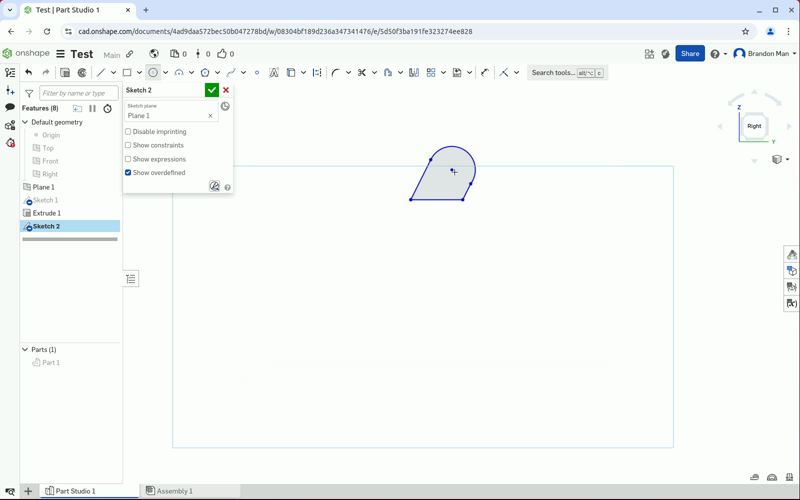
scroll(6)
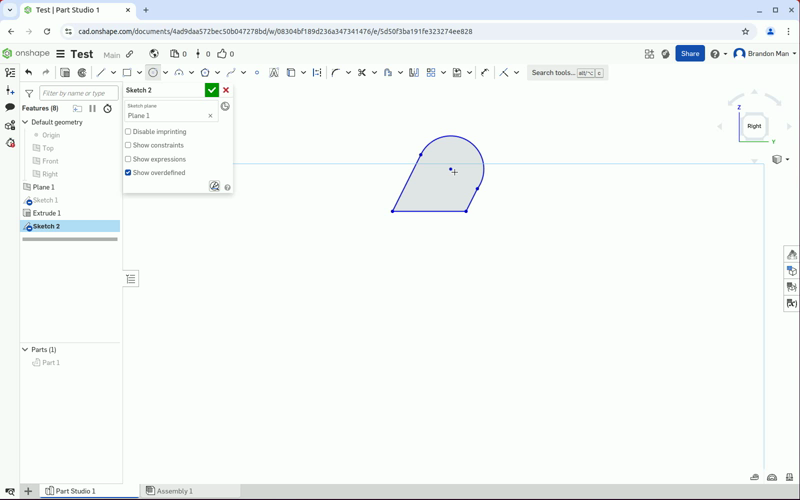
click(454, 171)
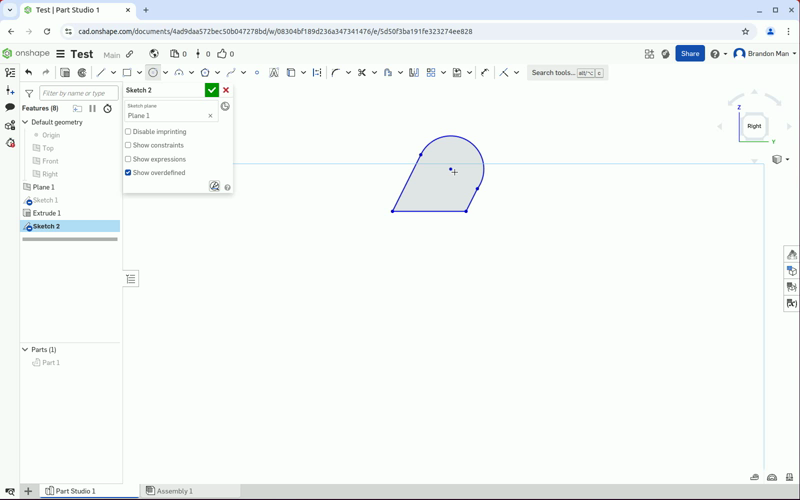
scroll(-6)
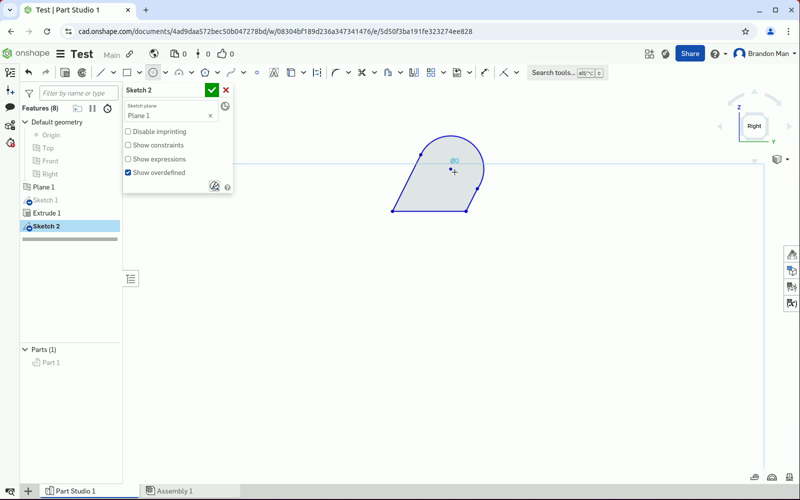
scroll(-6)
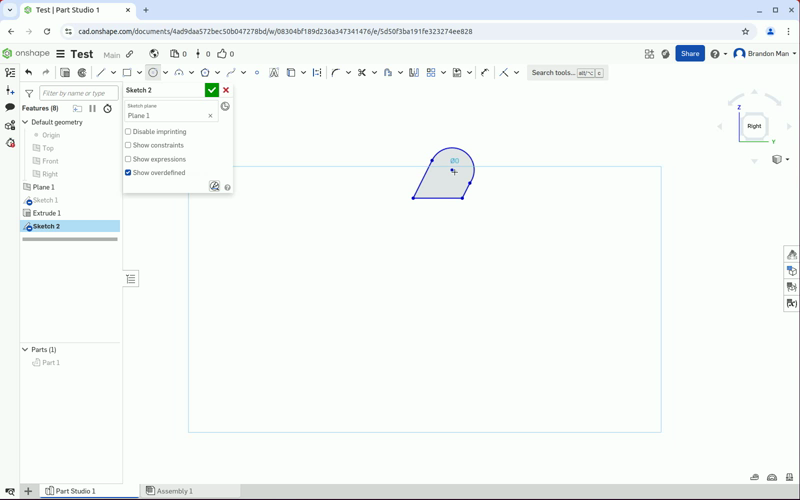
scroll(-6)
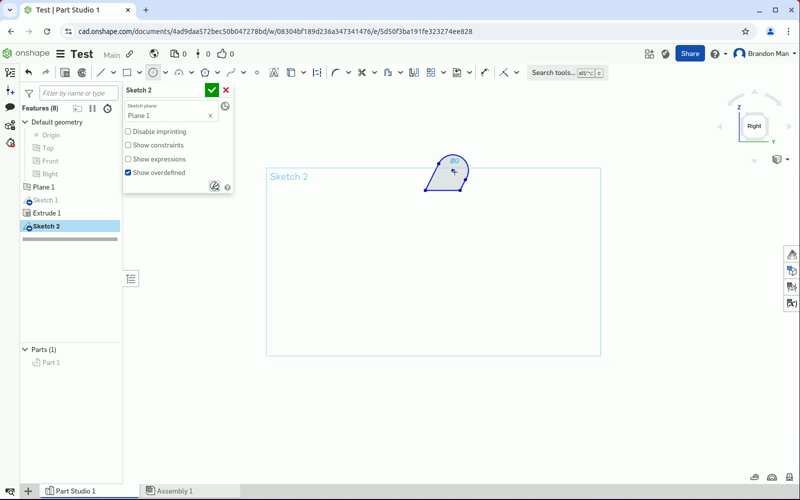
scroll(-6)
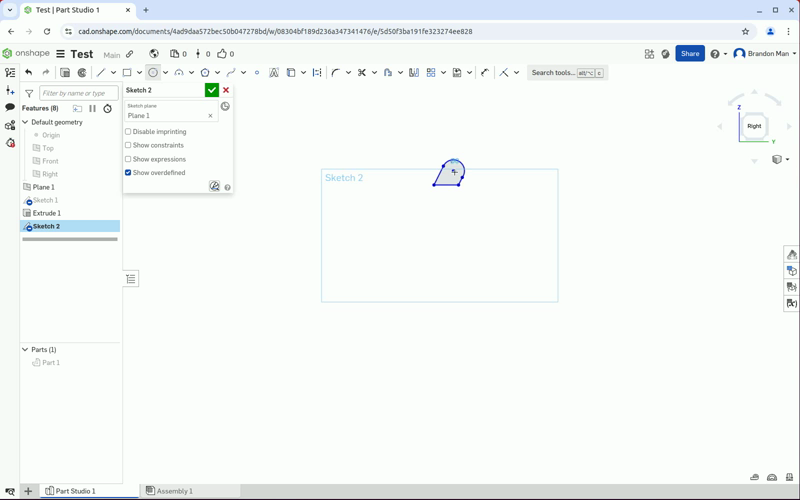
scroll(-6)
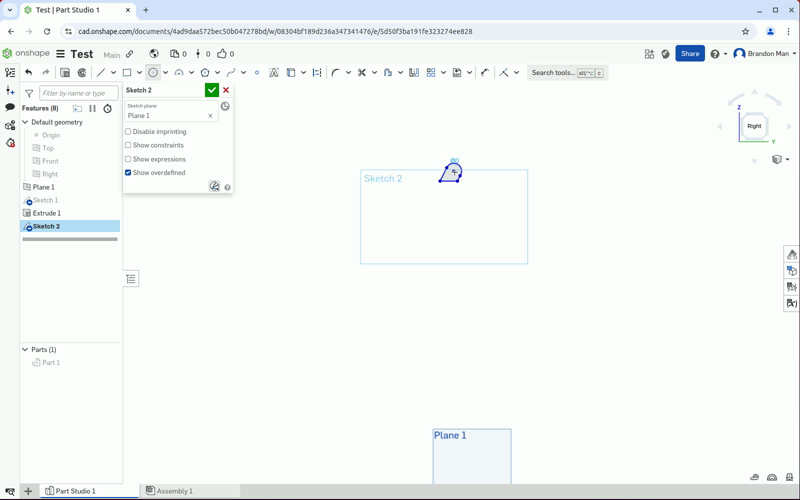
scroll(-6)
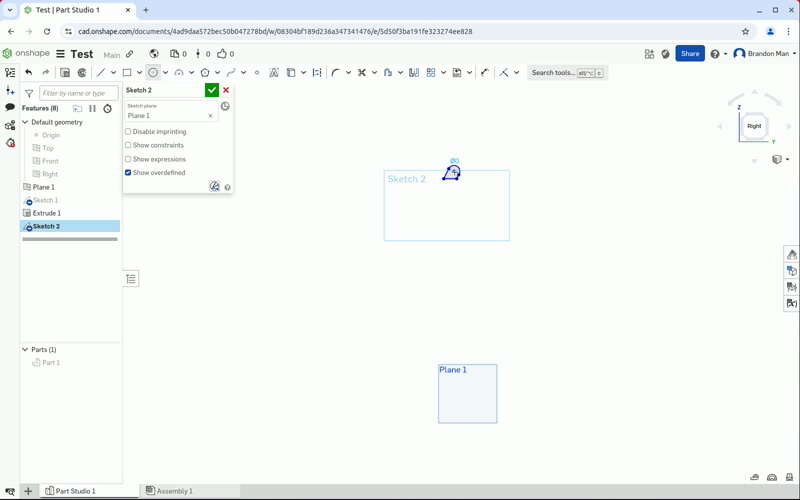
scroll(-6)
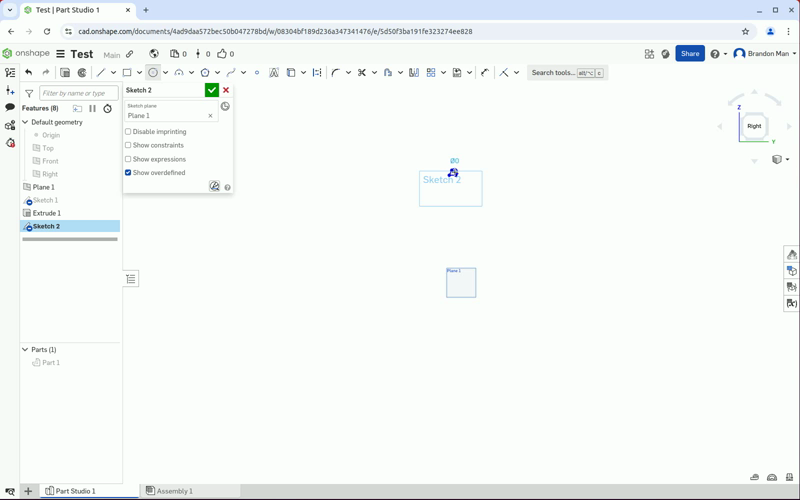
key_up(shift)
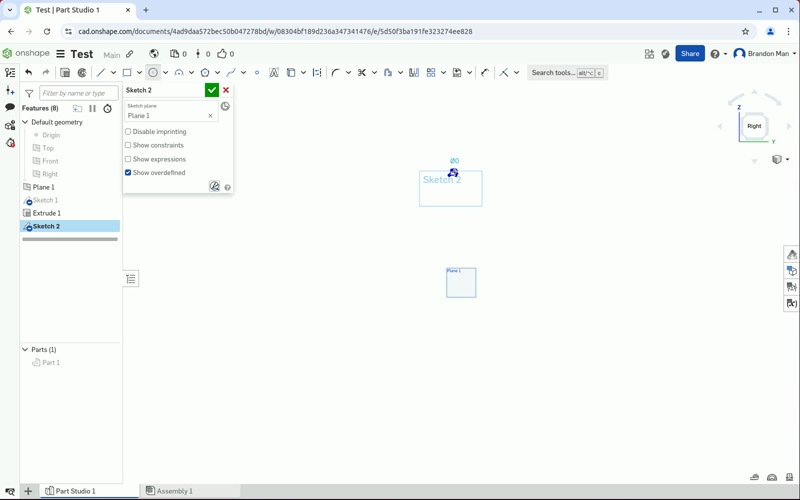
mouse_move(456, 171)
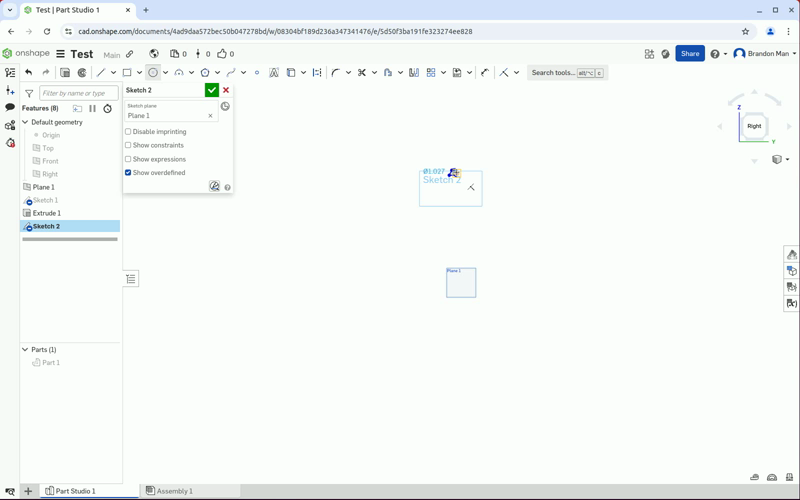
scroll(6)
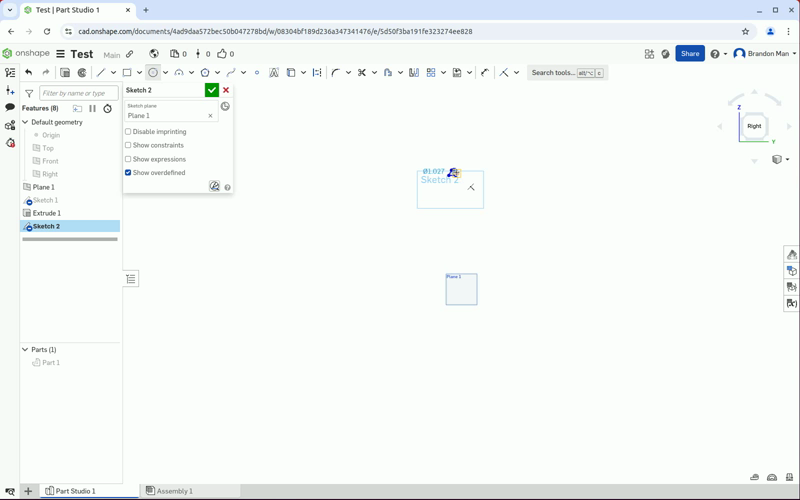
scroll(6)
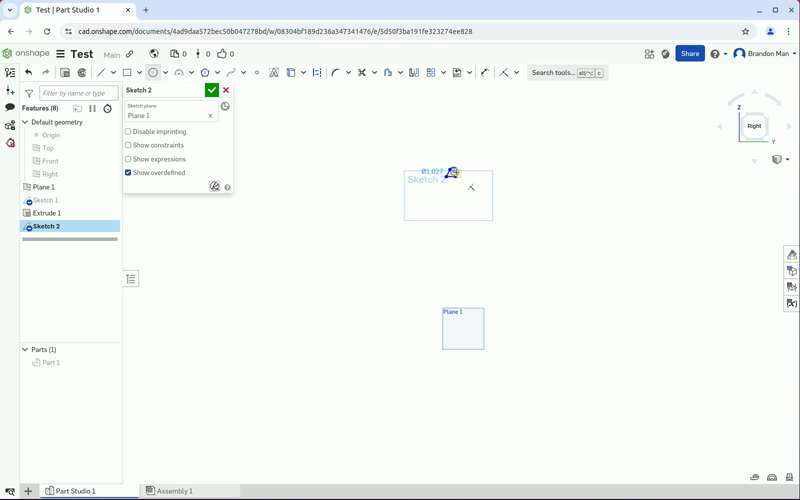
scroll(6)
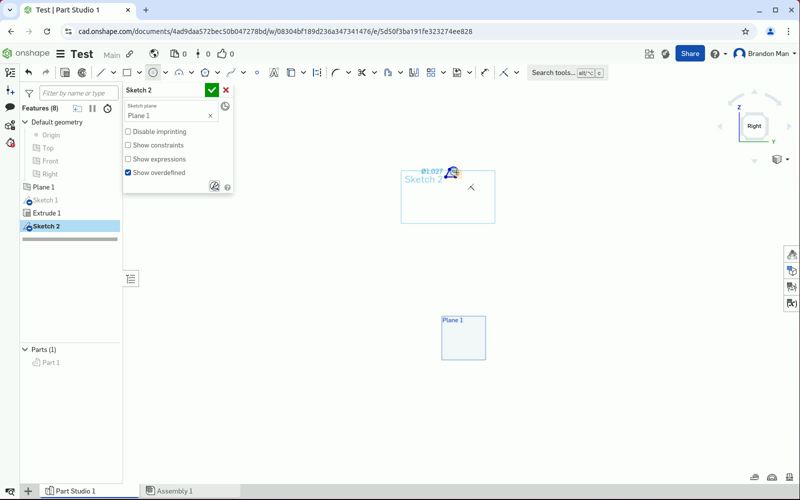
scroll(6)
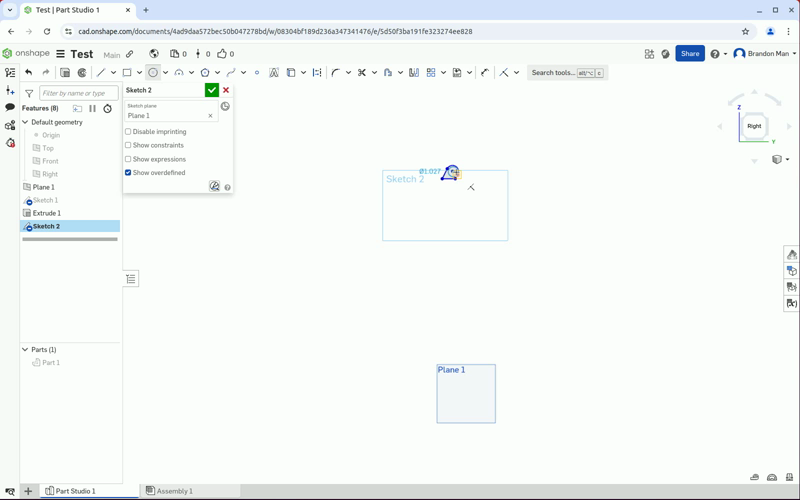
scroll(6)
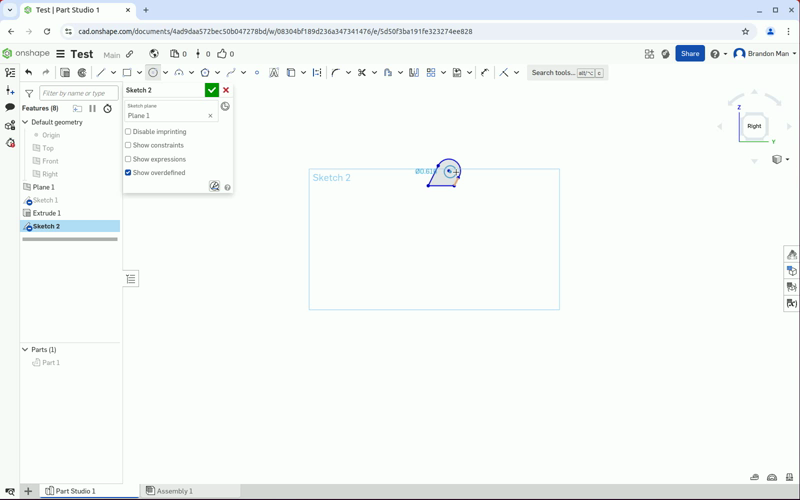
scroll(6)
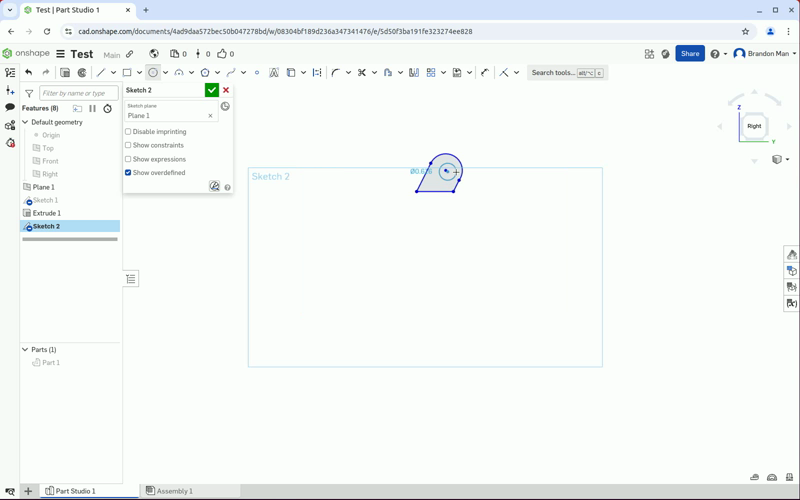
scroll(6)
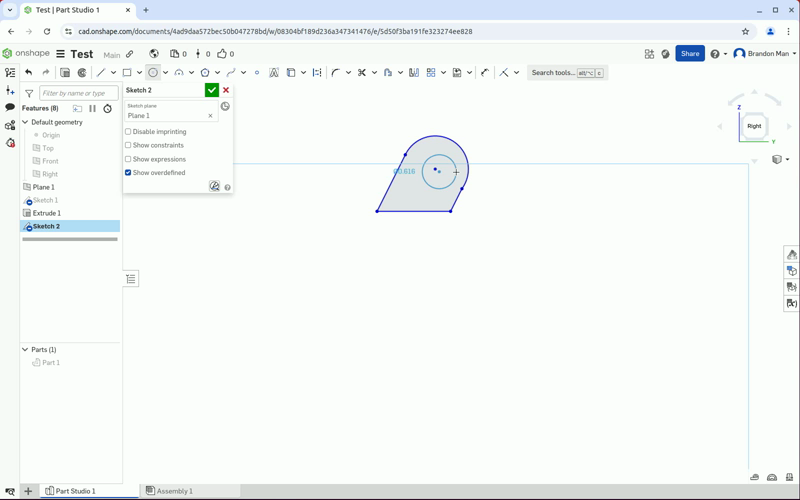
click(456, 171)
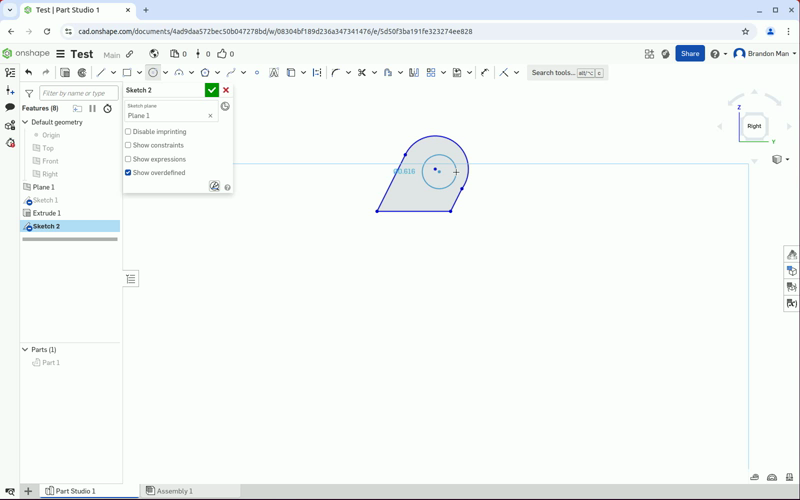
scroll(-6)
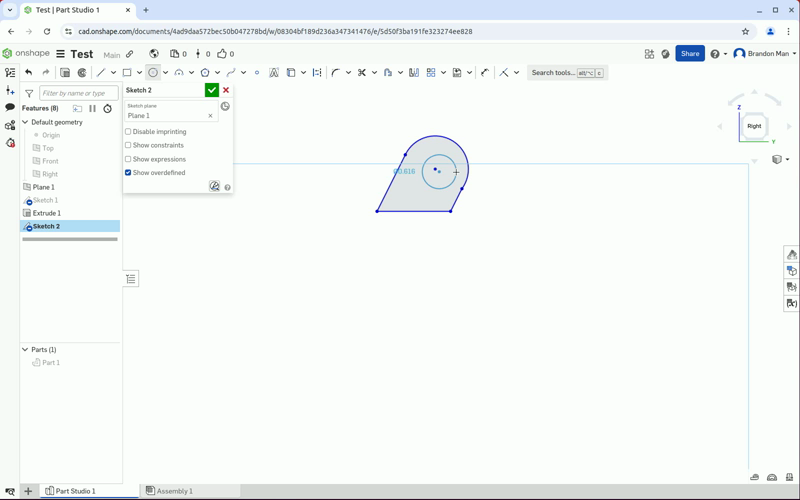
scroll(-6)
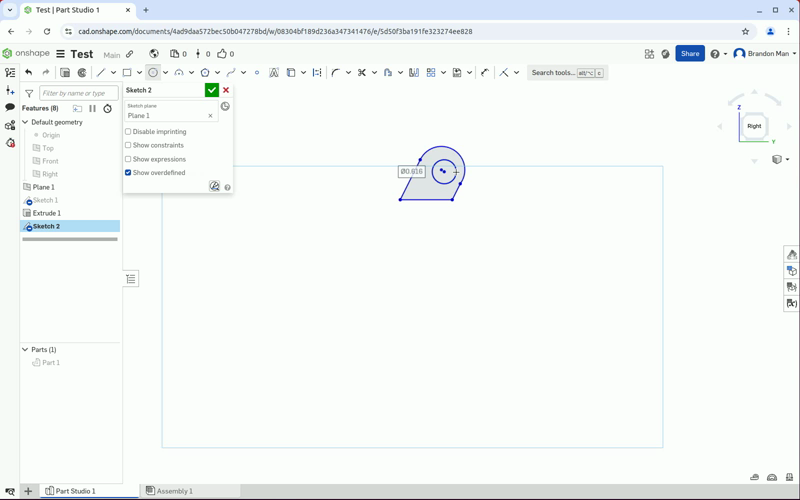
scroll(-6)
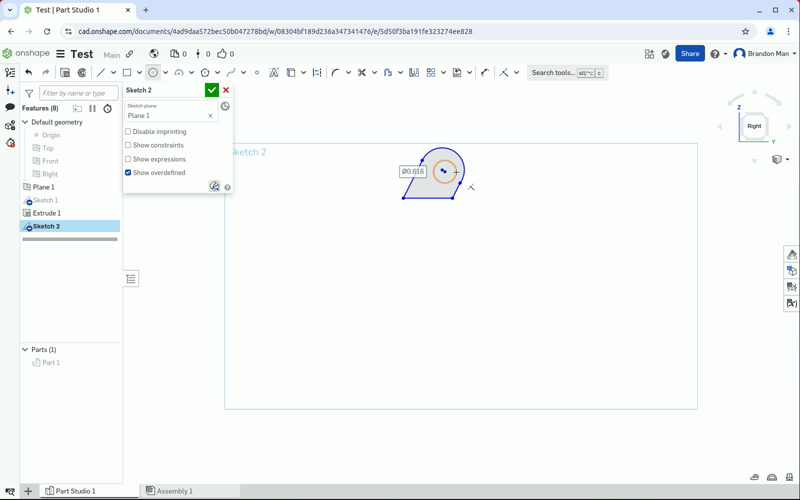
scroll(-6)
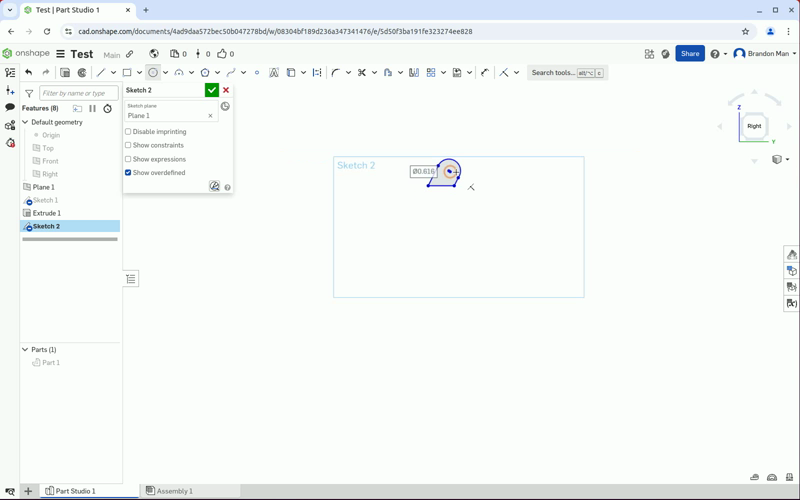
scroll(-6)
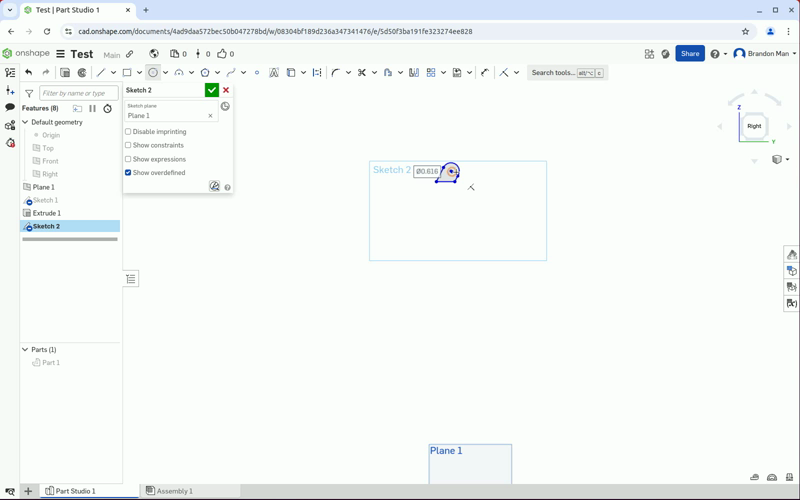
scroll(-6)
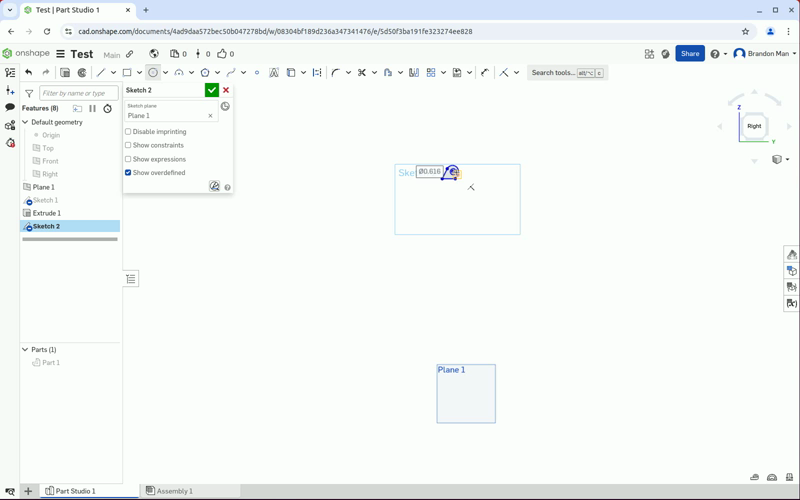
scroll(-6)
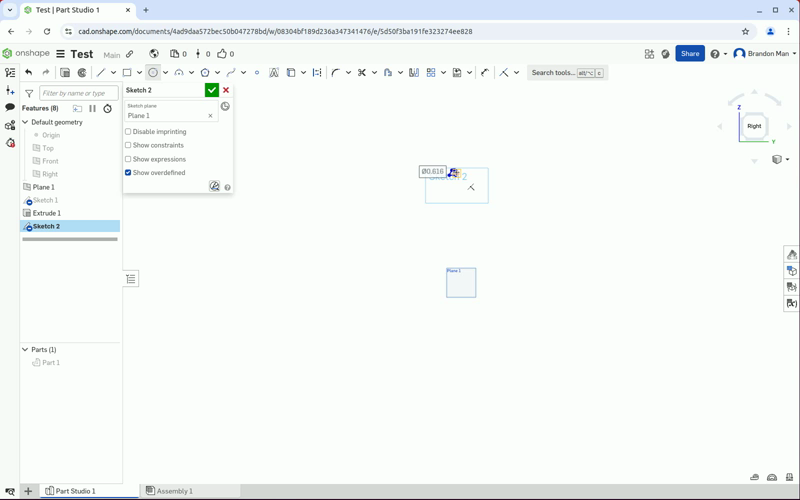
key(esc)
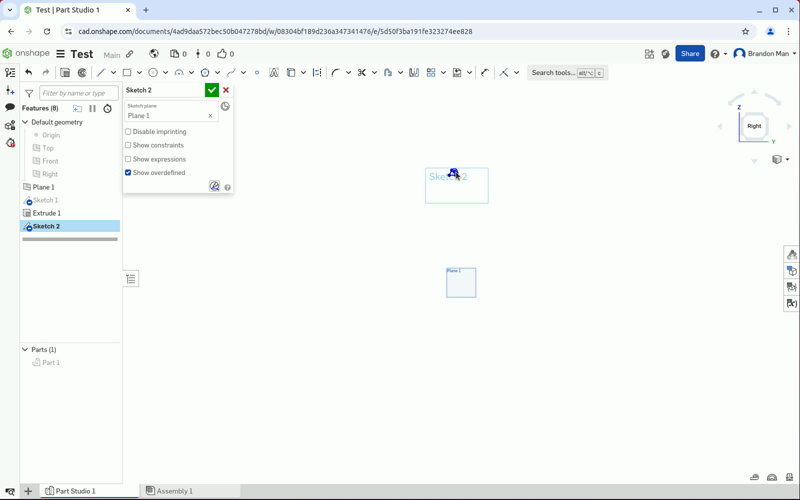
mouse_move(455, 170)
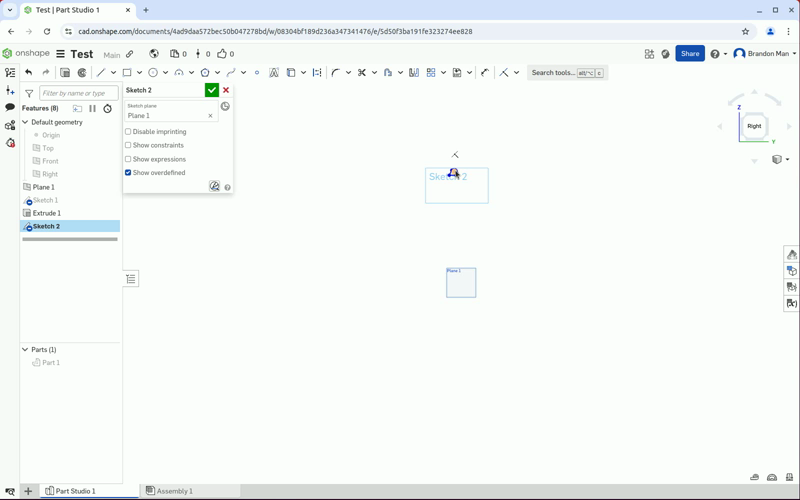
scroll(6)
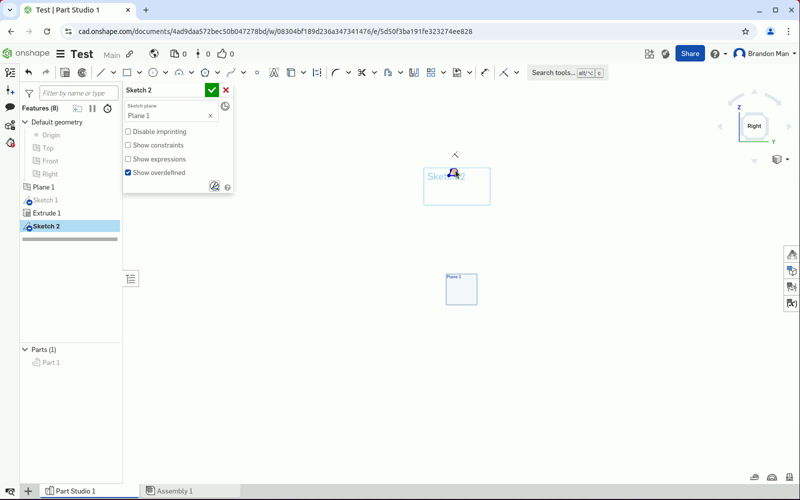
scroll(6)
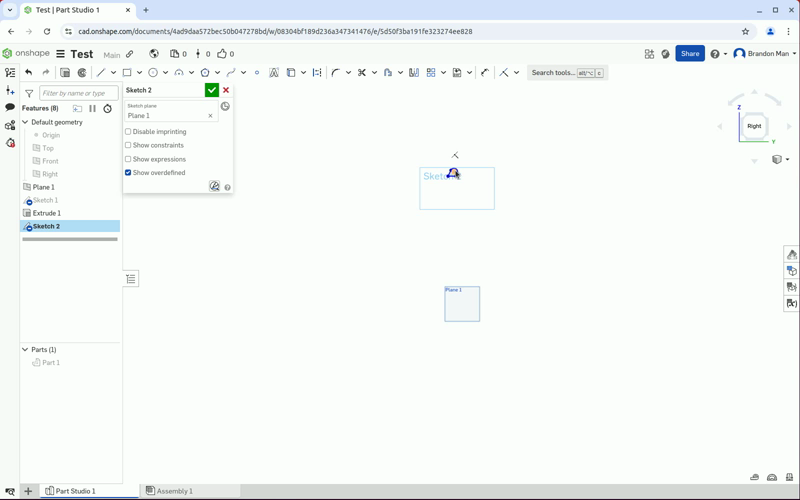
scroll(6)
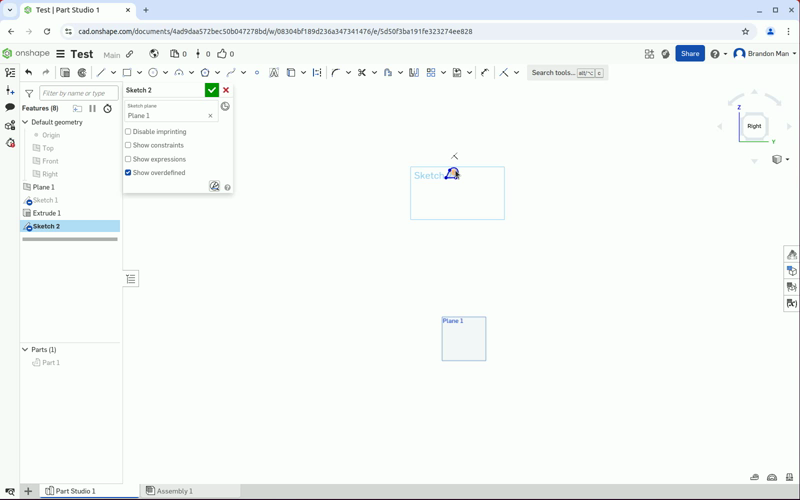
scroll(6)
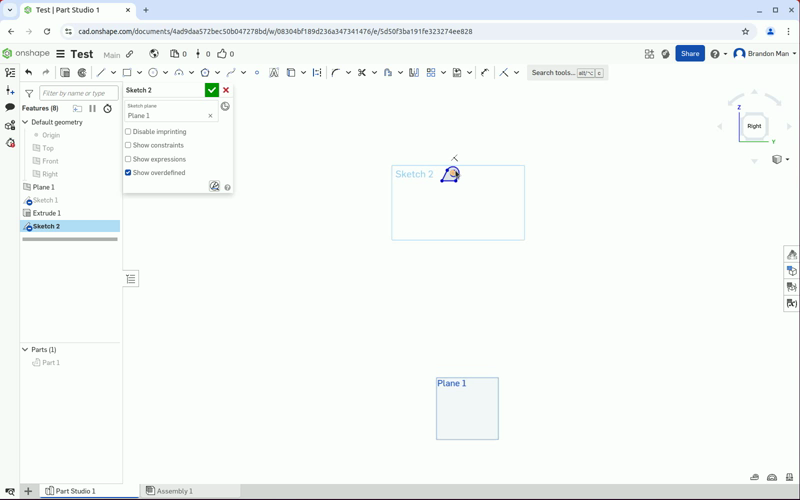
scroll(6)
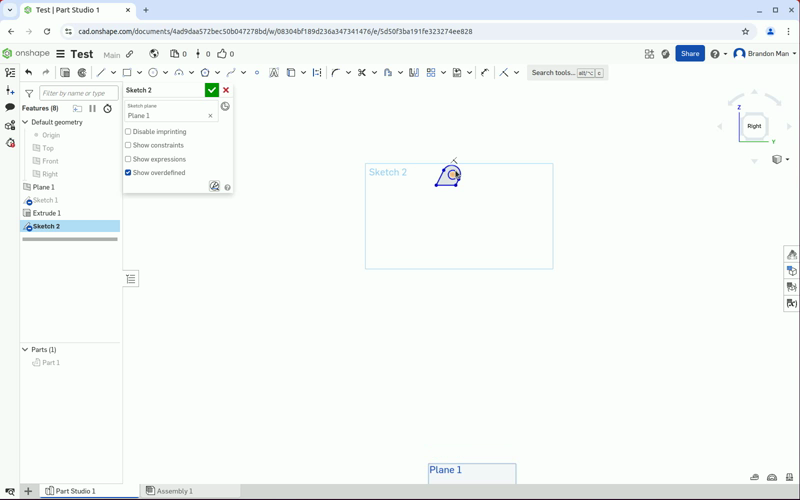
scroll(6)
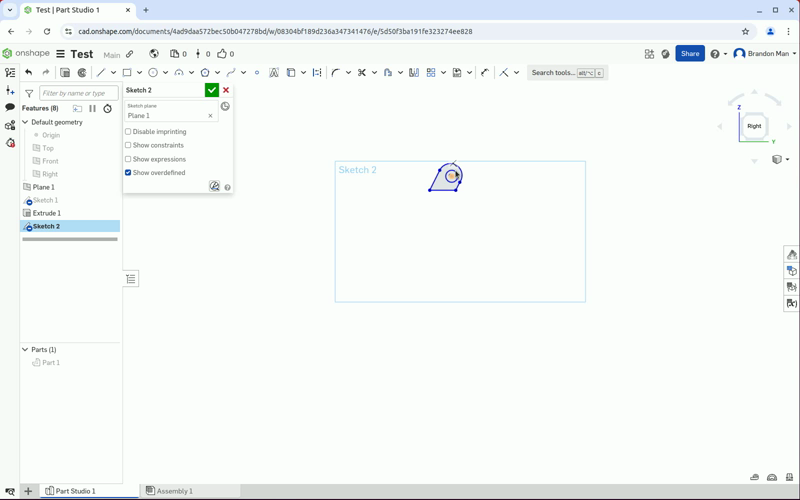
scroll(6)
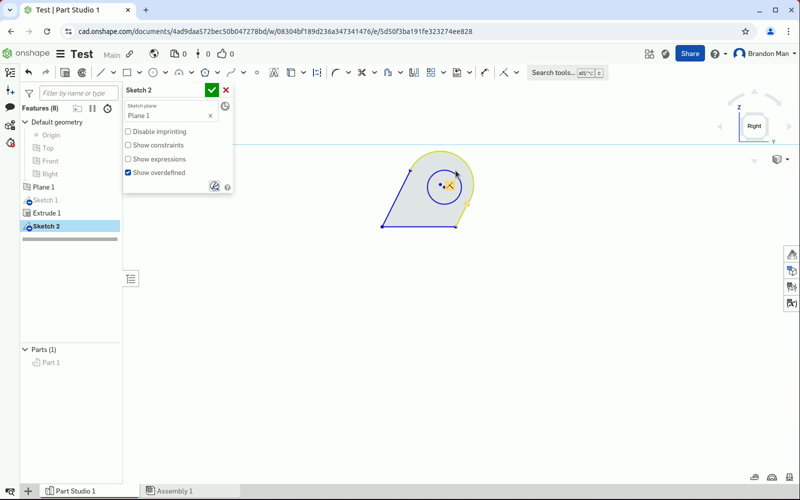
click(455, 170)
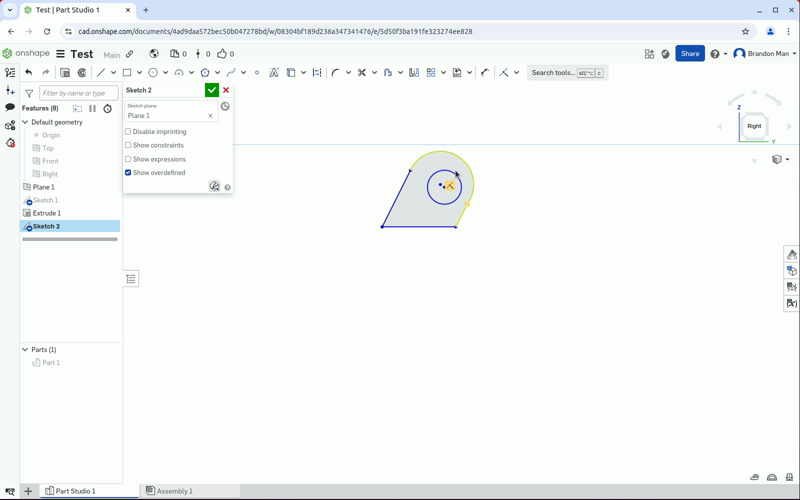
scroll(-6)
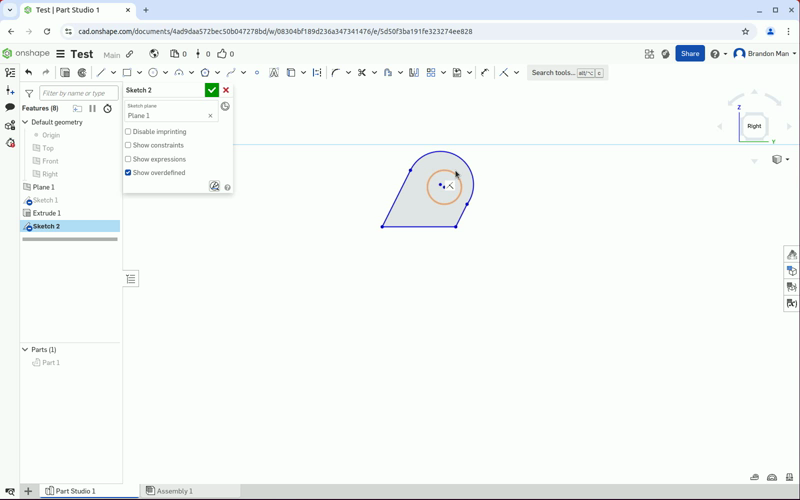
scroll(-6)
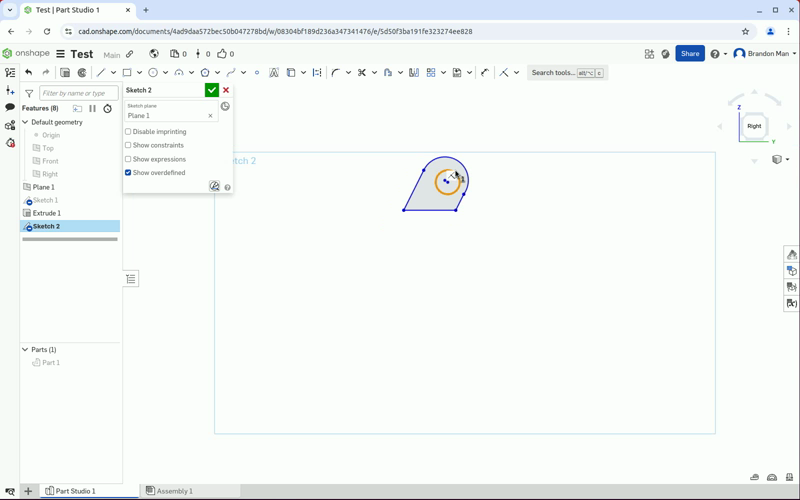
scroll(-6)
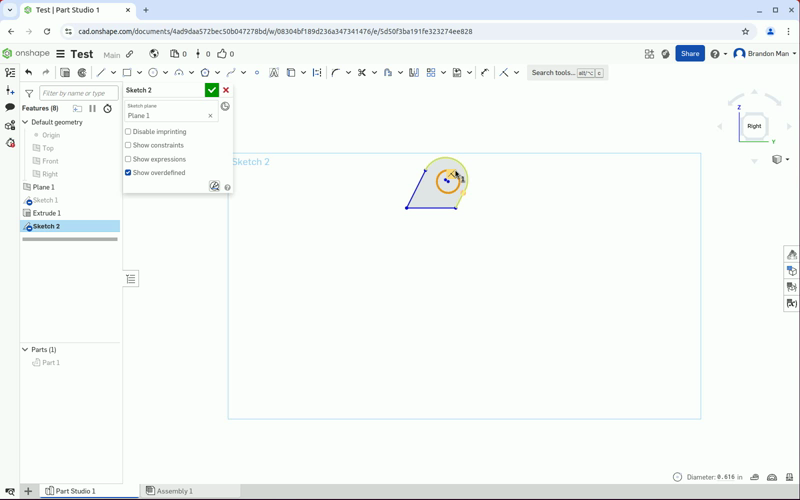
scroll(-6)
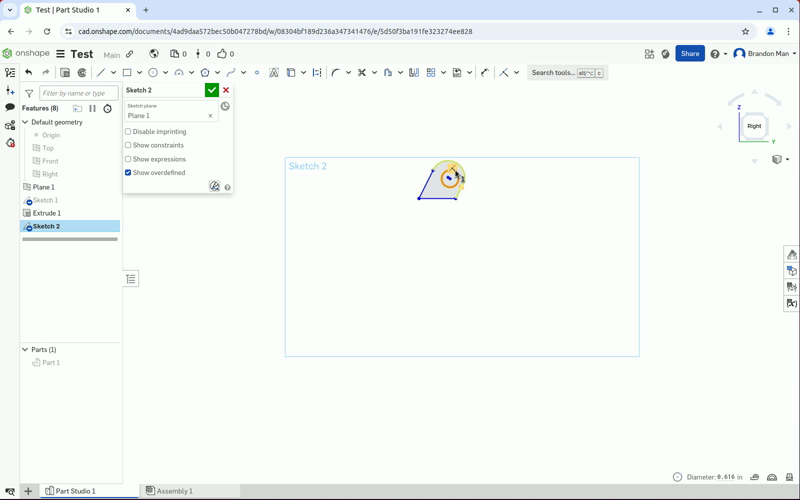
scroll(-6)
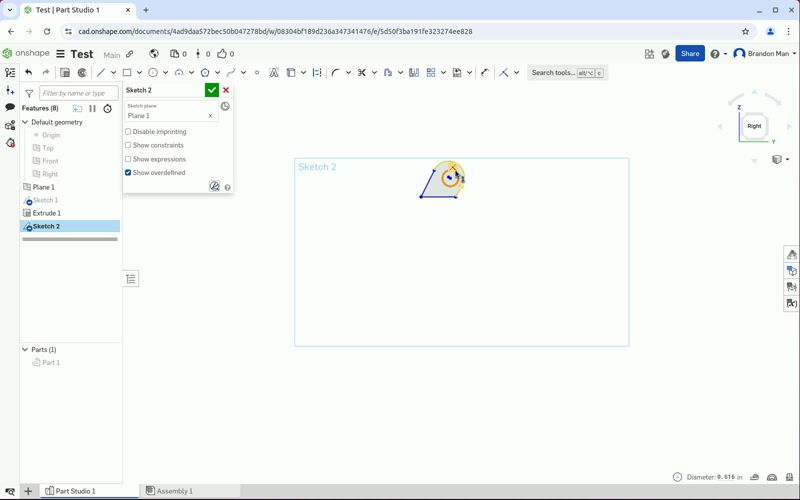
scroll(-6)
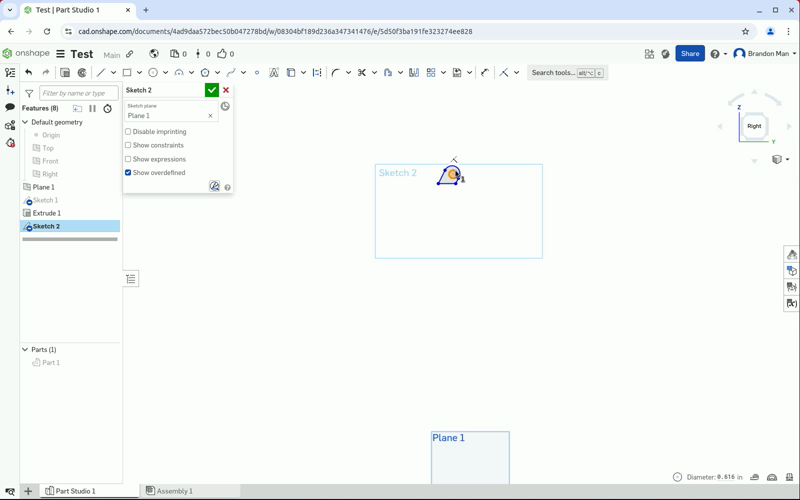
scroll(-6)
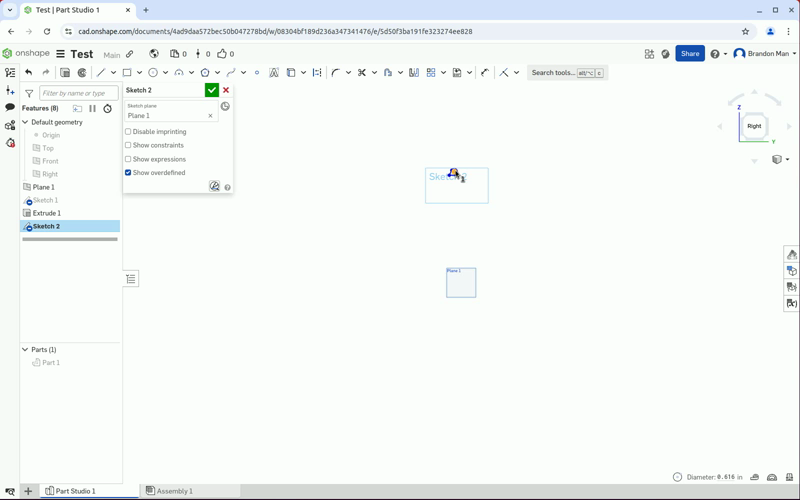
mouse_move(73, 352)
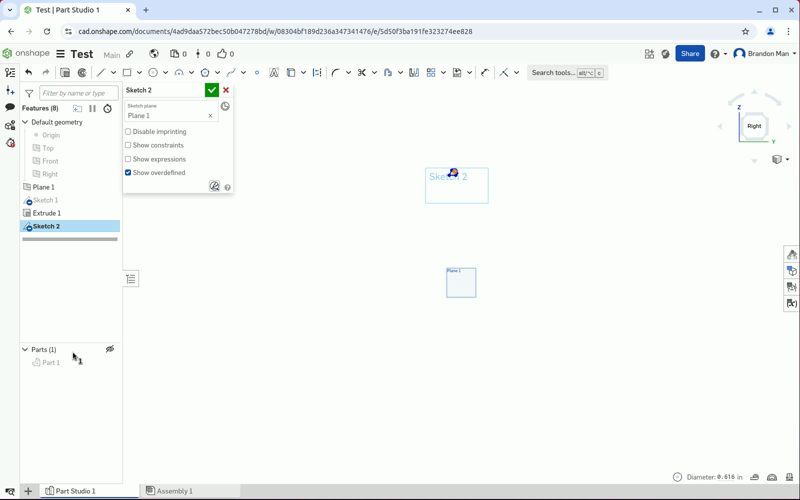
key(shift+y)
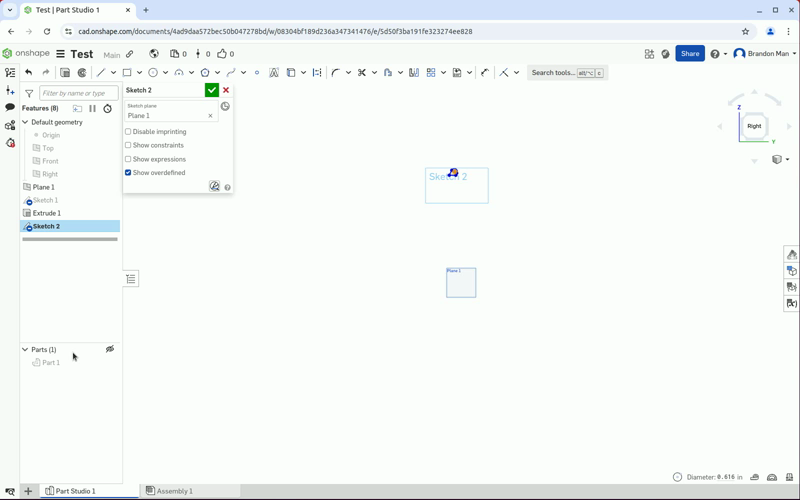
key(shift+e)
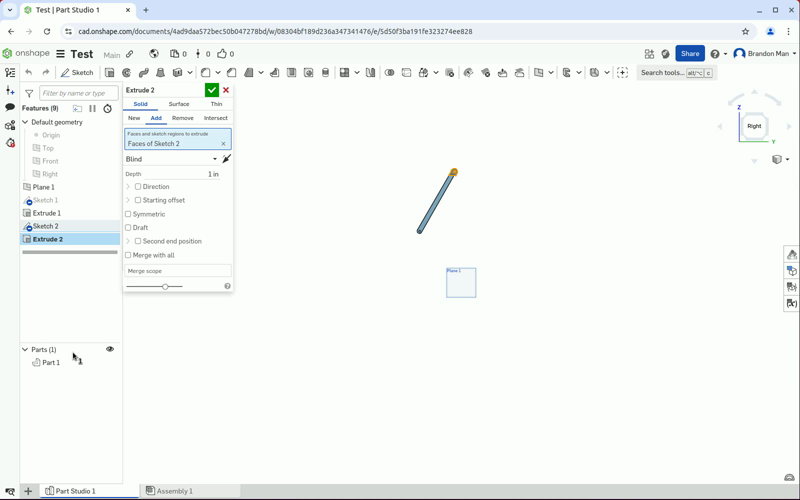
mouse_move(143, 106)
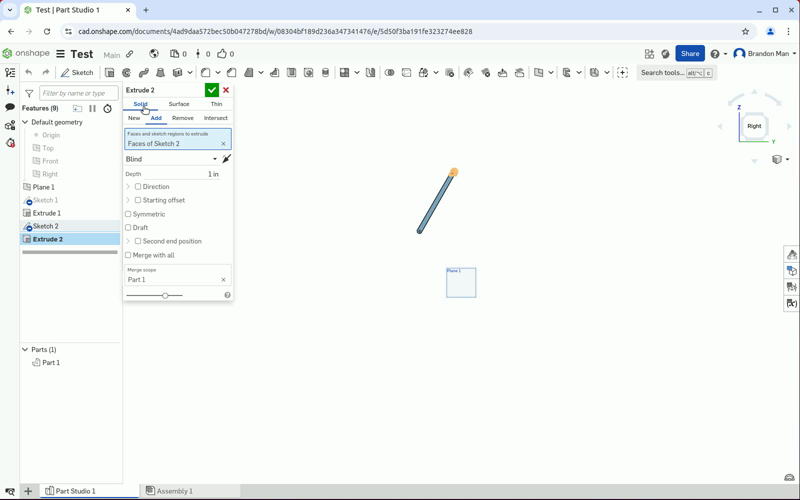
click(143, 106)
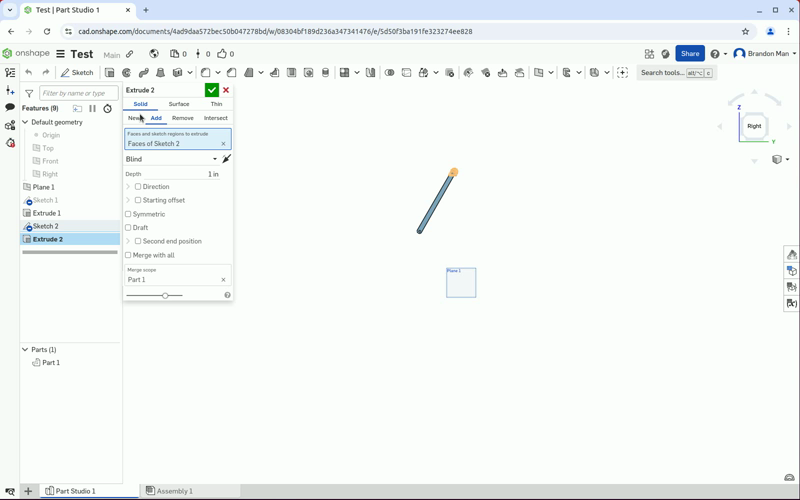
mouse_move(137, 120)
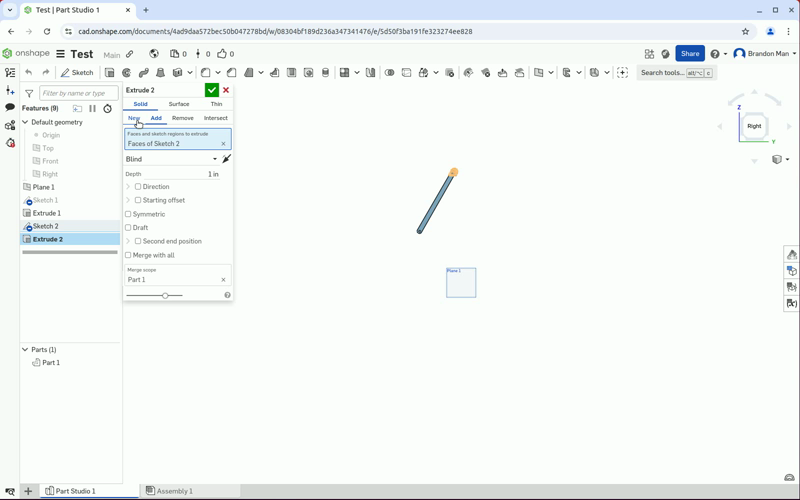
click(137, 120)
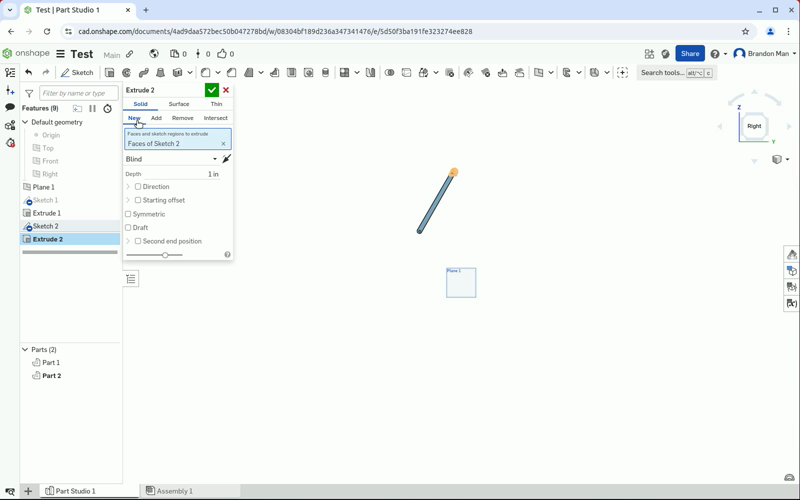
key(tab, 4)
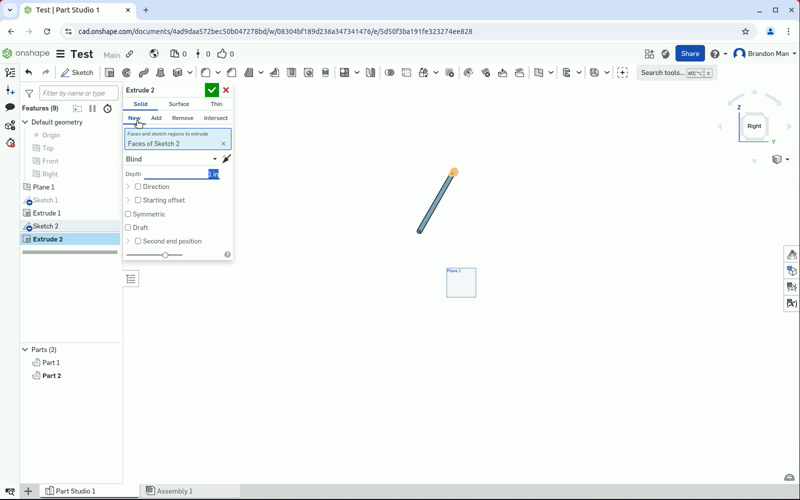
text(-0.241)
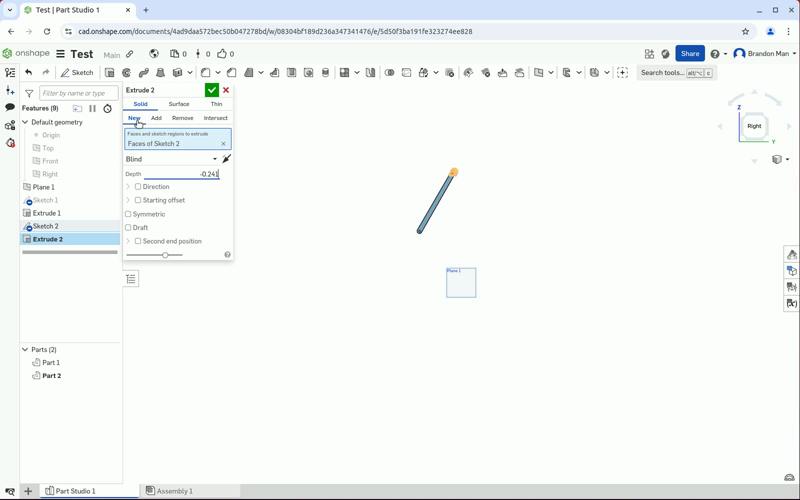
key(enter)
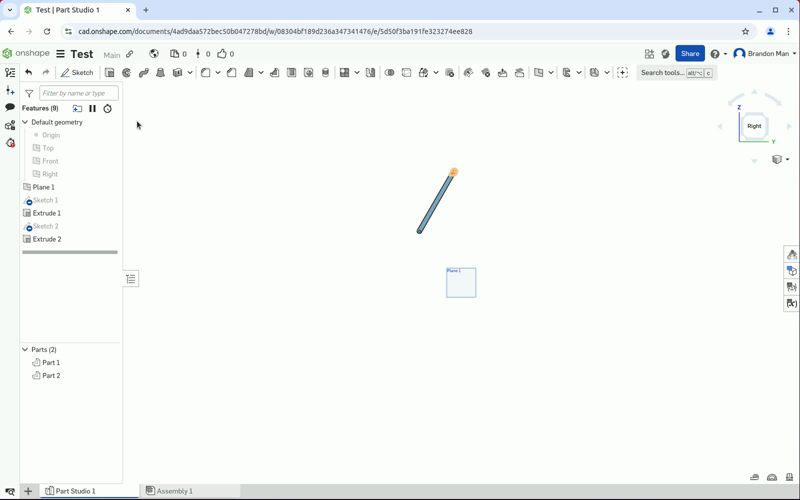
key(shift+h)
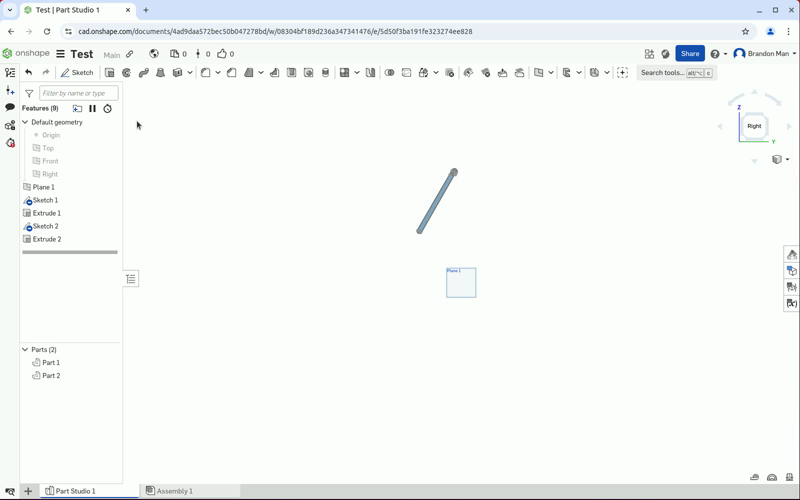
key(shift+h)
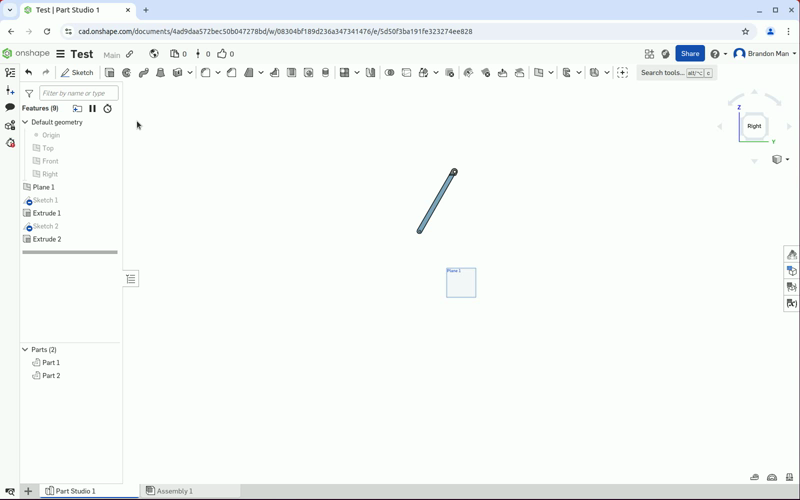
mouse_move(73, 189)
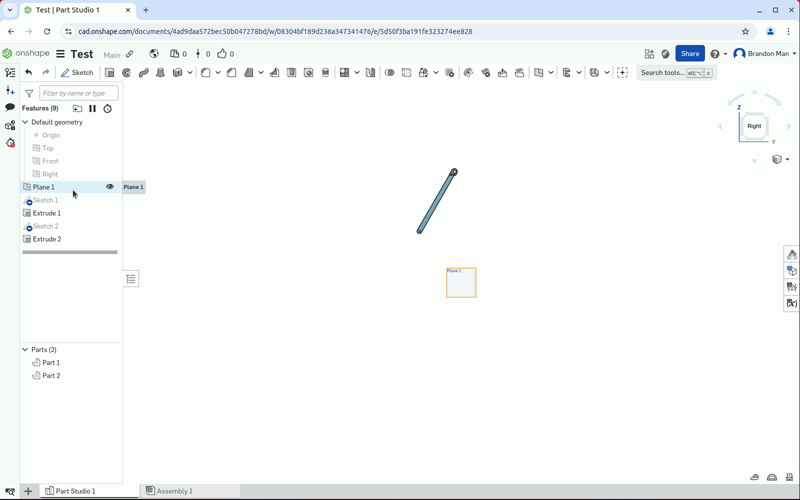
click(73, 189)
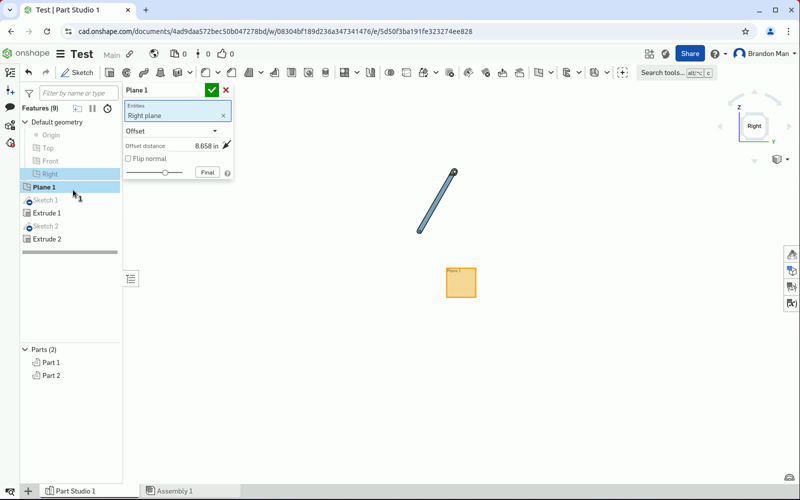
mouse_move(229, 92)
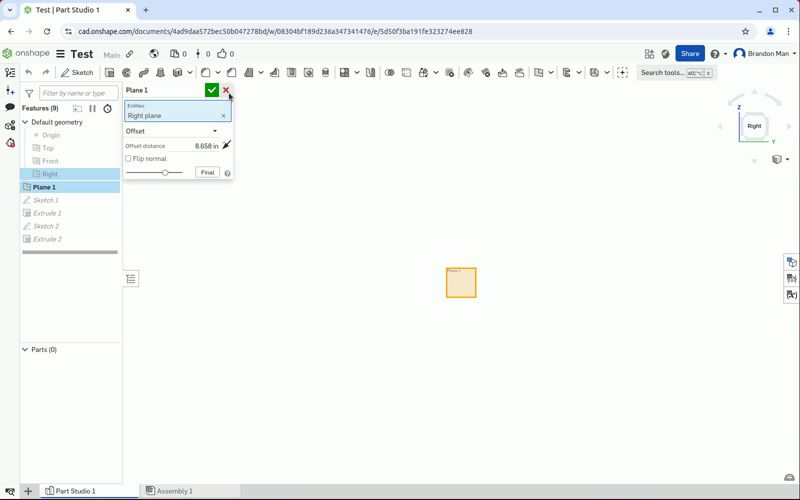
click(229, 92)
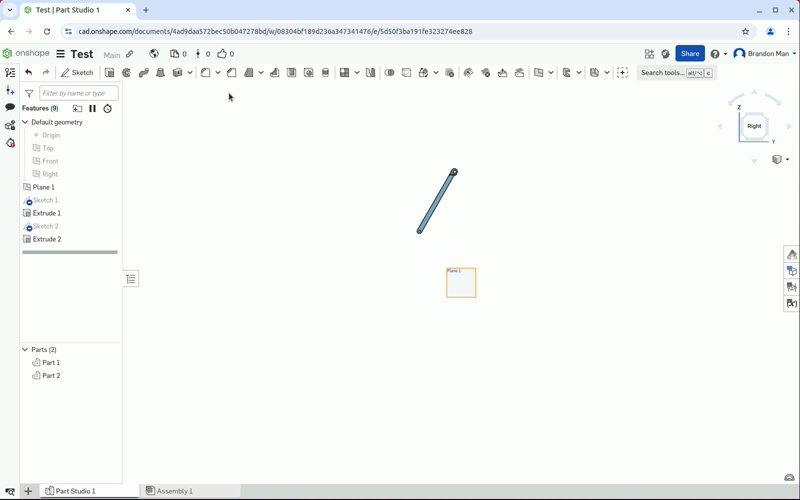
mouse_move(541, 75)
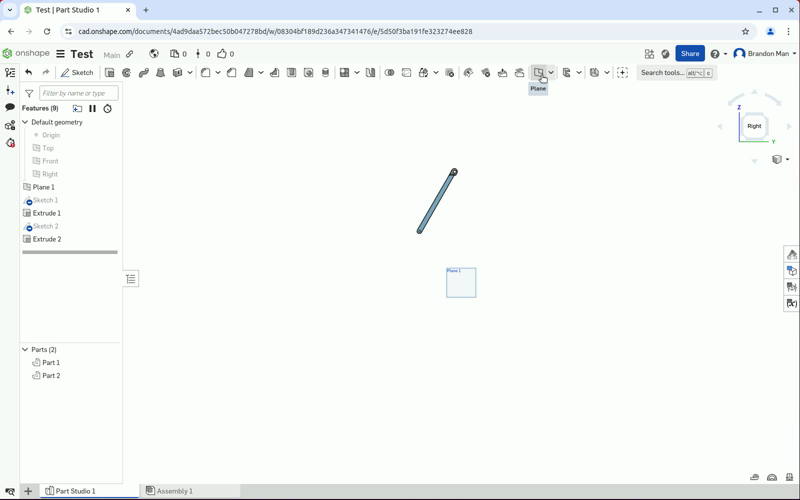
click(541, 75)
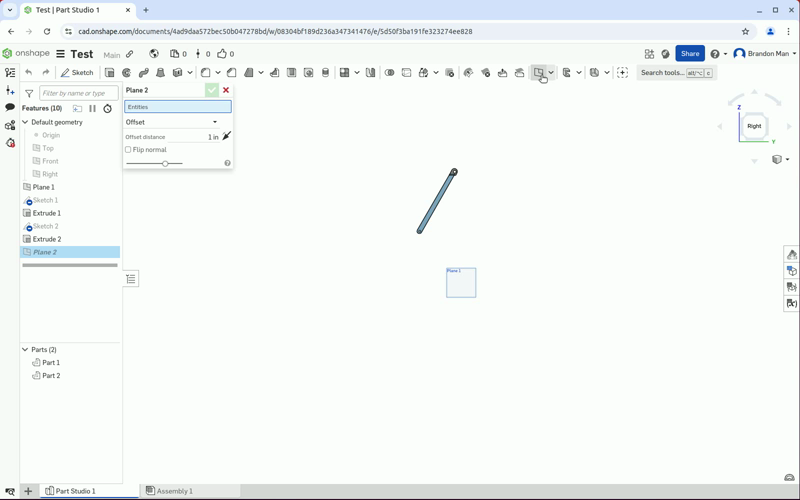
mouse_move(73, 176)
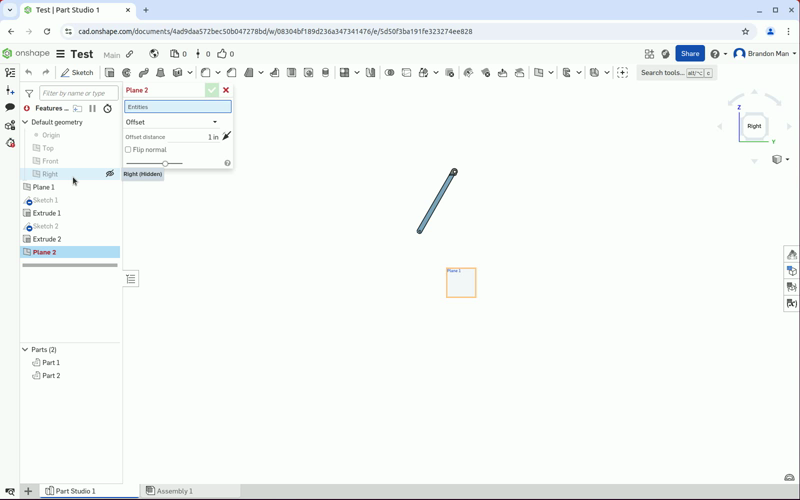
click(73, 176)
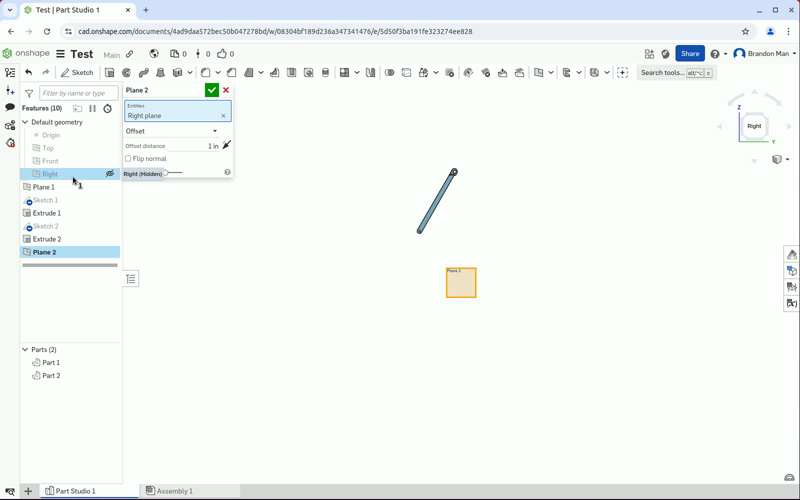
key(tab, 2)
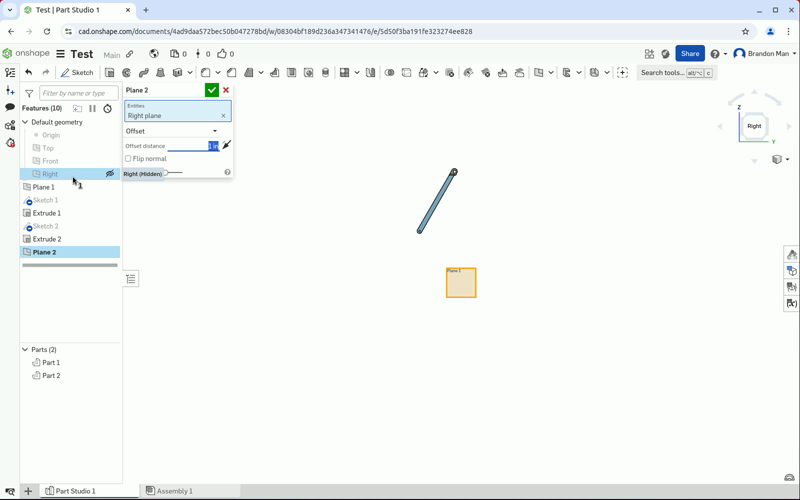
text(8.904)
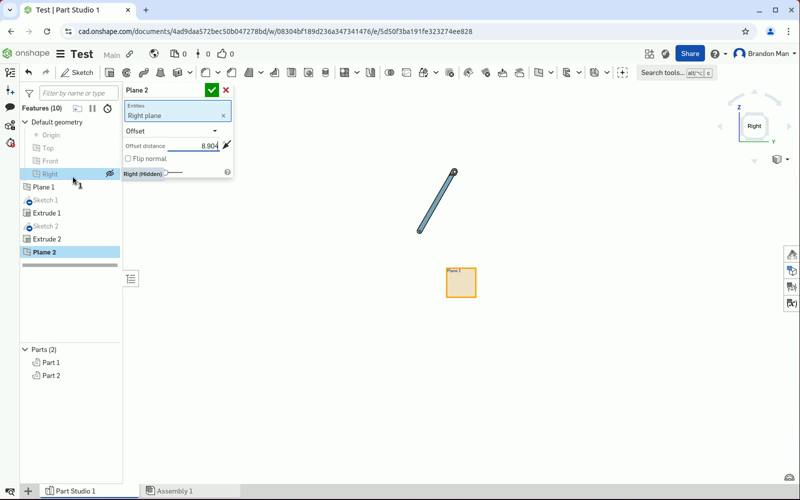
key(enter, 2)
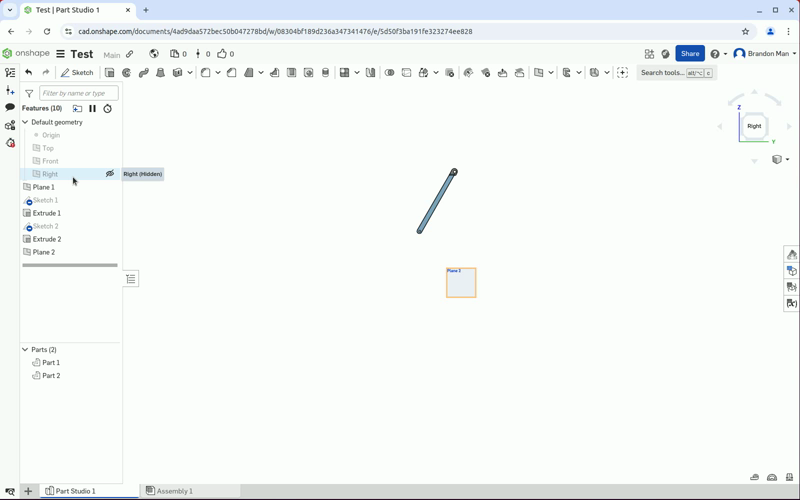
key(shift+s)
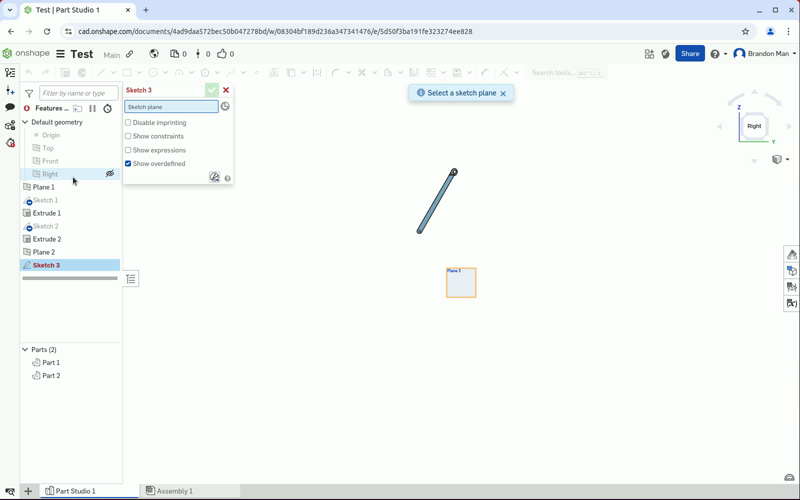
mouse_move(73, 254)
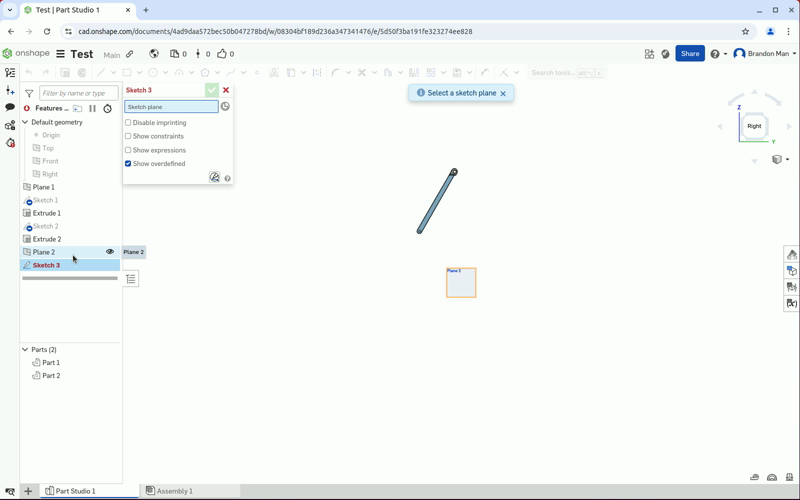
click(73, 254)
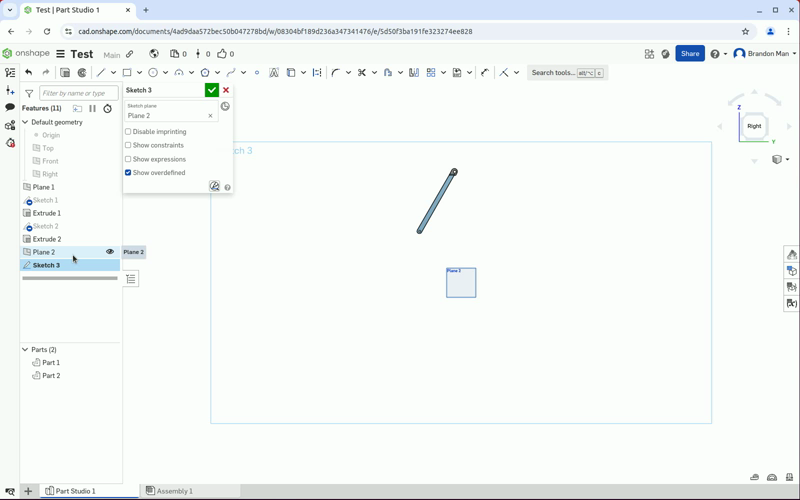
mouse_move(73, 352)
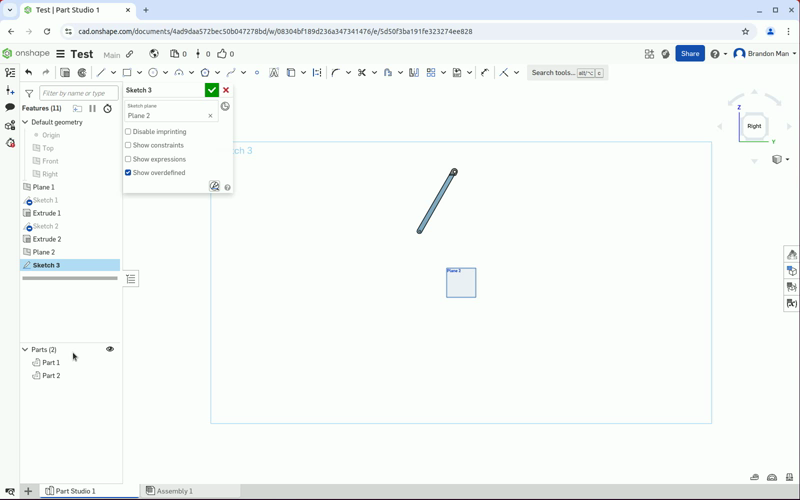
key(y)
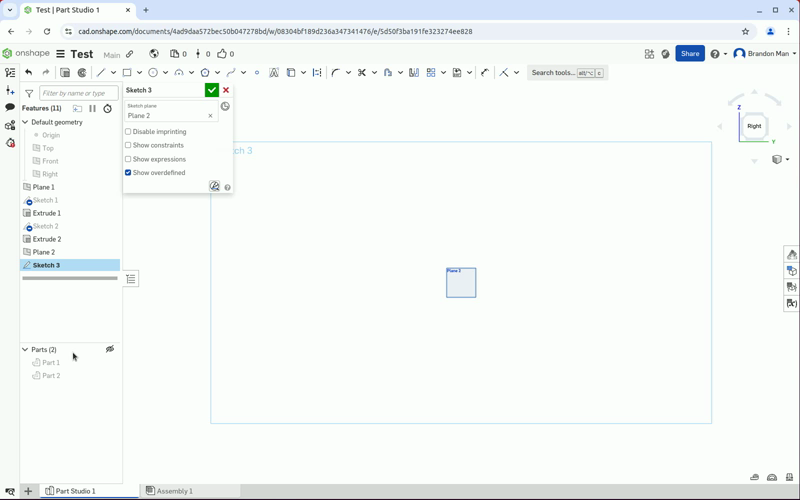
key(l)
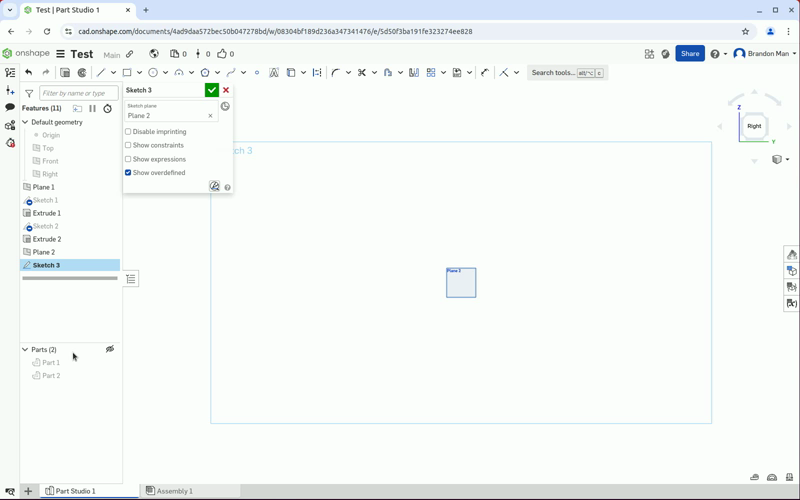
key_down(shift)
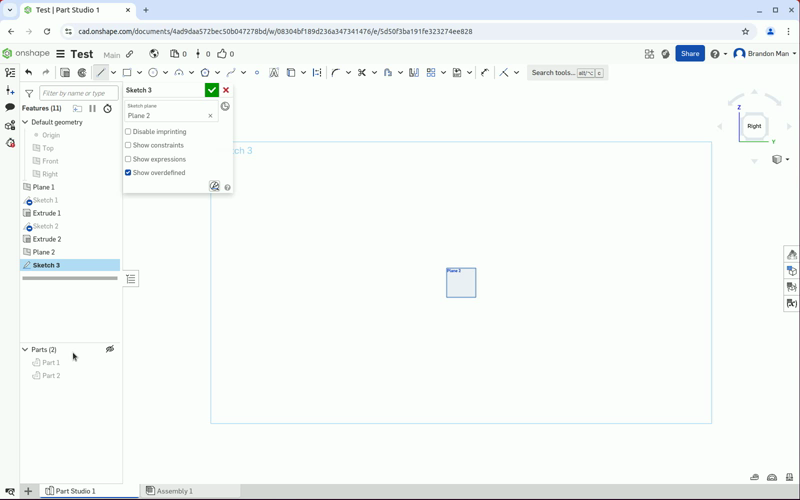
mouse_move(440, 198)
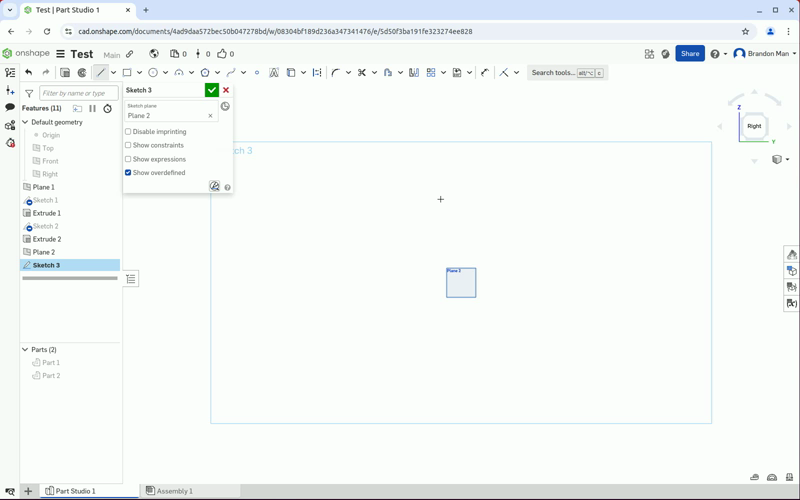
click(440, 198)
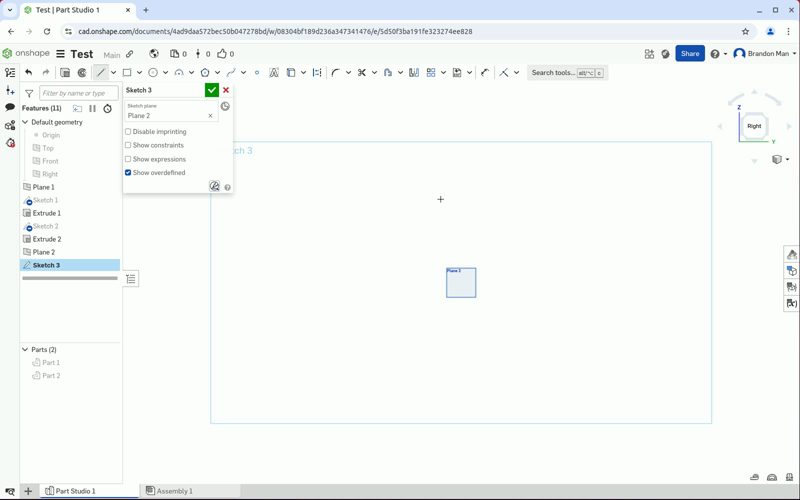
key_up(shift)
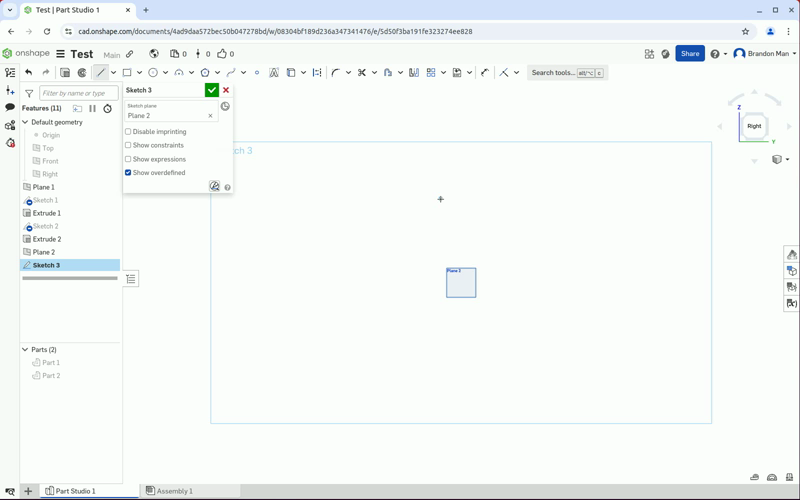
key_down(shift)
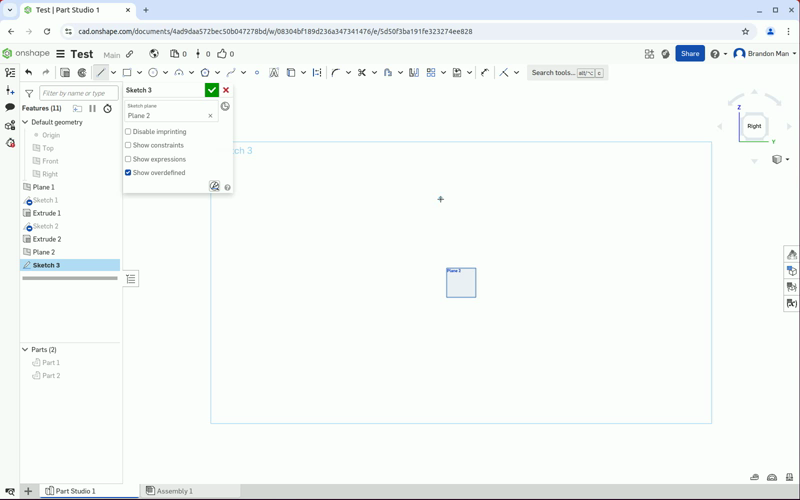
mouse_move(470, 198)
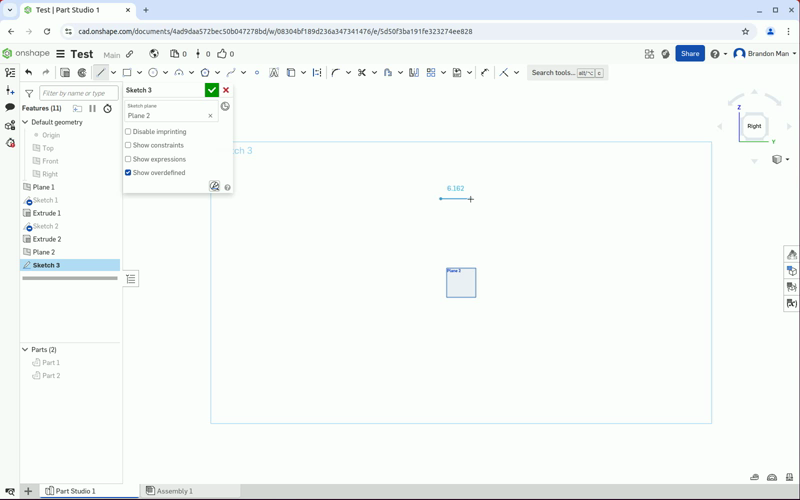
mouse_move(486, 230)
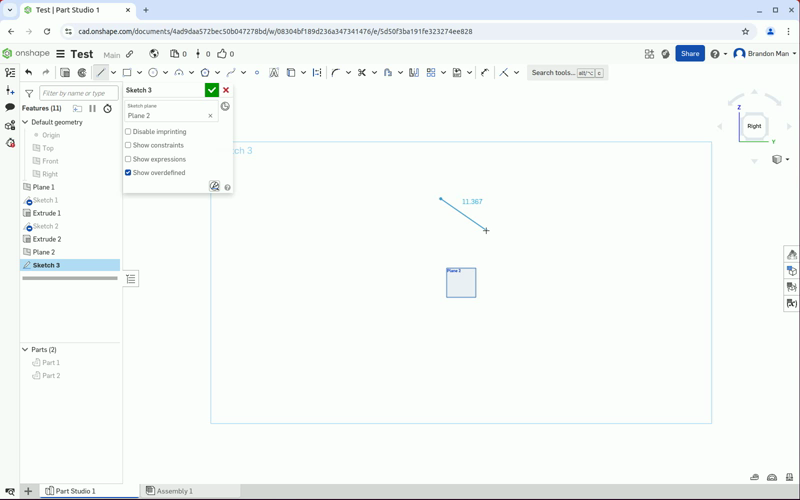
click(486, 230)
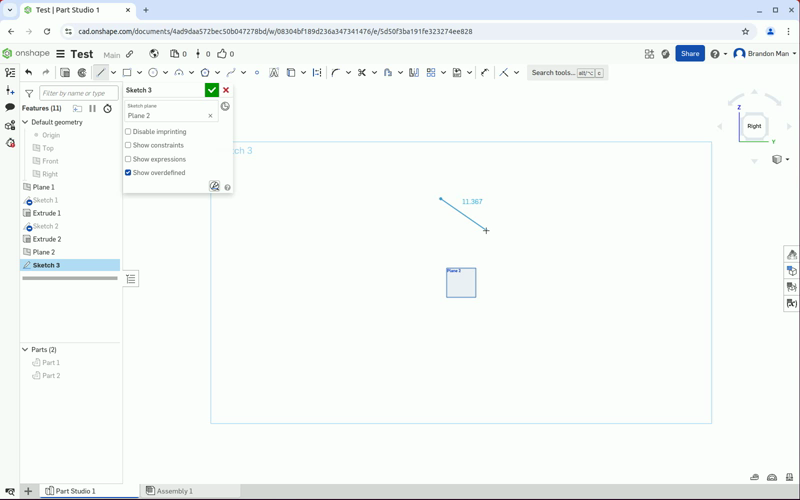
key_up(shift)
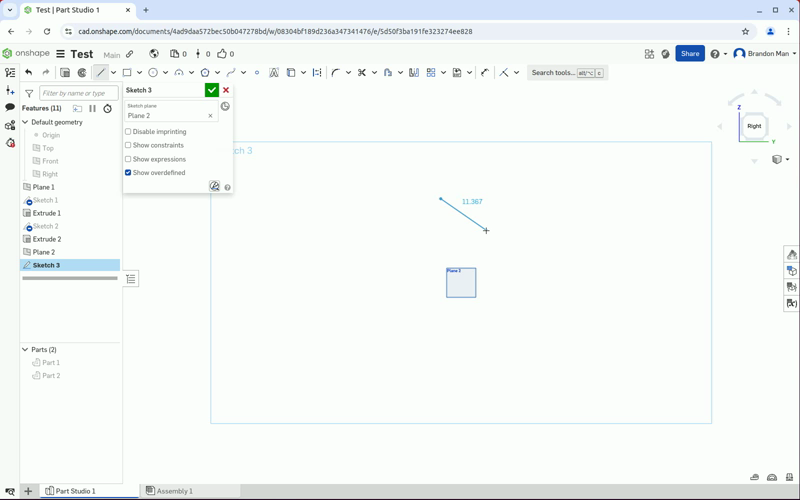
key(esc)
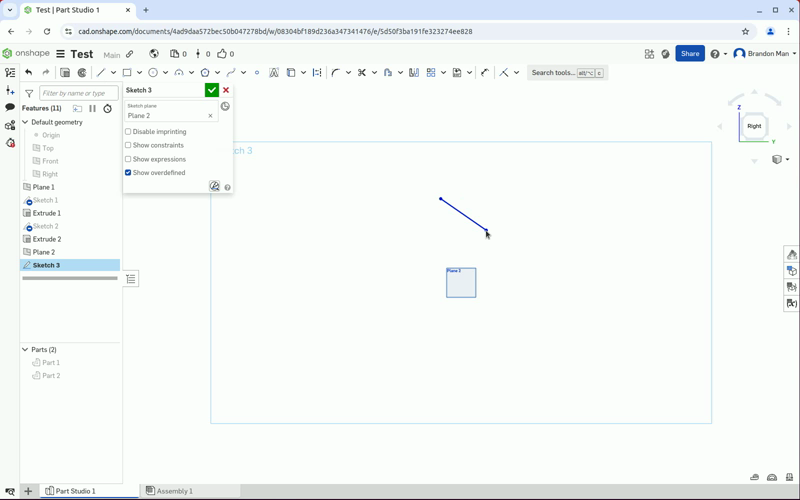
key(a)
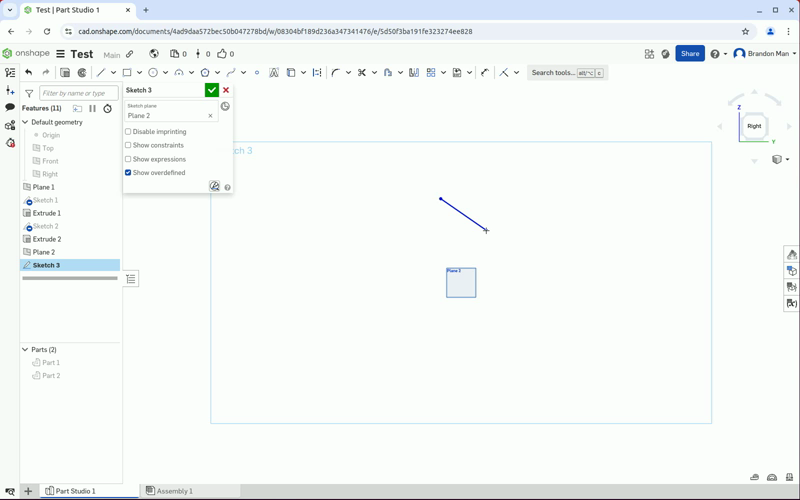
mouse_move(486, 230)
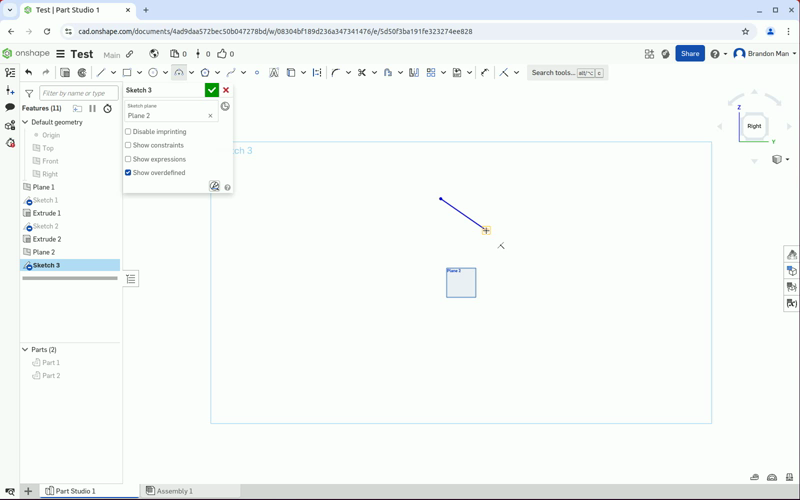
click(486, 230)
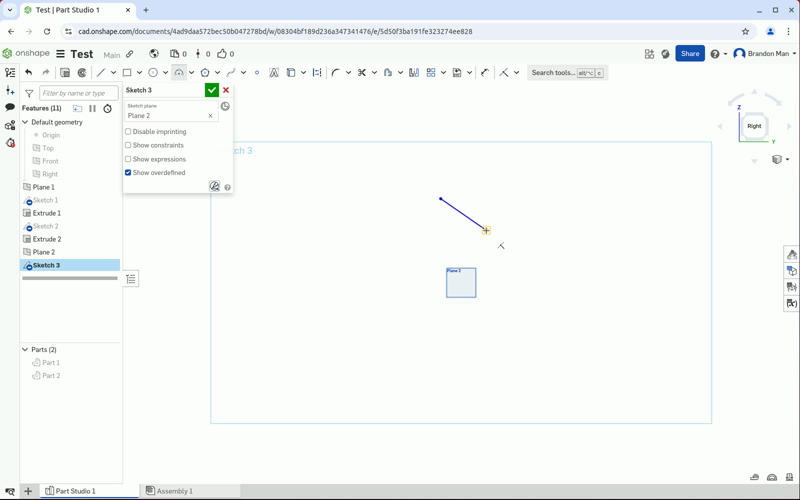
key_down(shift)
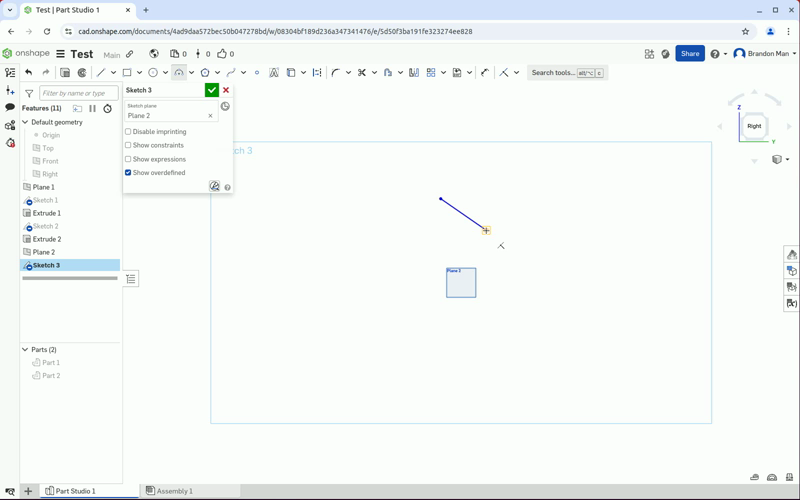
mouse_move(488, 226)
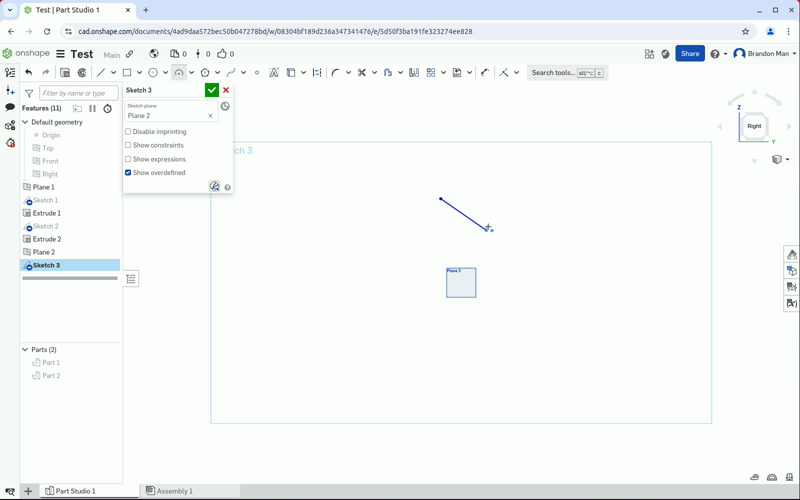
scroll(6)
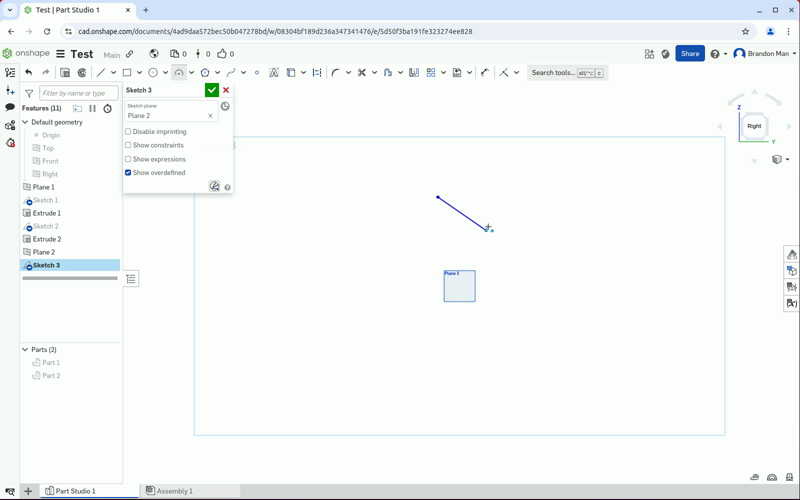
scroll(6)
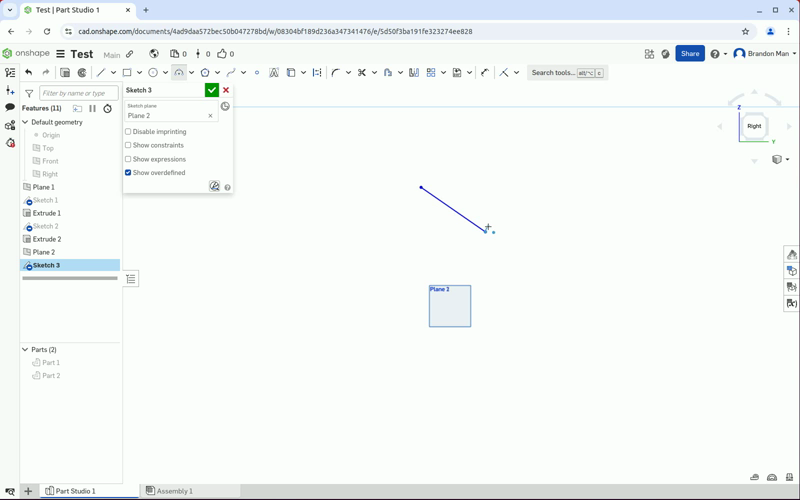
scroll(6)
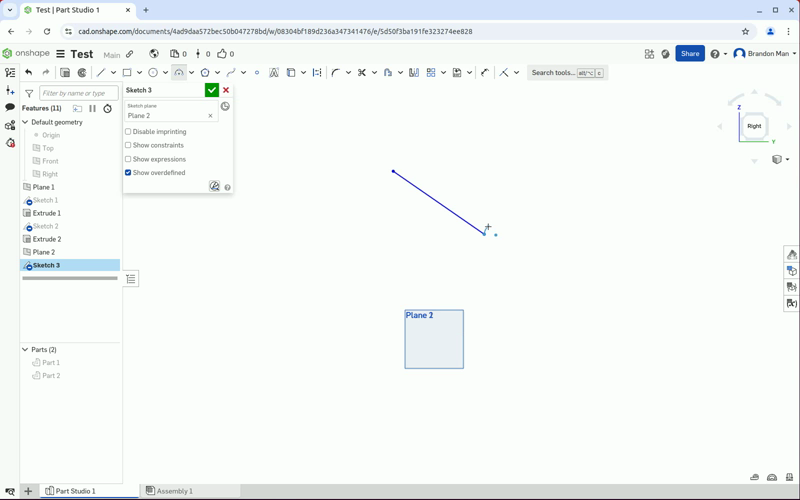
scroll(6)
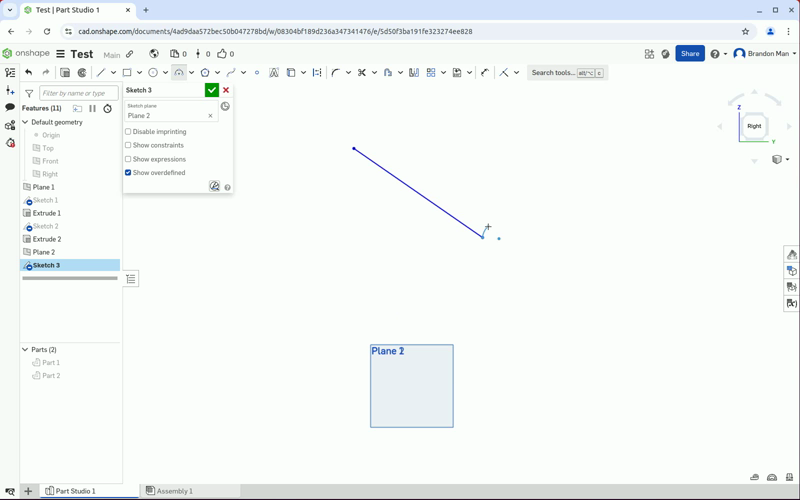
scroll(6)
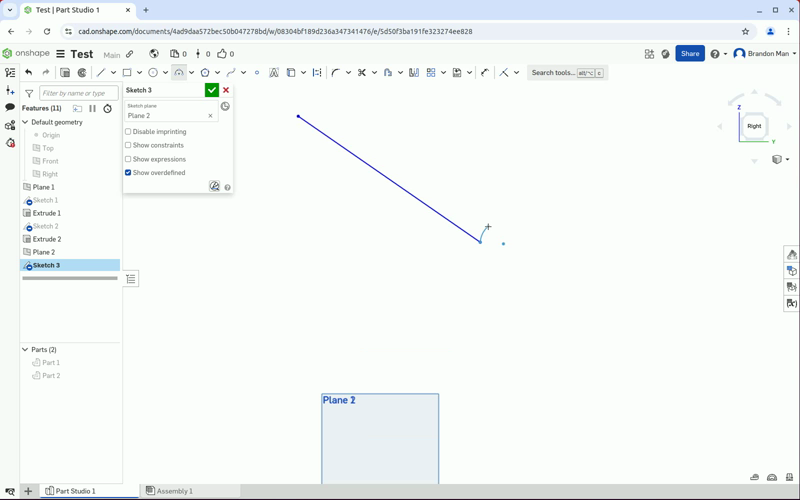
scroll(6)
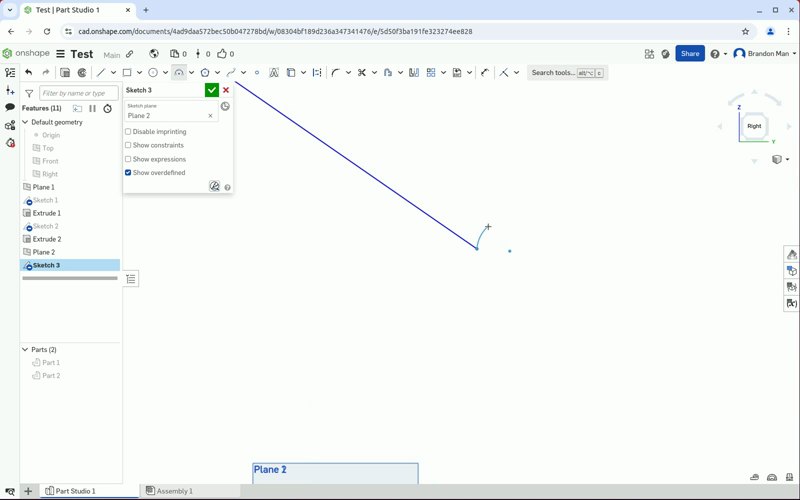
scroll(6)
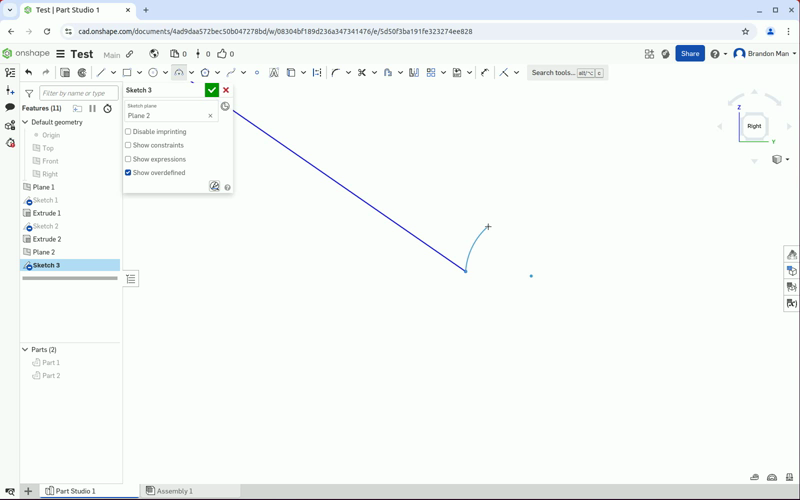
click(488, 226)
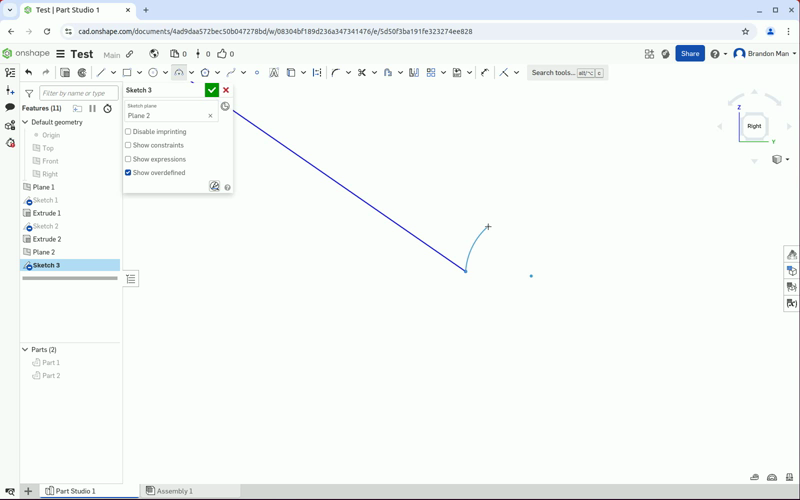
scroll(-6)
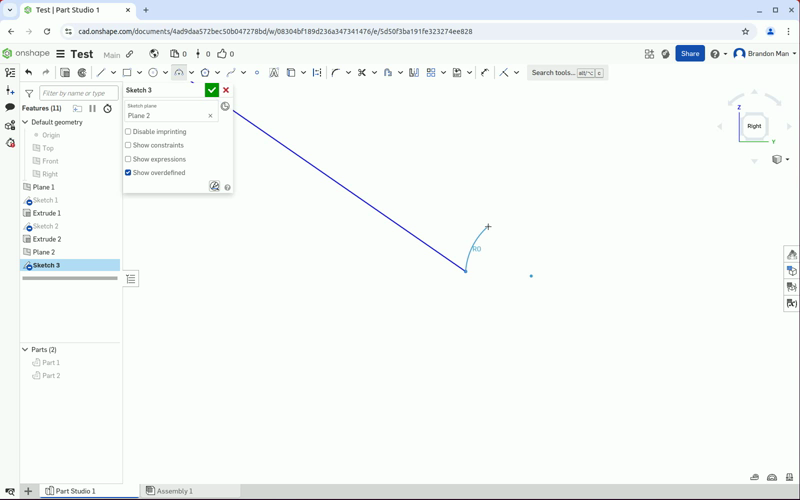
scroll(-6)
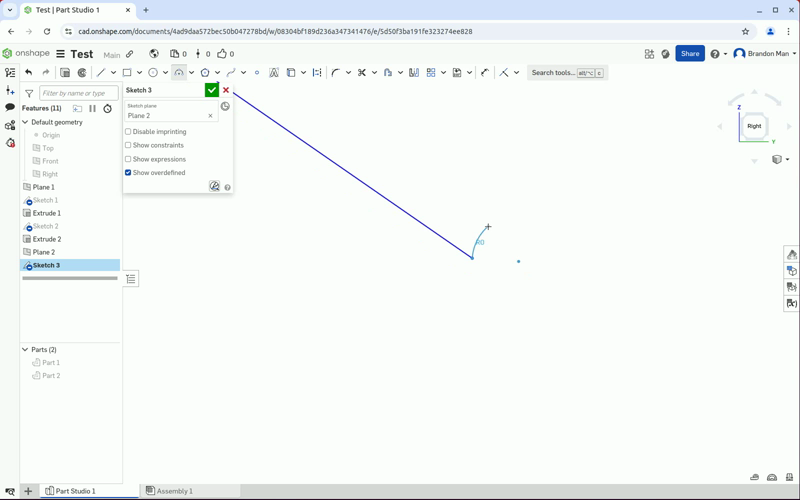
scroll(-6)
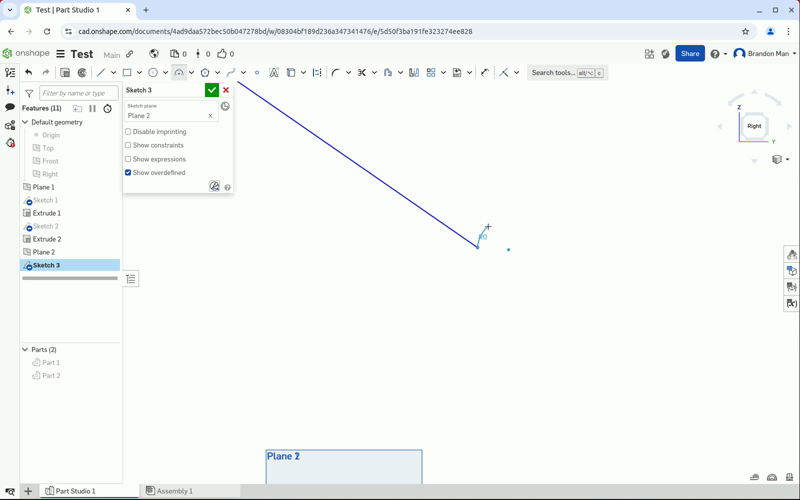
scroll(-6)
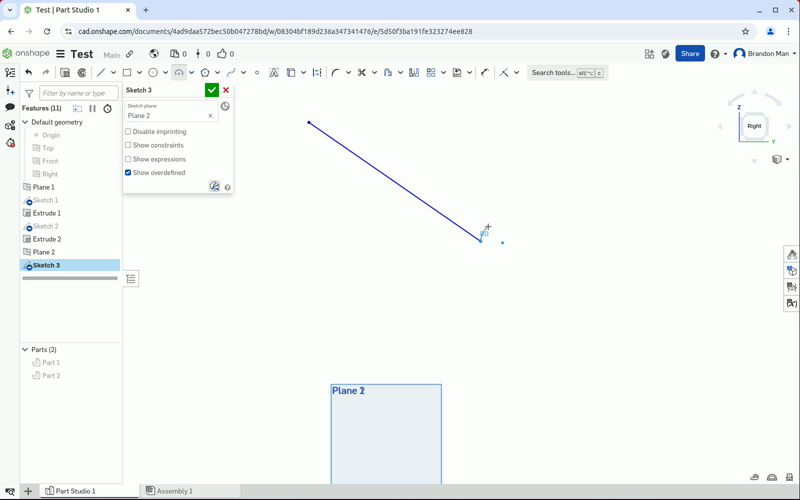
scroll(-6)
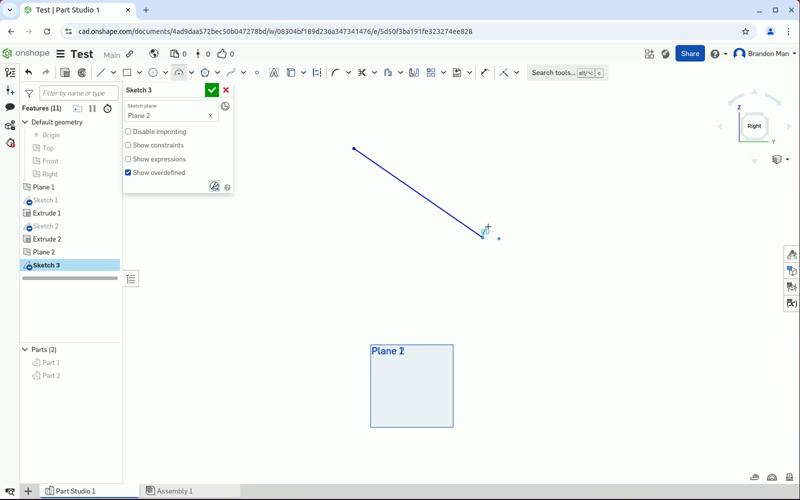
scroll(-6)
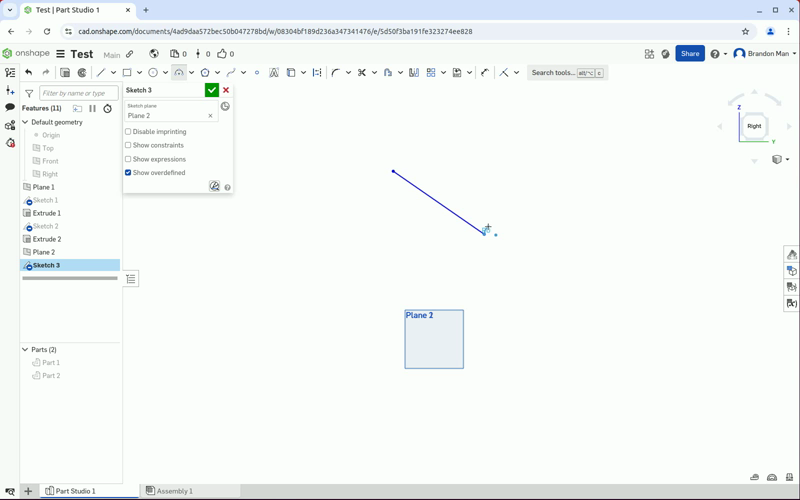
scroll(-6)
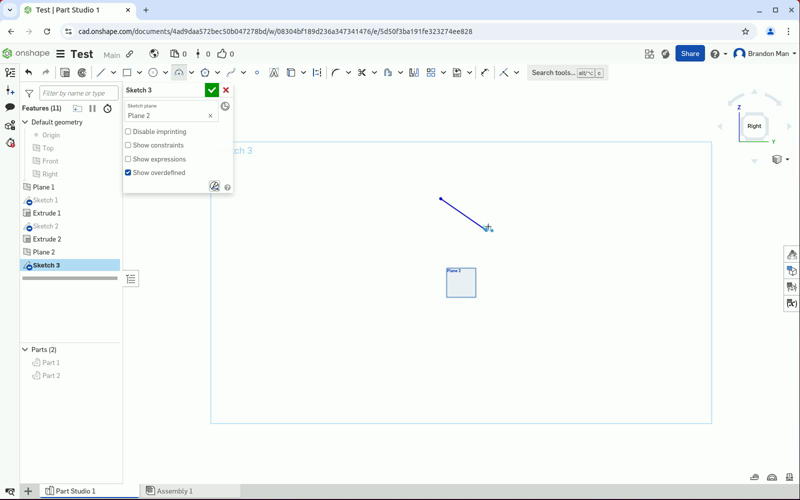
mouse_move(489, 229)
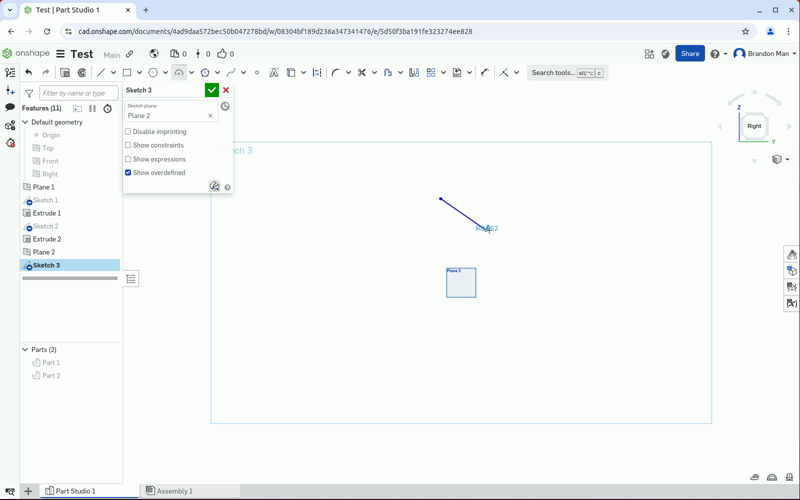
scroll(6)
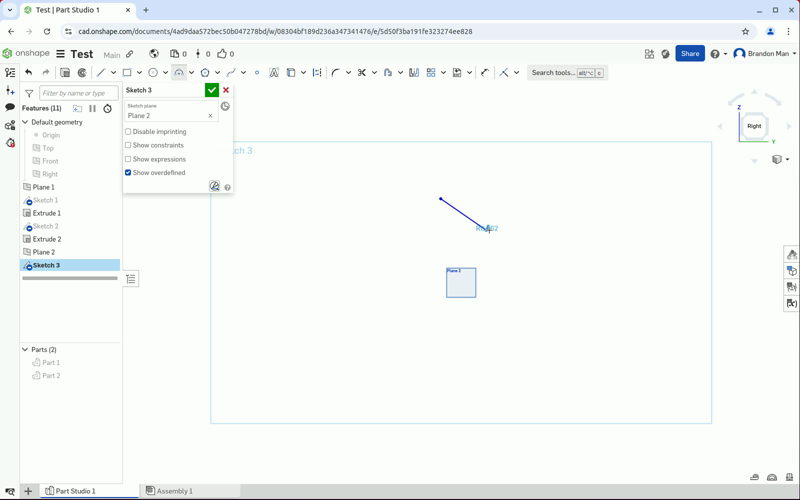
scroll(6)
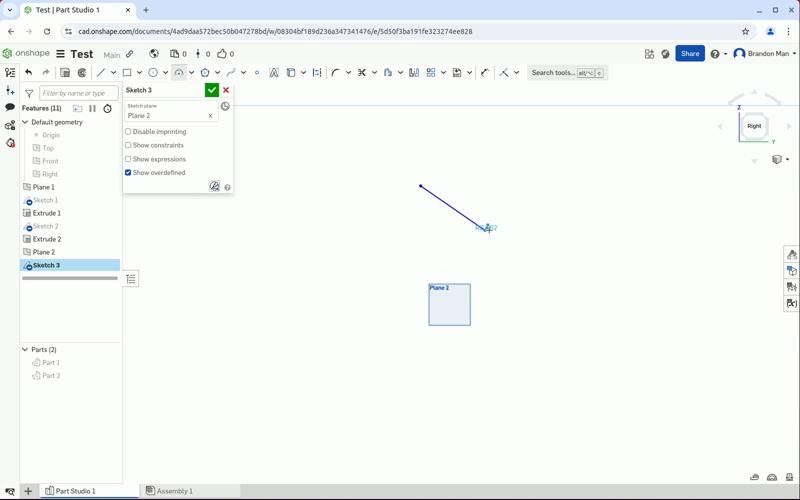
scroll(6)
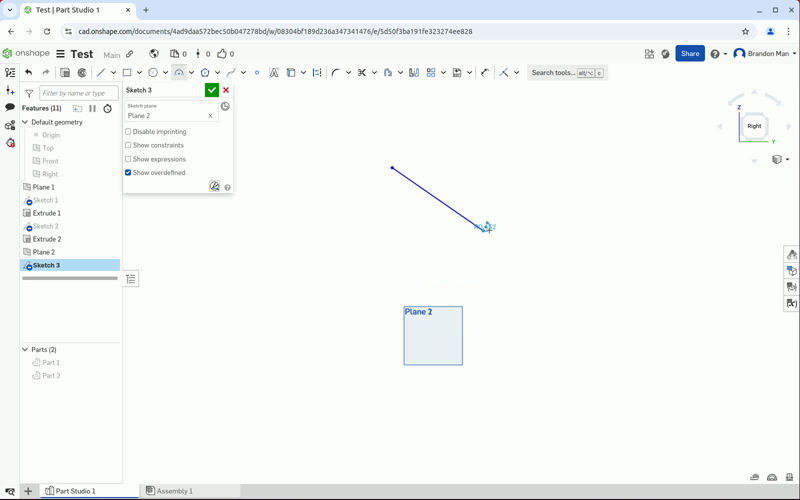
scroll(6)
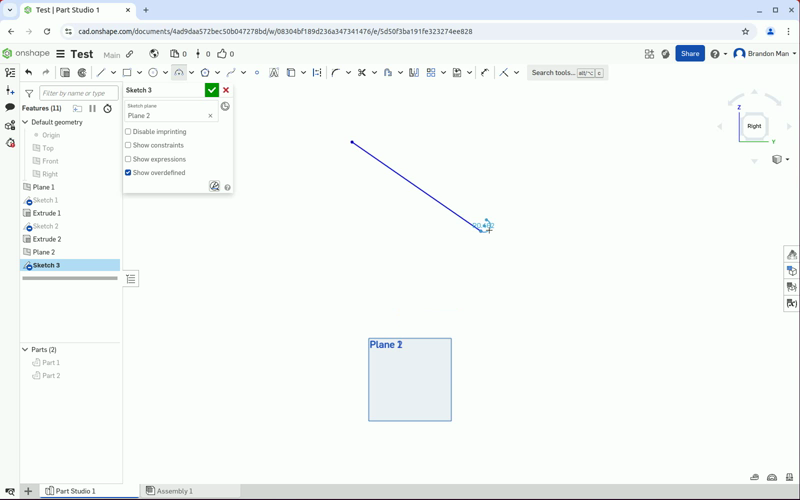
scroll(6)
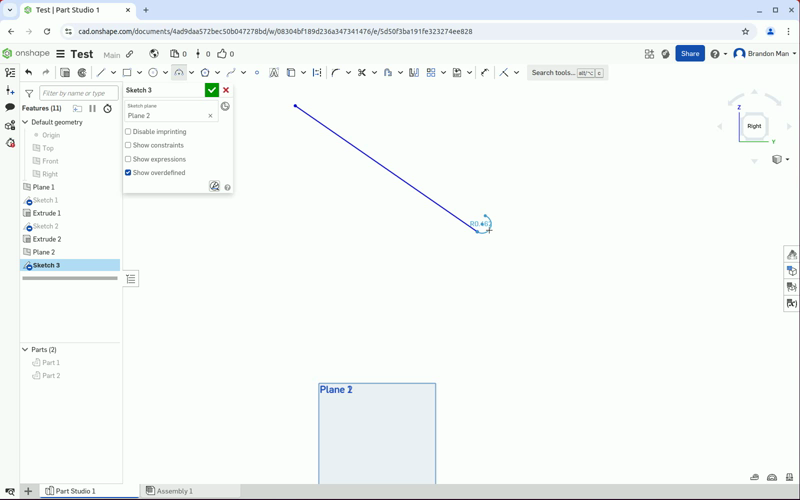
scroll(6)
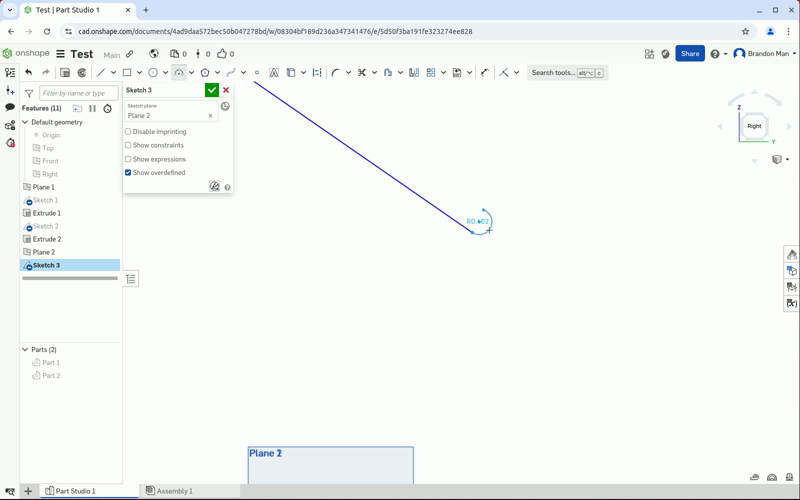
scroll(6)
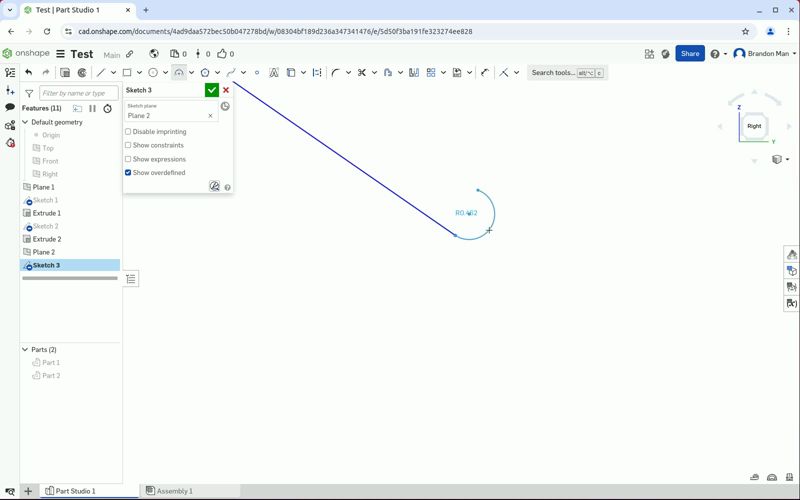
click(489, 229)
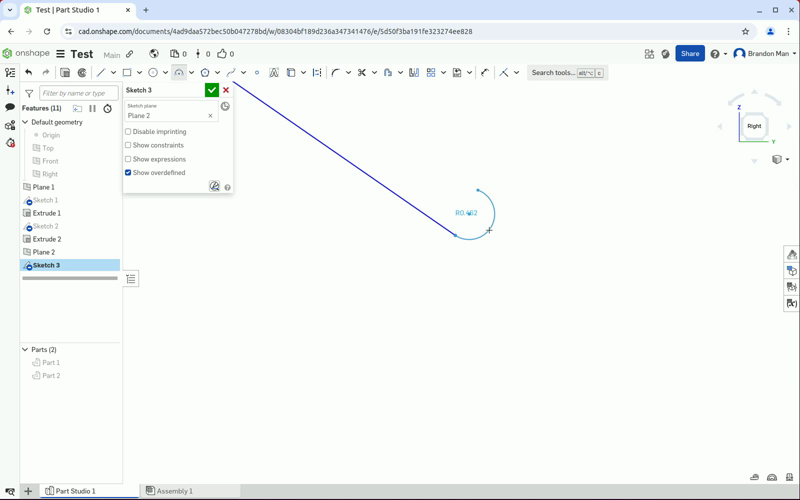
scroll(-6)
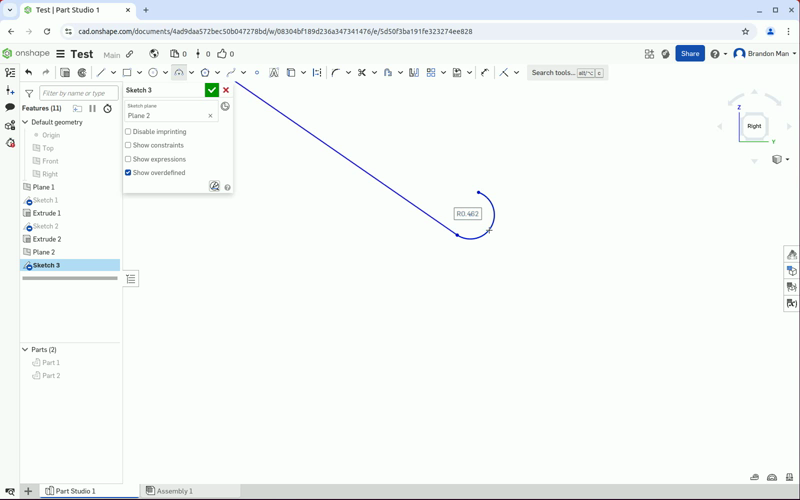
scroll(-6)
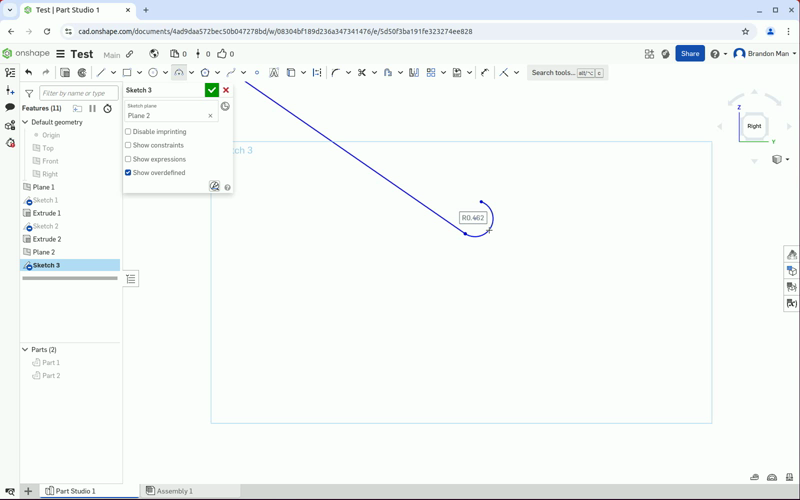
scroll(-6)
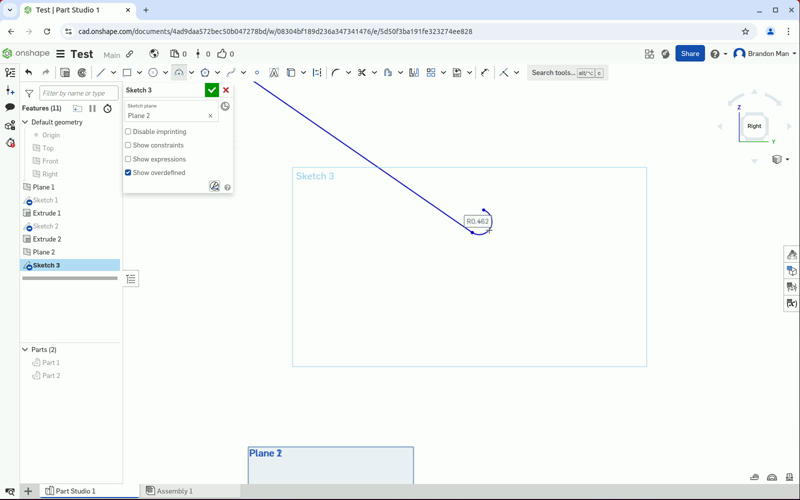
scroll(-6)
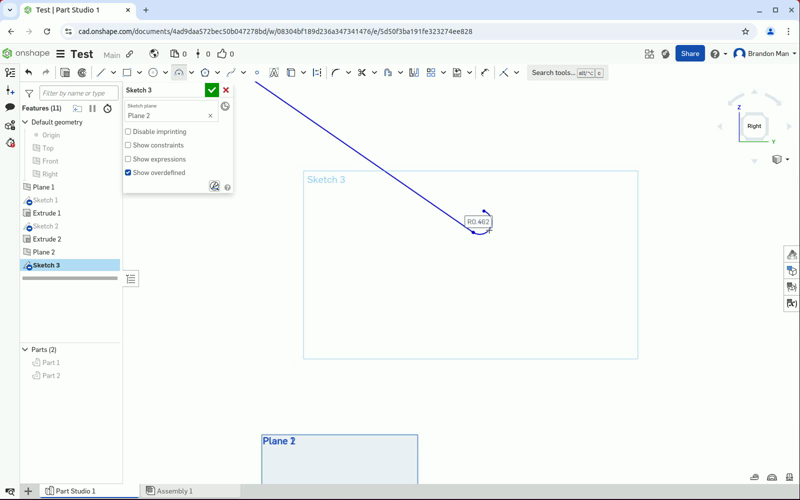
scroll(-6)
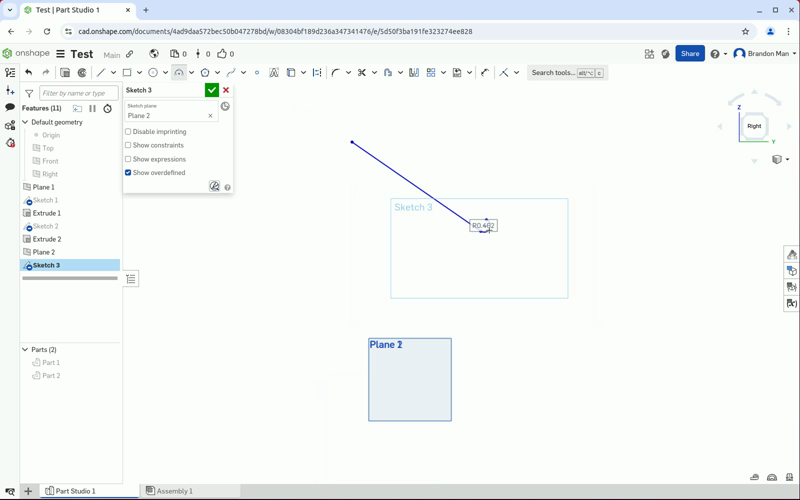
scroll(-6)
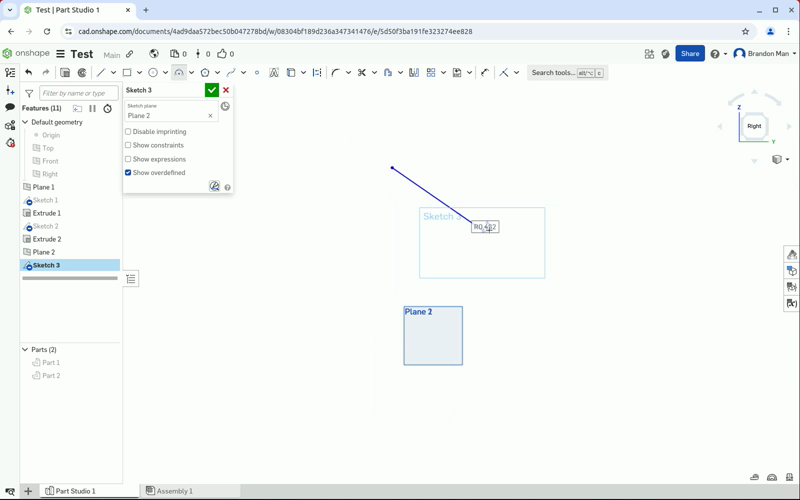
scroll(-6)
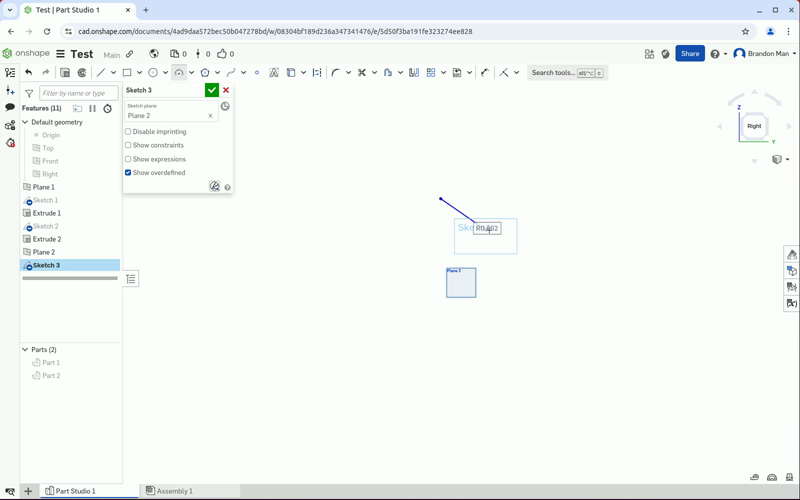
key_up(shift)
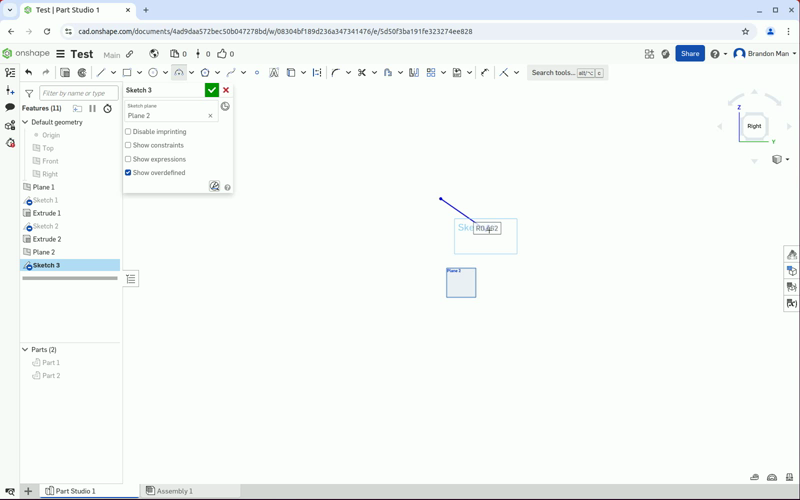
key(esc)
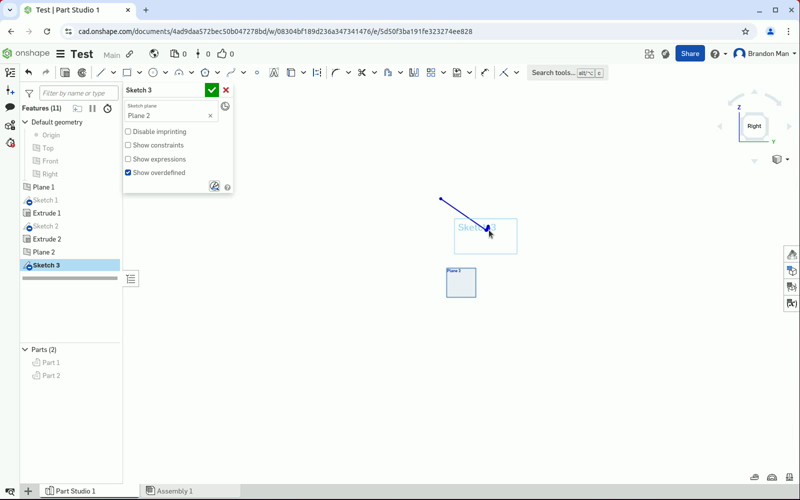
key(l)
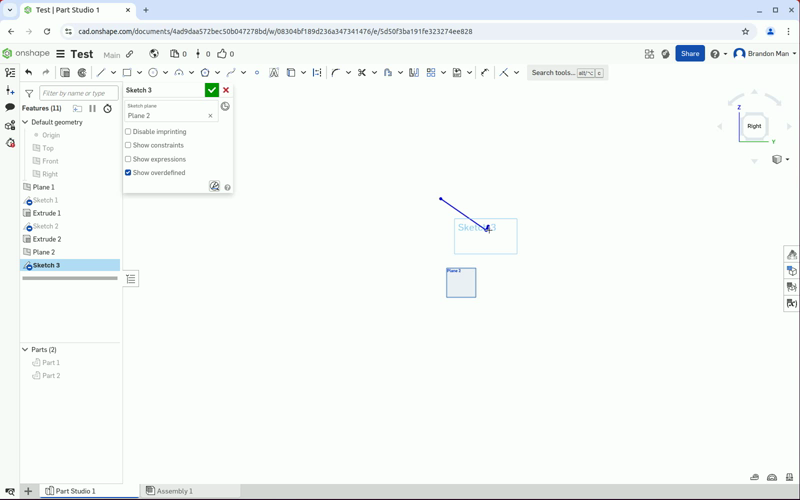
mouse_move(488, 226)
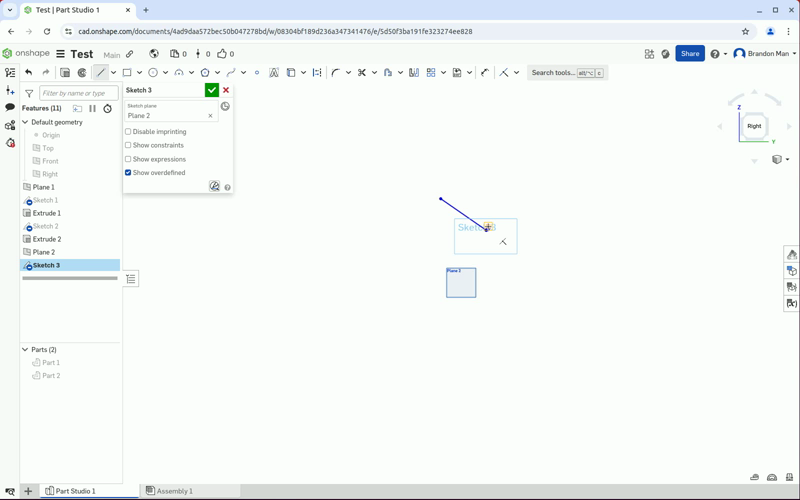
scroll(6)
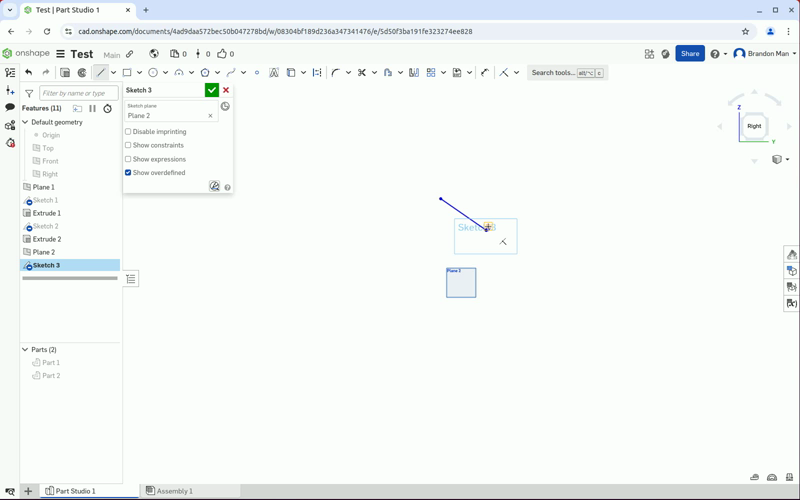
scroll(6)
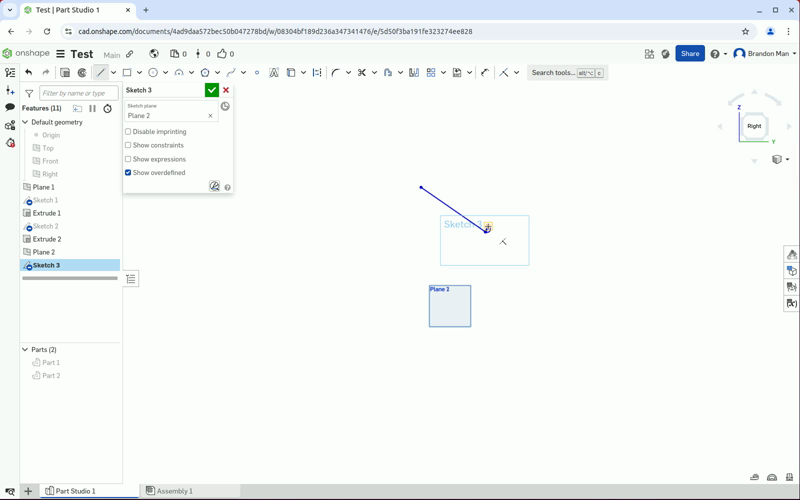
scroll(6)
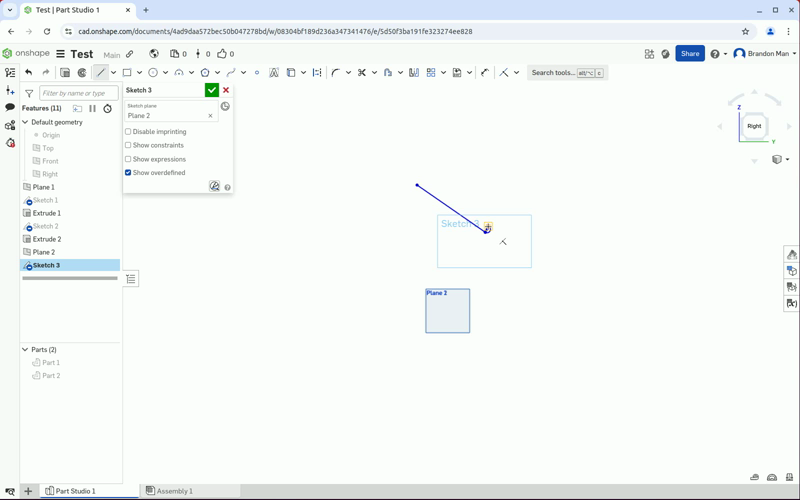
scroll(6)
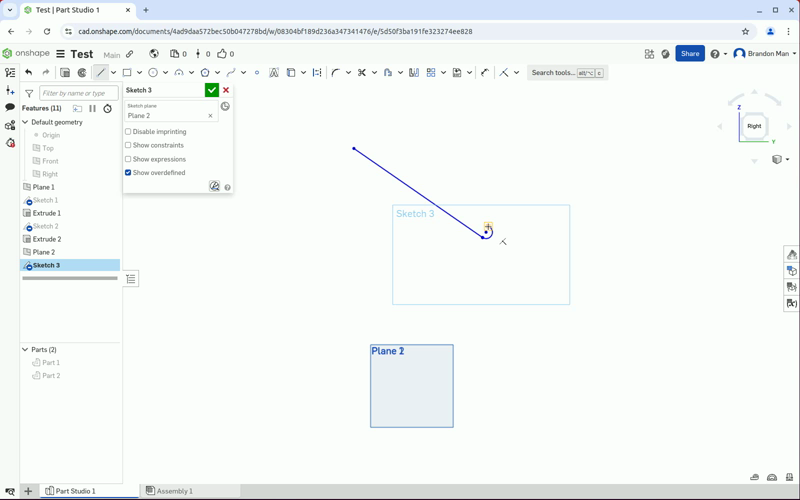
scroll(6)
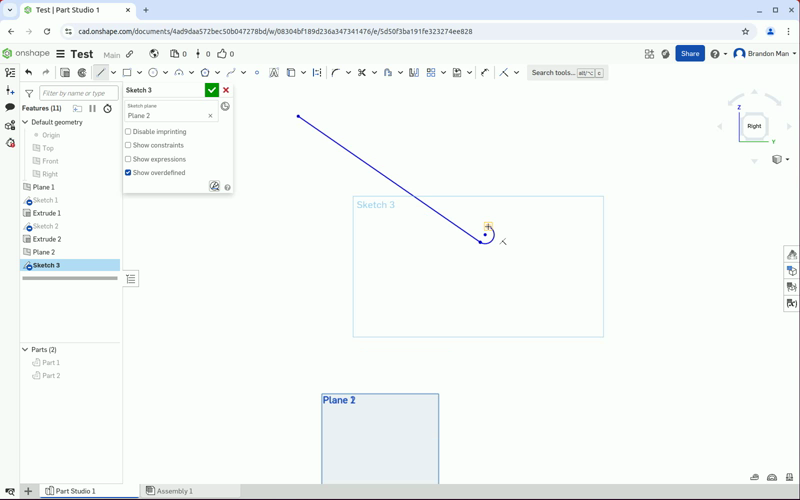
scroll(6)
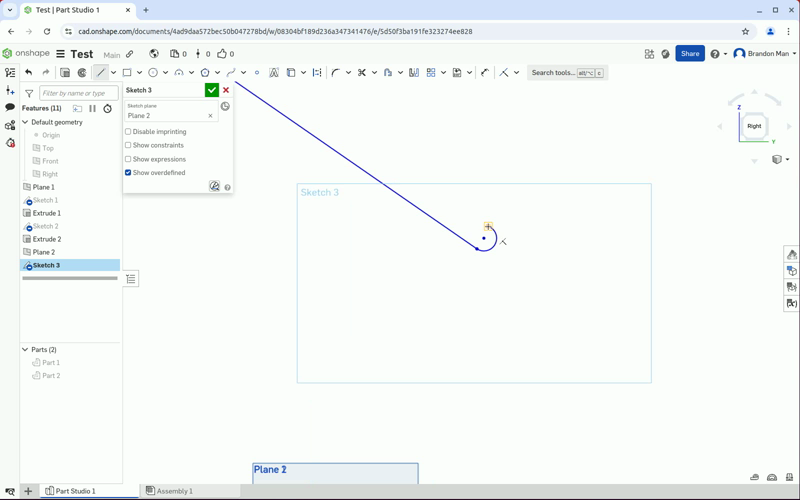
scroll(6)
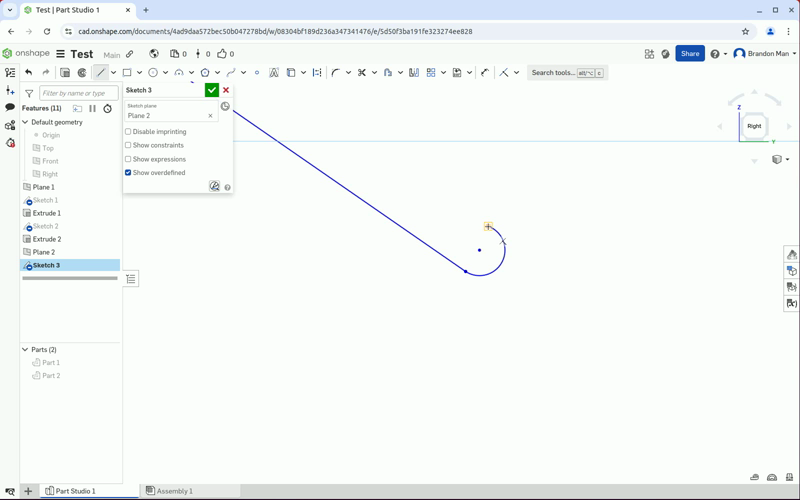
click(488, 226)
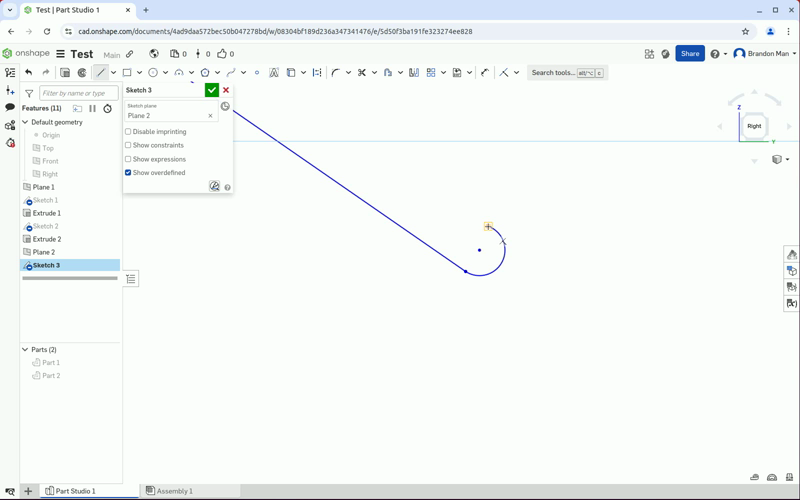
scroll(-6)
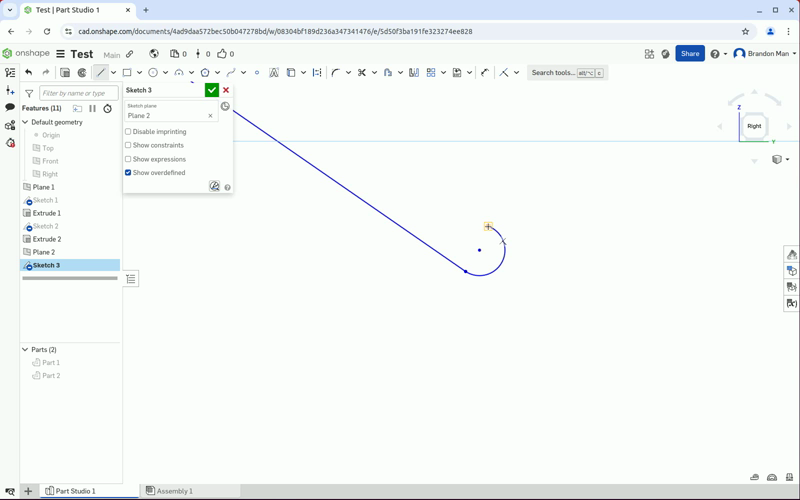
scroll(-6)
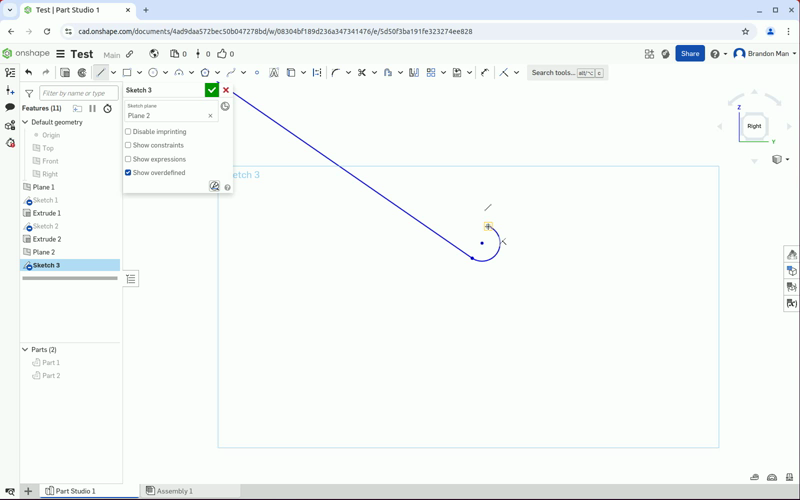
scroll(-6)
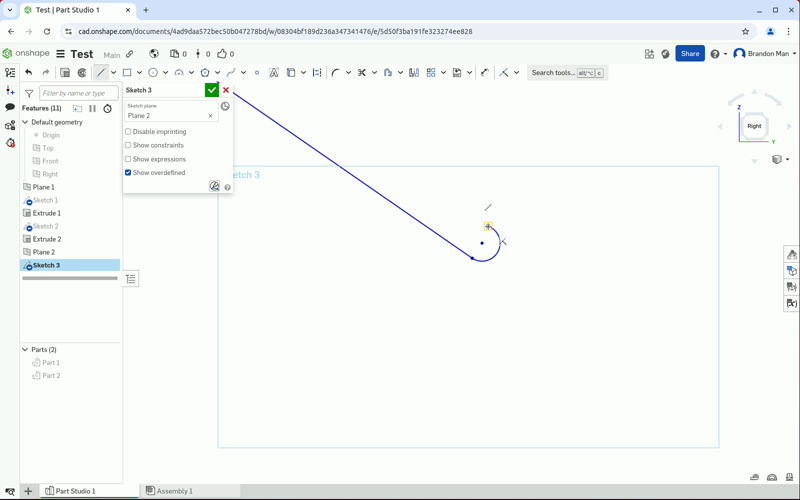
scroll(-6)
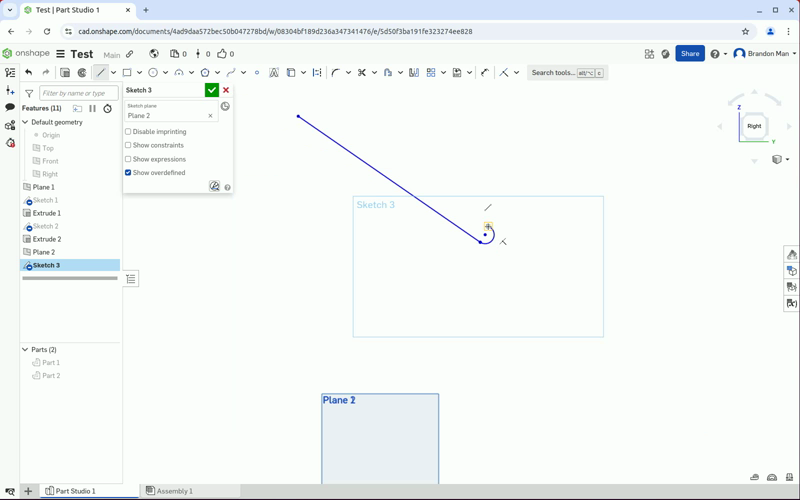
scroll(-6)
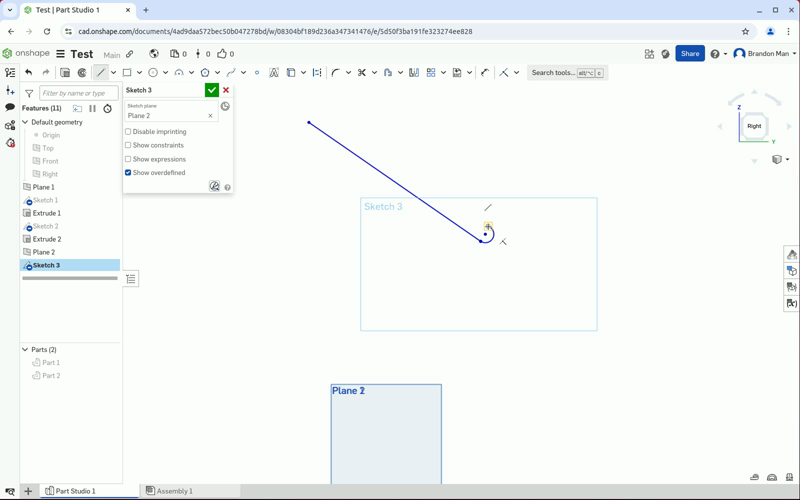
scroll(-6)
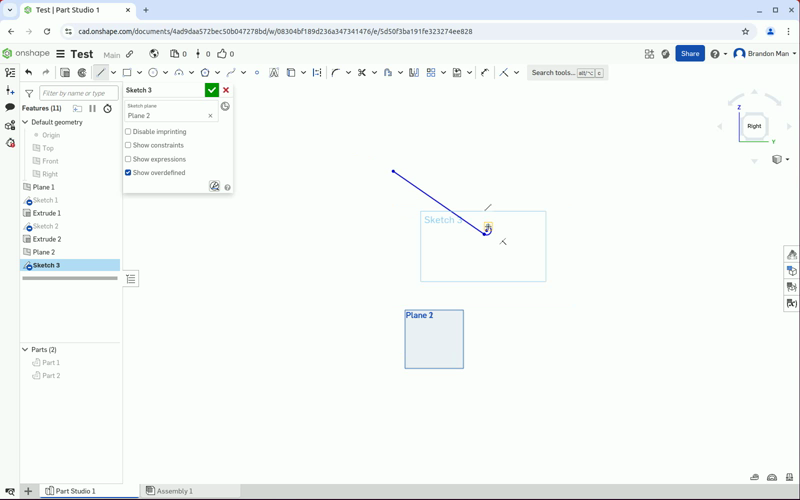
scroll(-6)
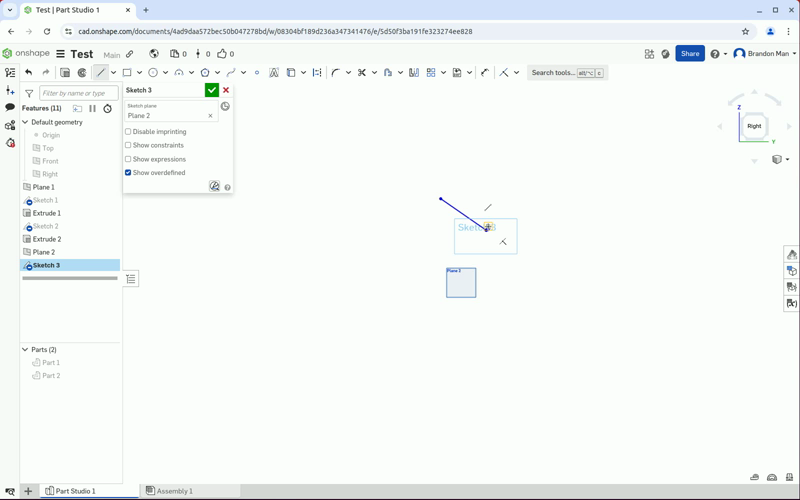
key_down(shift)
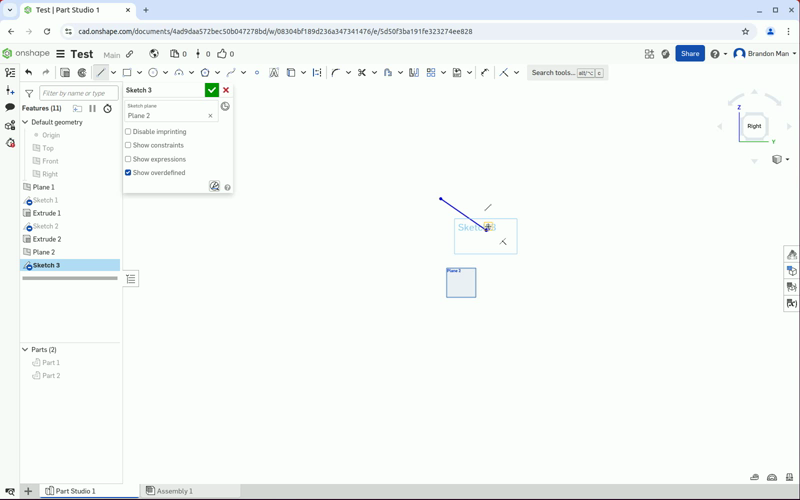
mouse_move(518, 226)
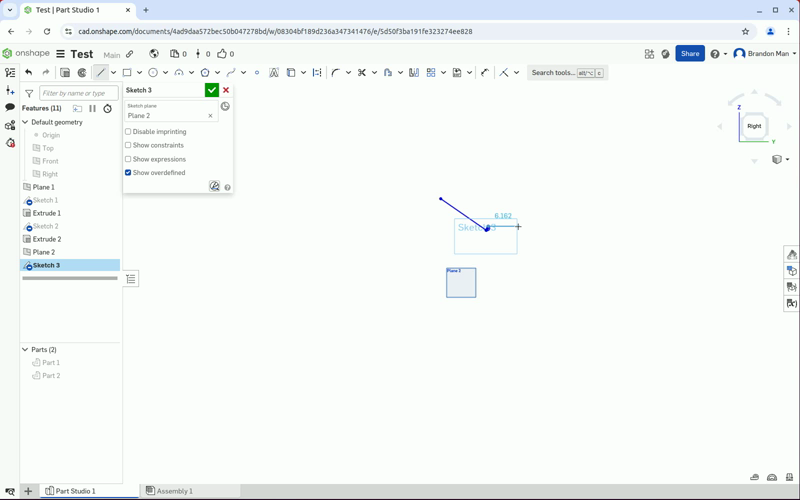
mouse_move(443, 194)
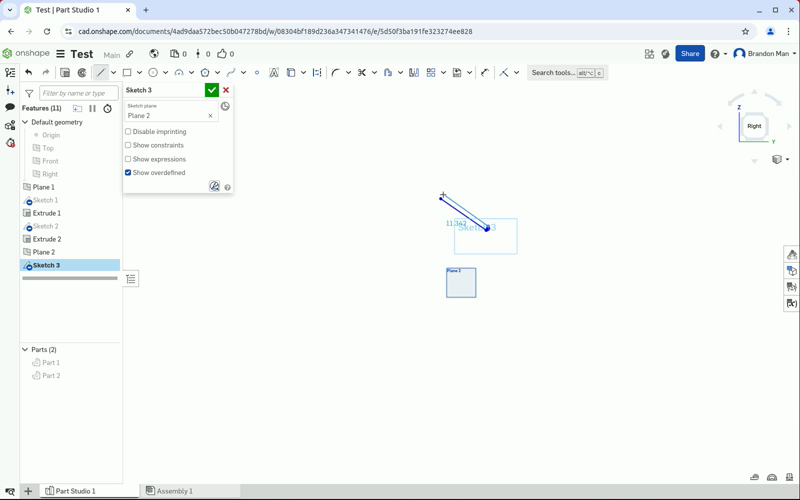
click(443, 194)
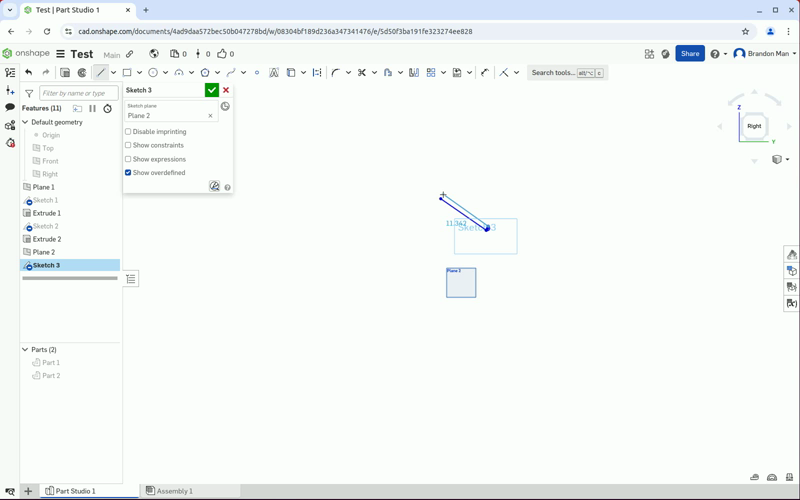
key_up(shift)
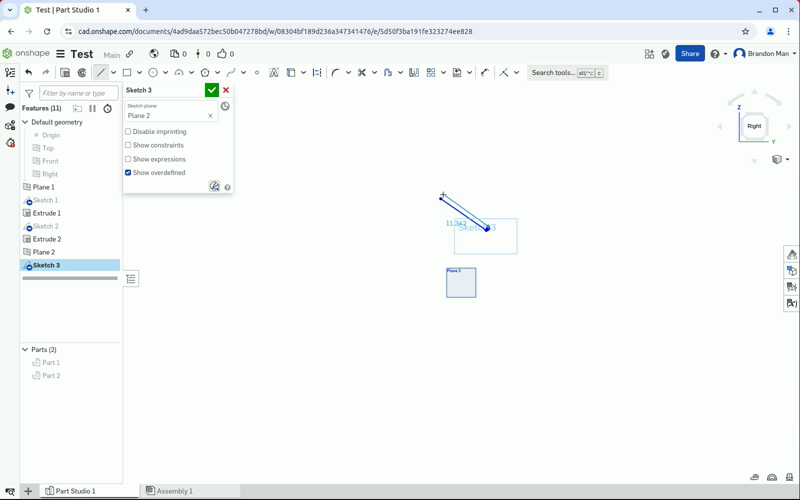
mouse_move(473, 194)
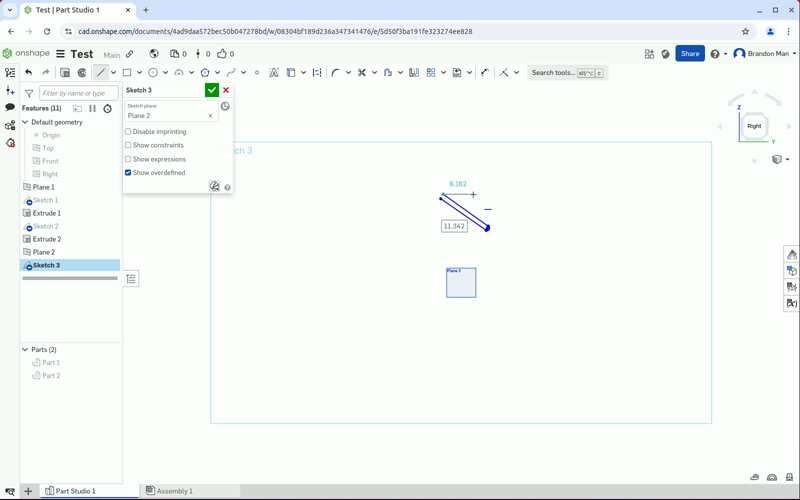
key_down(shift)
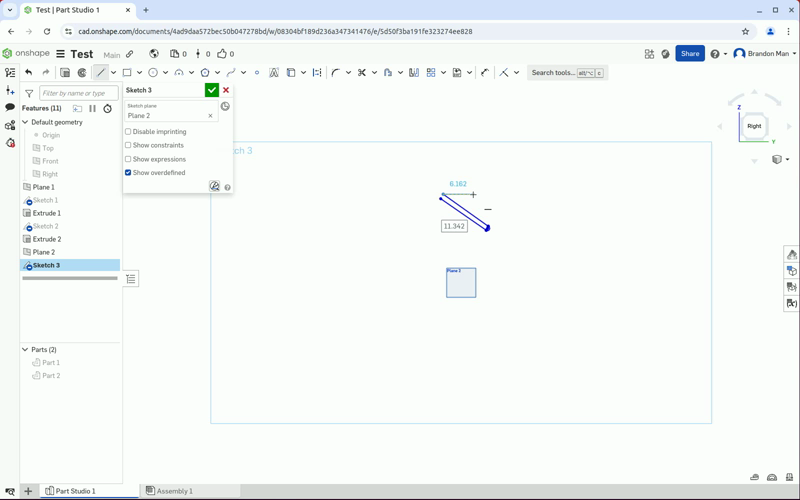
mouse_move(440, 198)
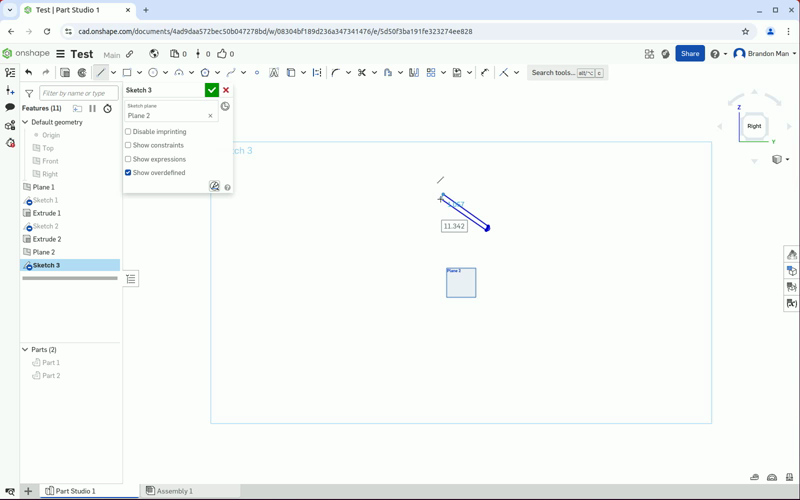
scroll(6)
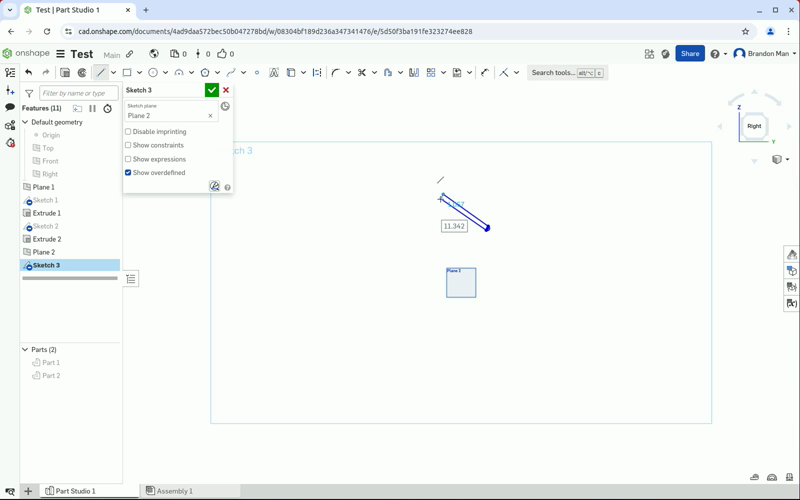
scroll(6)
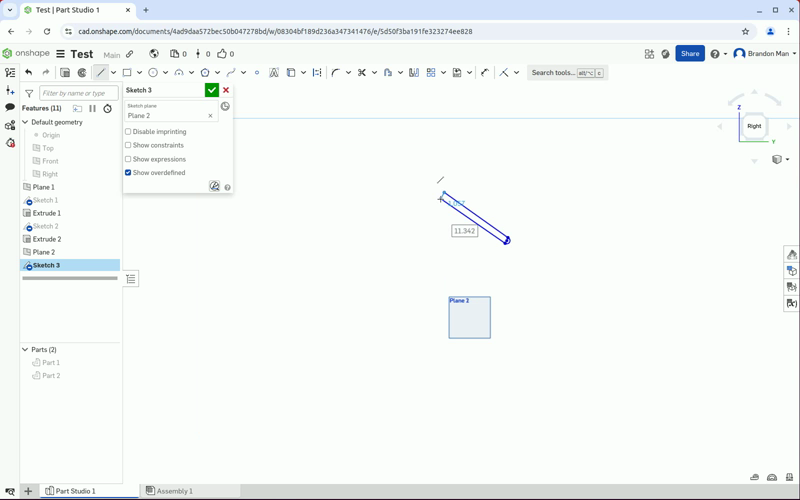
scroll(6)
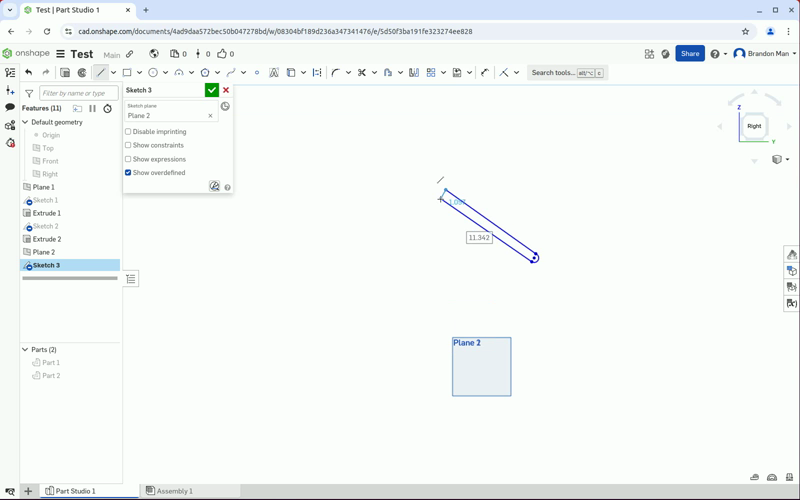
scroll(6)
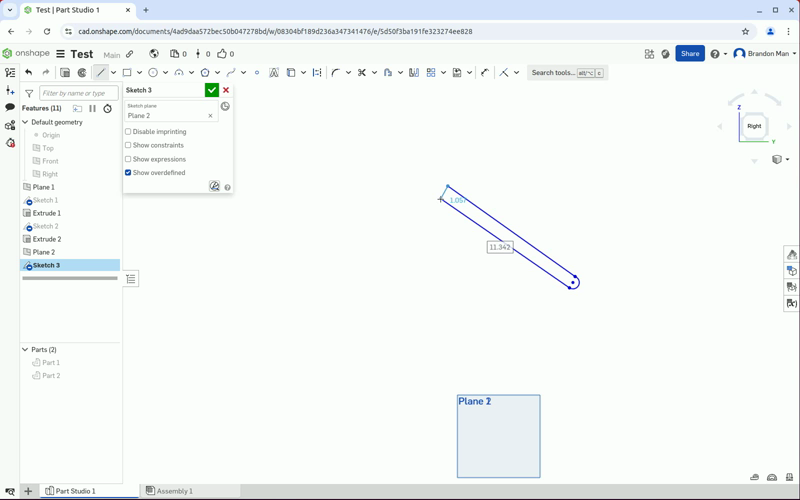
scroll(6)
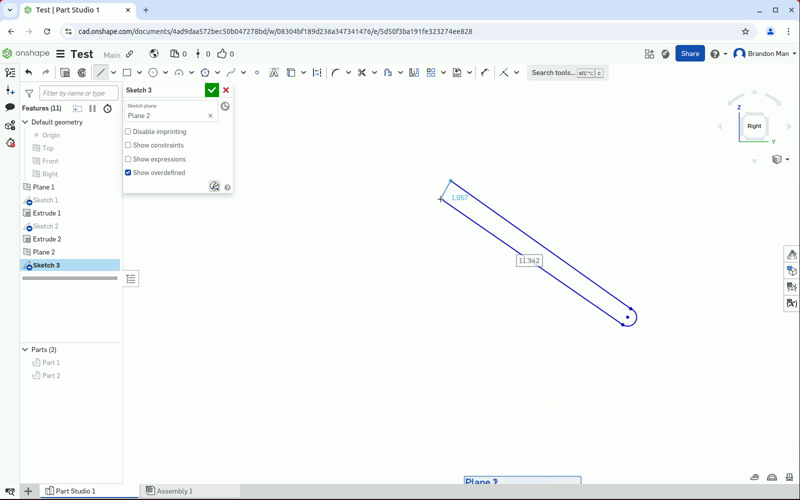
scroll(6)
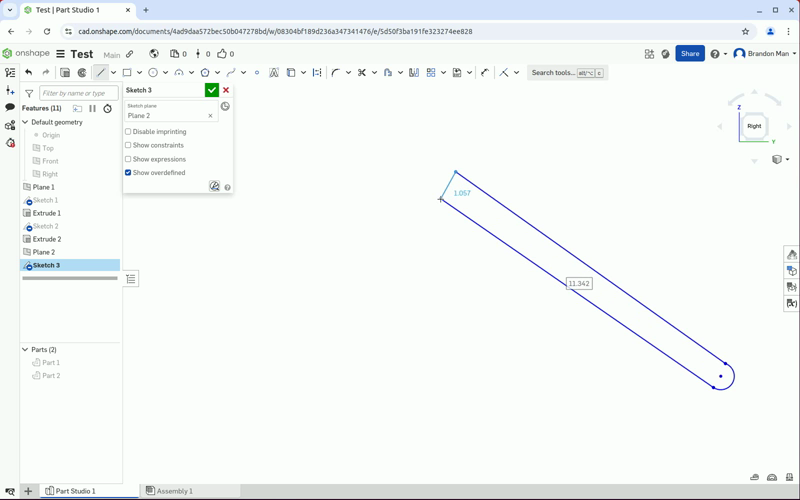
scroll(6)
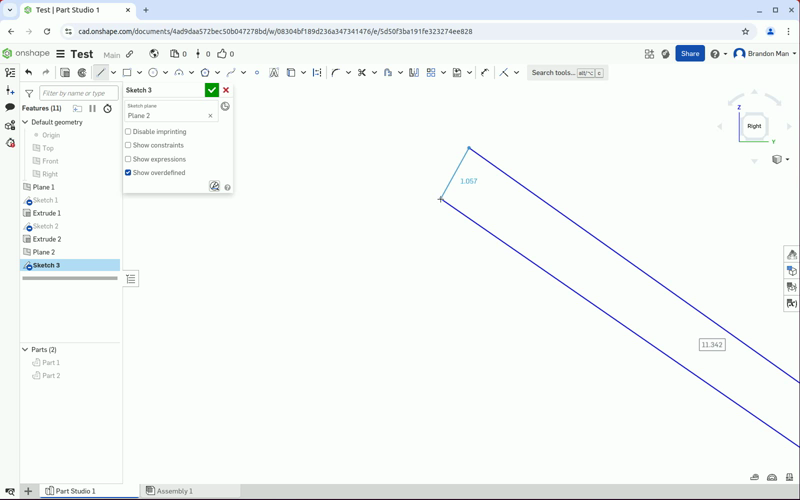
key_up(shift)
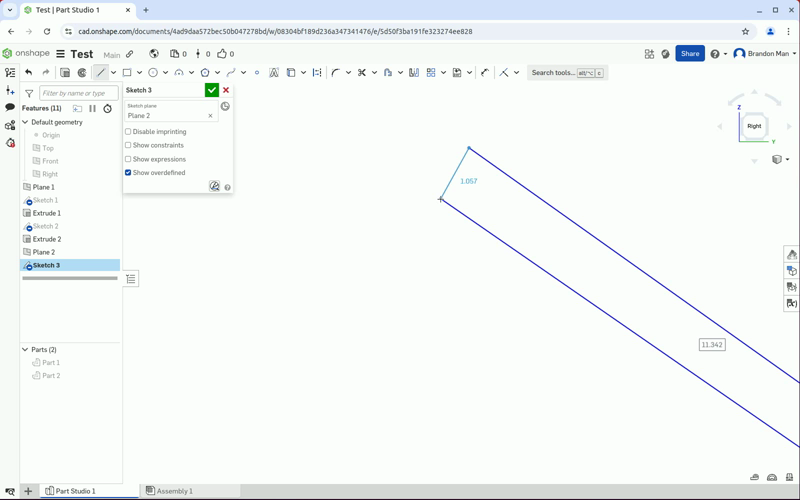
click(440, 198)
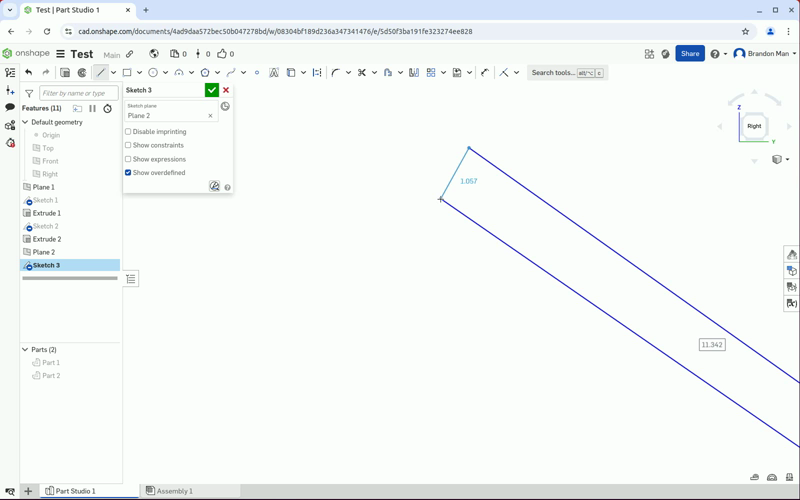
scroll(-6)
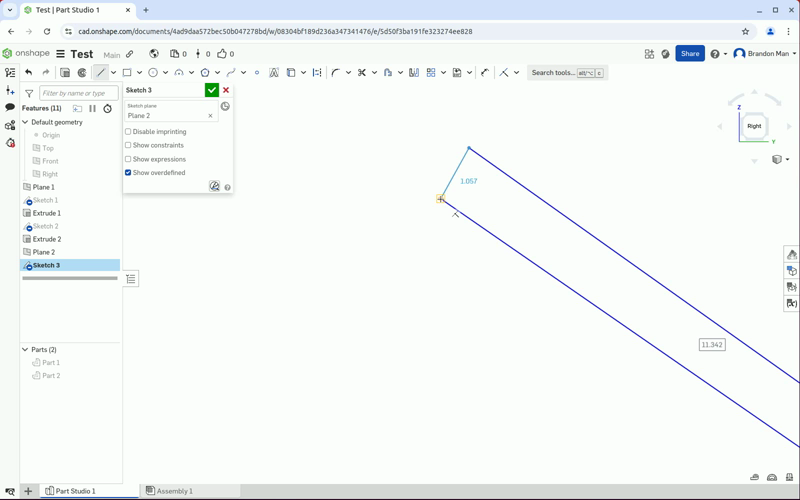
scroll(-6)
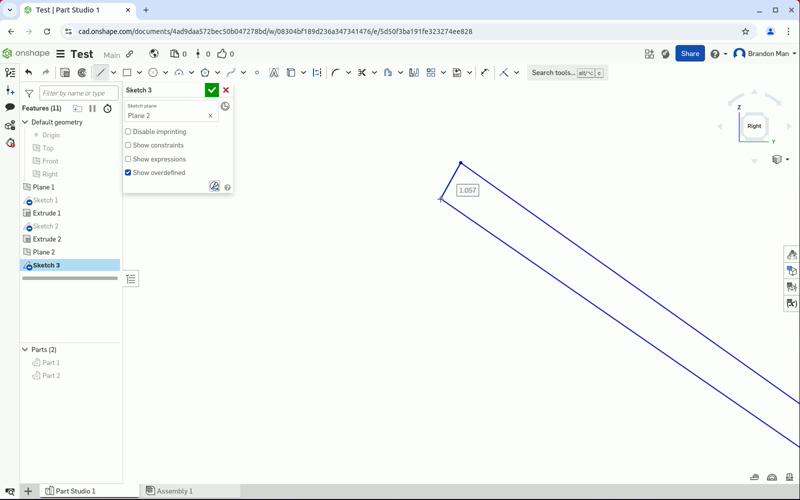
scroll(-6)
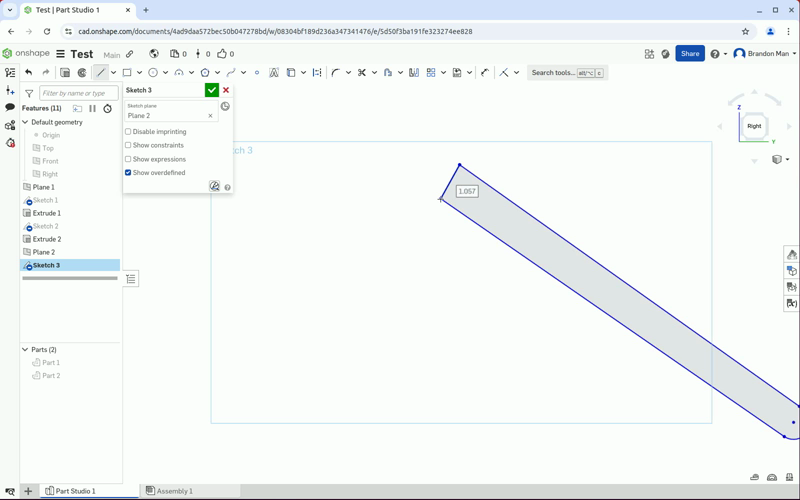
scroll(-6)
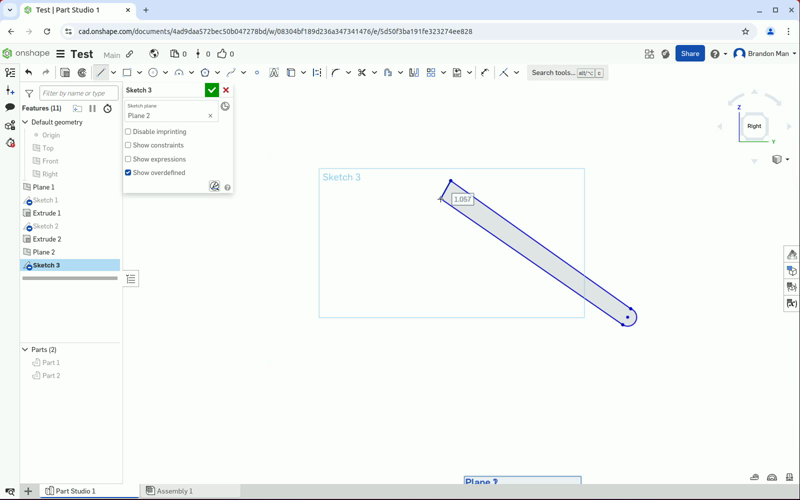
scroll(-6)
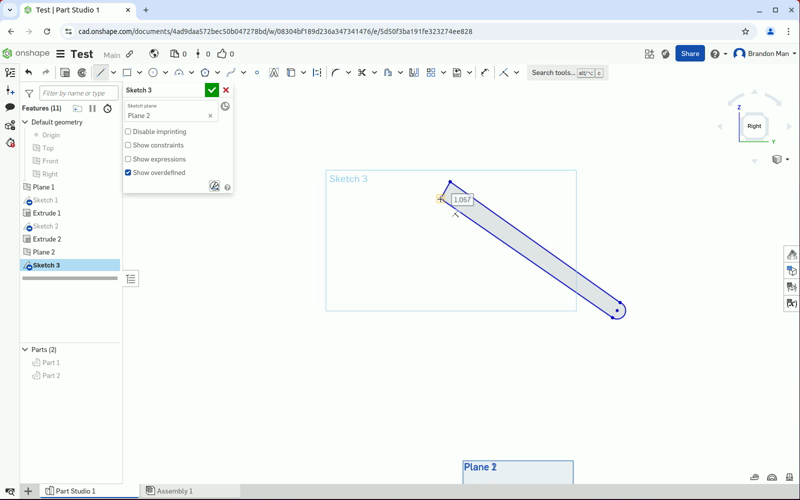
scroll(-6)
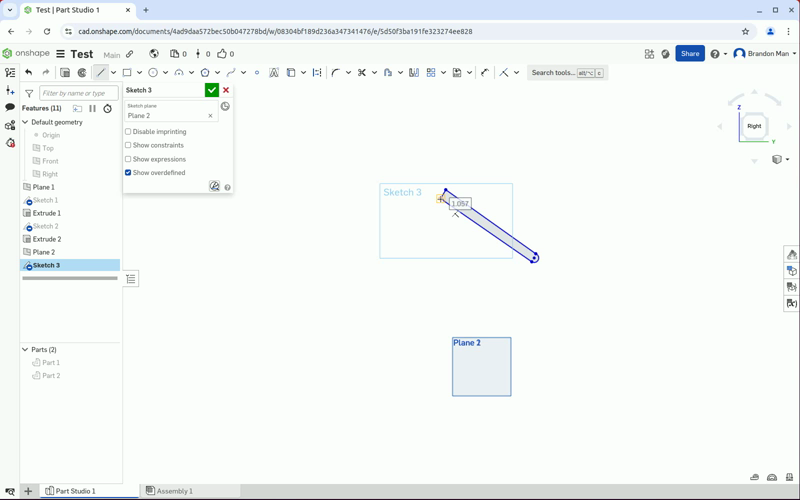
scroll(-6)
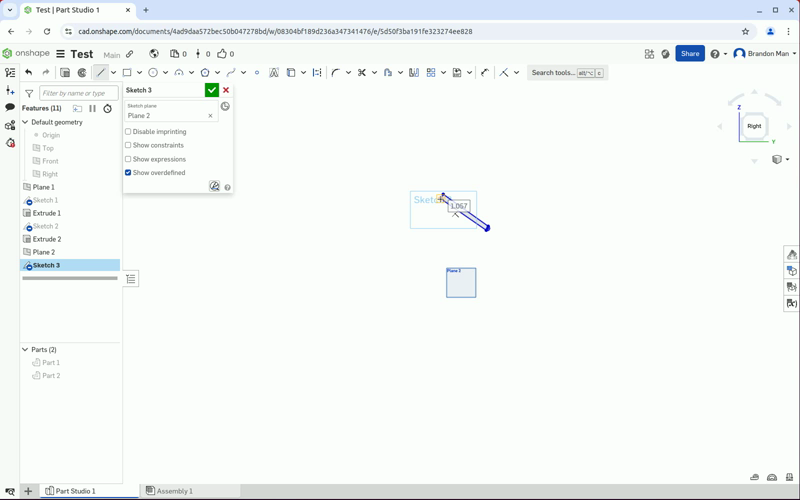
key(esc)
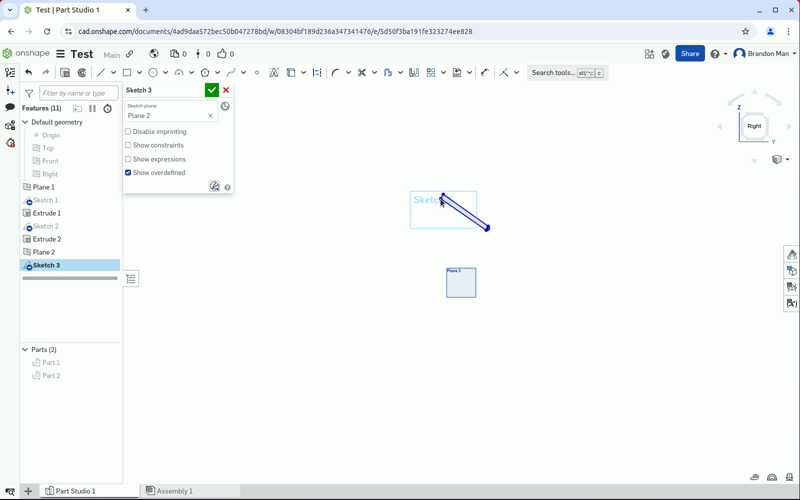
key(c)
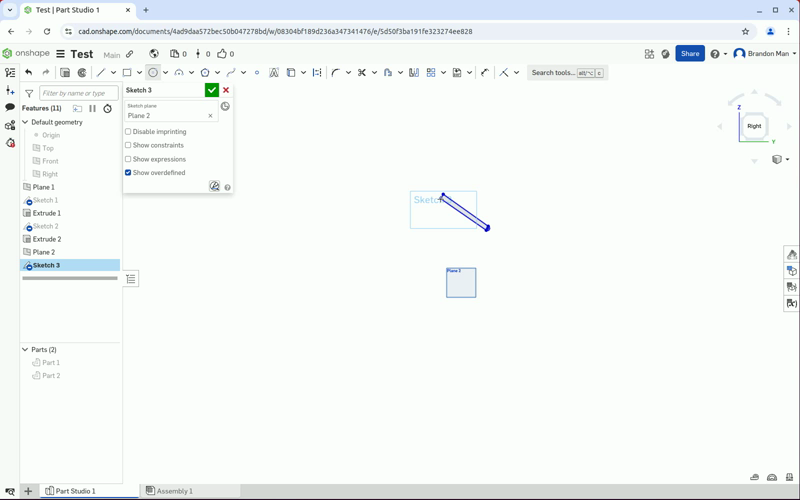
key_down(shift)
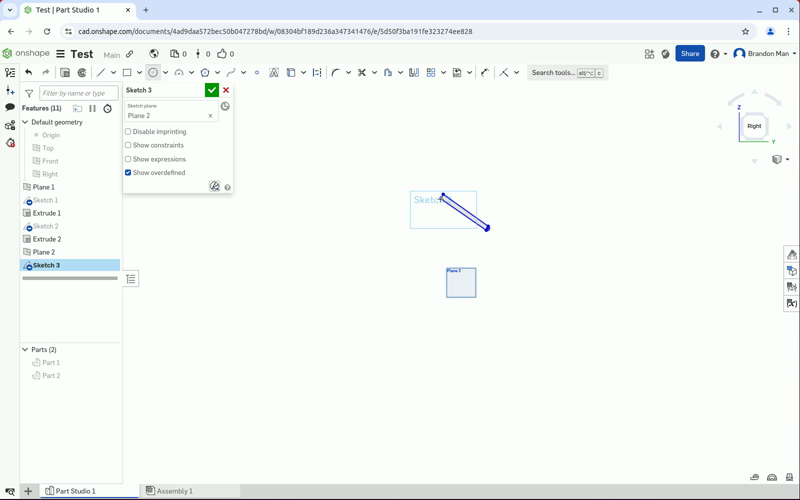
mouse_move(486, 228)
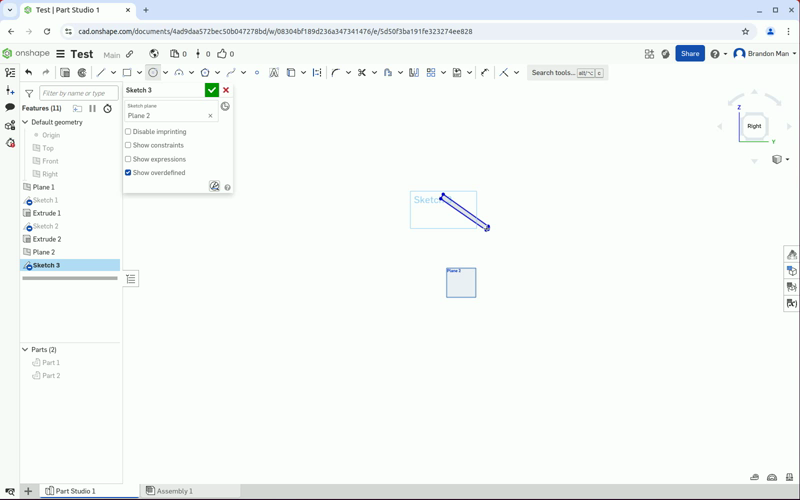
scroll(6)
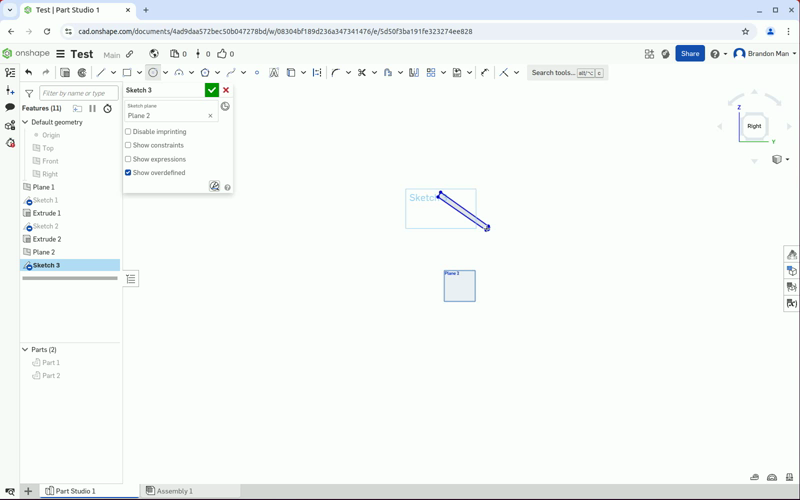
scroll(6)
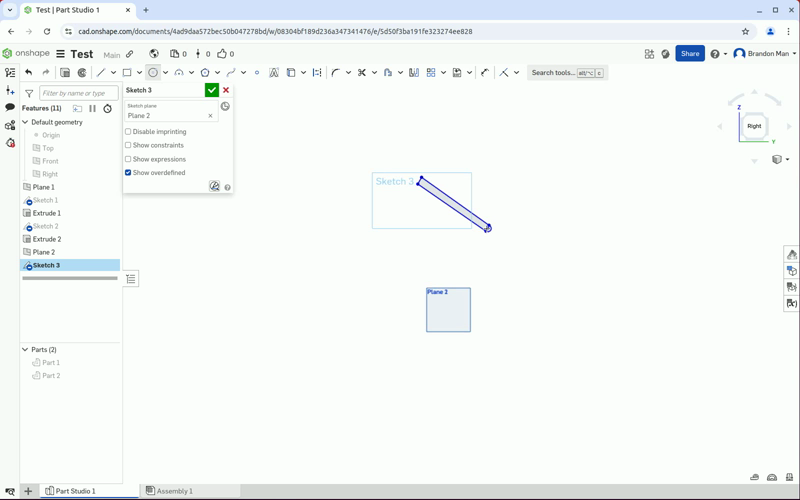
scroll(6)
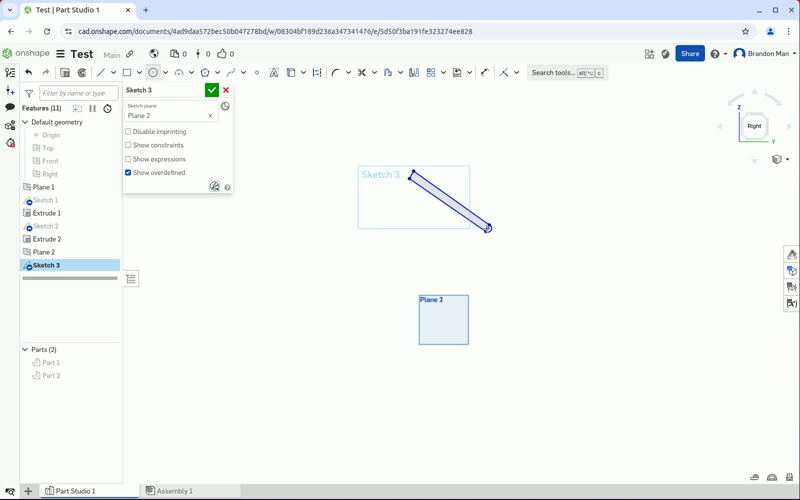
scroll(6)
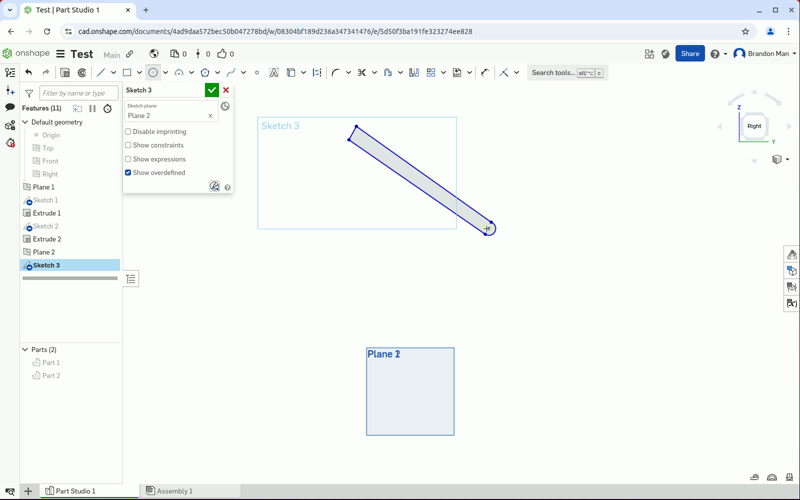
scroll(6)
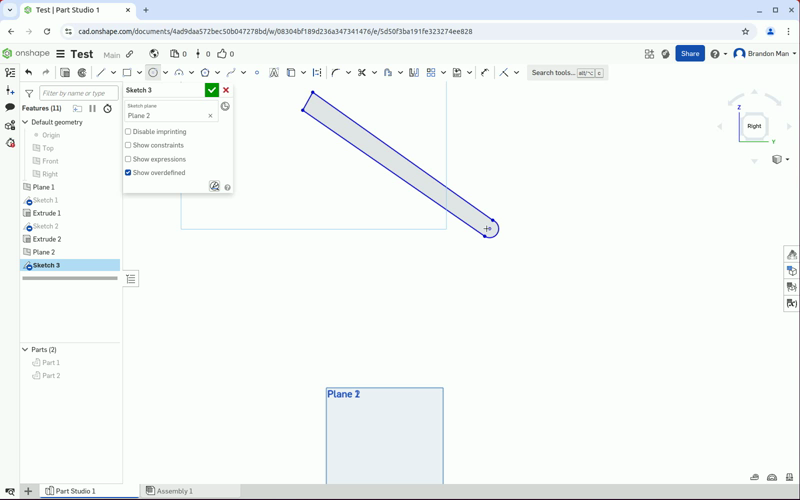
scroll(6)
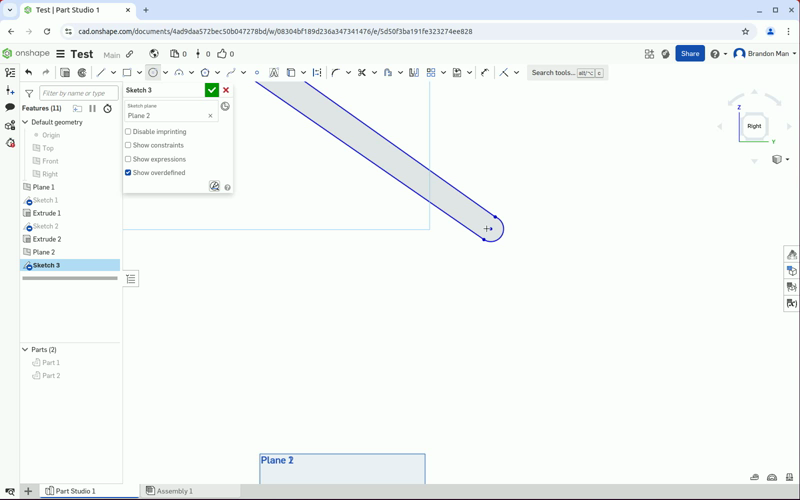
scroll(6)
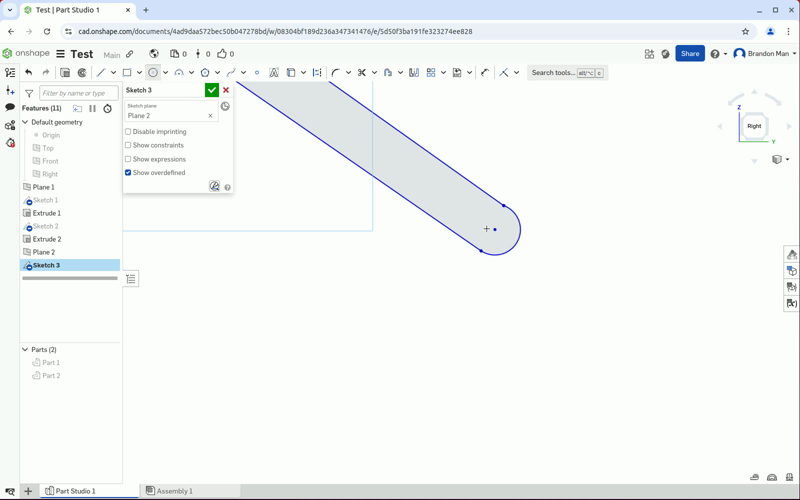
click(486, 228)
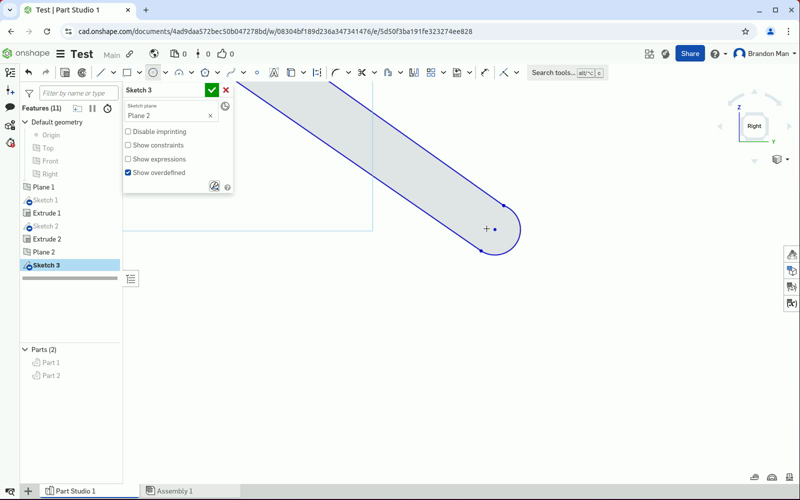
scroll(-6)
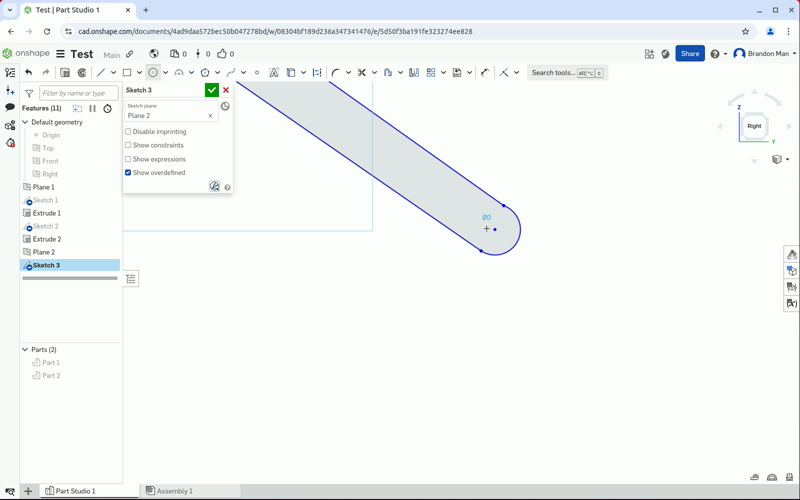
scroll(-6)
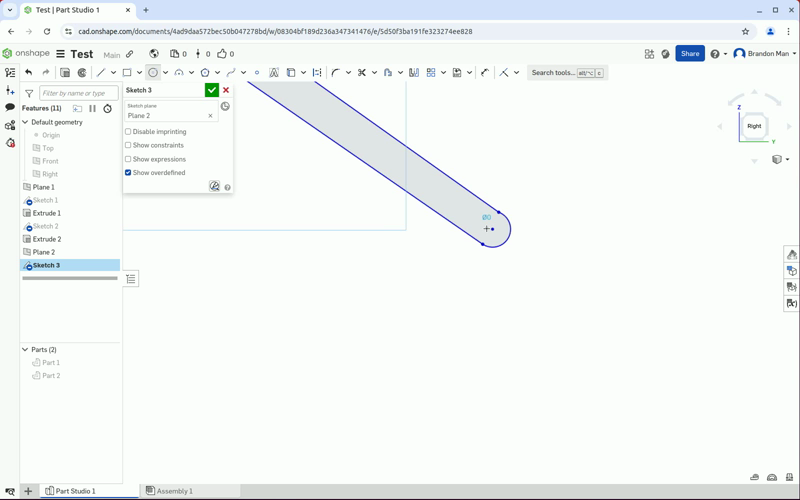
scroll(-6)
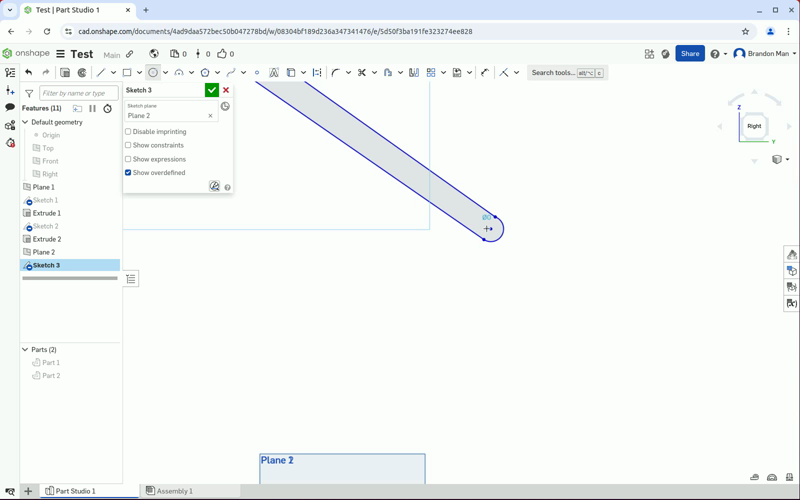
scroll(-6)
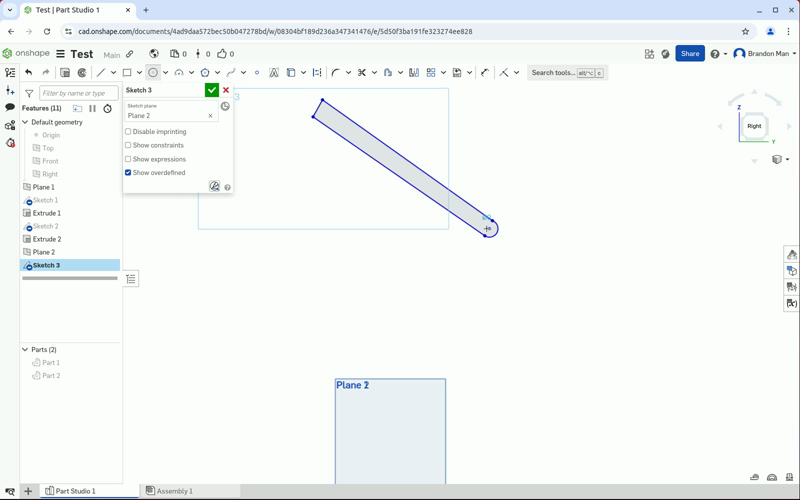
scroll(-6)
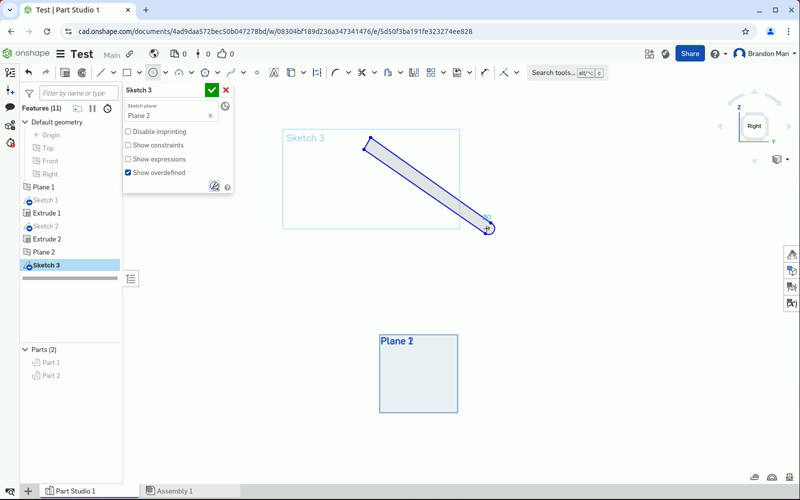
scroll(-6)
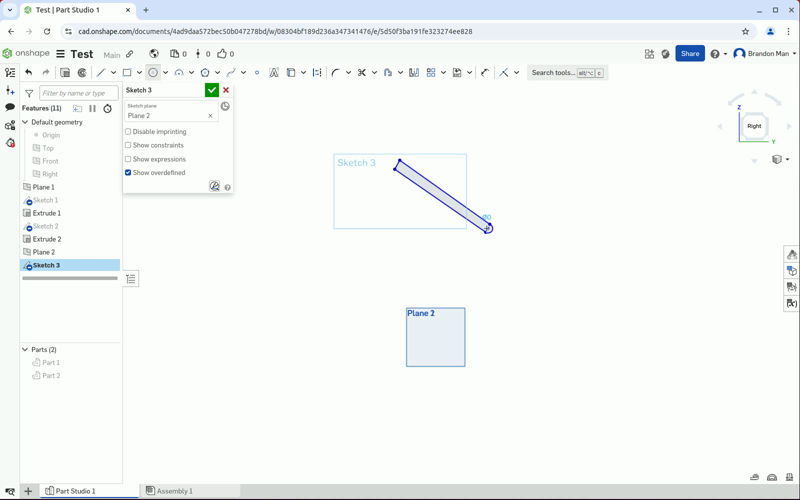
scroll(-6)
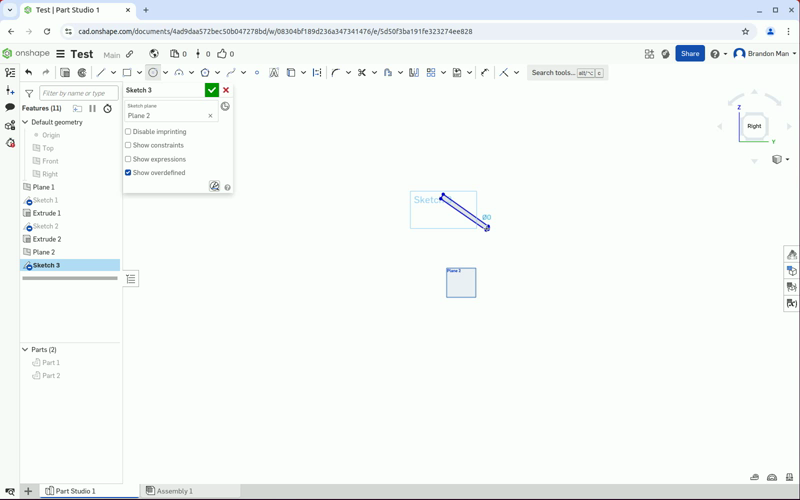
key_up(shift)
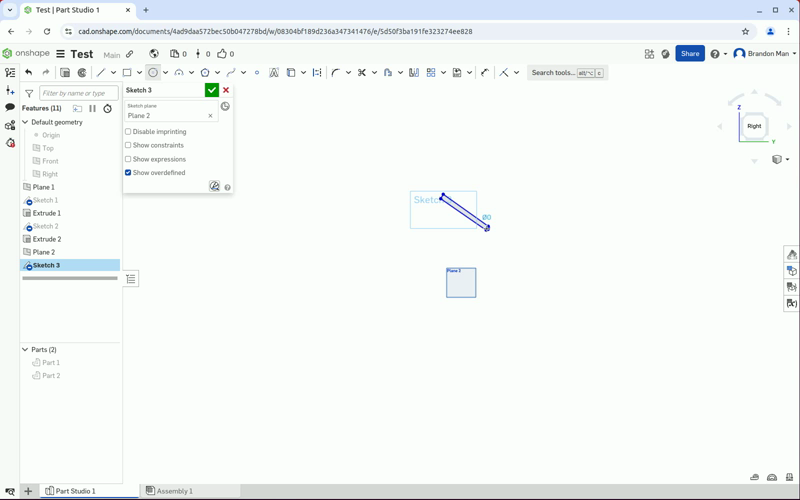
mouse_move(487, 228)
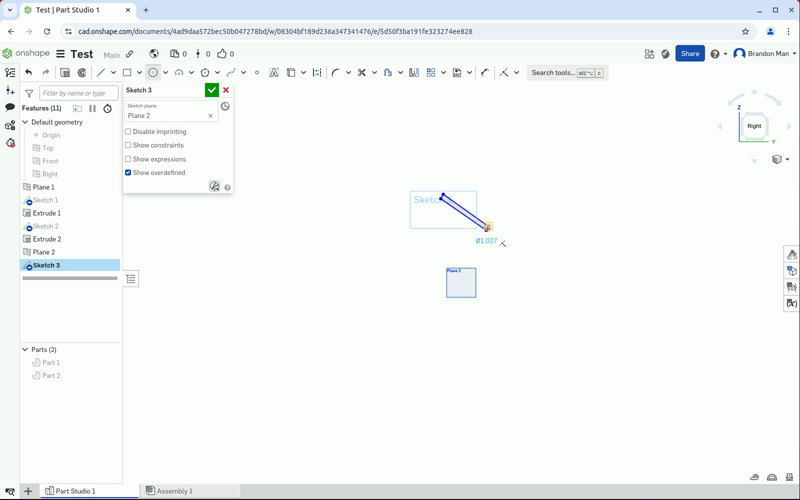
scroll(6)
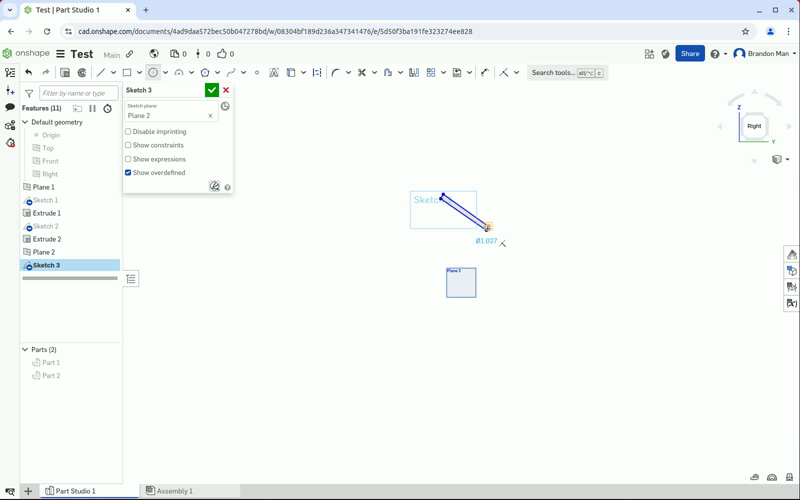
scroll(6)
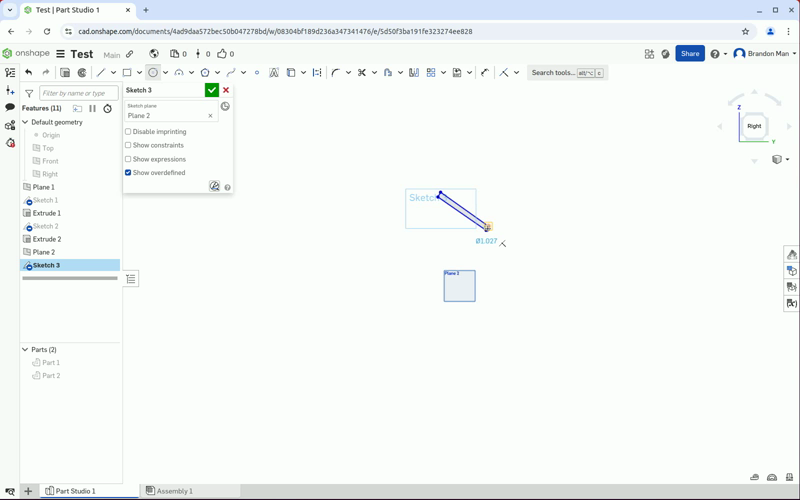
scroll(6)
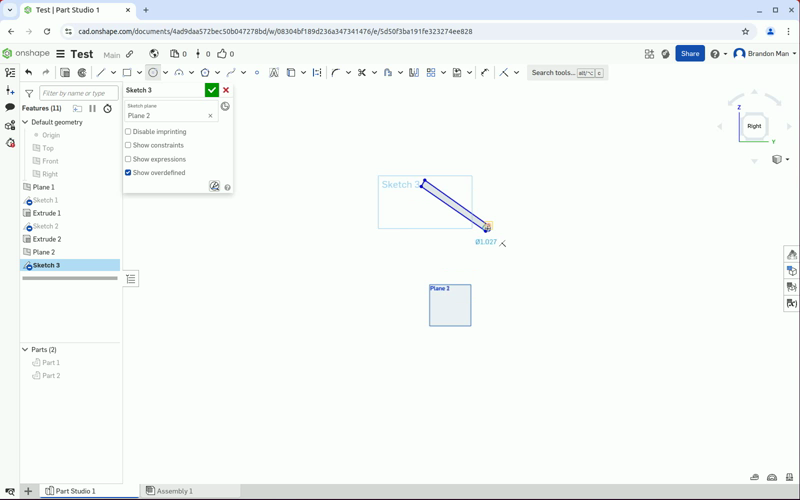
scroll(6)
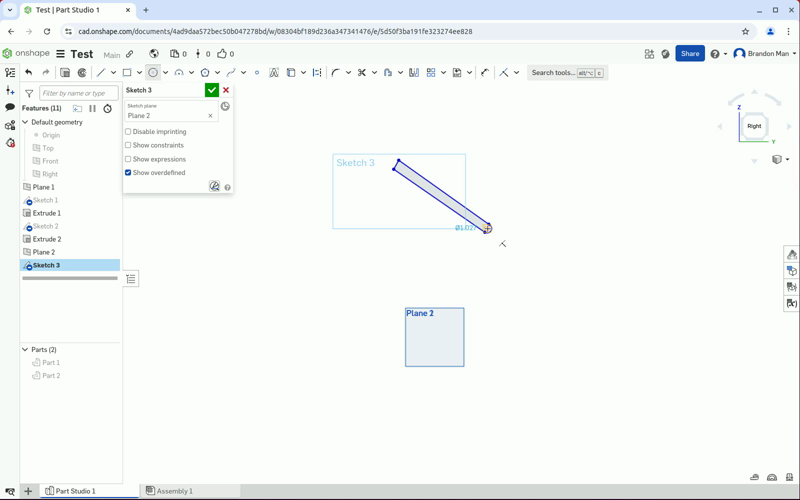
scroll(6)
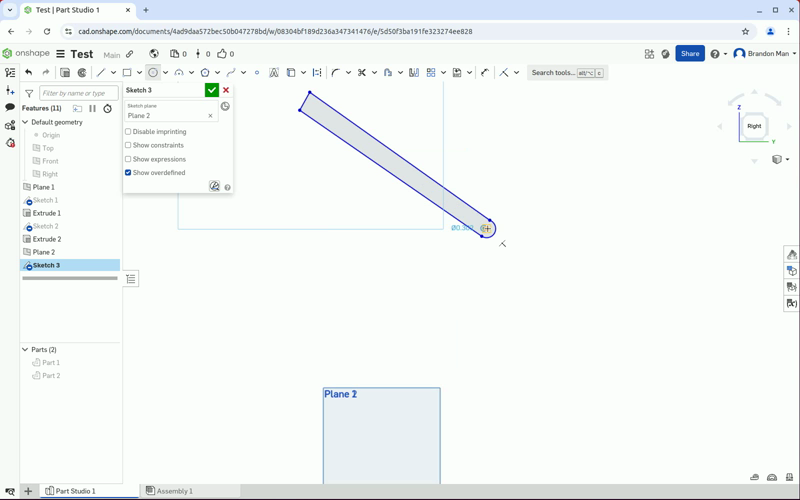
scroll(6)
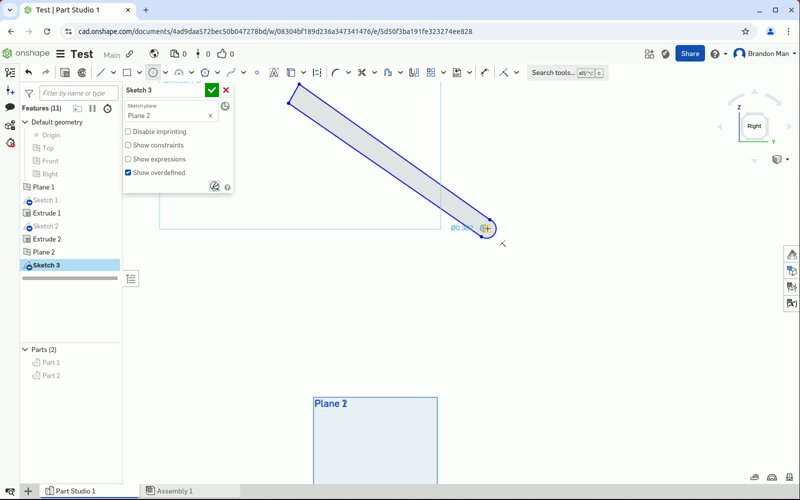
scroll(6)
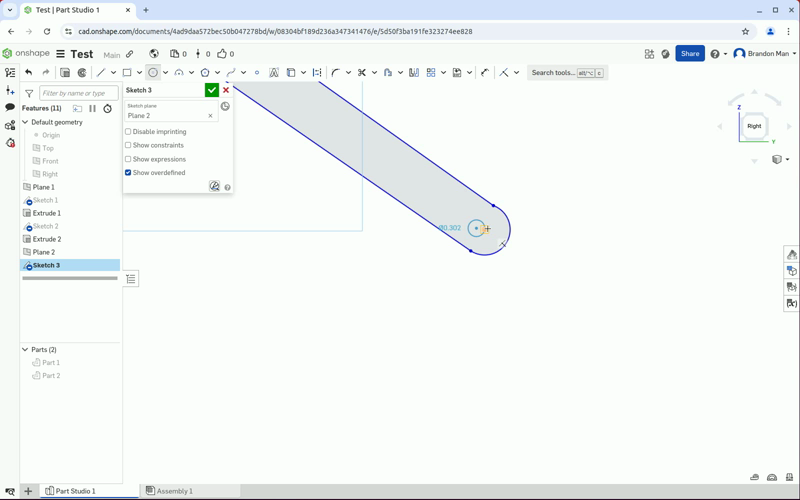
click(487, 228)
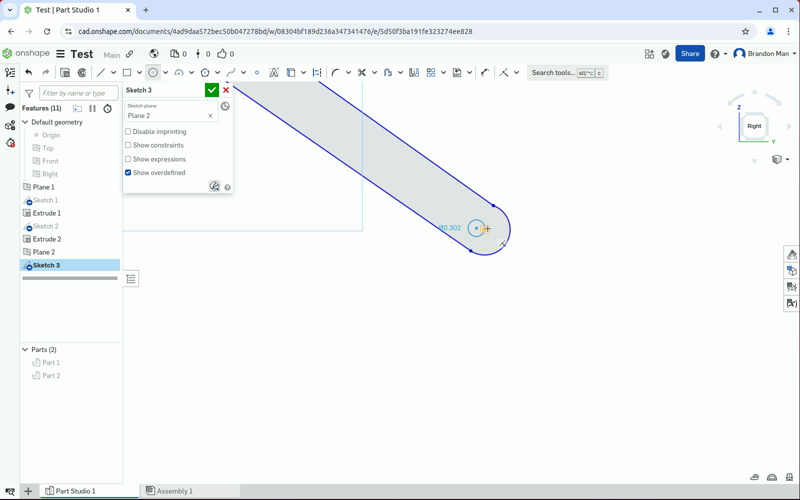
scroll(-6)
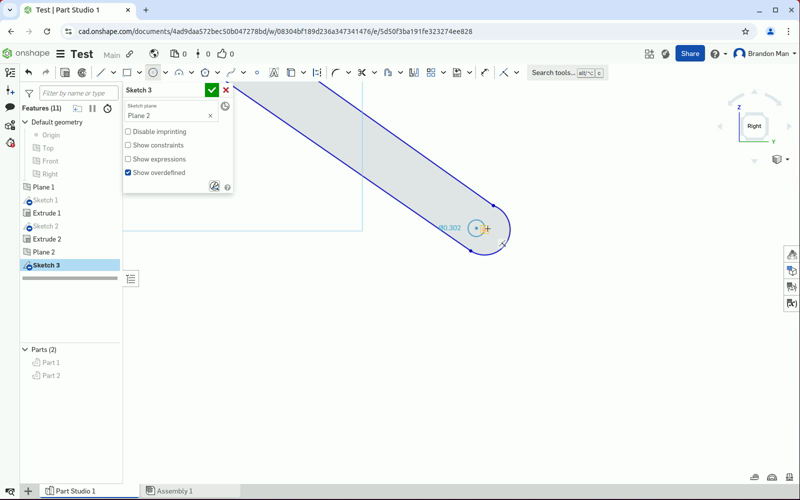
scroll(-6)
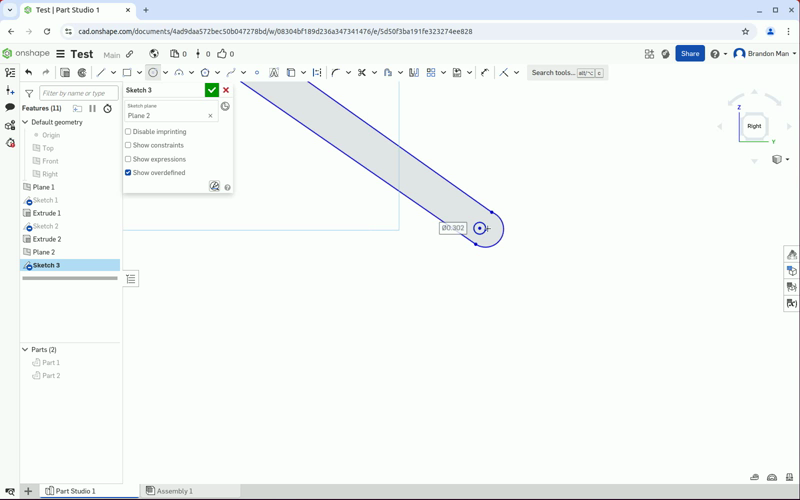
scroll(-6)
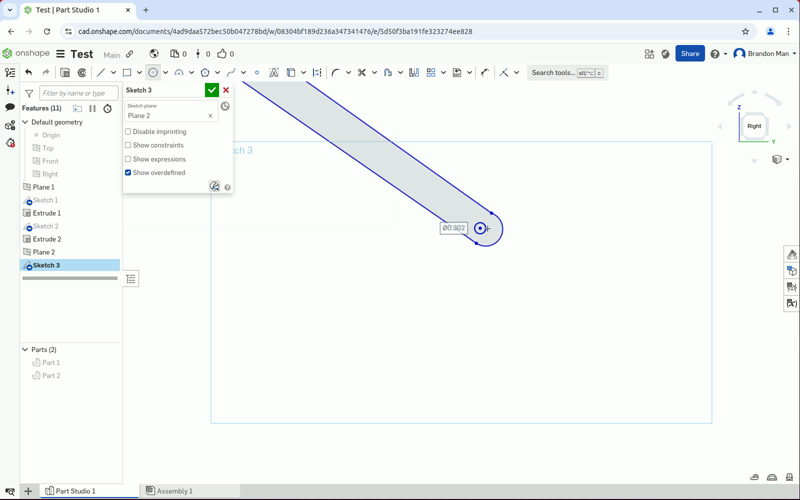
scroll(-6)
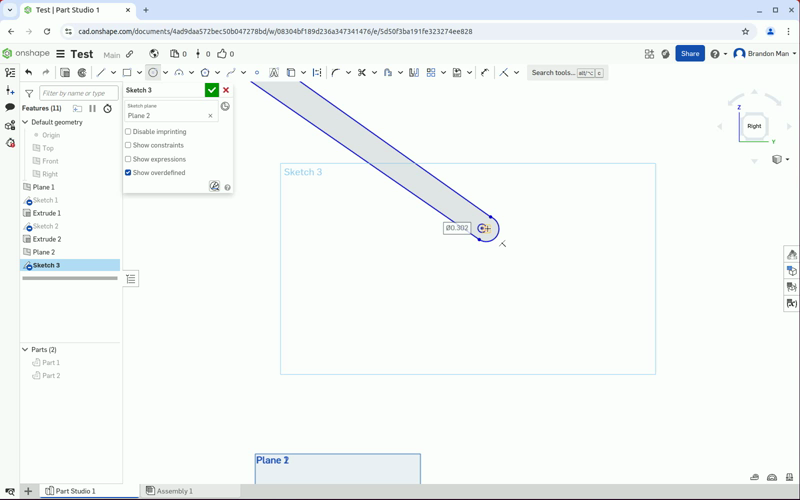
scroll(-6)
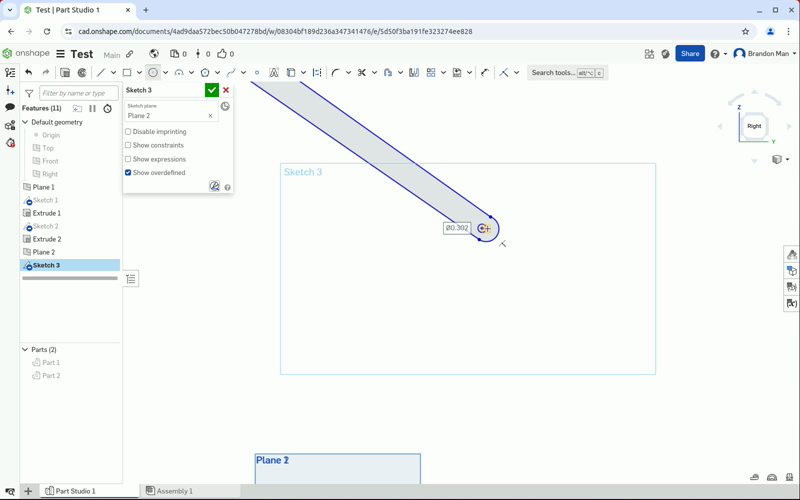
scroll(-6)
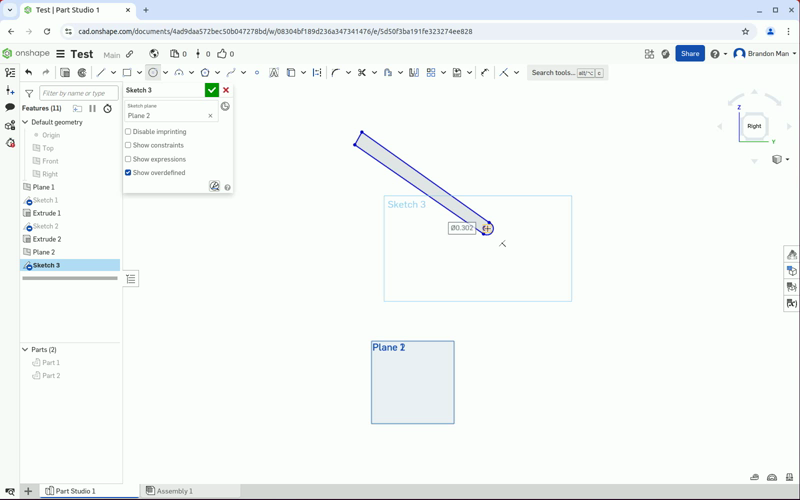
scroll(-6)
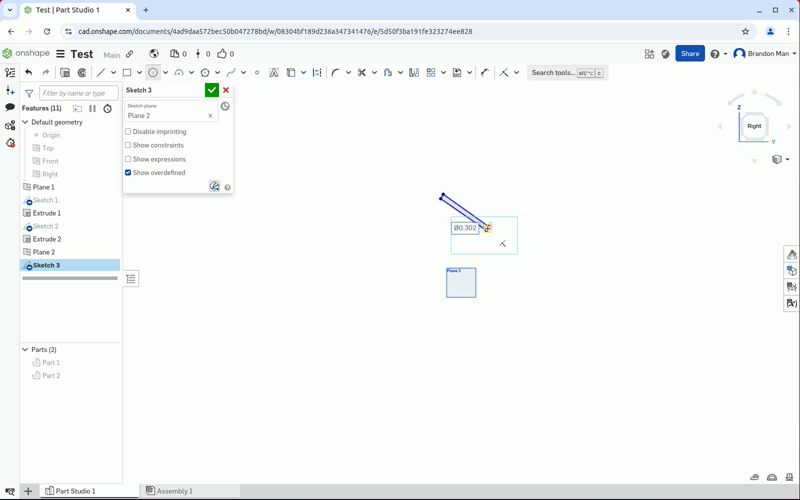
key(esc)
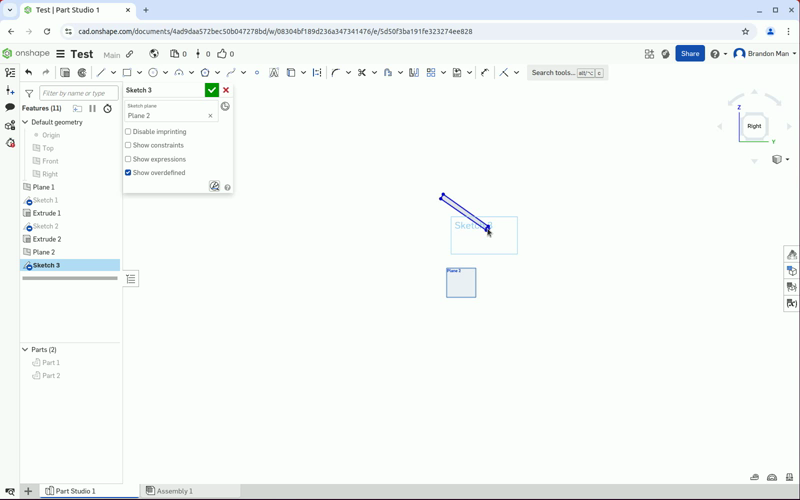
mouse_move(472, 219)
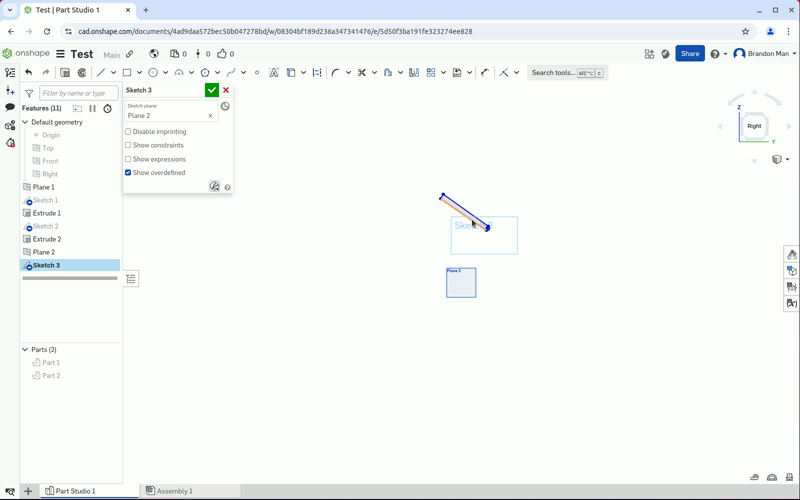
scroll(6)
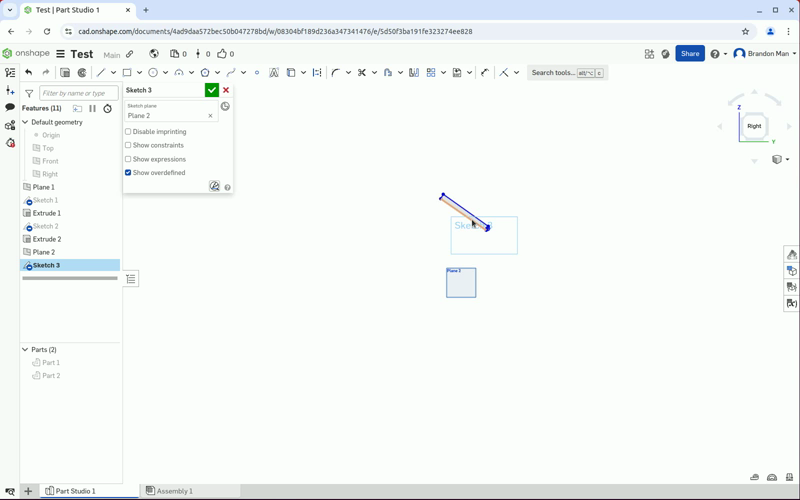
scroll(6)
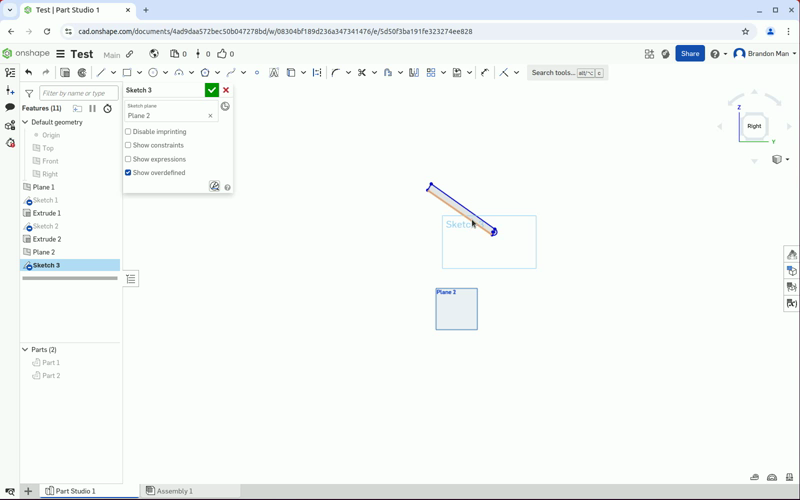
scroll(6)
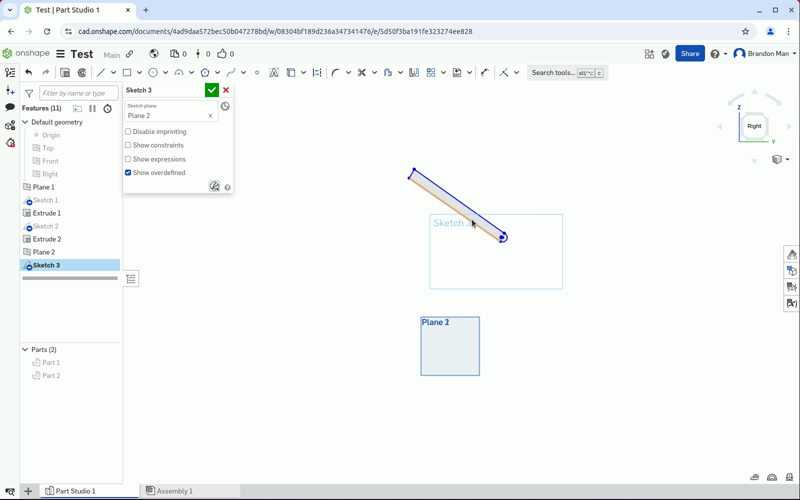
scroll(6)
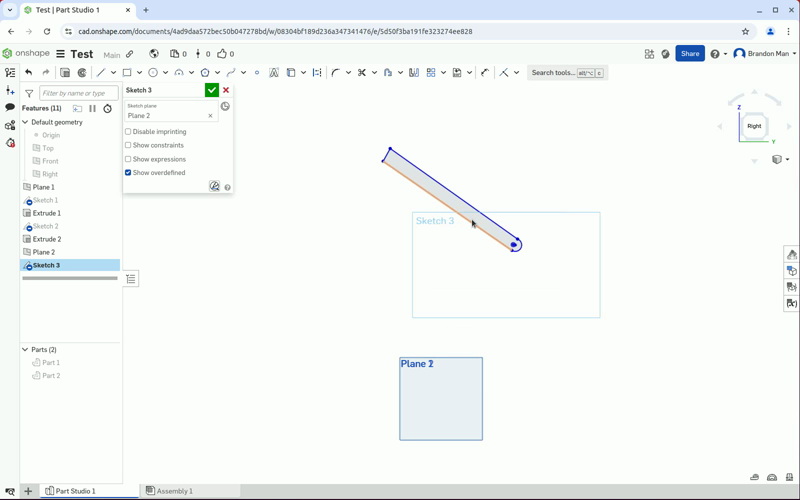
scroll(6)
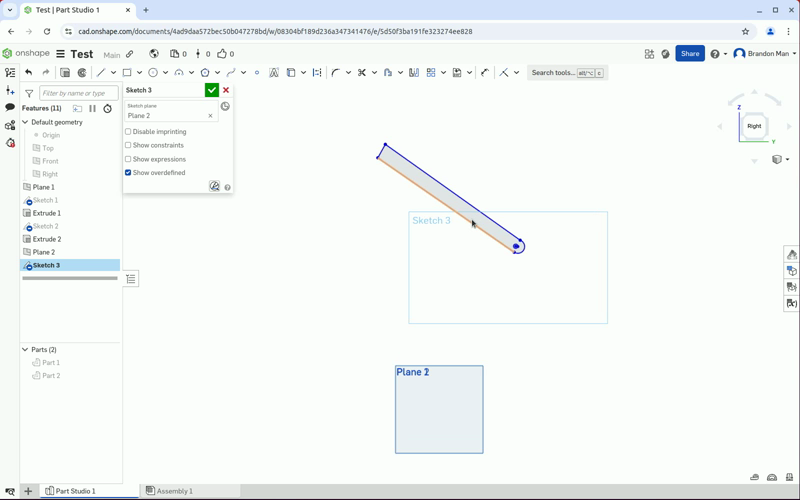
scroll(6)
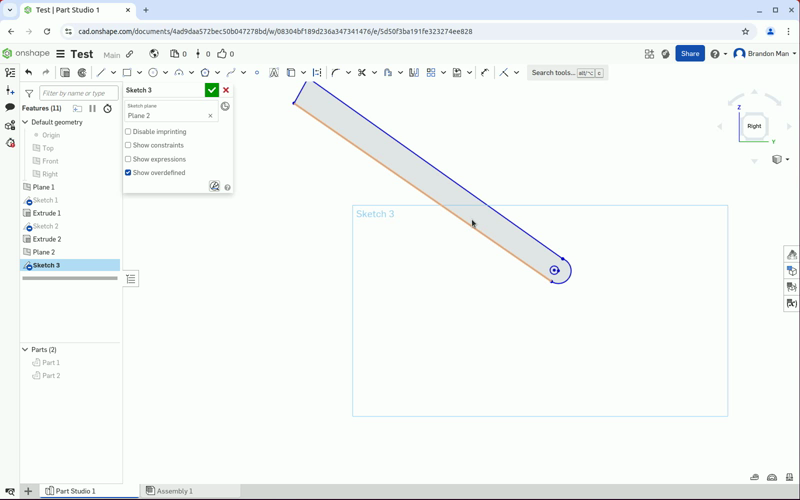
scroll(6)
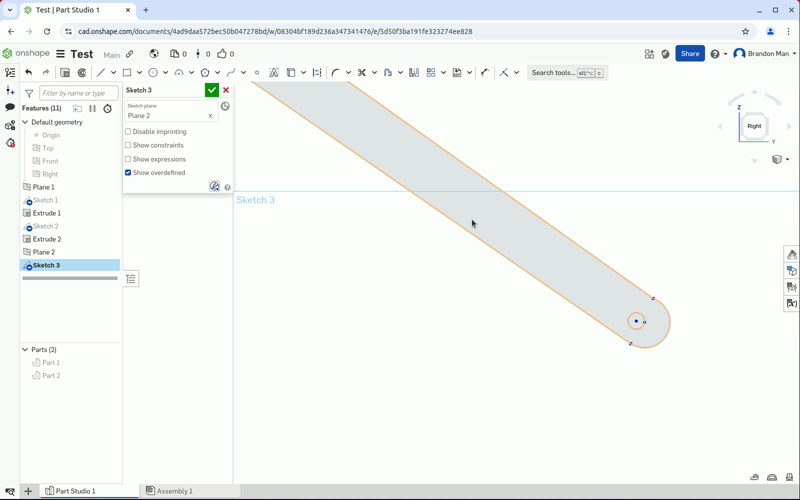
click(472, 219)
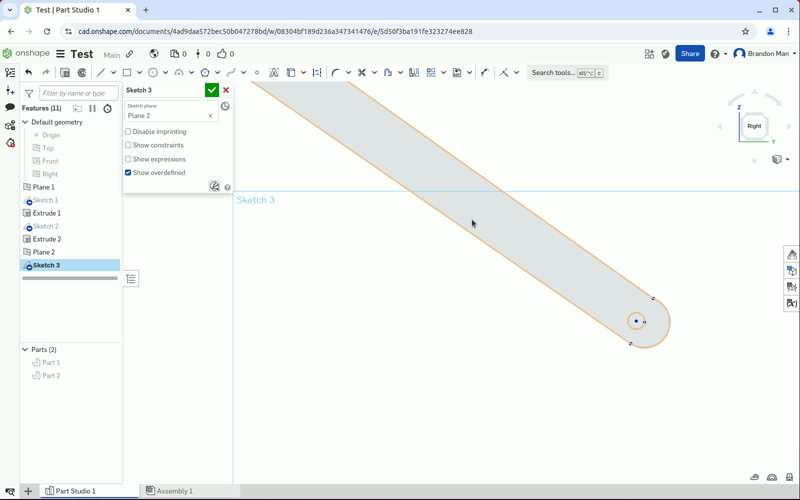
scroll(-6)
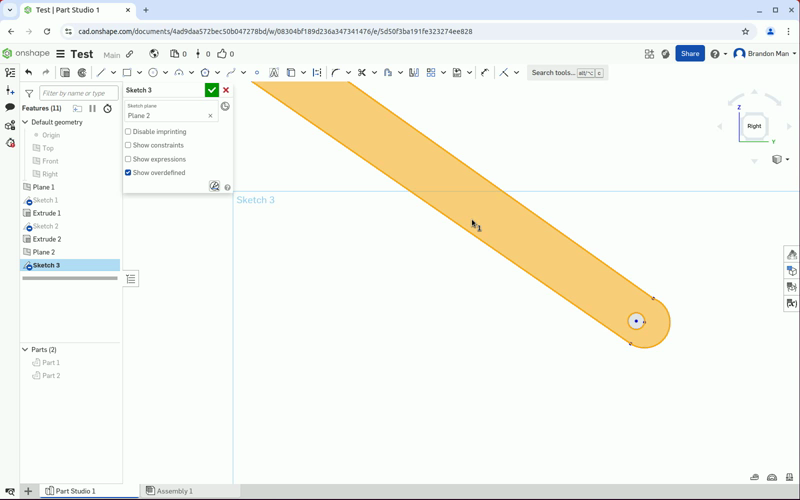
scroll(-6)
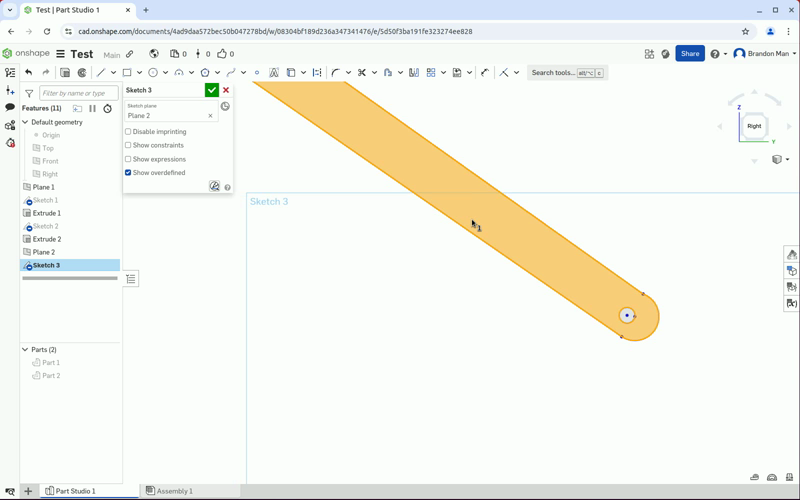
scroll(-6)
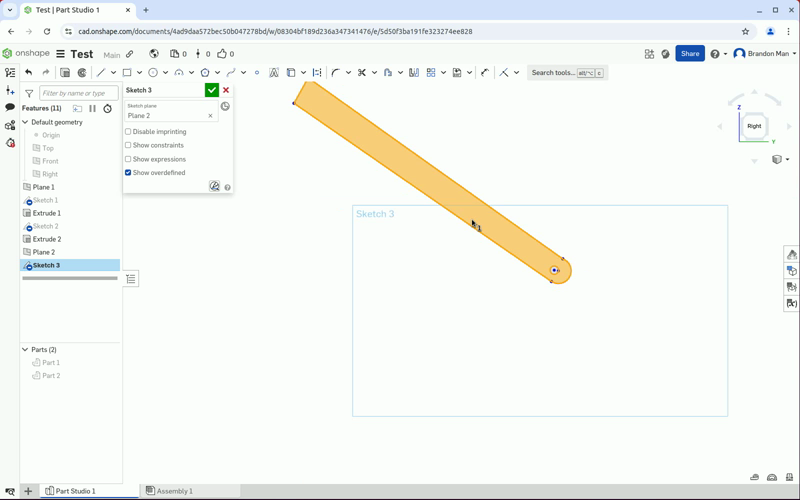
scroll(-6)
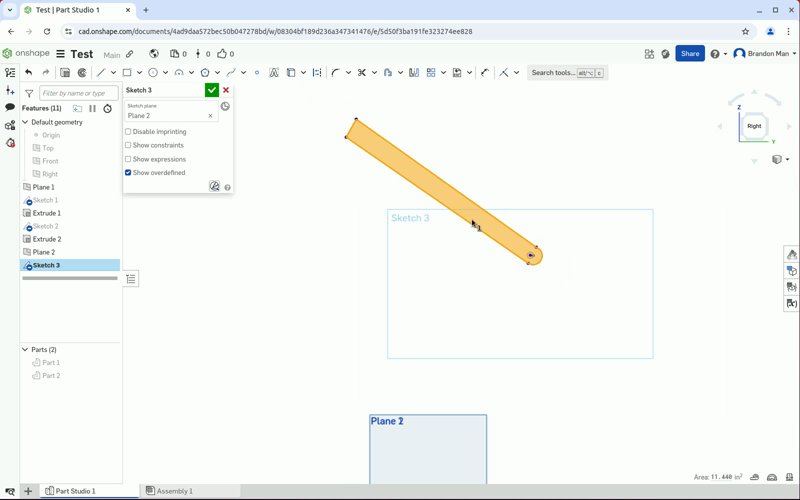
scroll(-6)
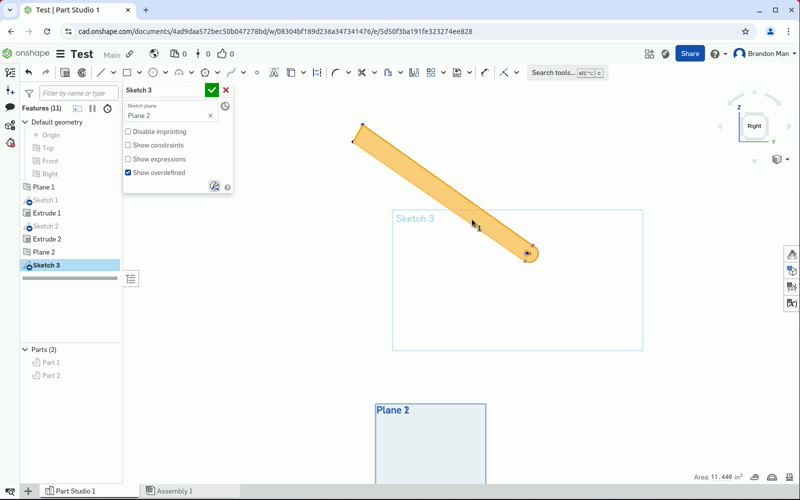
scroll(-6)
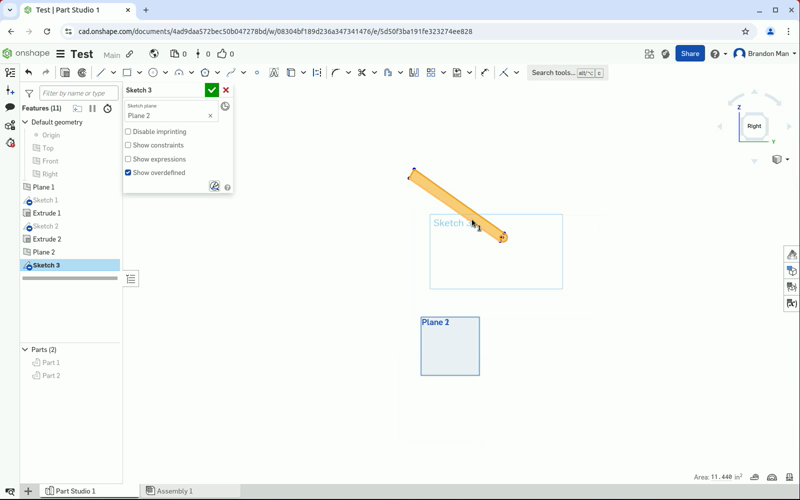
scroll(-6)
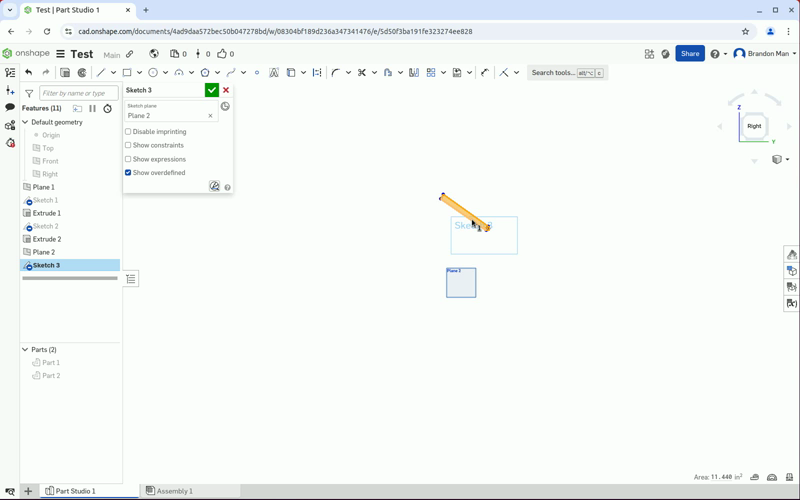
mouse_move(73, 352)
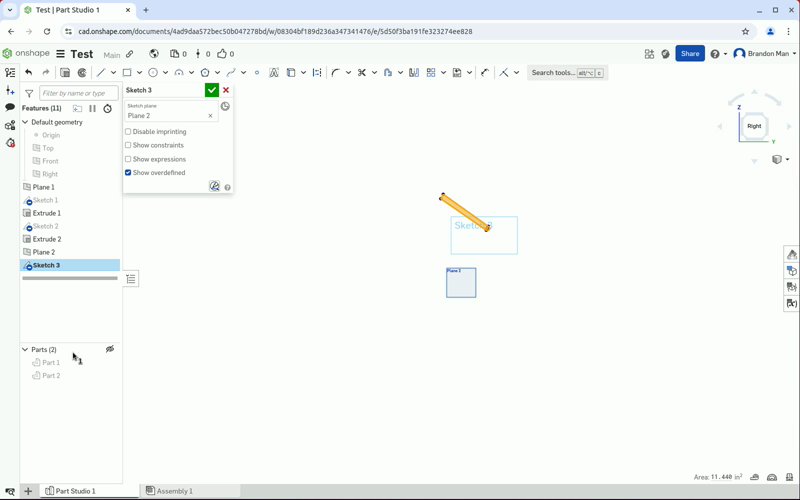
key(shift+y)
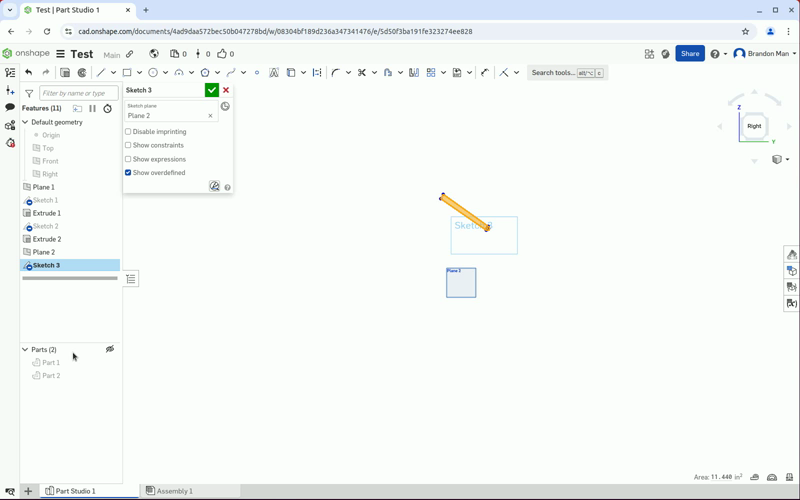
key(shift+e)
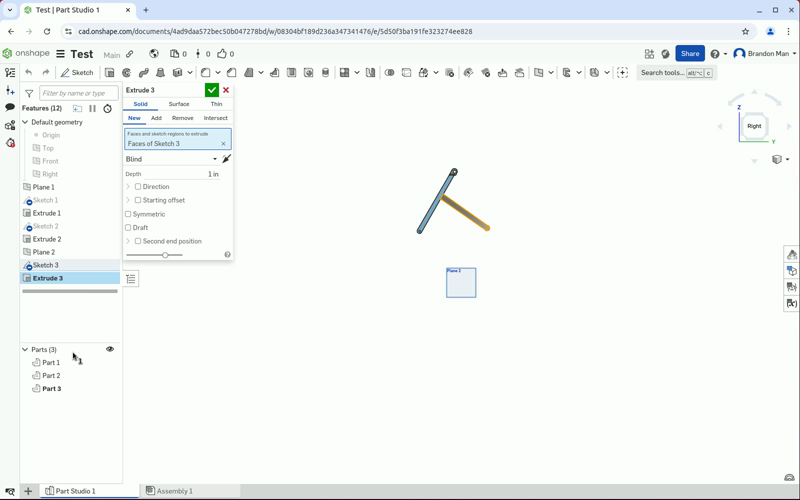
mouse_move(143, 106)
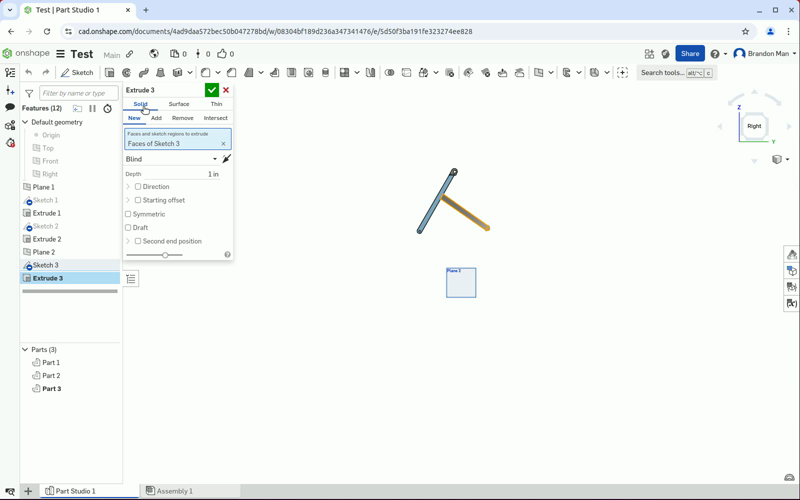
click(143, 106)
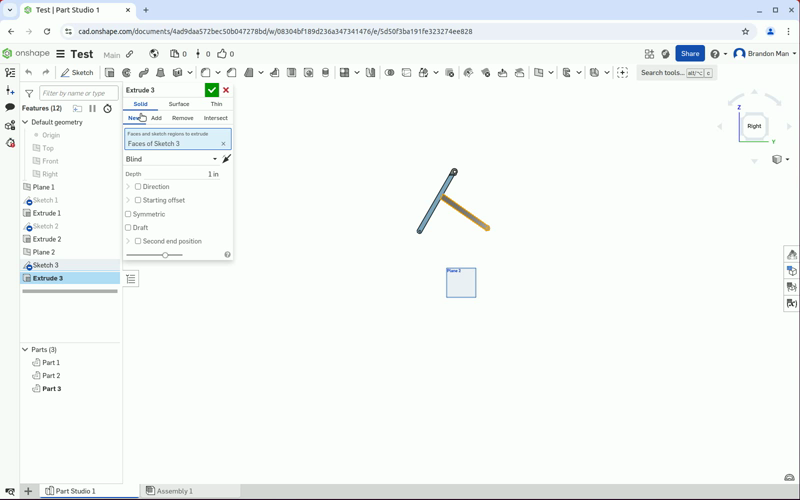
mouse_move(137, 120)
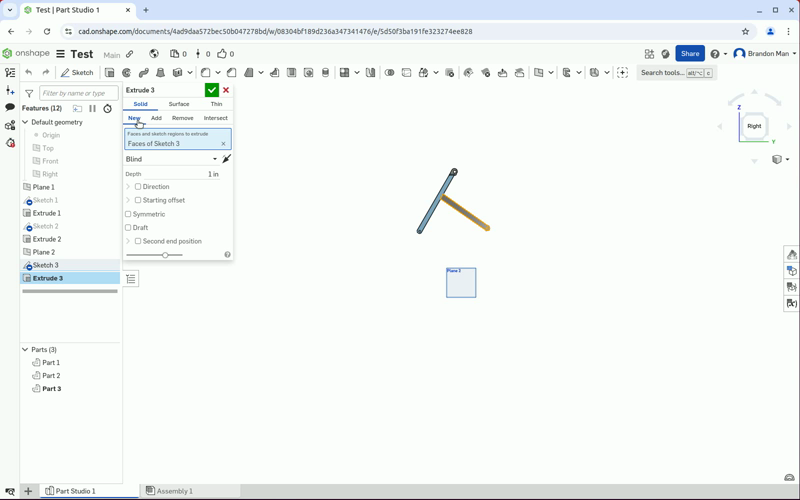
click(137, 120)
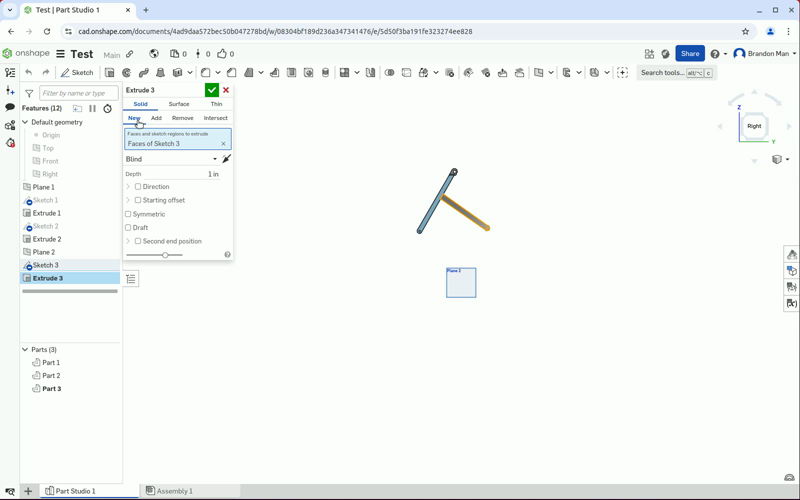
key(tab, 4)
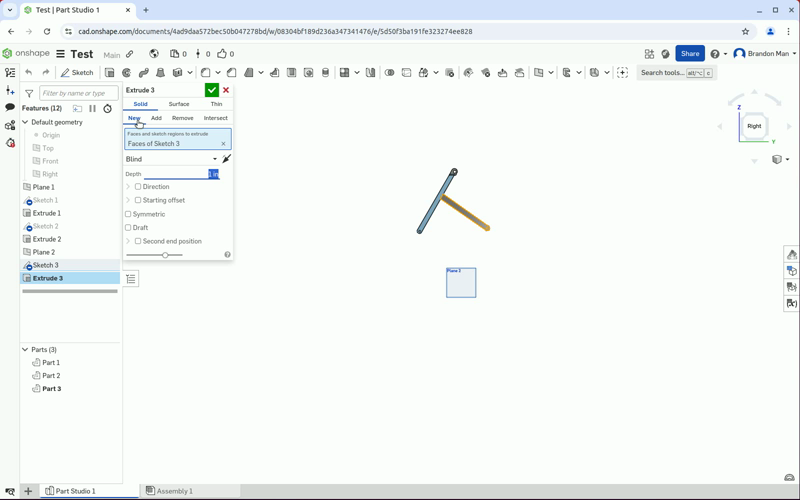
text(-0.241)
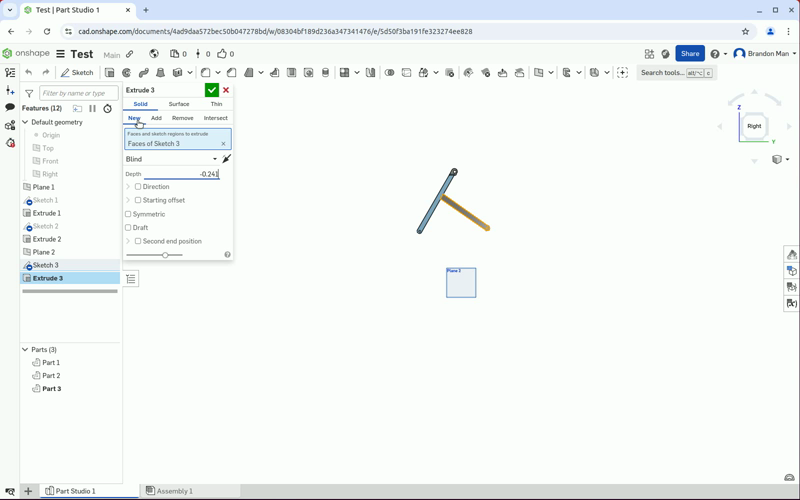
key(enter)
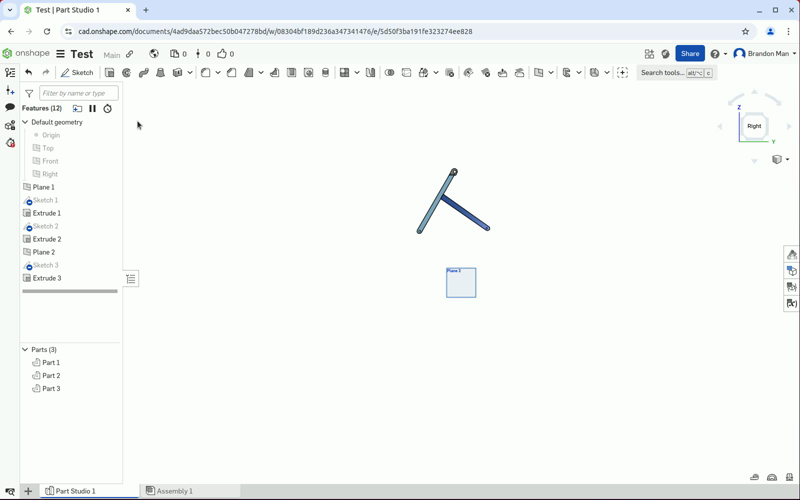
key(shift+h)
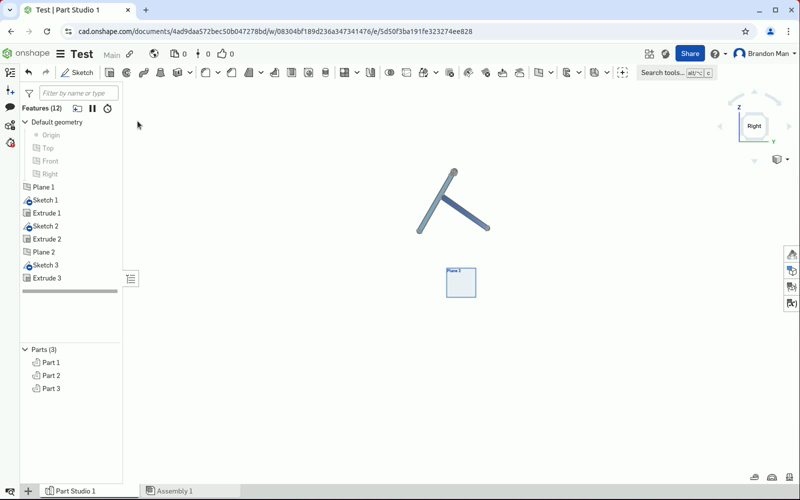
key(shift+h)
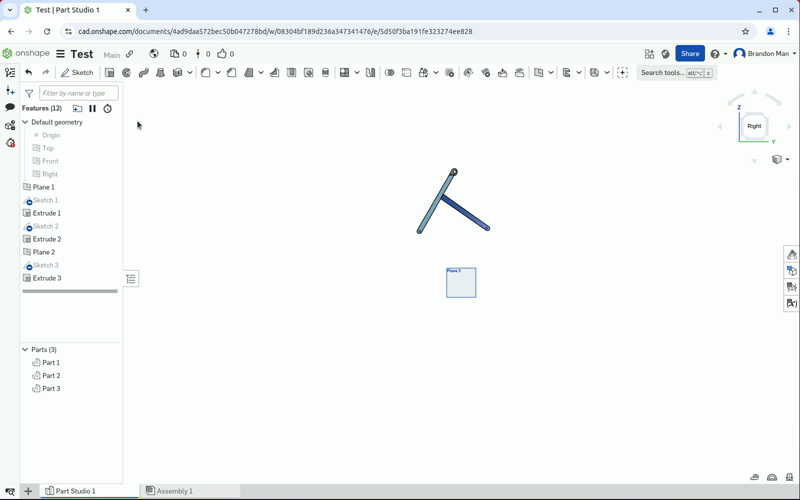
mouse_move(73, 189)
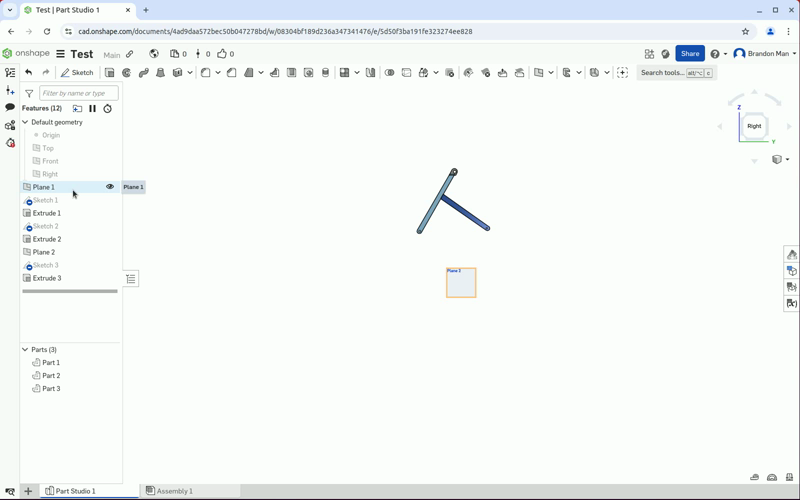
click(73, 189)
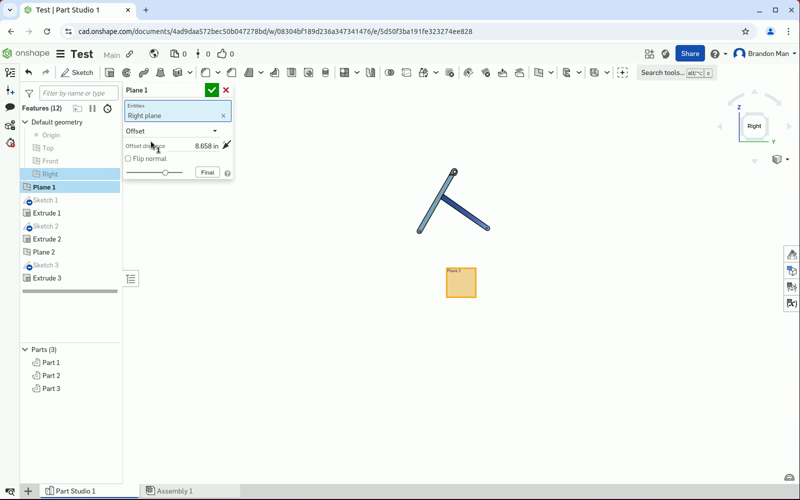
mouse_move(229, 92)
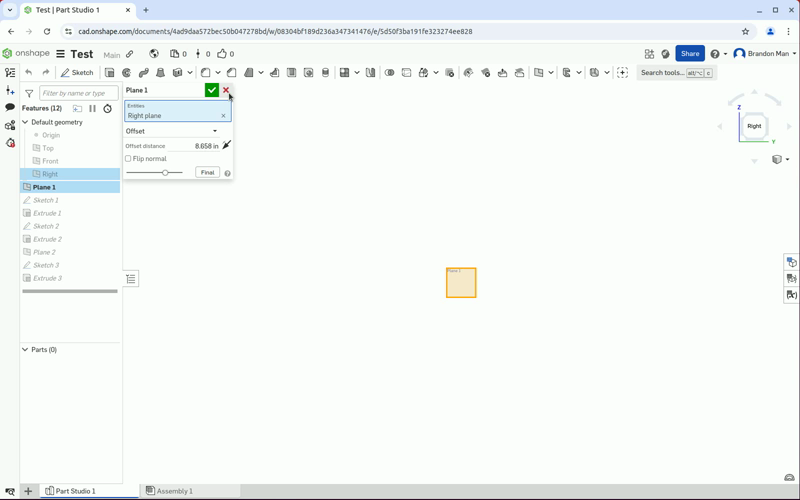
click(229, 92)
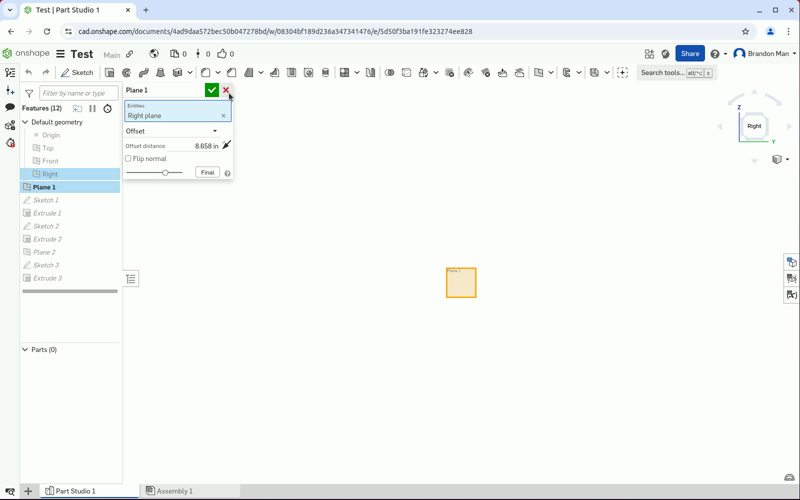
key(shift+s)
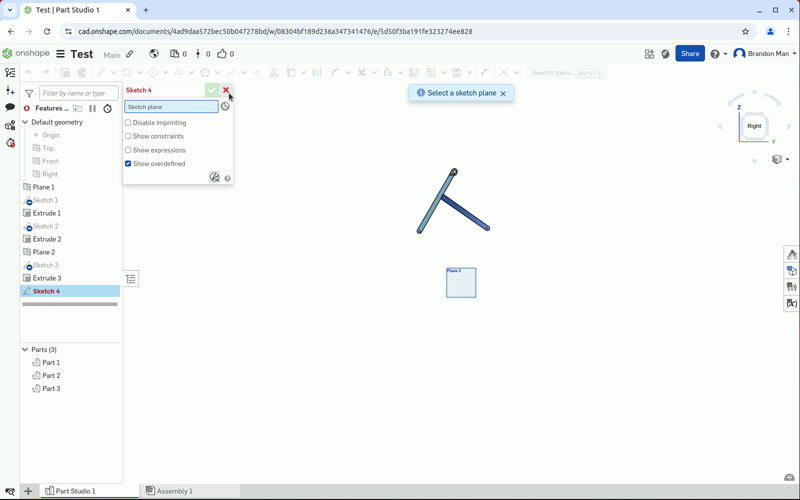
mouse_move(73, 254)
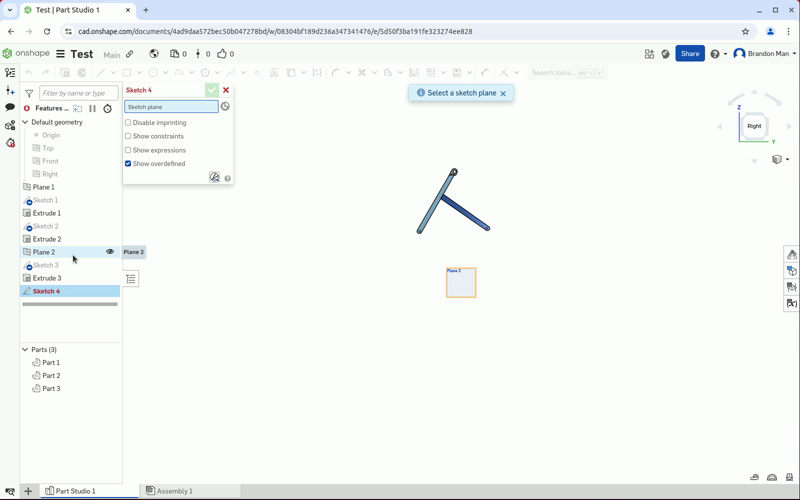
click(73, 254)
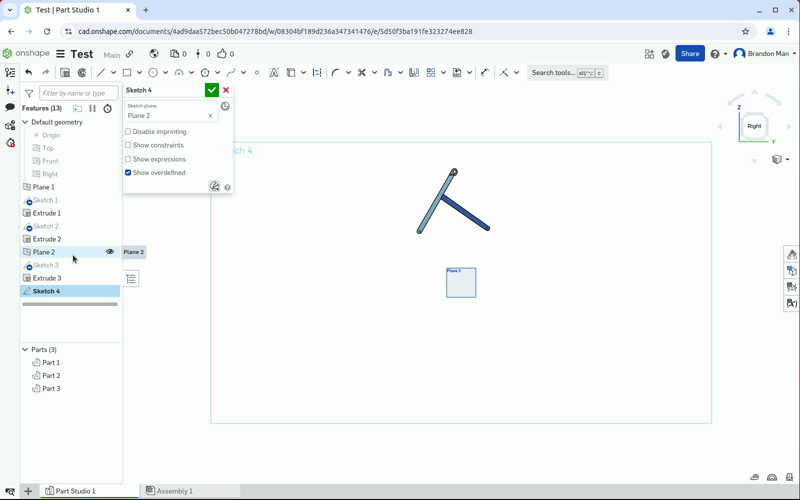
mouse_move(73, 352)
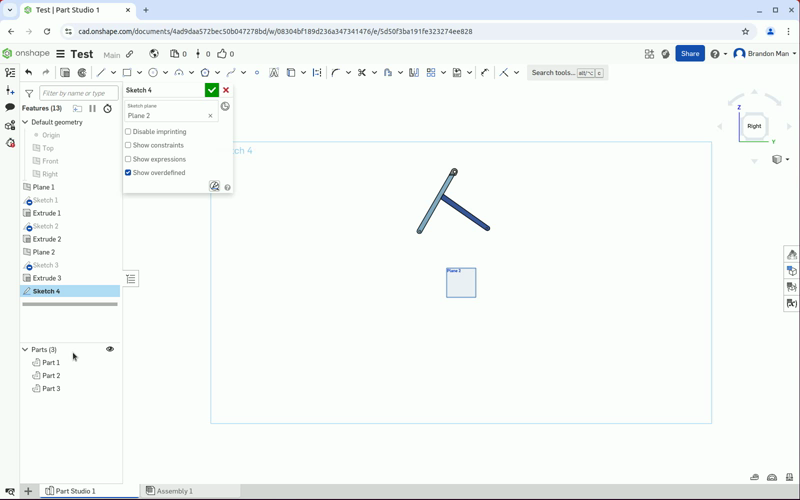
key(y)
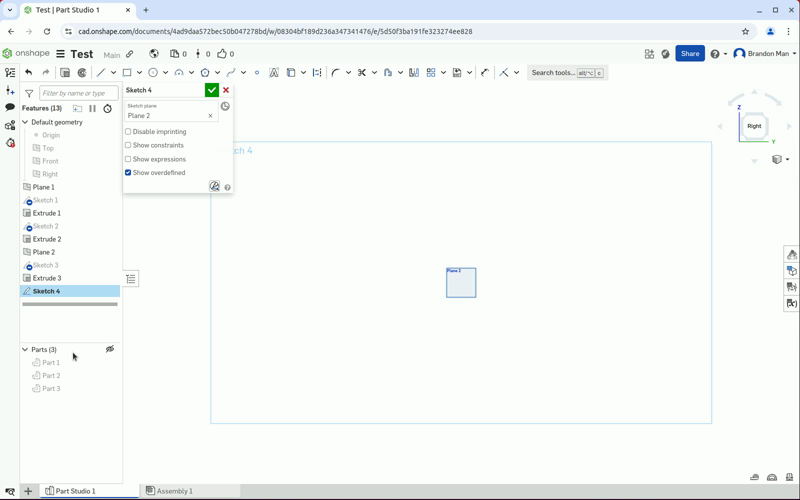
key(l)
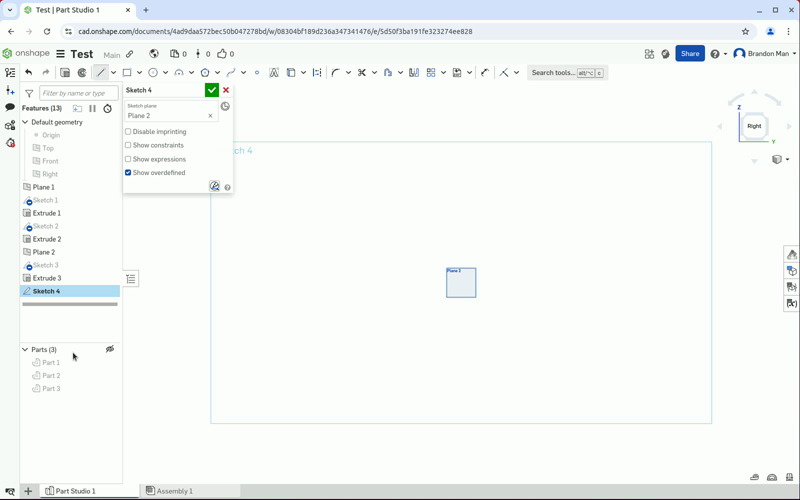
key_down(shift)
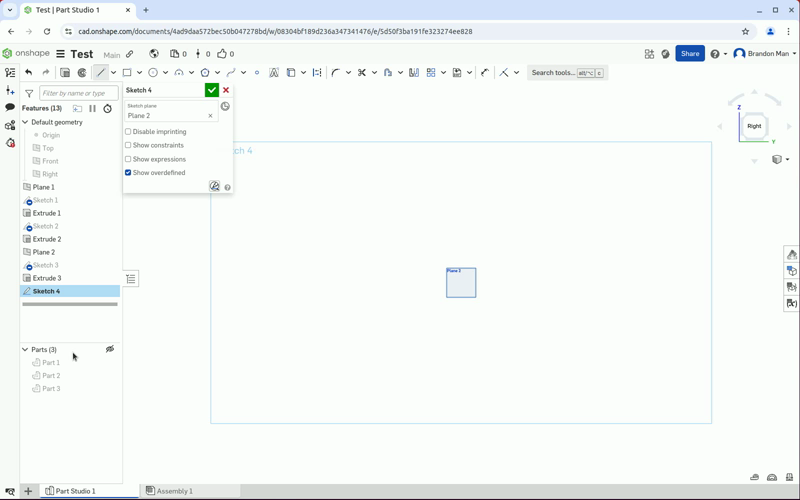
mouse_move(438, 197)
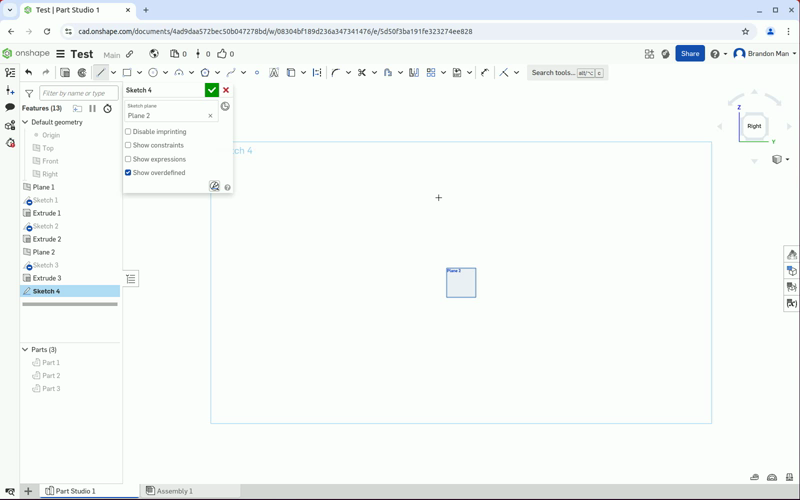
click(438, 197)
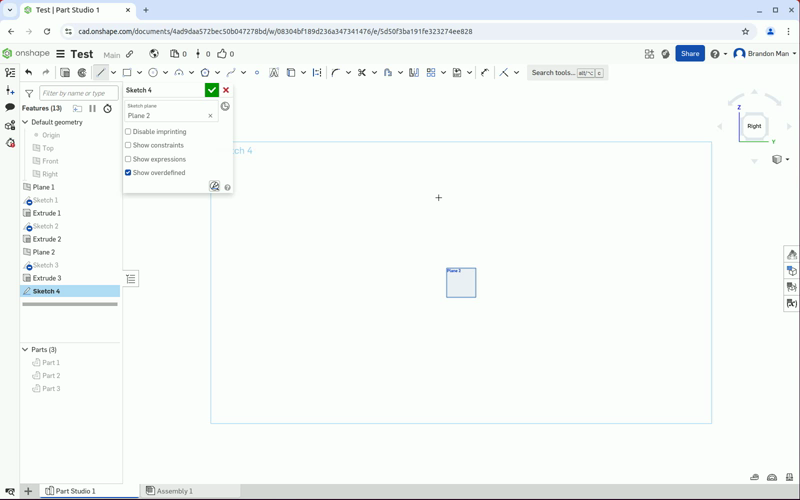
key_up(shift)
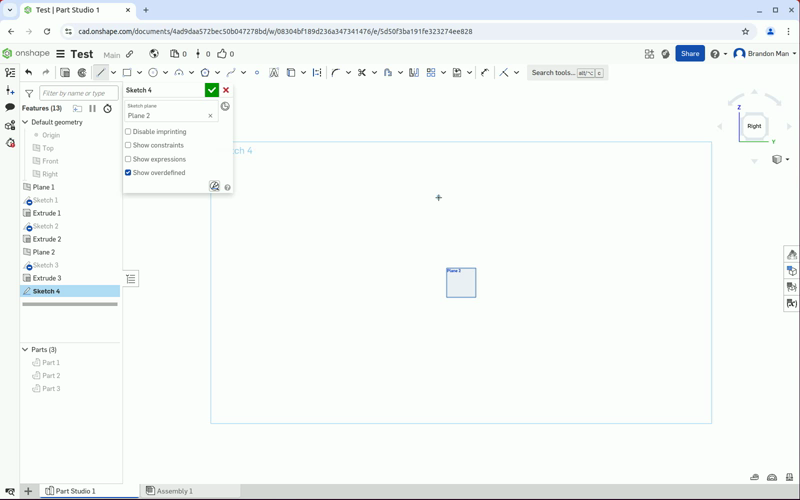
key_down(shift)
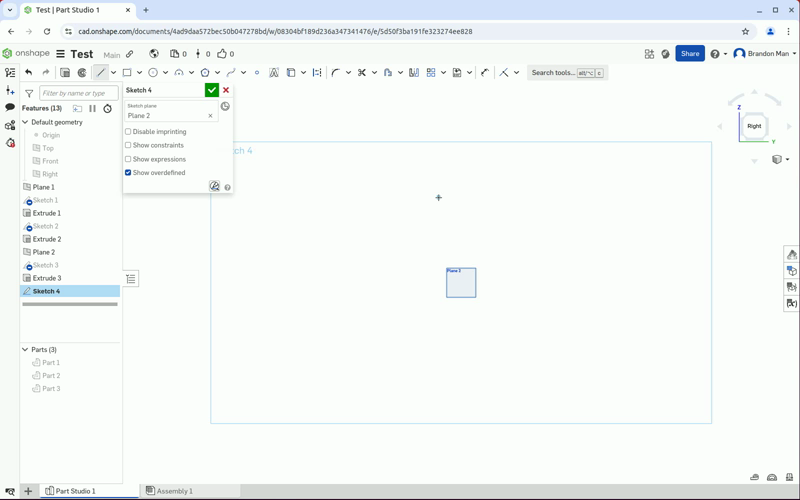
mouse_move(468, 197)
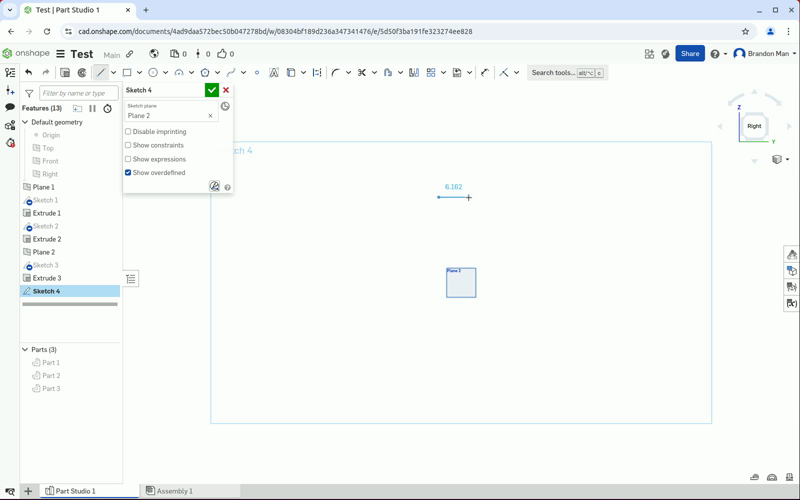
mouse_move(441, 199)
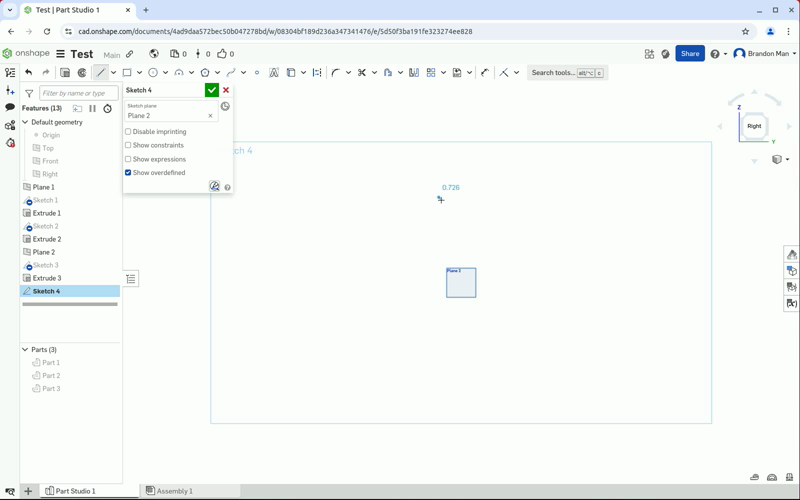
scroll(6)
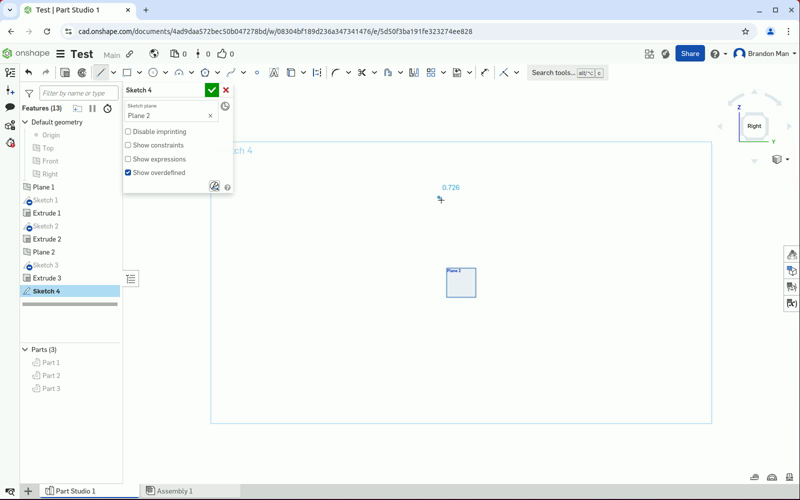
scroll(6)
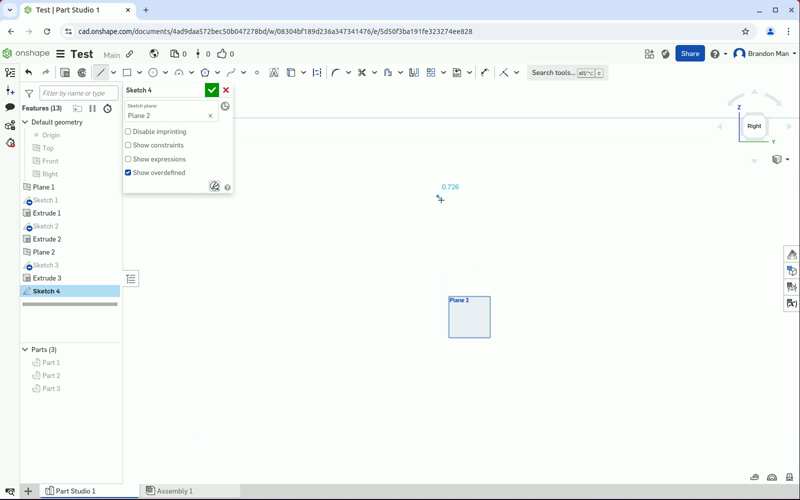
scroll(6)
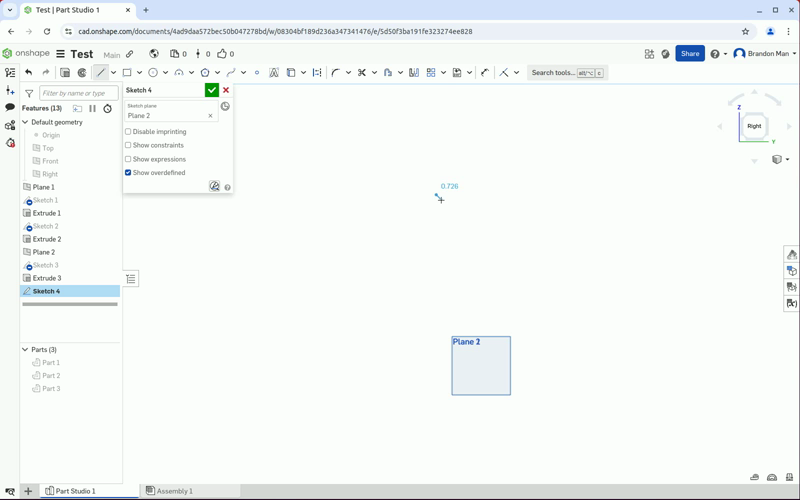
scroll(6)
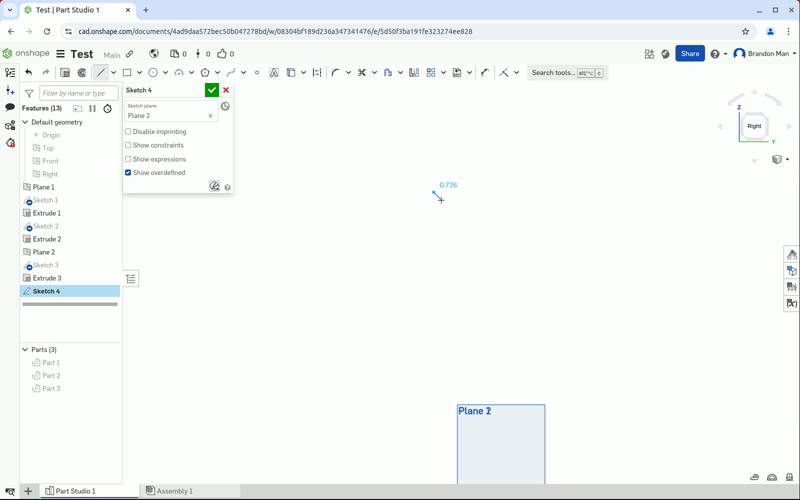
scroll(6)
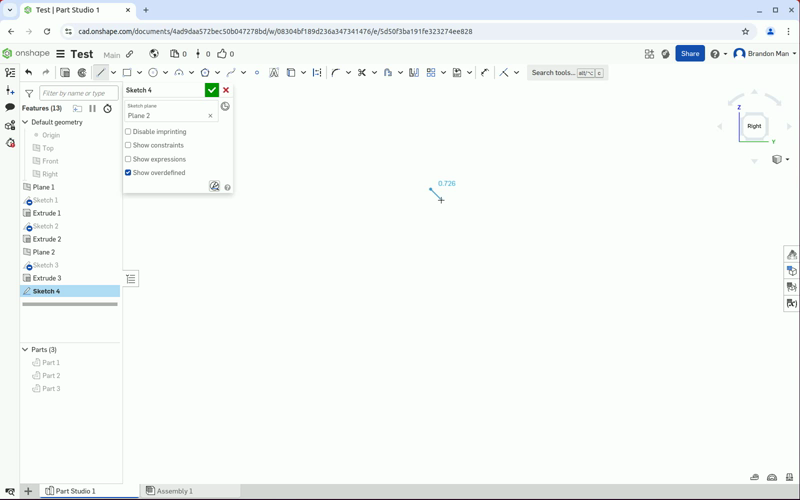
scroll(6)
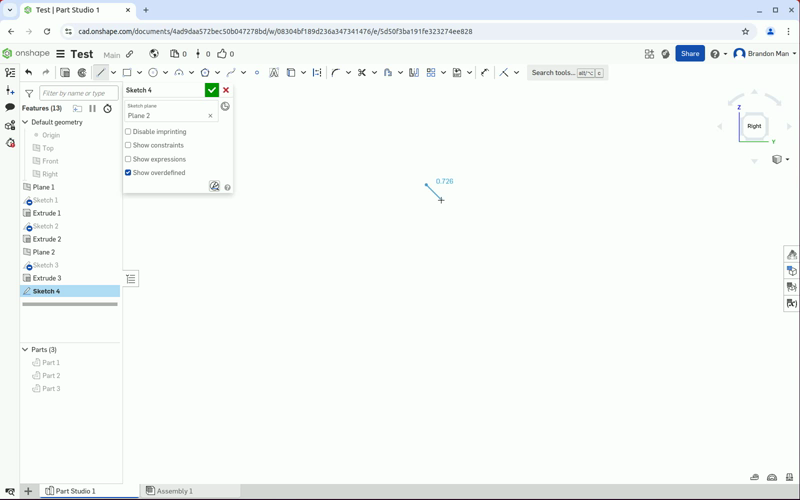
scroll(6)
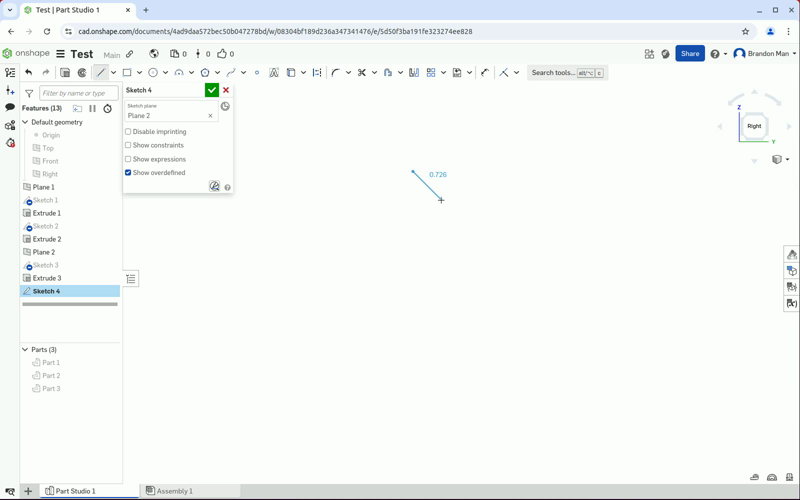
click(441, 199)
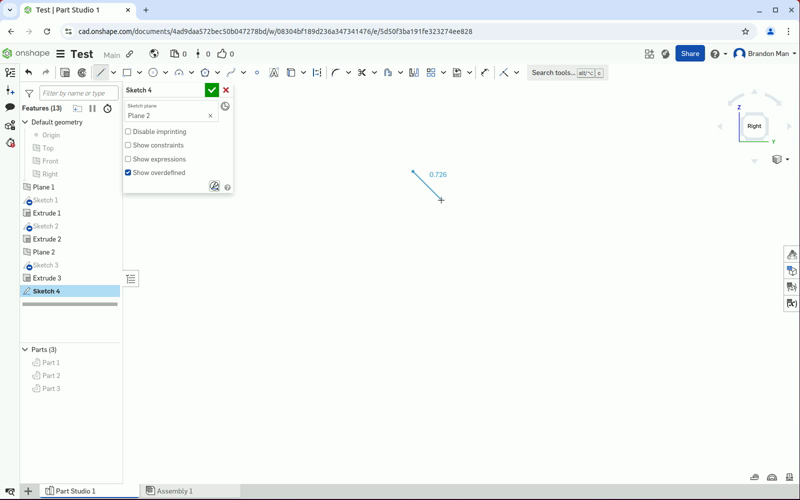
scroll(-6)
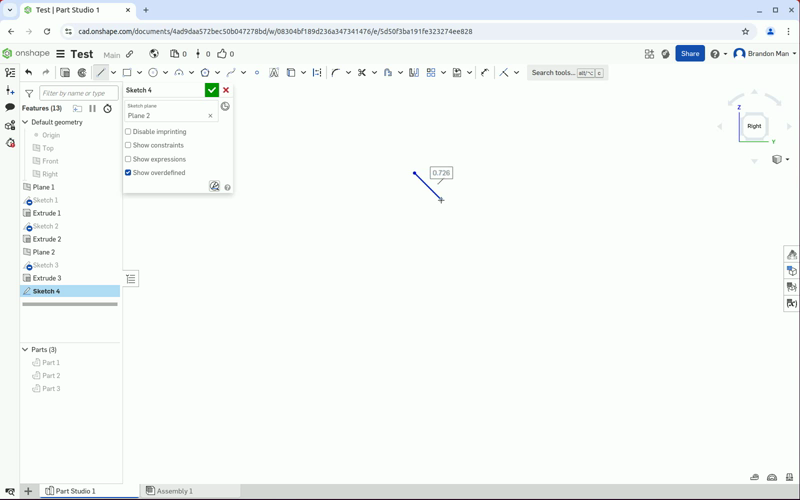
scroll(-6)
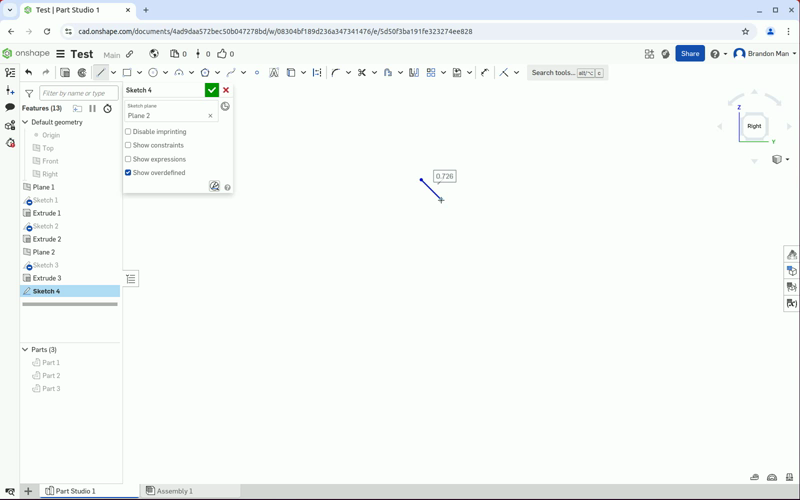
scroll(-6)
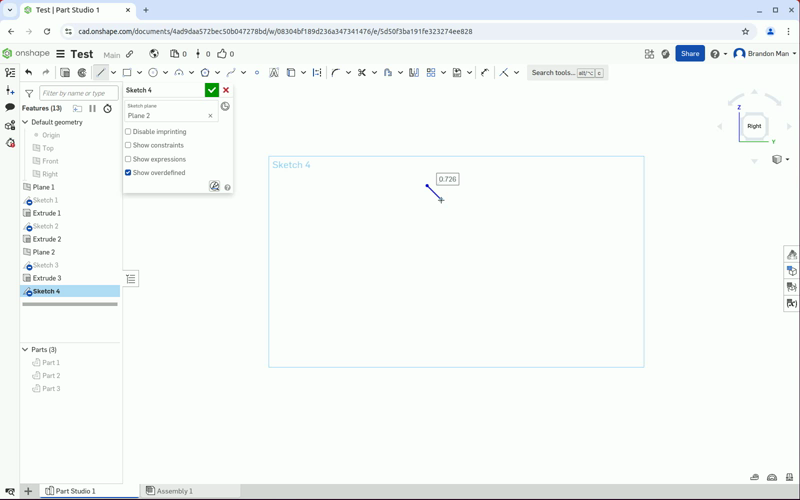
scroll(-6)
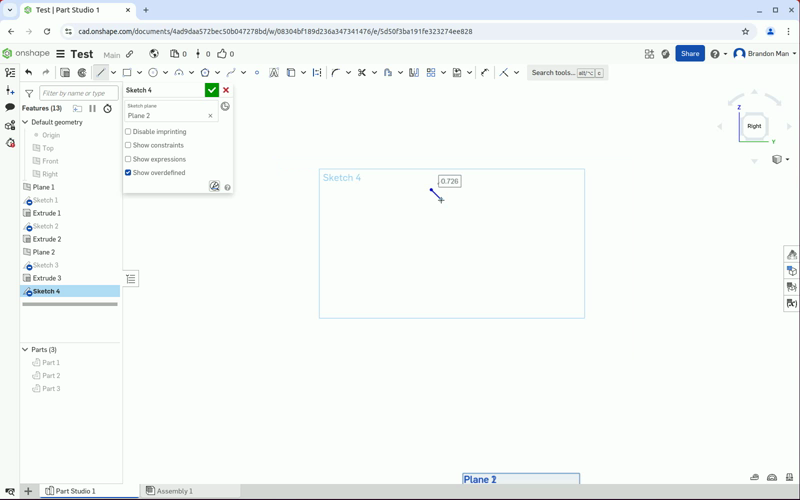
scroll(-6)
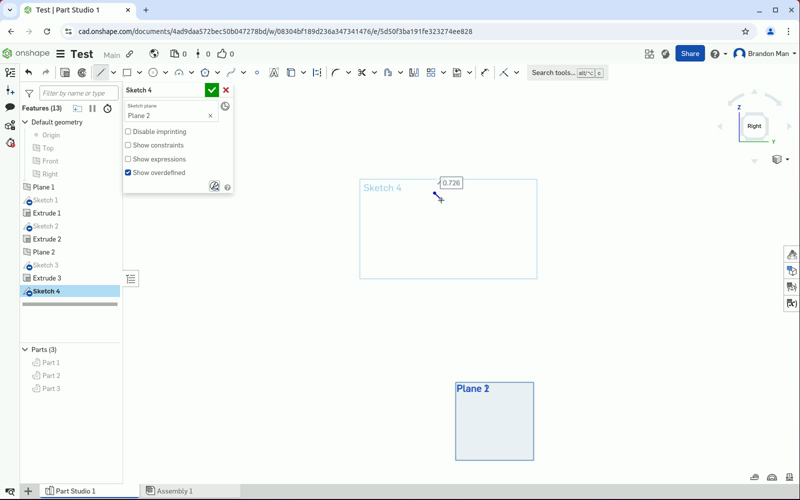
scroll(-6)
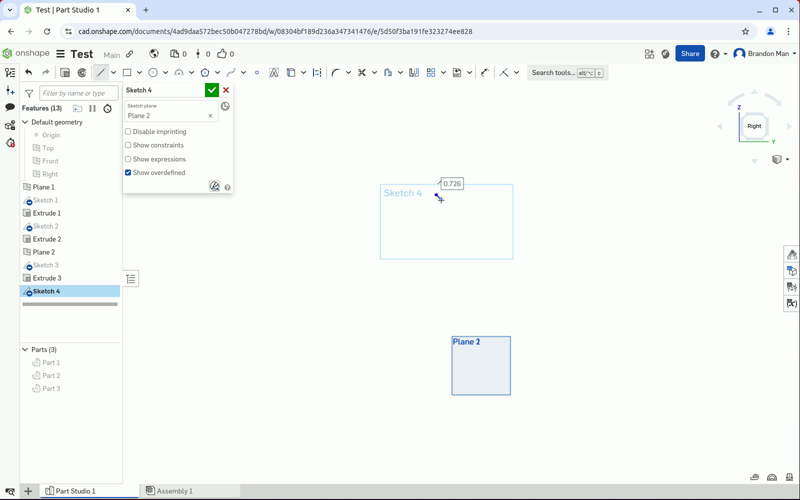
scroll(-6)
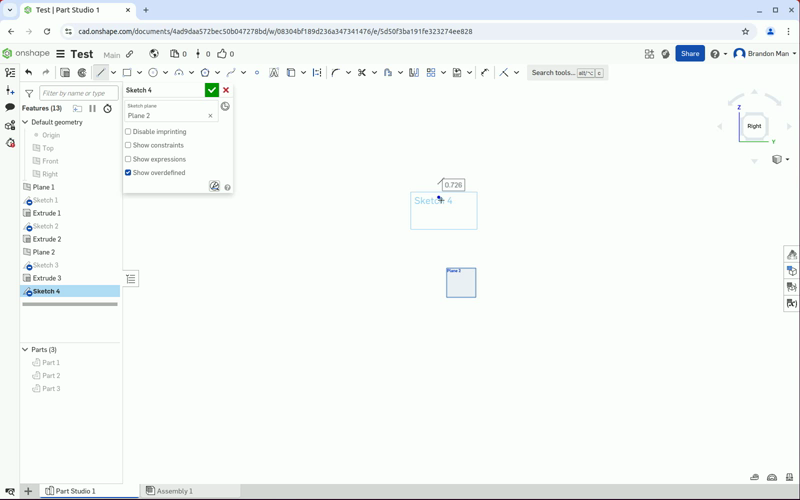
key_up(shift)
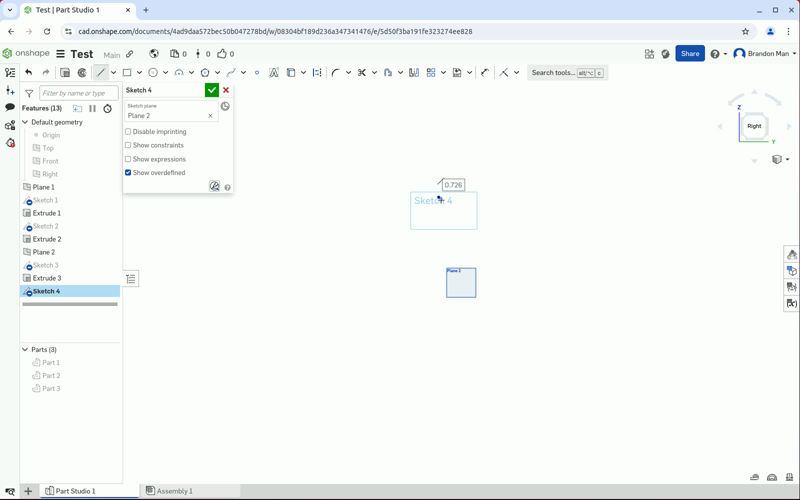
key_down(shift)
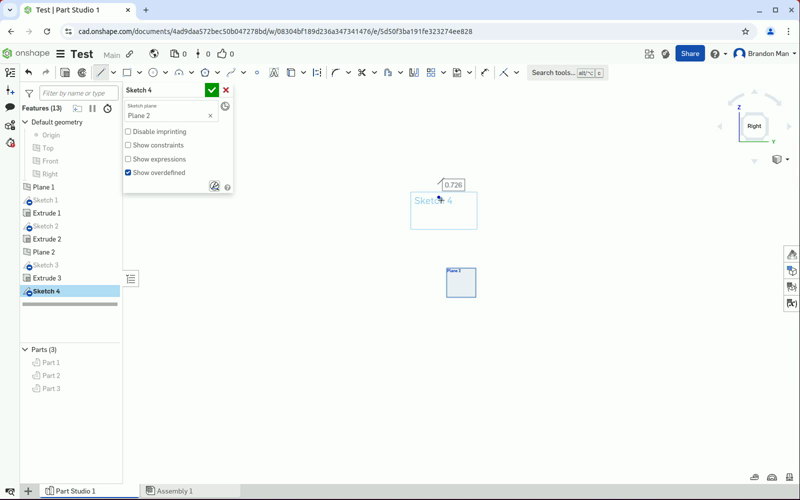
mouse_move(471, 199)
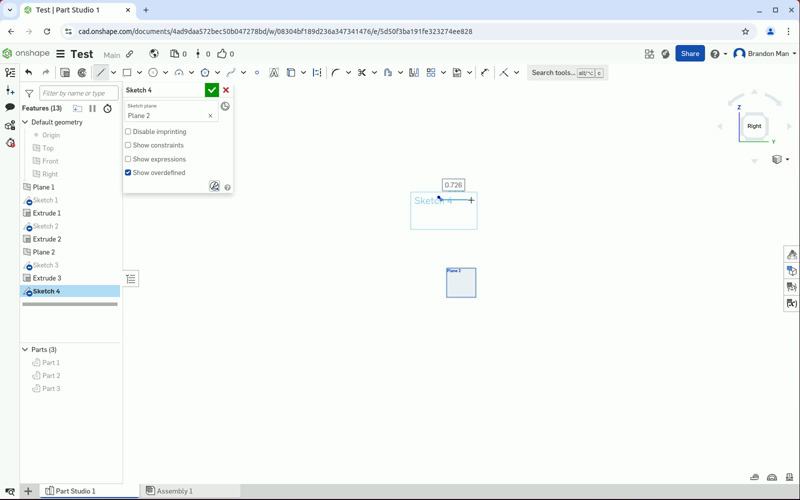
mouse_move(444, 194)
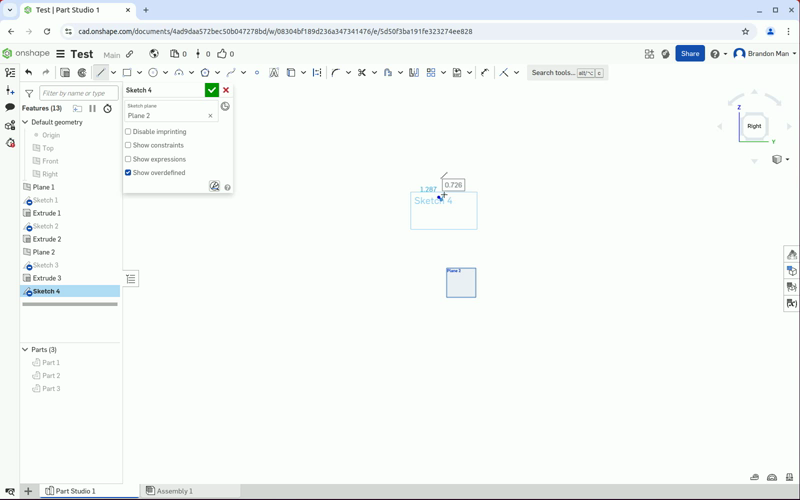
scroll(6)
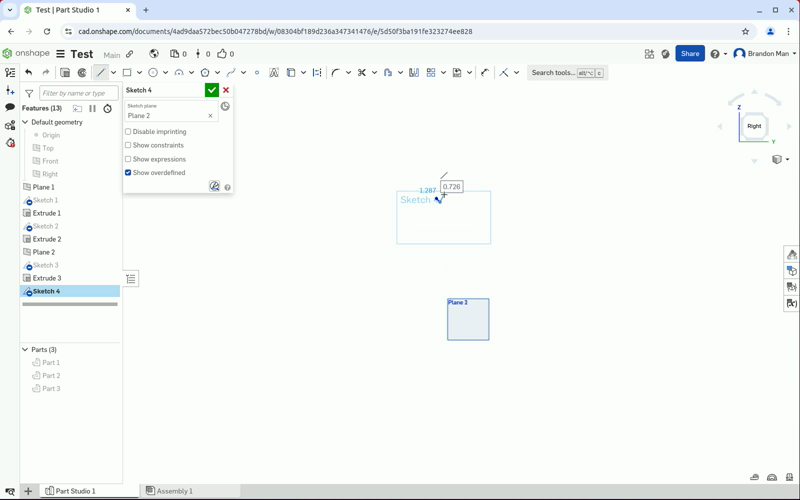
scroll(6)
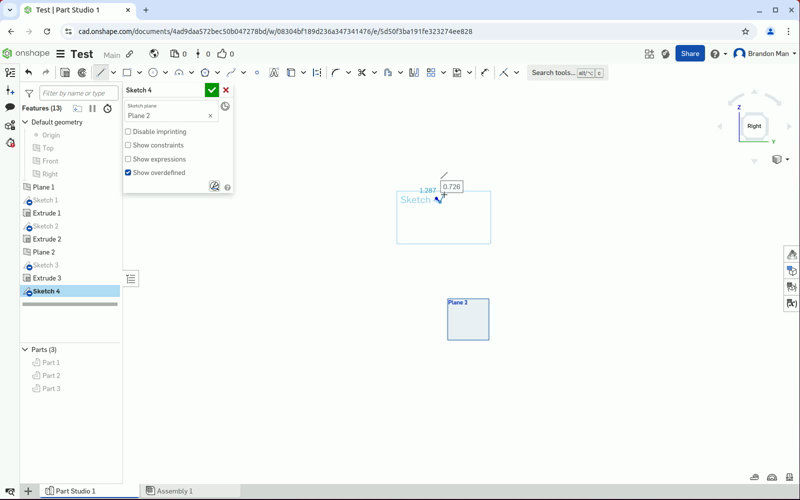
scroll(6)
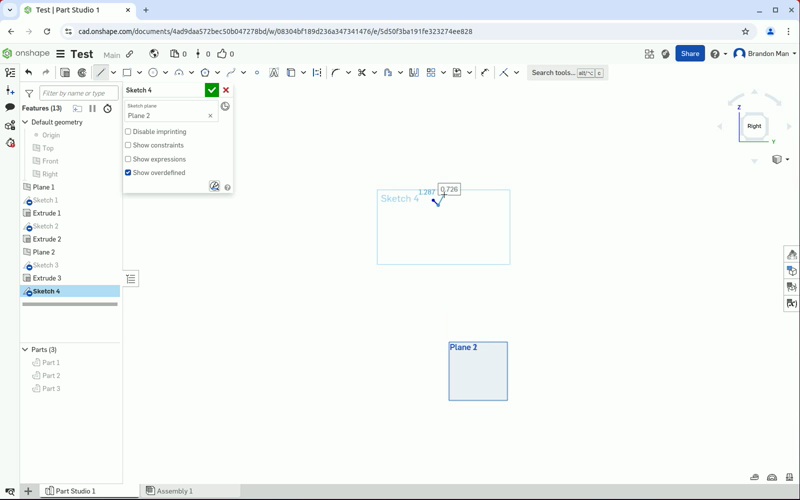
scroll(6)
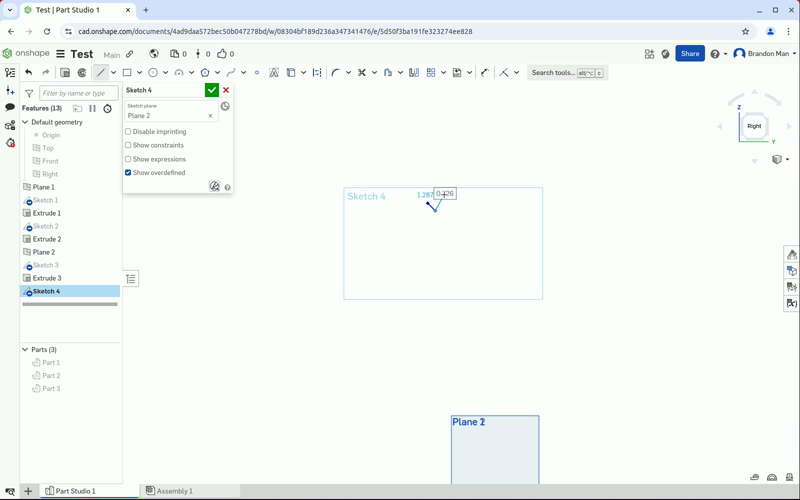
scroll(6)
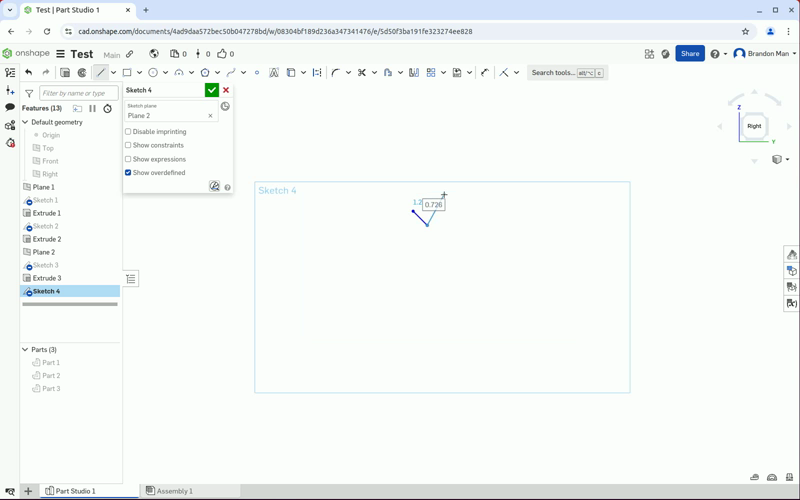
scroll(6)
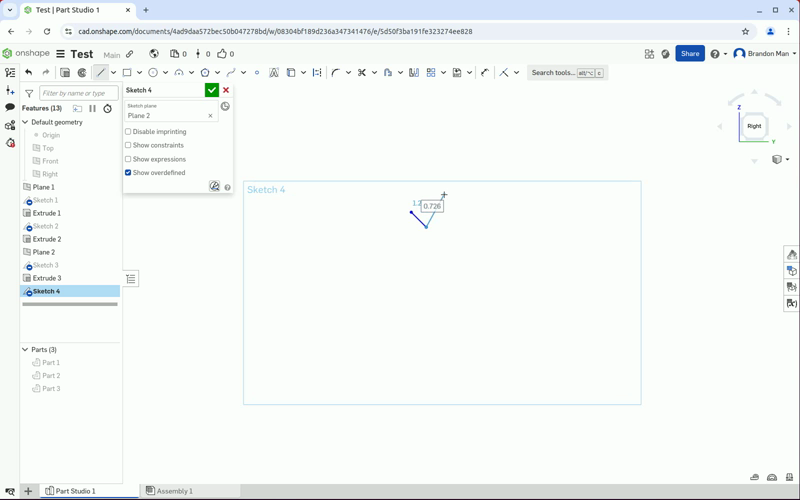
scroll(6)
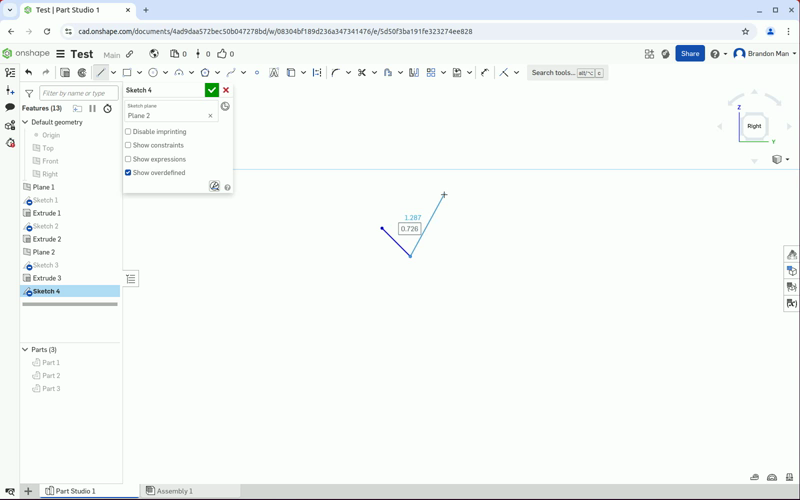
click(444, 194)
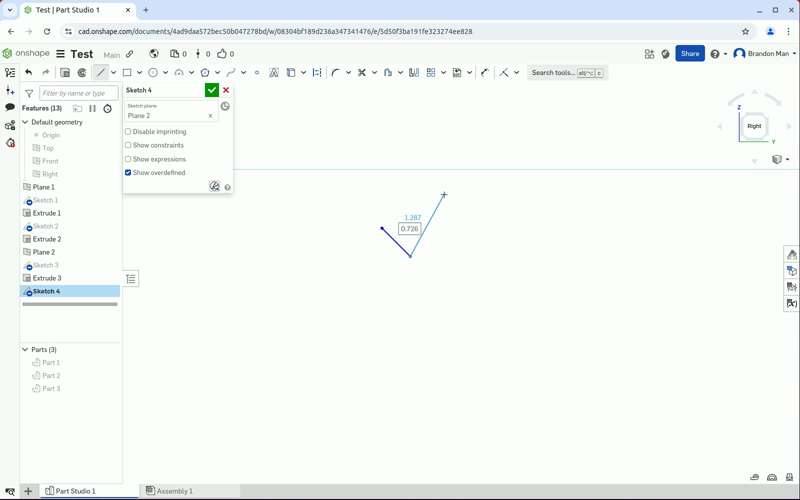
scroll(-6)
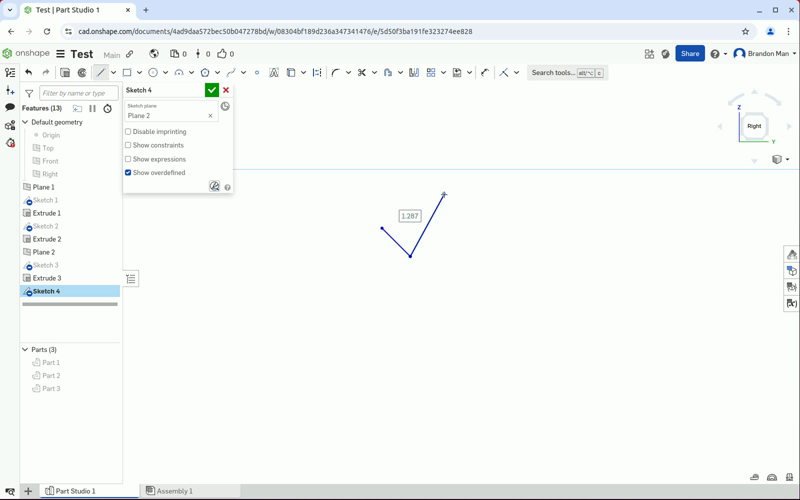
scroll(-6)
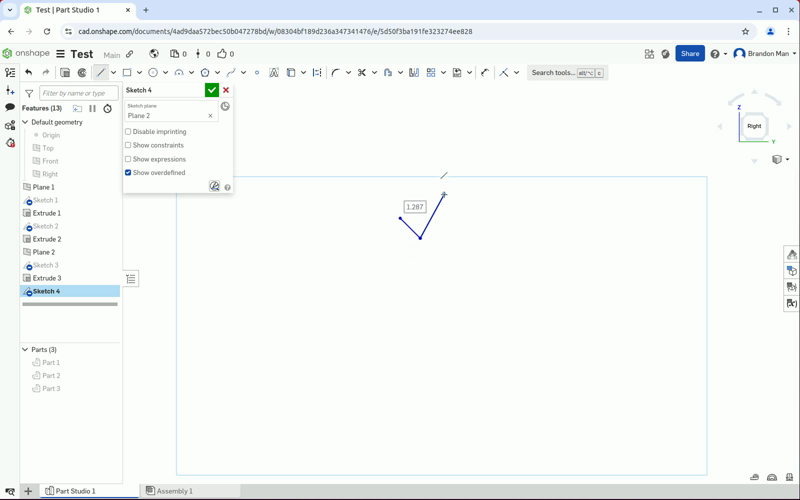
scroll(-6)
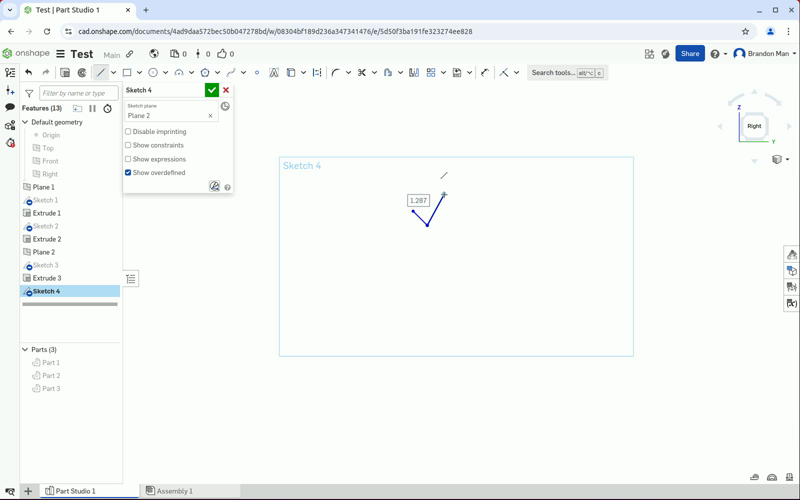
scroll(-6)
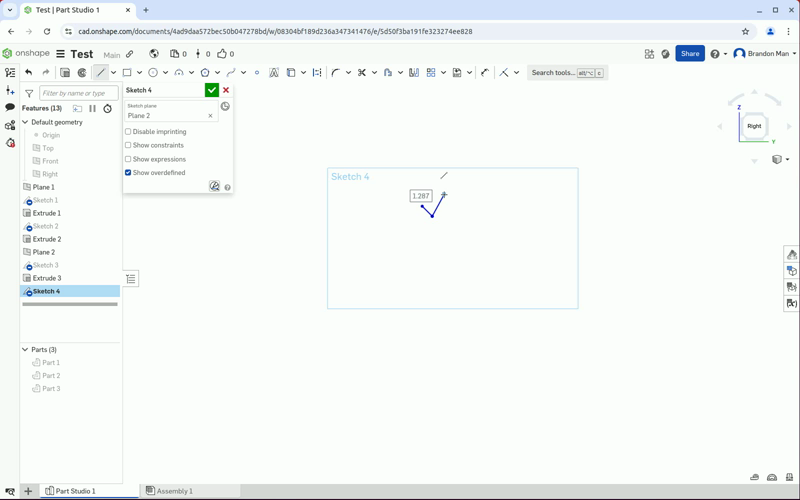
scroll(-6)
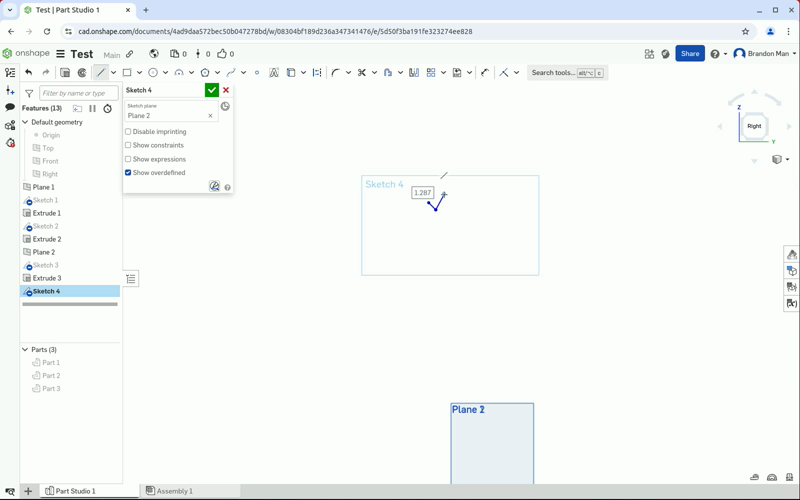
scroll(-6)
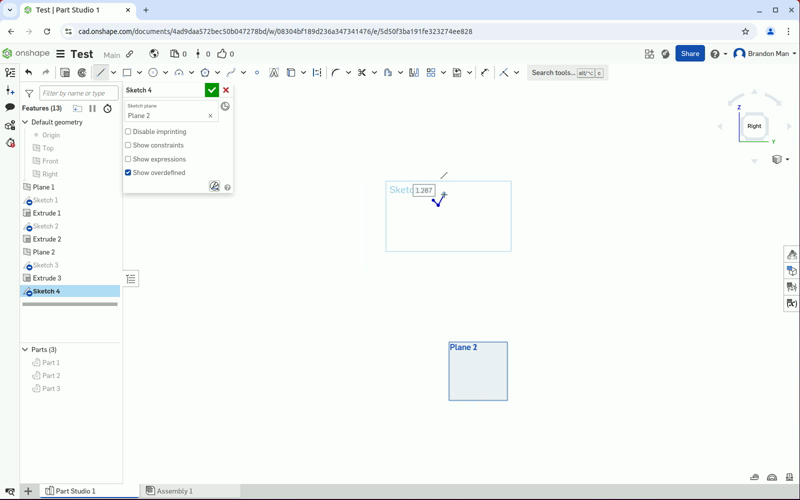
scroll(-6)
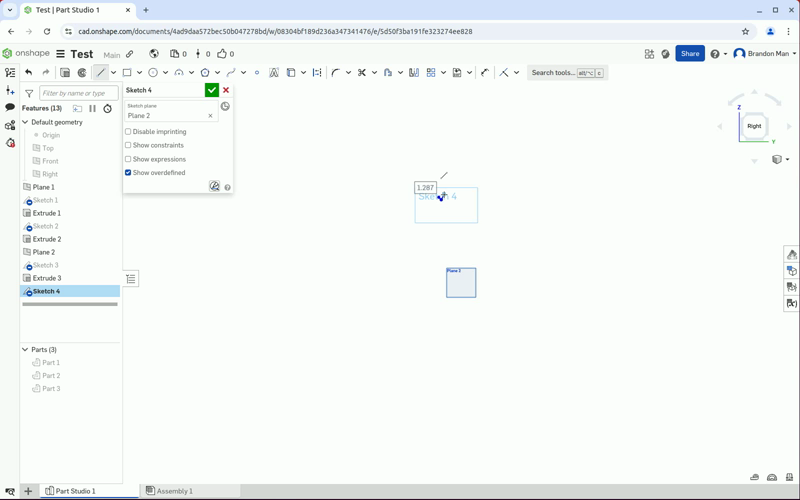
key_up(shift)
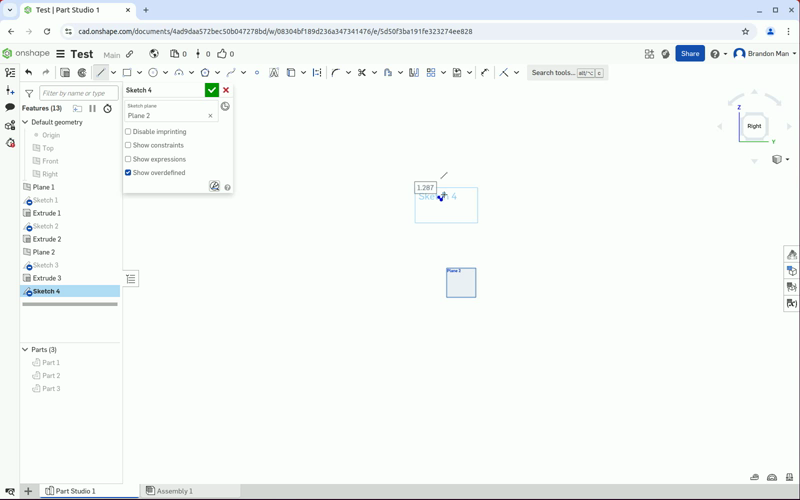
key_down(shift)
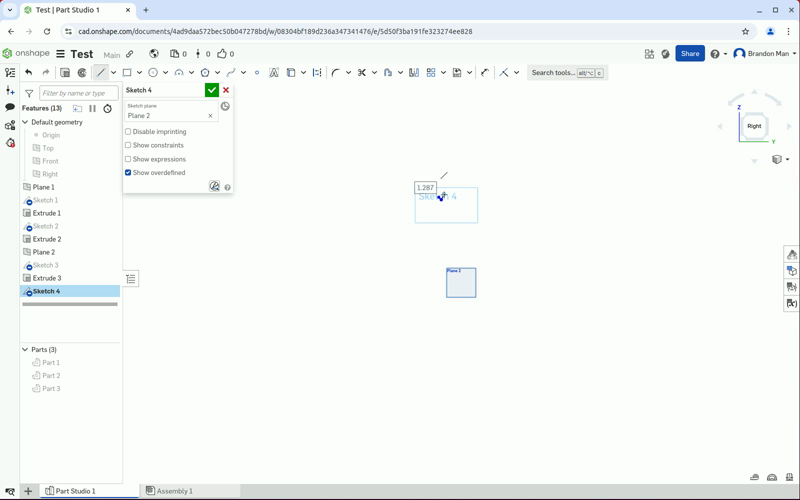
mouse_move(474, 194)
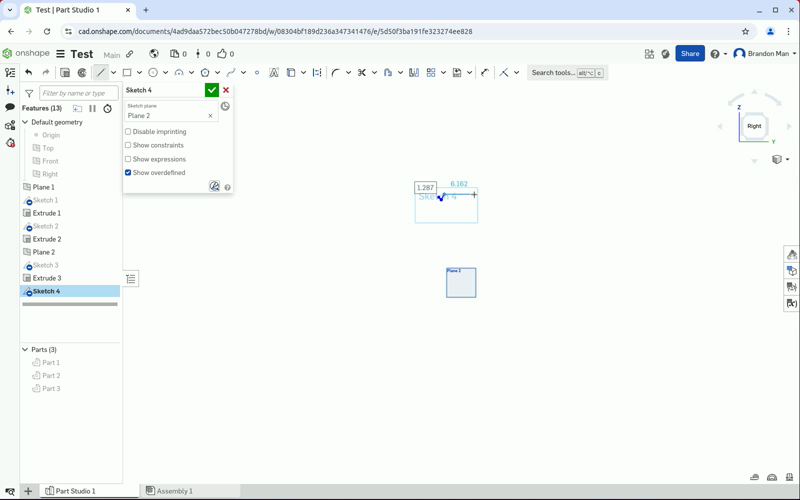
mouse_move(442, 192)
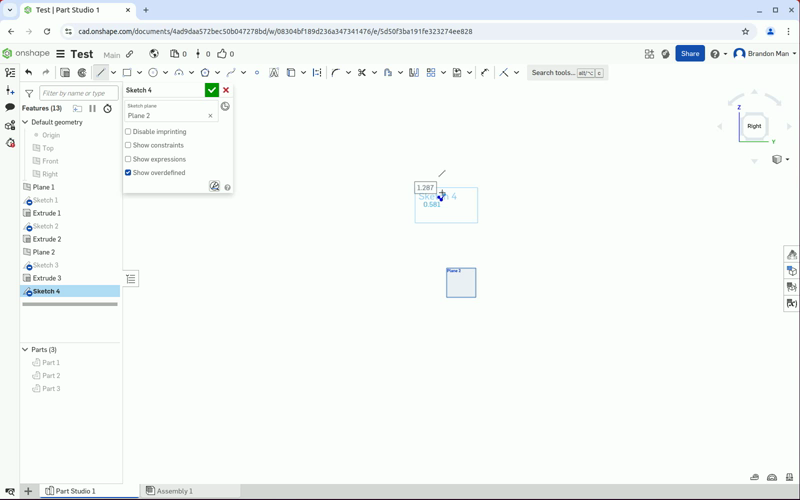
scroll(6)
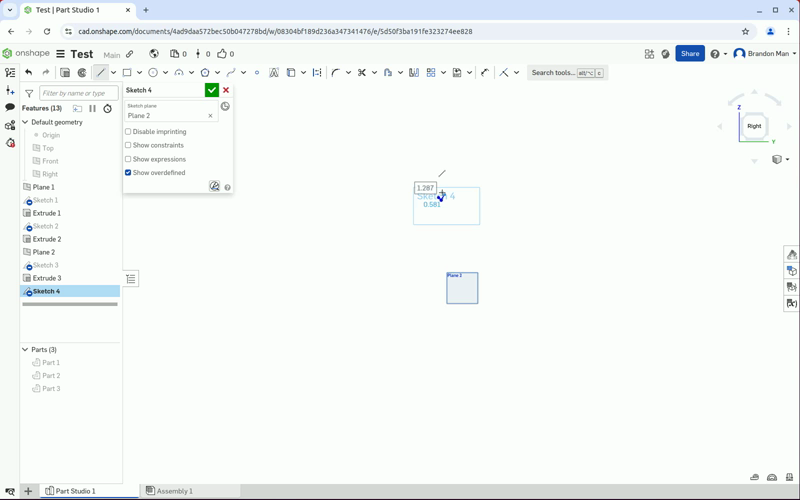
scroll(6)
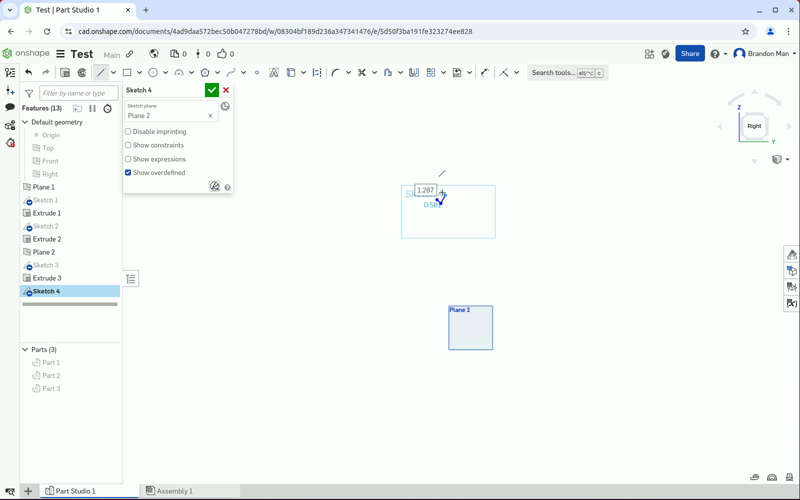
scroll(6)
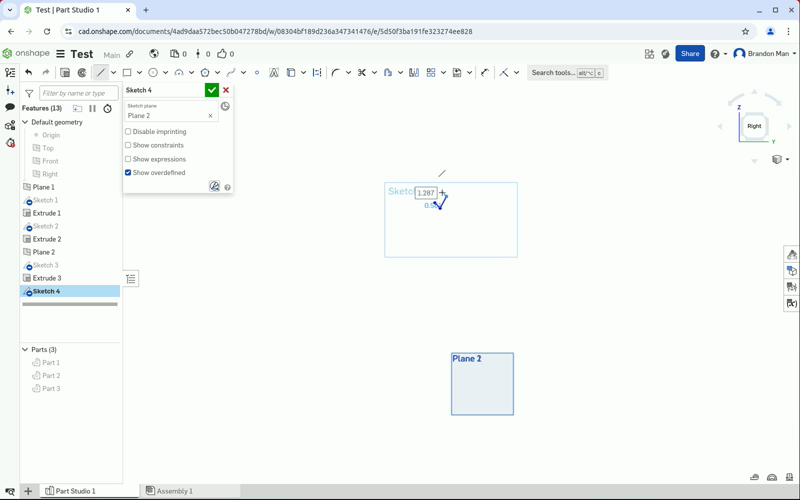
scroll(6)
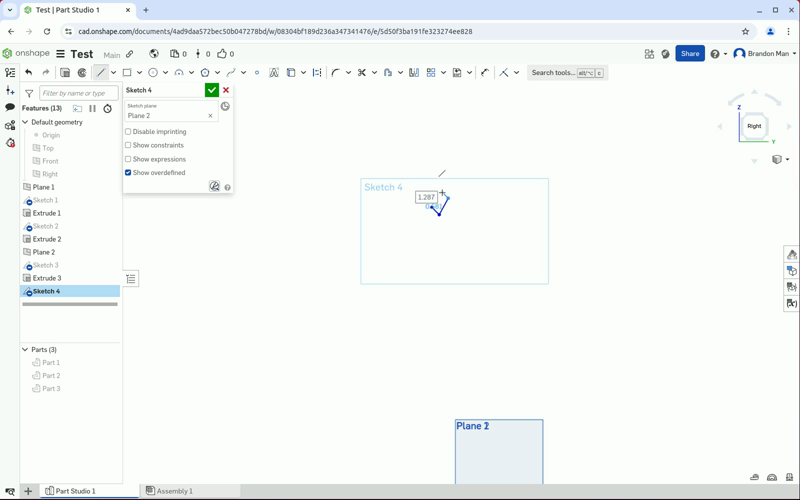
scroll(6)
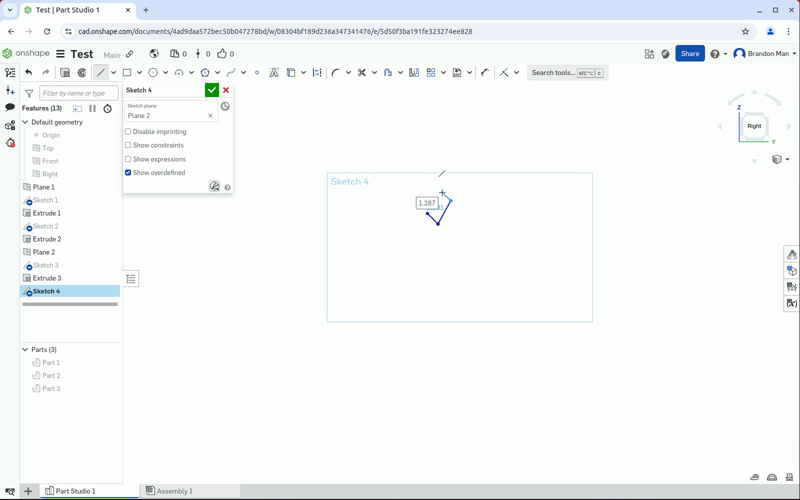
scroll(6)
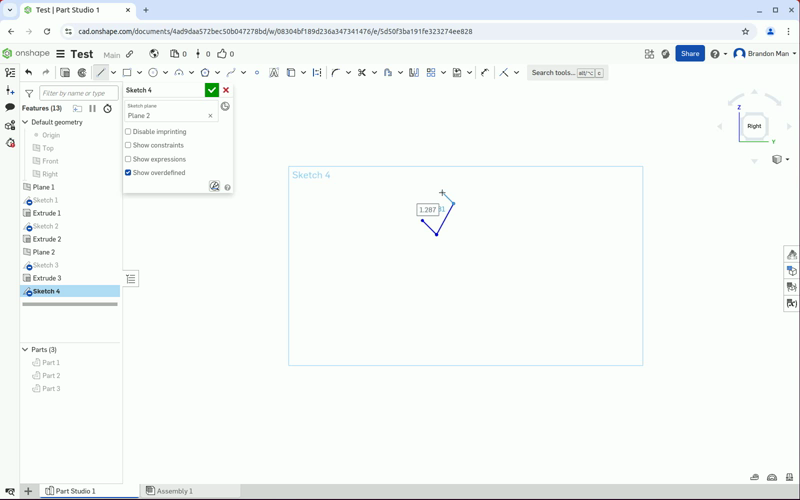
scroll(6)
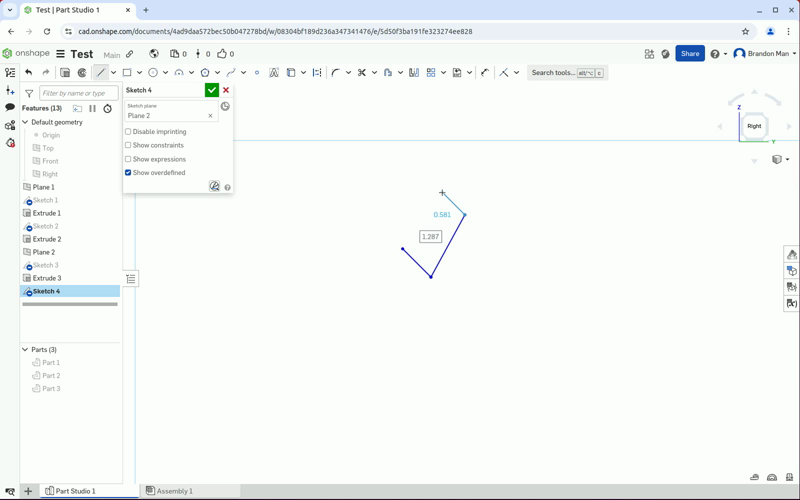
click(442, 192)
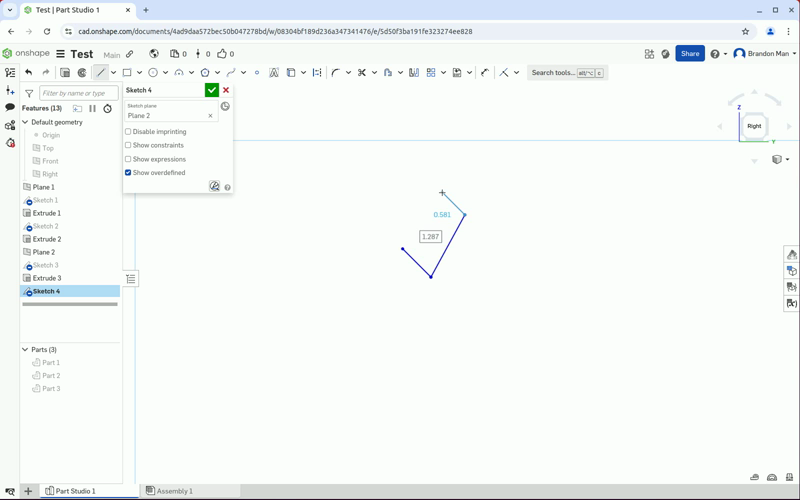
scroll(-6)
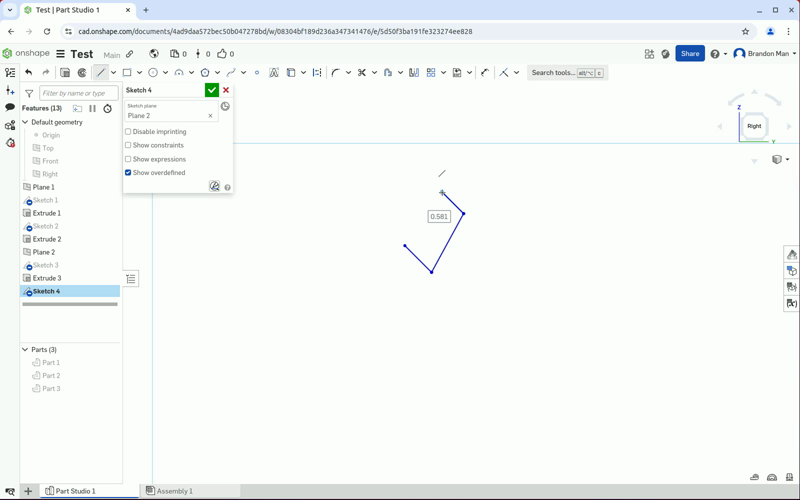
scroll(-6)
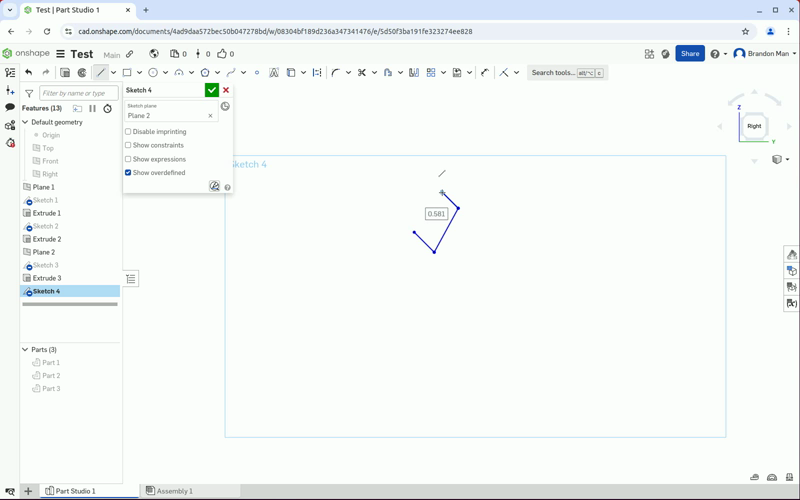
scroll(-6)
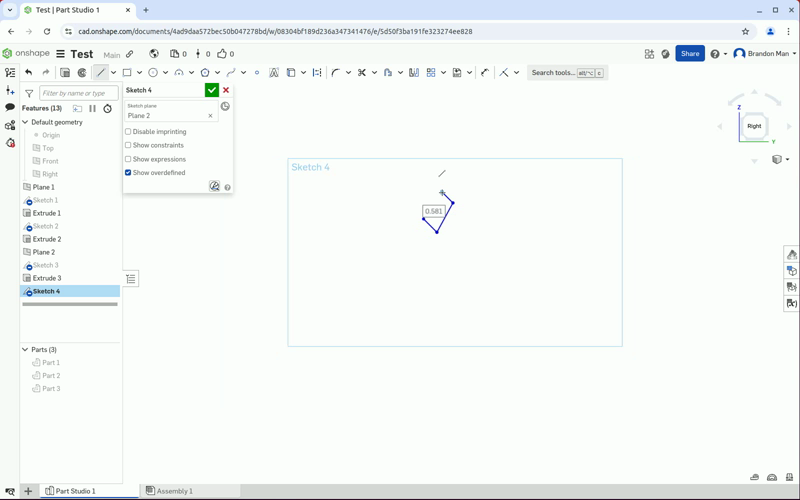
scroll(-6)
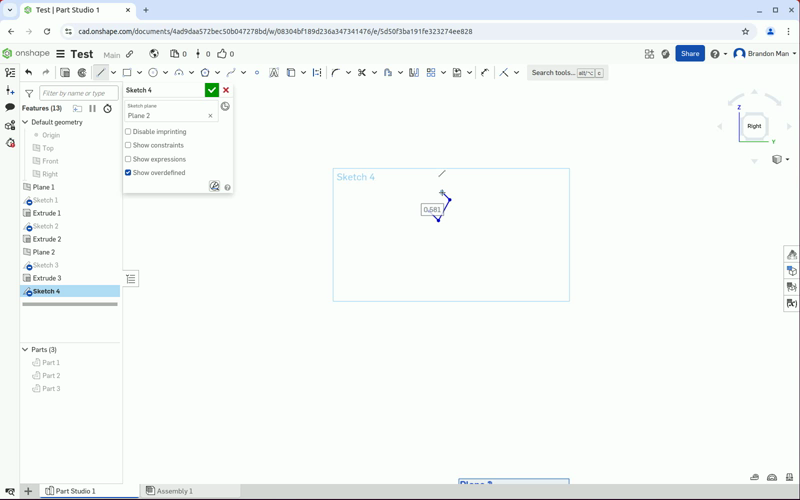
scroll(-6)
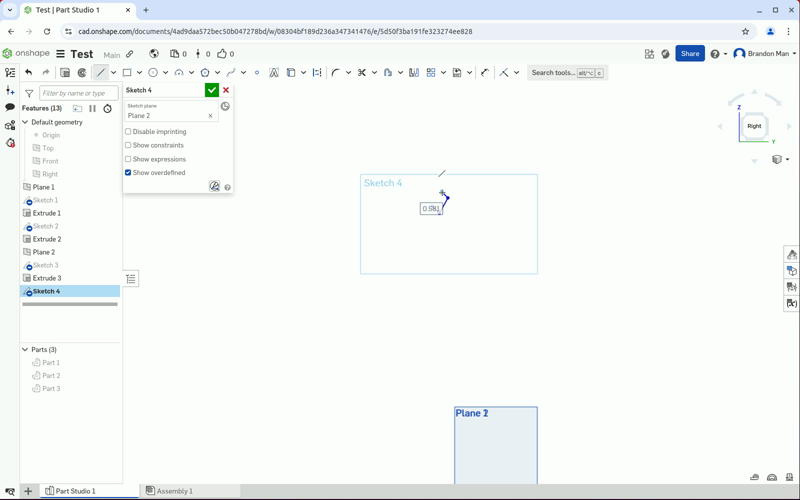
scroll(-6)
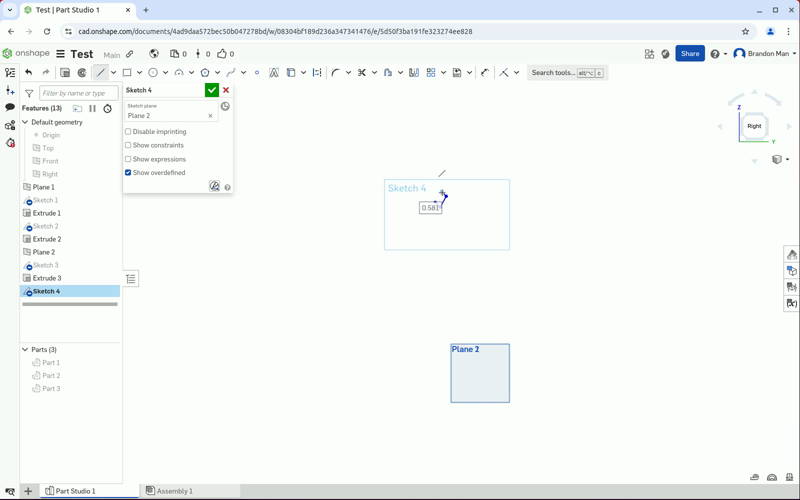
scroll(-6)
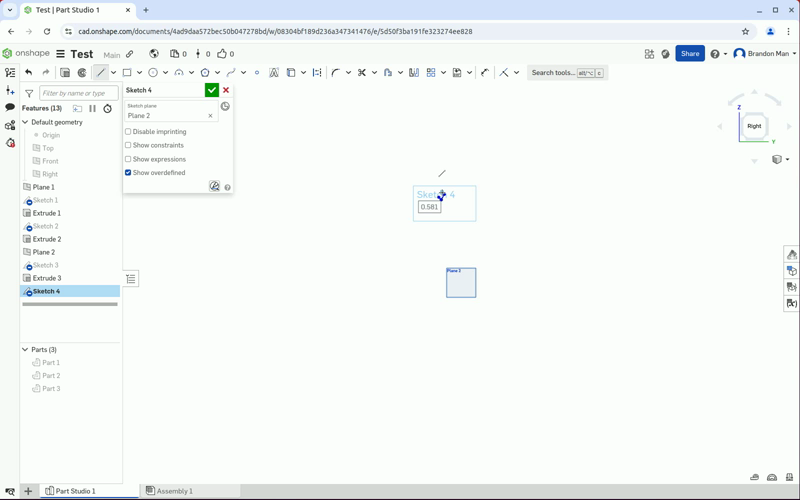
key_up(shift)
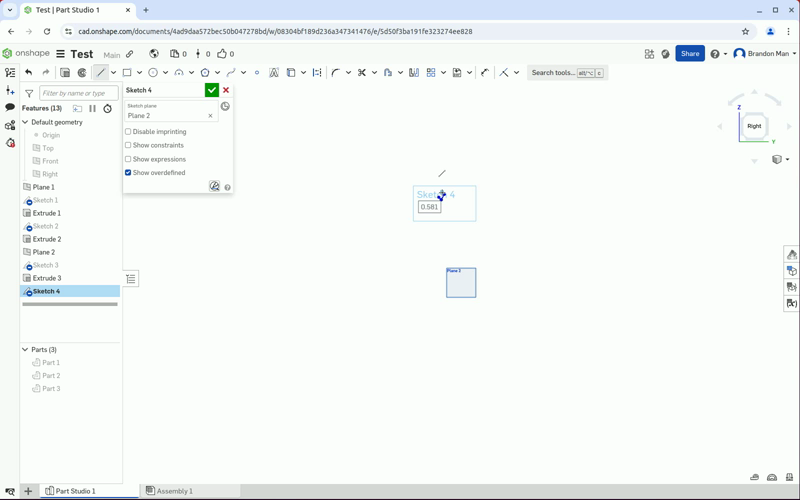
key(esc)
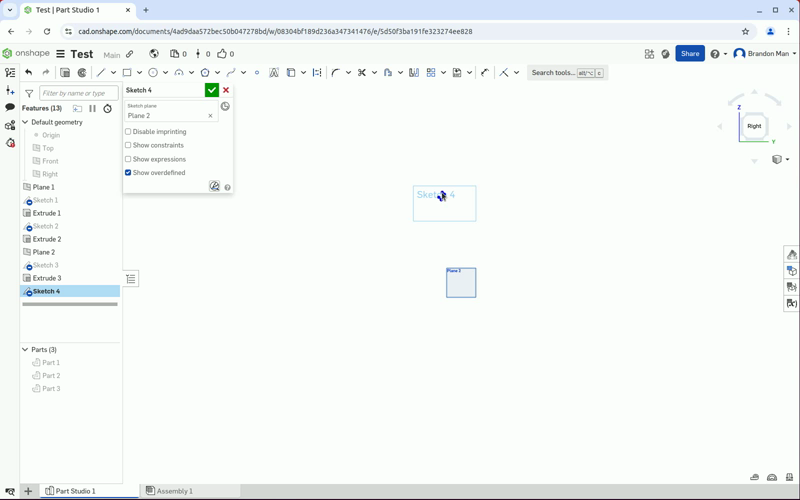
key(a)
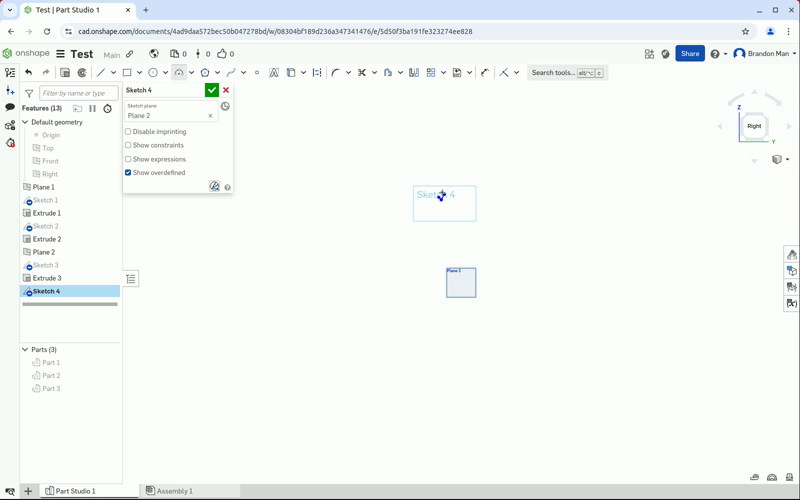
mouse_move(442, 192)
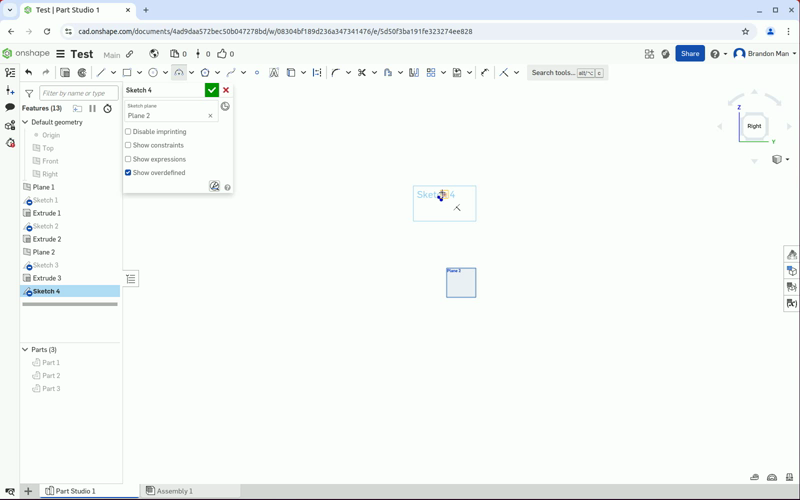
scroll(6)
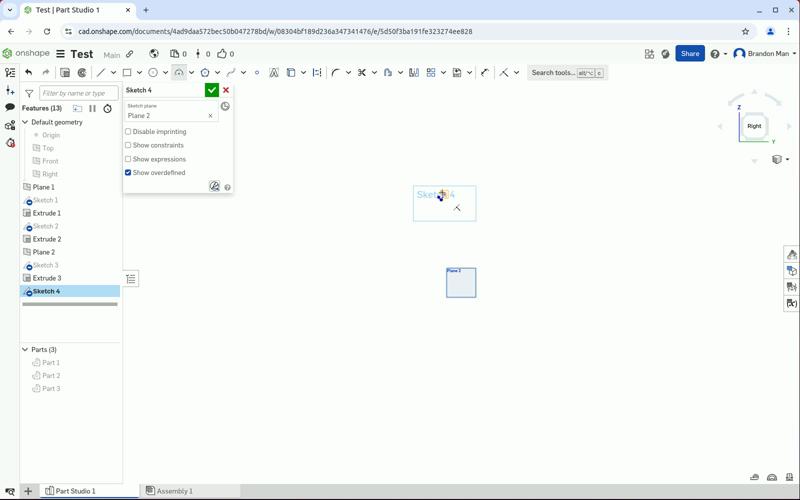
scroll(6)
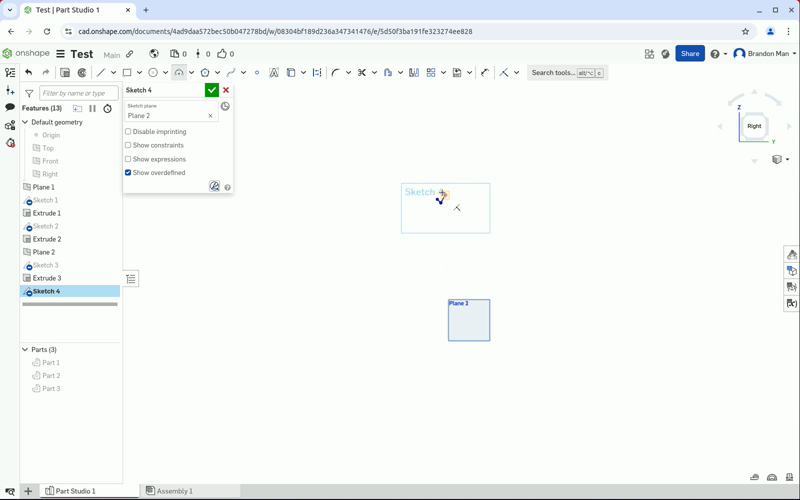
scroll(6)
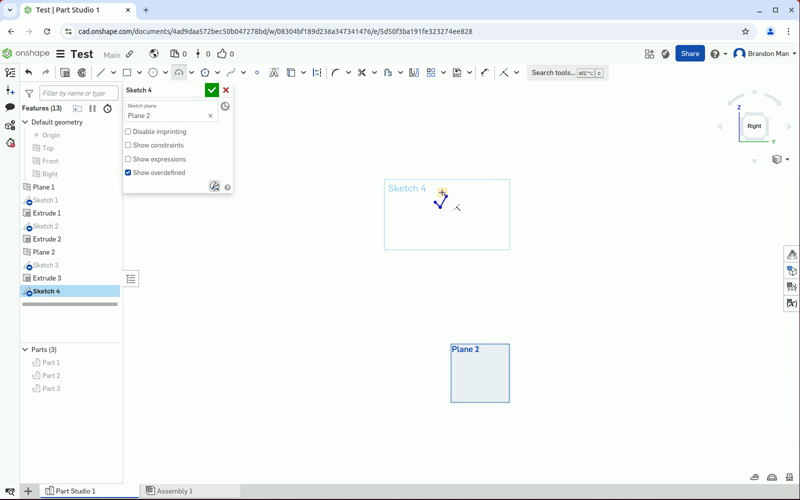
scroll(6)
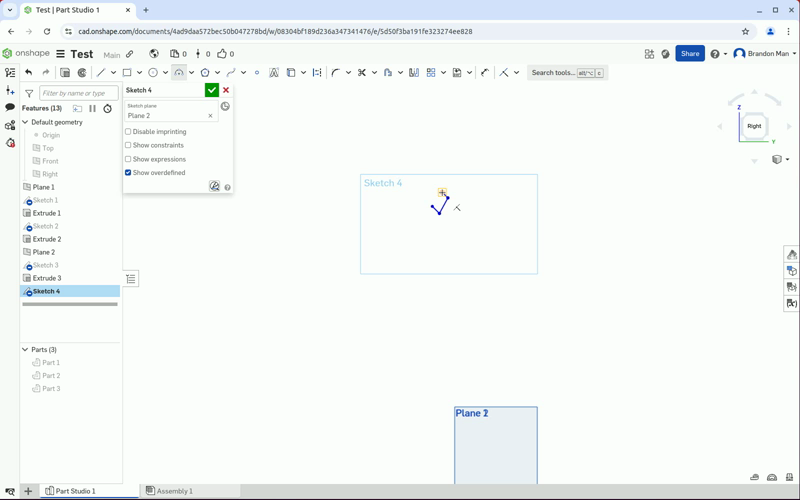
scroll(6)
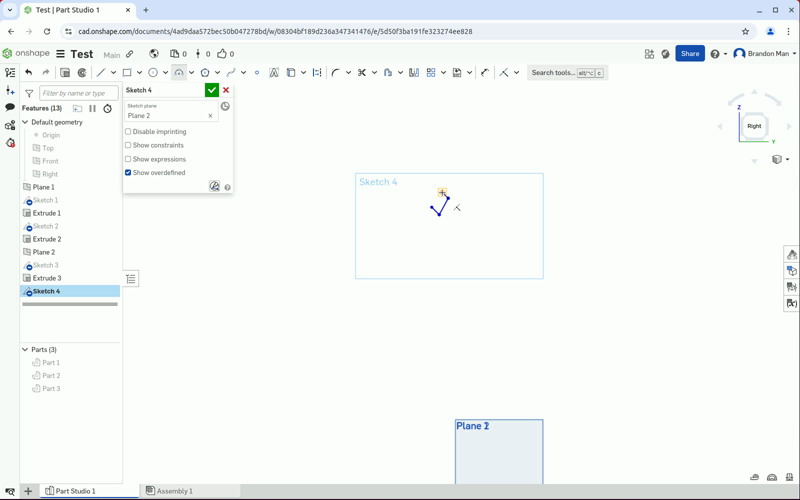
scroll(6)
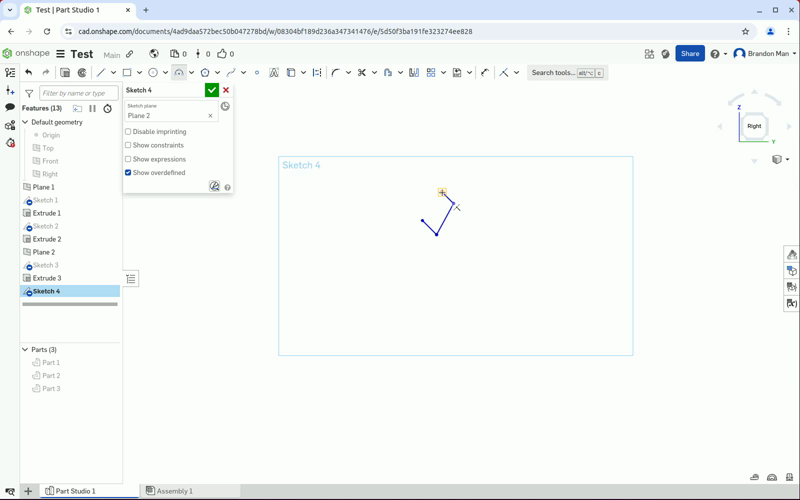
scroll(6)
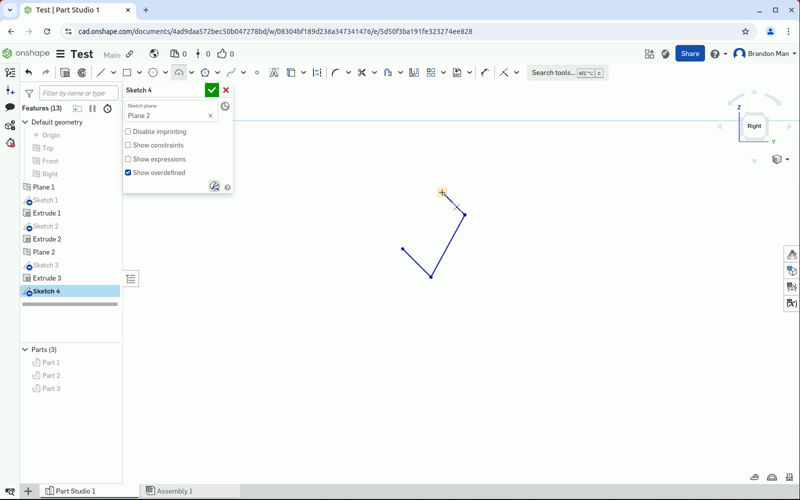
click(442, 192)
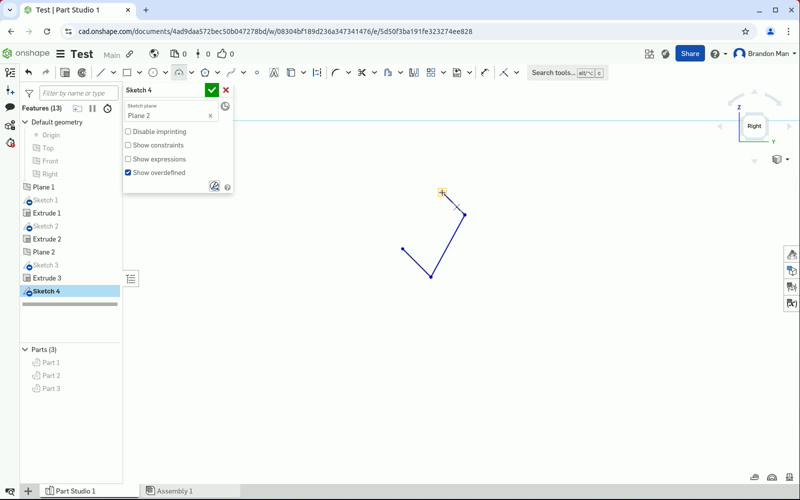
scroll(-6)
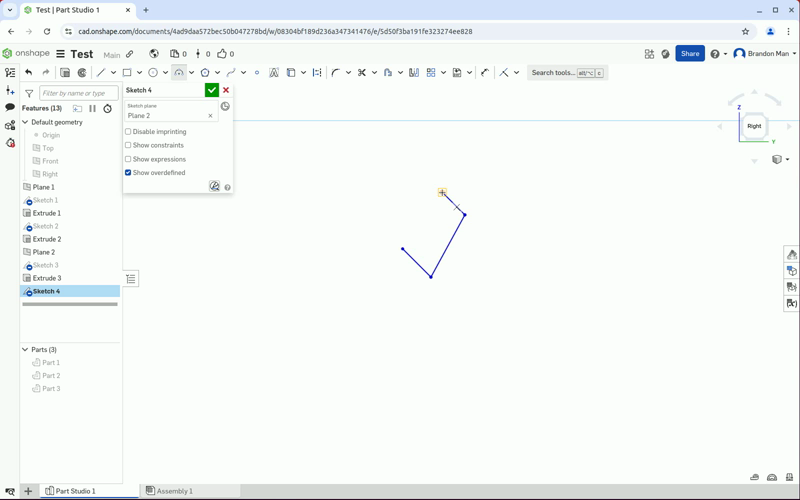
scroll(-6)
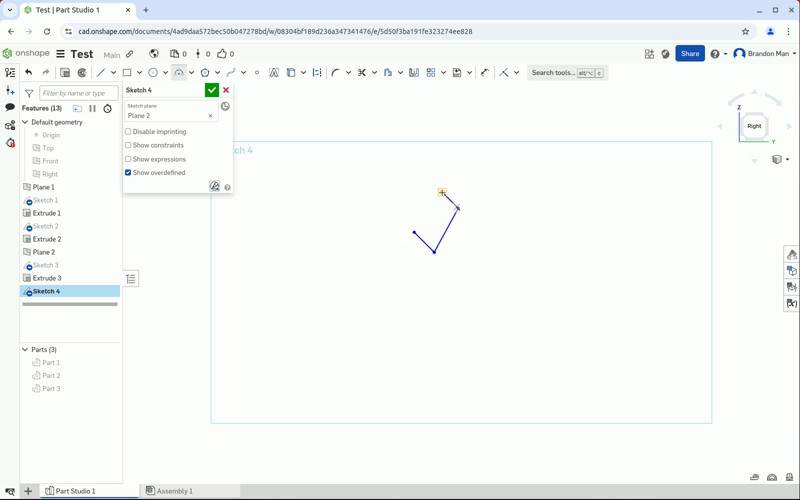
scroll(-6)
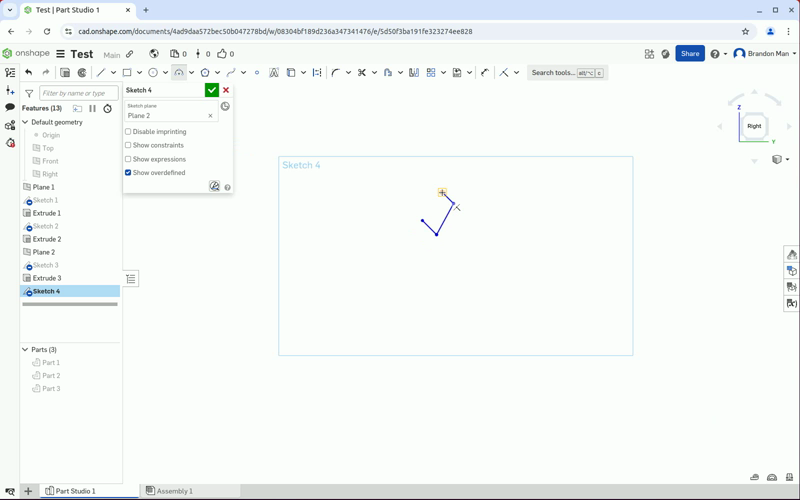
scroll(-6)
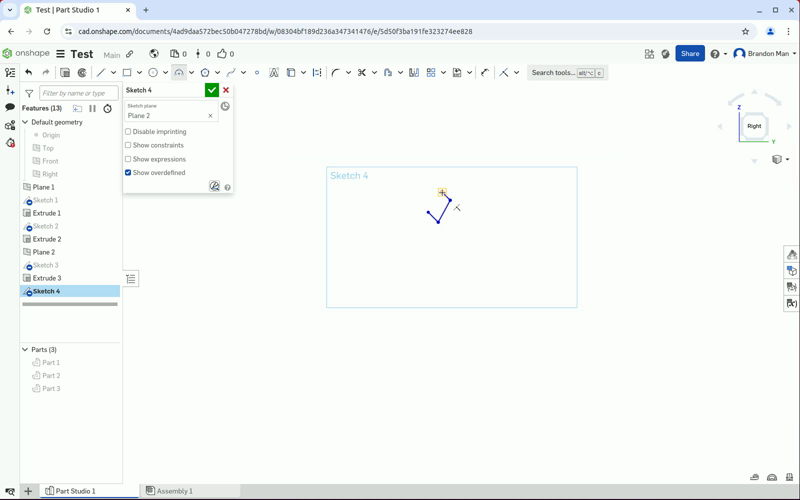
scroll(-6)
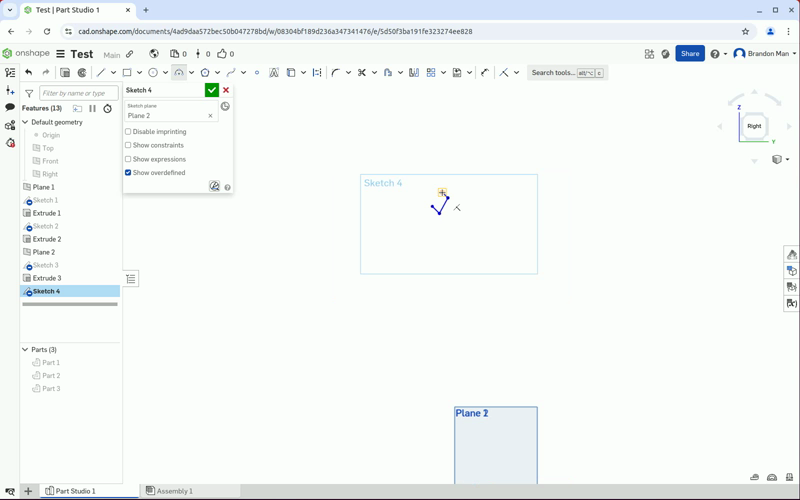
scroll(-6)
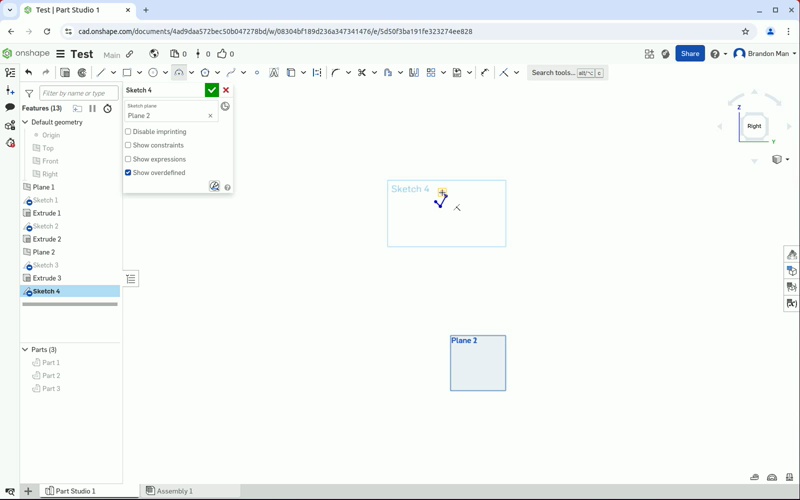
scroll(-6)
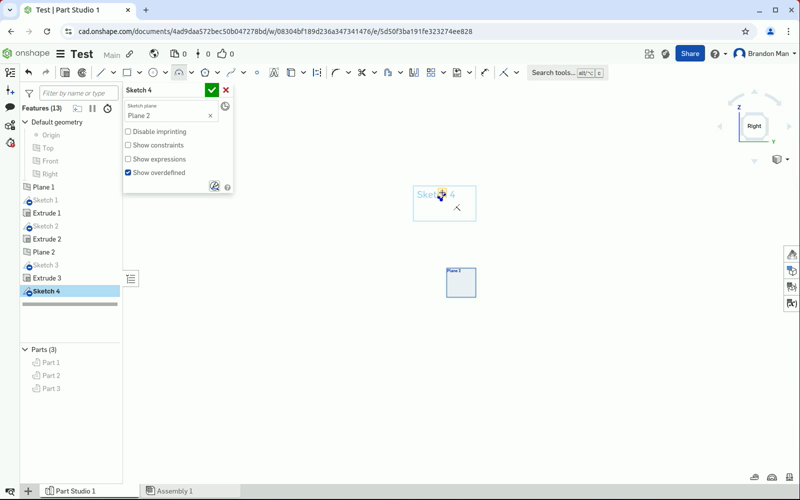
mouse_move(438, 197)
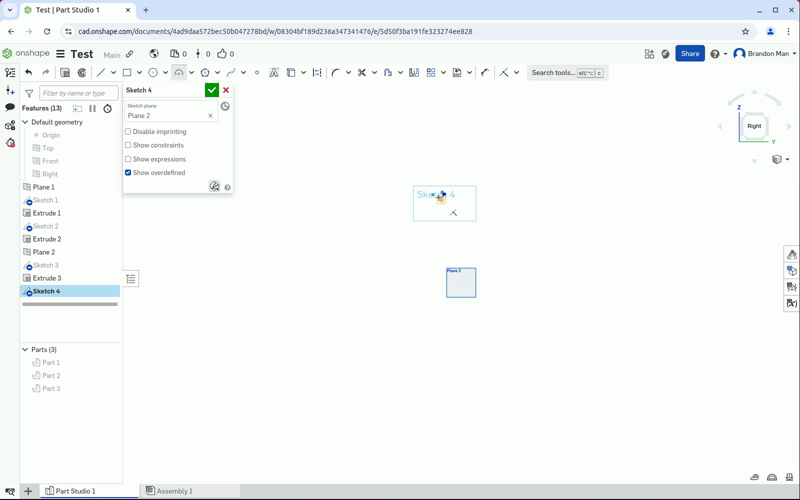
scroll(6)
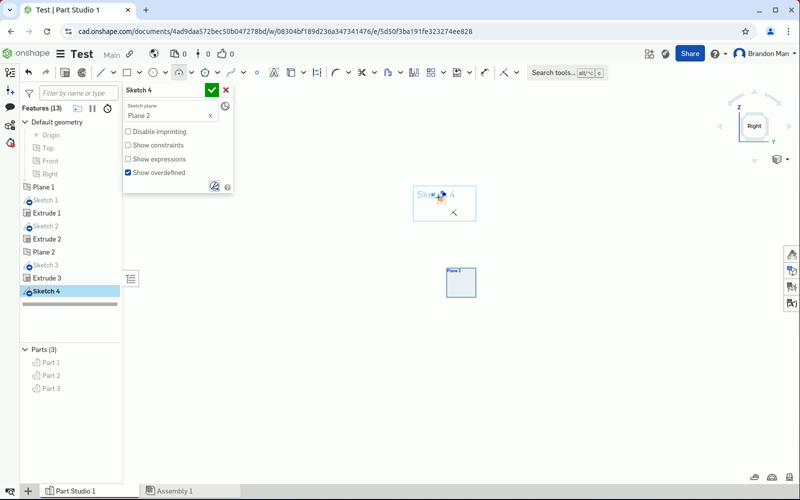
scroll(6)
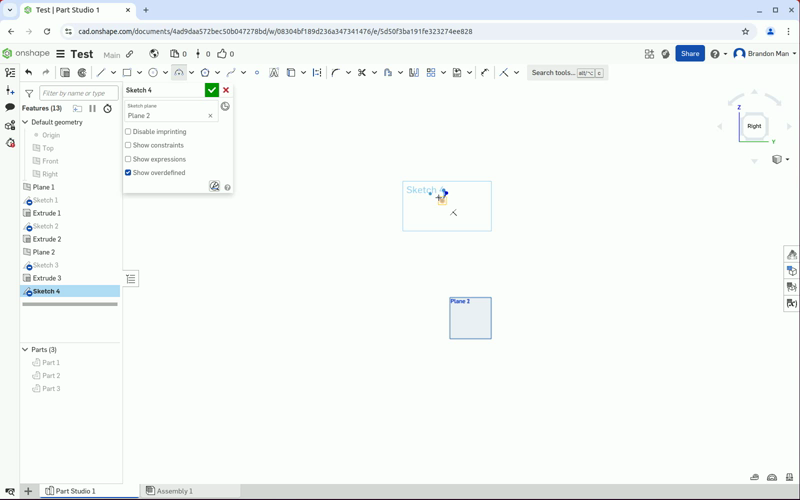
scroll(6)
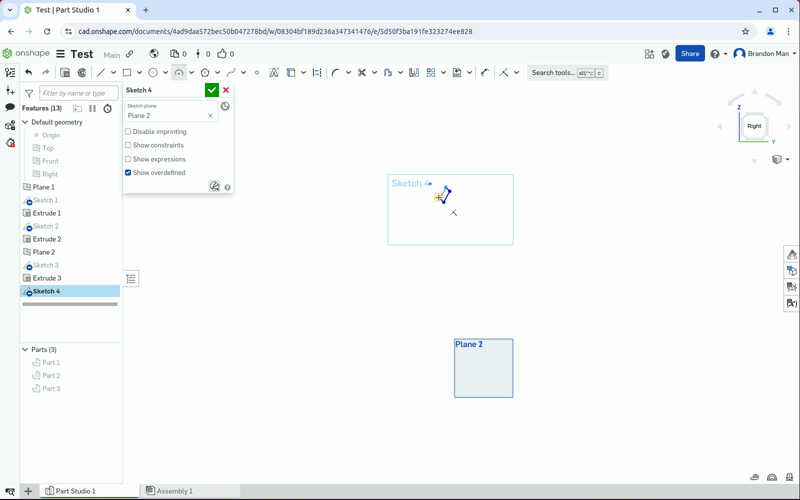
scroll(6)
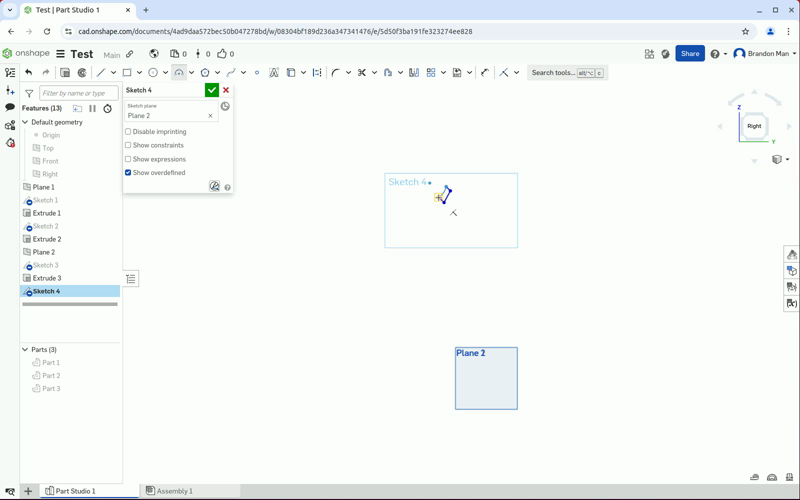
scroll(6)
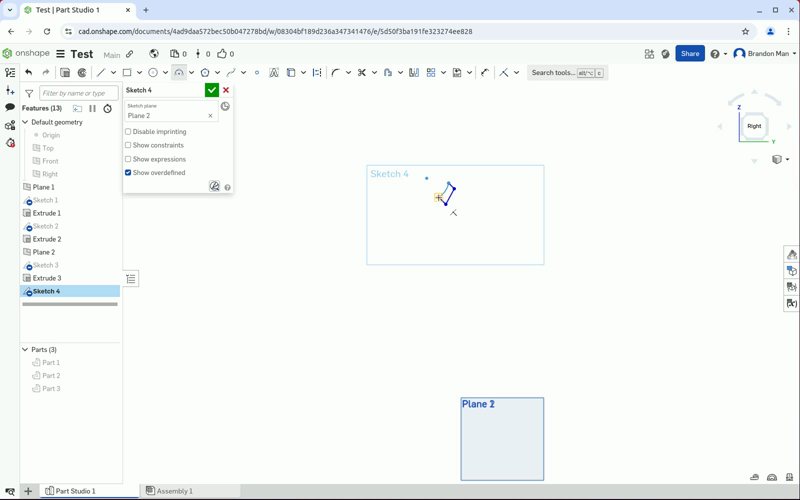
scroll(6)
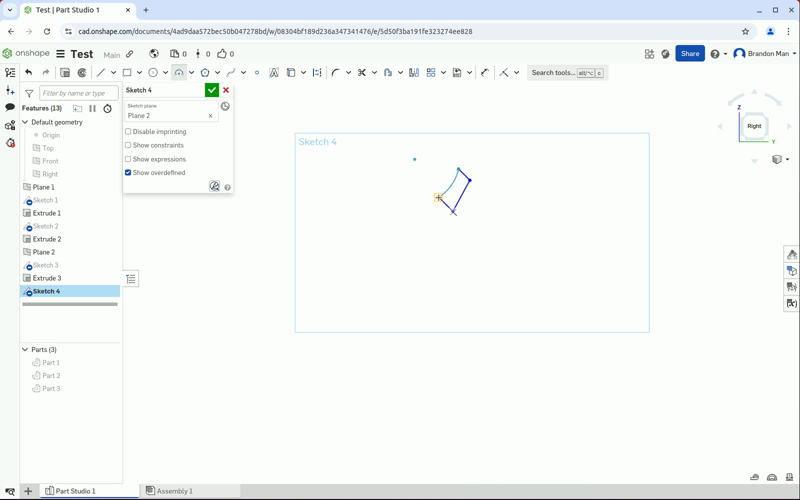
scroll(6)
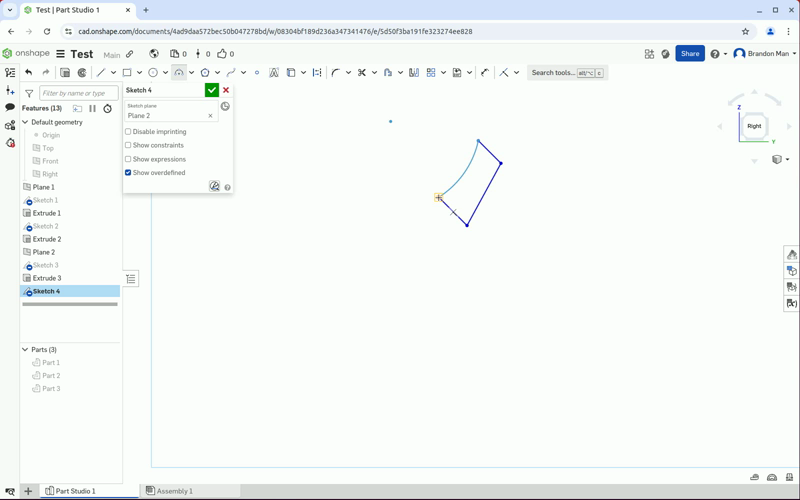
click(438, 197)
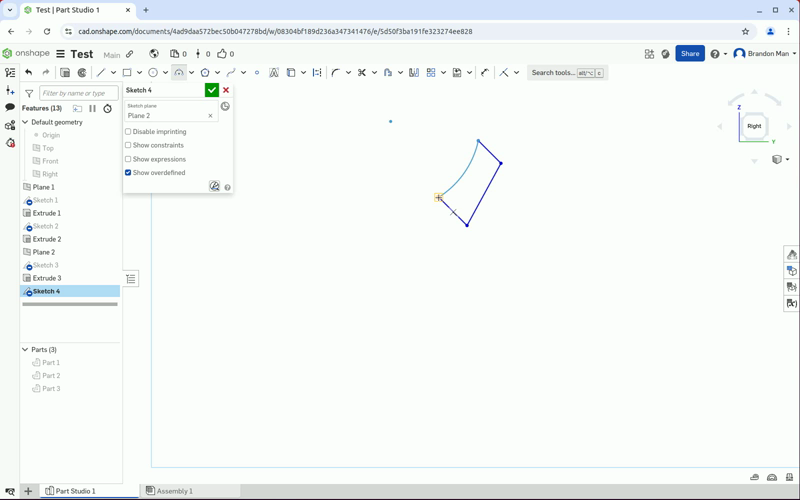
scroll(-6)
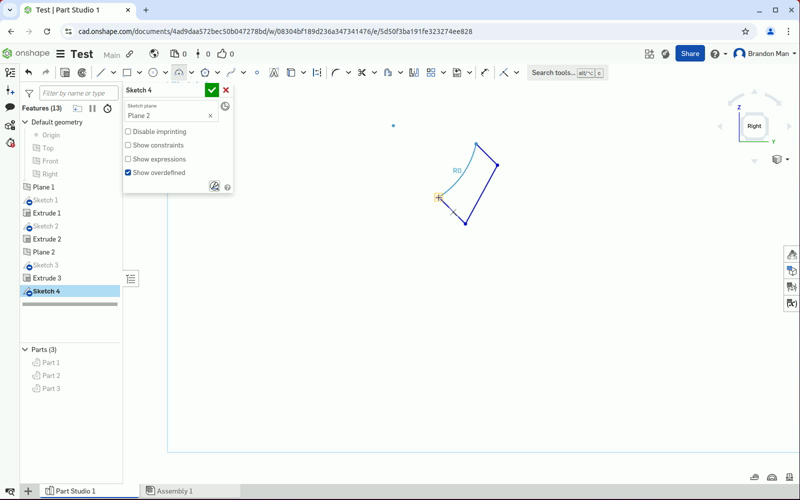
scroll(-6)
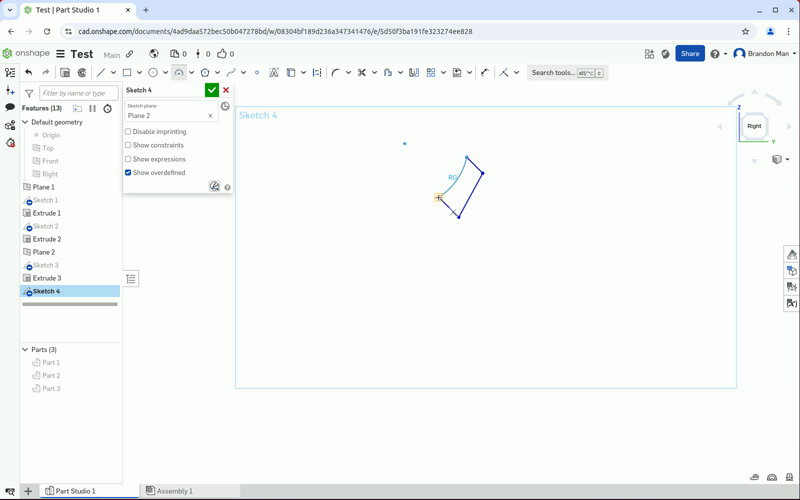
scroll(-6)
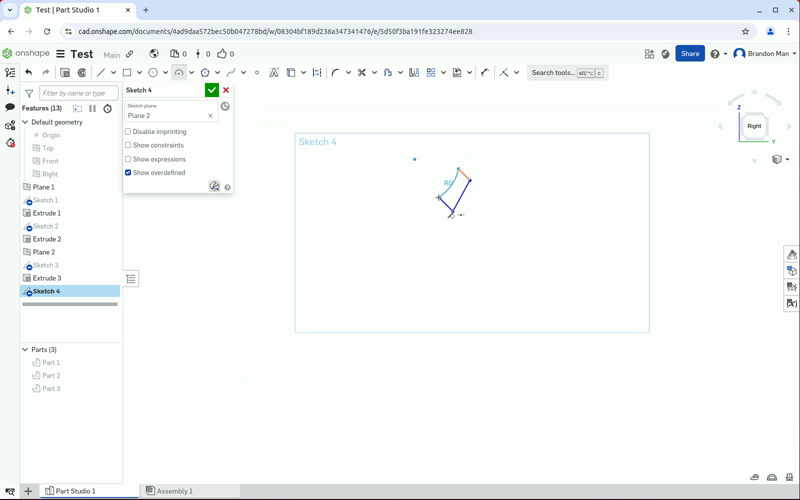
scroll(-6)
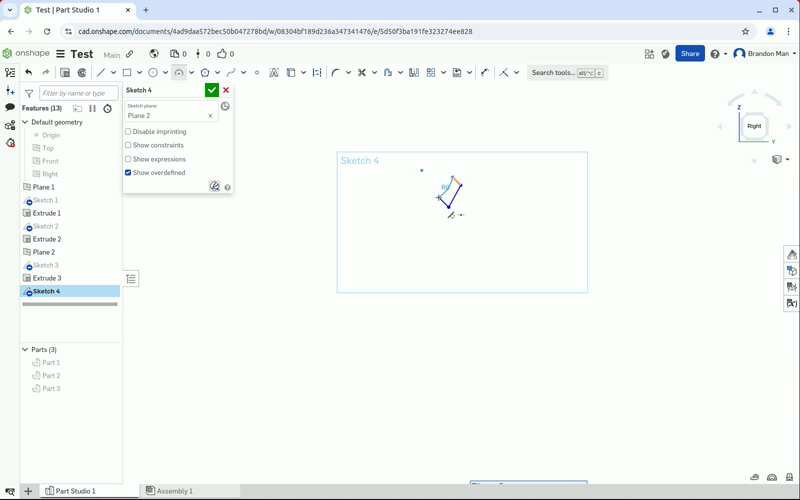
scroll(-6)
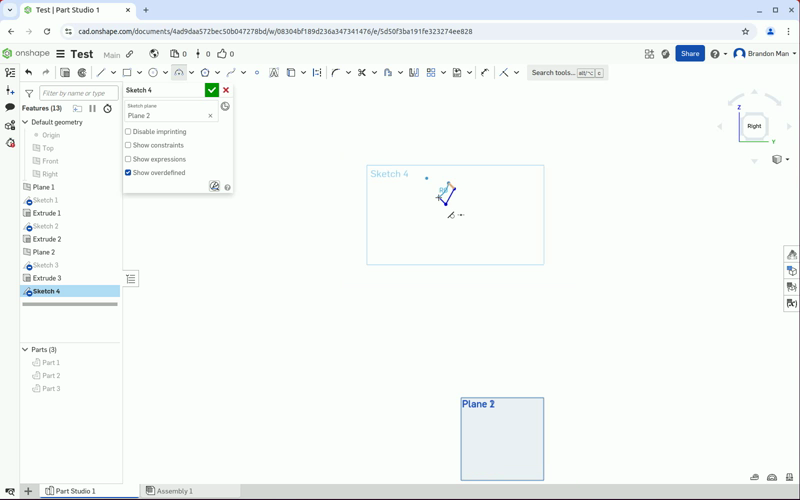
scroll(-6)
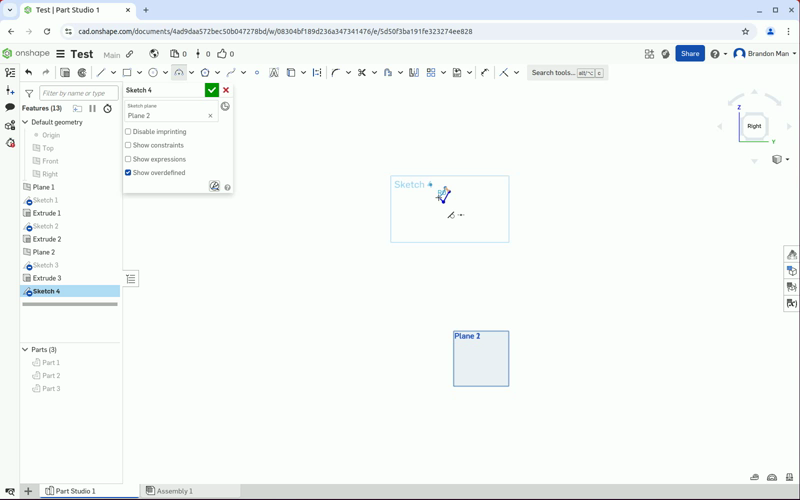
scroll(-6)
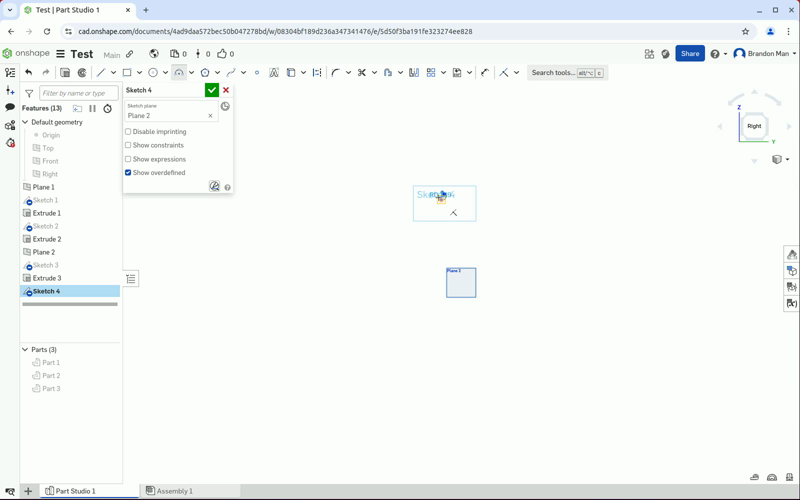
key_down(shift)
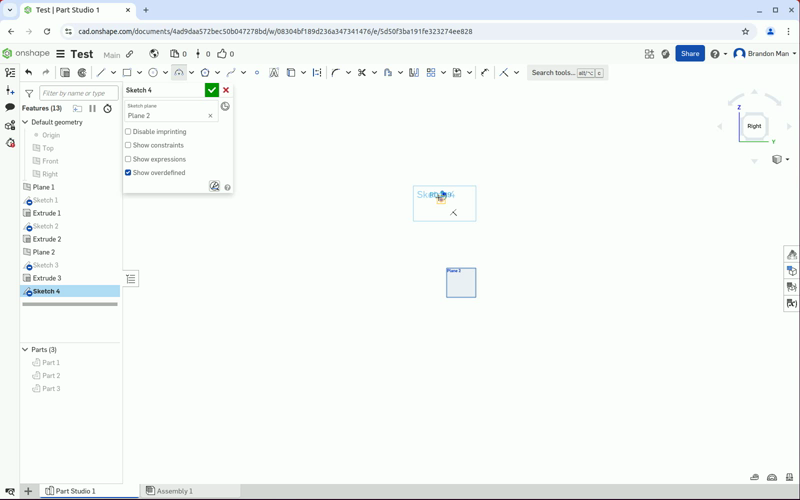
mouse_move(437, 193)
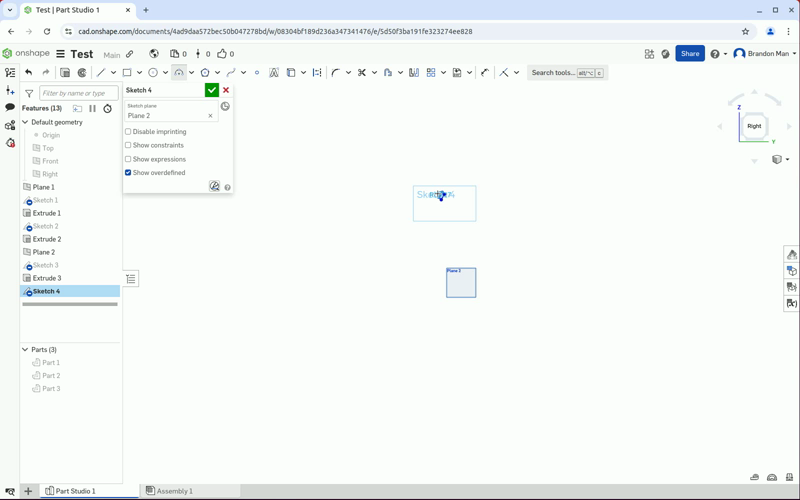
scroll(6)
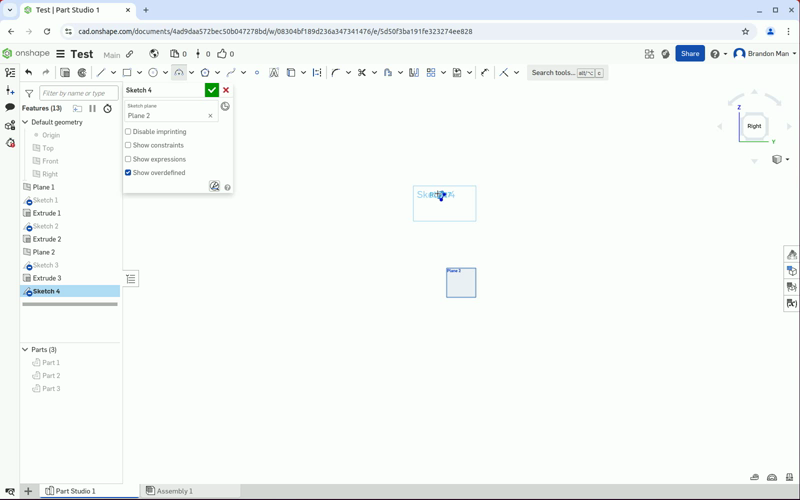
scroll(6)
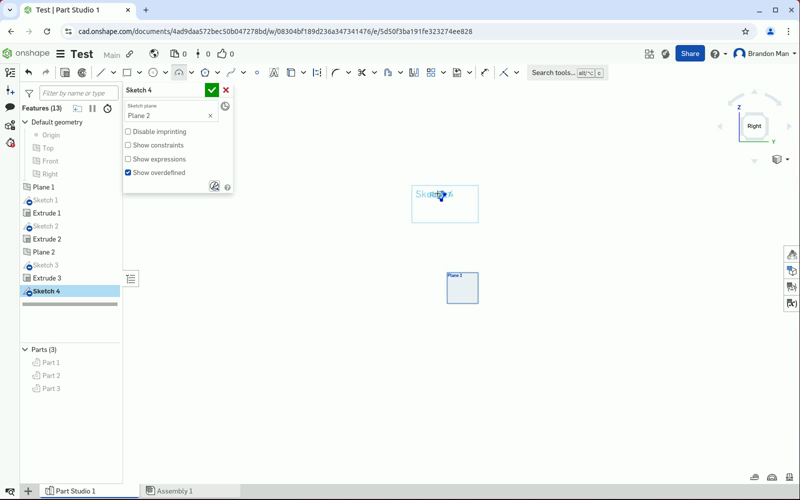
scroll(6)
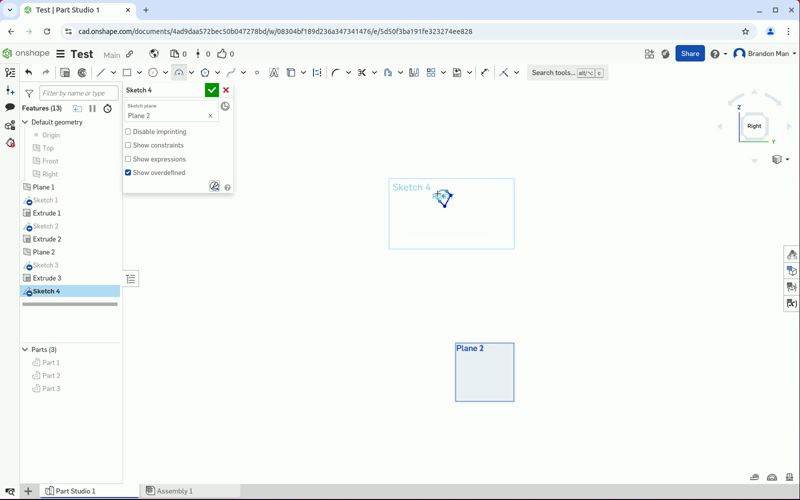
scroll(6)
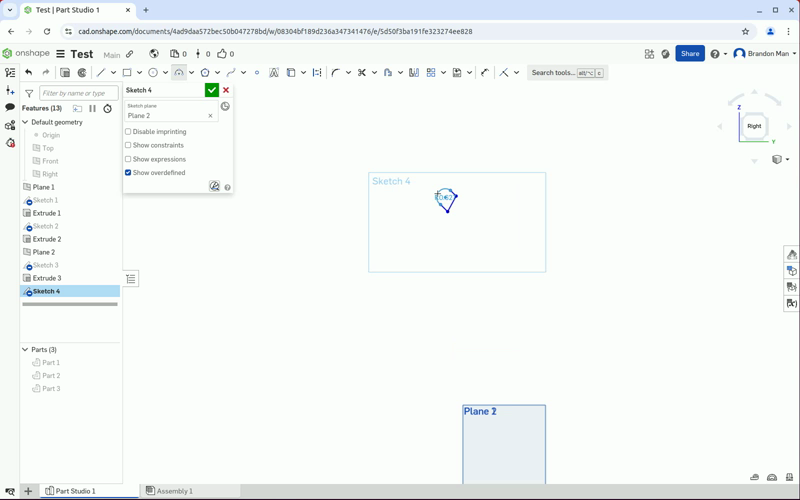
scroll(6)
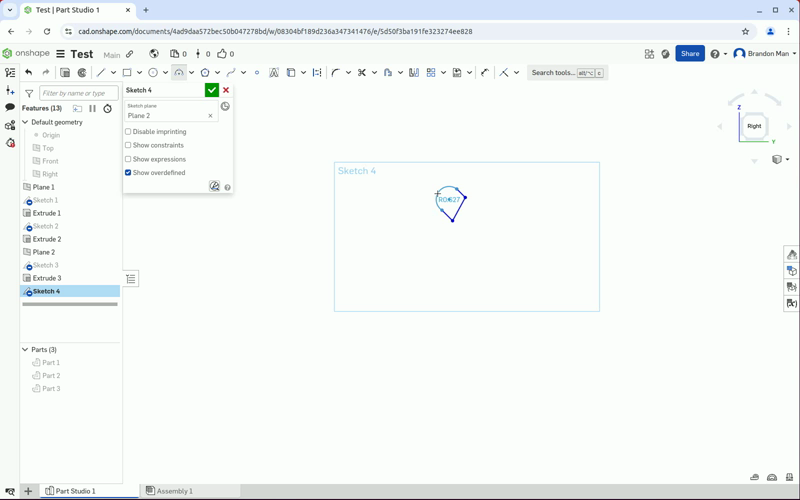
scroll(6)
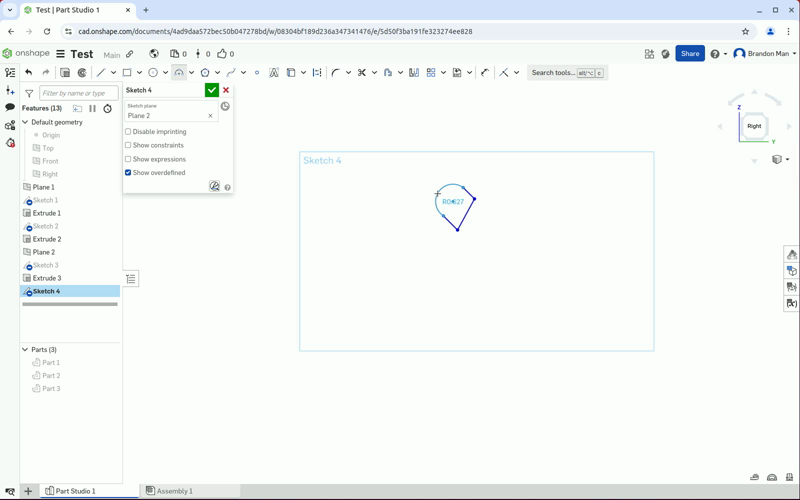
scroll(6)
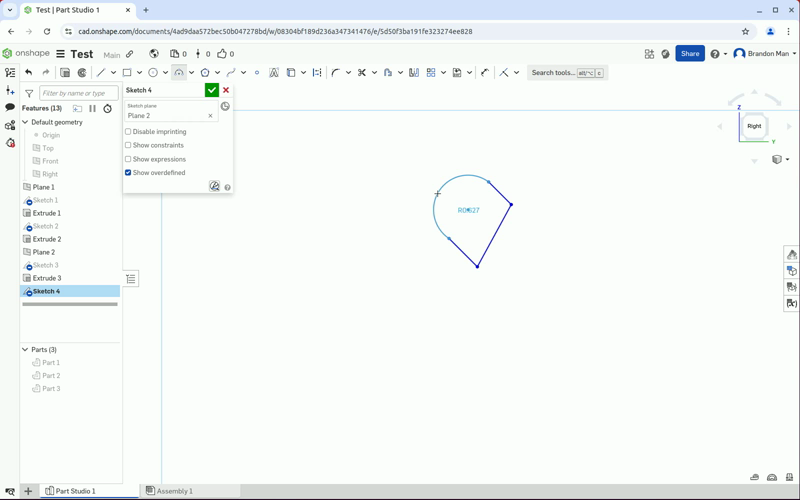
click(437, 193)
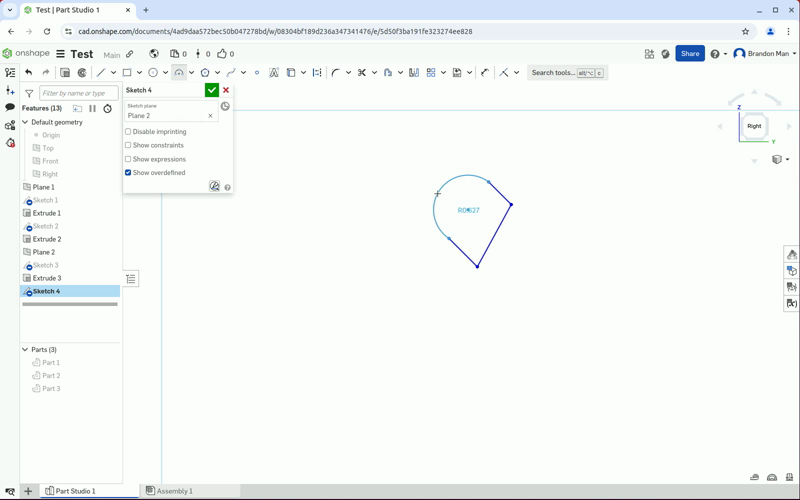
scroll(-6)
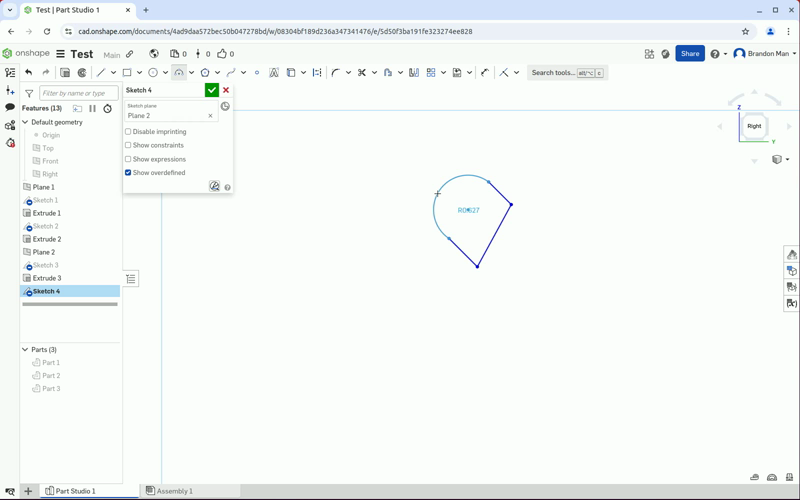
scroll(-6)
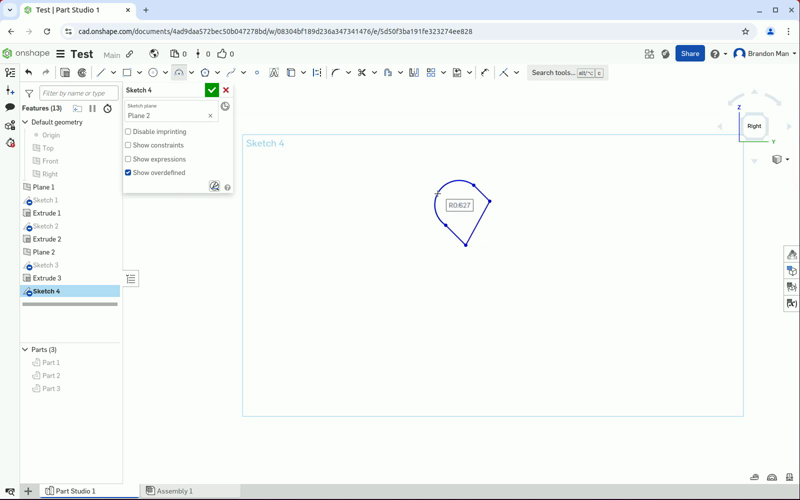
scroll(-6)
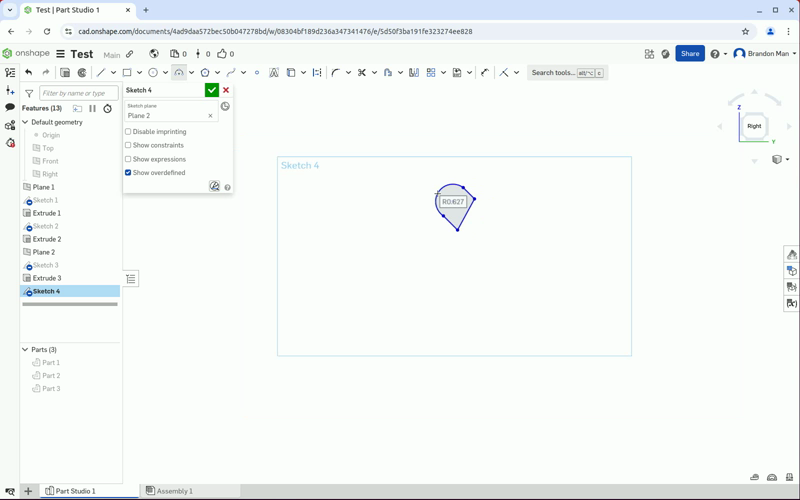
scroll(-6)
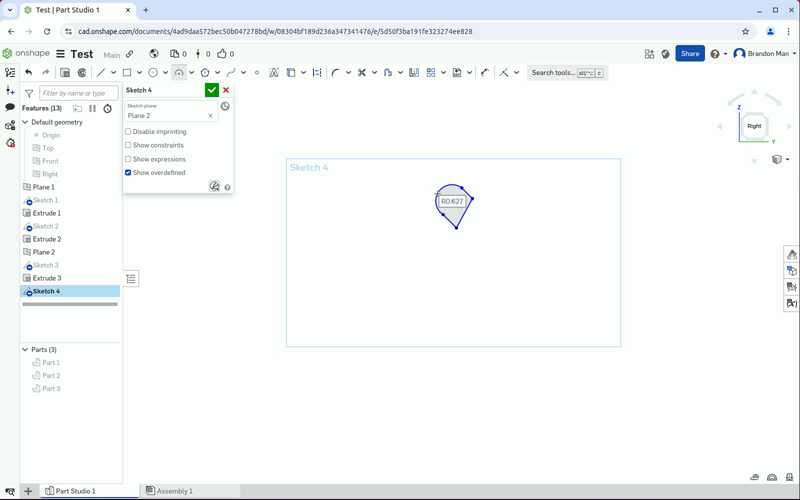
scroll(-6)
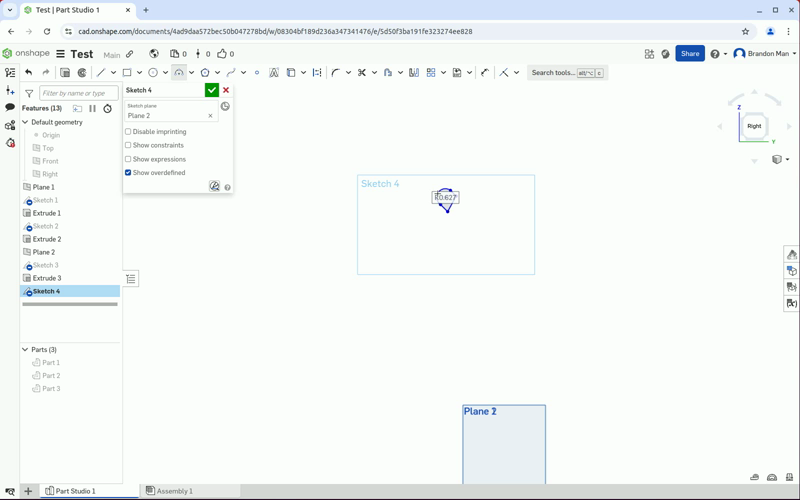
scroll(-6)
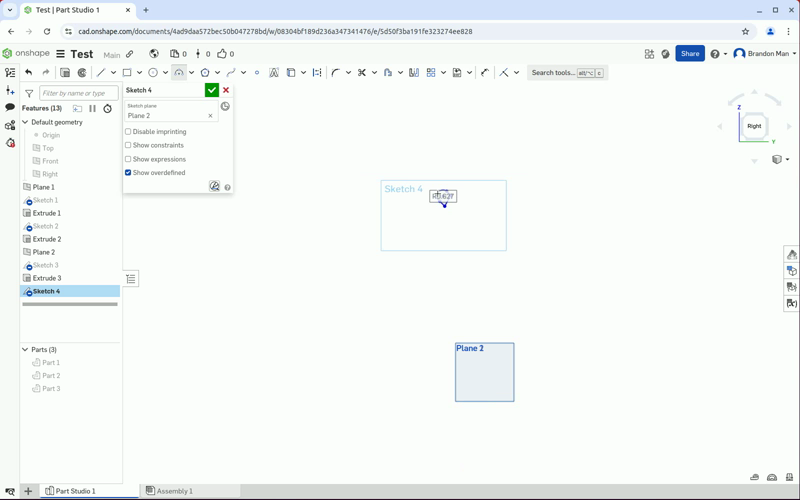
scroll(-6)
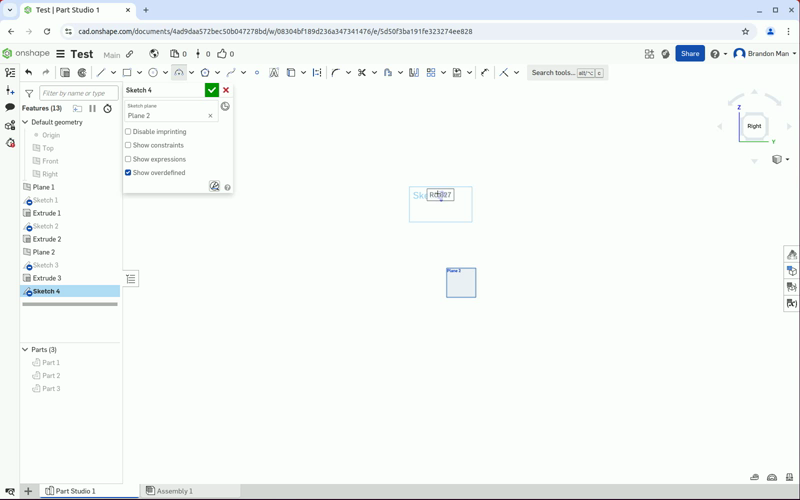
key_up(shift)
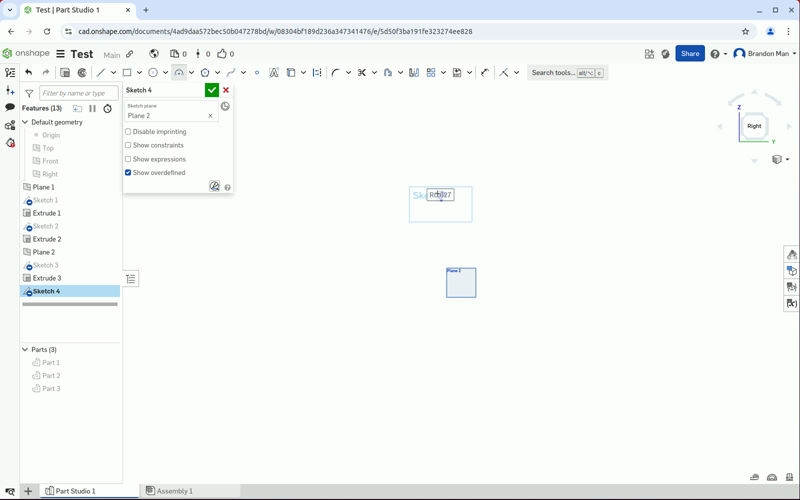
key(esc)
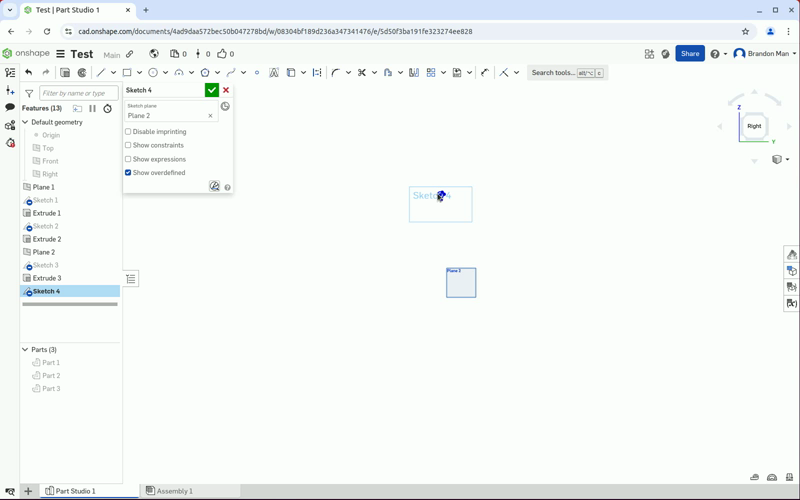
mouse_move(438, 195)
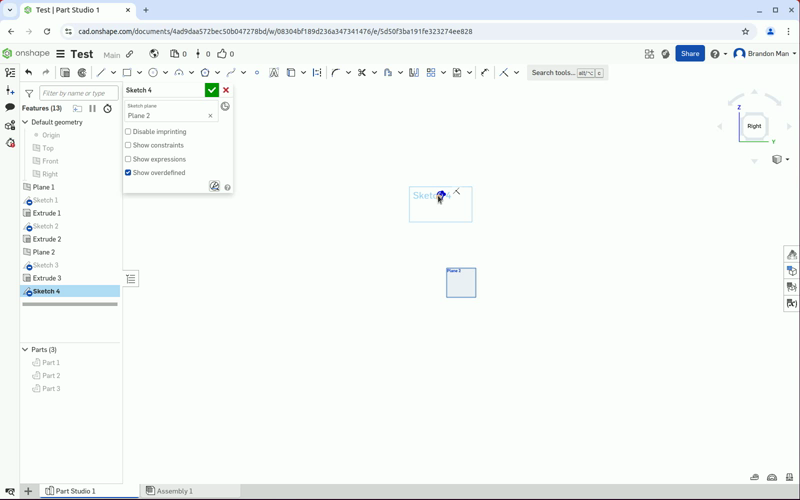
scroll(6)
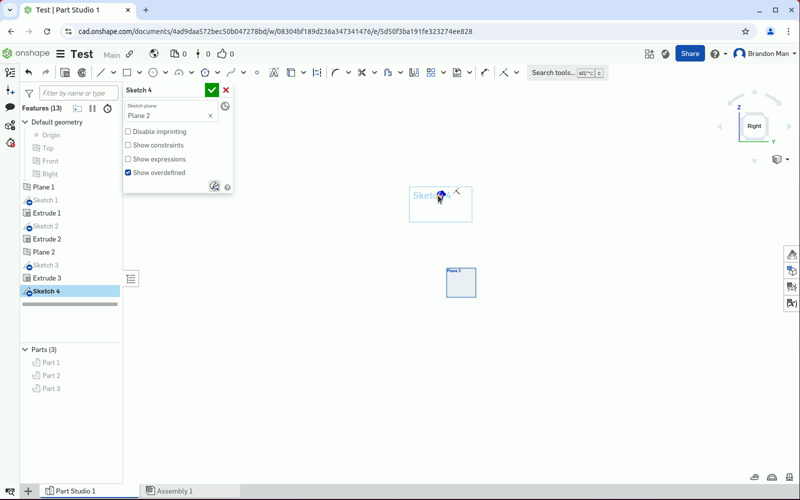
scroll(6)
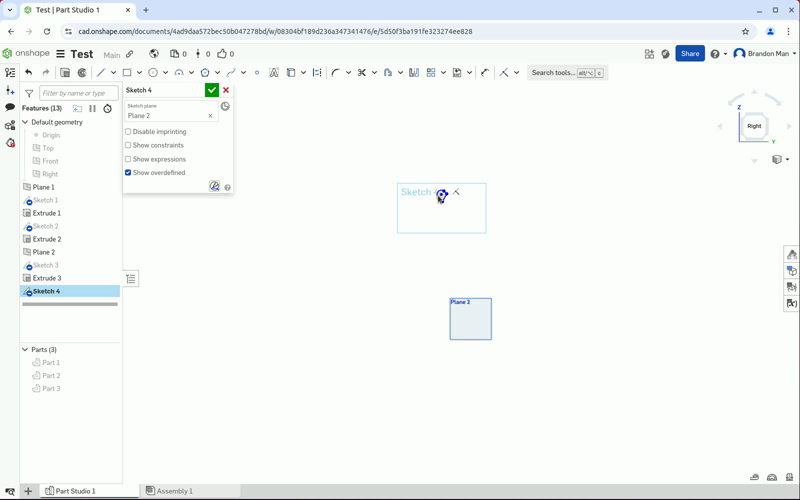
scroll(6)
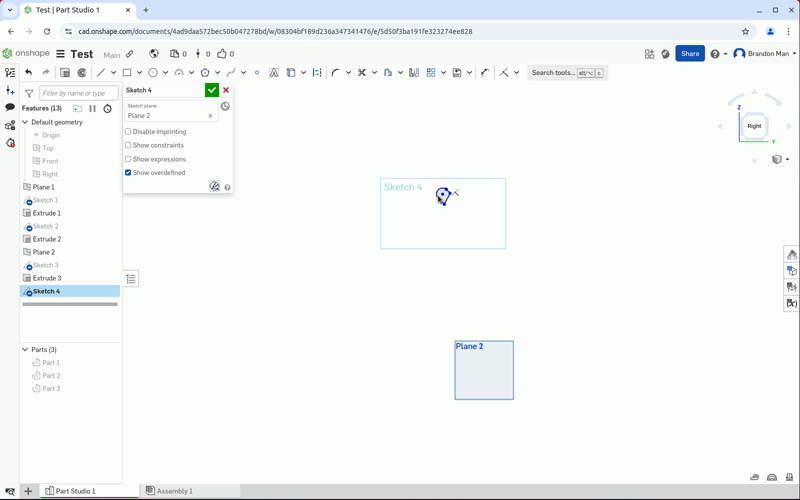
scroll(6)
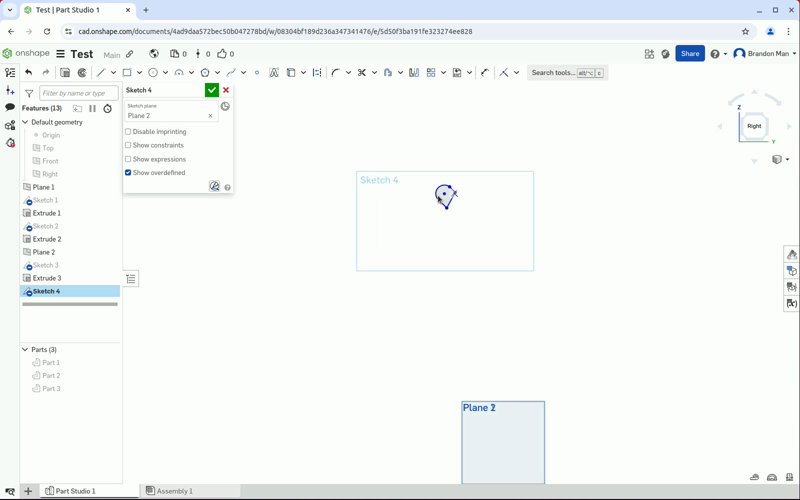
scroll(6)
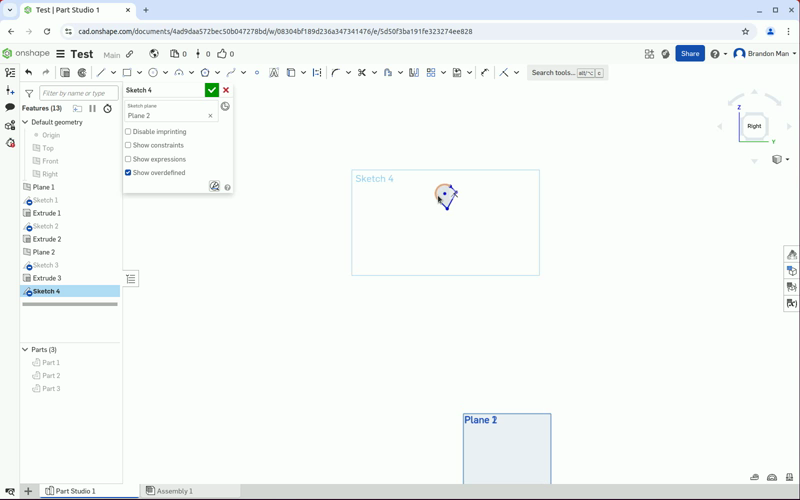
scroll(6)
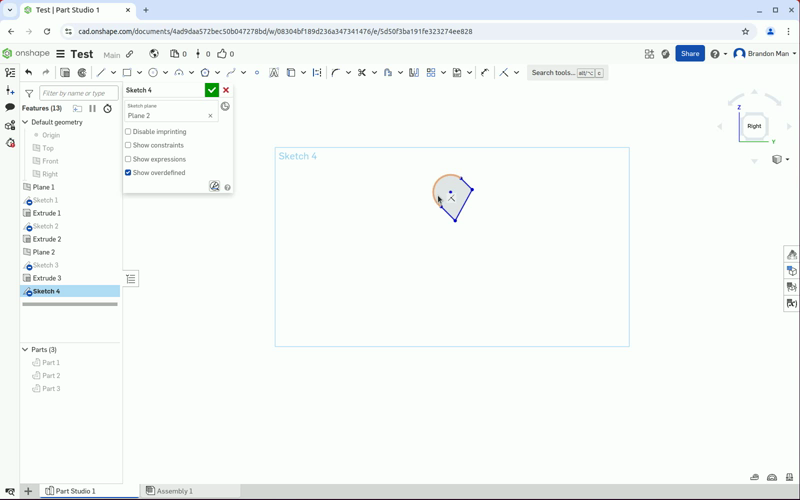
scroll(6)
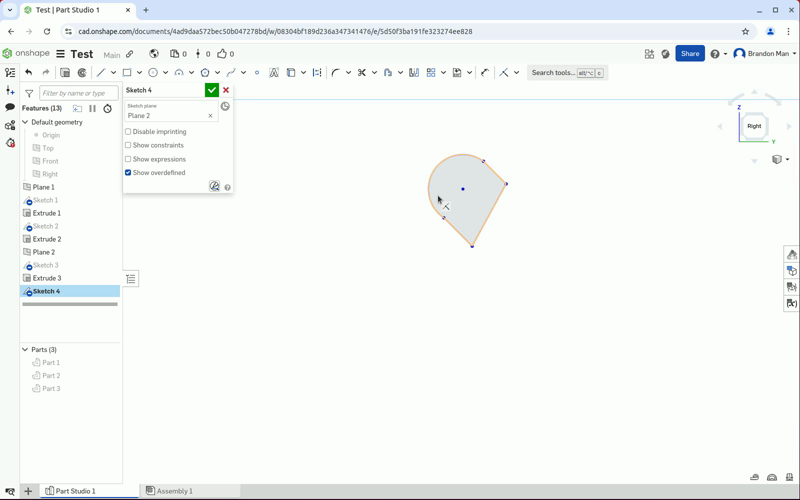
click(438, 195)
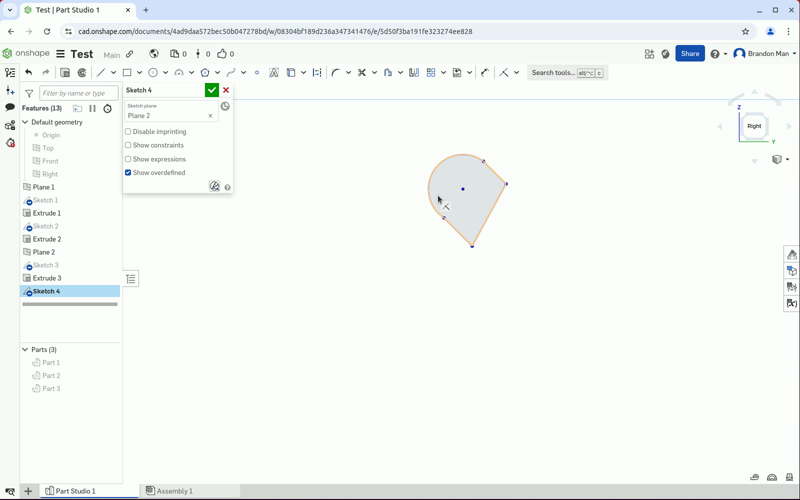
scroll(-6)
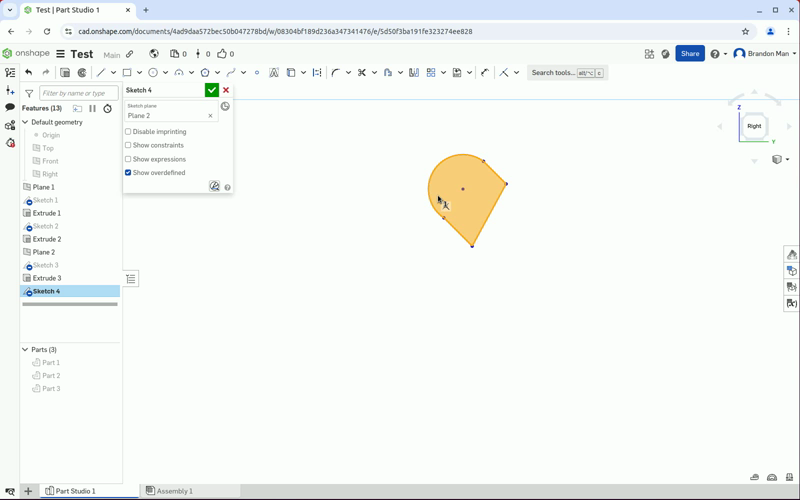
scroll(-6)
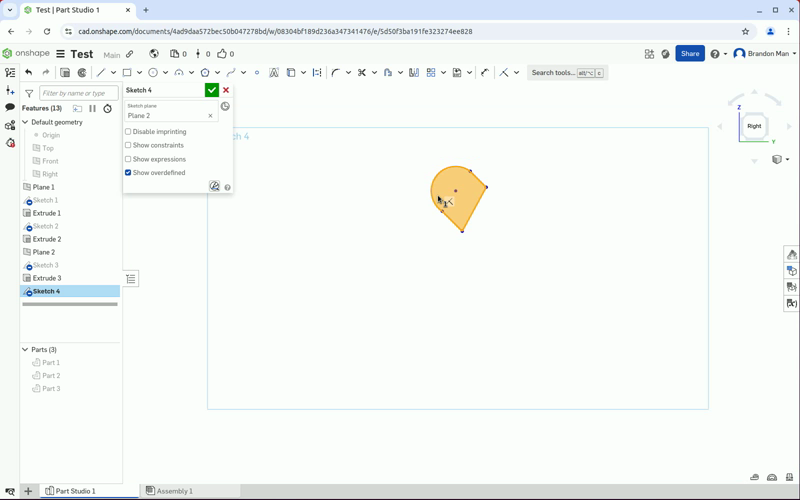
scroll(-6)
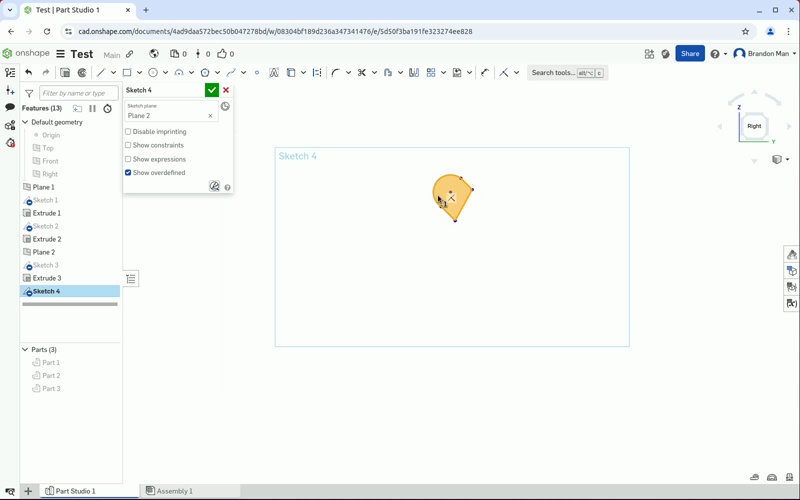
scroll(-6)
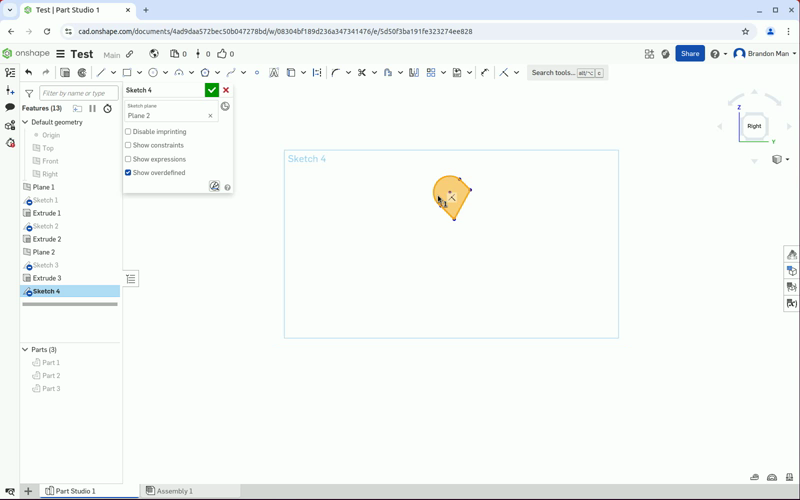
scroll(-6)
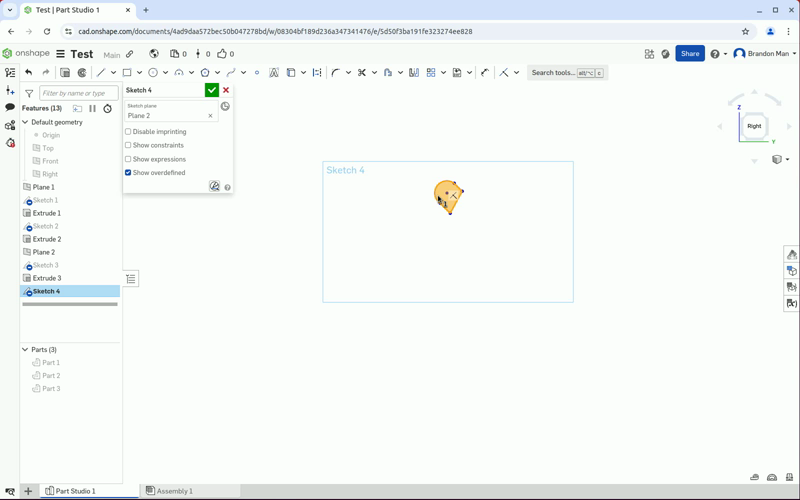
scroll(-6)
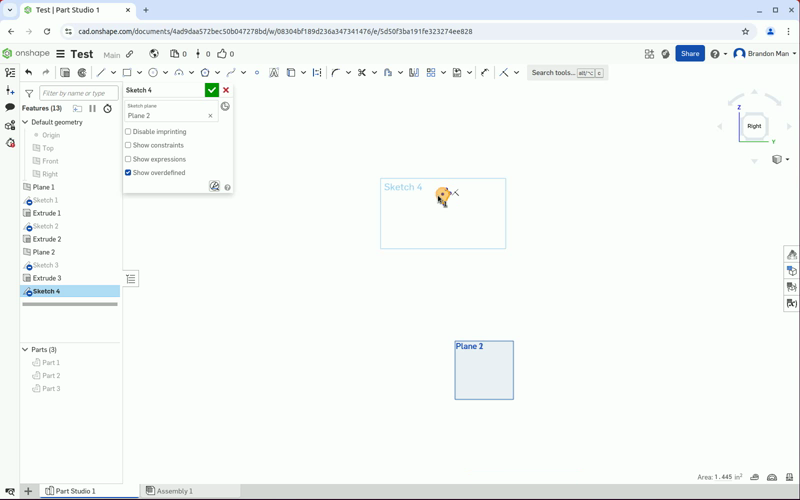
scroll(-6)
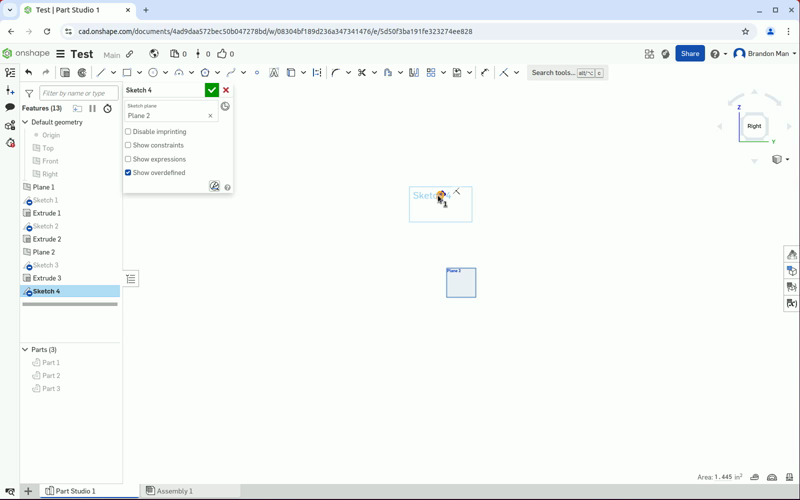
mouse_move(73, 352)
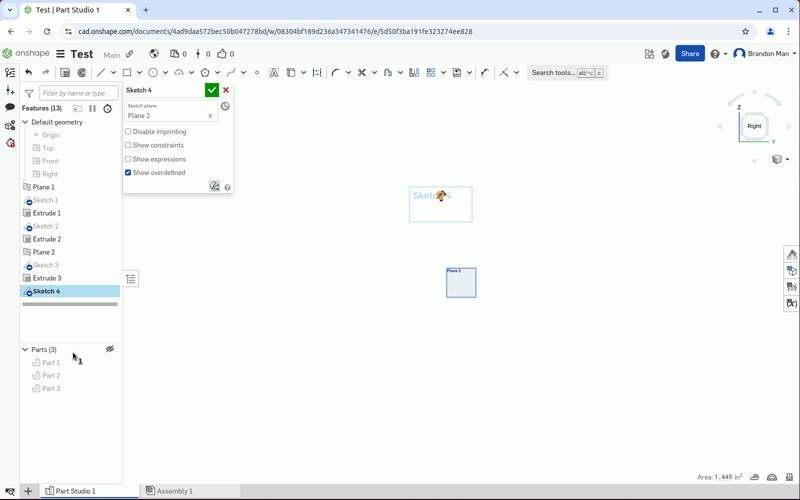
key(shift+y)
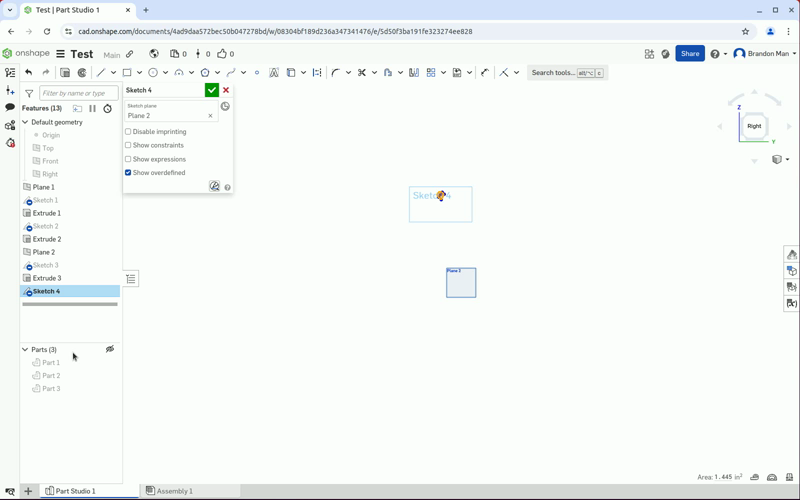
key(shift+e)
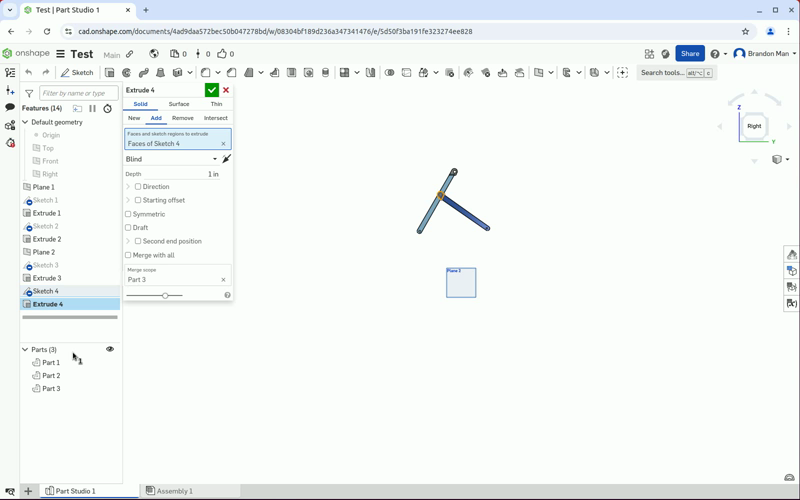
mouse_move(143, 106)
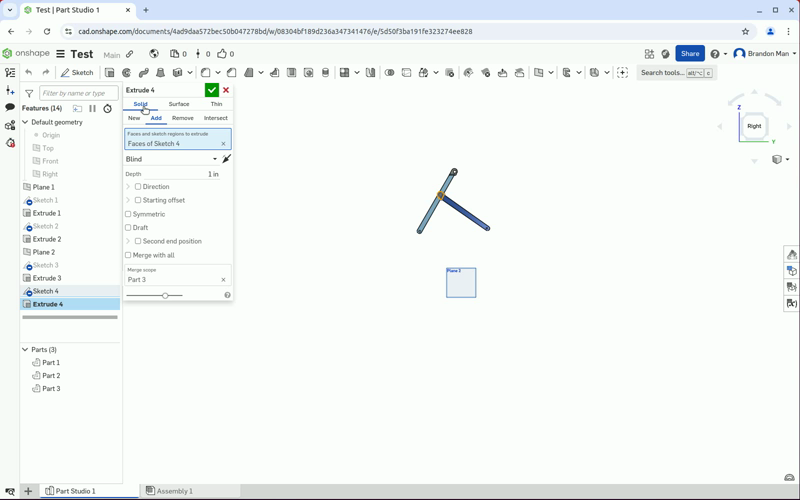
click(143, 106)
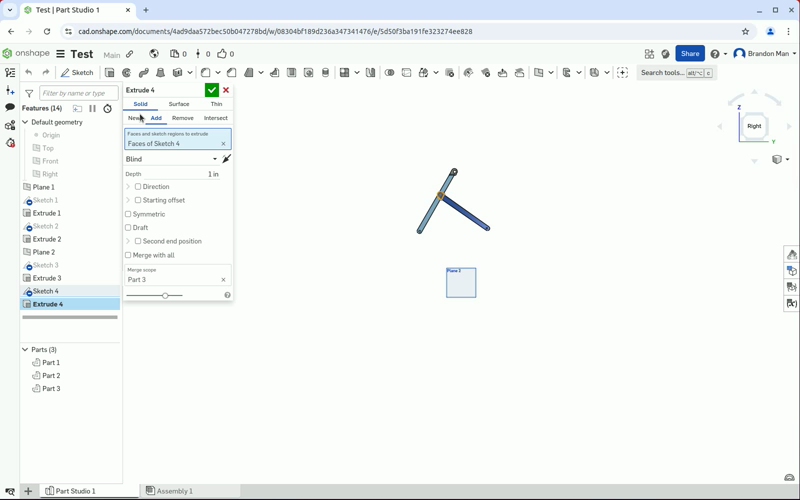
mouse_move(137, 120)
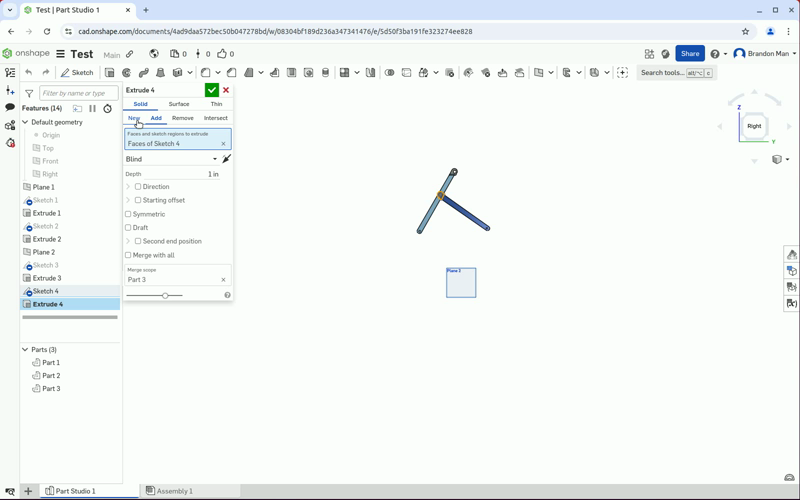
click(137, 120)
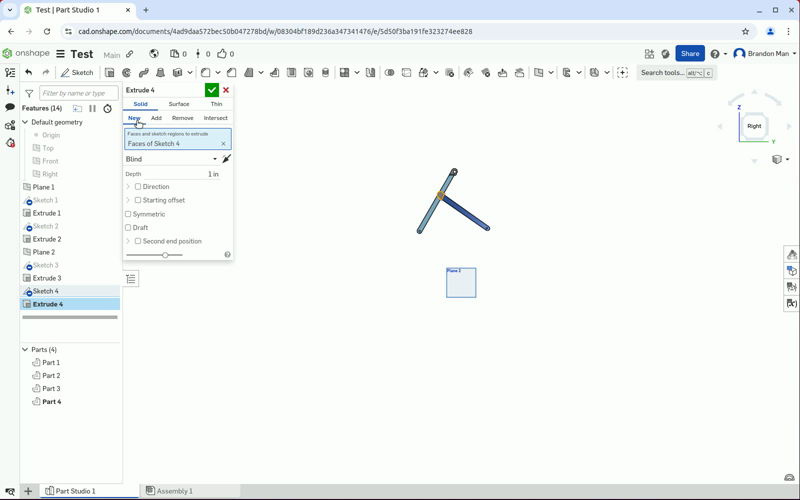
key(tab, 4)
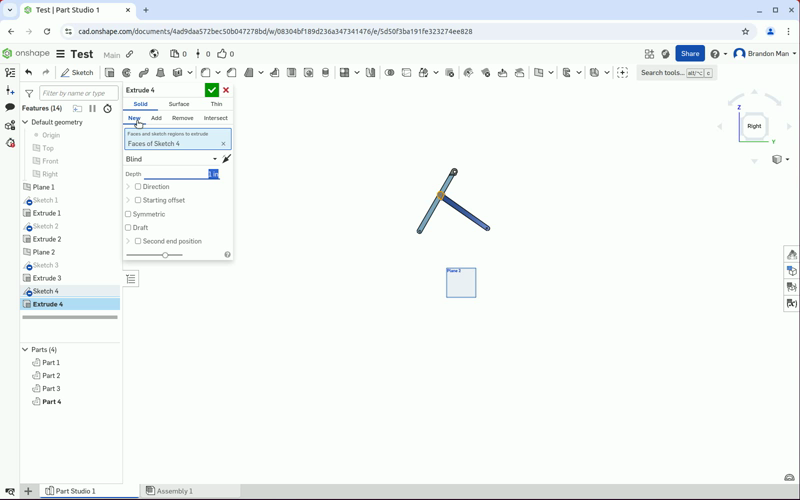
text(-0.241)
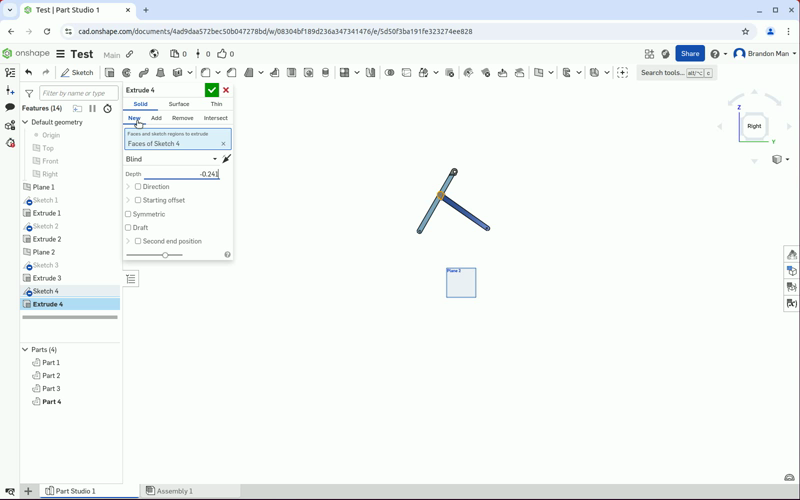
key(enter)
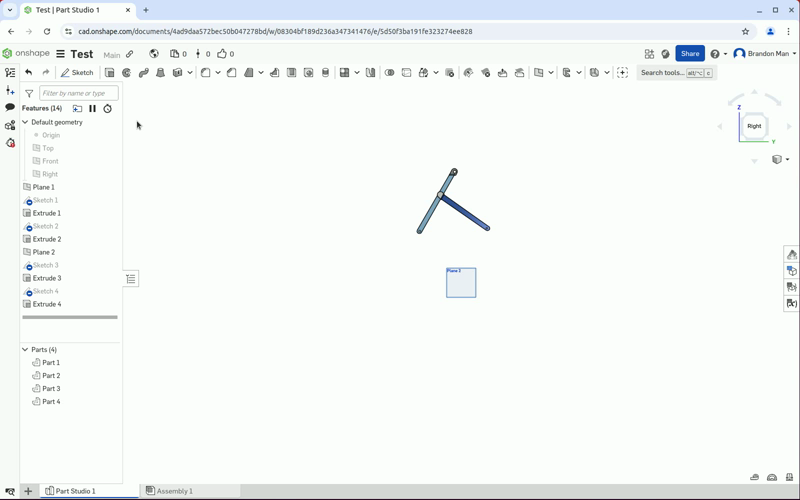
key(shift+h)
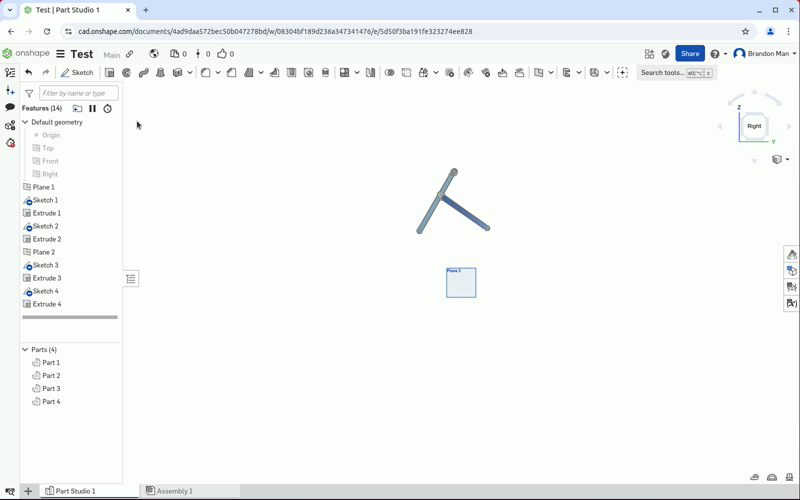
key(shift+h)
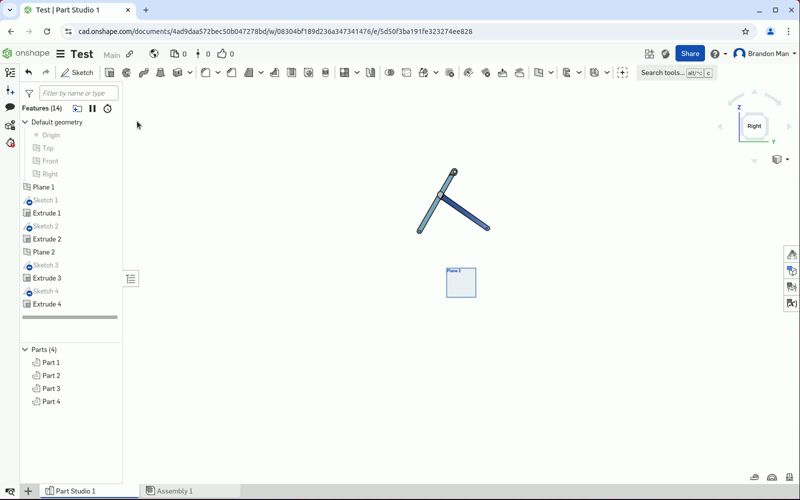
mouse_move(73, 189)
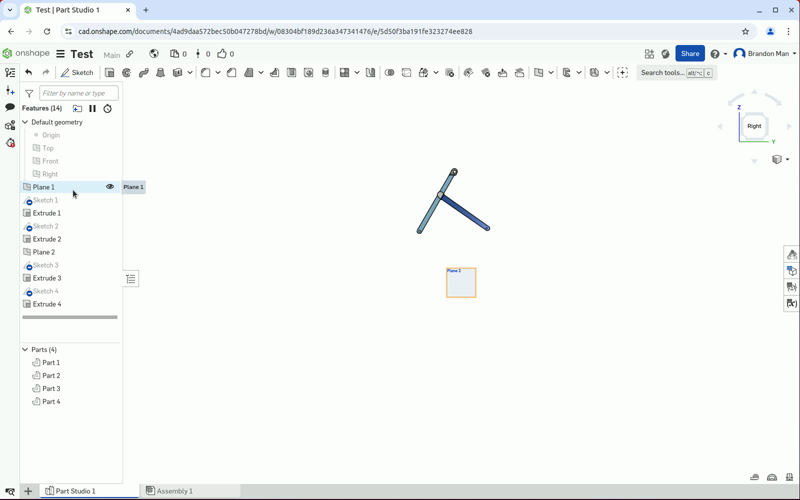
click(73, 189)
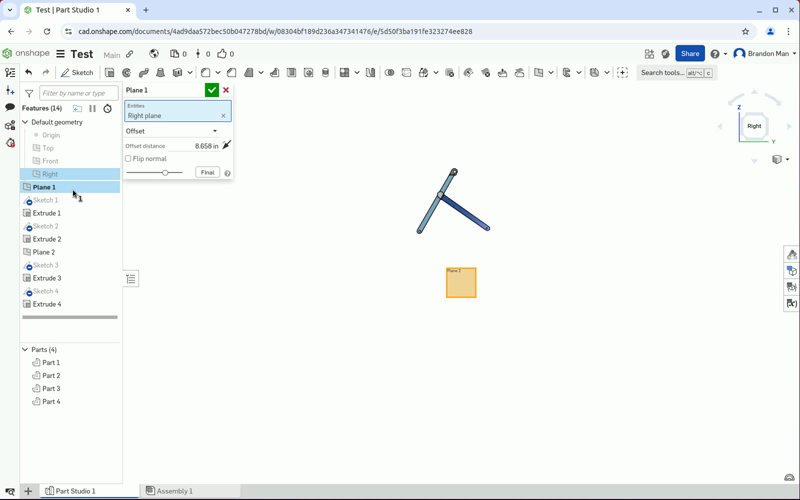
mouse_move(229, 92)
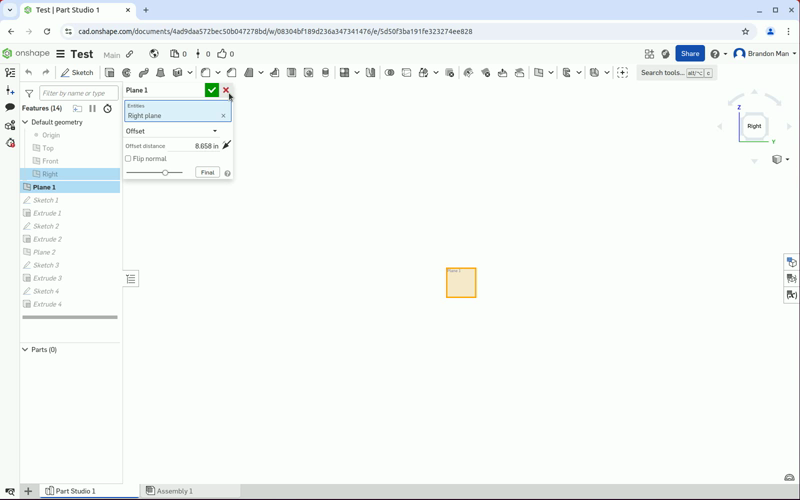
click(229, 92)
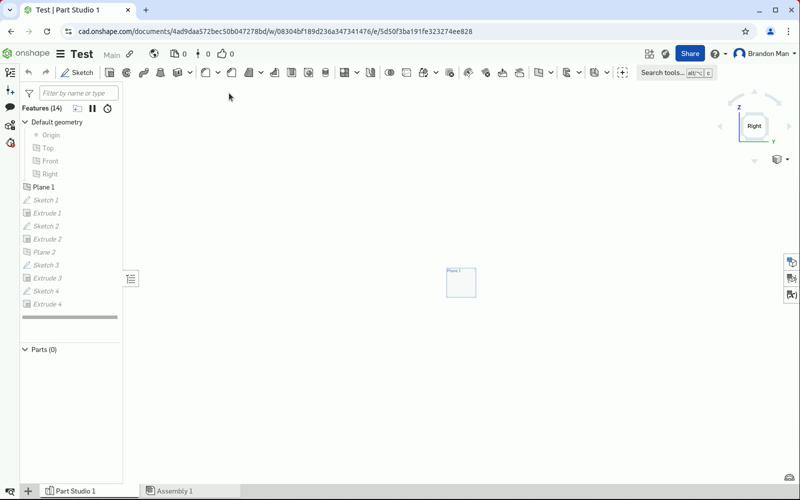
key(shift+s)
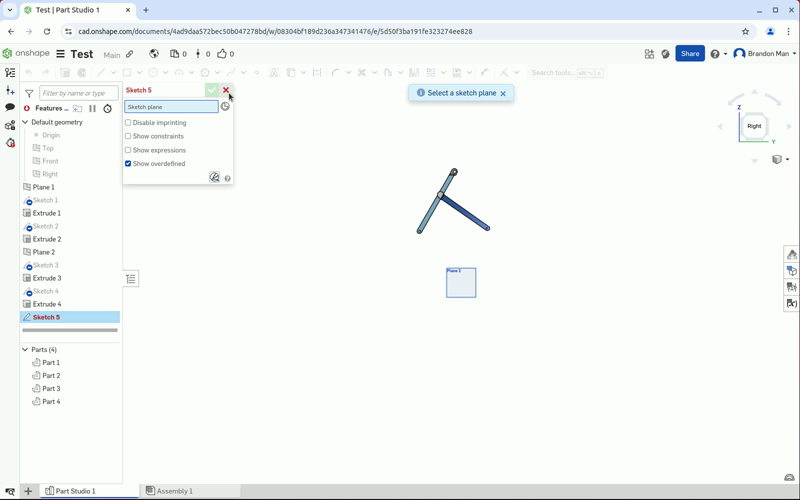
mouse_move(73, 254)
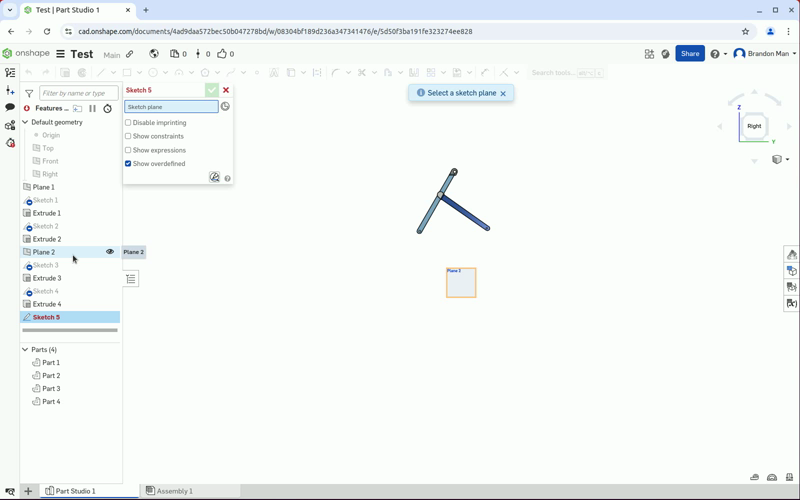
click(73, 254)
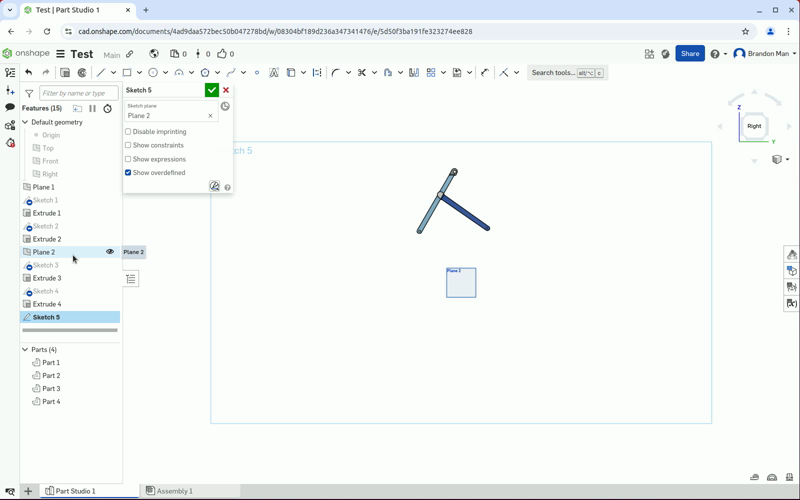
mouse_move(73, 352)
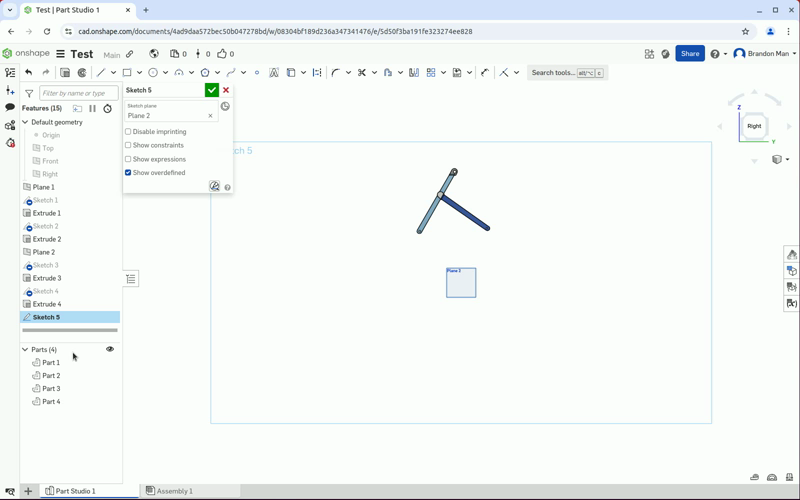
key(y)
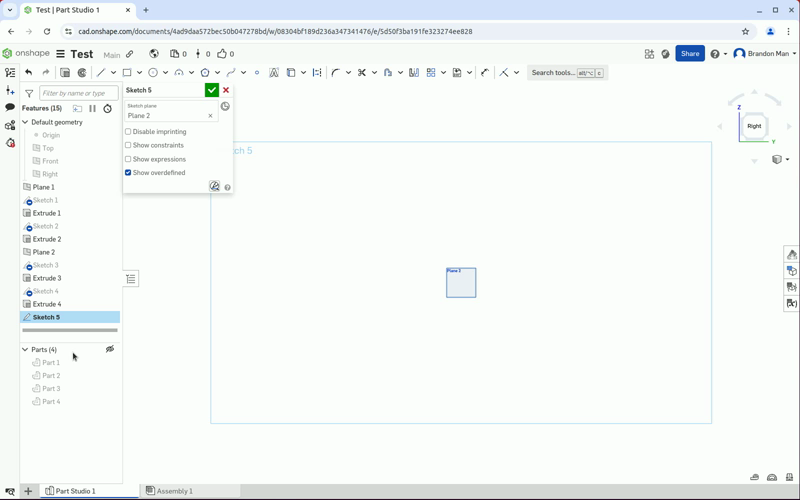
key(c)
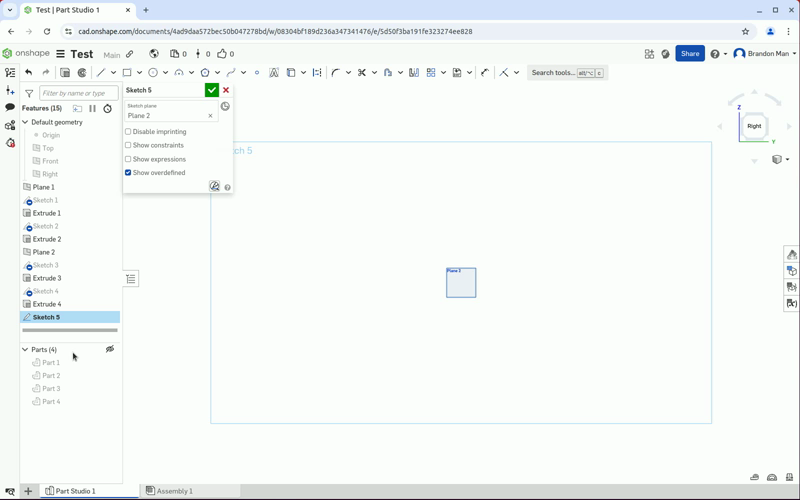
key_down(shift)
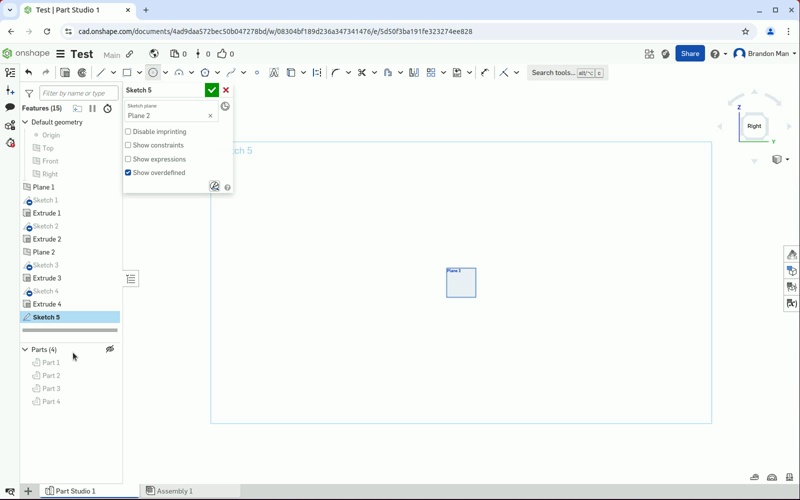
mouse_move(441, 195)
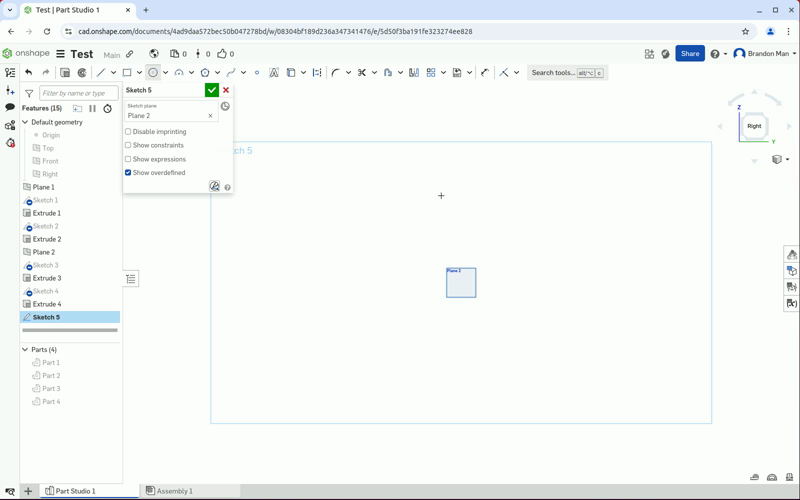
click(441, 195)
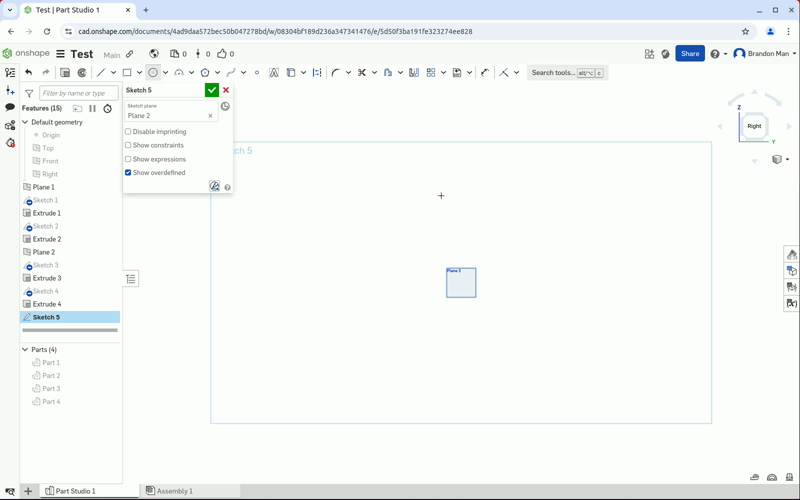
key_up(shift)
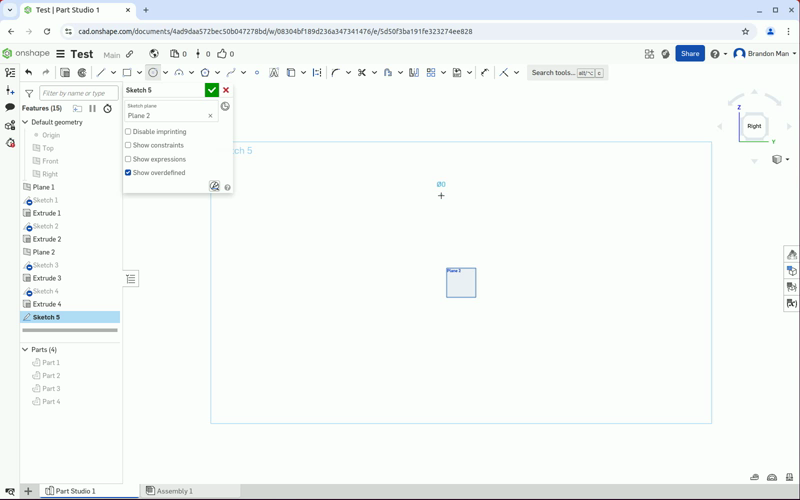
mouse_move(443, 195)
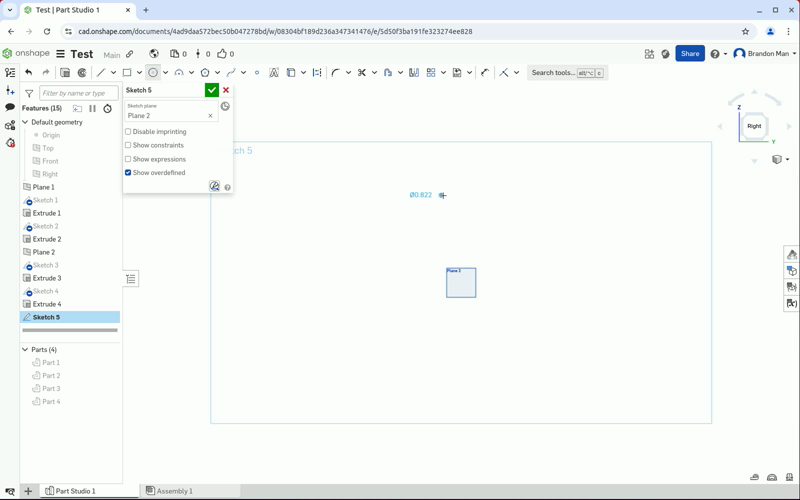
scroll(6)
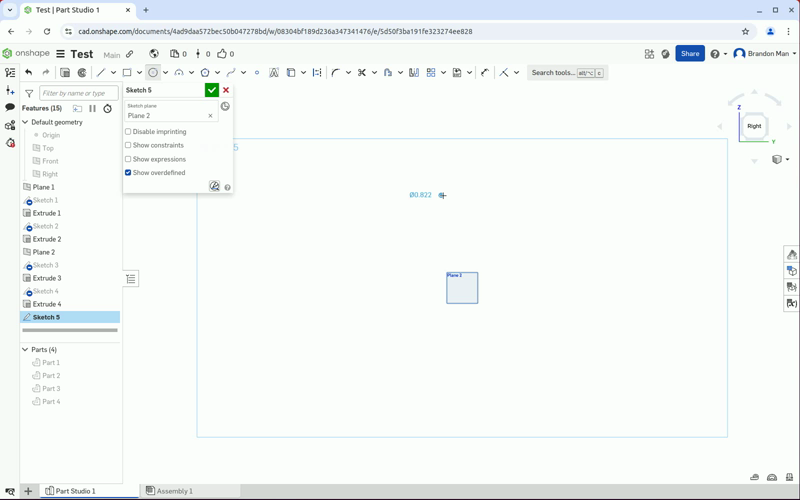
scroll(6)
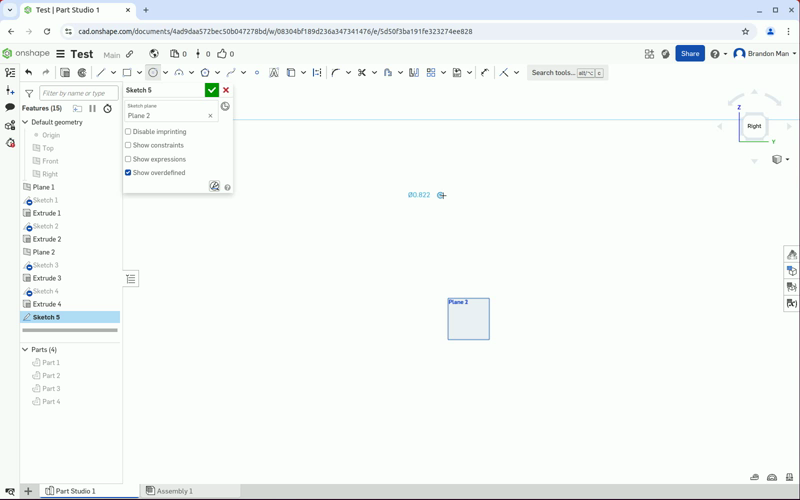
scroll(6)
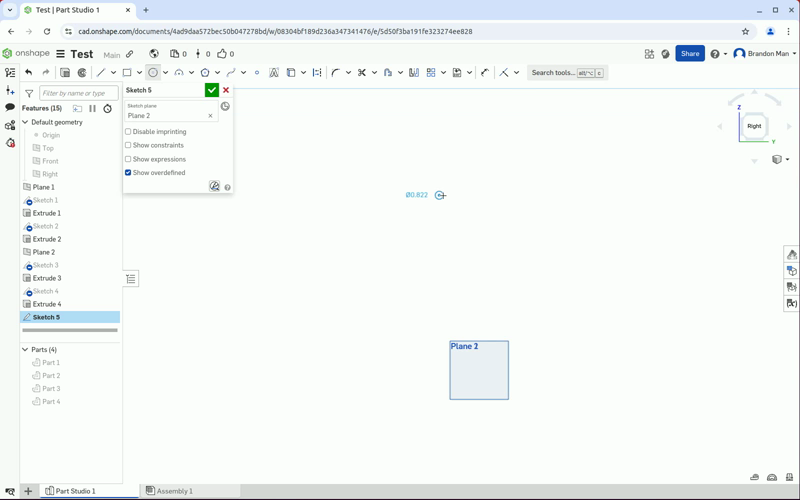
scroll(6)
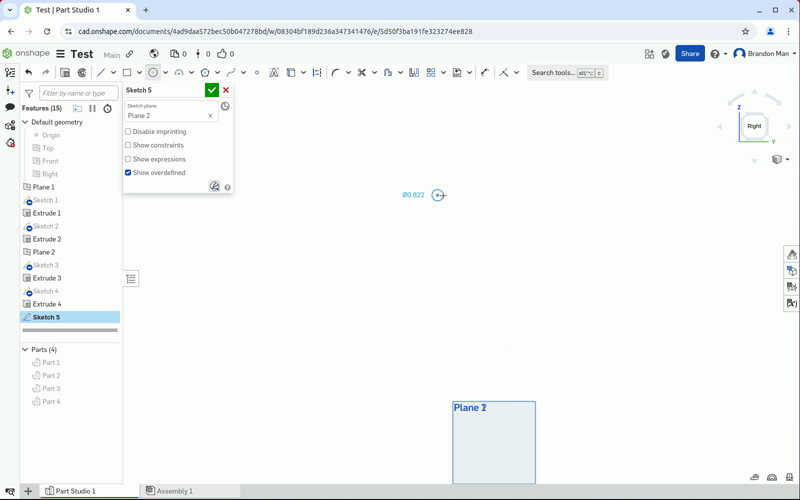
scroll(6)
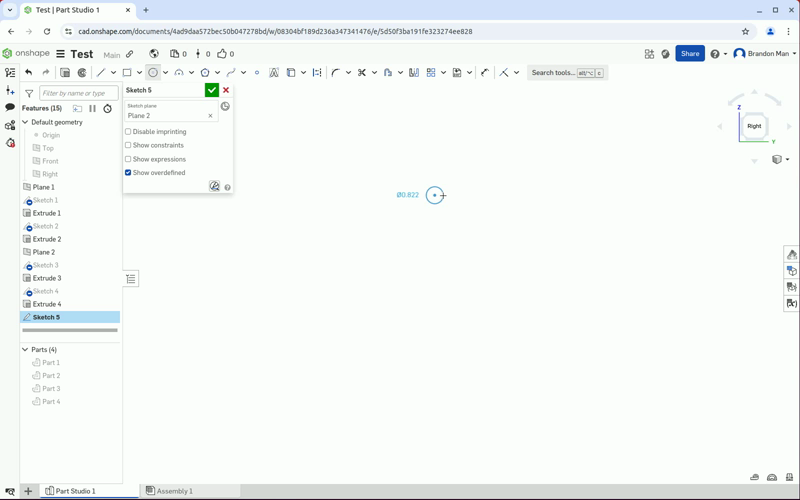
scroll(6)
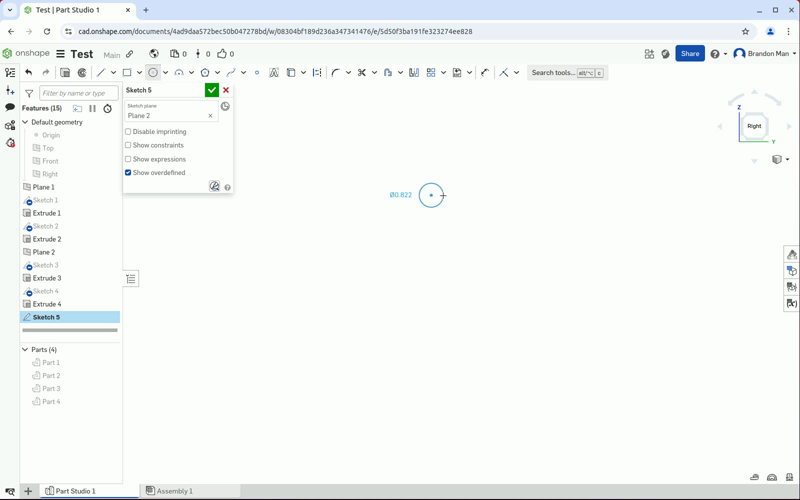
scroll(6)
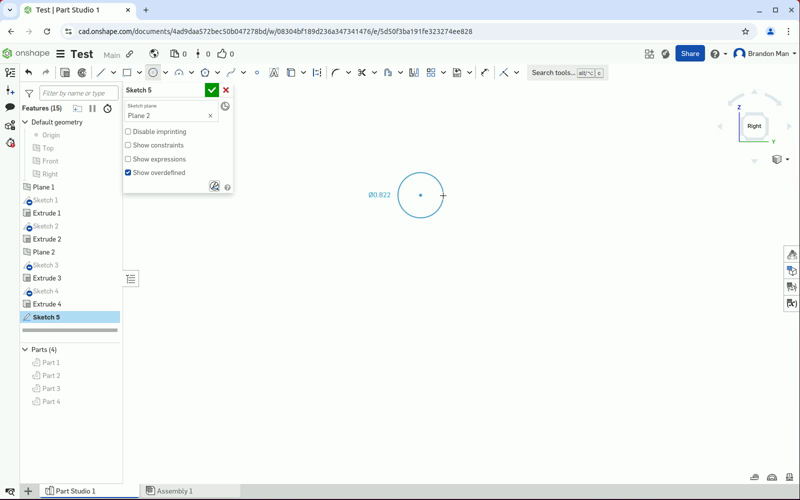
click(443, 195)
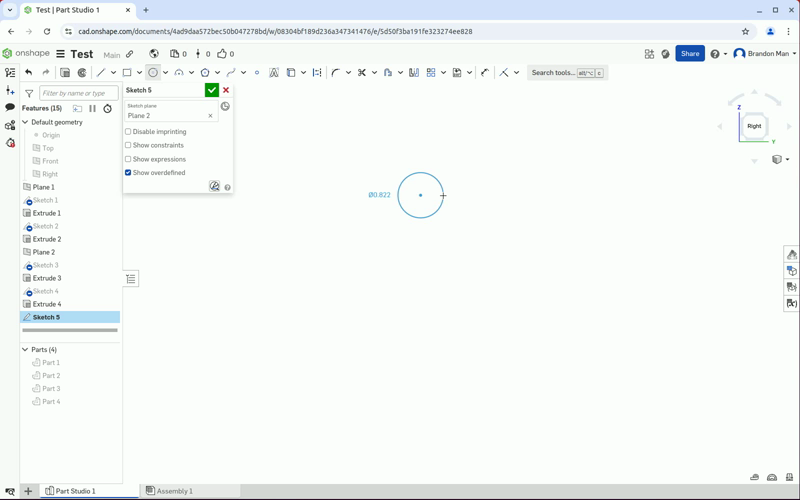
scroll(-6)
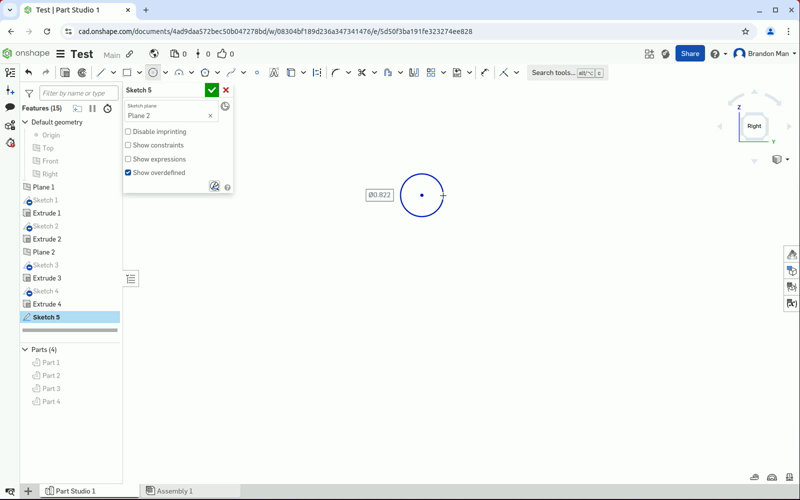
scroll(-6)
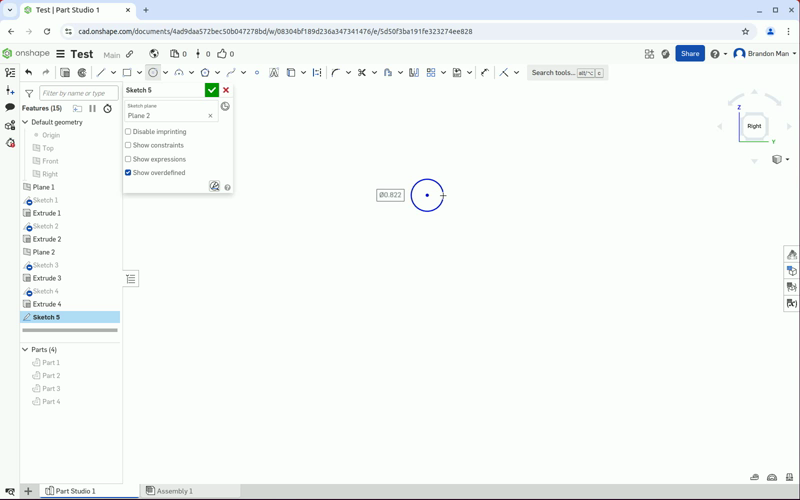
scroll(-6)
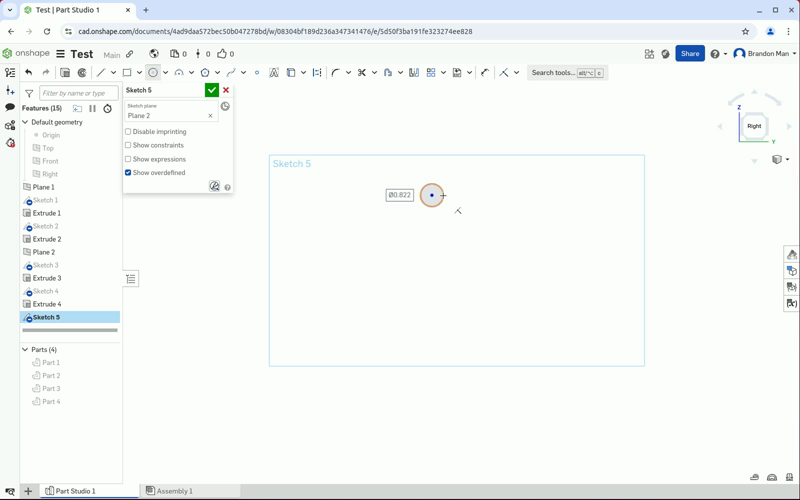
scroll(-6)
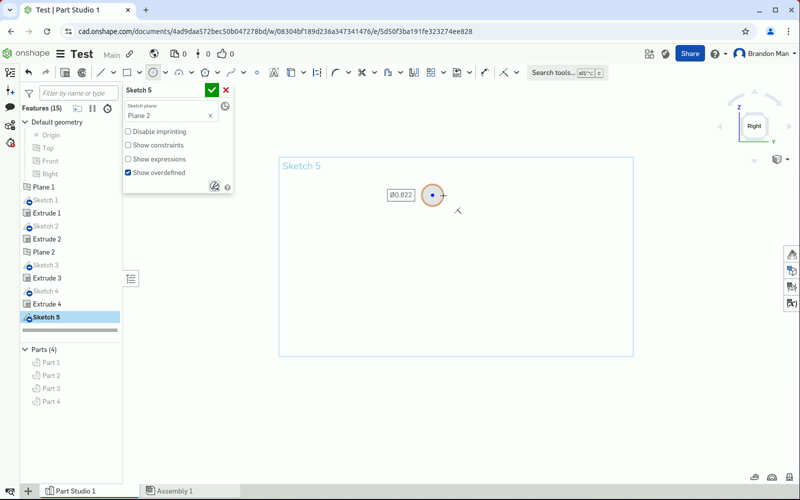
scroll(-6)
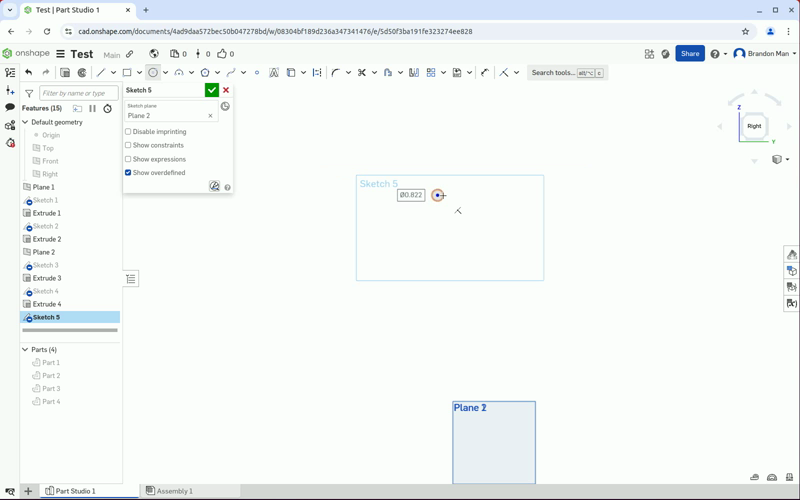
scroll(-6)
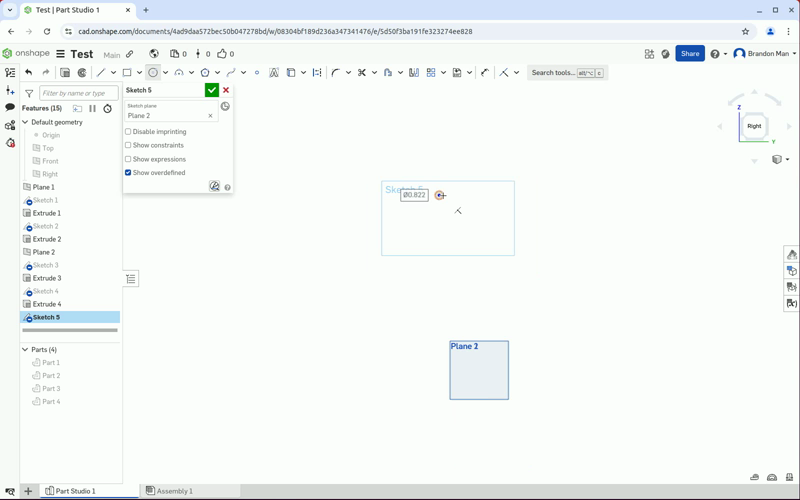
scroll(-6)
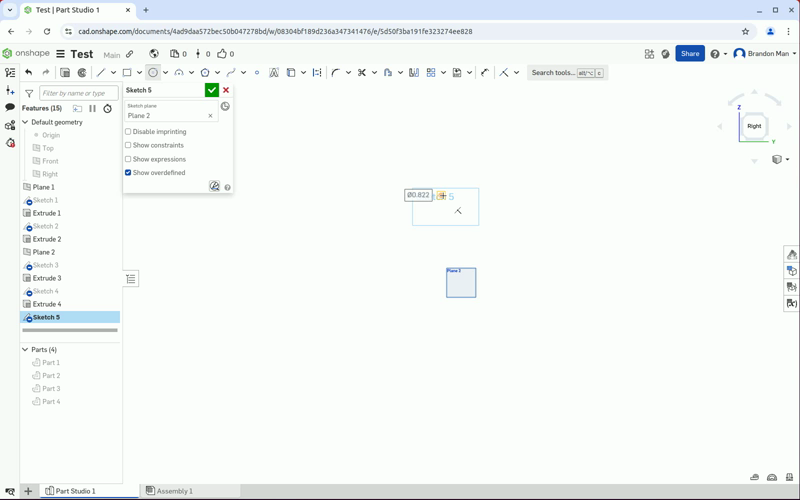
key(esc)
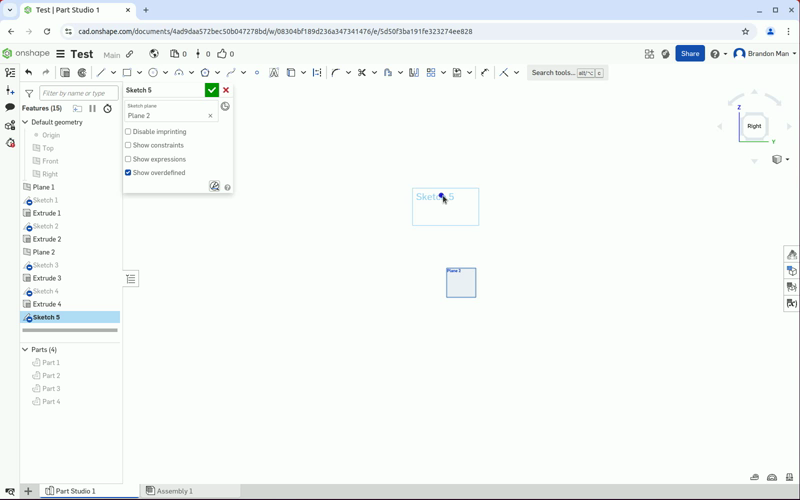
mouse_move(440, 194)
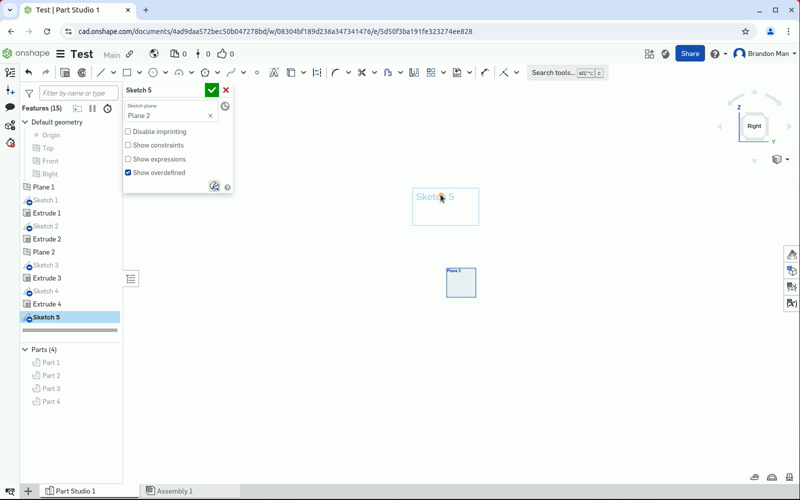
scroll(6)
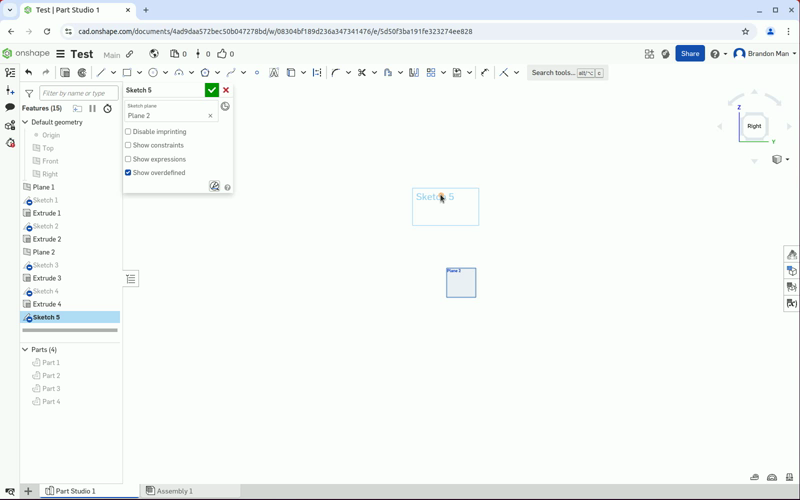
scroll(6)
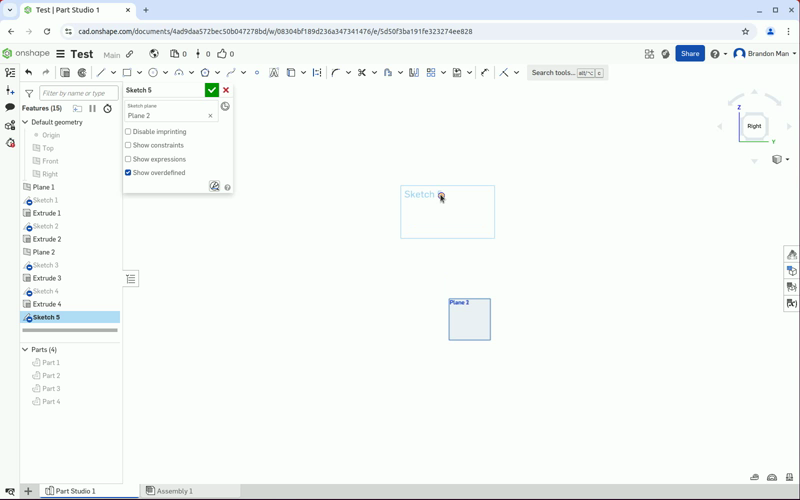
scroll(6)
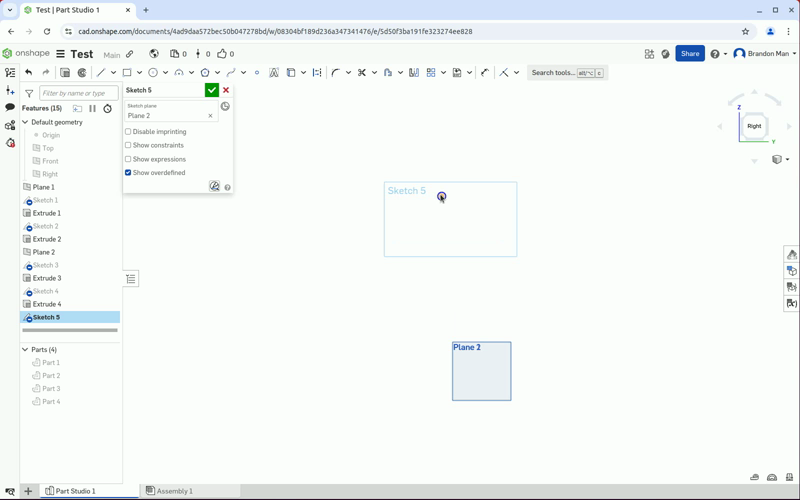
scroll(6)
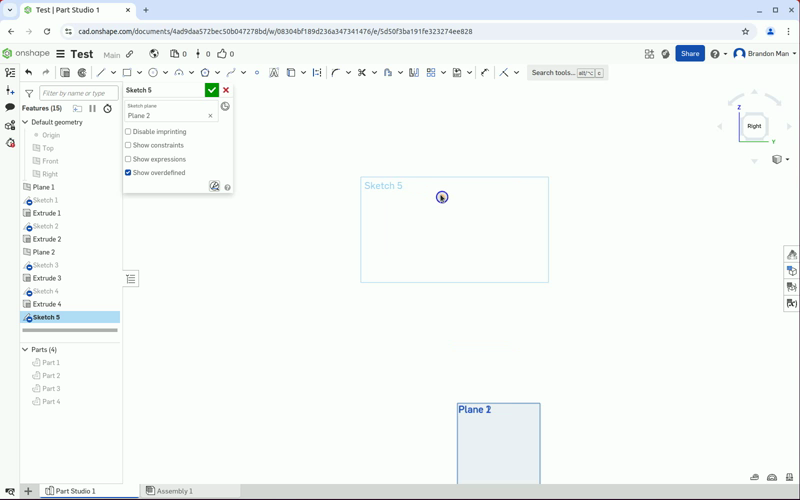
scroll(6)
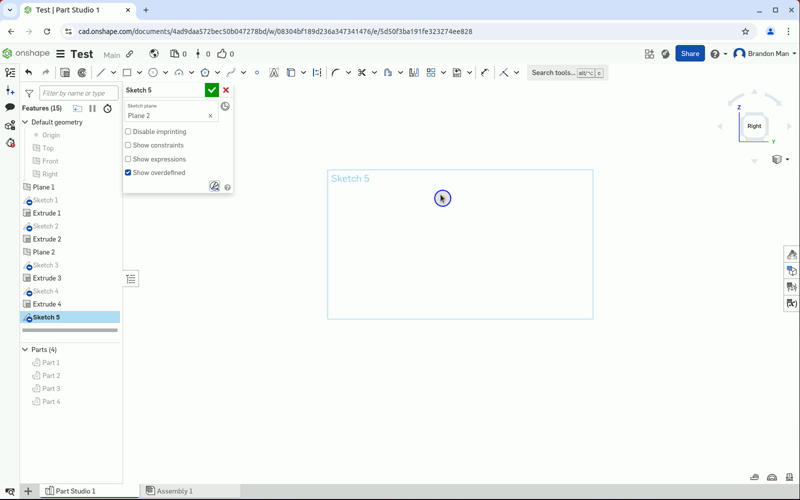
scroll(6)
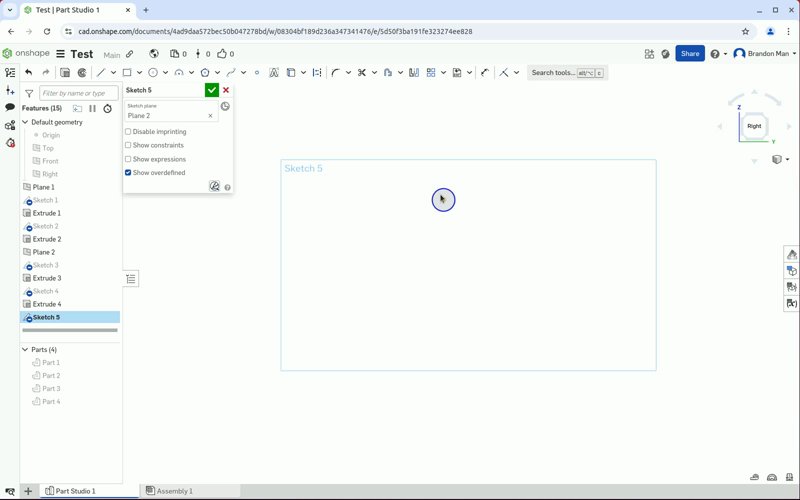
scroll(6)
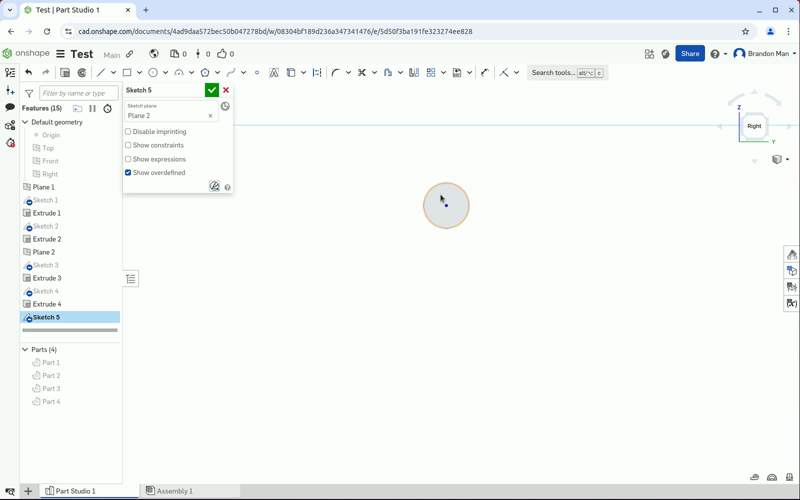
click(440, 194)
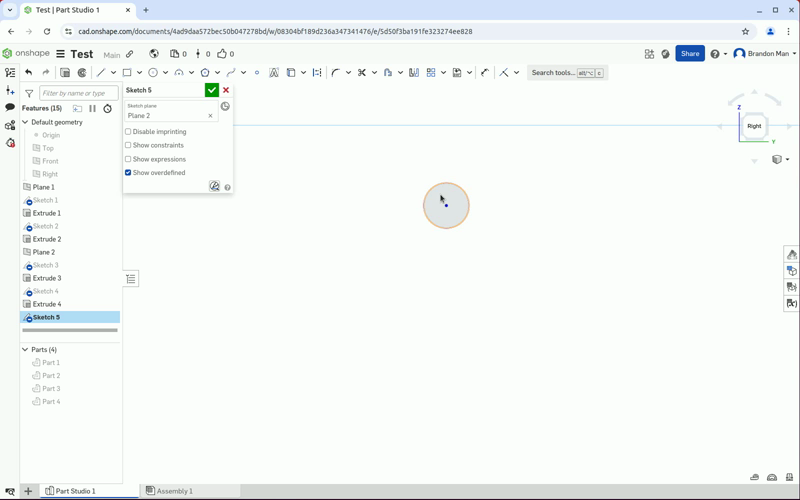
scroll(-6)
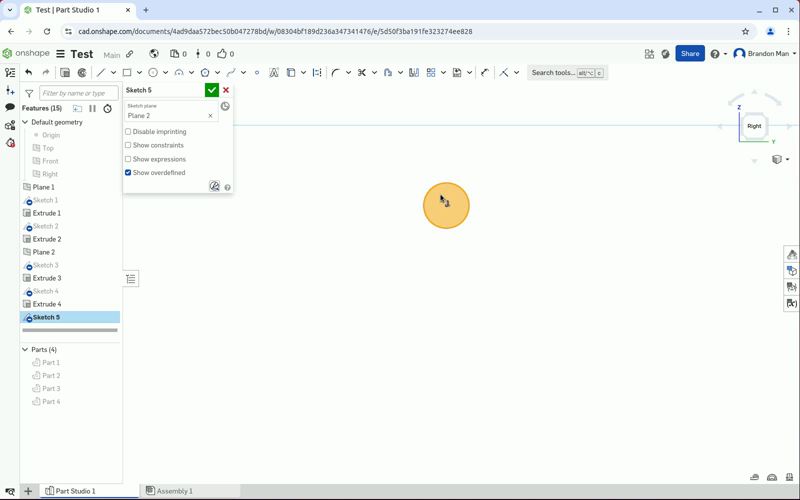
scroll(-6)
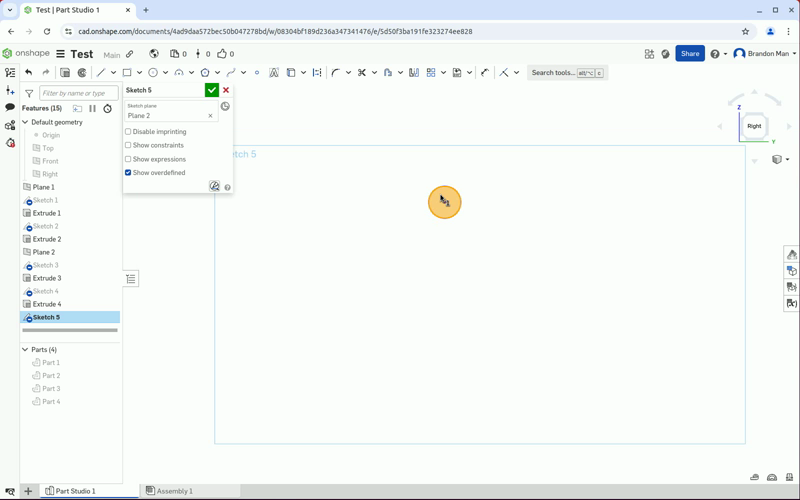
scroll(-6)
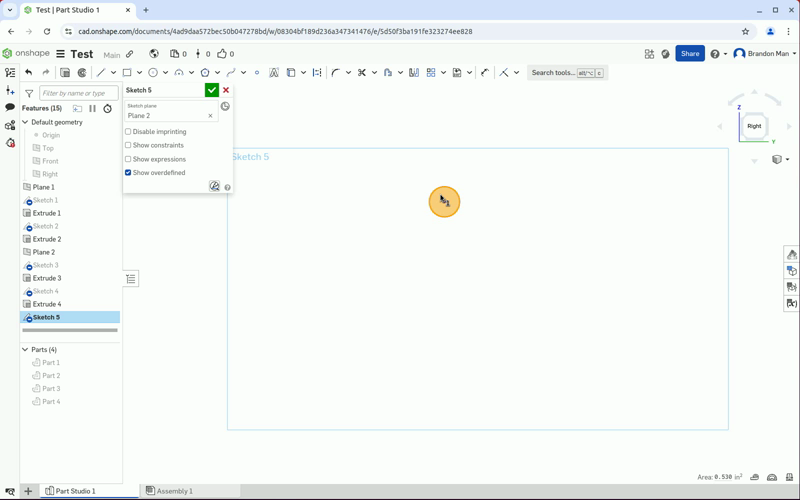
scroll(-6)
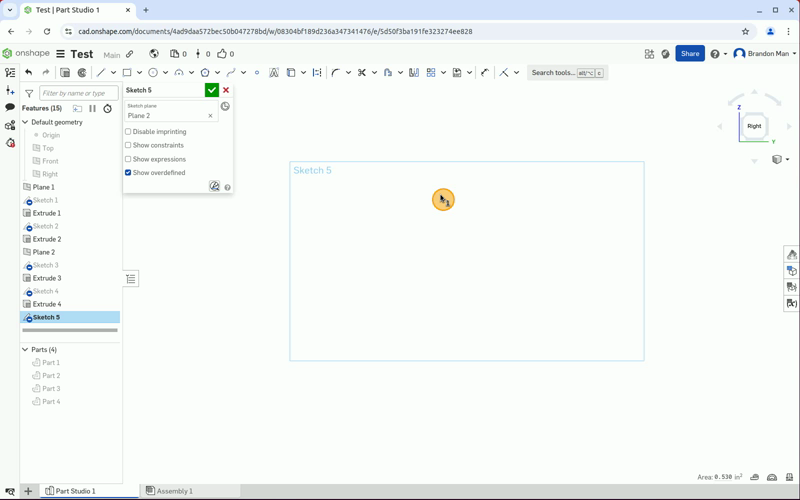
scroll(-6)
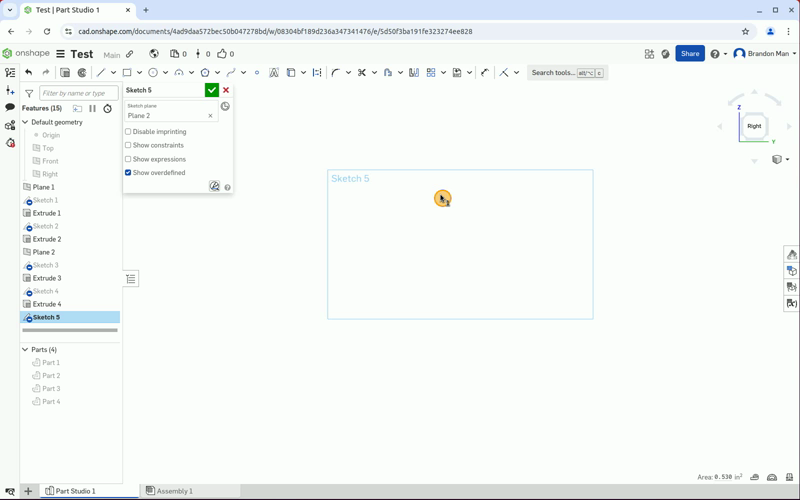
scroll(-6)
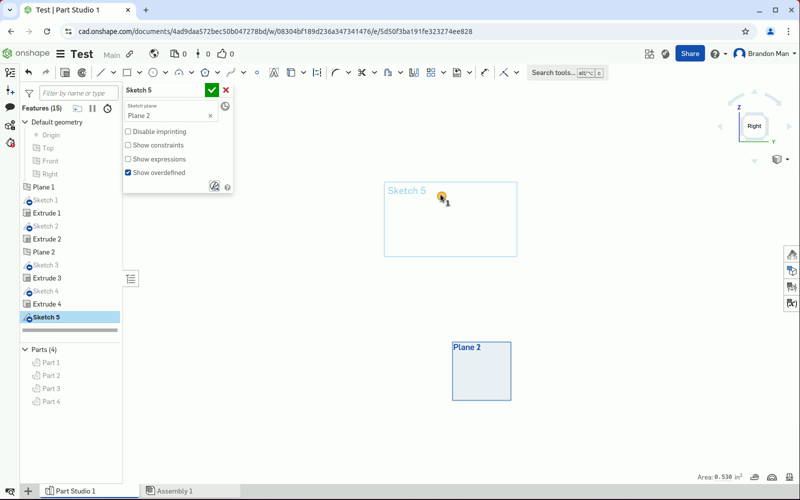
scroll(-6)
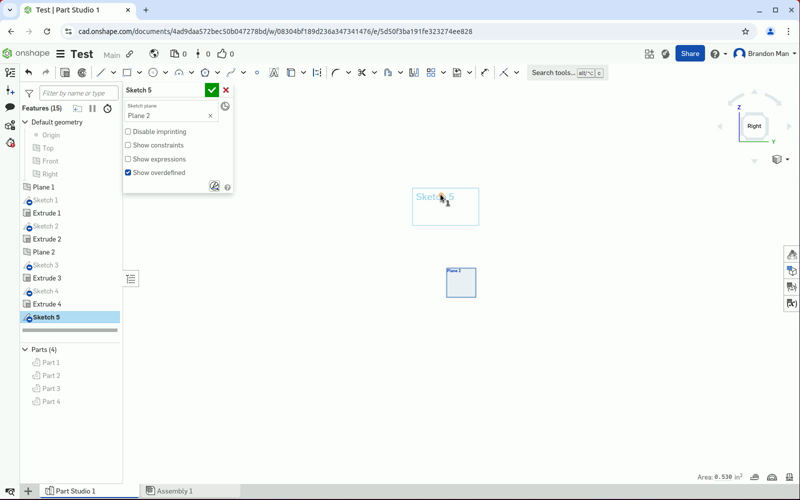
mouse_move(73, 352)
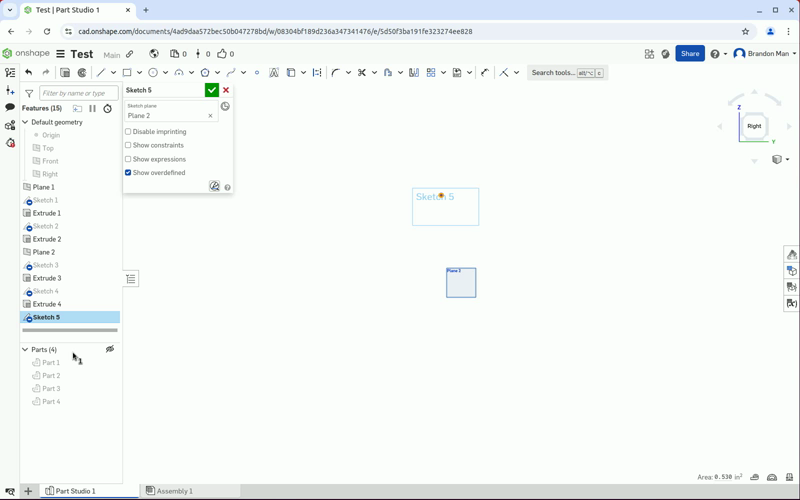
key(shift+y)
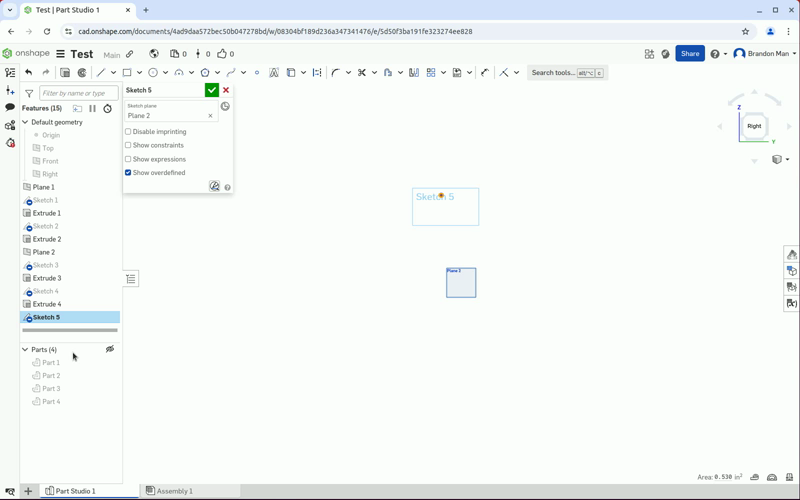
key(shift+e)
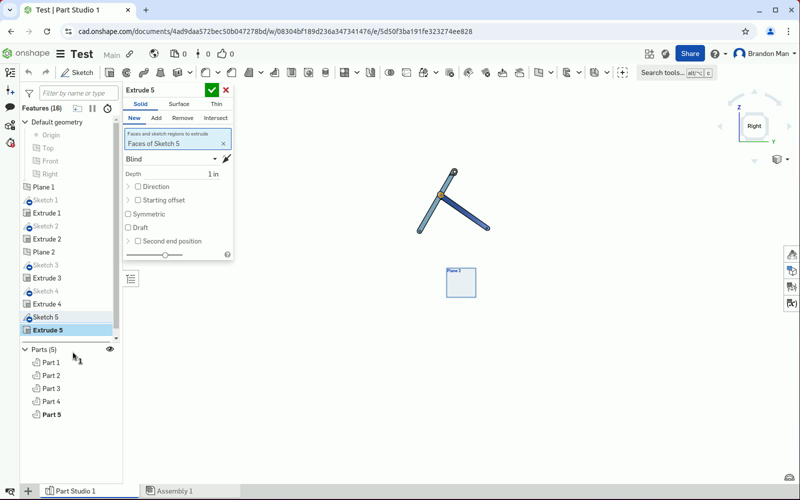
mouse_move(143, 106)
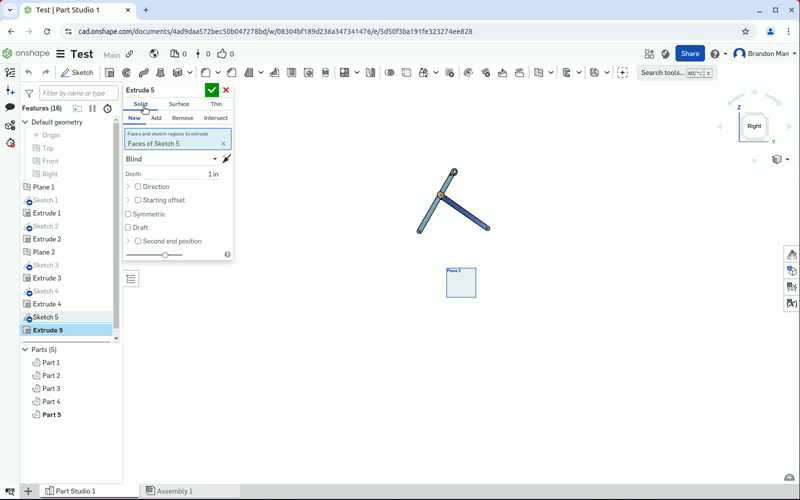
click(143, 106)
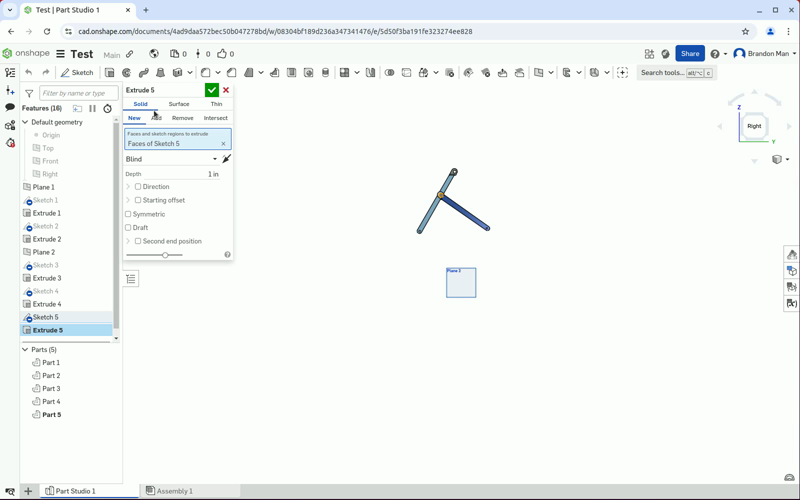
mouse_move(186, 120)
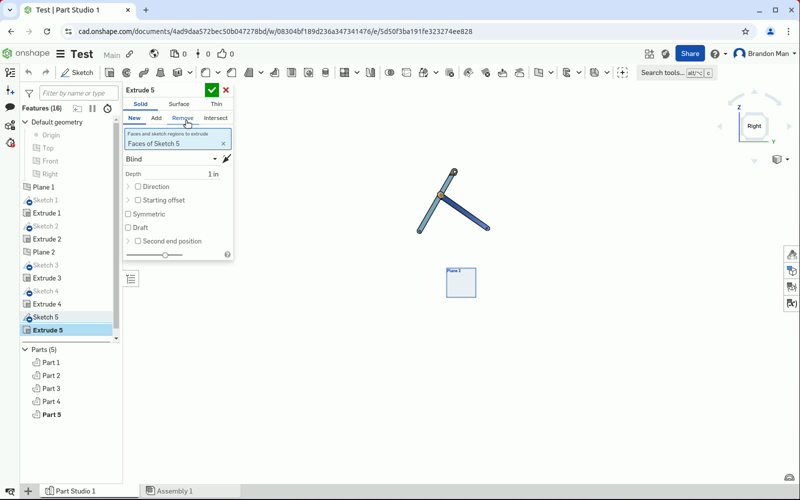
click(186, 120)
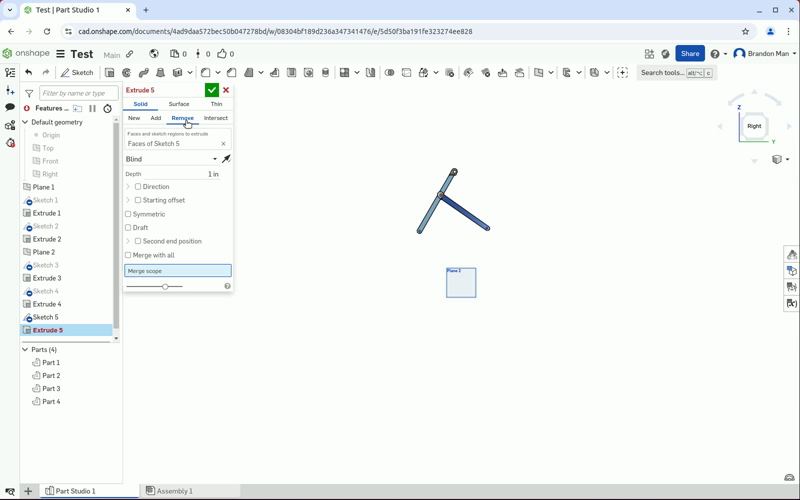
key(tab, 4)
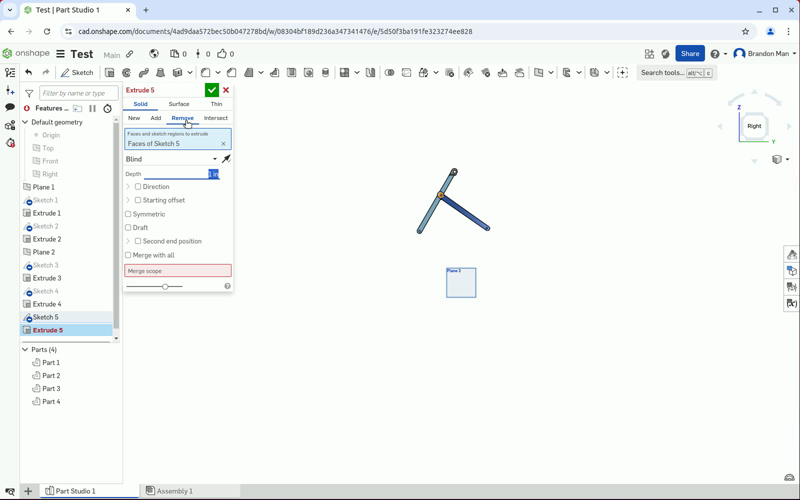
text(1.204)
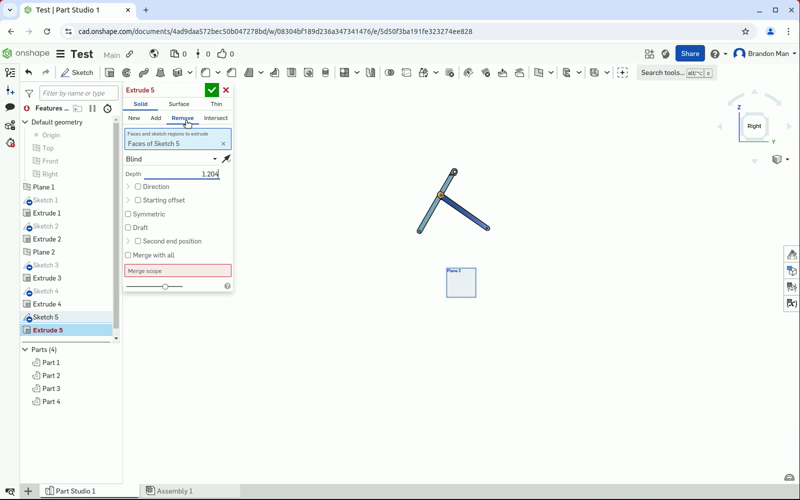
key(tab, 6)
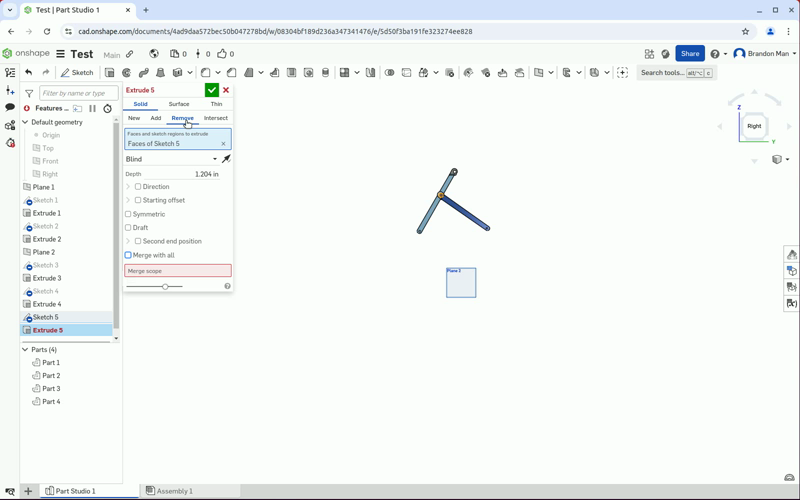
key(space)
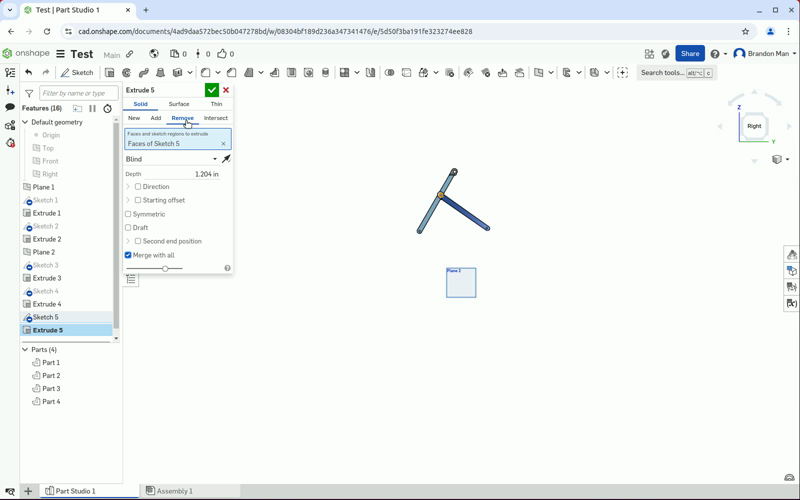
key(enter)
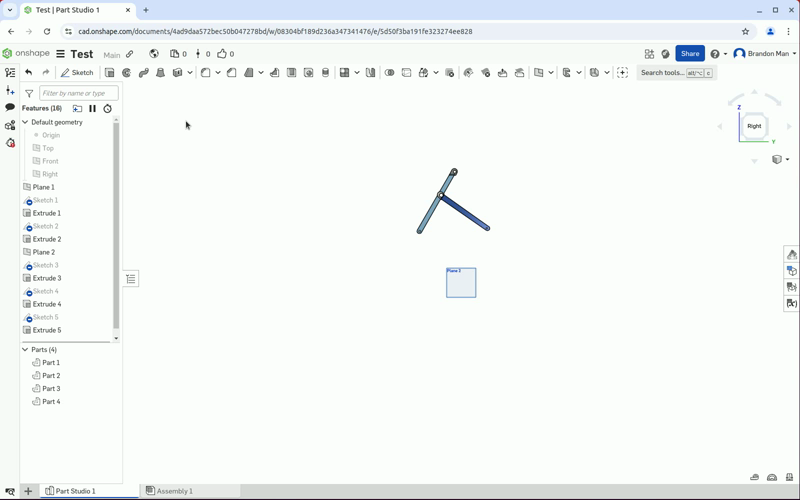
key(shift+h)
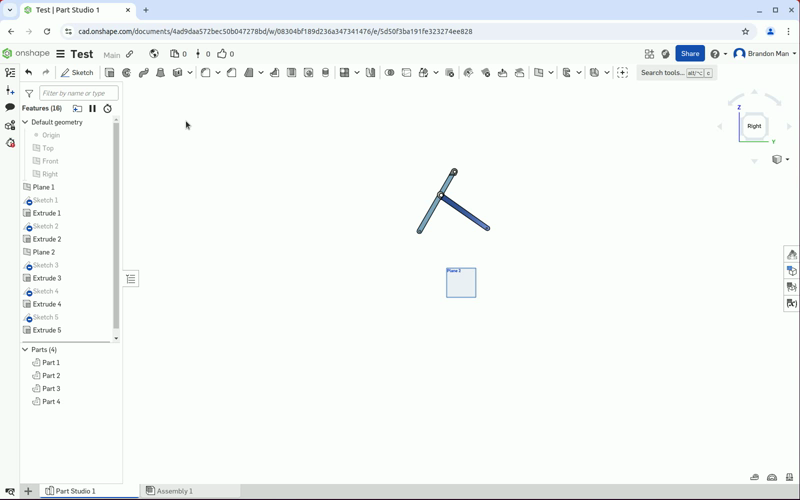
key(shift+h)
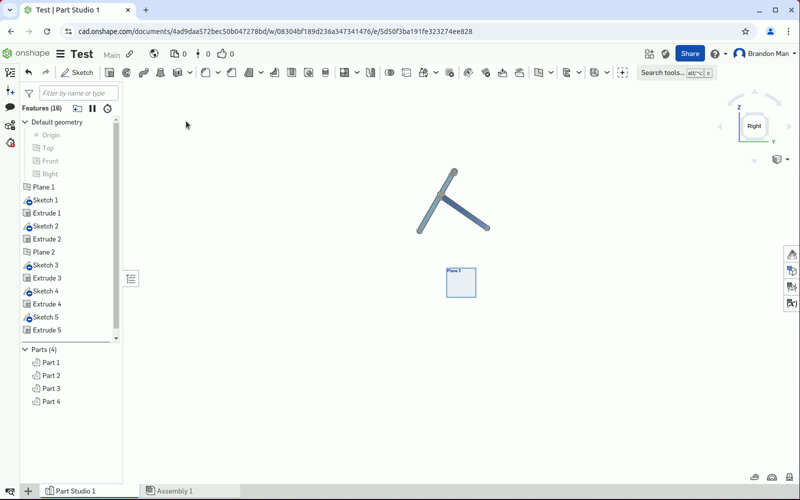
key(shift+7)
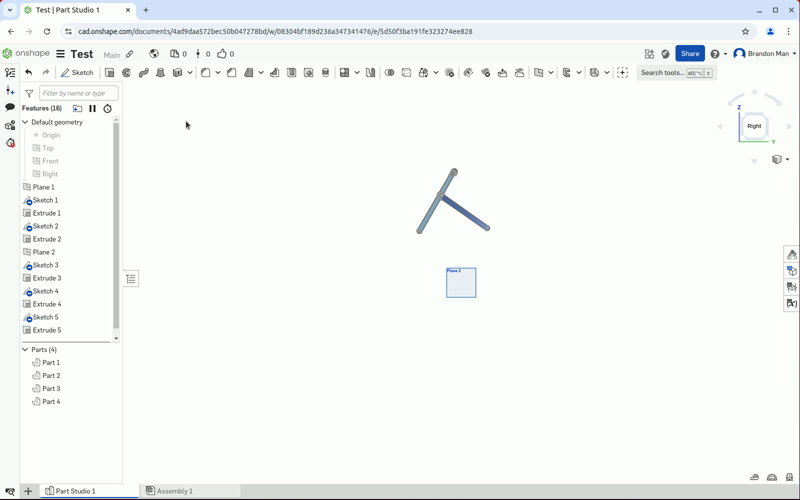
key(right, 2)
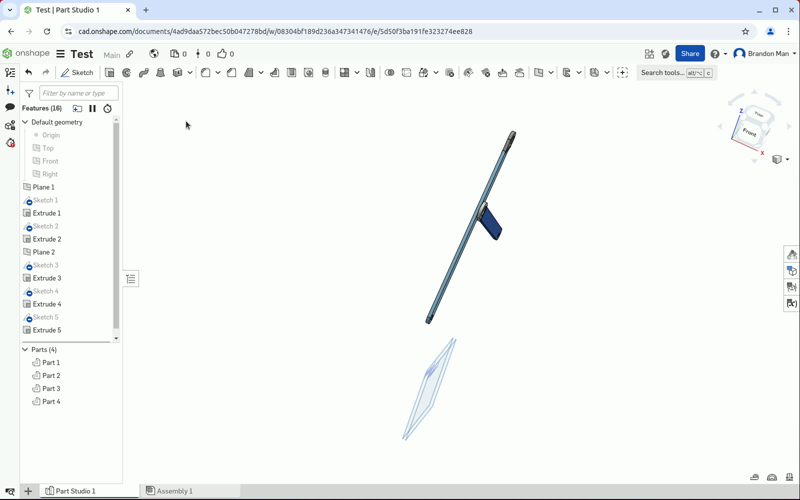
key(down, 2)
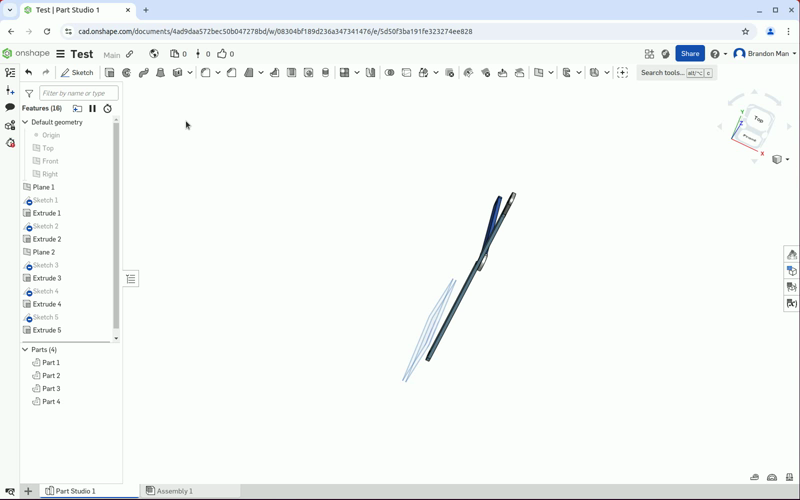
key(up, 2)
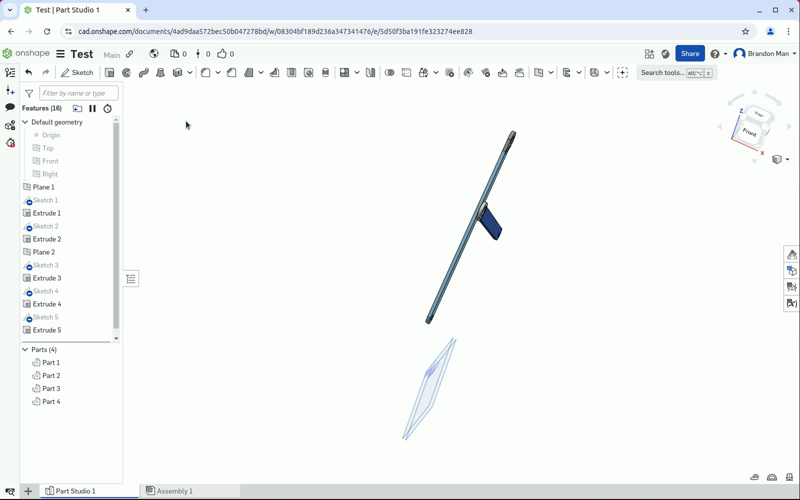
key(left, 2)
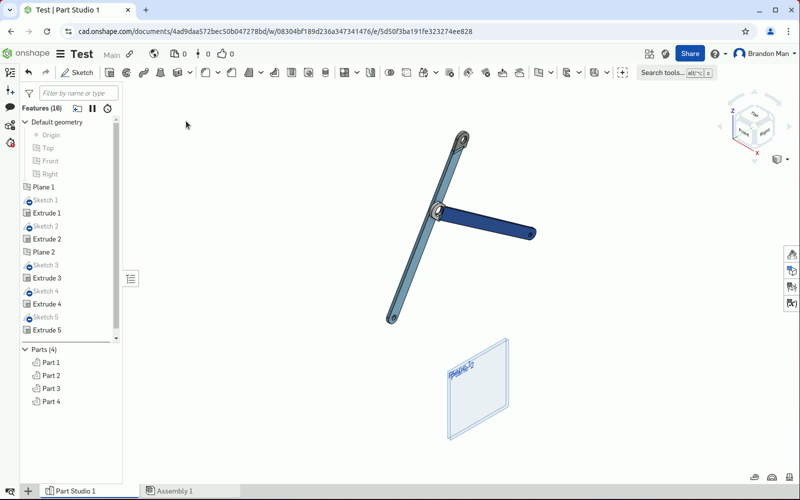
mouse_move(69, 189)
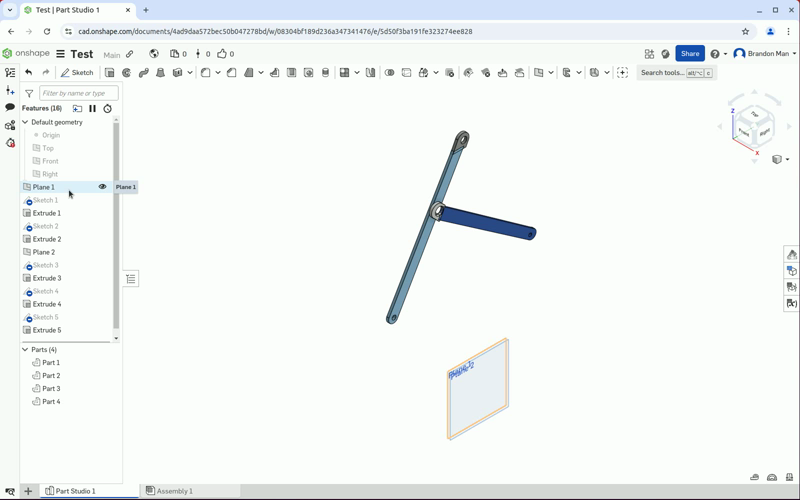
click(69, 189)